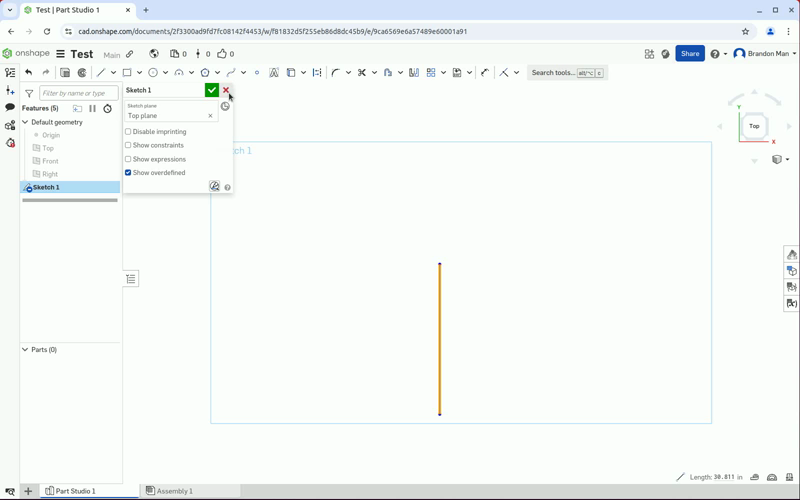
key(shift+h)
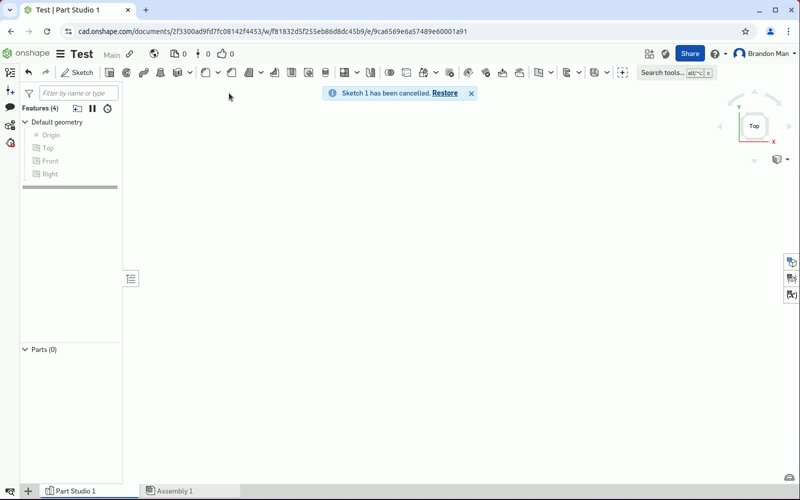
mouse_move(73, 352)
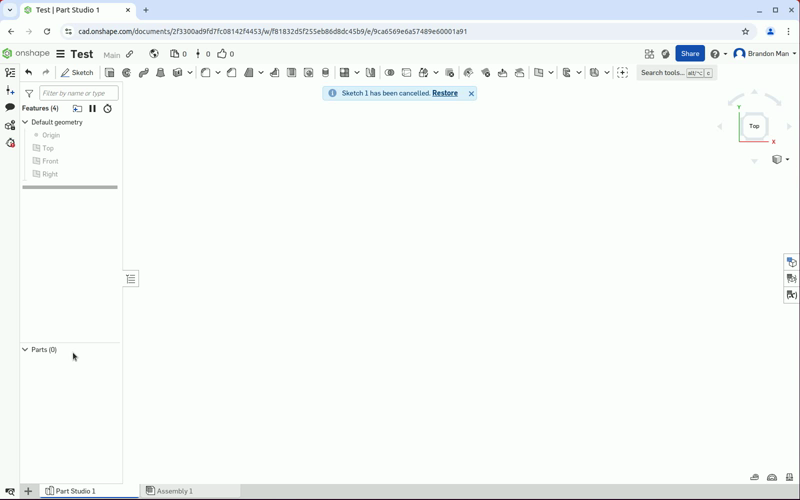
key(y)
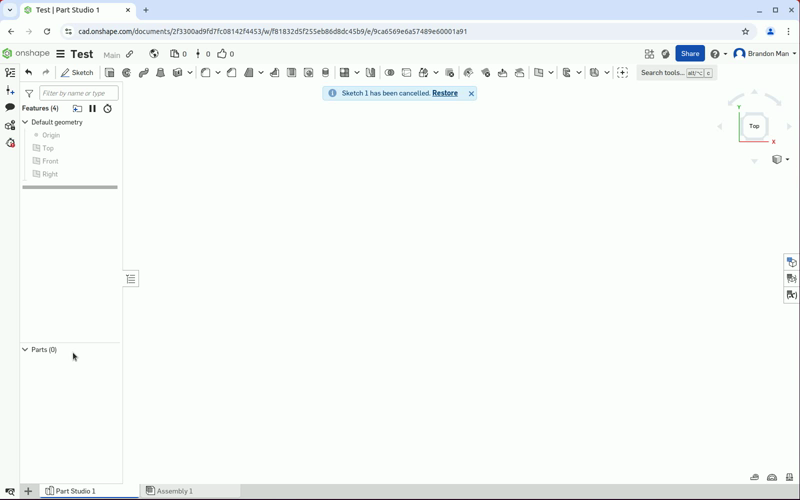
key(shift+p)
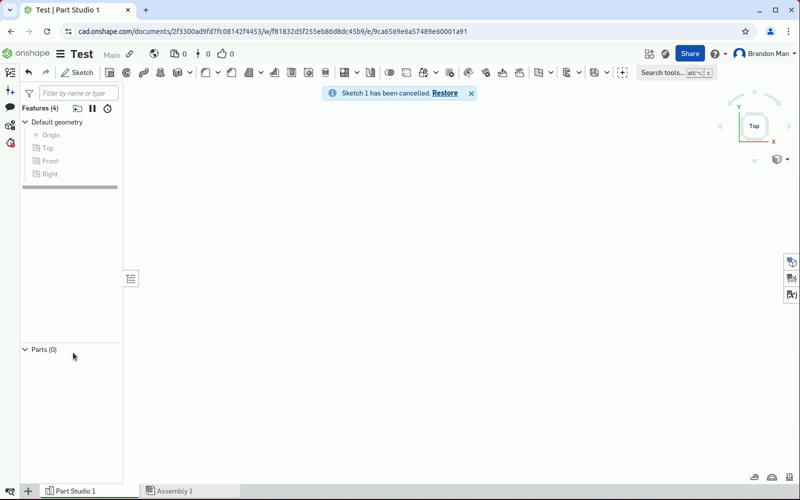
key(space)
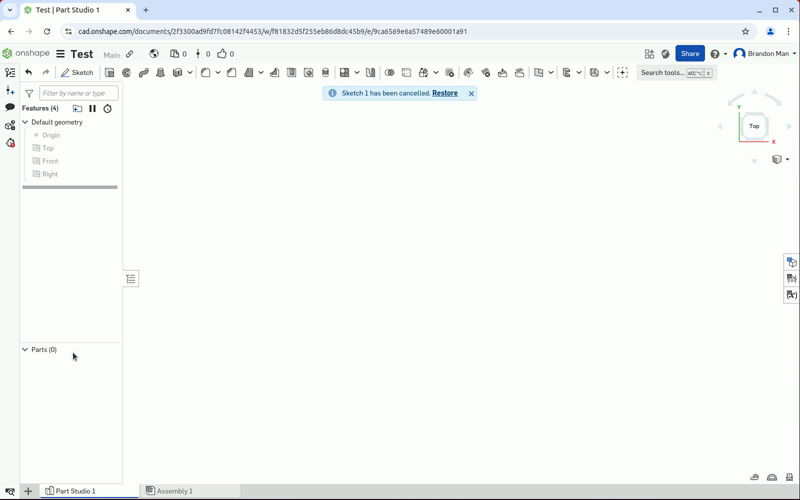
key_down(shift)
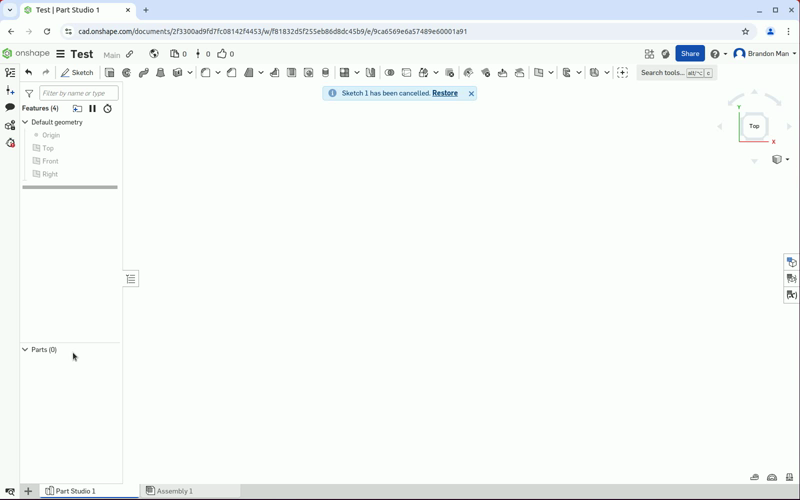
key(up)
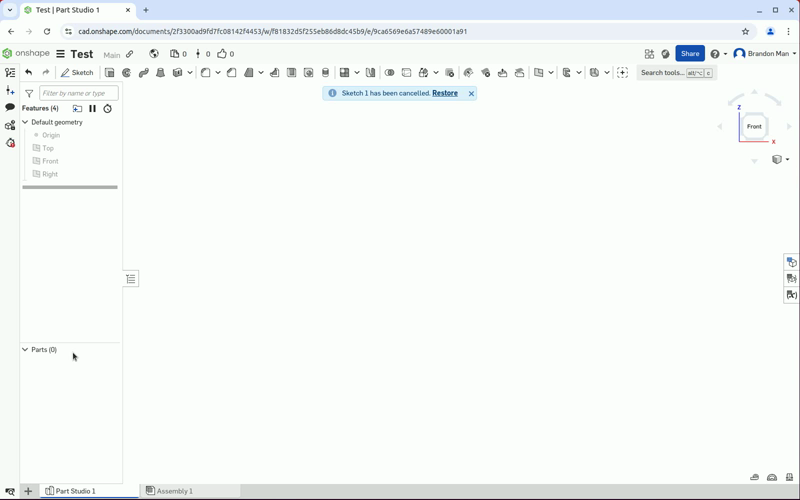
key_up(shift)
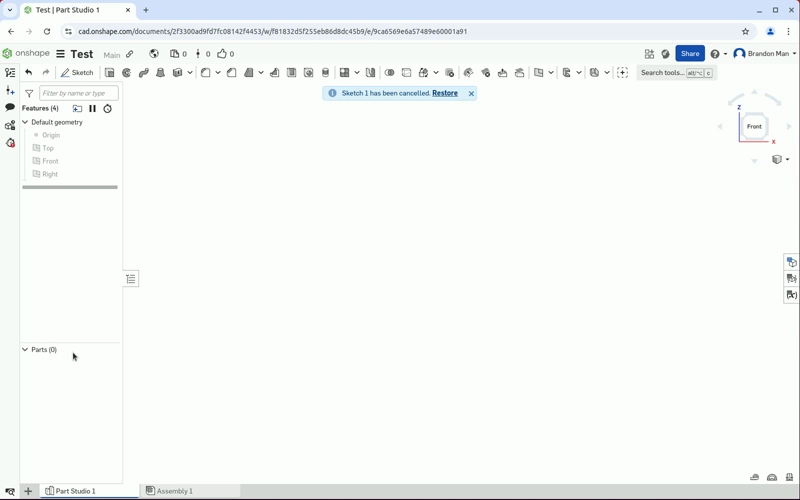
mouse_move(73, 352)
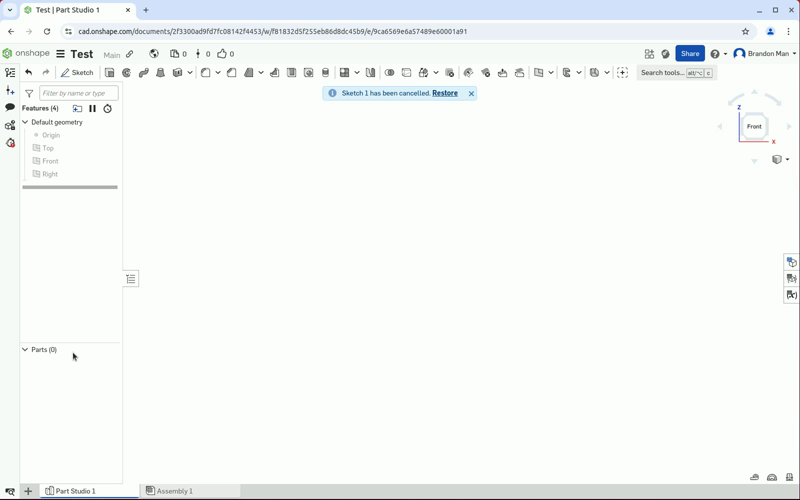
key(shift+y)
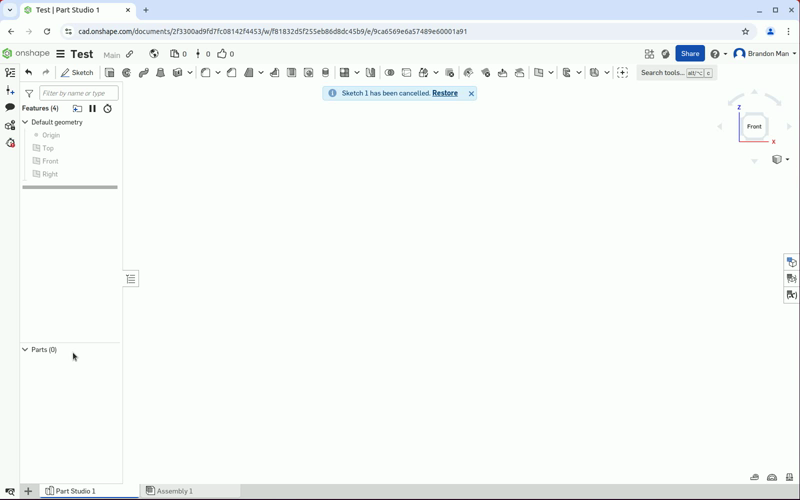
key(shift+s)
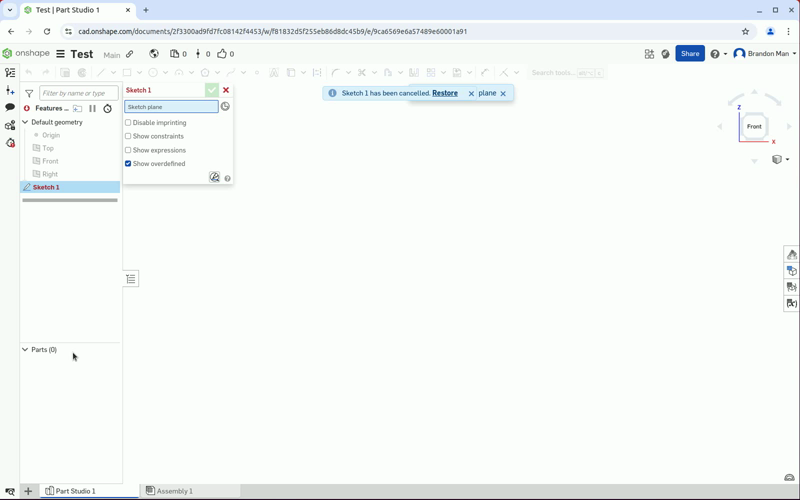
mouse_move(73, 163)
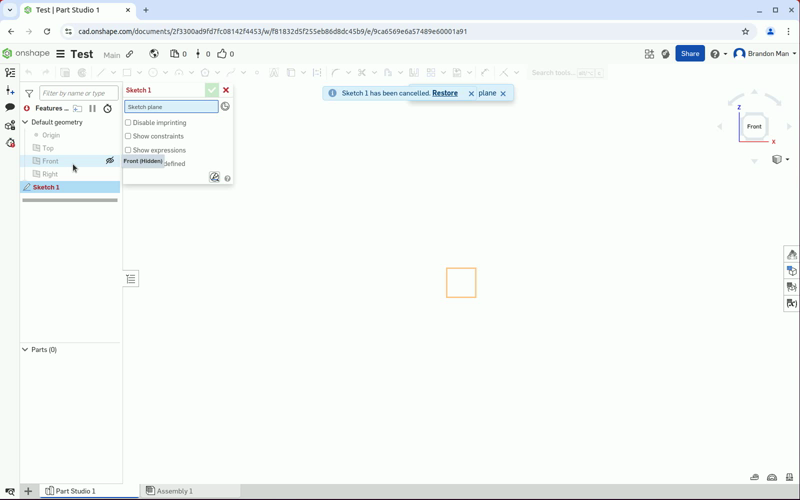
click(73, 163)
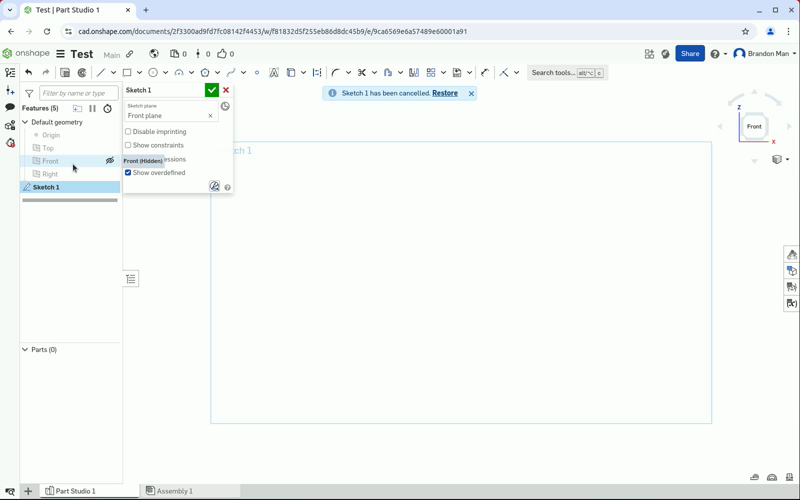
mouse_move(73, 352)
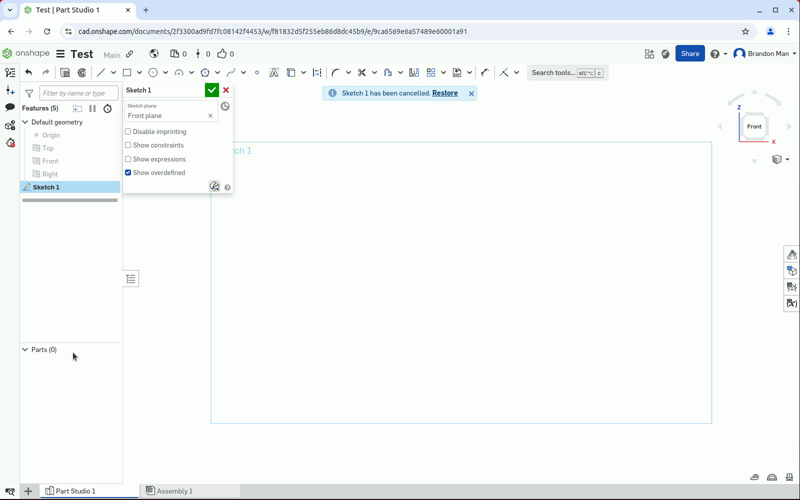
key(y)
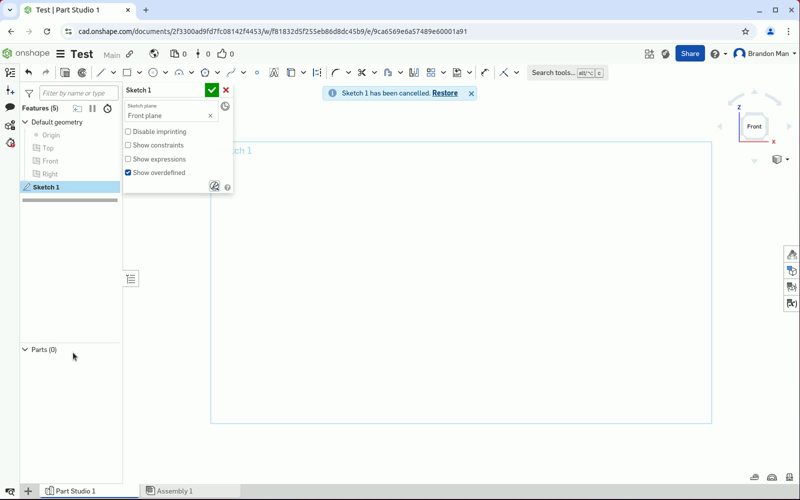
key(l)
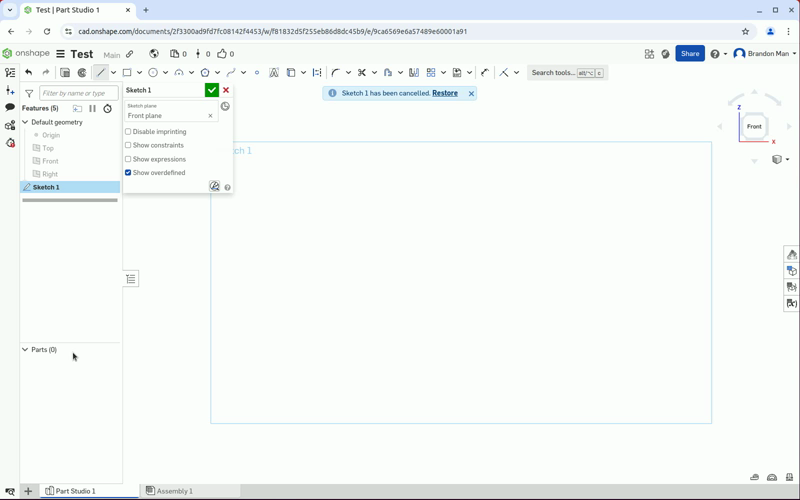
key_down(shift)
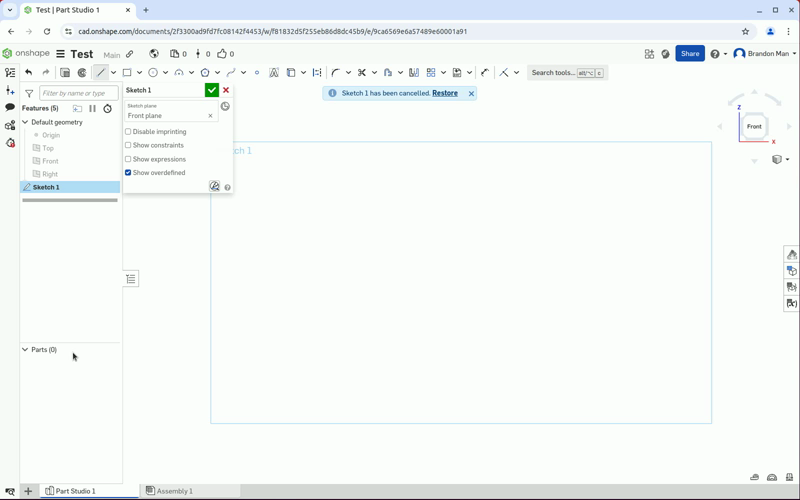
mouse_move(349, 260)
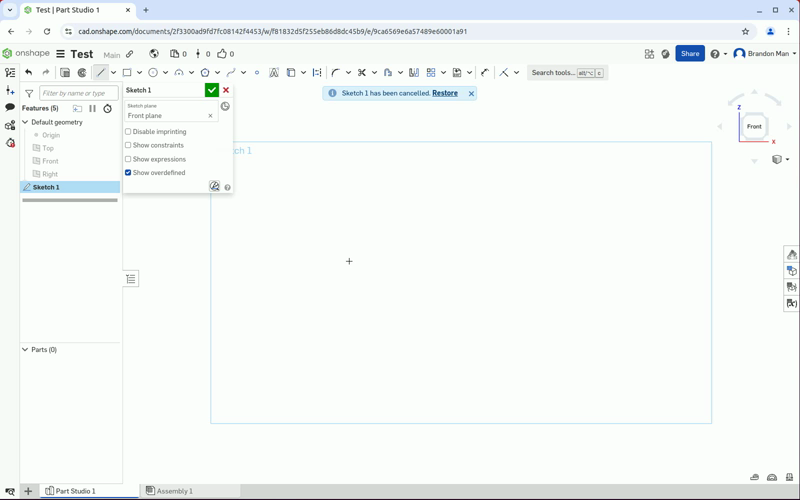
click(349, 260)
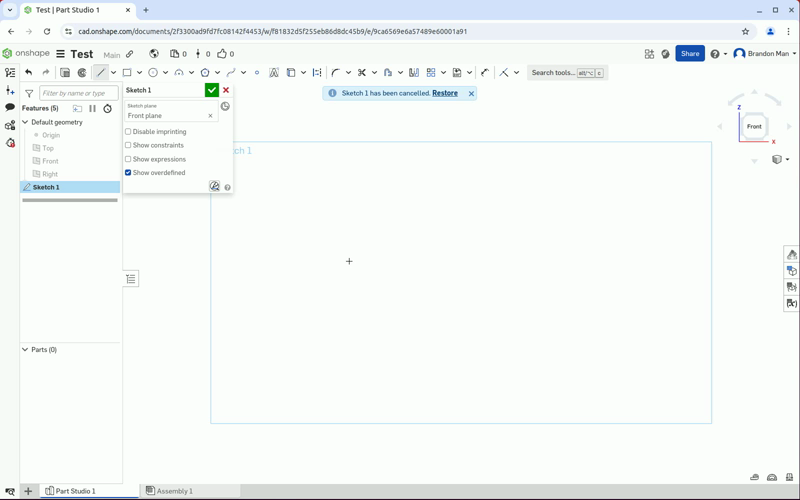
key_up(shift)
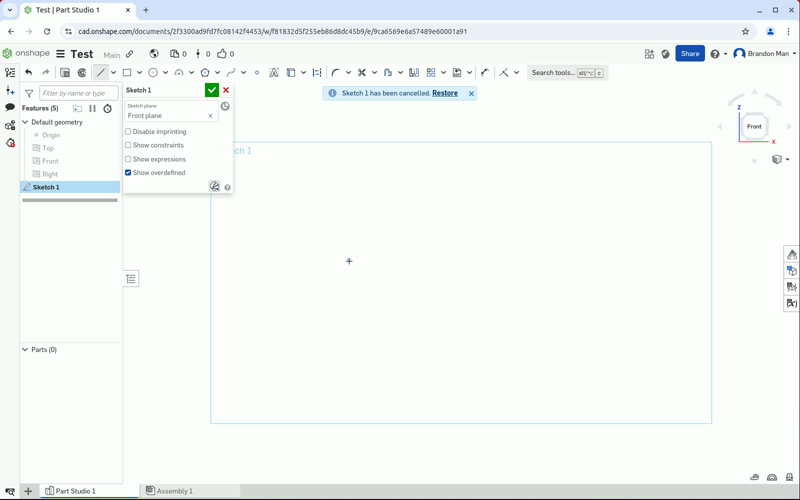
key_down(shift)
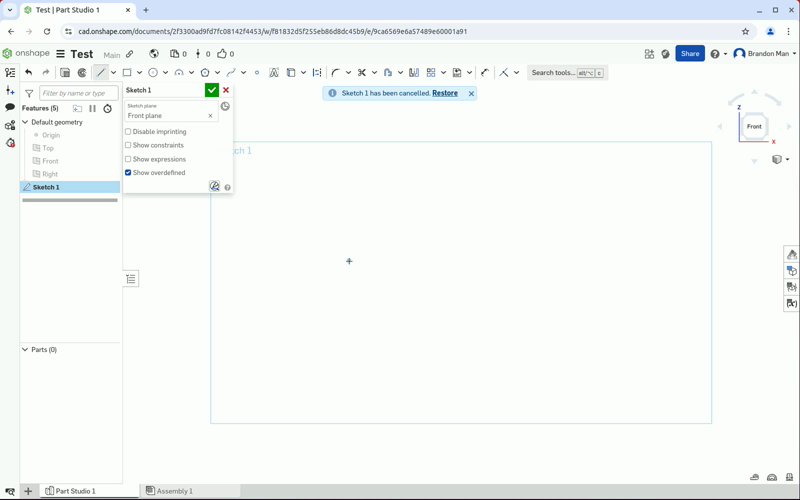
mouse_move(379, 260)
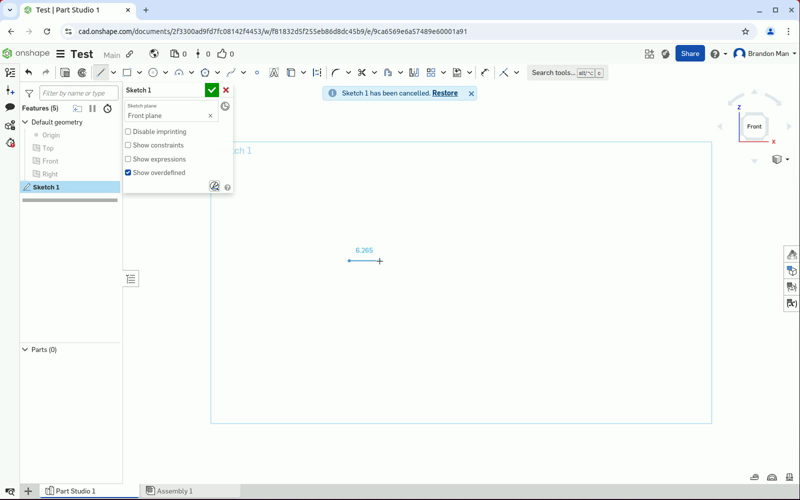
mouse_move(352, 260)
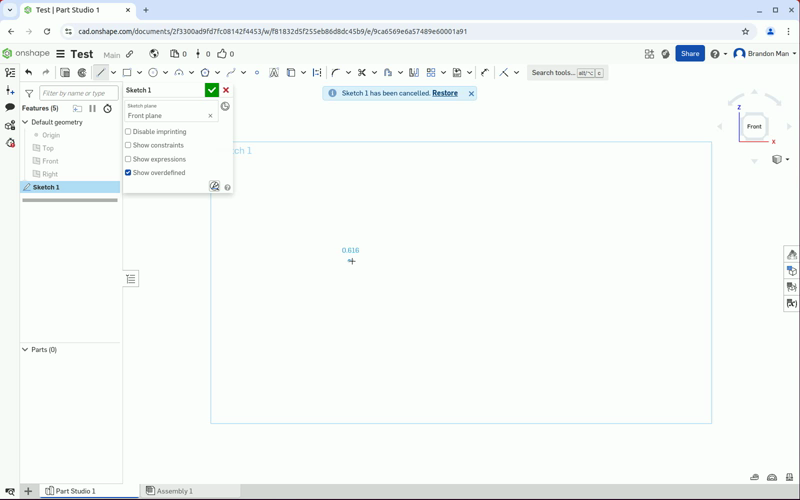
scroll(6)
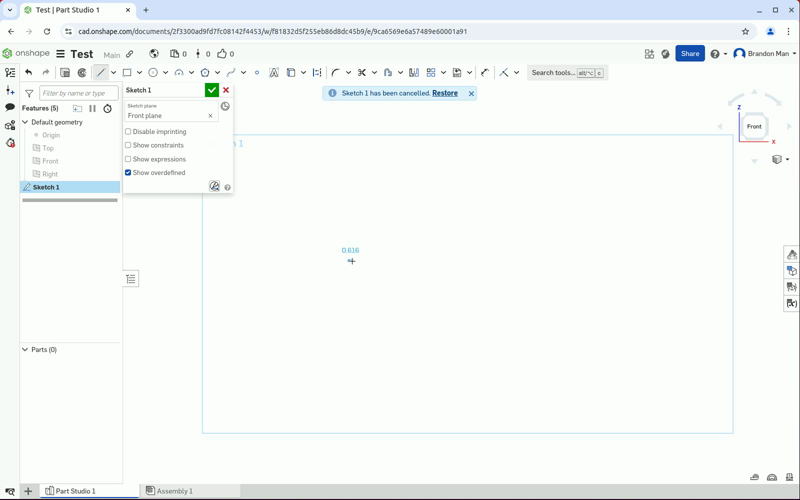
scroll(6)
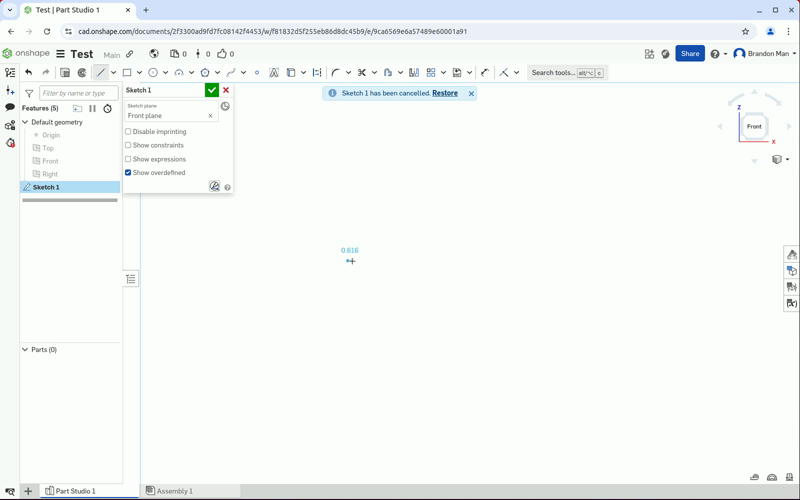
scroll(6)
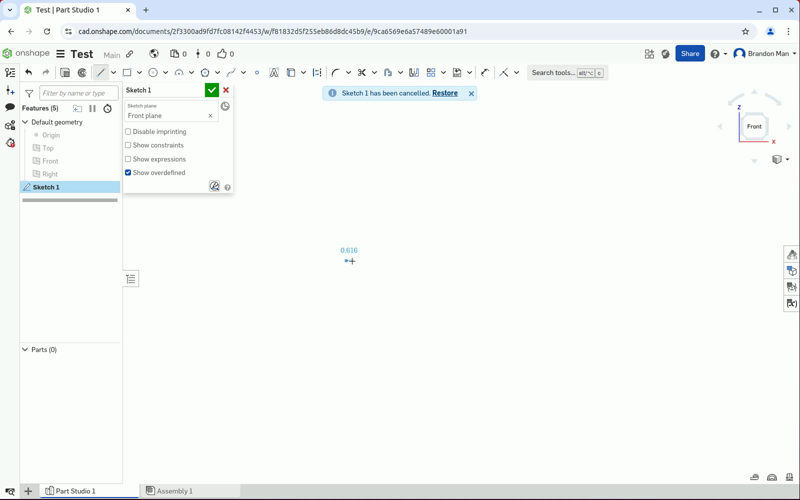
scroll(6)
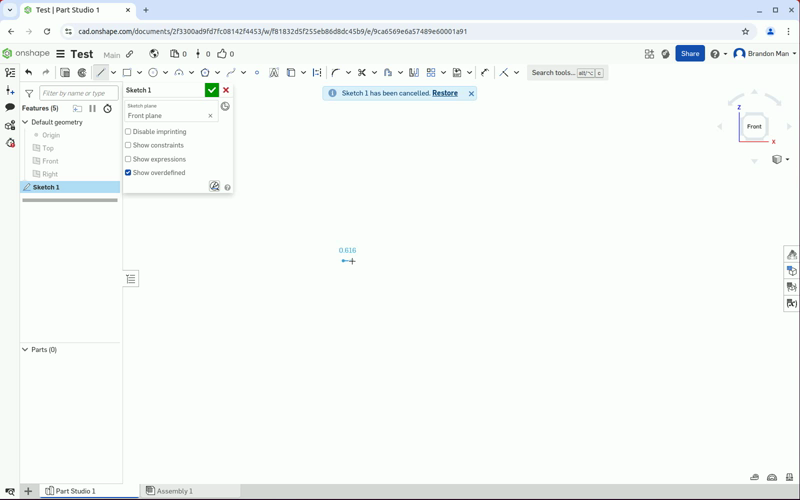
scroll(6)
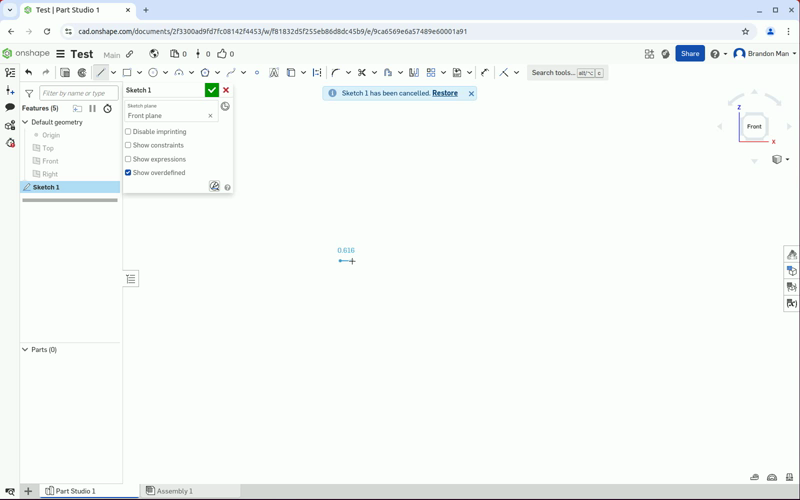
scroll(6)
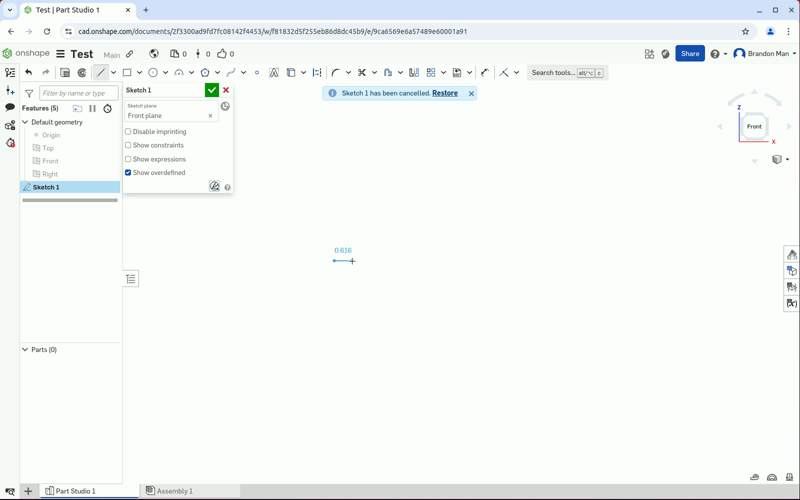
scroll(6)
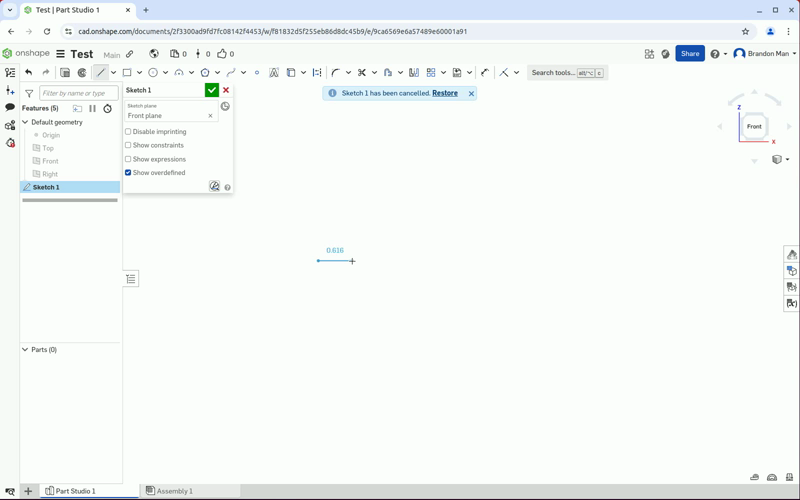
click(352, 260)
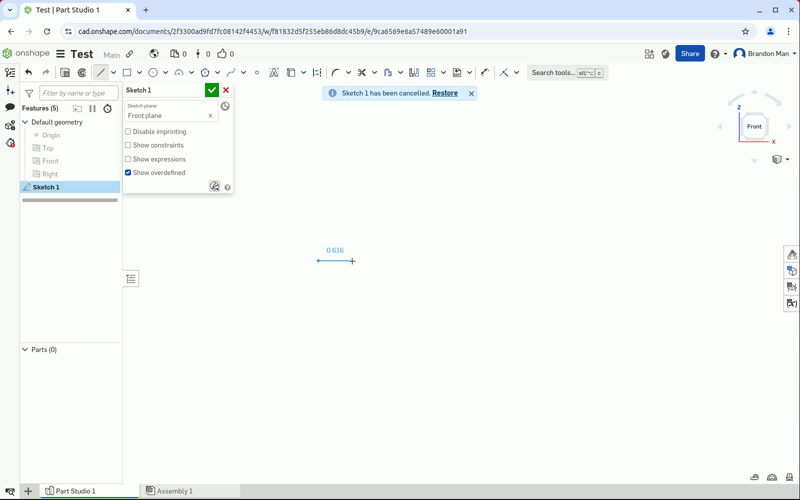
scroll(-6)
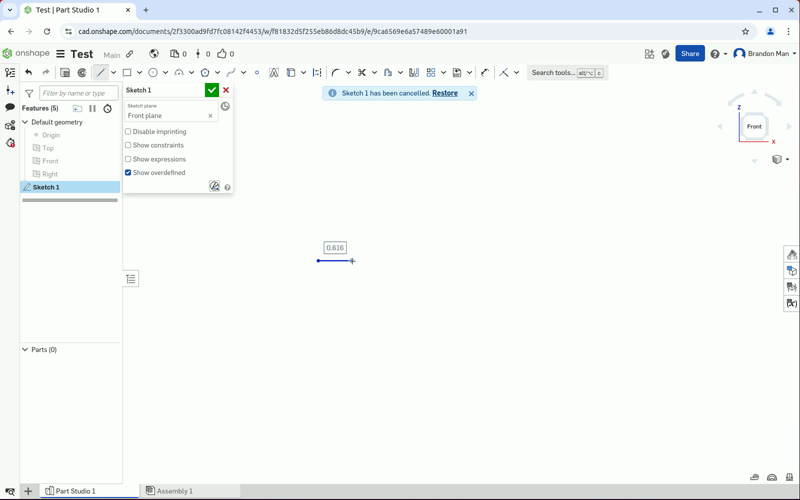
scroll(-6)
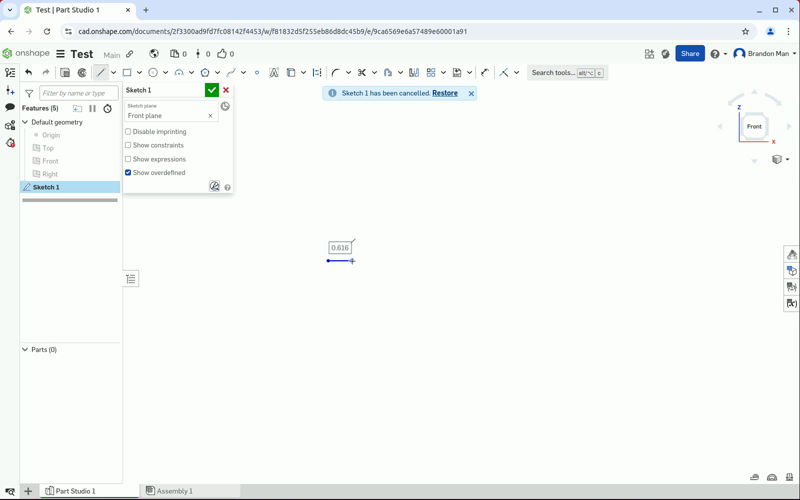
scroll(-6)
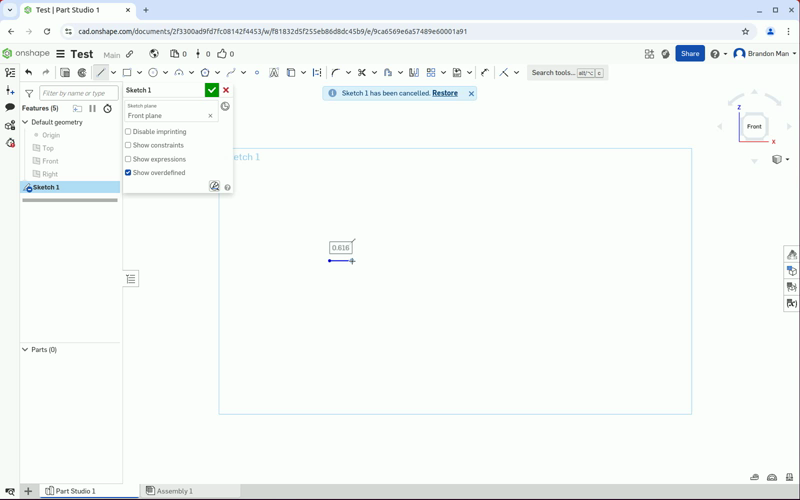
scroll(-6)
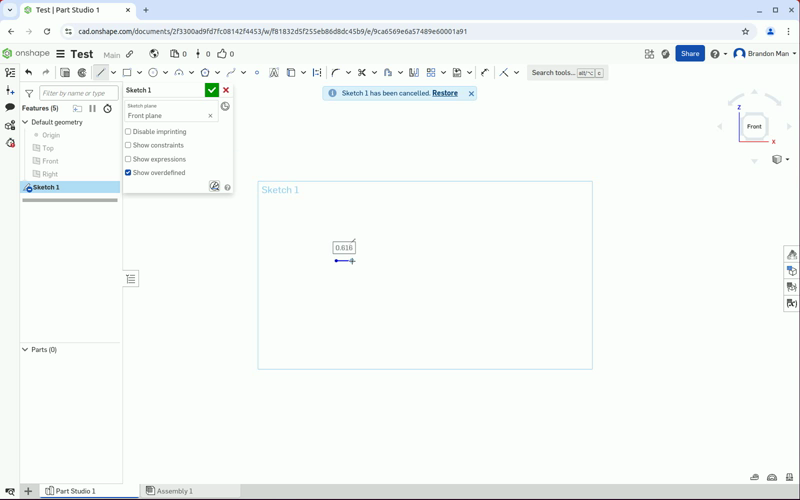
scroll(-6)
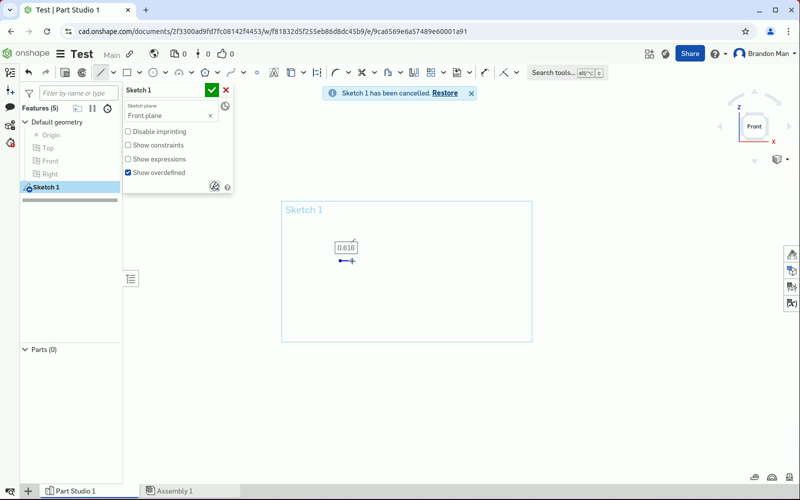
scroll(-6)
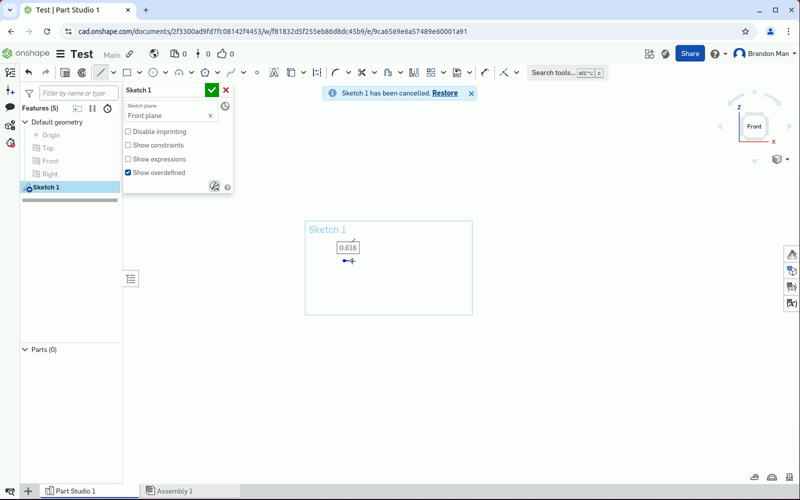
scroll(-6)
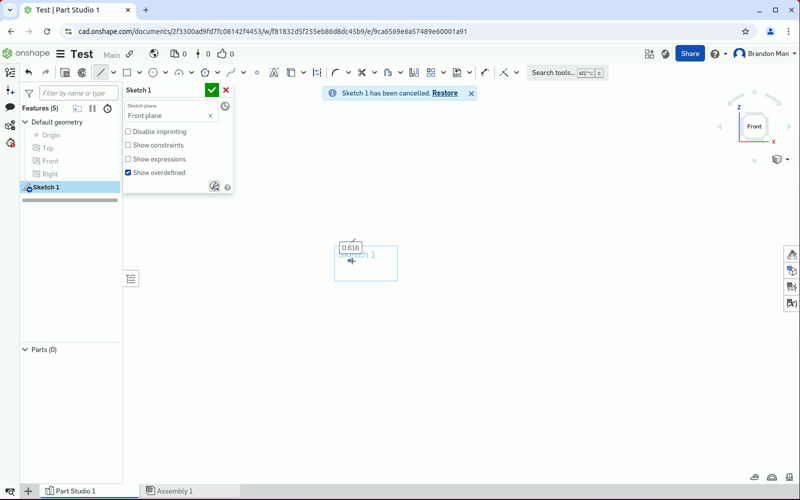
key_up(shift)
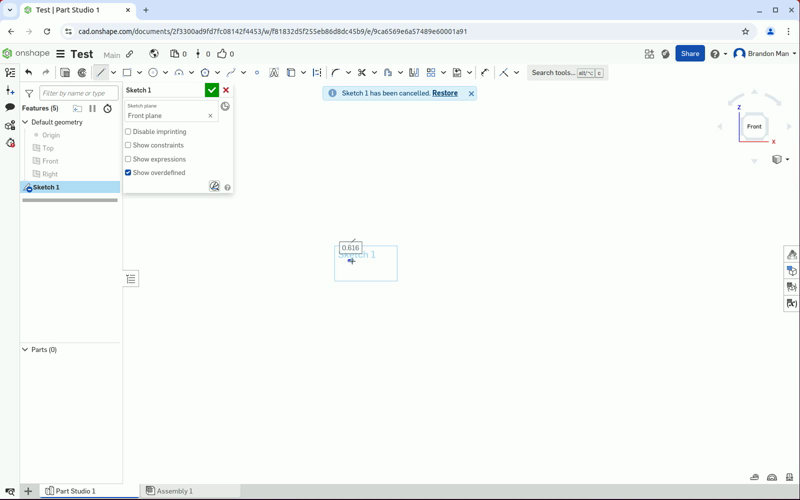
key_down(shift)
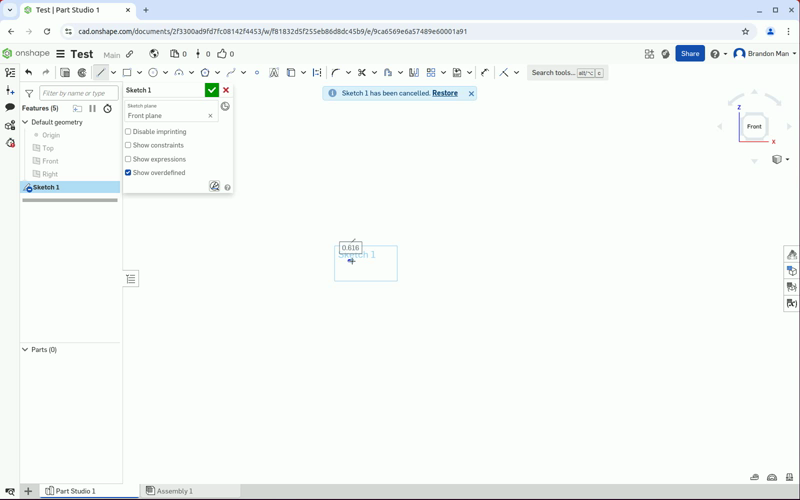
mouse_move(382, 260)
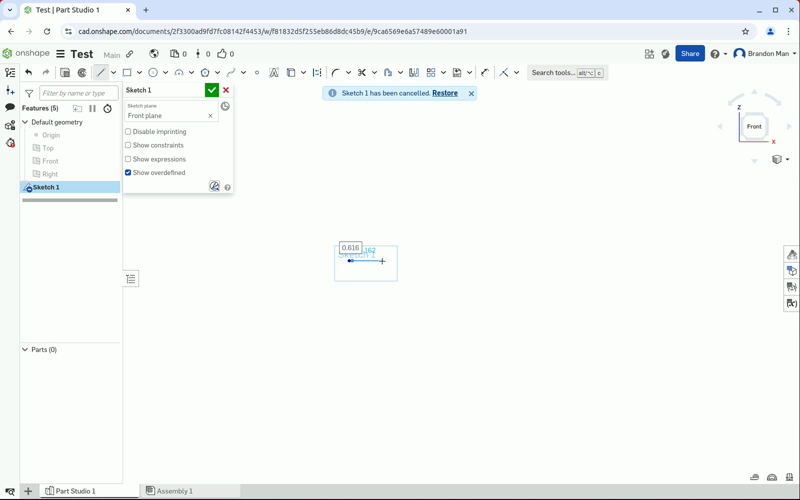
mouse_move(352, 223)
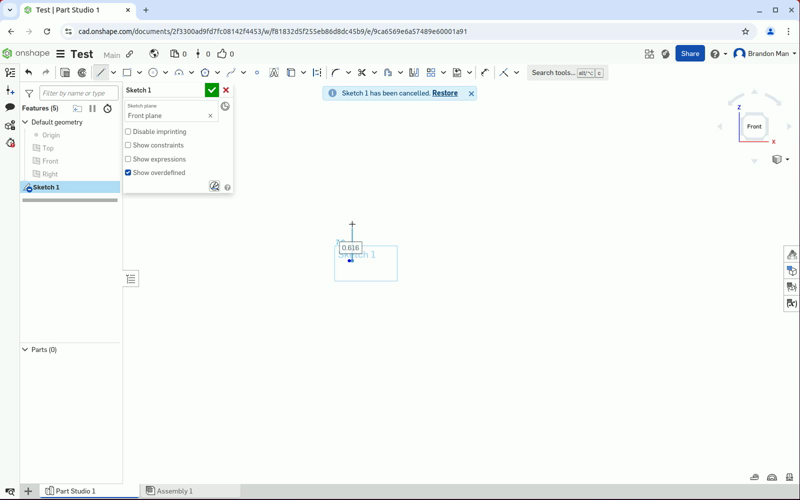
click(352, 223)
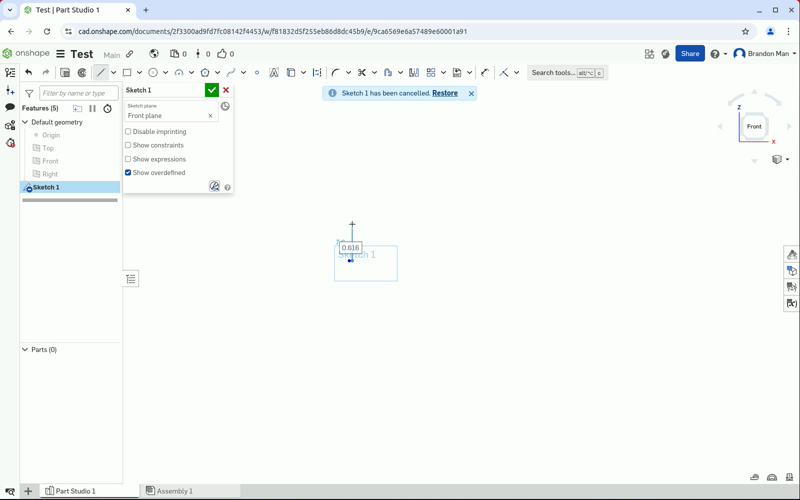
key_up(shift)
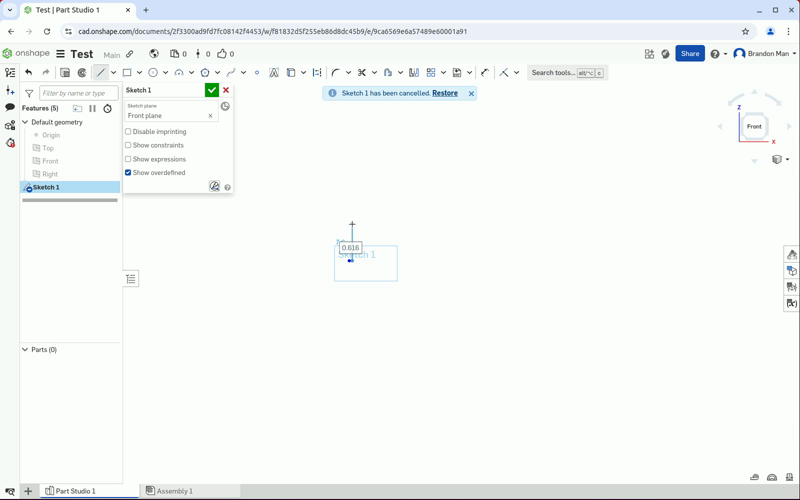
key_down(shift)
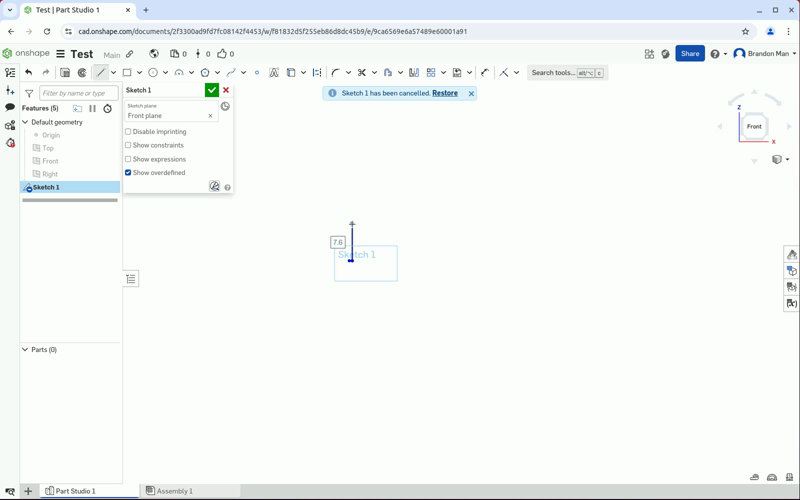
mouse_move(382, 223)
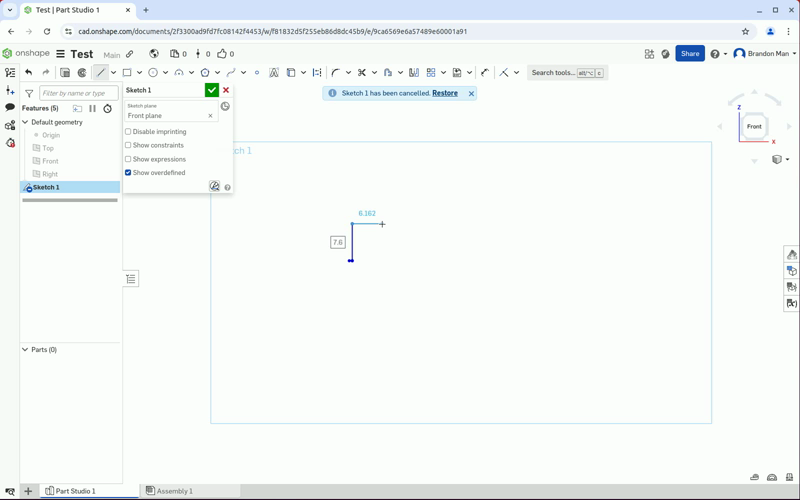
mouse_move(349, 223)
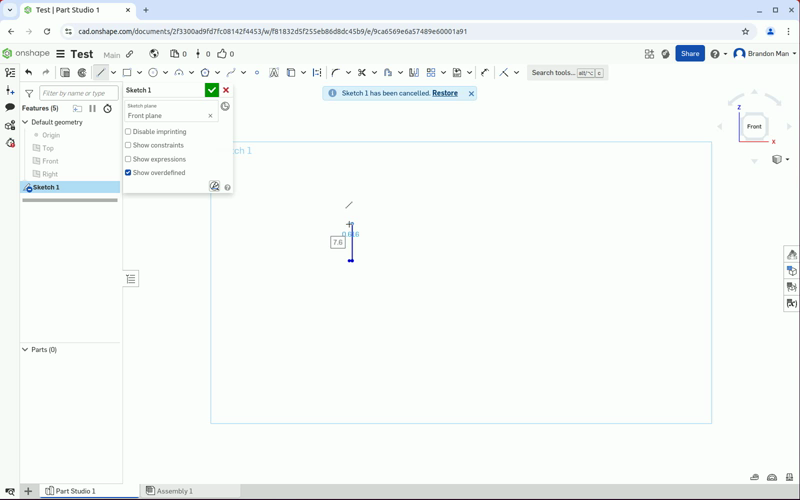
scroll(6)
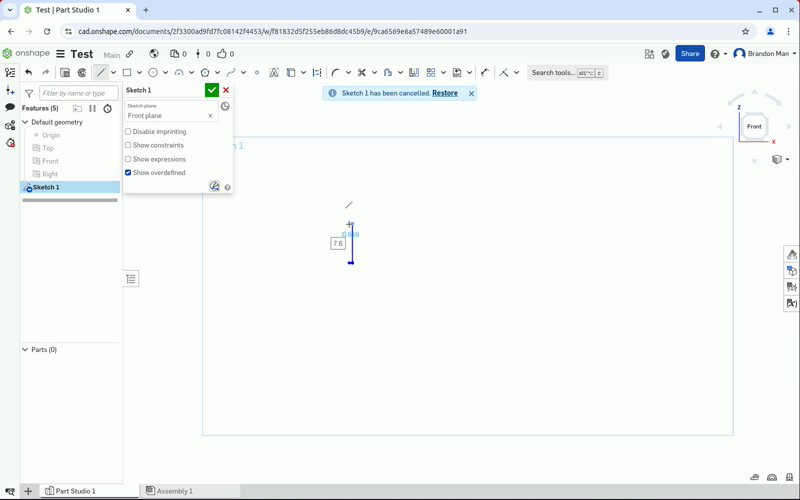
scroll(6)
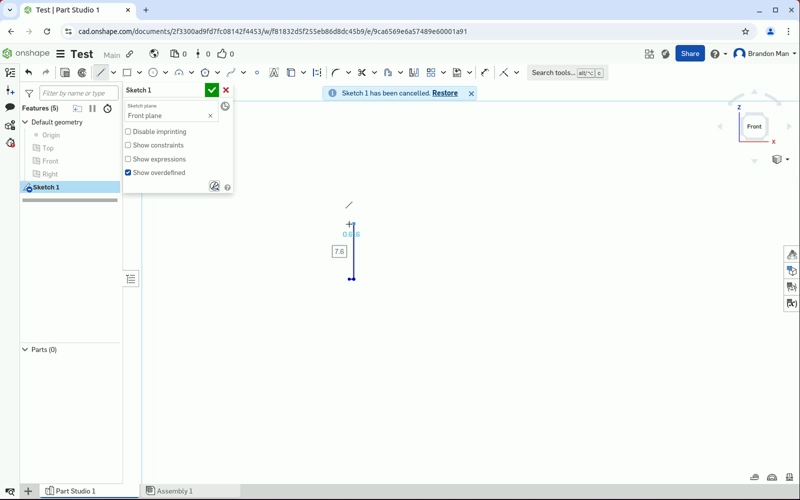
scroll(6)
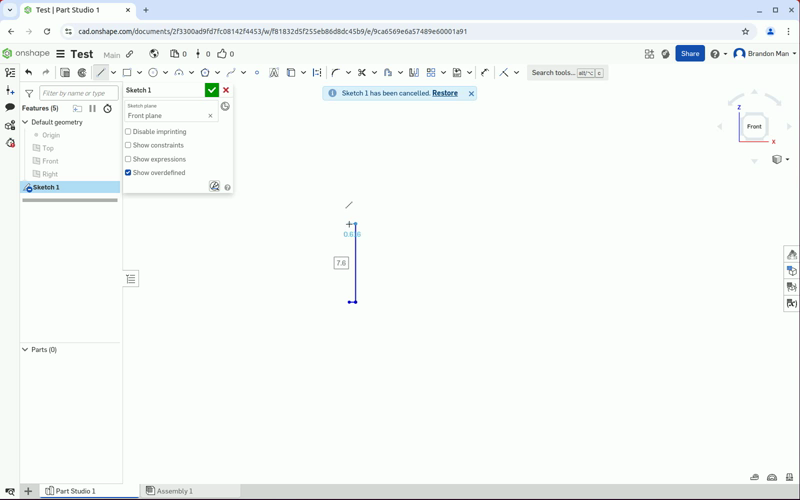
scroll(6)
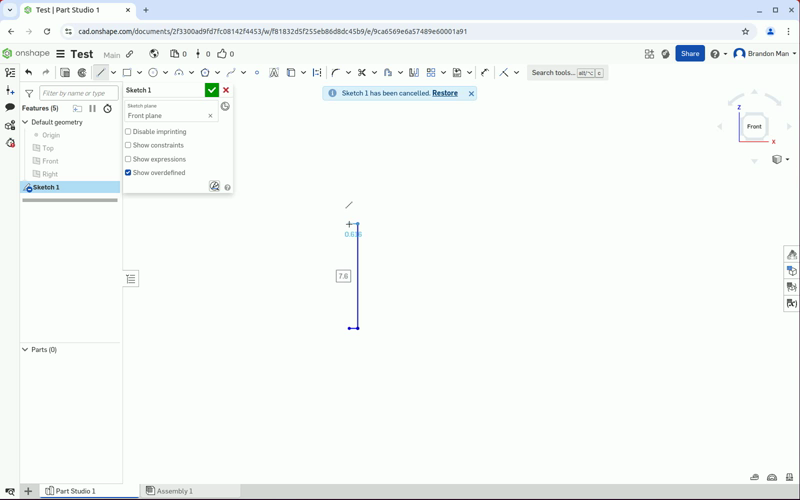
scroll(6)
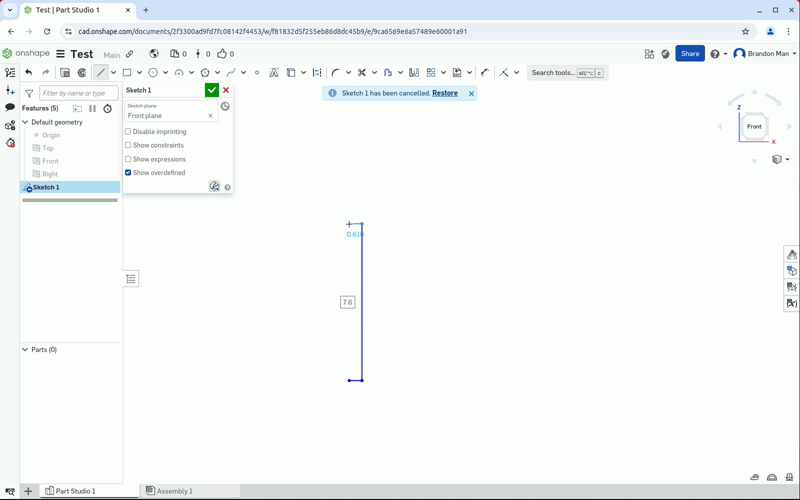
scroll(6)
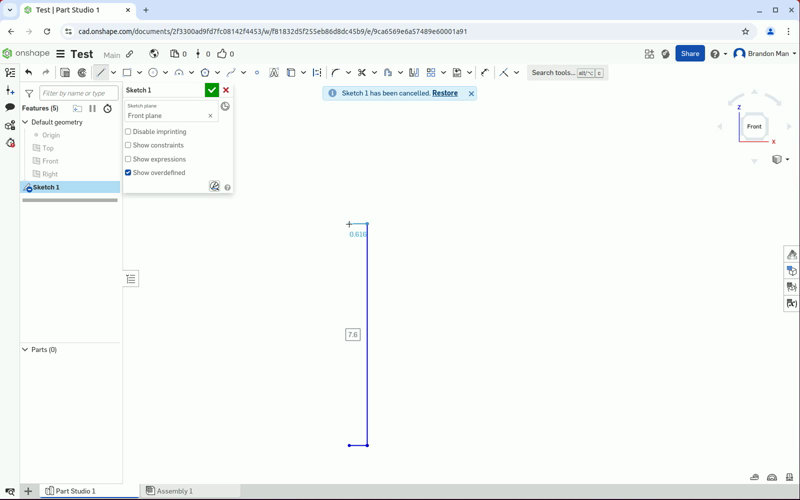
scroll(6)
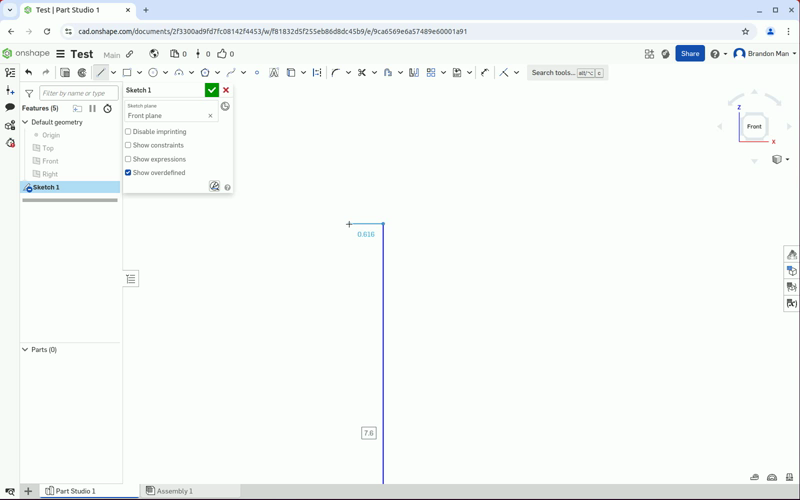
click(349, 223)
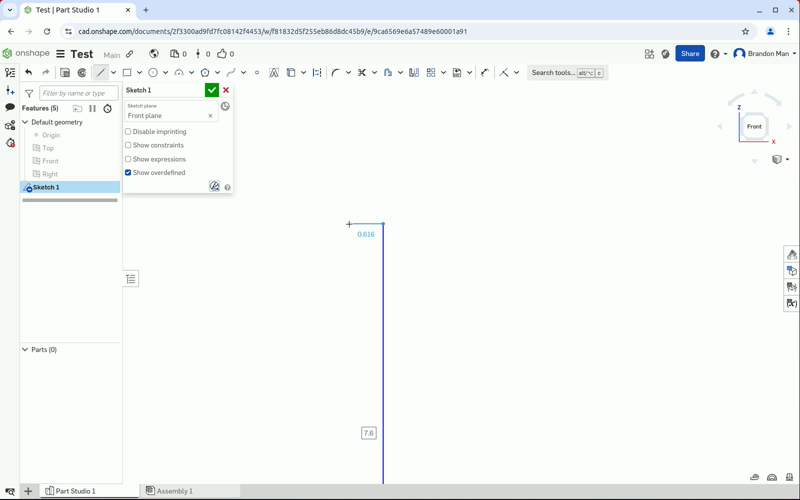
scroll(-6)
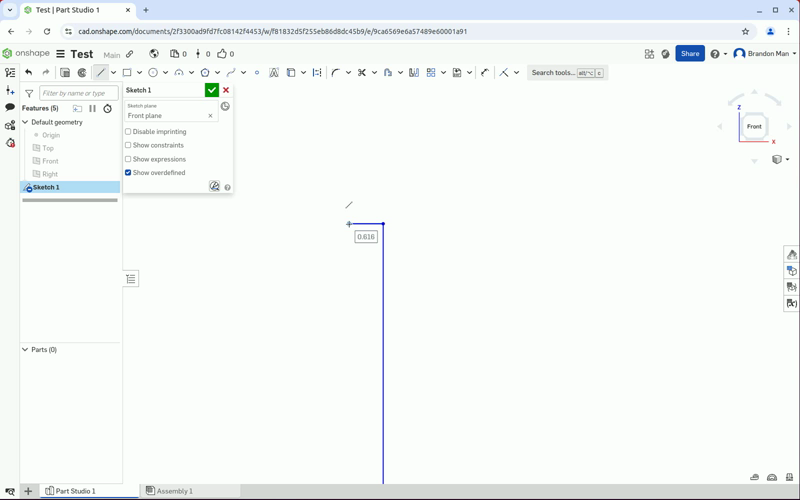
scroll(-6)
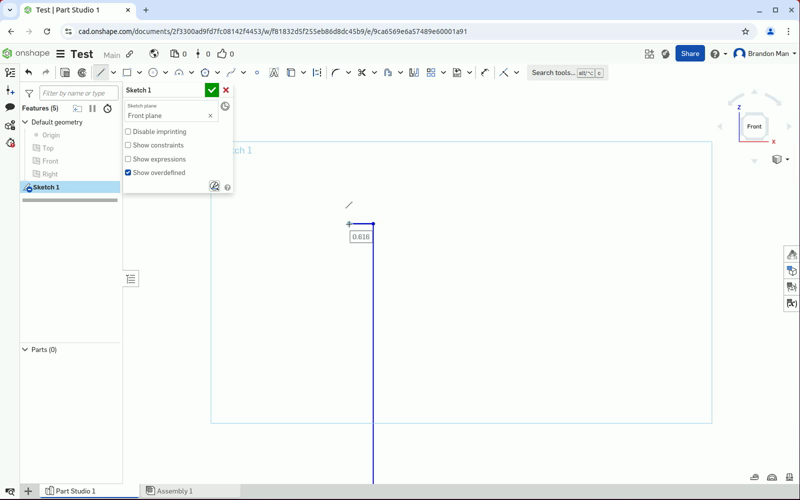
scroll(-6)
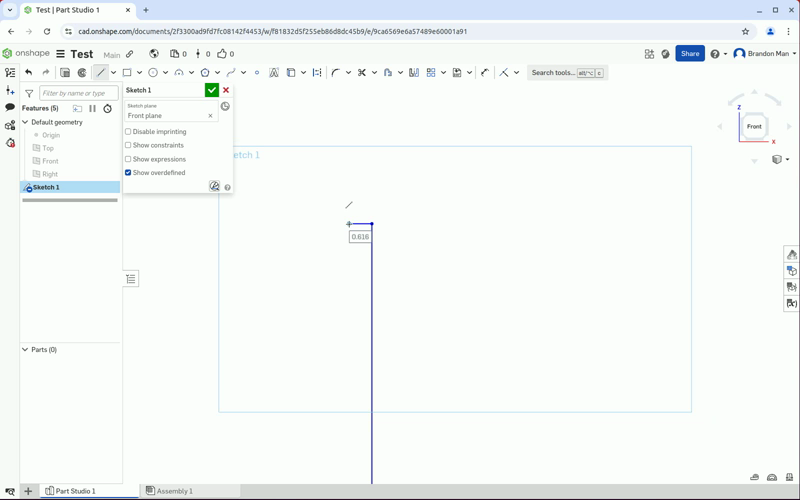
scroll(-6)
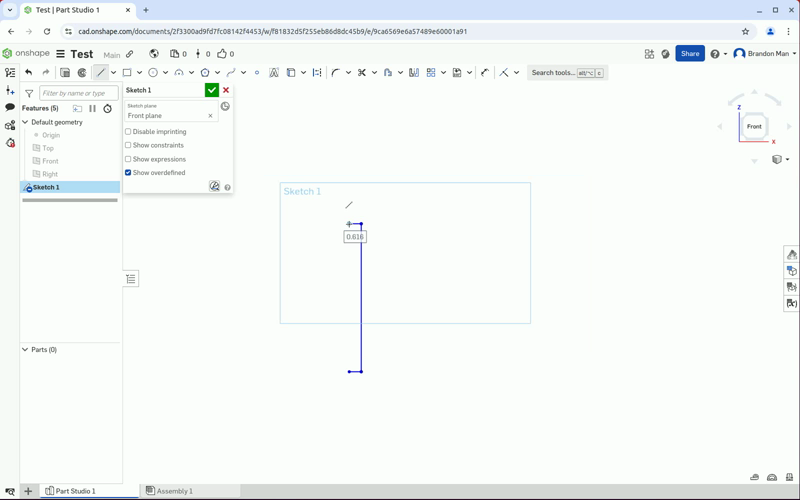
scroll(-6)
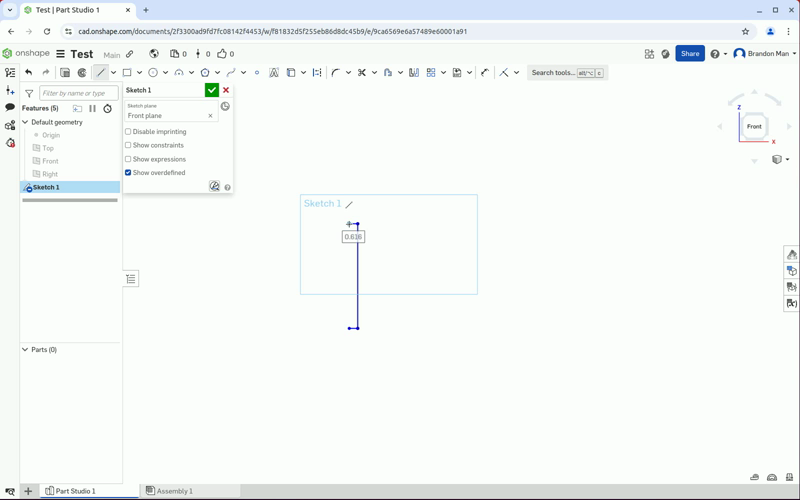
scroll(-6)
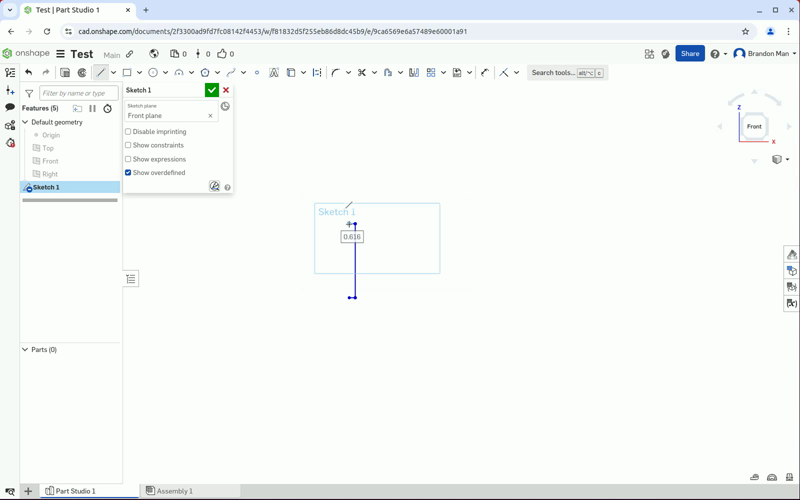
scroll(-6)
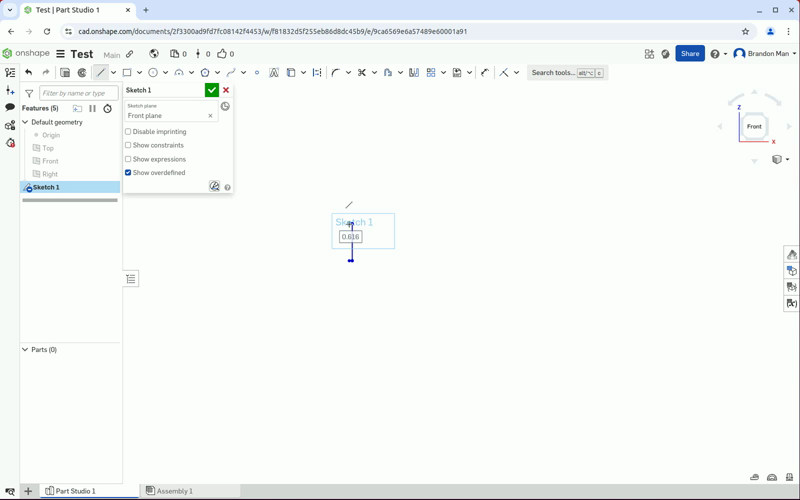
key_up(shift)
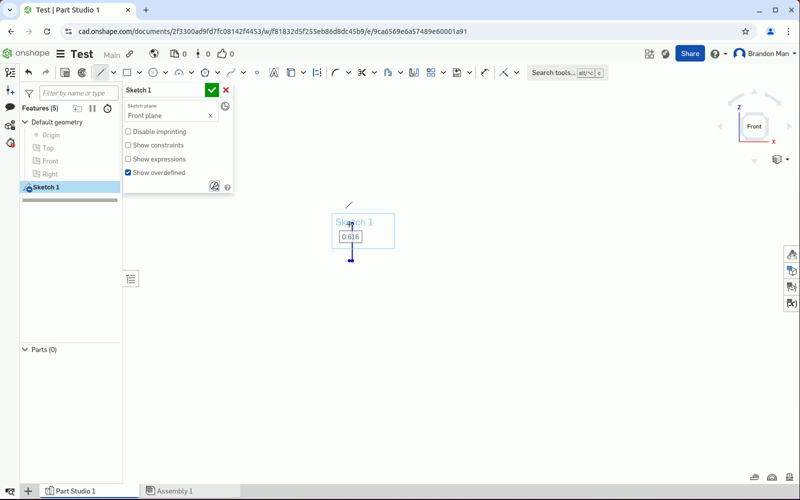
mouse_move(379, 223)
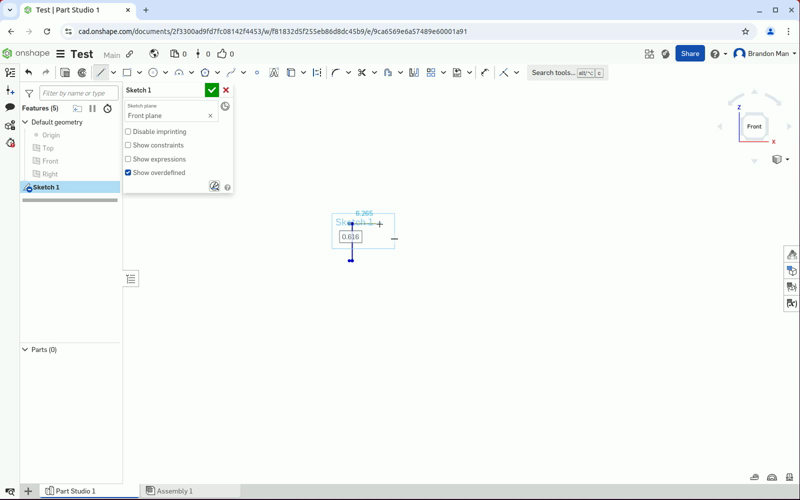
key_down(shift)
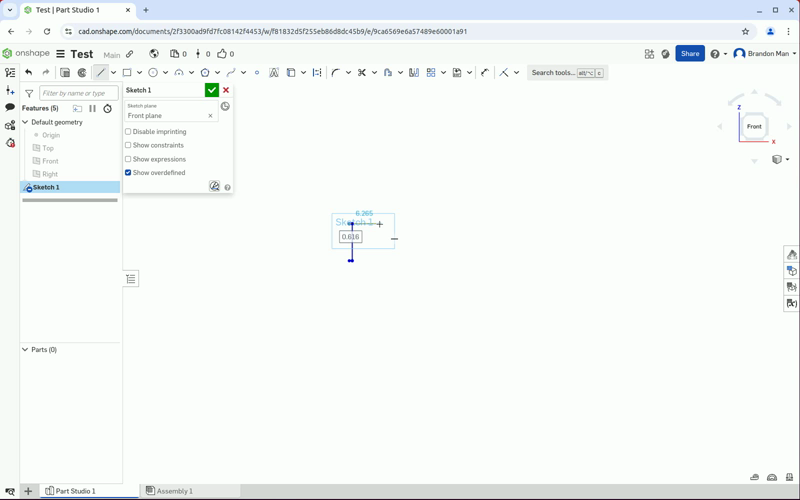
mouse_move(349, 260)
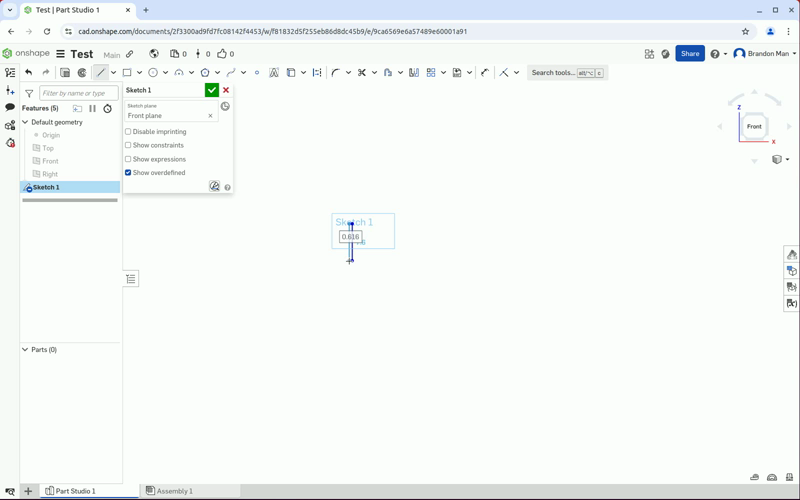
scroll(6)
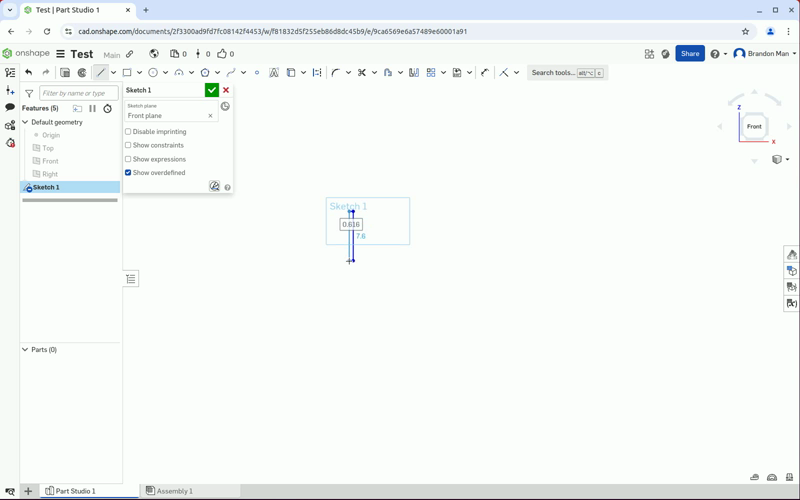
scroll(6)
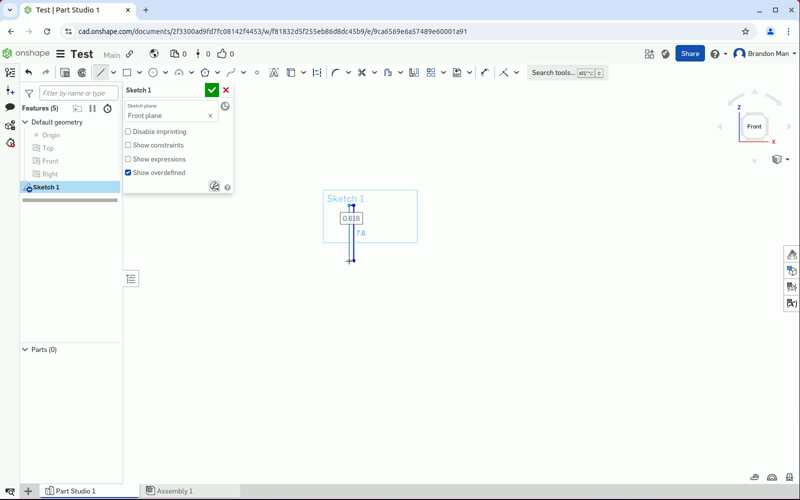
scroll(6)
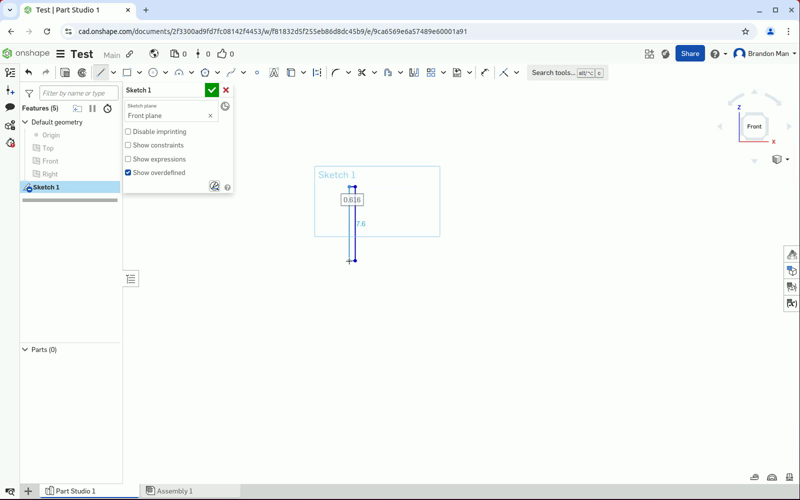
scroll(6)
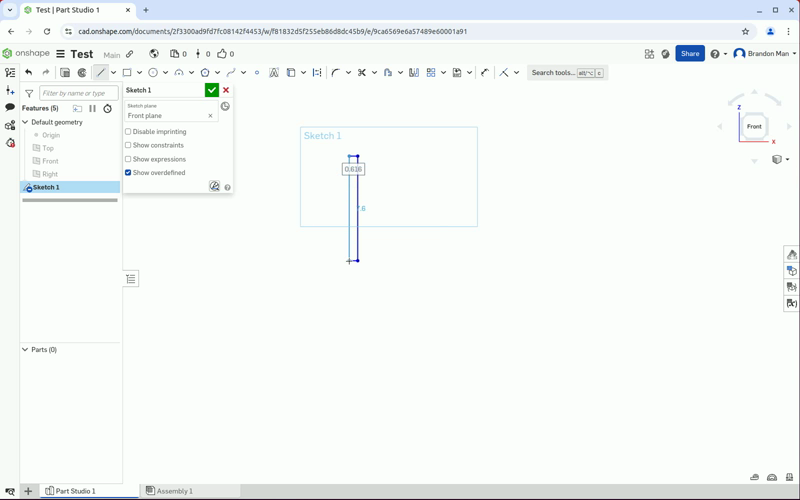
scroll(6)
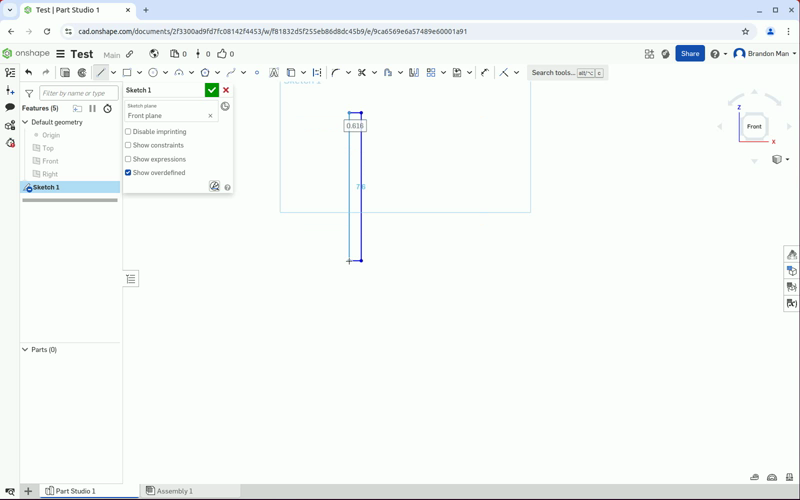
scroll(6)
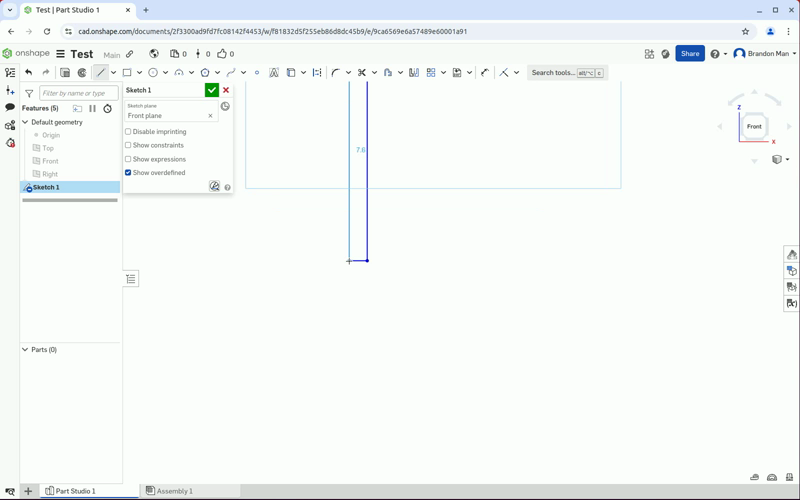
scroll(6)
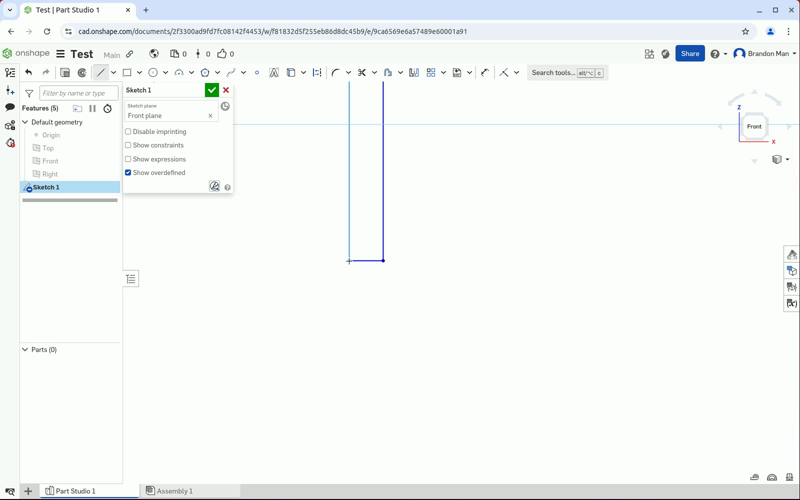
key_up(shift)
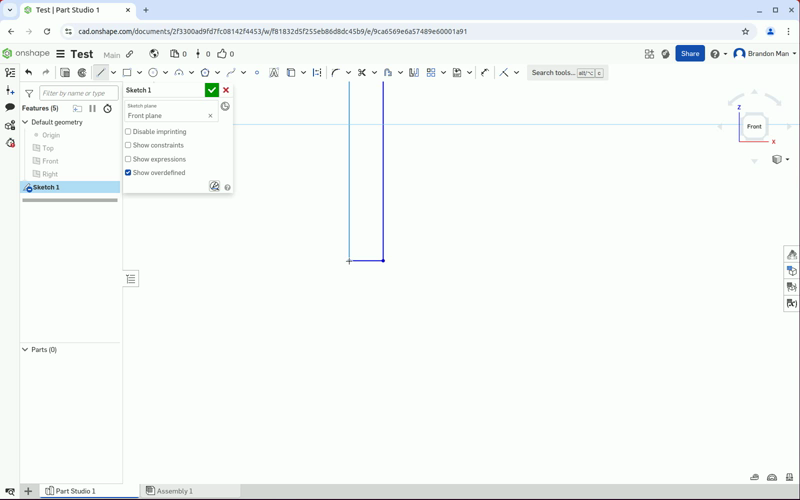
click(349, 260)
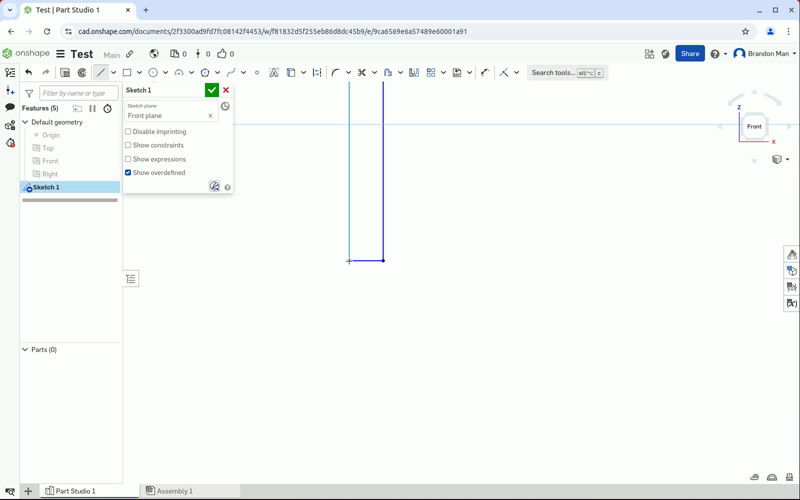
scroll(-6)
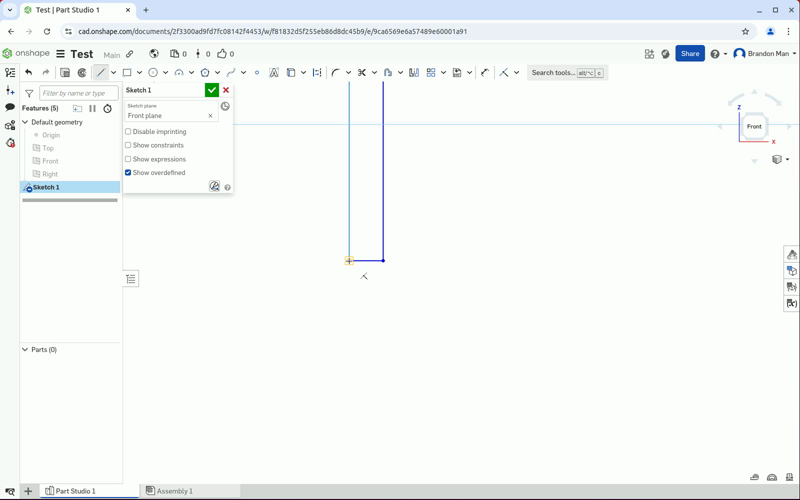
scroll(-6)
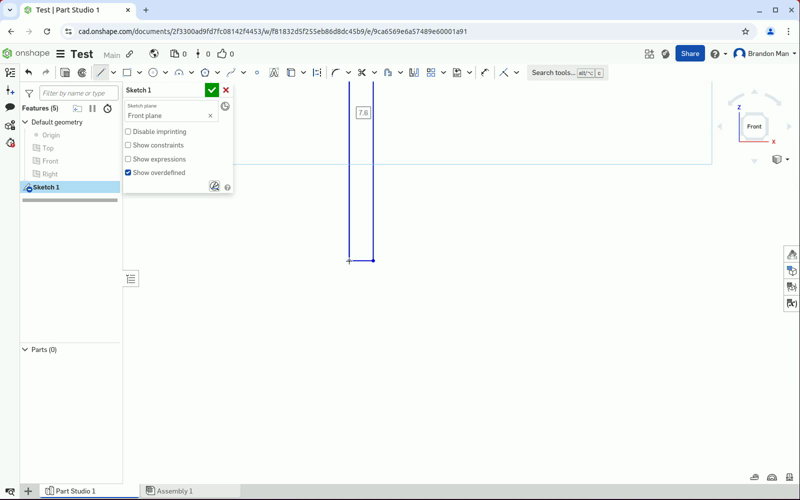
scroll(-6)
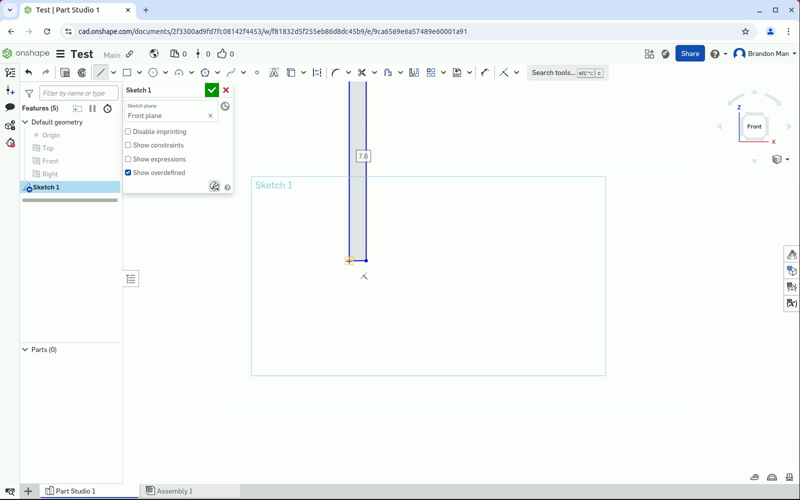
scroll(-6)
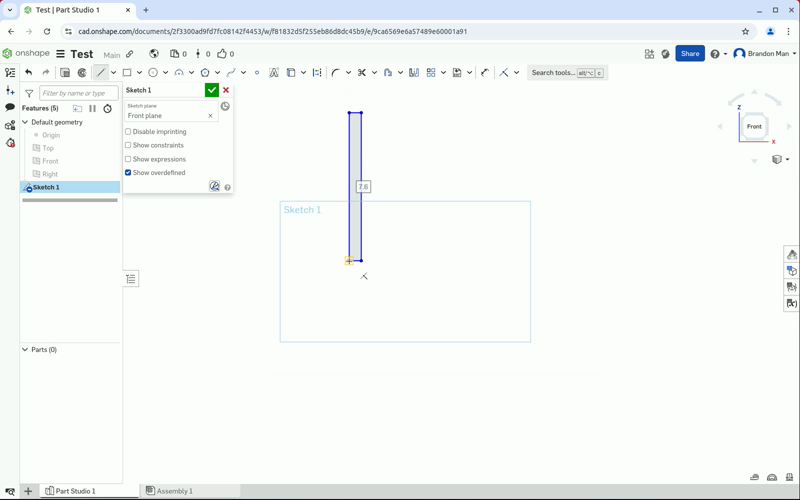
scroll(-6)
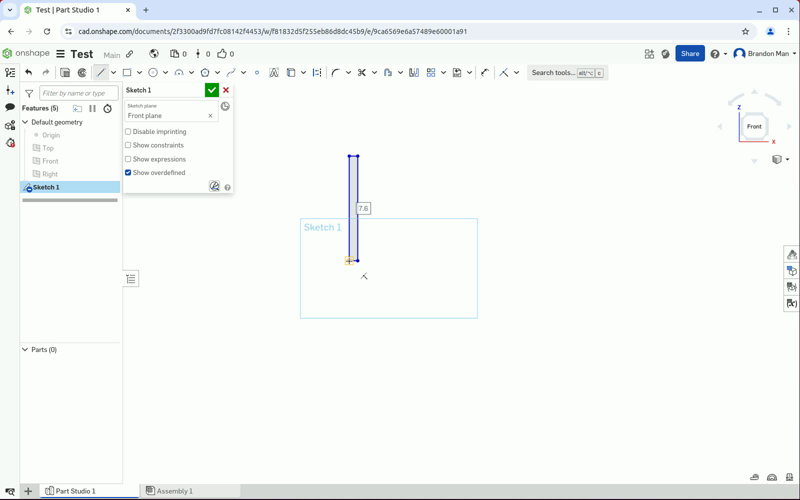
scroll(-6)
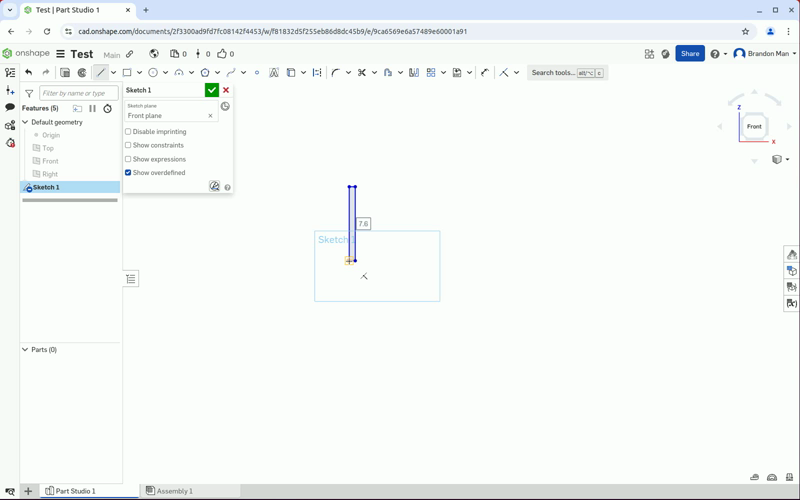
scroll(-6)
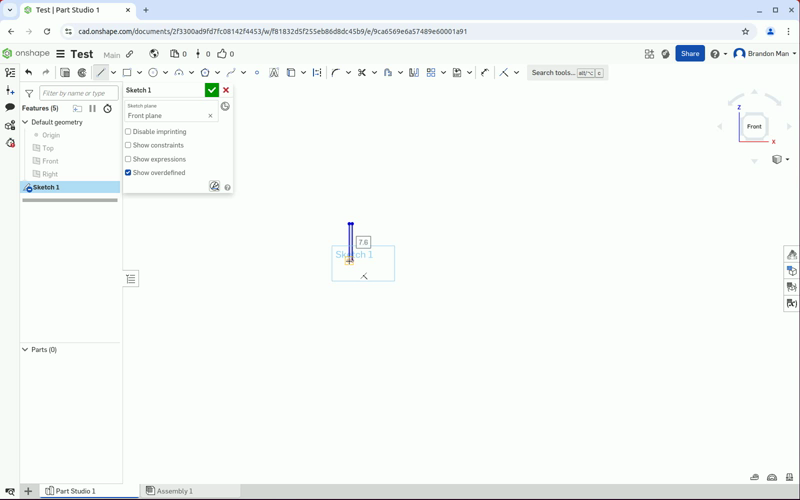
key(esc)
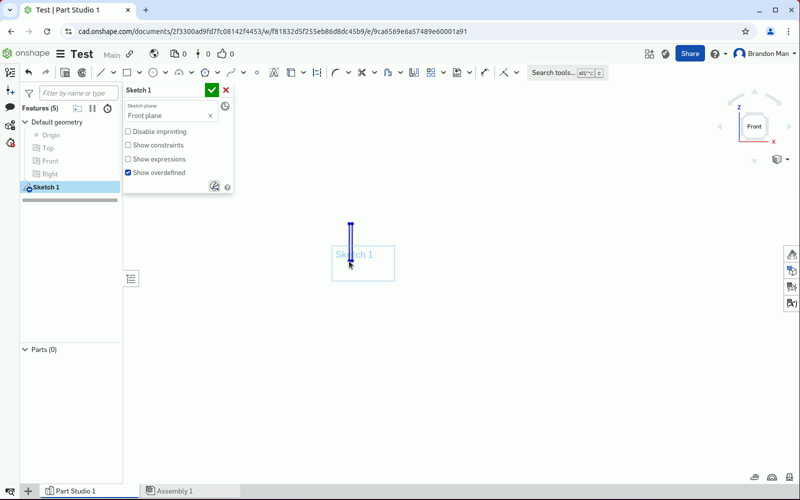
mouse_move(351, 258)
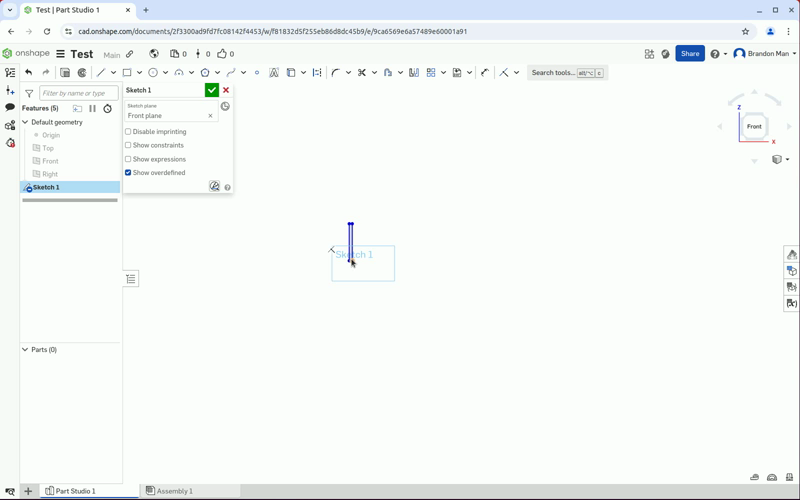
scroll(6)
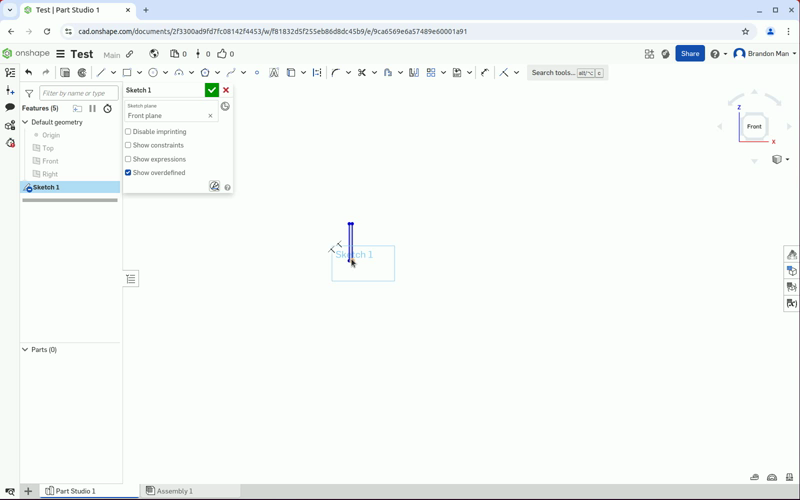
scroll(6)
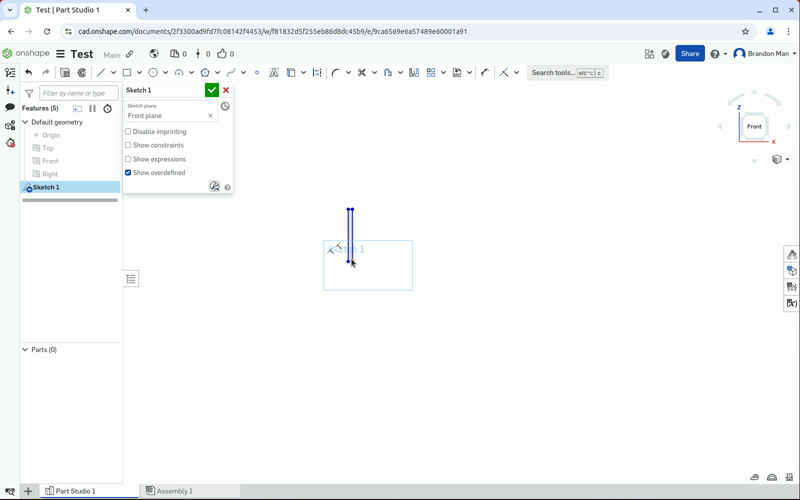
scroll(6)
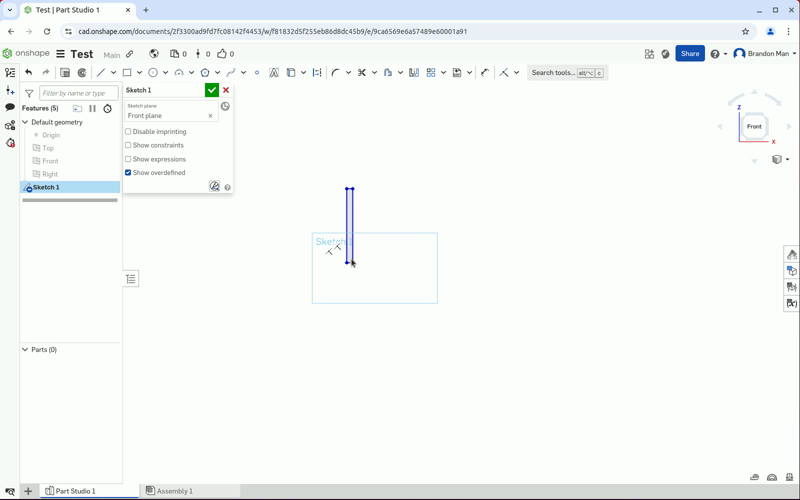
scroll(6)
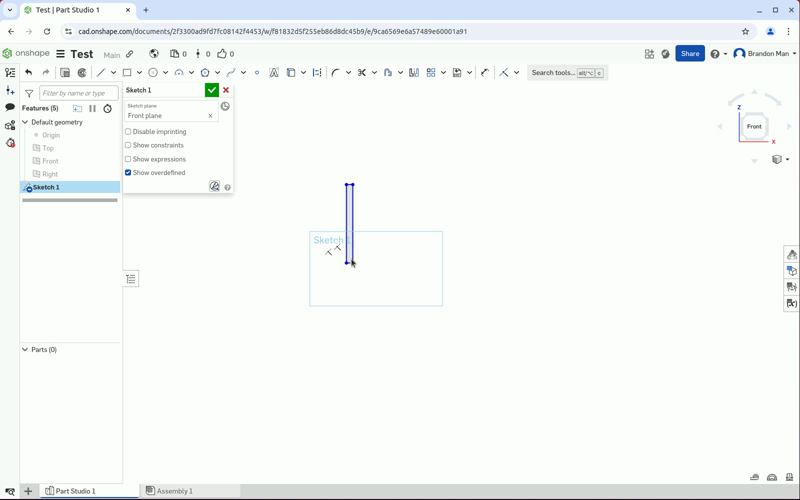
scroll(6)
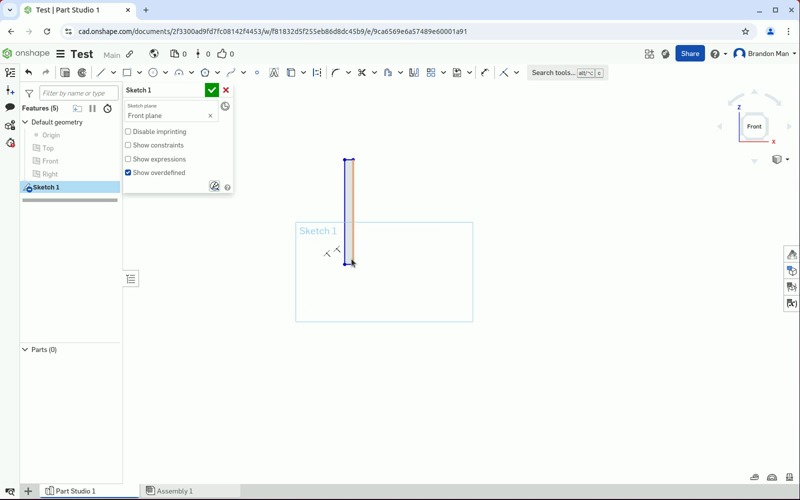
scroll(6)
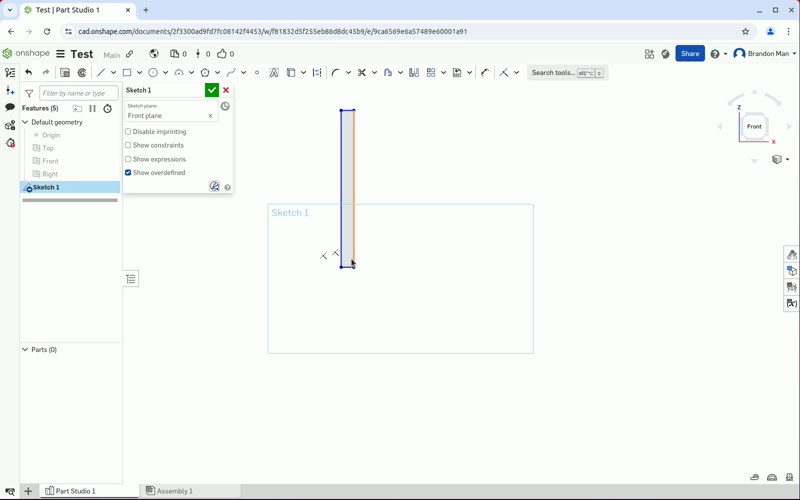
scroll(6)
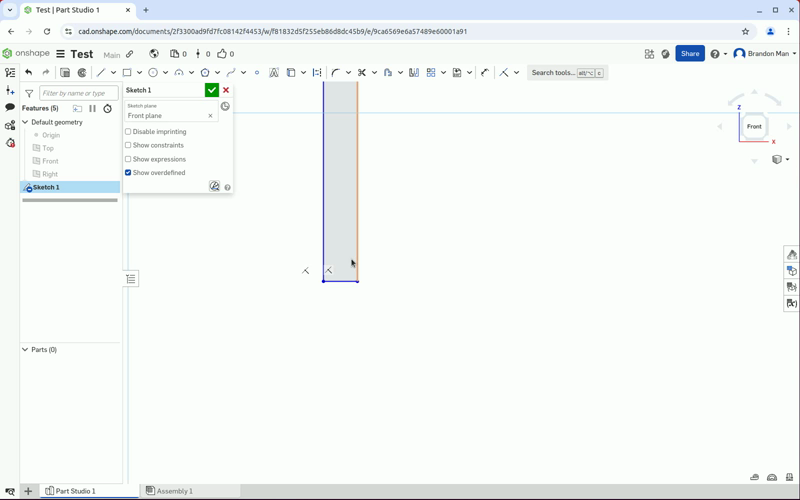
click(351, 258)
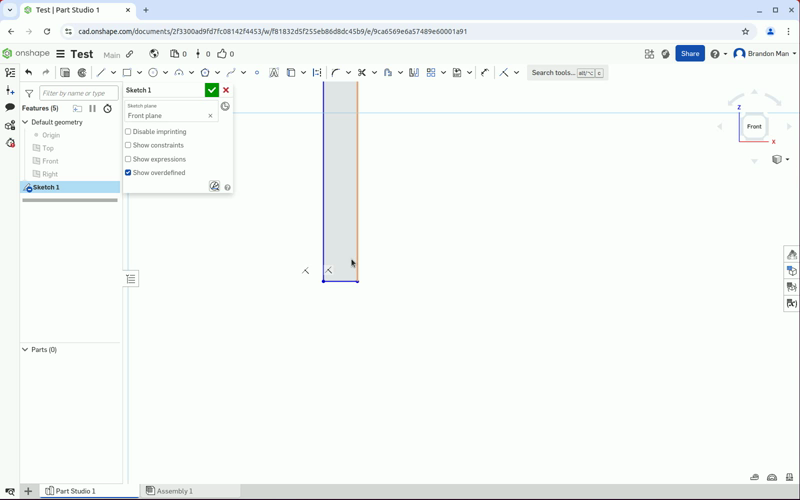
scroll(-6)
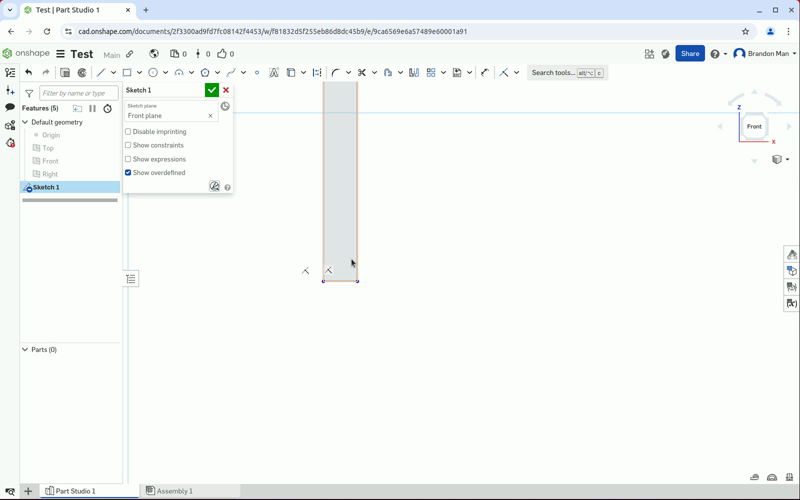
scroll(-6)
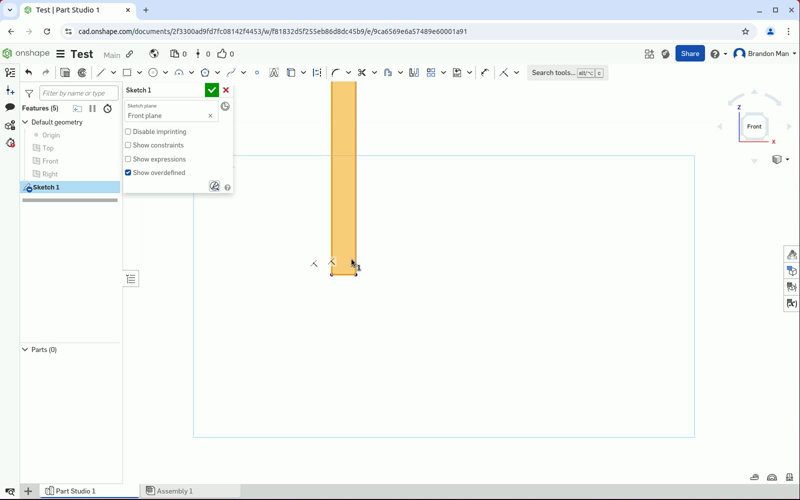
scroll(-6)
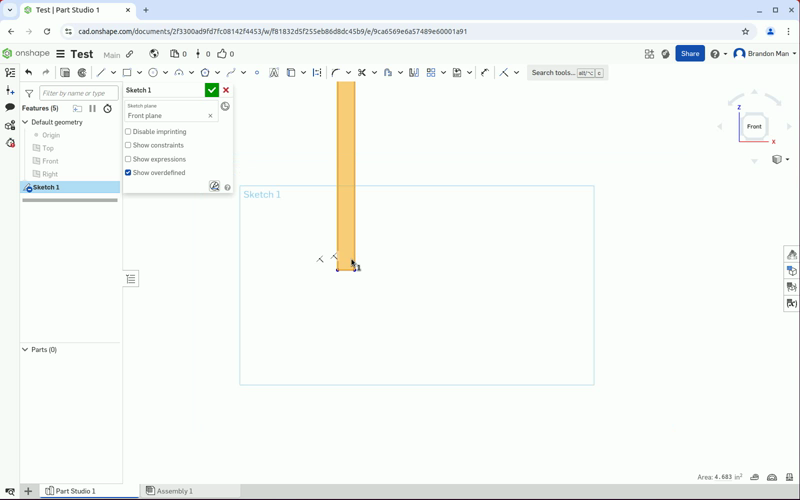
scroll(-6)
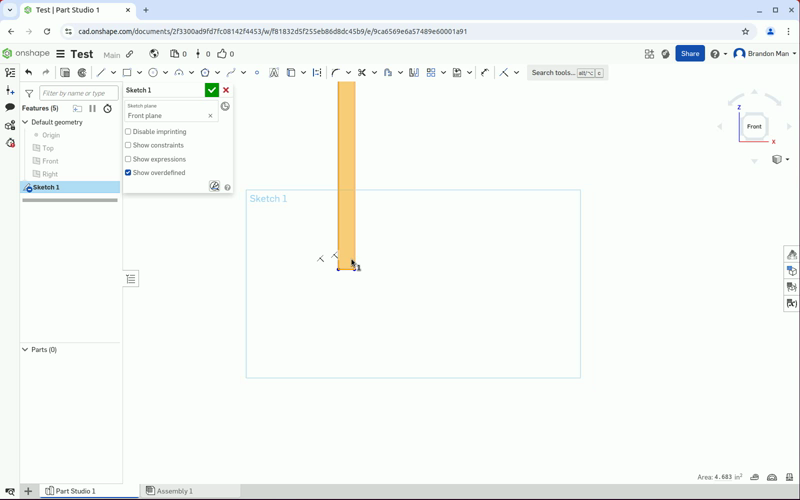
scroll(-6)
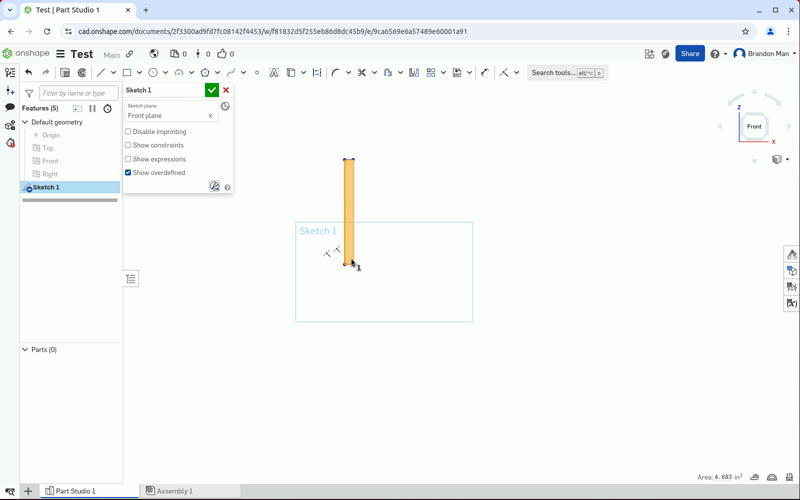
scroll(-6)
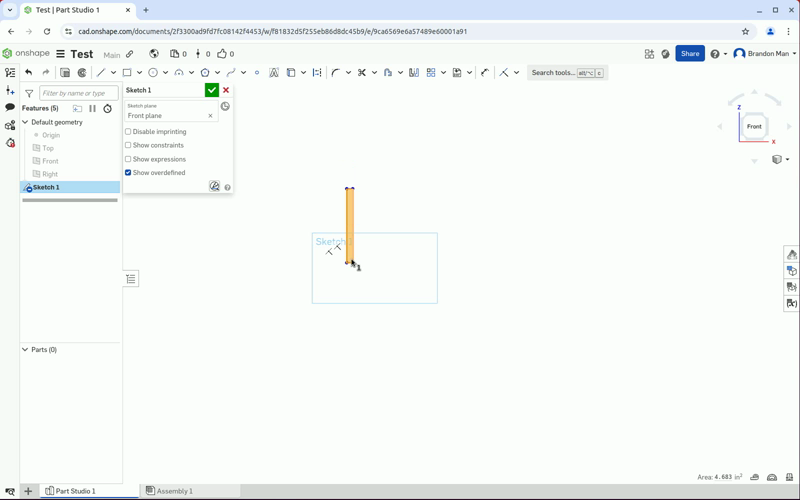
scroll(-6)
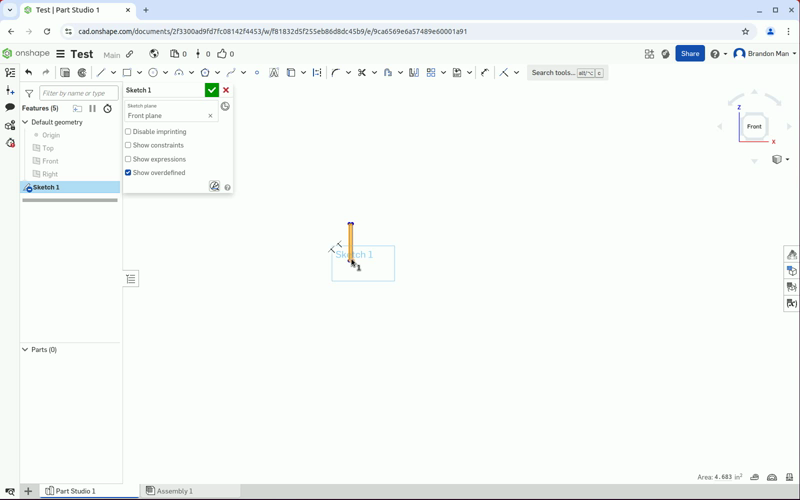
mouse_move(73, 352)
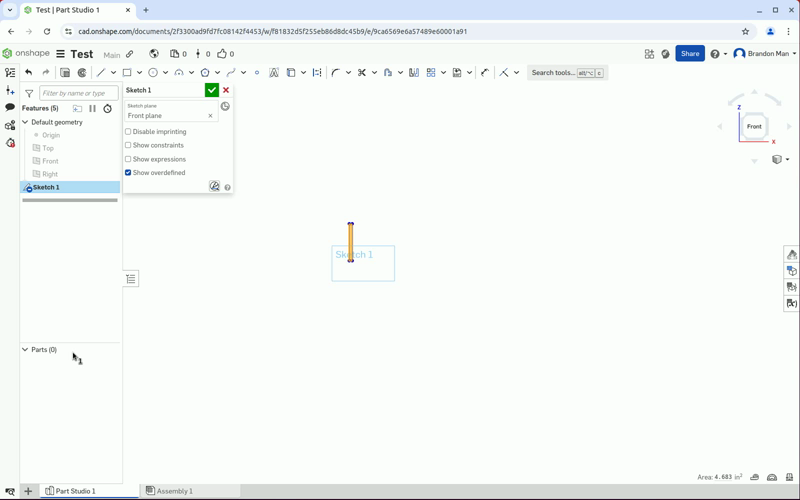
key(shift+y)
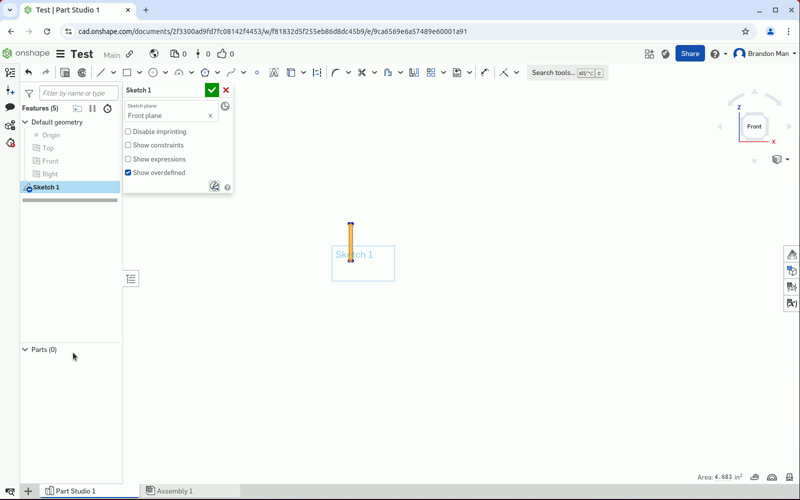
key(shift+e)
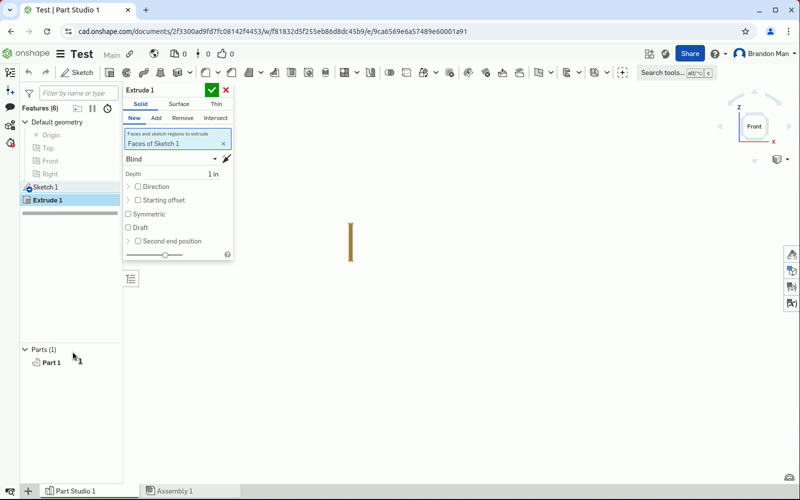
mouse_move(143, 106)
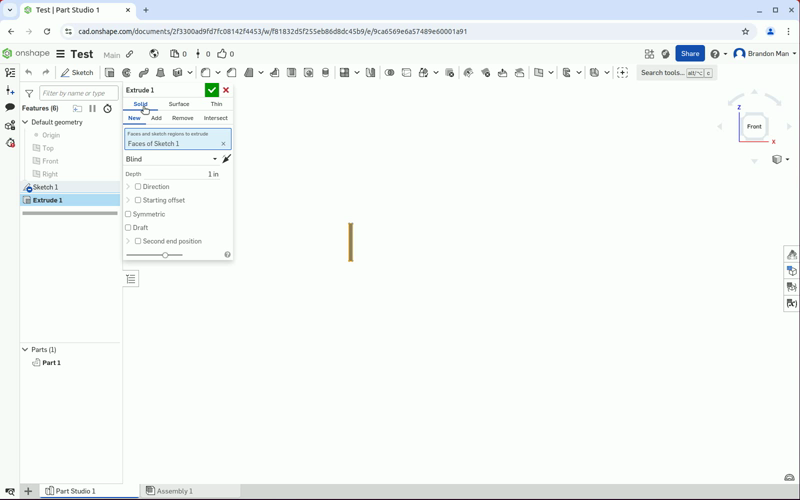
click(143, 106)
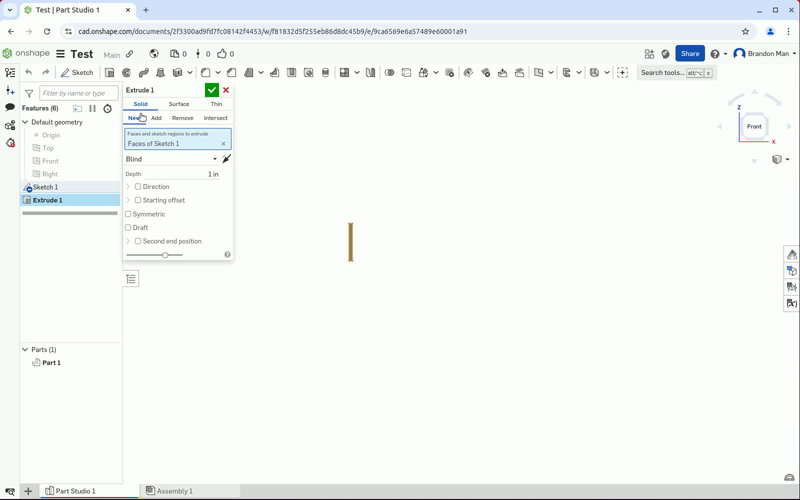
mouse_move(137, 120)
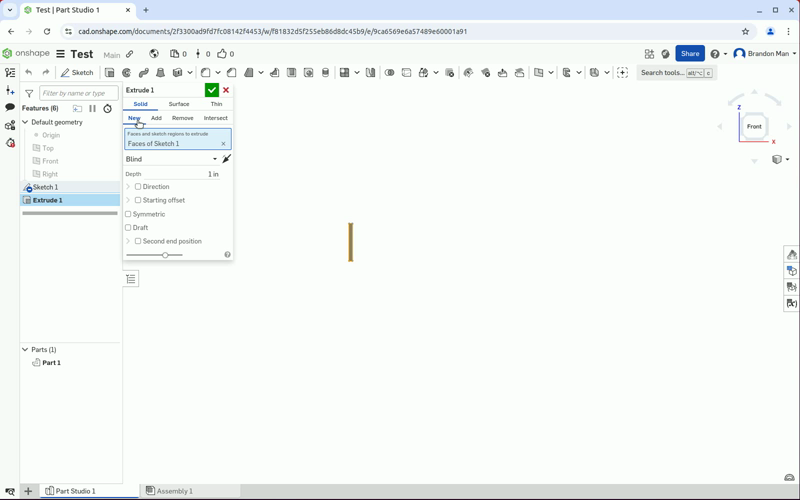
click(137, 120)
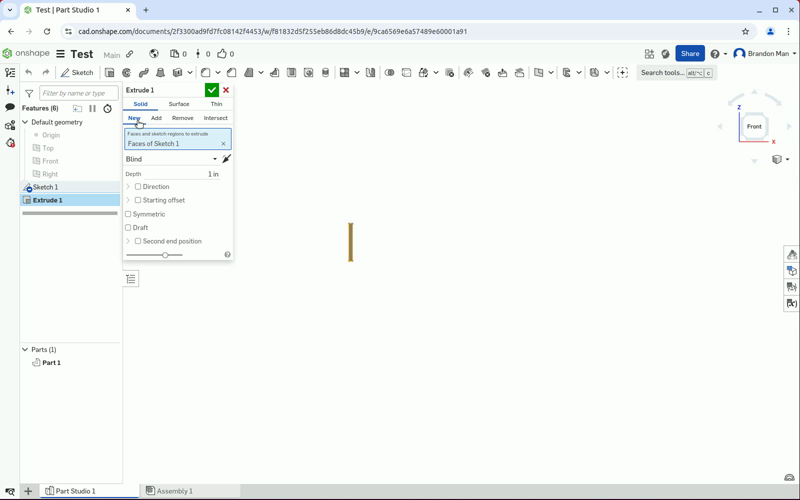
key(tab, 4)
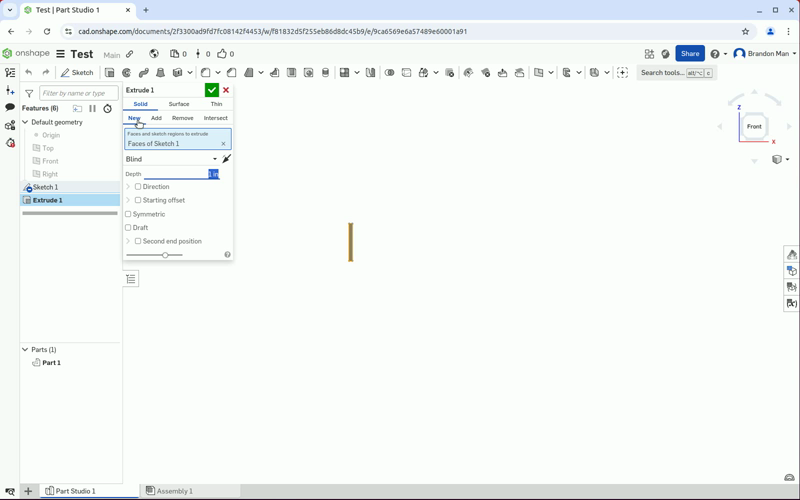
text(-0.481)
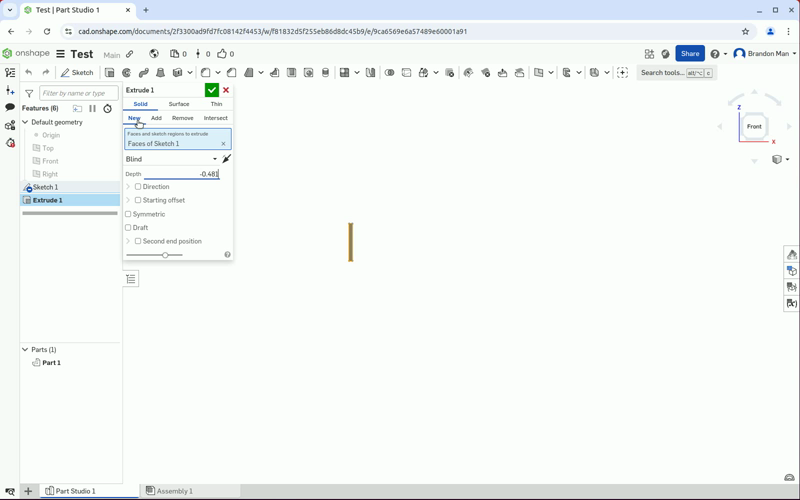
key(enter)
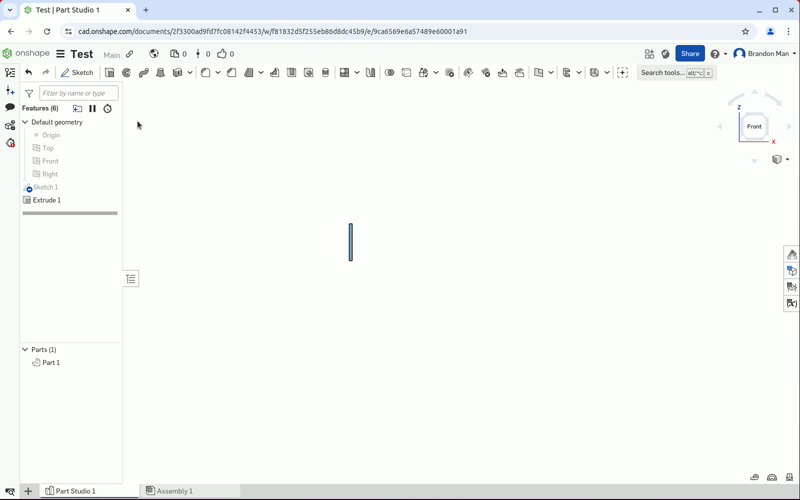
key(shift+h)
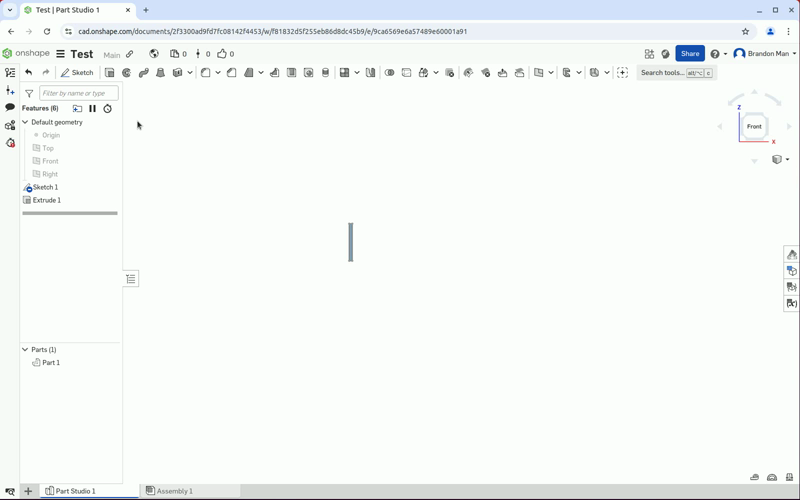
key(shift+h)
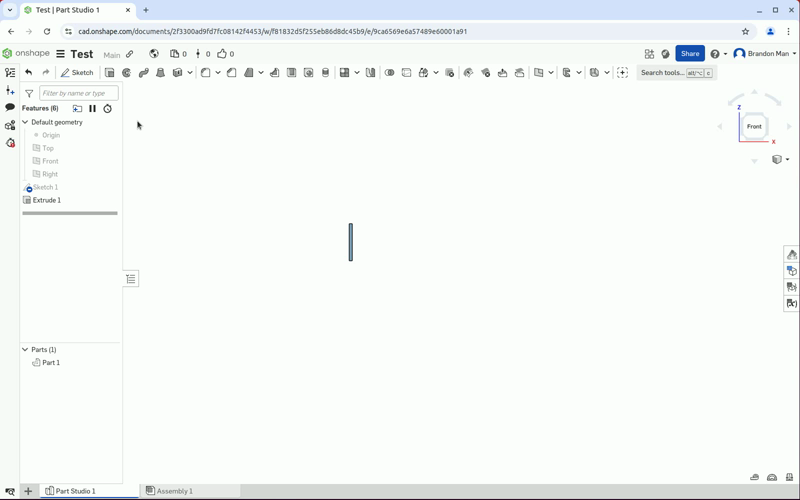
mouse_move(73, 189)
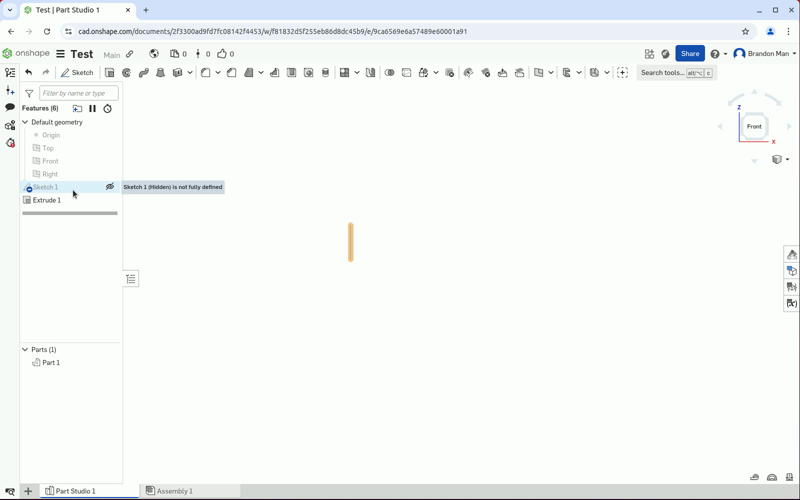
click(73, 189)
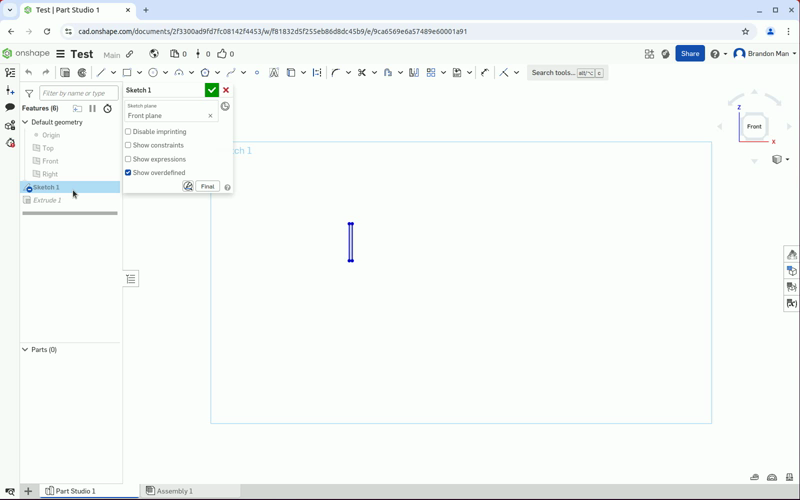
mouse_move(229, 92)
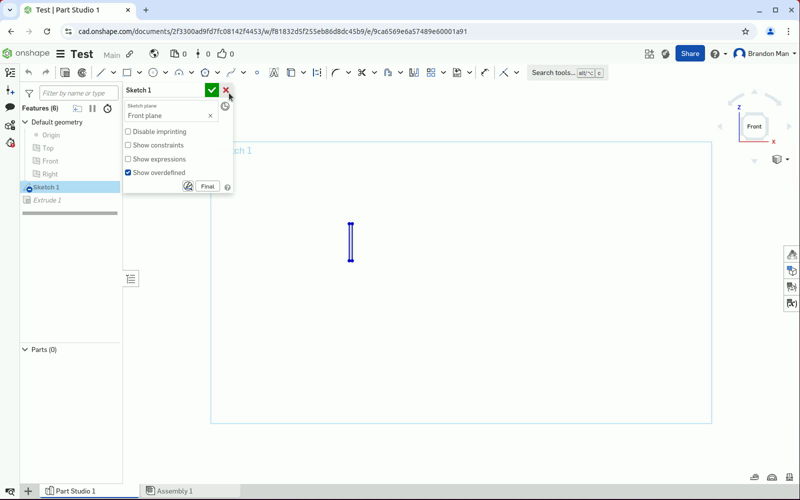
click(229, 92)
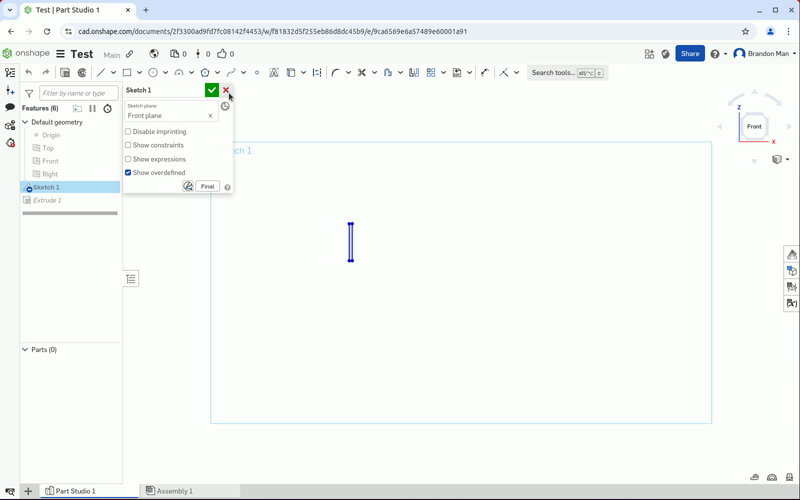
key(shift+s)
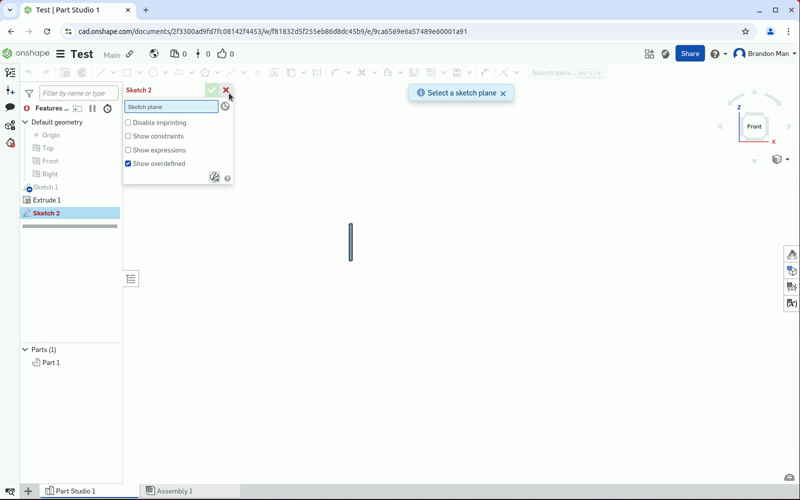
mouse_move(73, 163)
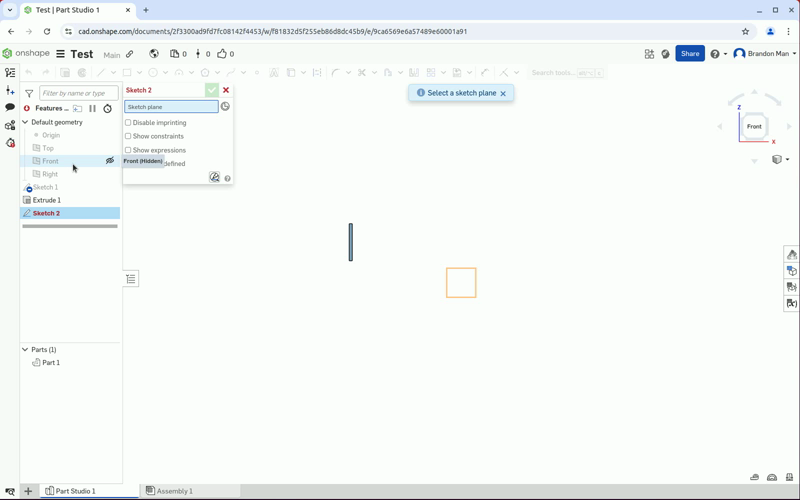
click(73, 163)
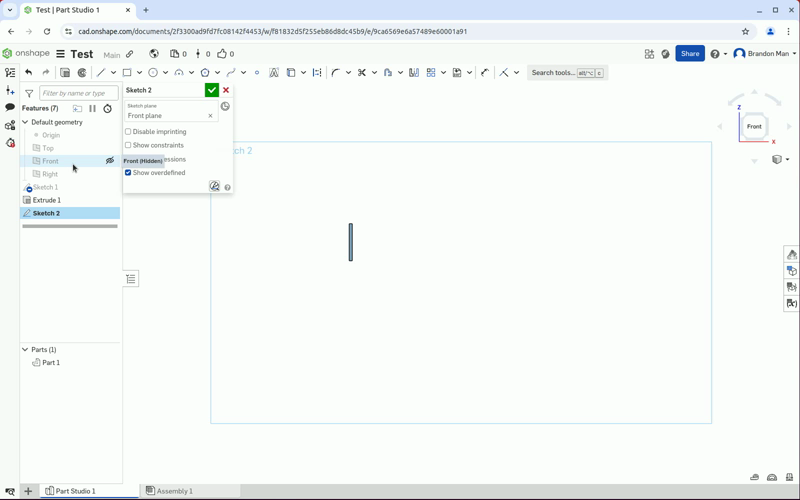
mouse_move(73, 352)
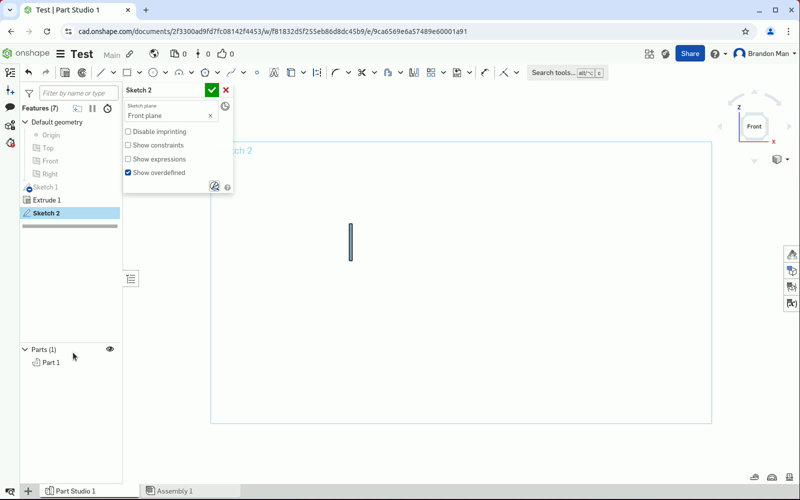
key(y)
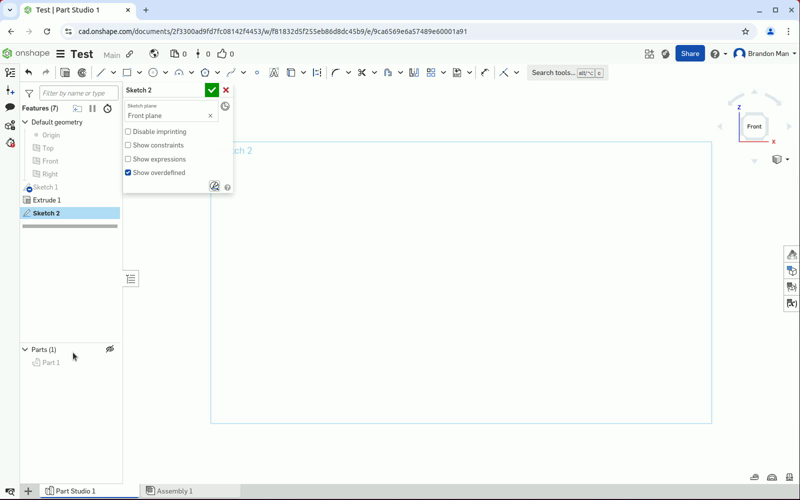
key(l)
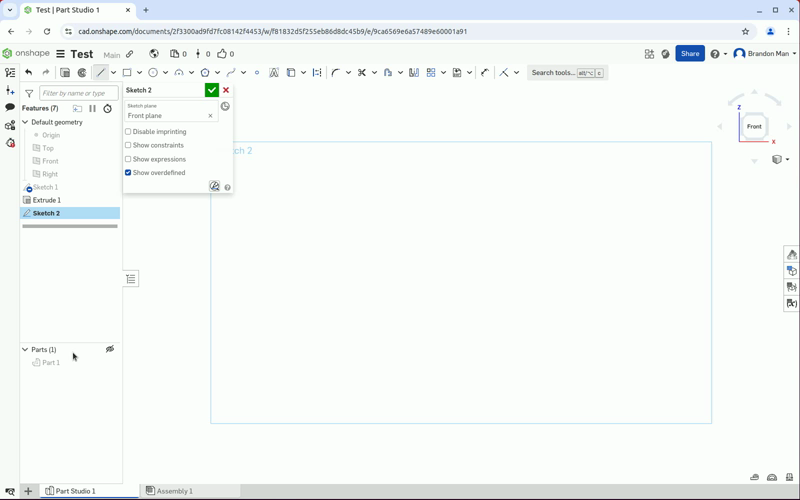
key_down(shift)
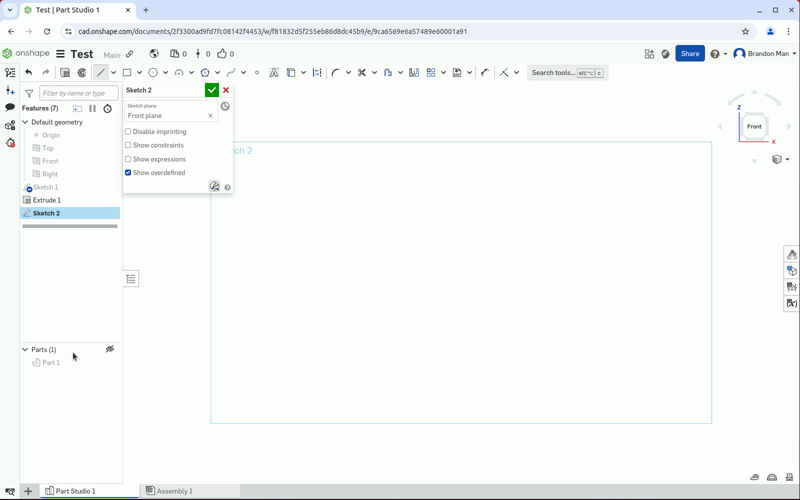
mouse_move(352, 260)
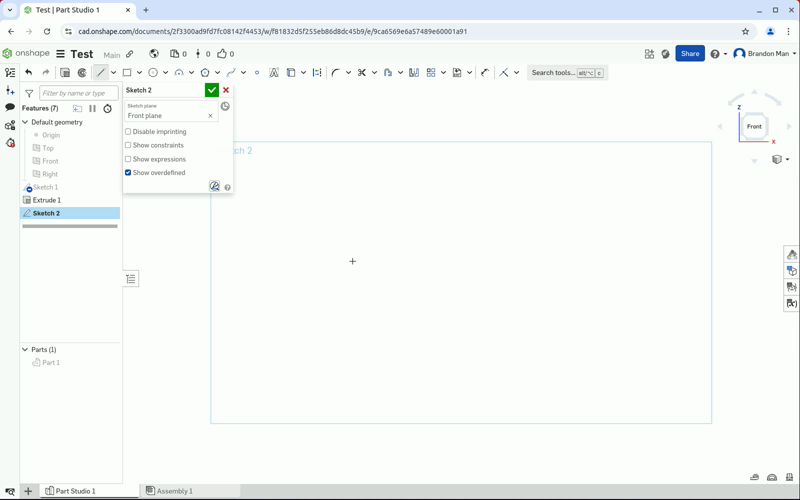
click(352, 260)
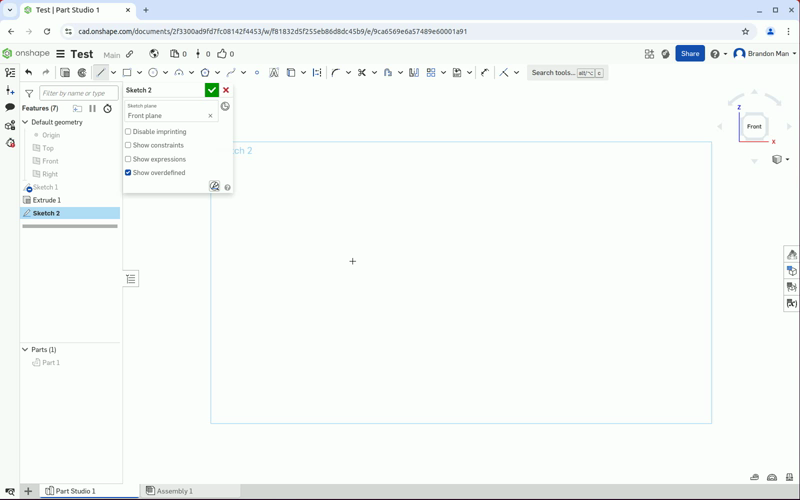
key_up(shift)
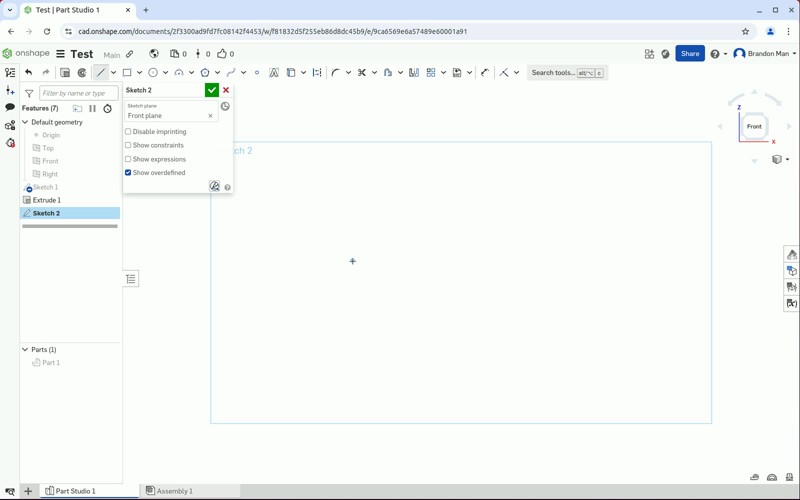
key_down(shift)
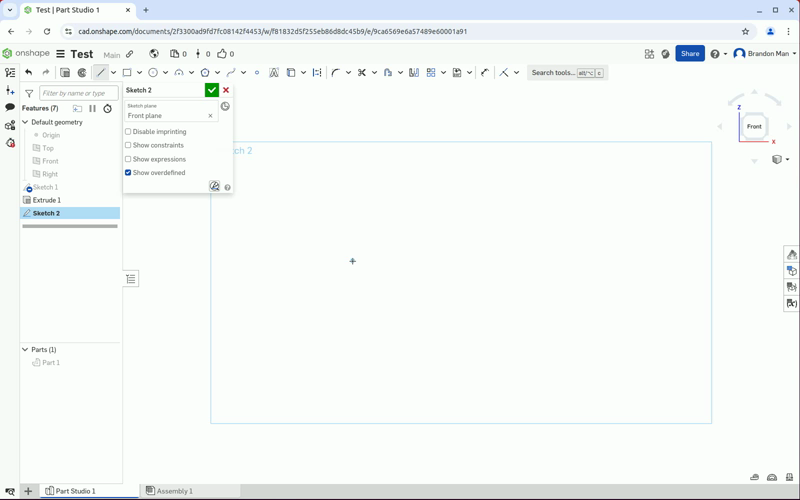
mouse_move(382, 260)
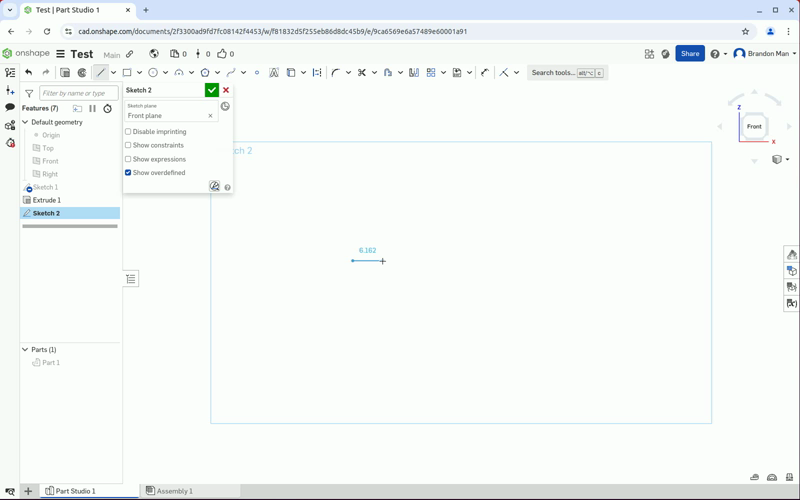
mouse_move(355, 260)
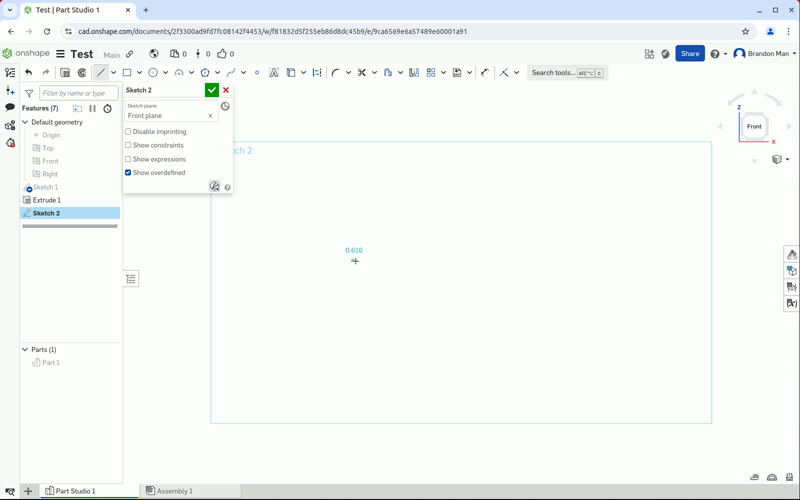
scroll(6)
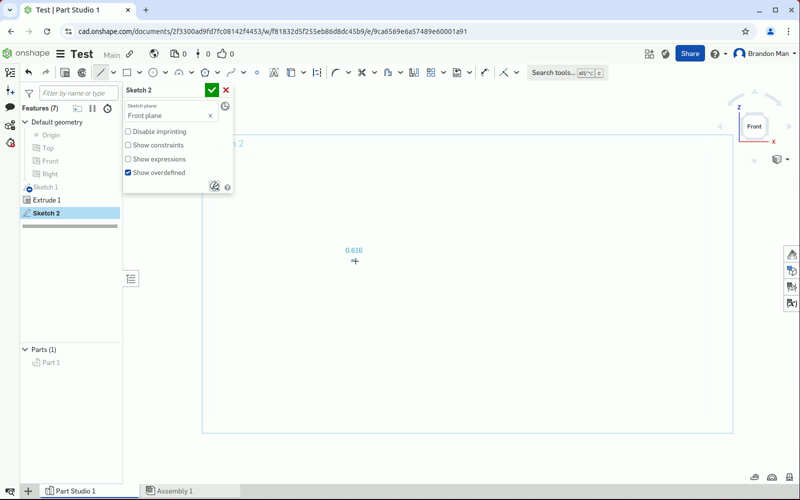
scroll(6)
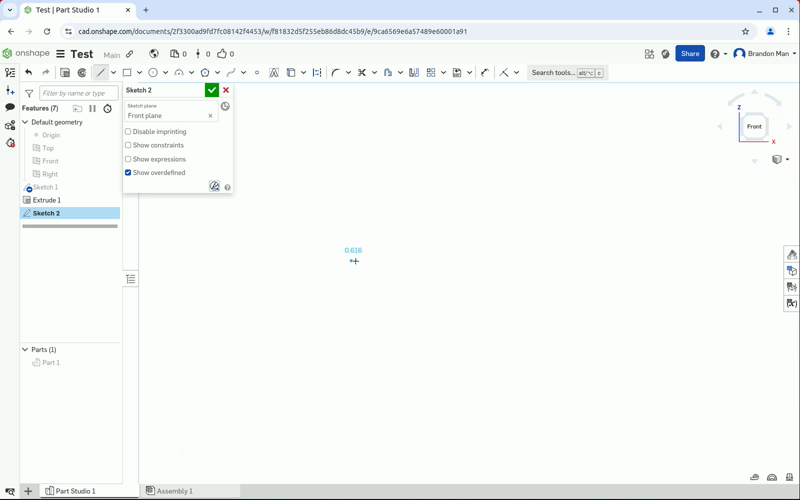
scroll(6)
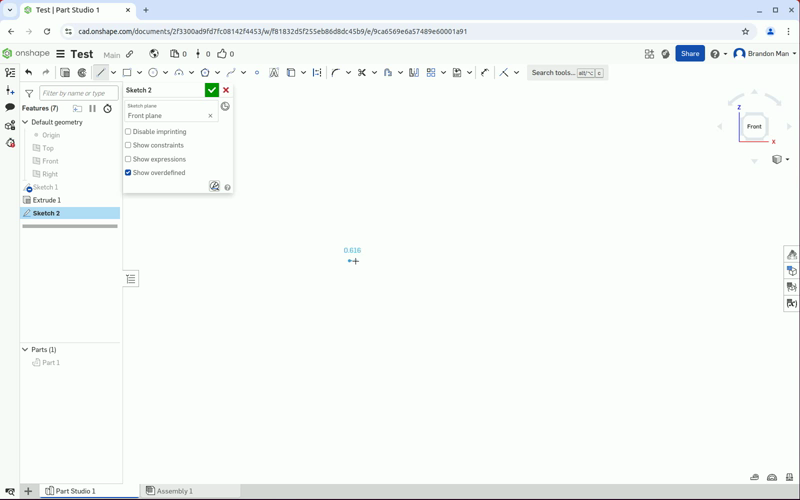
scroll(6)
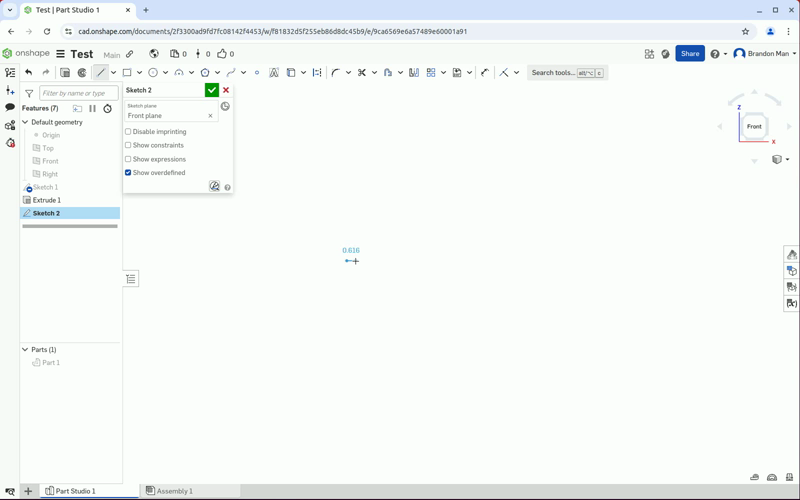
scroll(6)
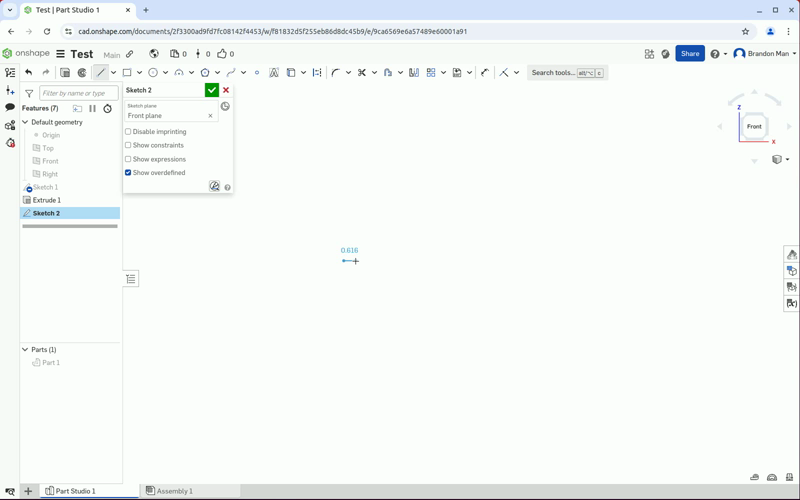
scroll(6)
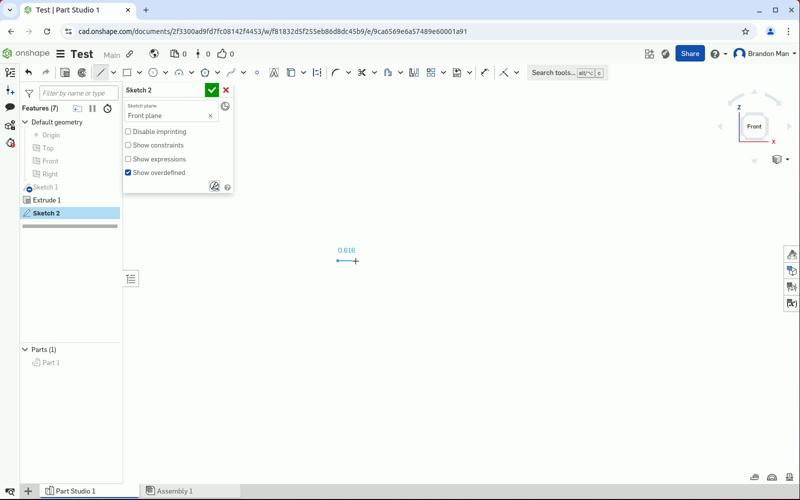
scroll(6)
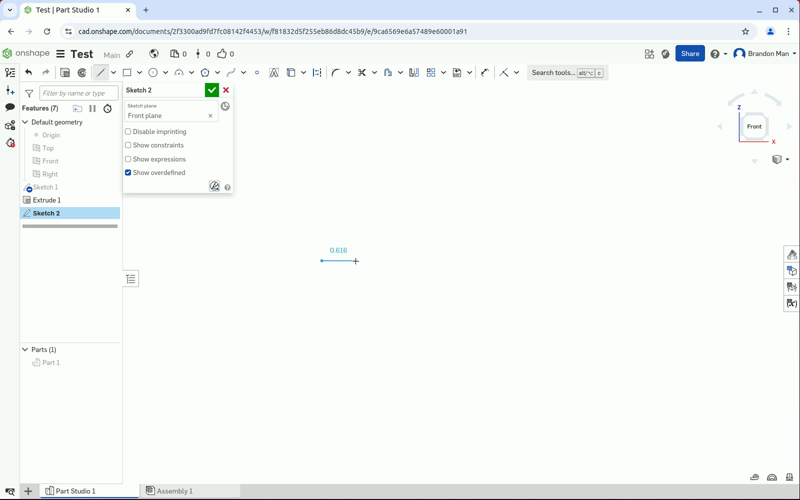
click(355, 260)
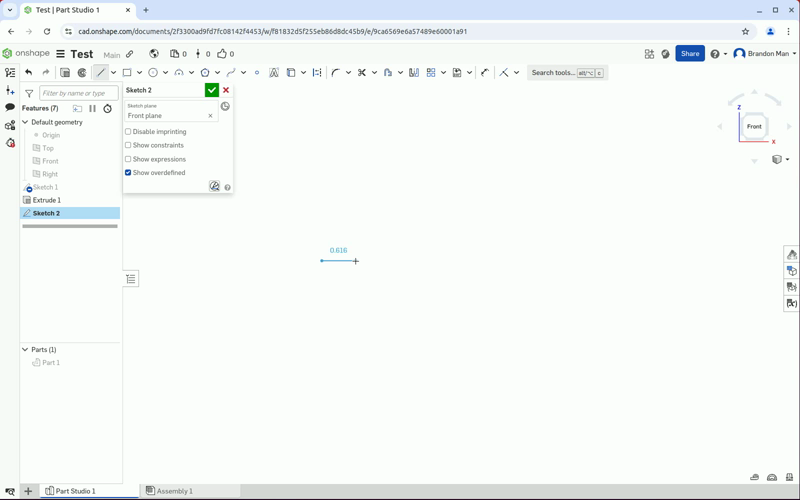
scroll(-6)
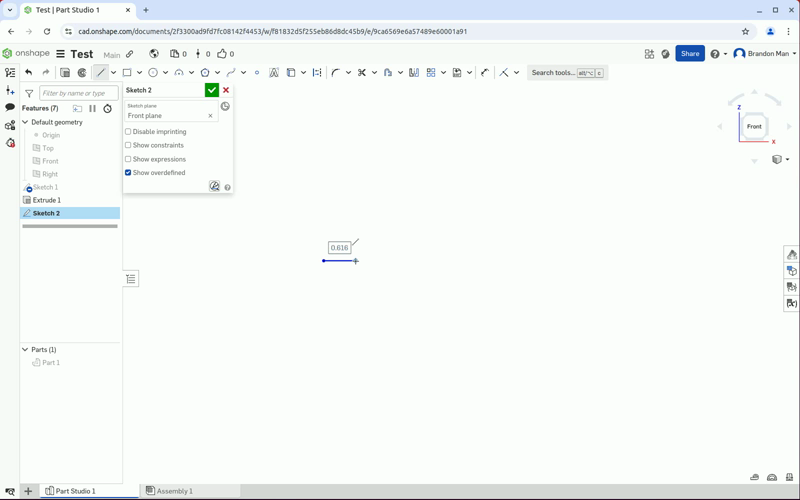
scroll(-6)
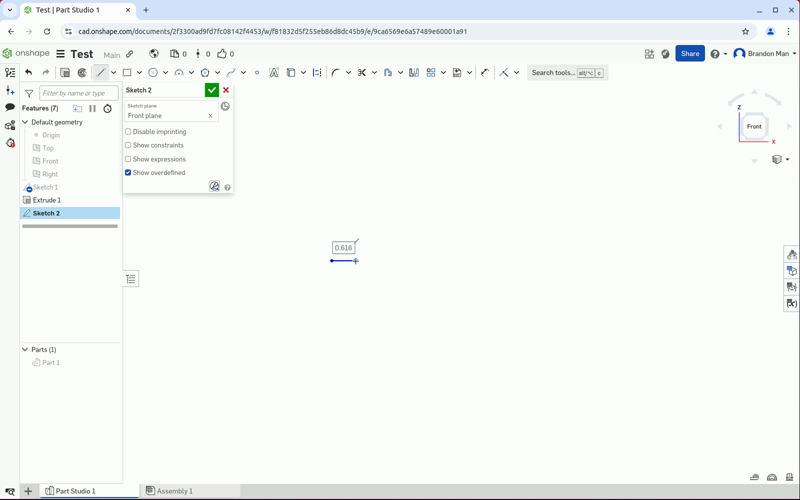
scroll(-6)
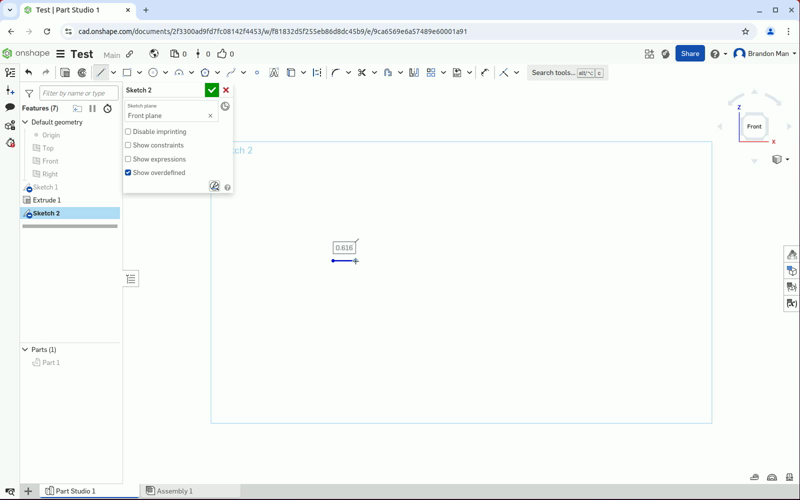
scroll(-6)
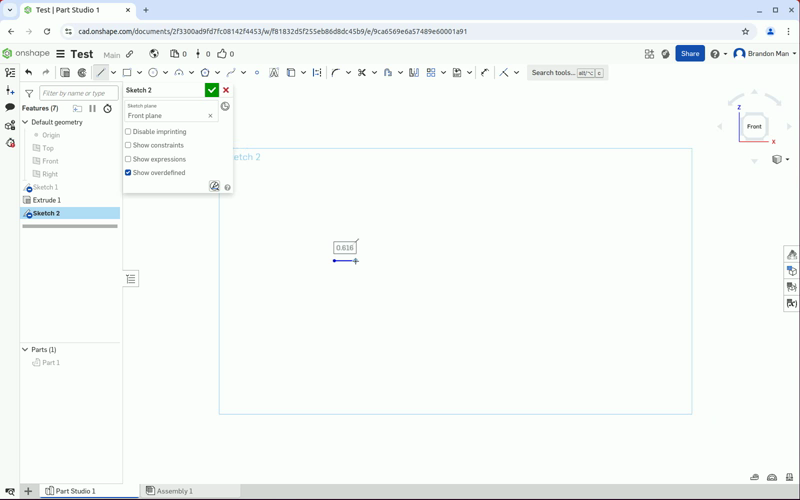
scroll(-6)
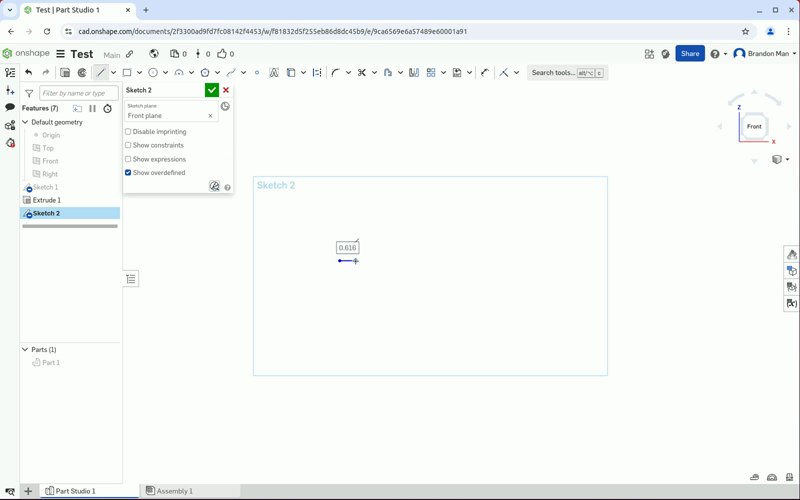
scroll(-6)
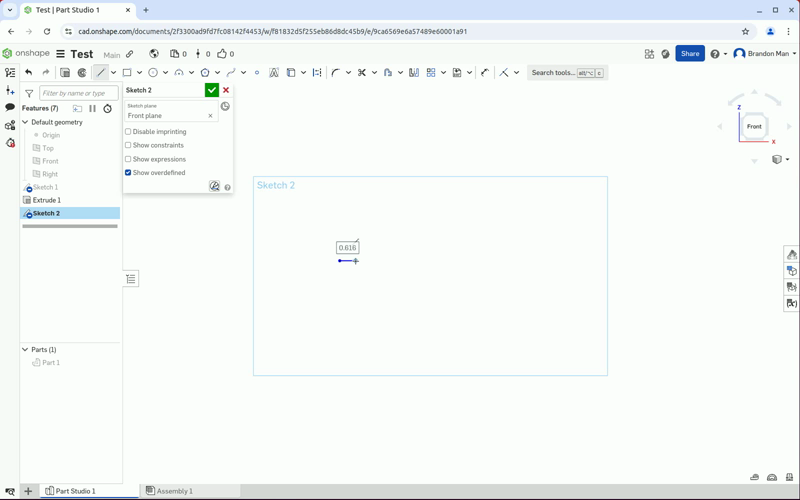
scroll(-6)
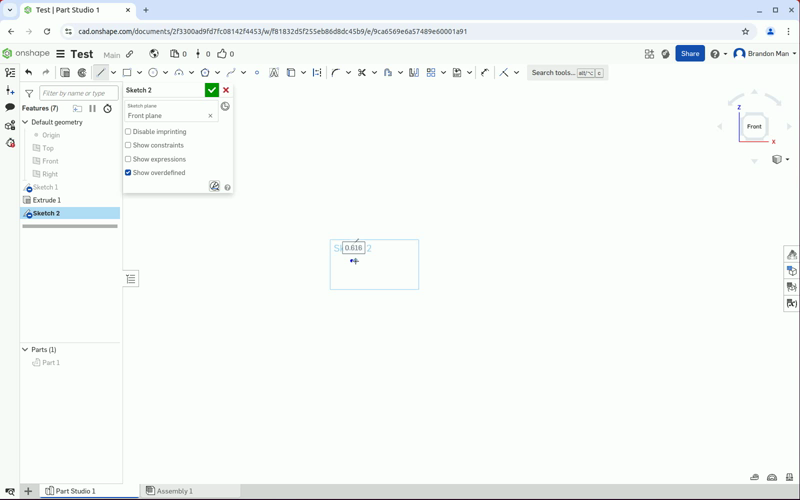
key_up(shift)
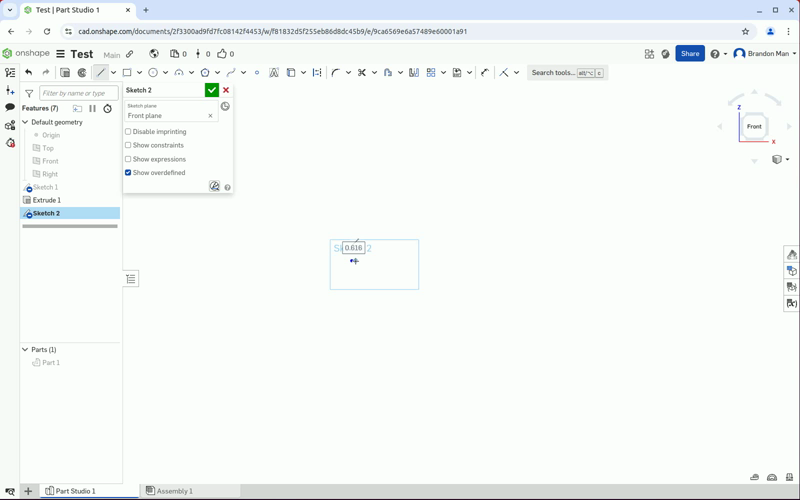
key_down(shift)
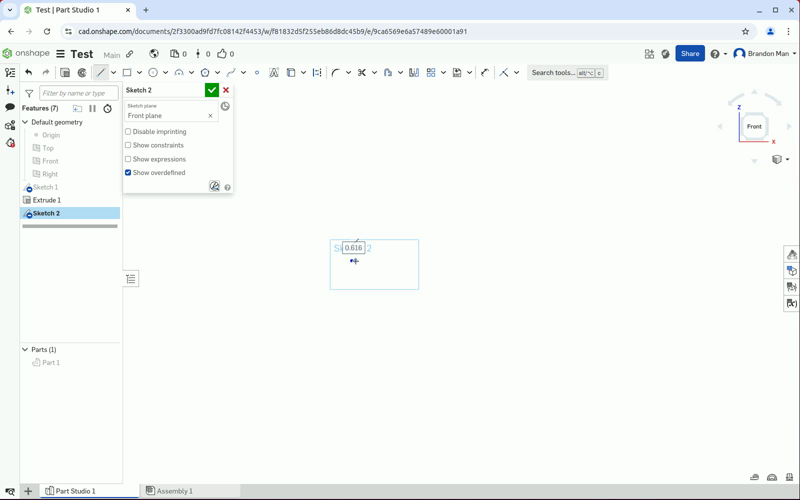
mouse_move(385, 260)
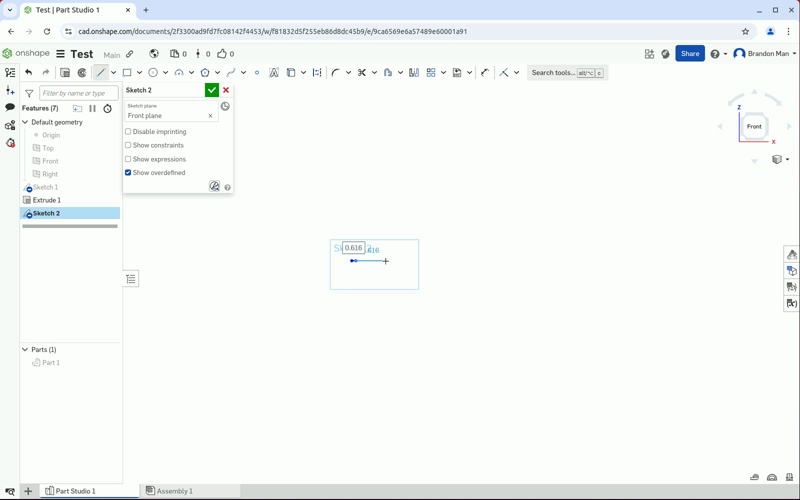
mouse_move(355, 223)
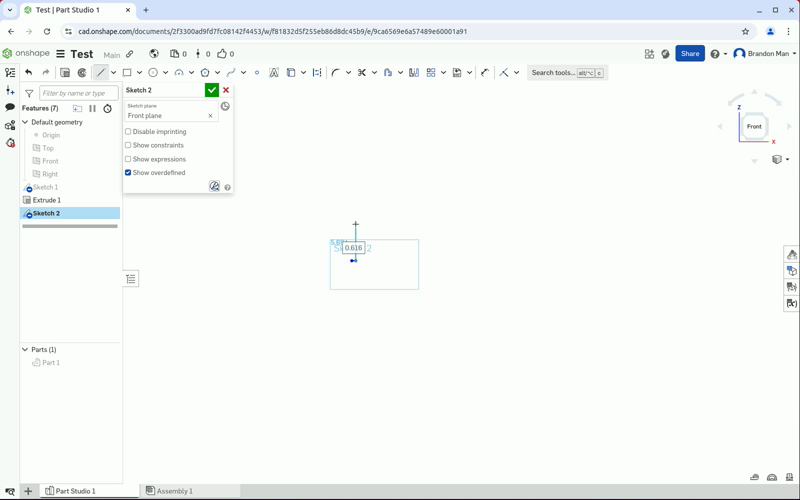
click(355, 223)
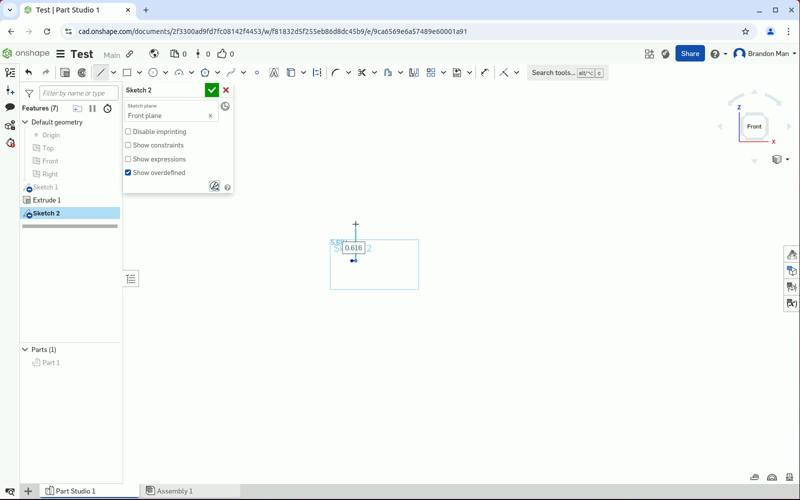
key_up(shift)
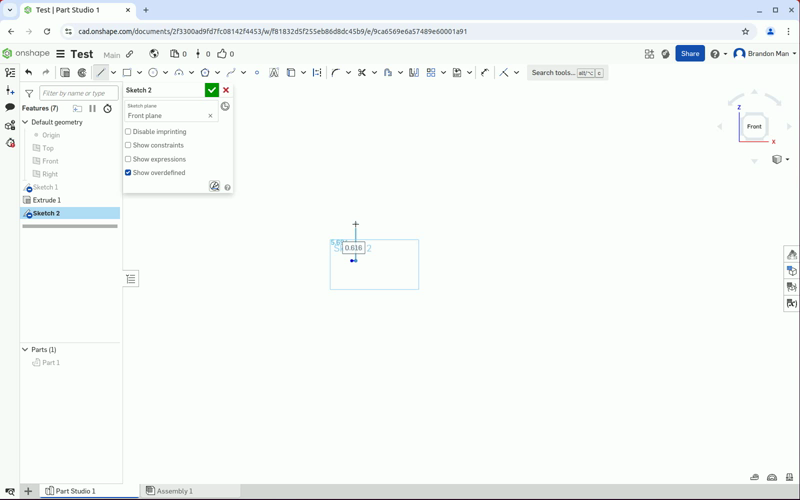
key_down(shift)
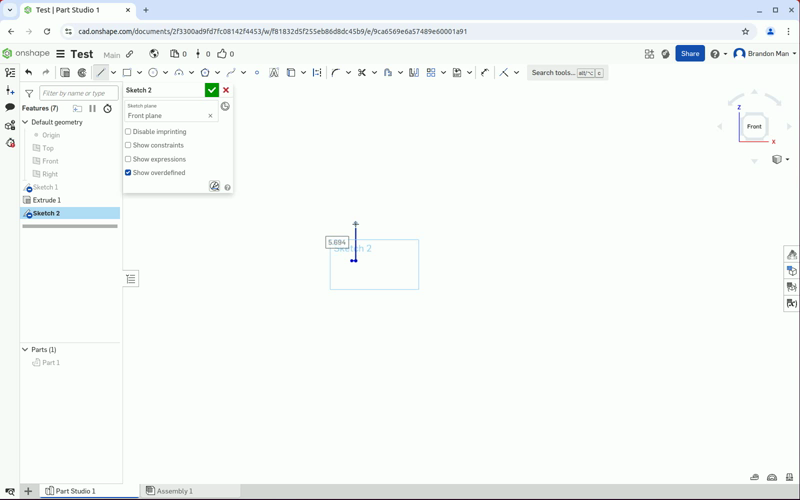
mouse_move(385, 223)
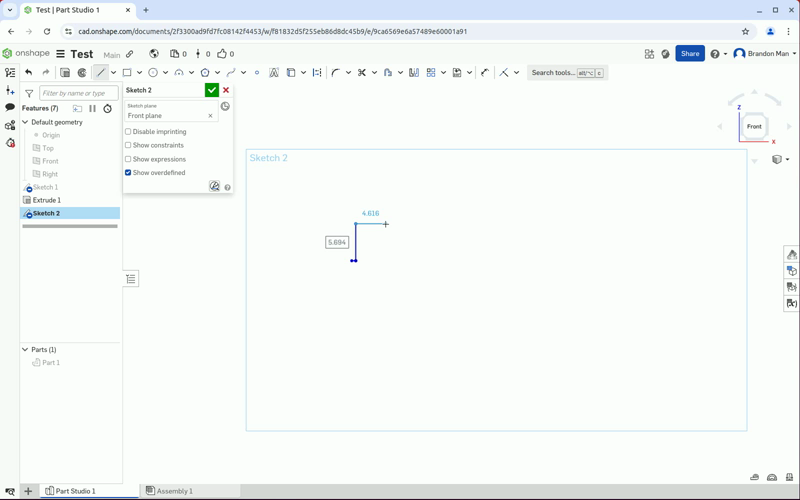
mouse_move(352, 223)
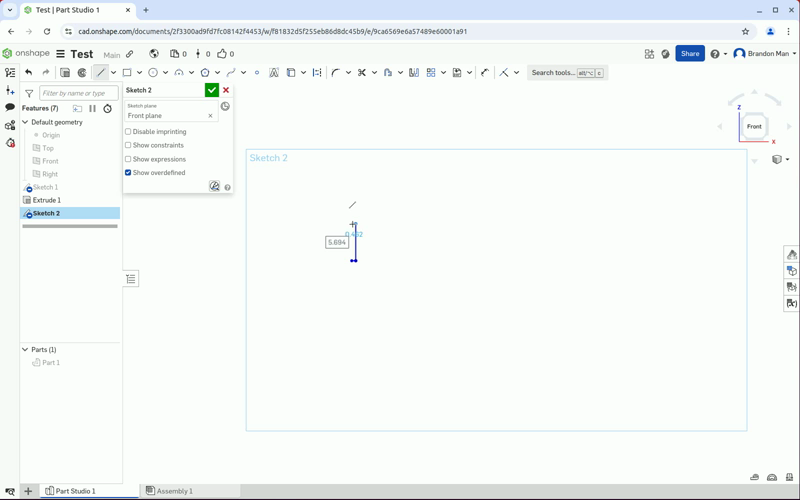
scroll(6)
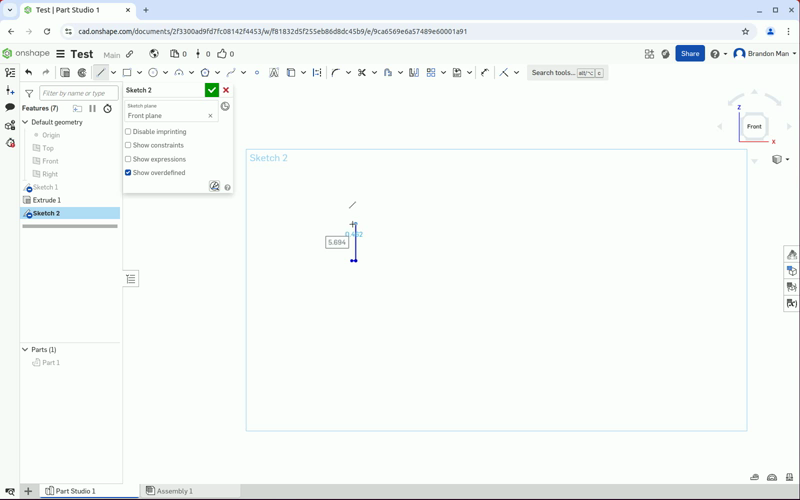
scroll(6)
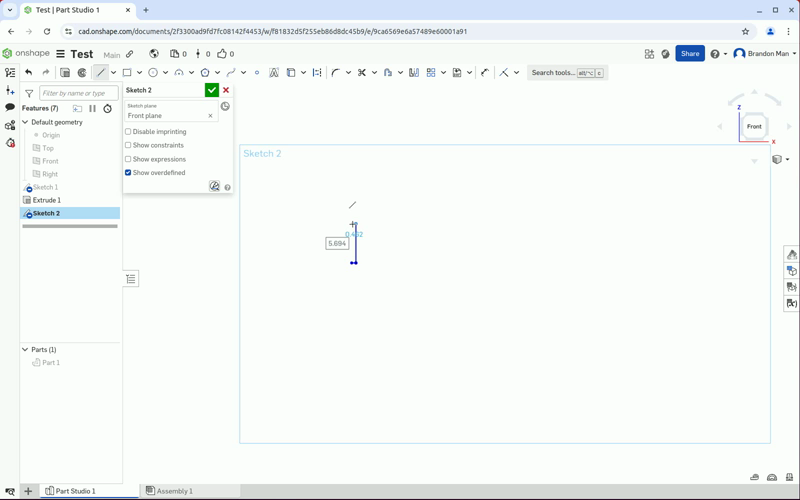
scroll(6)
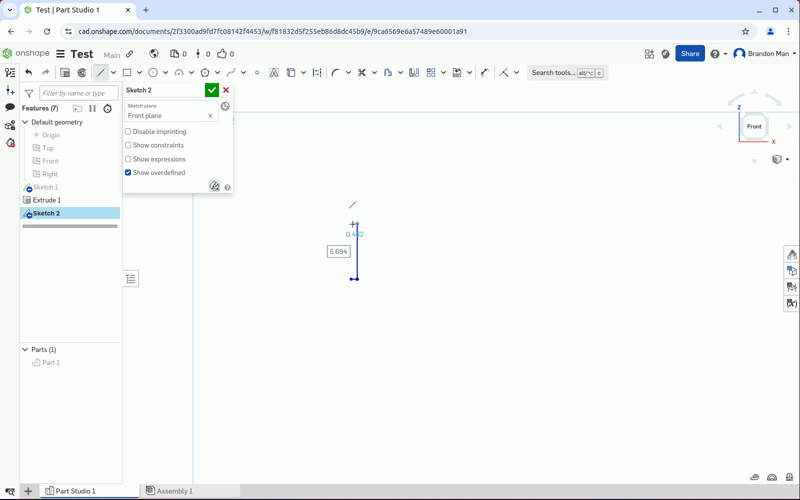
scroll(6)
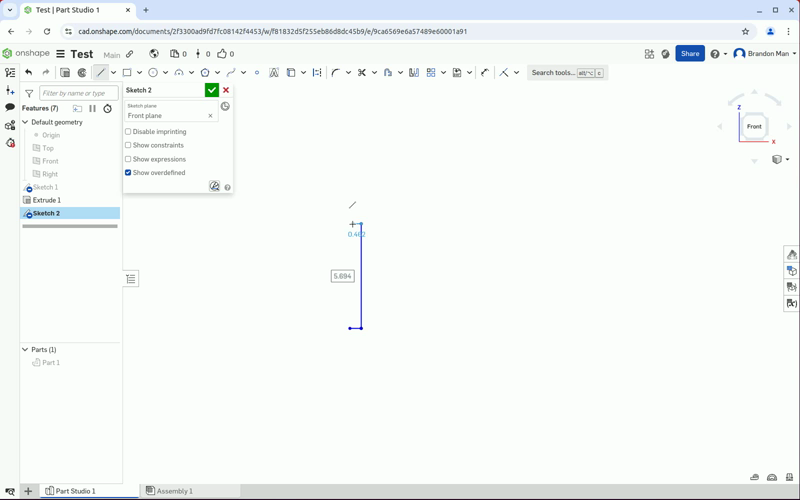
scroll(6)
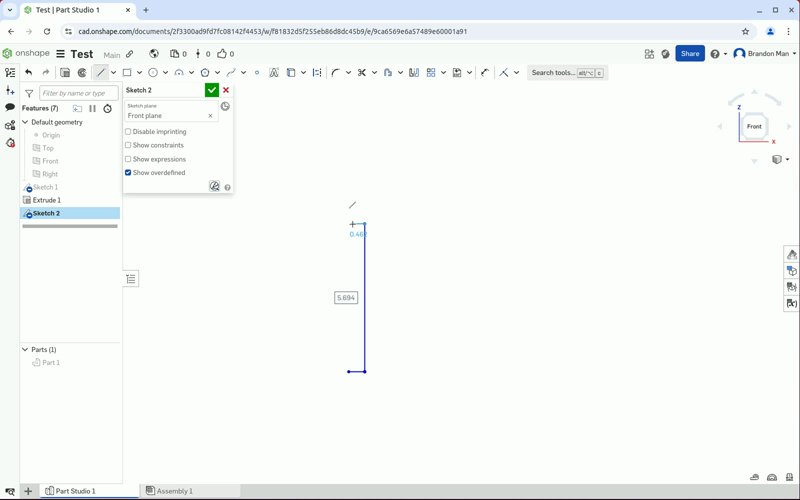
scroll(6)
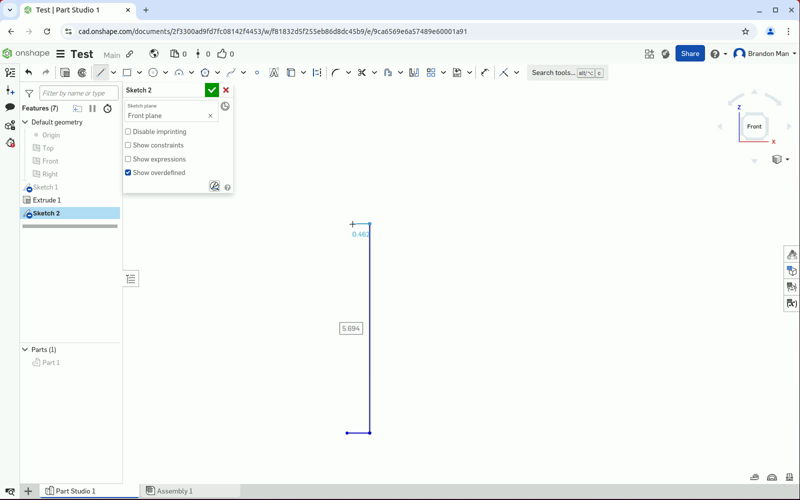
scroll(6)
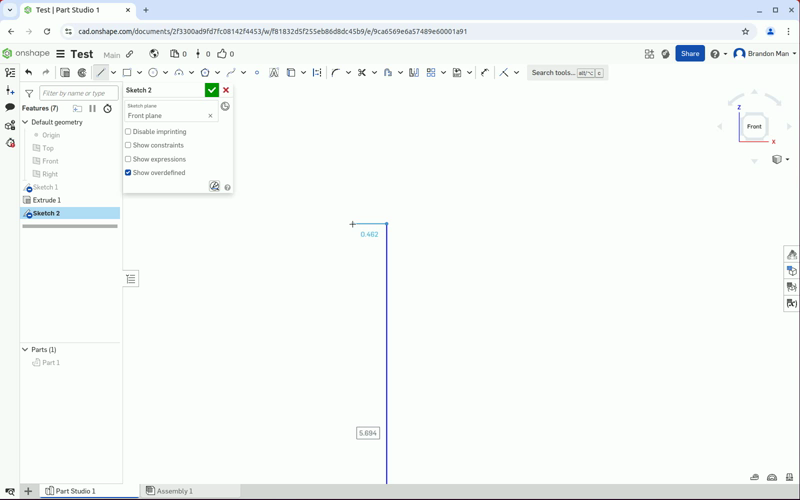
click(352, 223)
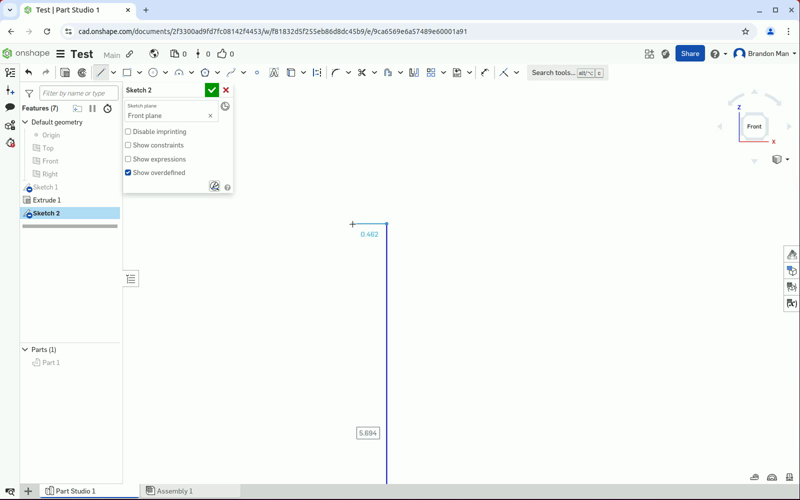
scroll(-6)
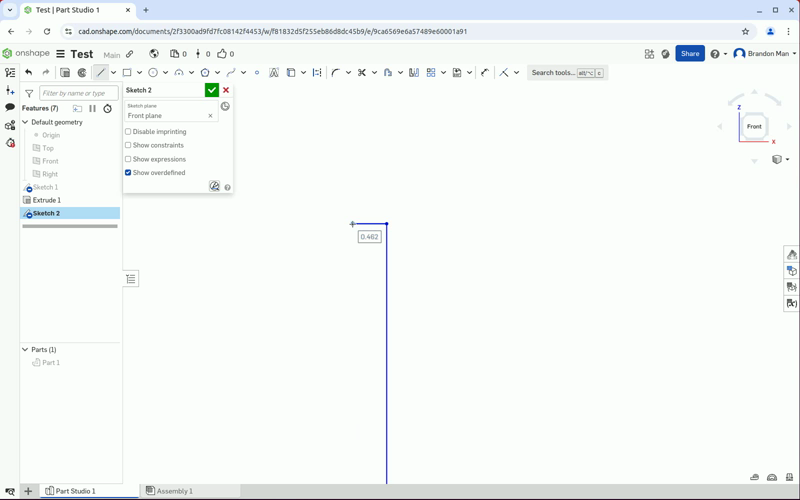
scroll(-6)
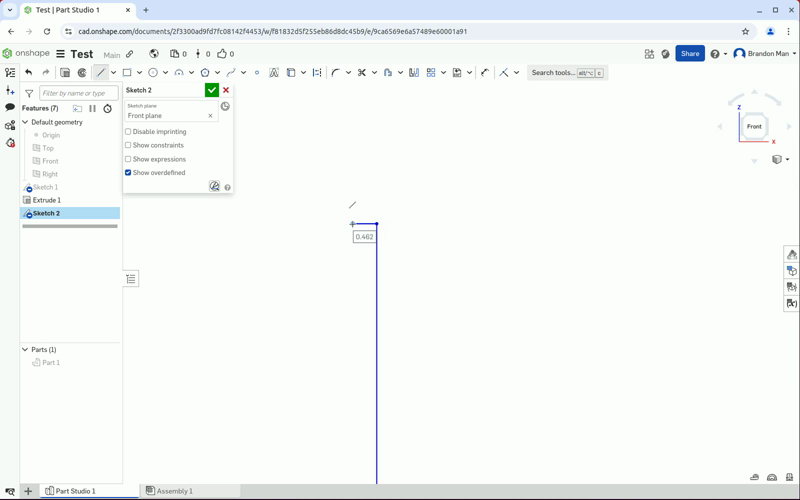
scroll(-6)
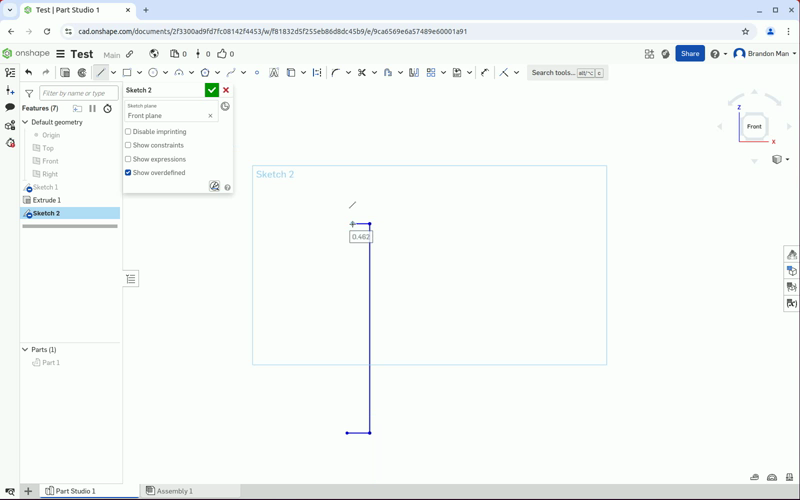
scroll(-6)
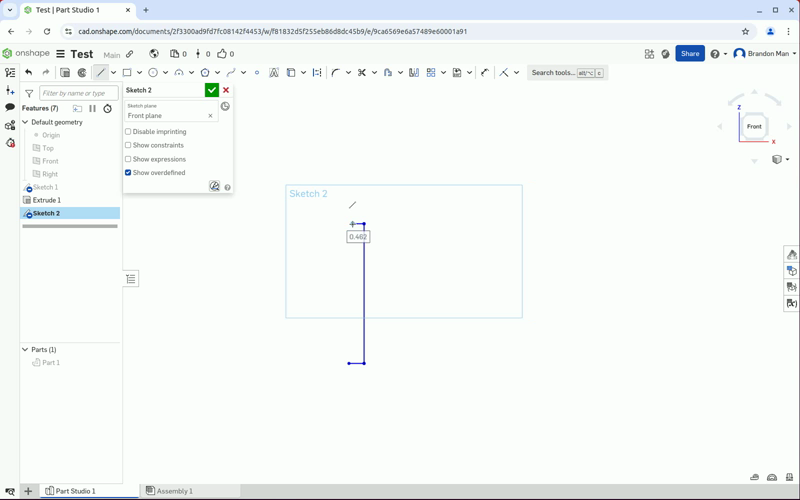
scroll(-6)
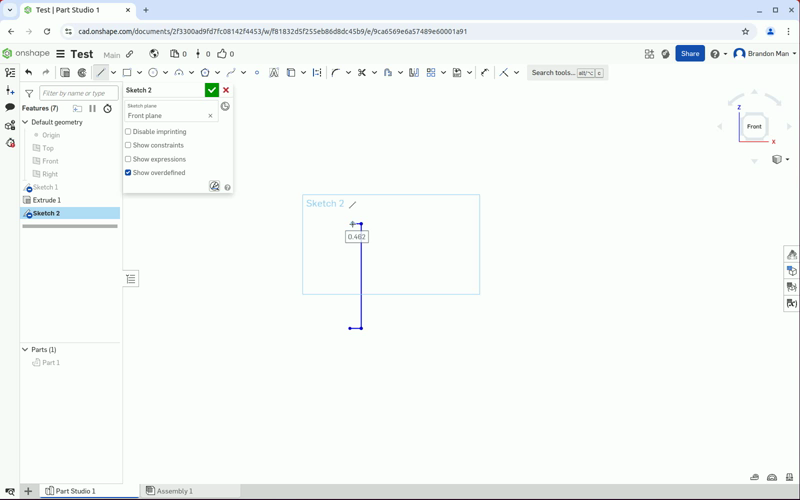
scroll(-6)
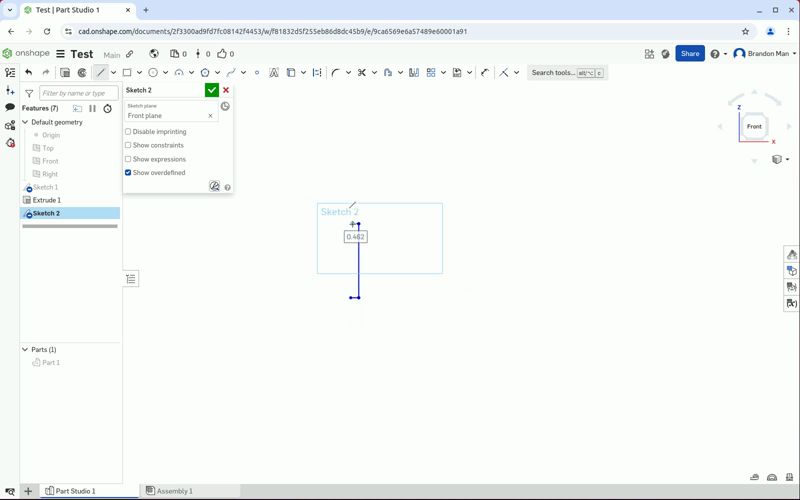
scroll(-6)
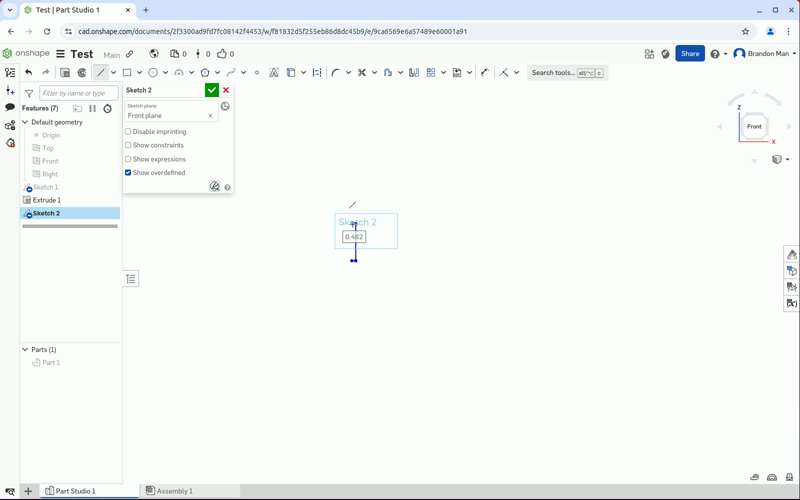
key_up(shift)
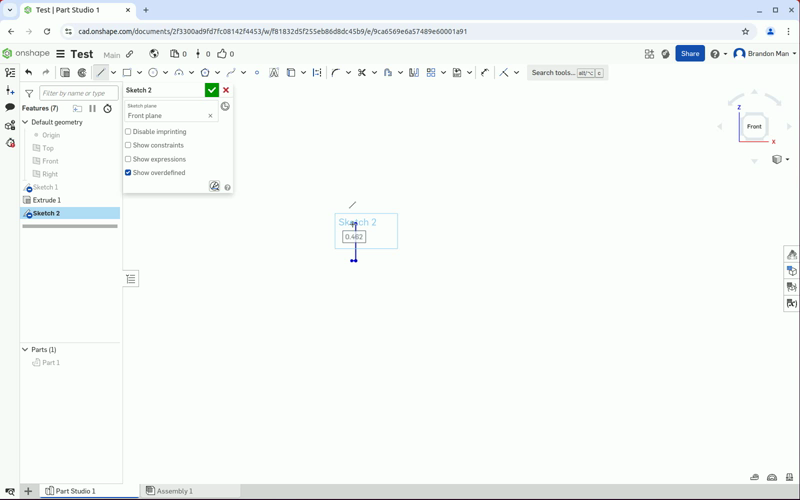
mouse_move(382, 223)
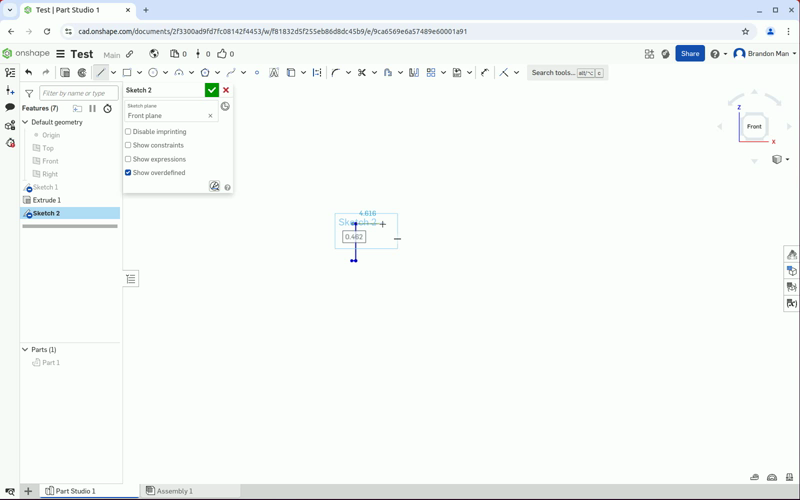
key_down(shift)
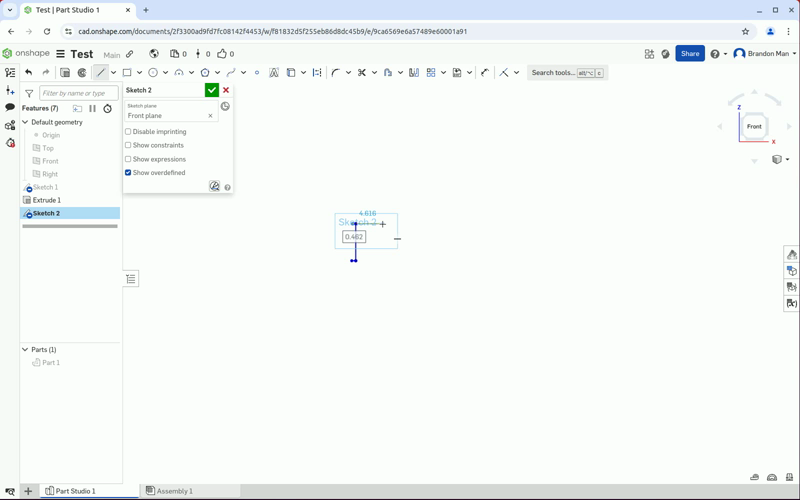
mouse_move(352, 260)
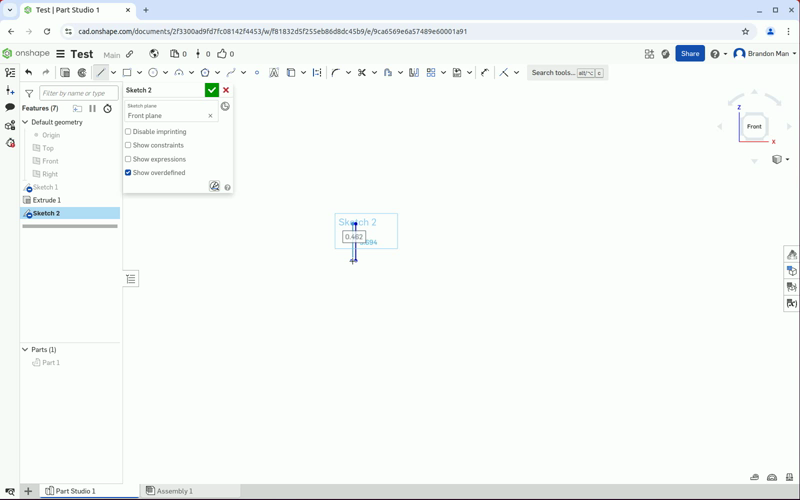
scroll(6)
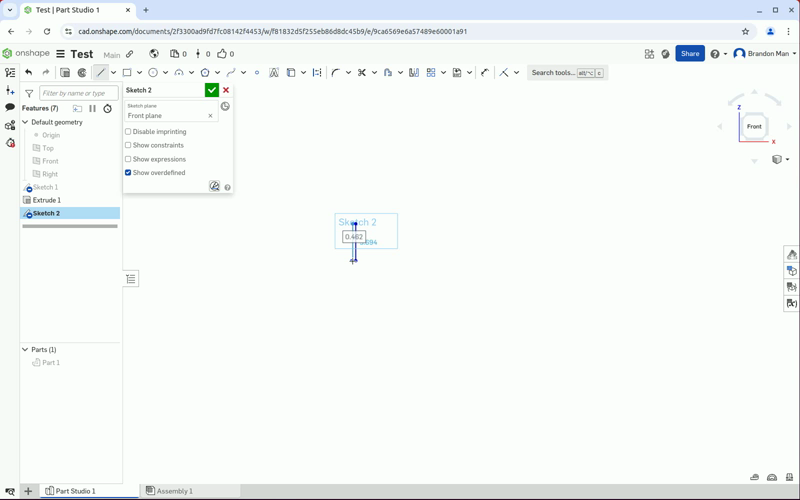
scroll(6)
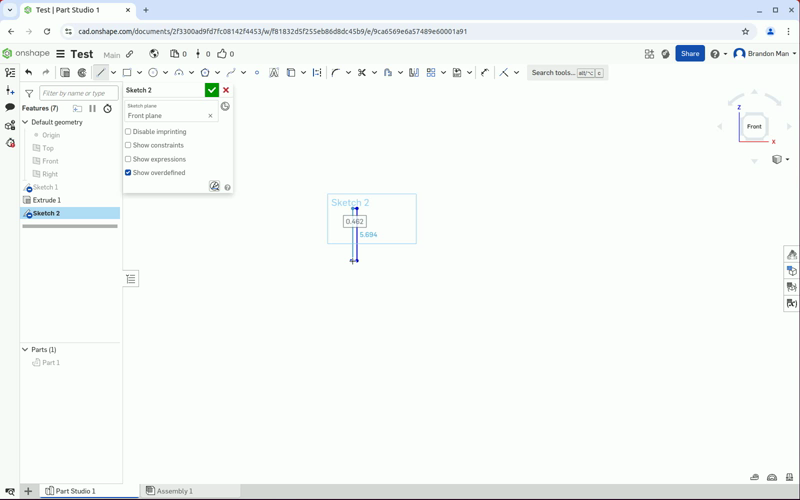
scroll(6)
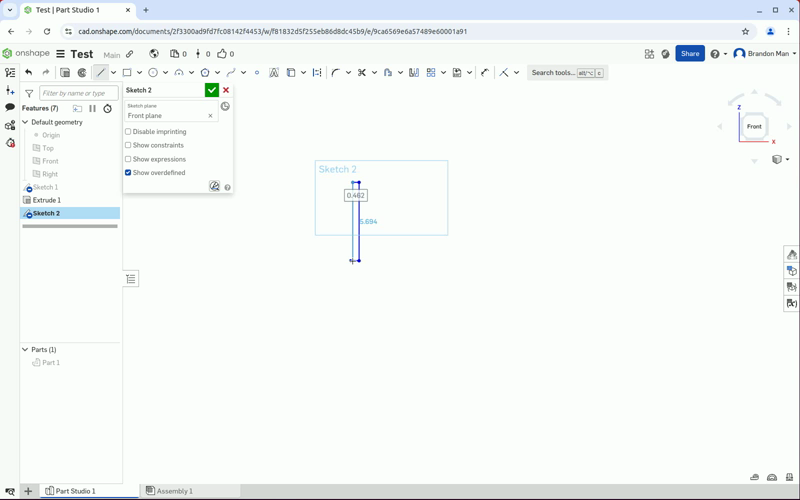
scroll(6)
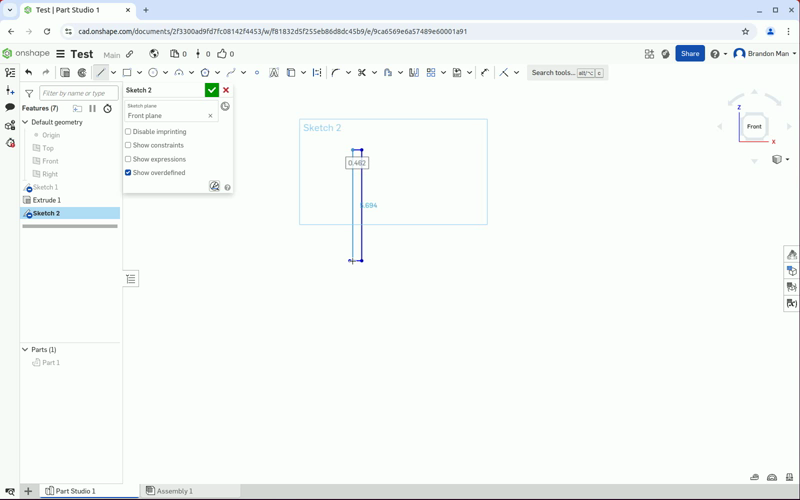
scroll(6)
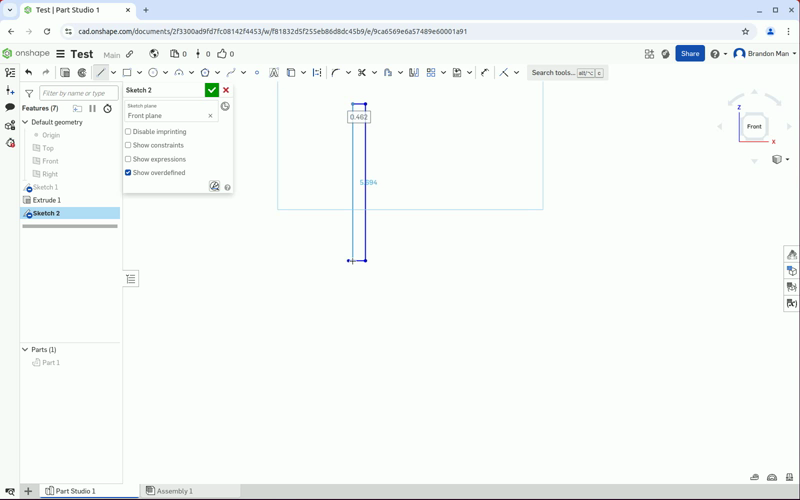
scroll(6)
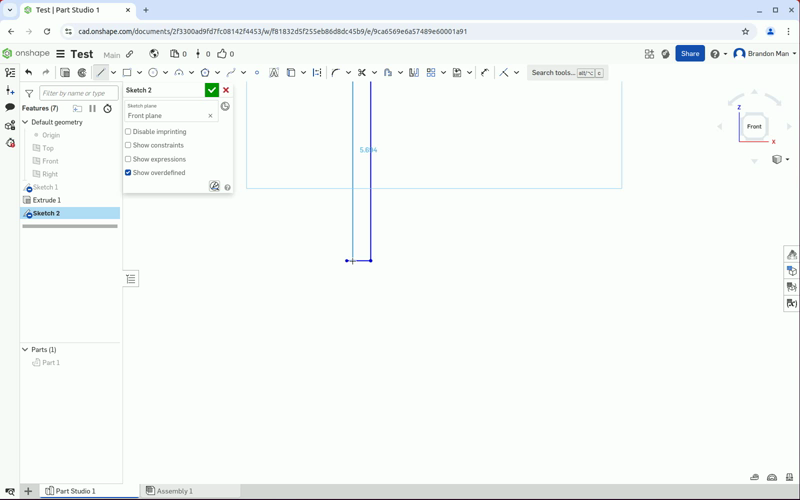
scroll(6)
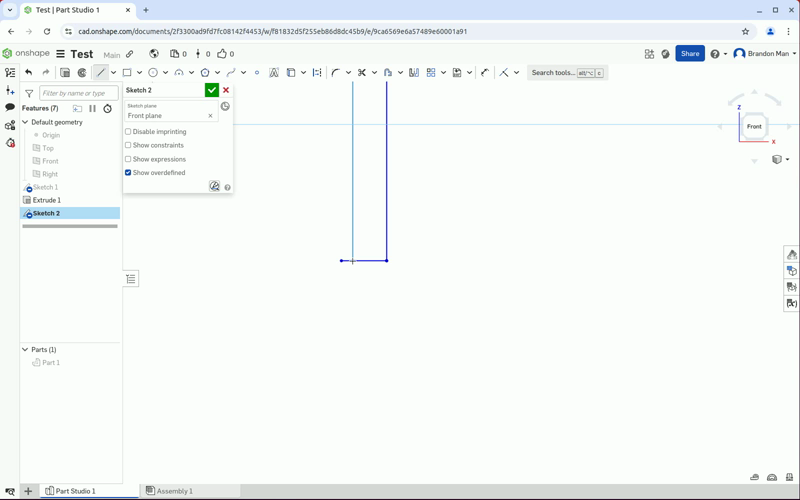
key_up(shift)
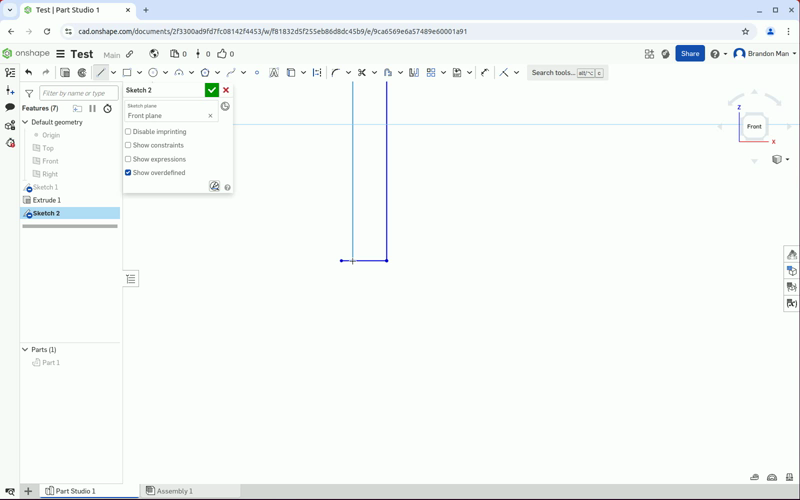
click(352, 260)
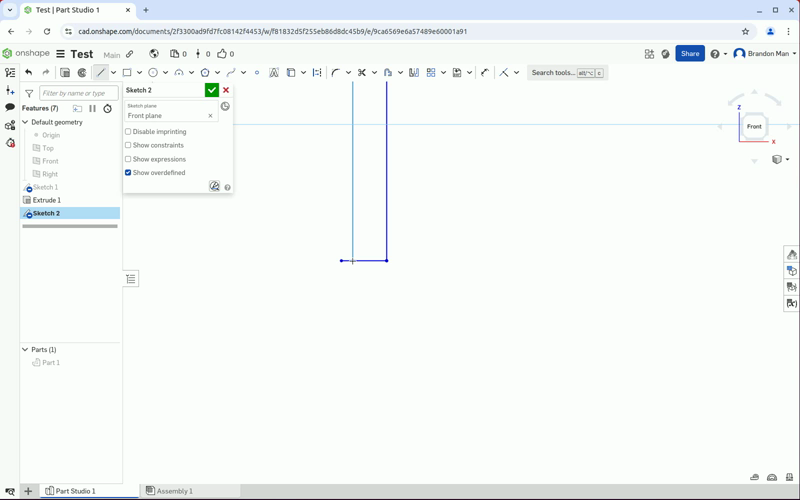
scroll(-6)
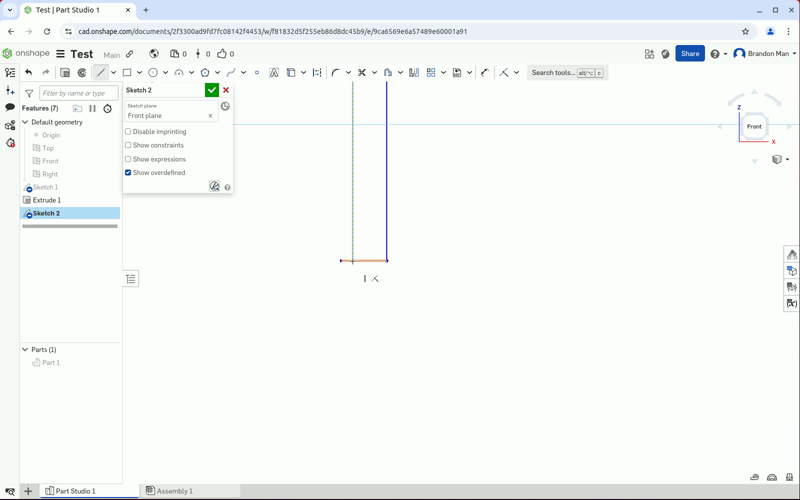
scroll(-6)
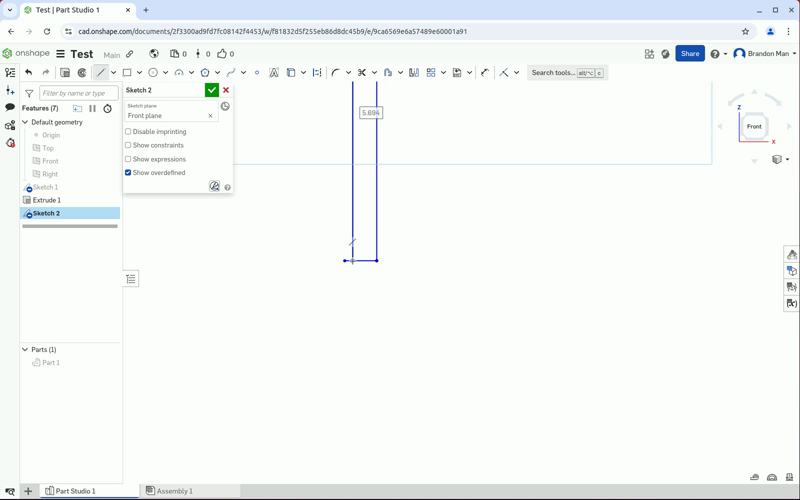
scroll(-6)
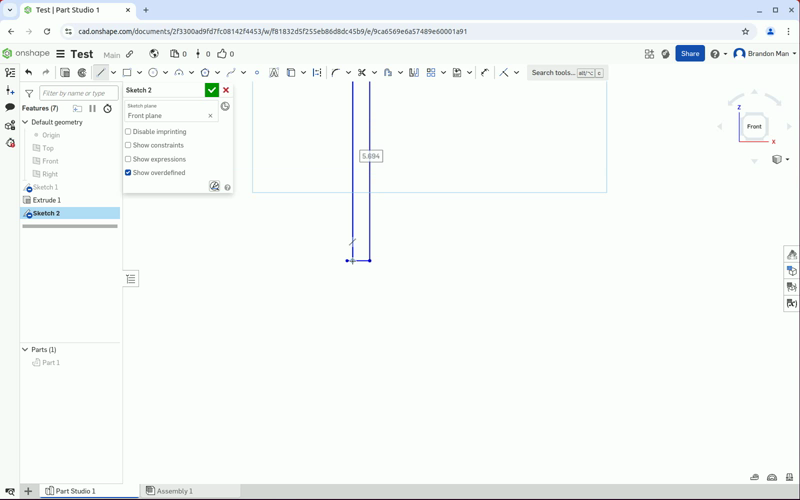
scroll(-6)
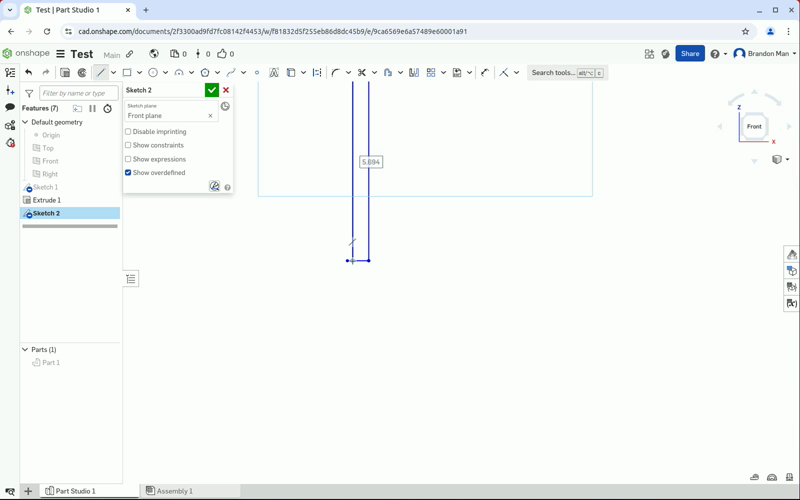
scroll(-6)
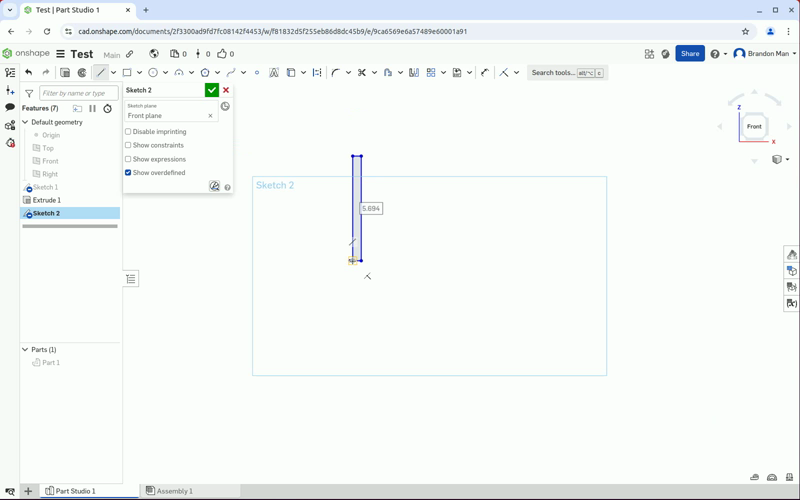
scroll(-6)
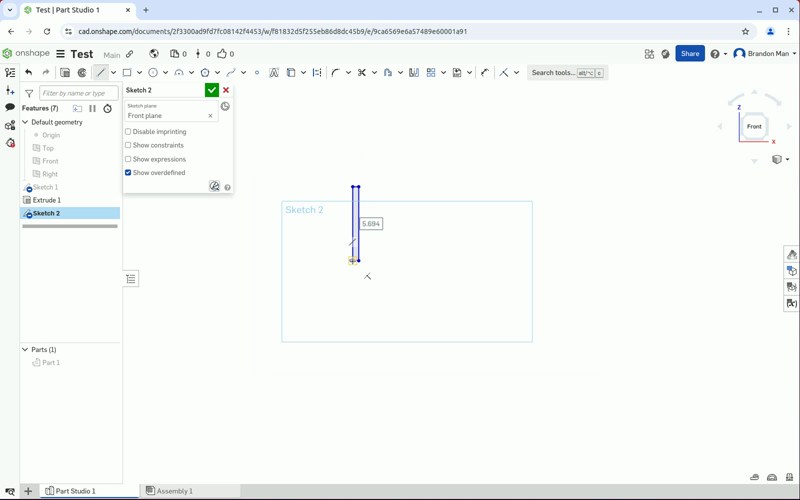
scroll(-6)
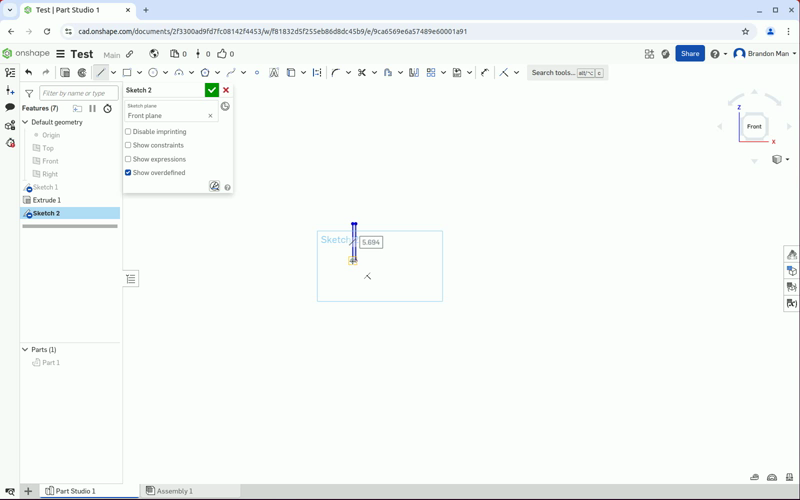
key(esc)
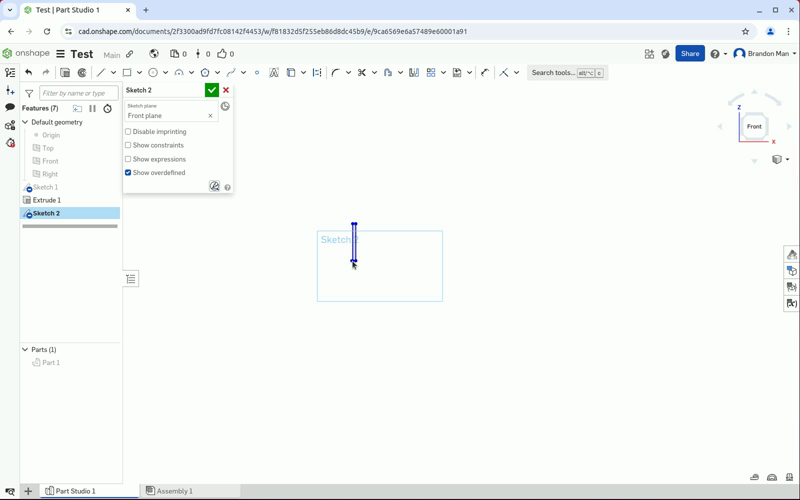
mouse_move(354, 251)
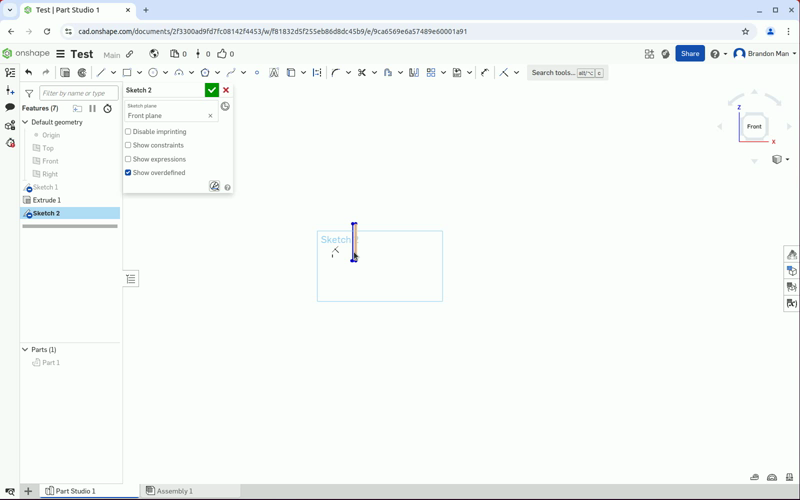
scroll(6)
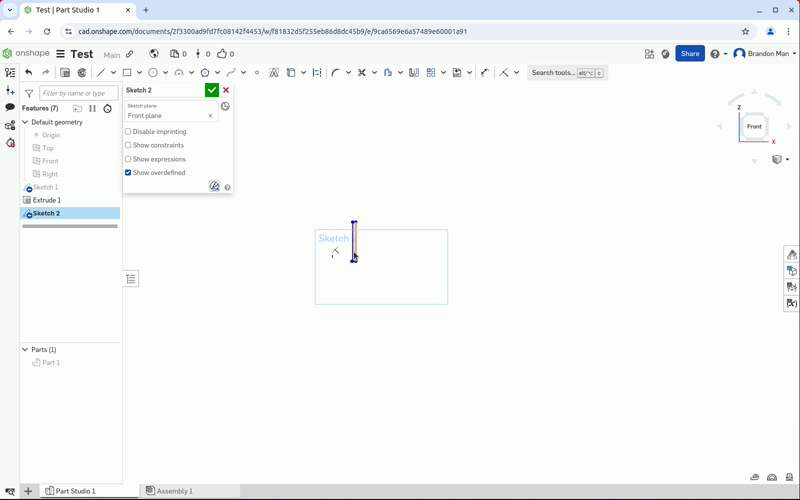
scroll(6)
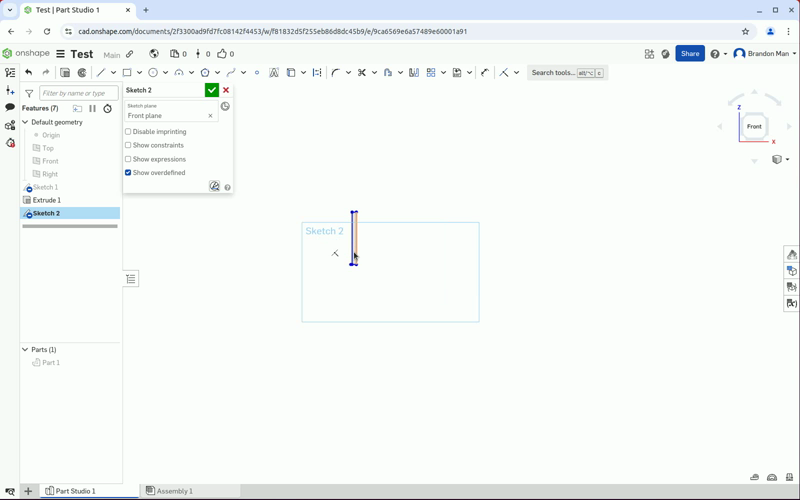
scroll(6)
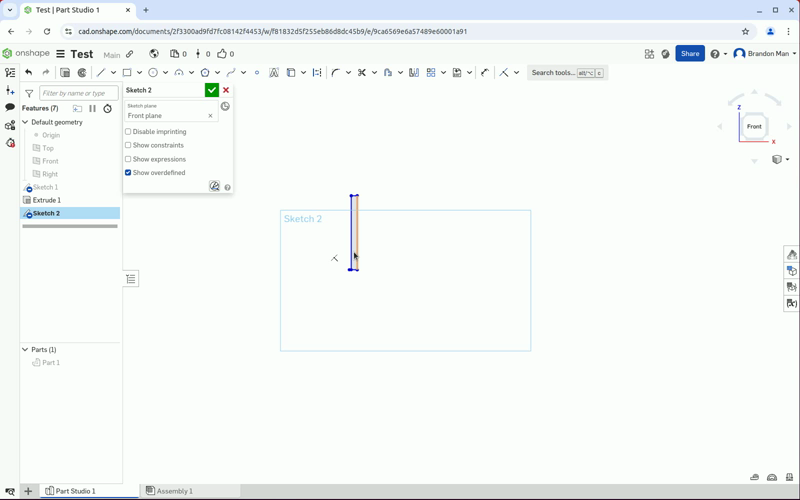
scroll(6)
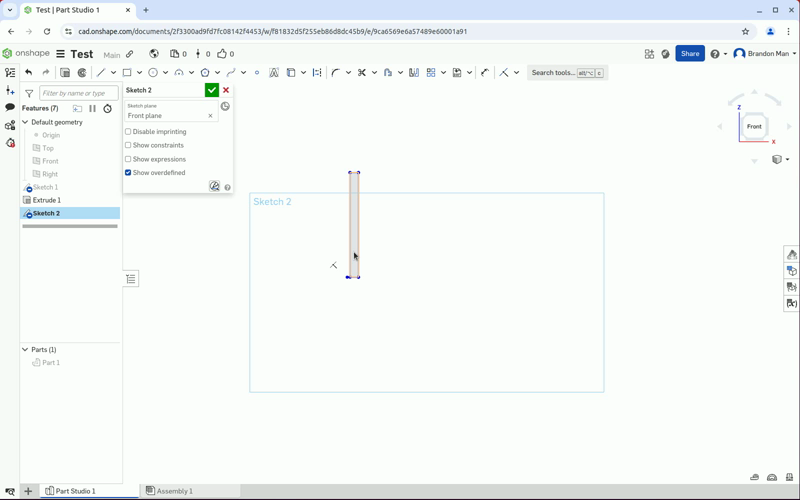
scroll(6)
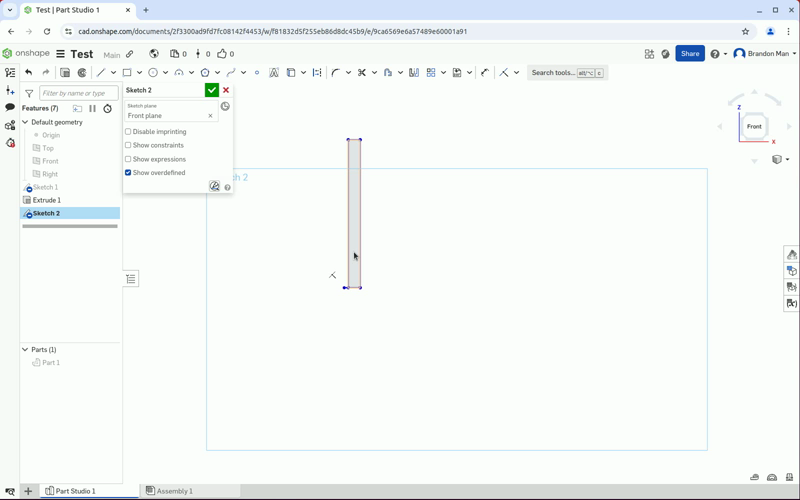
scroll(6)
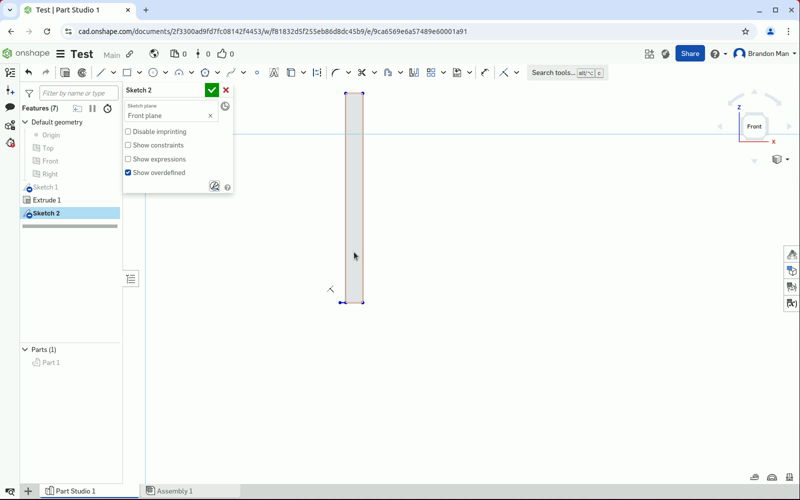
scroll(6)
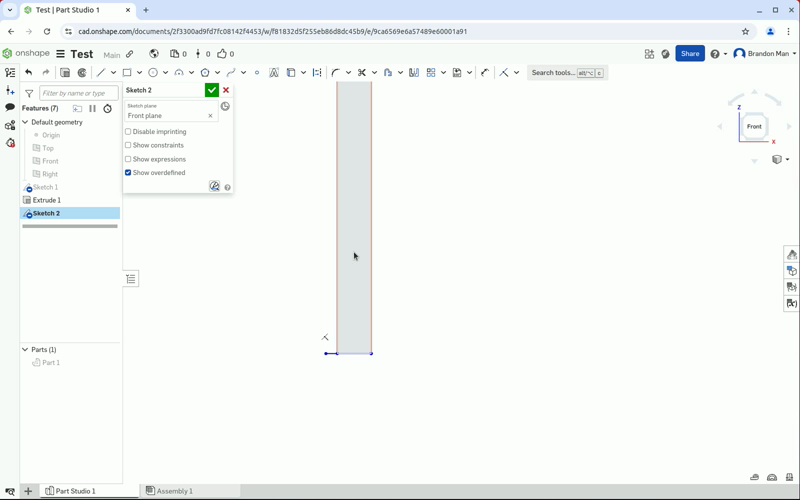
click(354, 251)
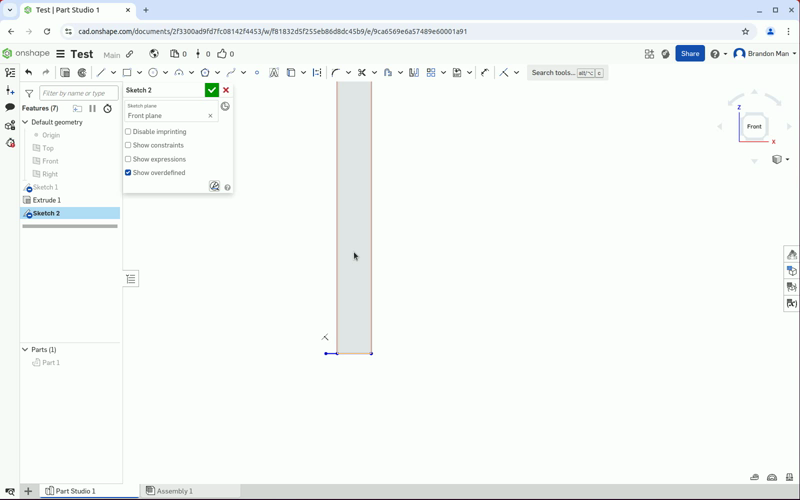
scroll(-6)
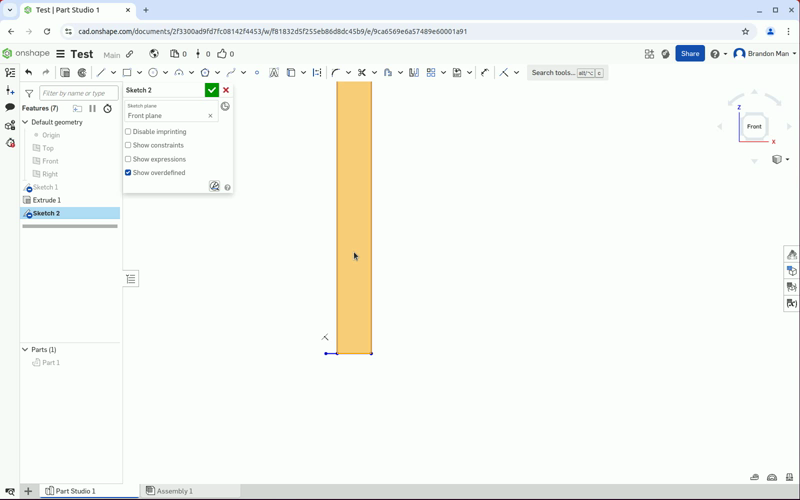
scroll(-6)
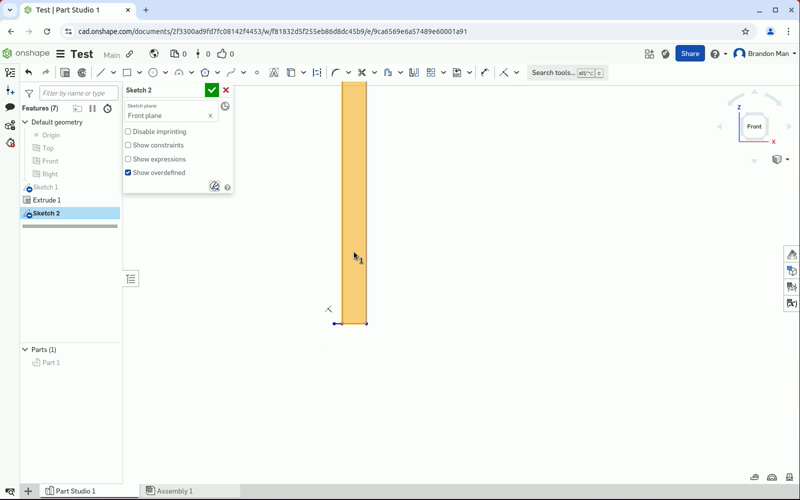
scroll(-6)
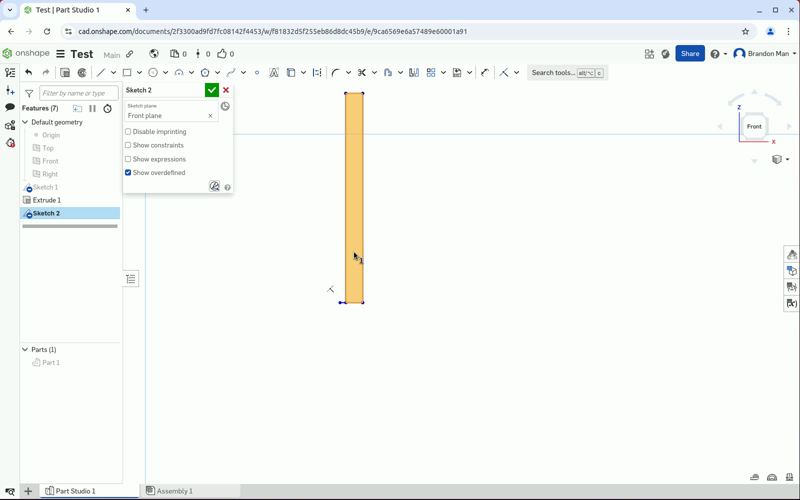
scroll(-6)
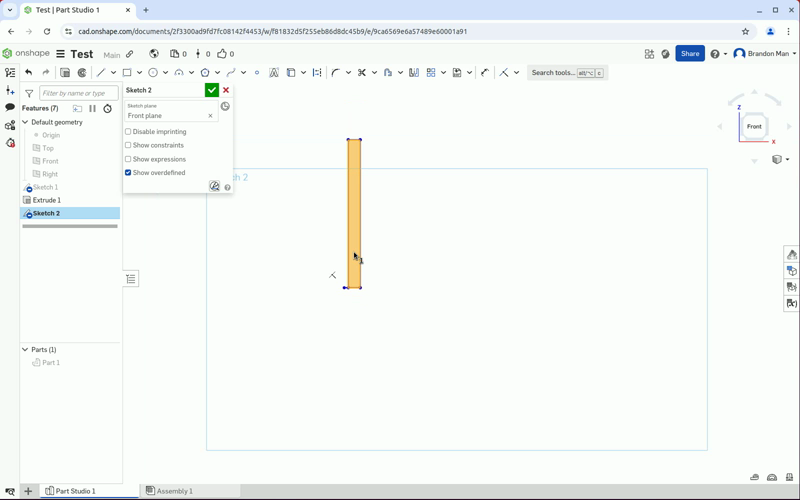
scroll(-6)
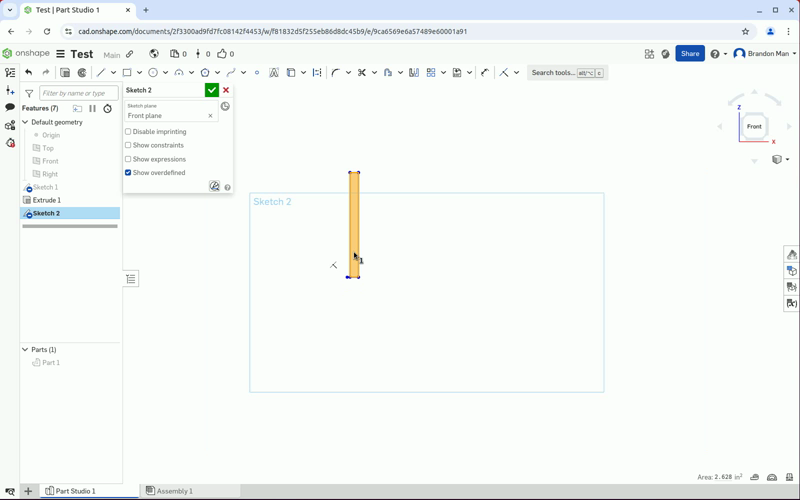
scroll(-6)
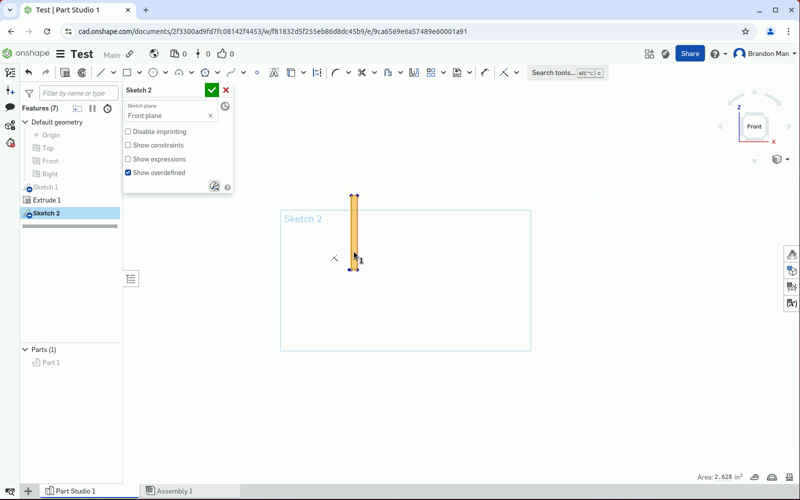
scroll(-6)
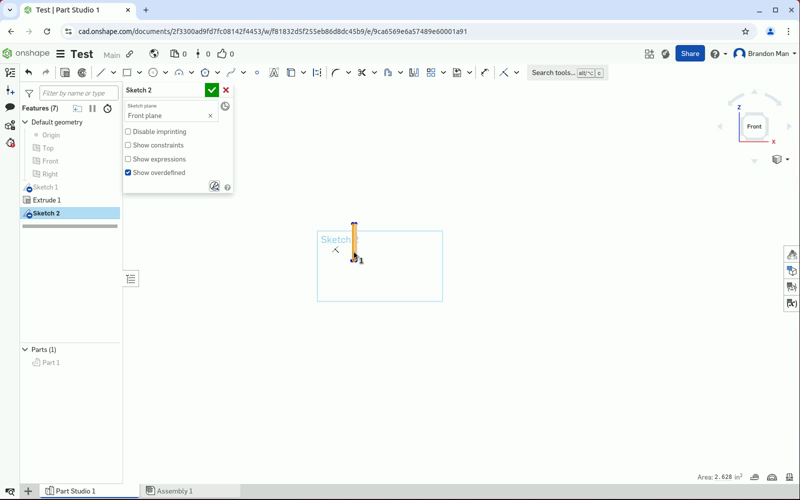
mouse_move(73, 352)
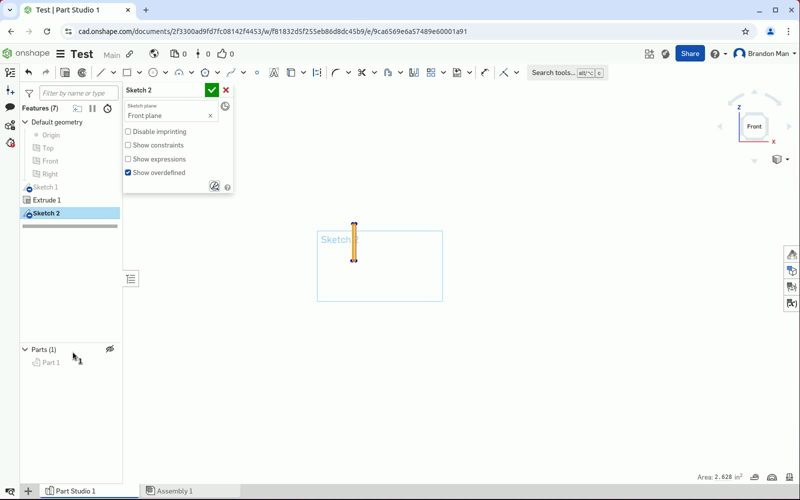
key(shift+y)
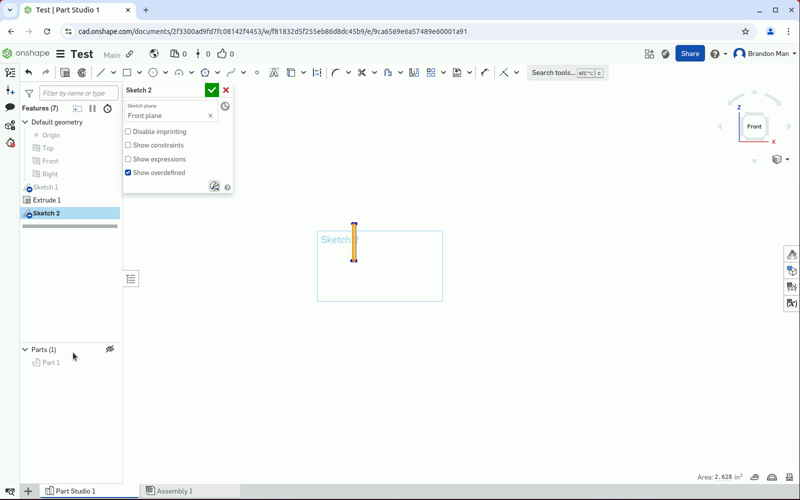
key(shift+e)
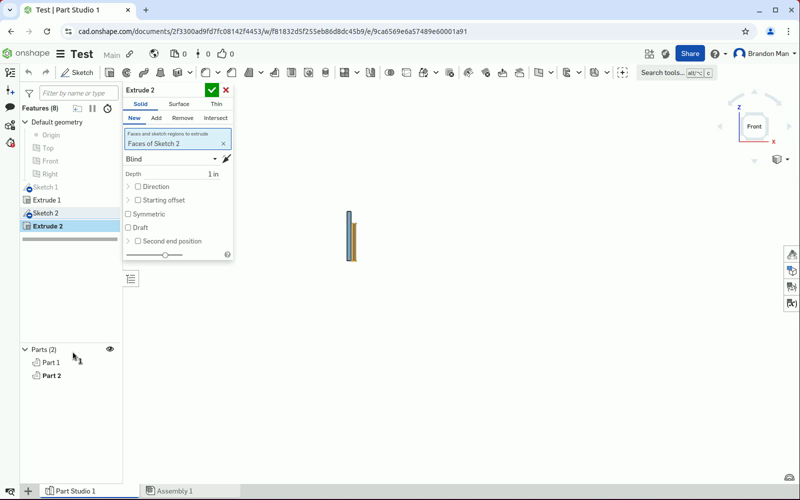
mouse_move(143, 106)
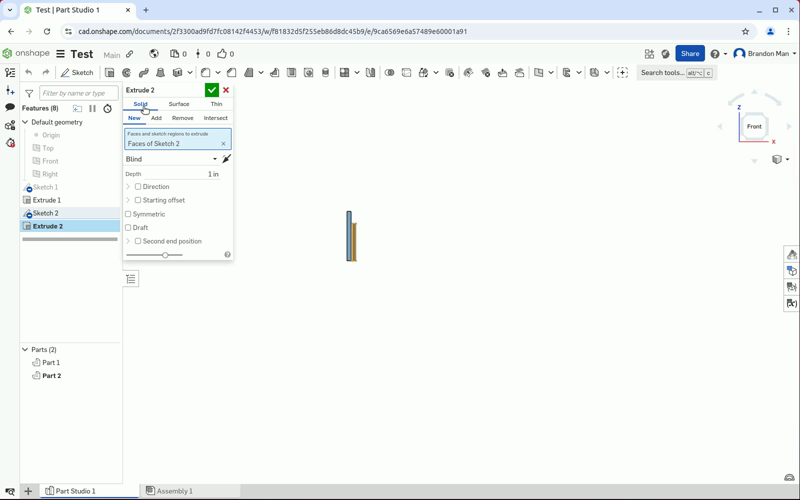
click(143, 106)
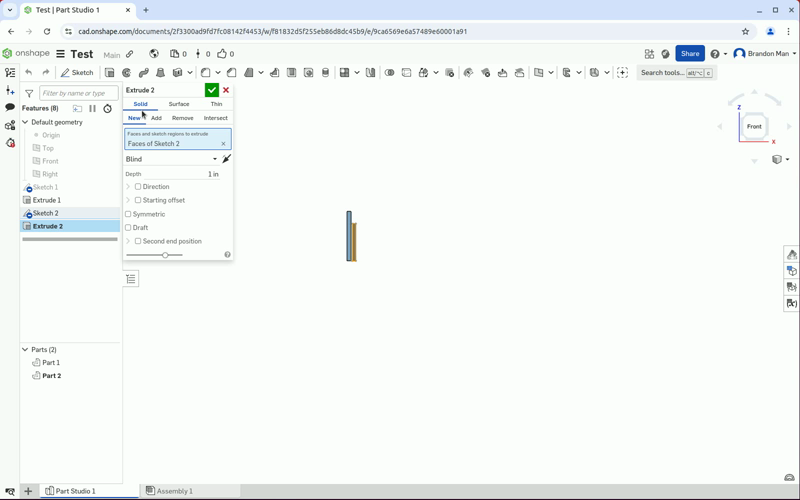
mouse_move(137, 120)
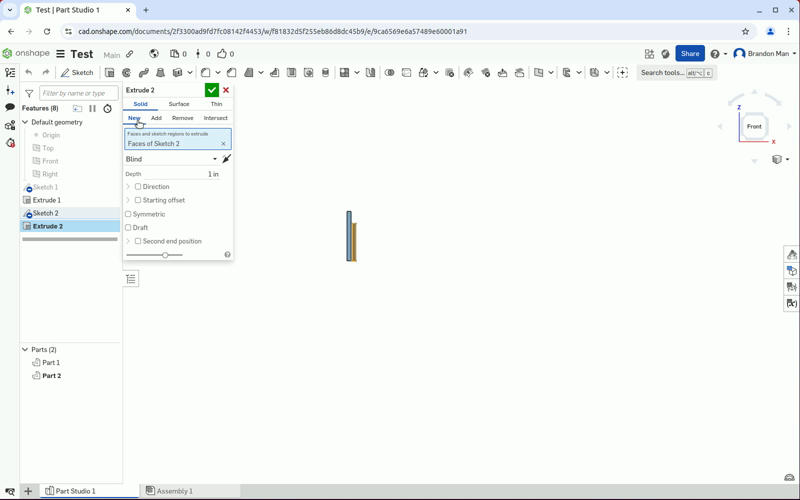
click(137, 120)
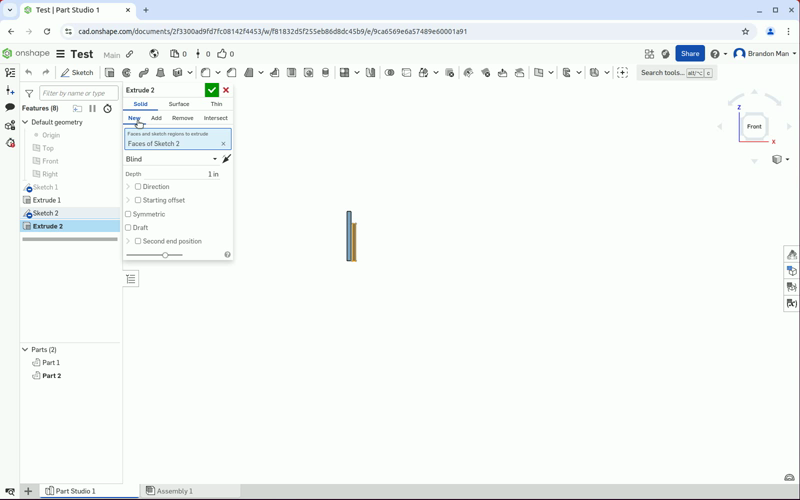
key(tab, 4)
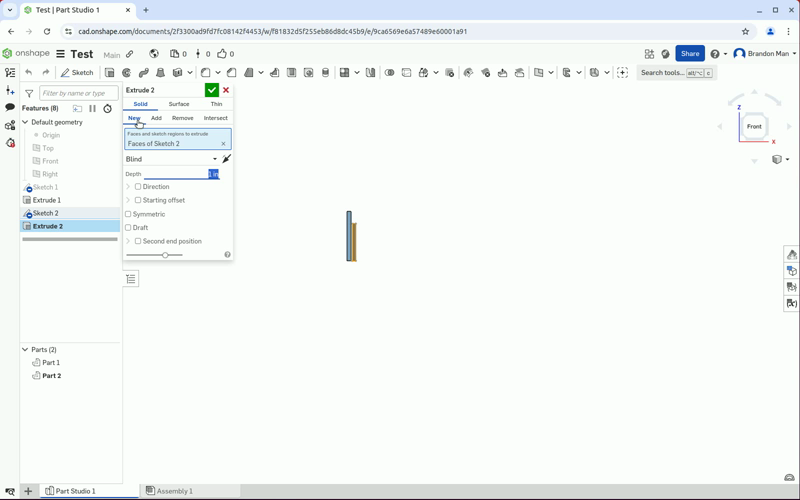
text(-0.481)
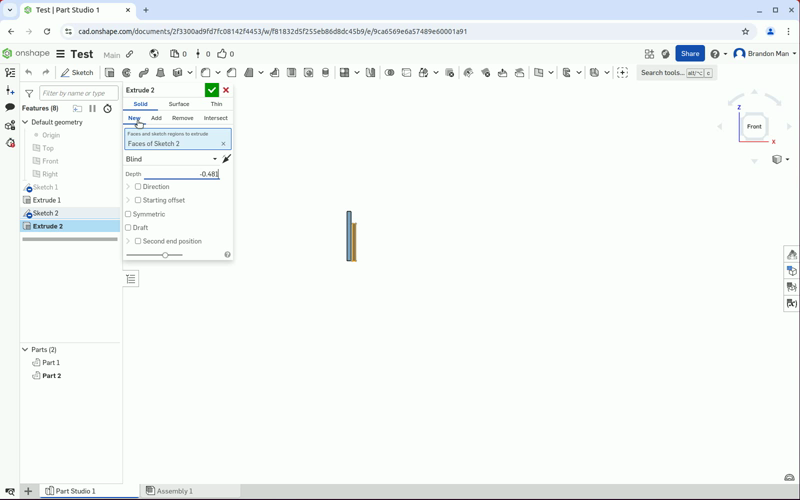
key(enter)
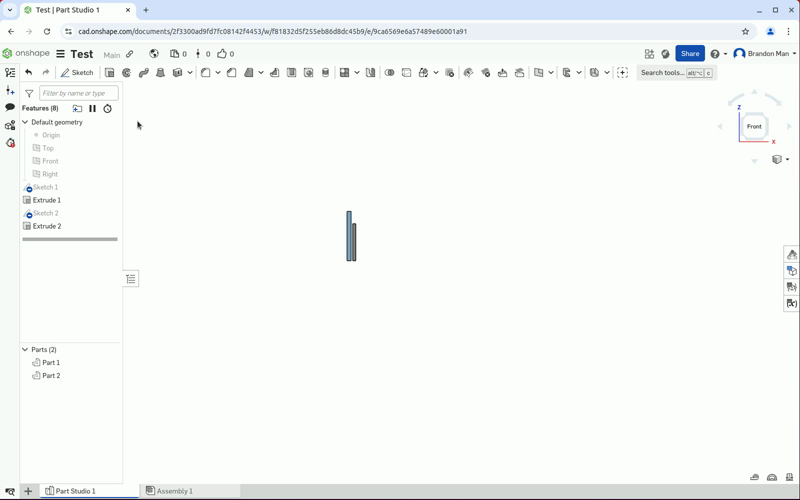
key(shift+h)
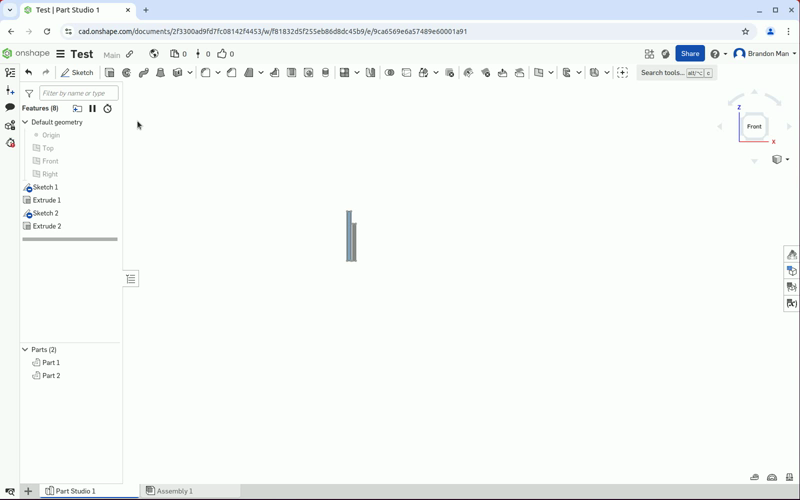
key(shift+h)
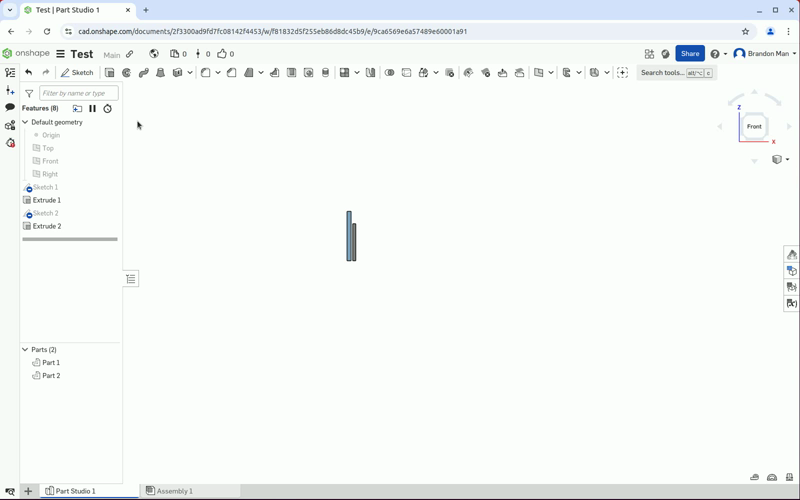
mouse_move(73, 189)
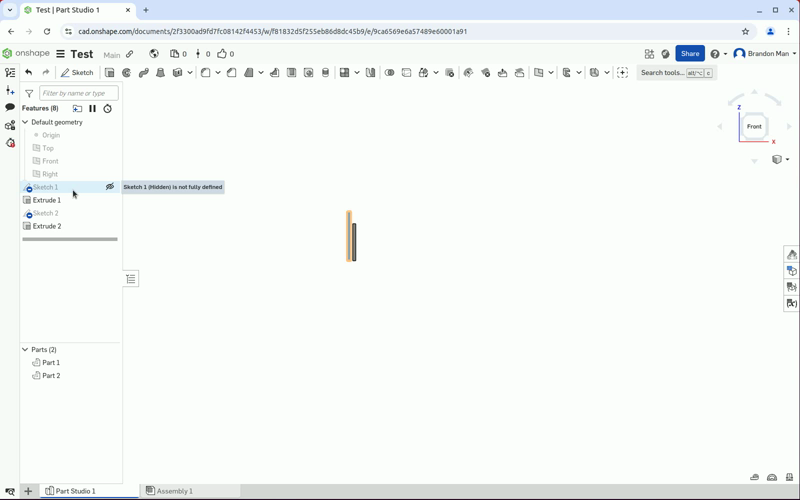
click(73, 189)
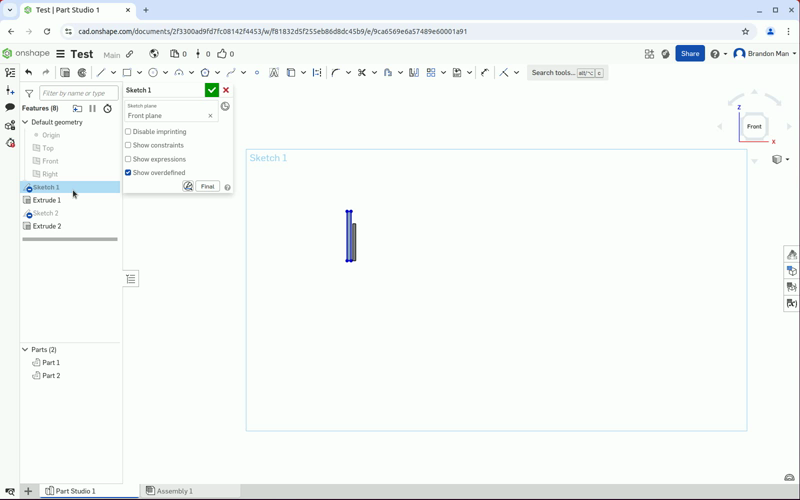
mouse_move(229, 92)
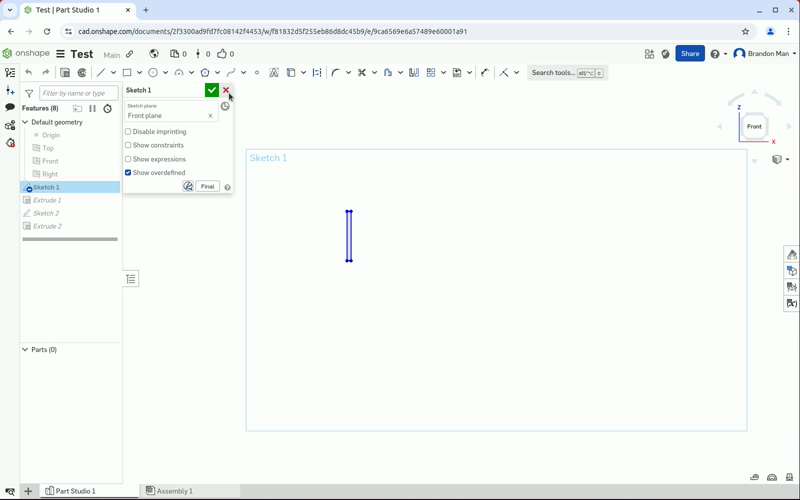
click(229, 92)
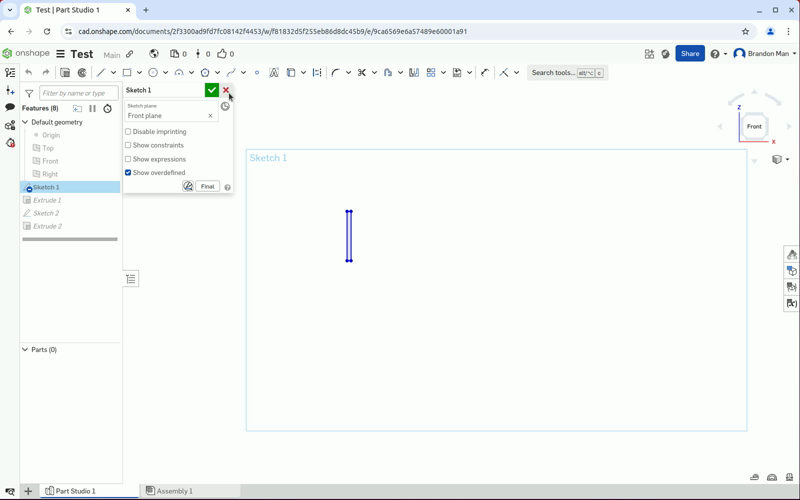
key(shift+s)
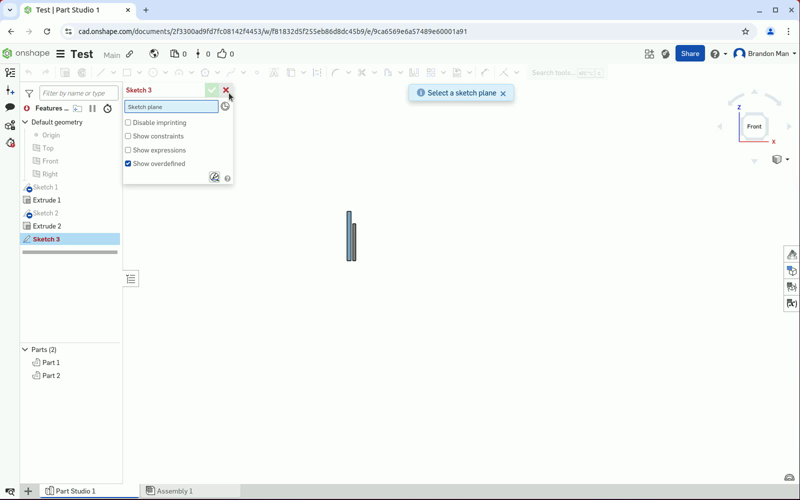
mouse_move(73, 163)
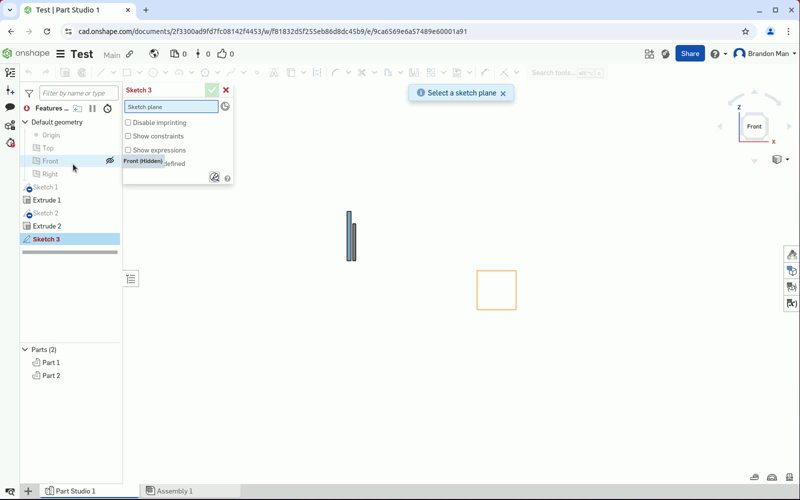
click(73, 163)
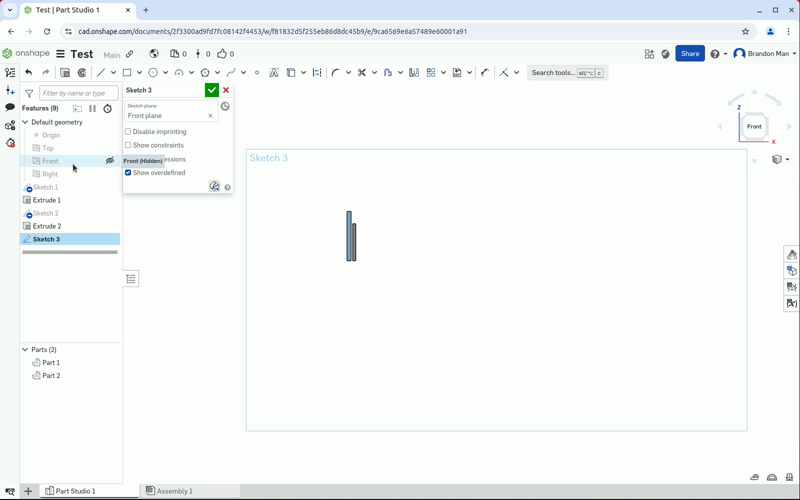
mouse_move(73, 352)
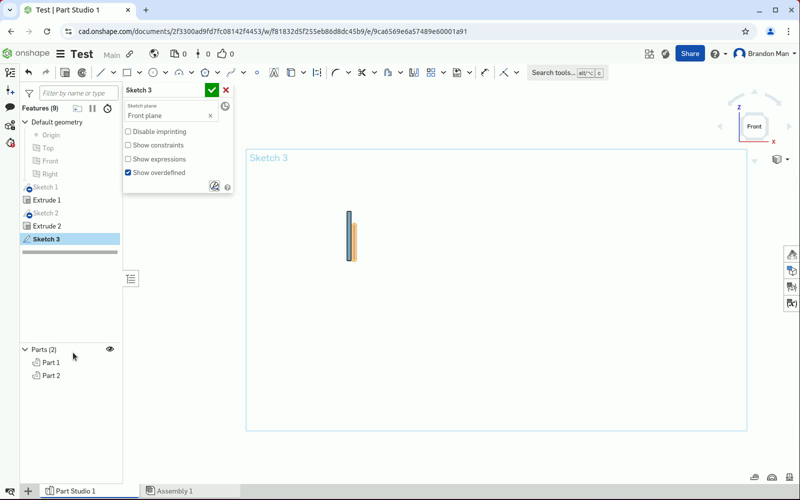
key(y)
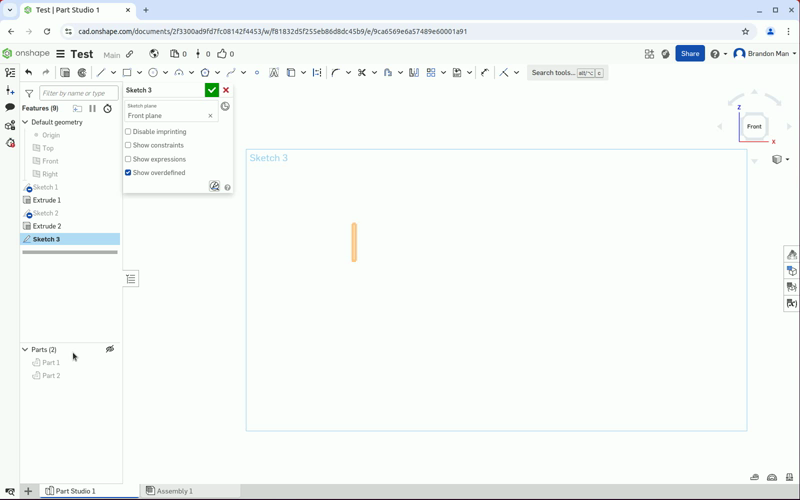
key(l)
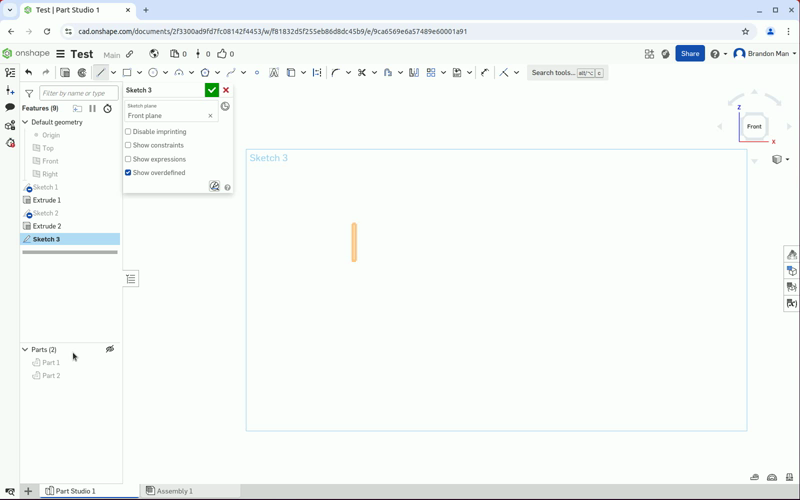
key_down(shift)
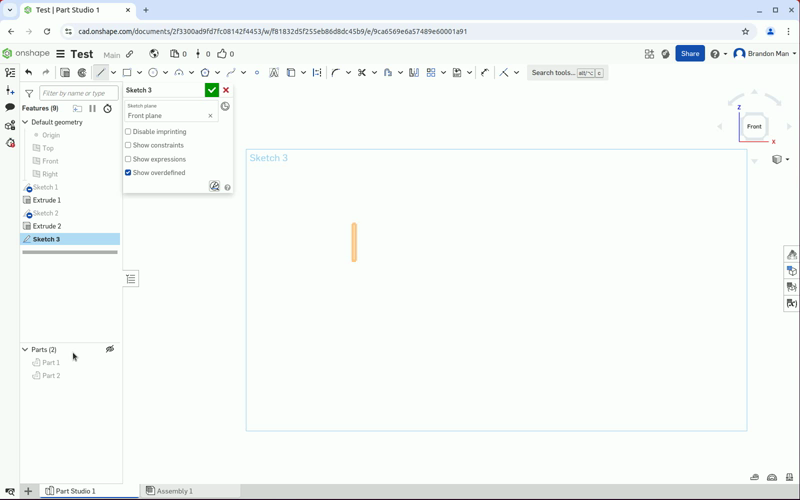
mouse_move(356, 260)
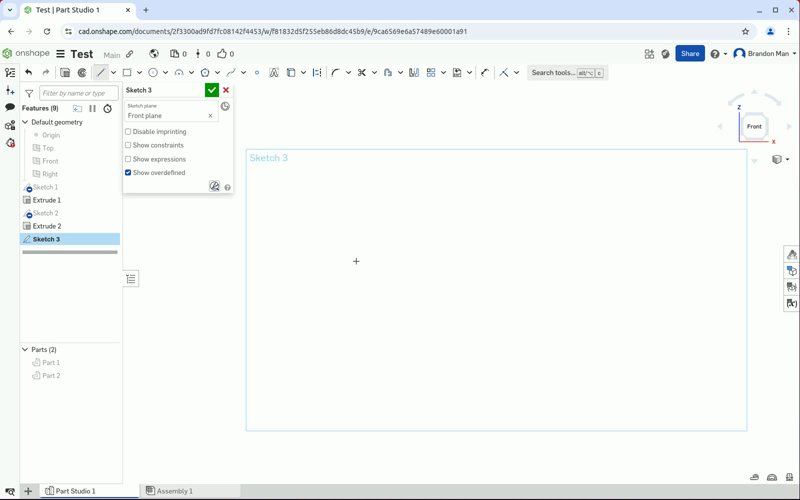
click(356, 260)
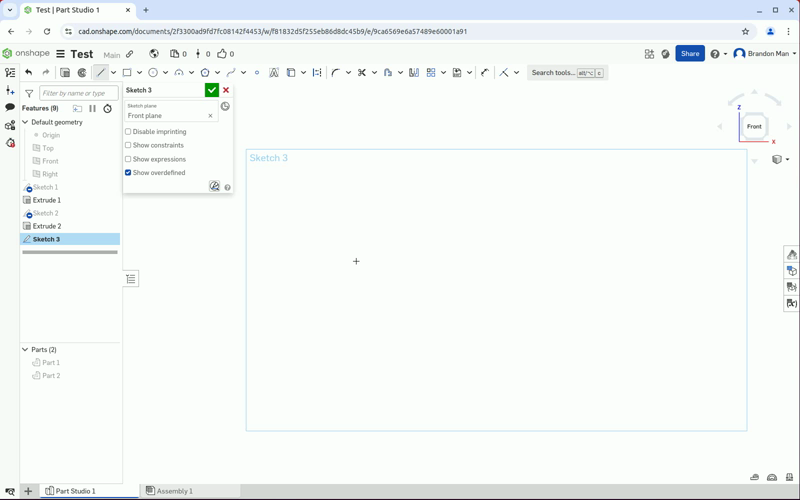
key_up(shift)
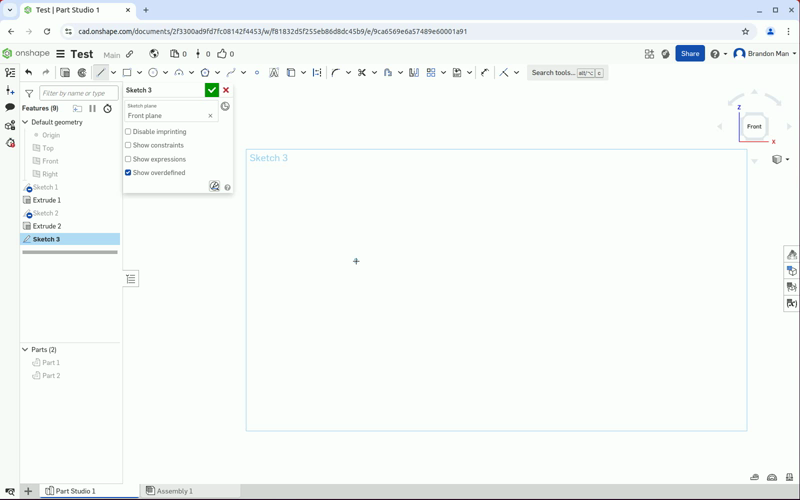
key_down(shift)
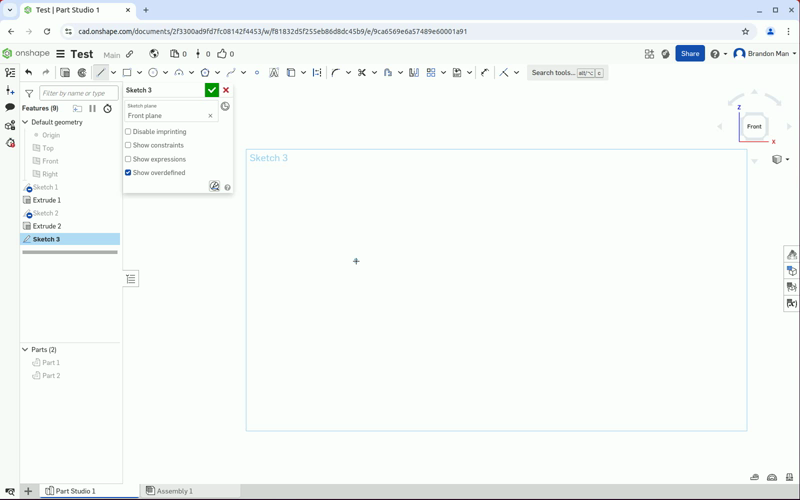
mouse_move(386, 260)
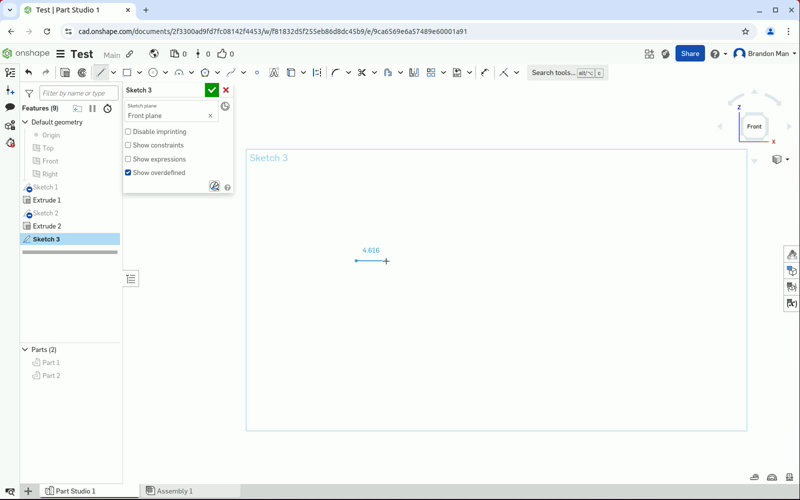
mouse_move(359, 260)
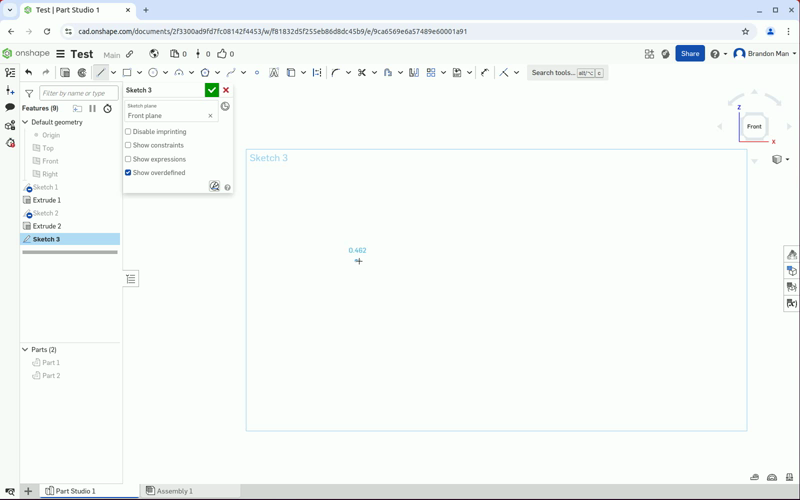
scroll(6)
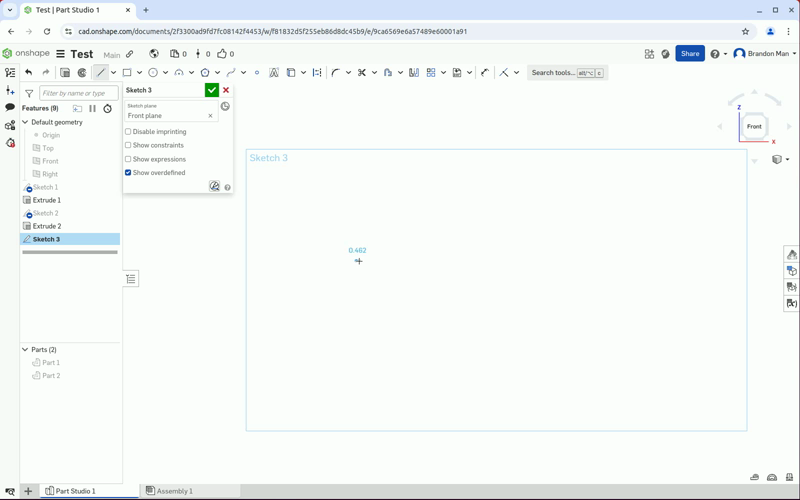
scroll(6)
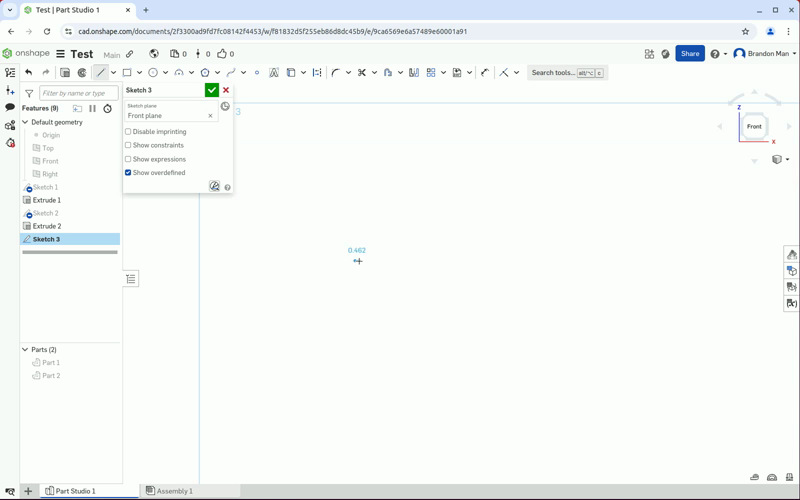
scroll(6)
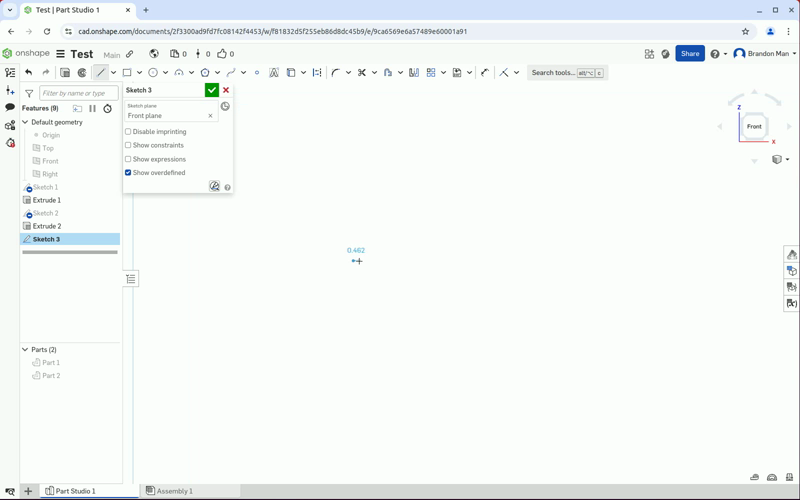
scroll(6)
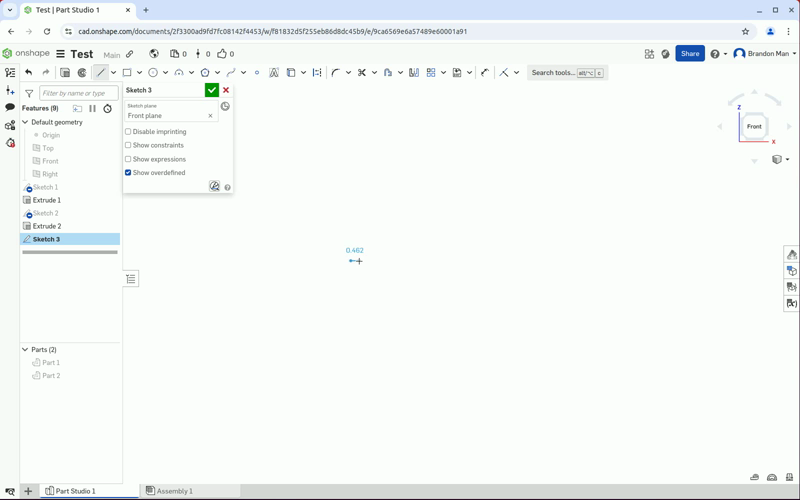
scroll(6)
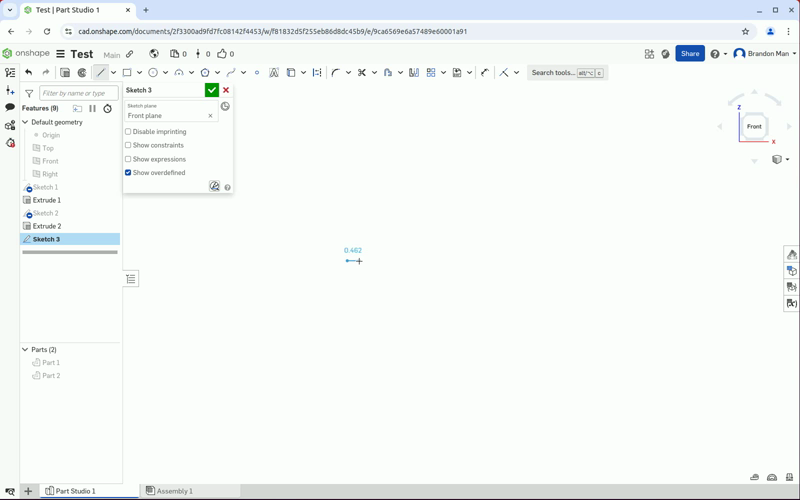
scroll(6)
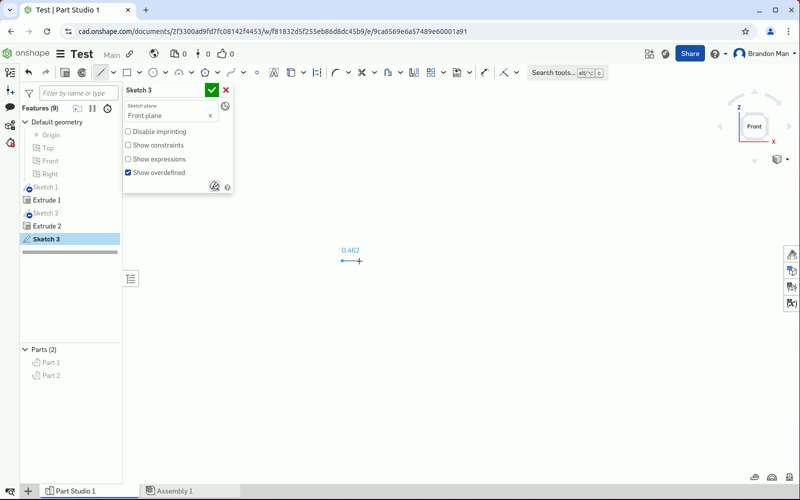
scroll(6)
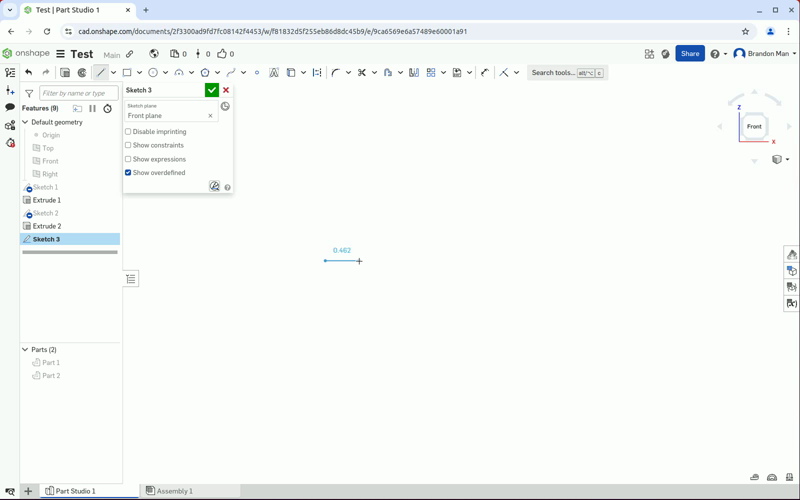
click(359, 260)
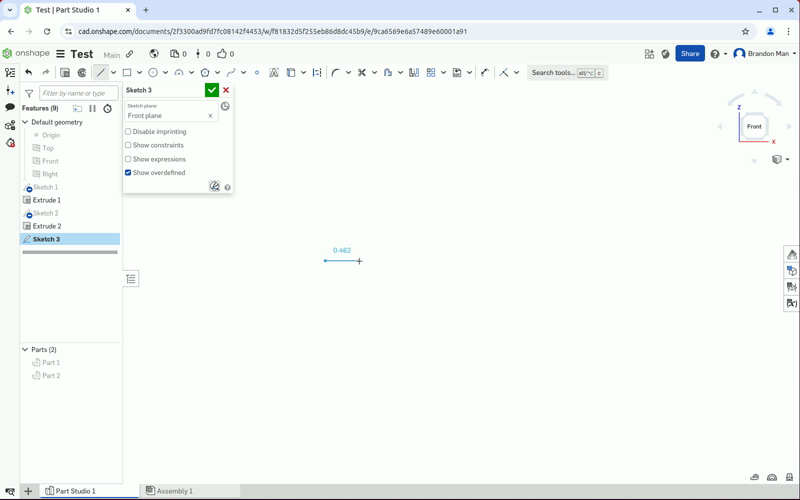
scroll(-6)
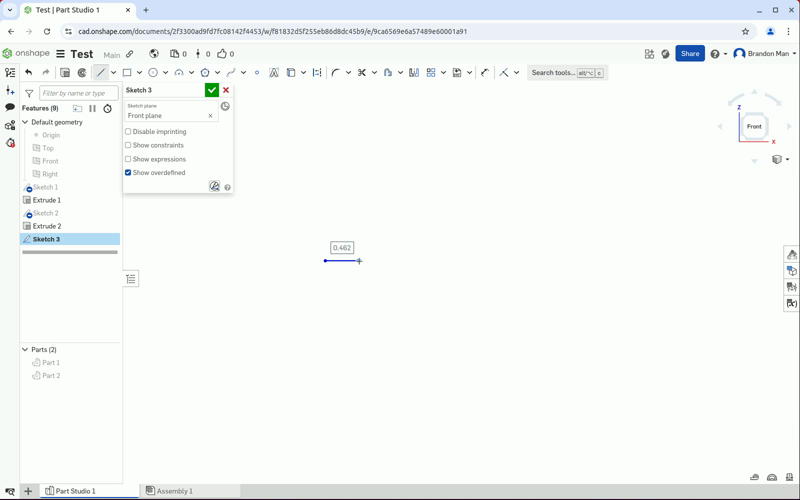
scroll(-6)
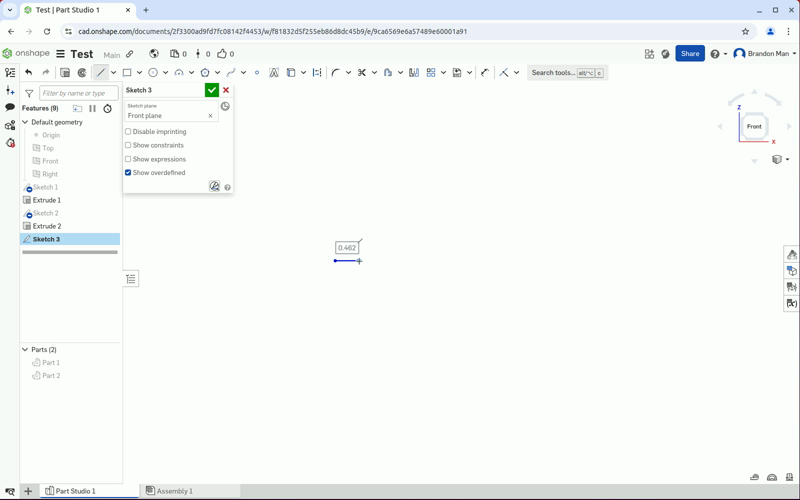
scroll(-6)
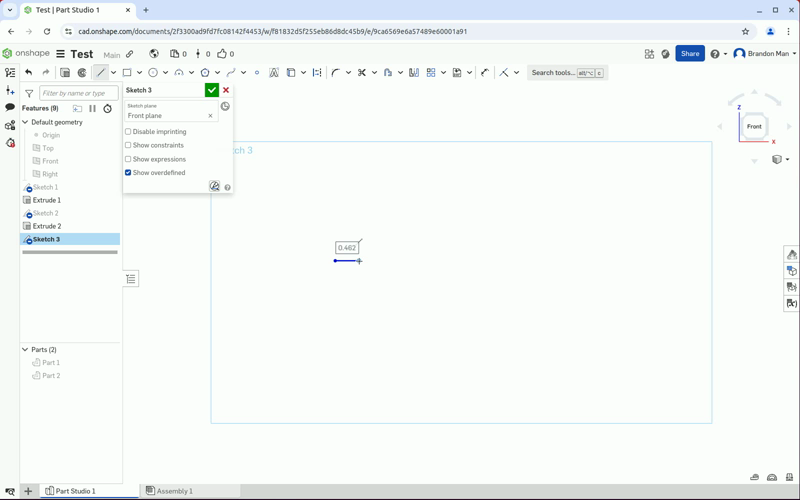
scroll(-6)
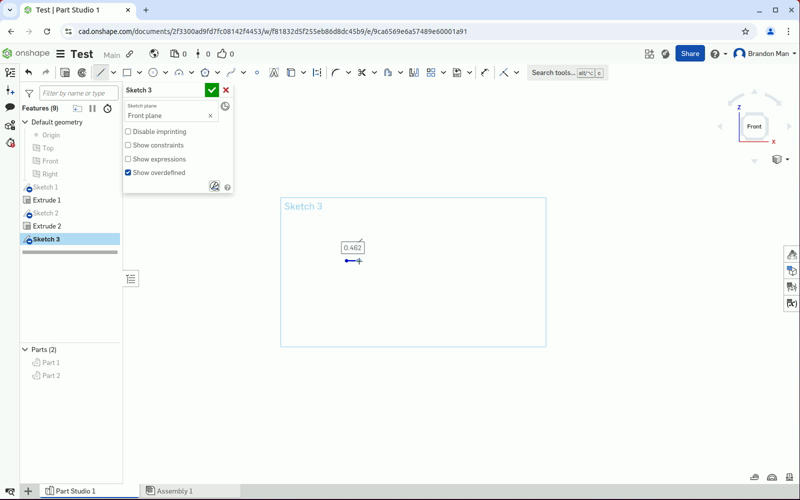
scroll(-6)
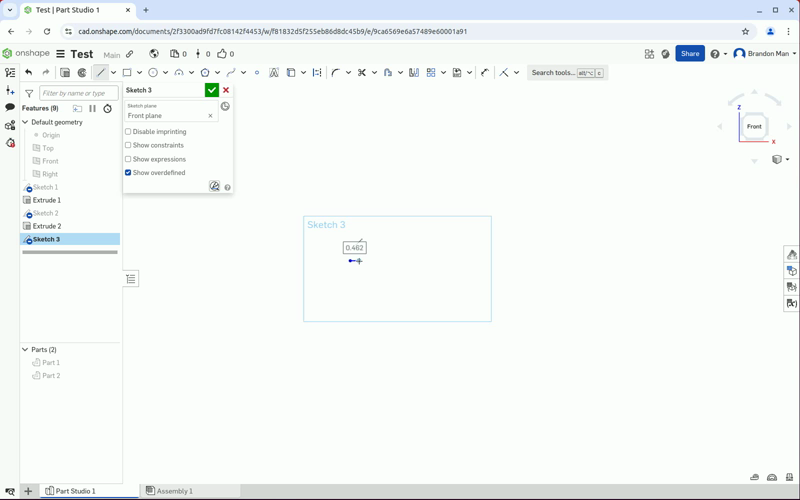
scroll(-6)
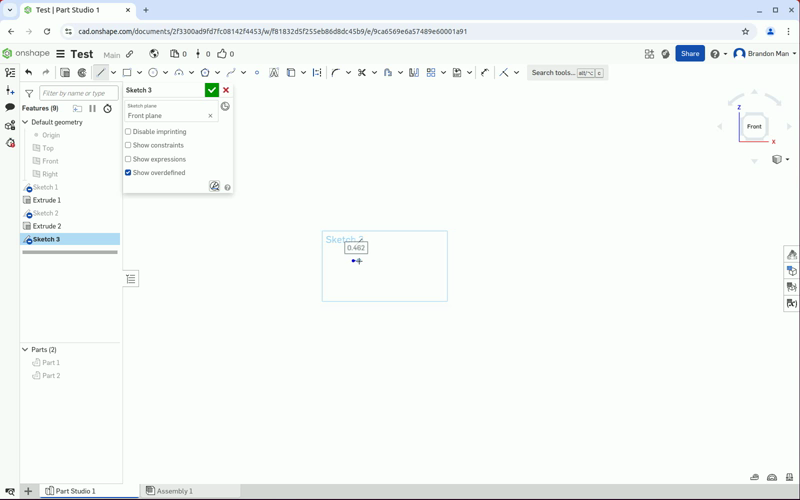
scroll(-6)
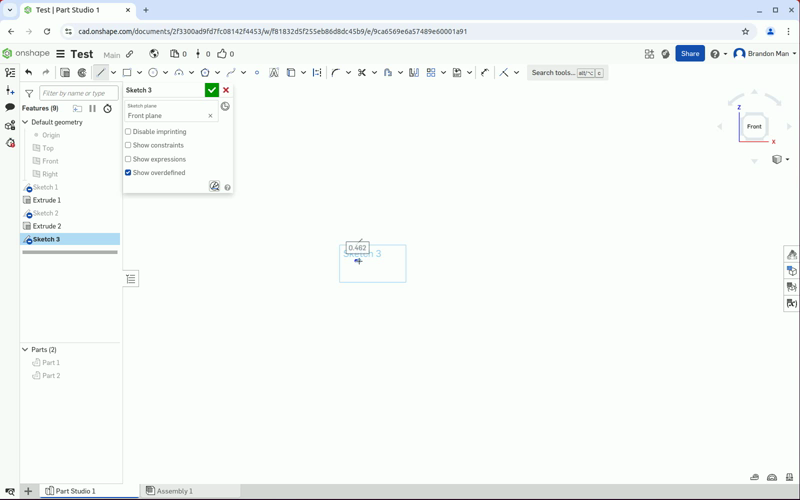
key_up(shift)
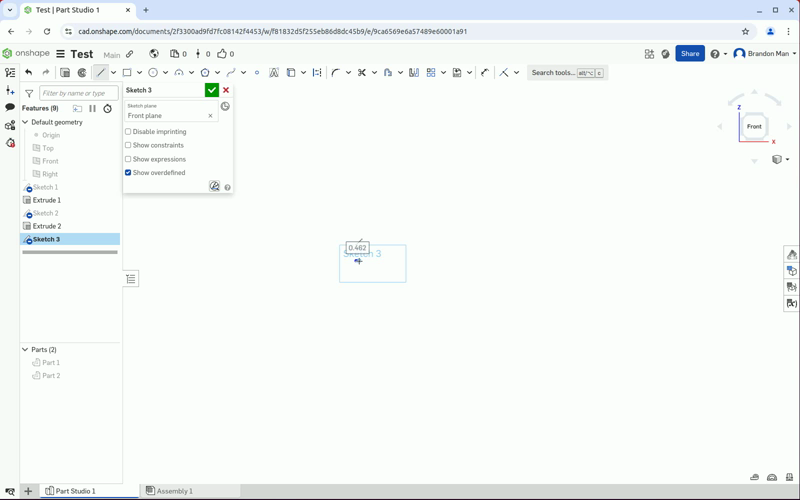
key_down(shift)
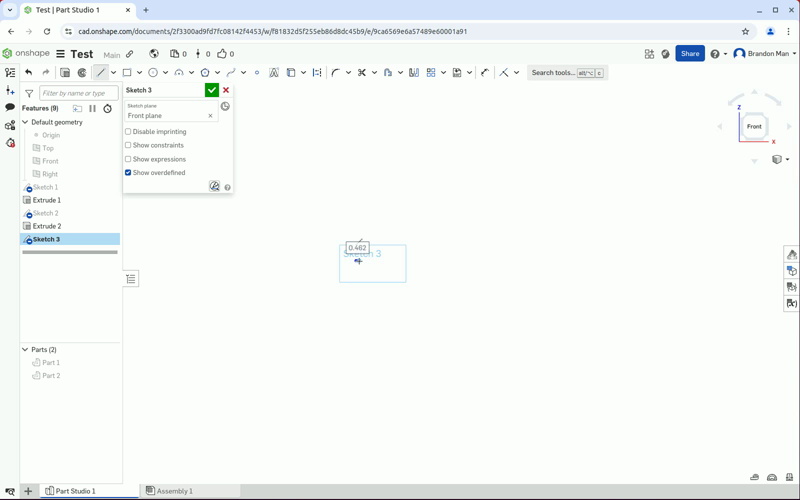
mouse_move(389, 260)
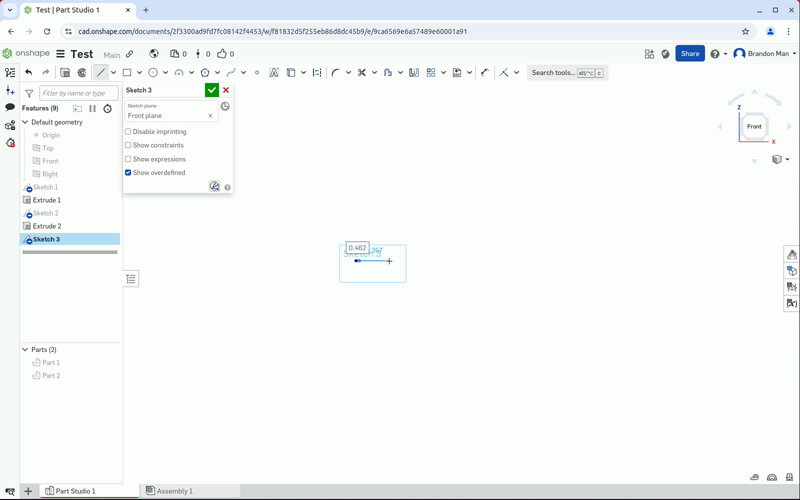
mouse_move(359, 223)
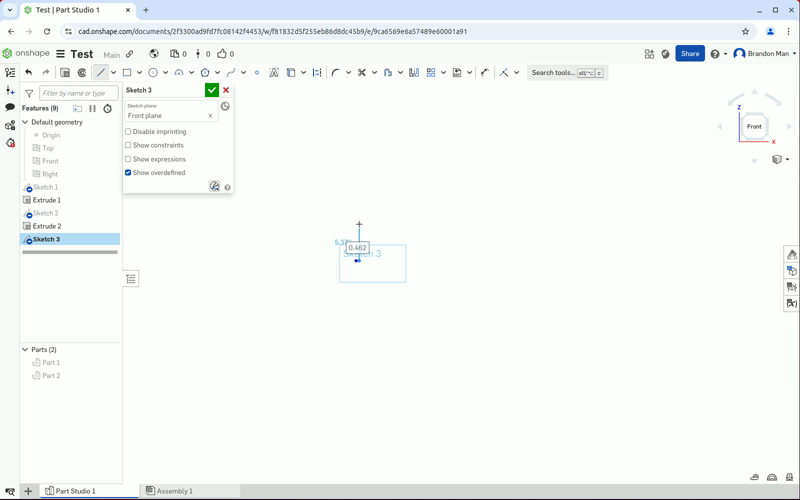
click(359, 223)
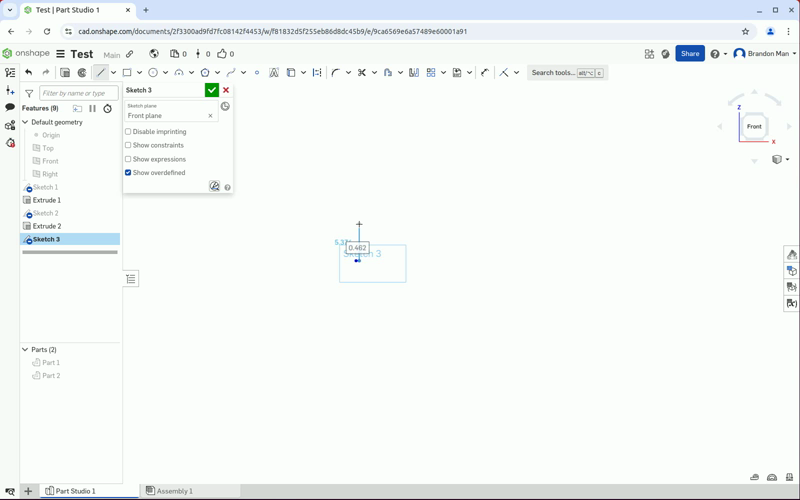
key_up(shift)
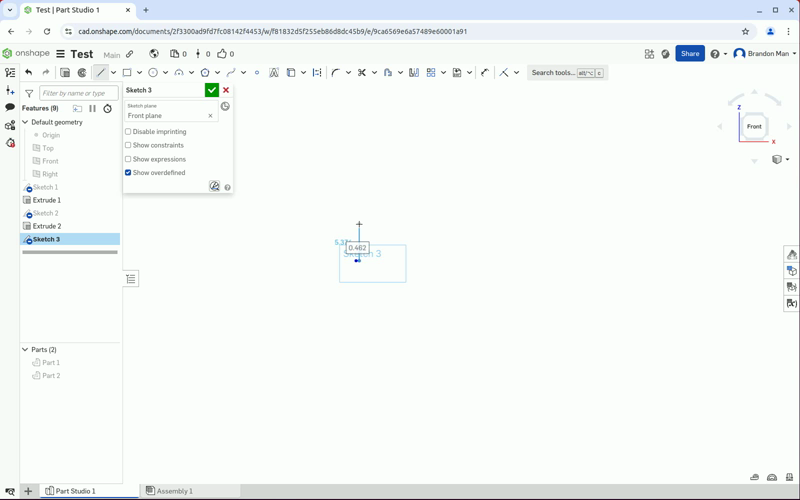
key_down(shift)
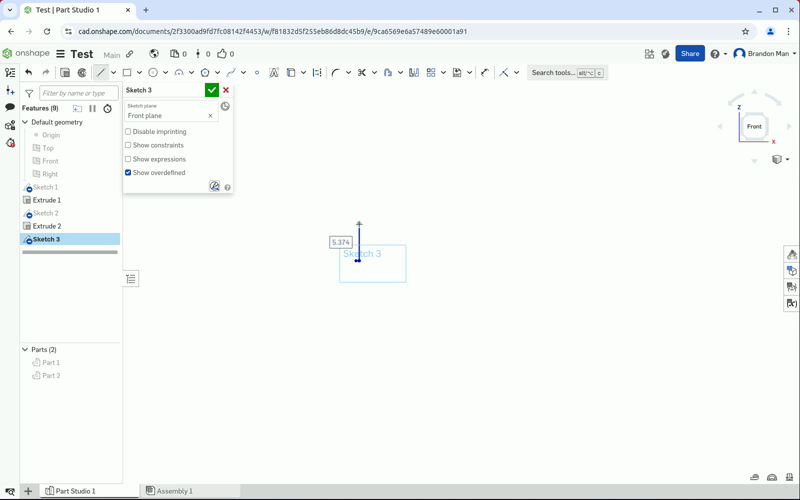
mouse_move(389, 223)
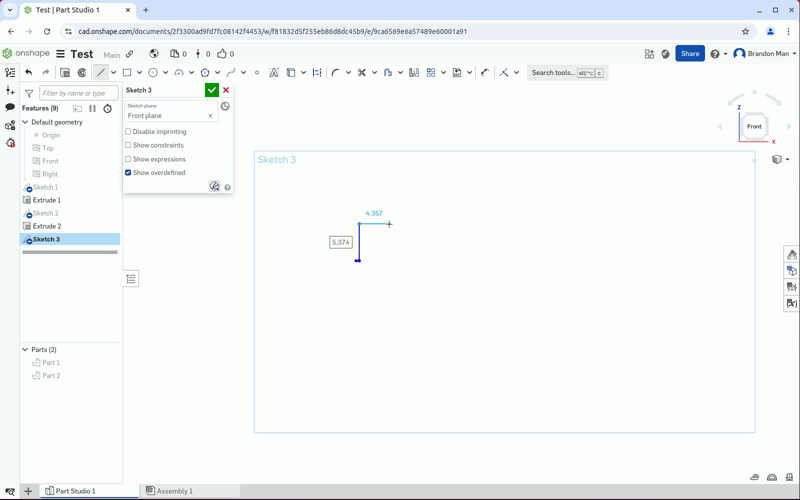
mouse_move(356, 223)
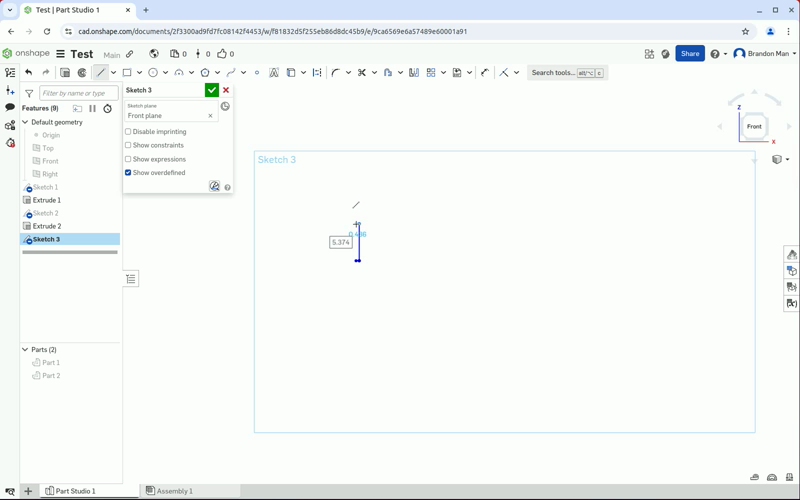
scroll(6)
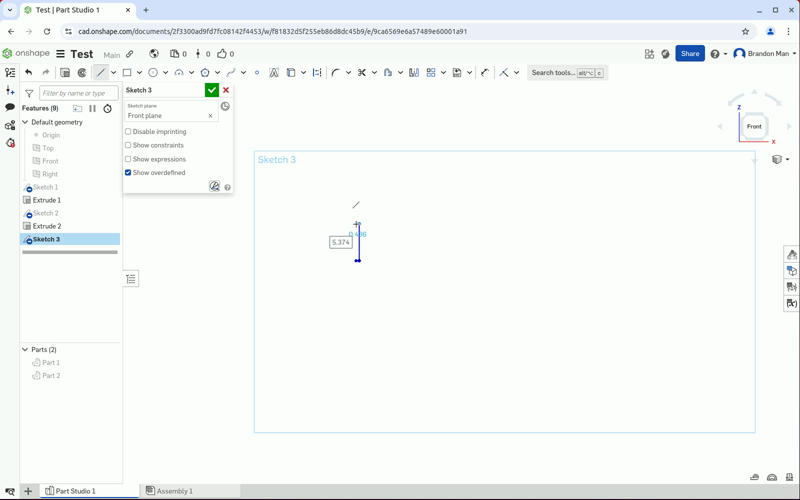
scroll(6)
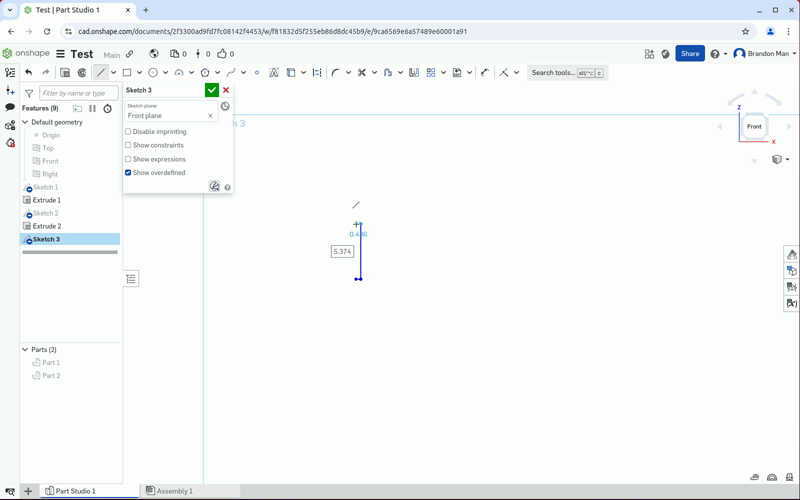
scroll(6)
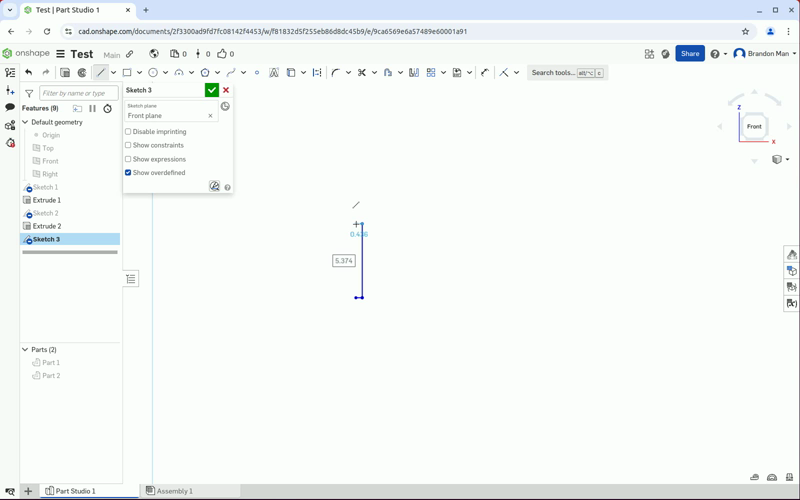
scroll(6)
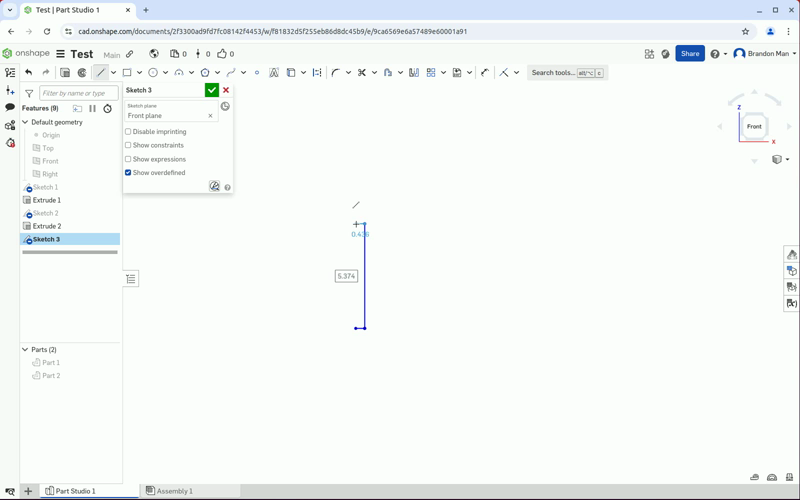
scroll(6)
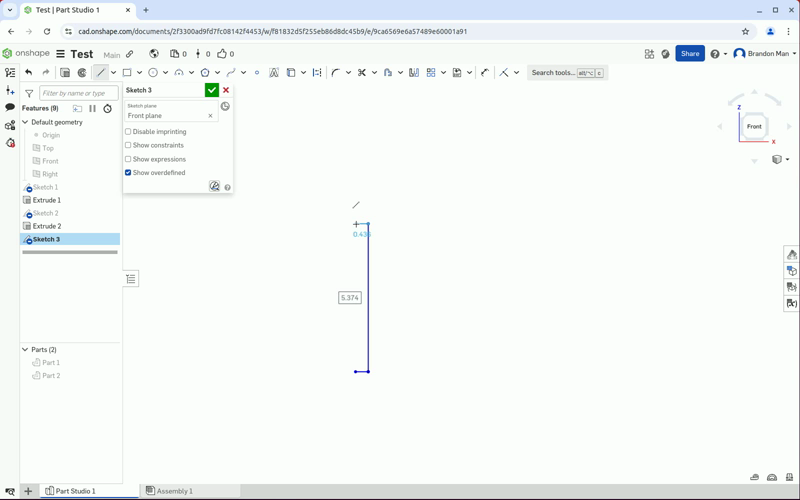
scroll(6)
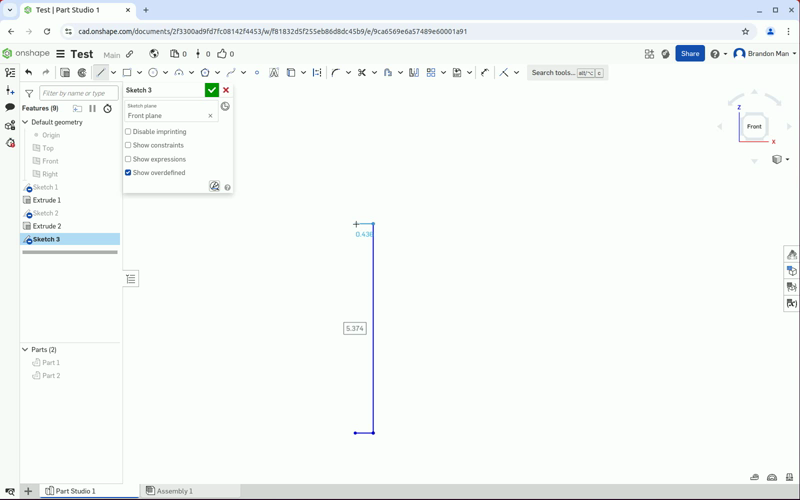
scroll(6)
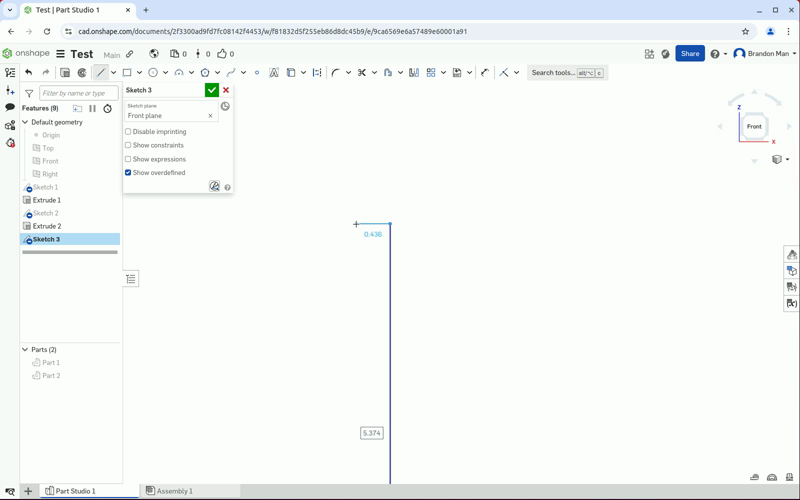
click(356, 223)
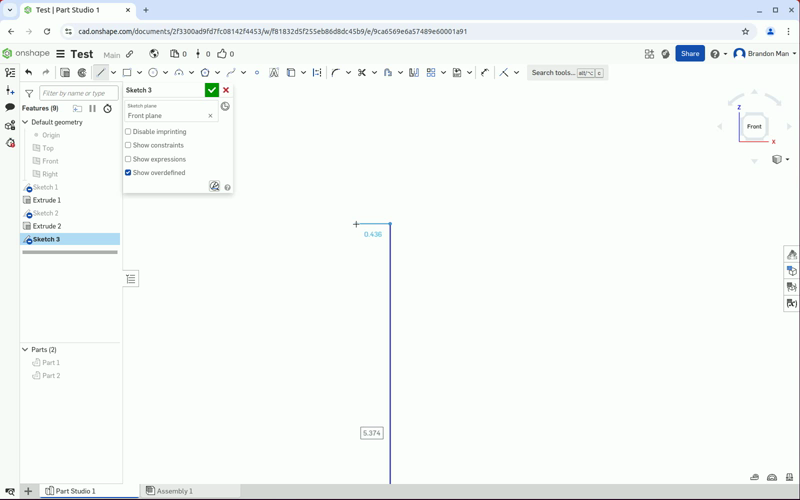
scroll(-6)
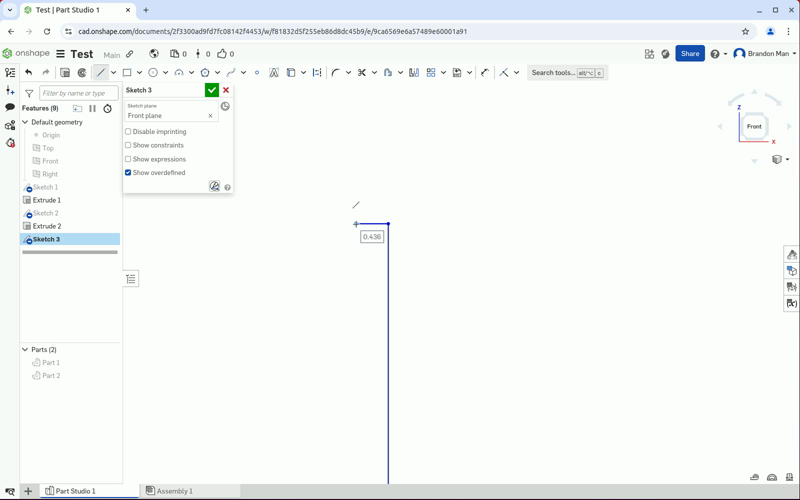
scroll(-6)
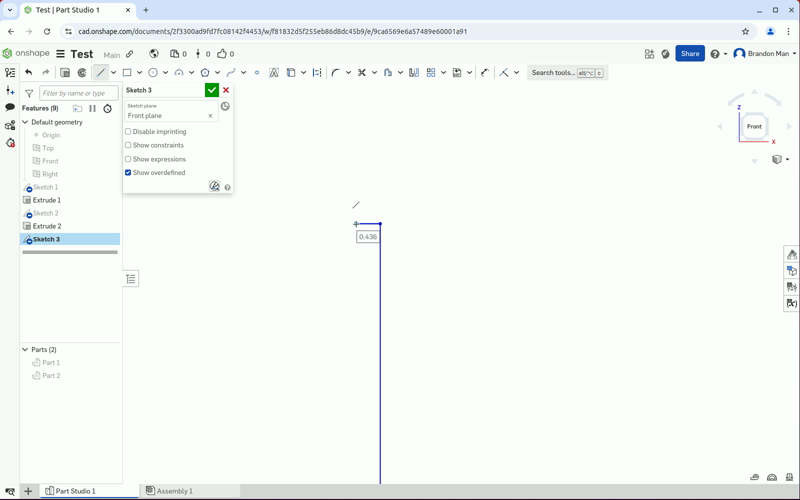
scroll(-6)
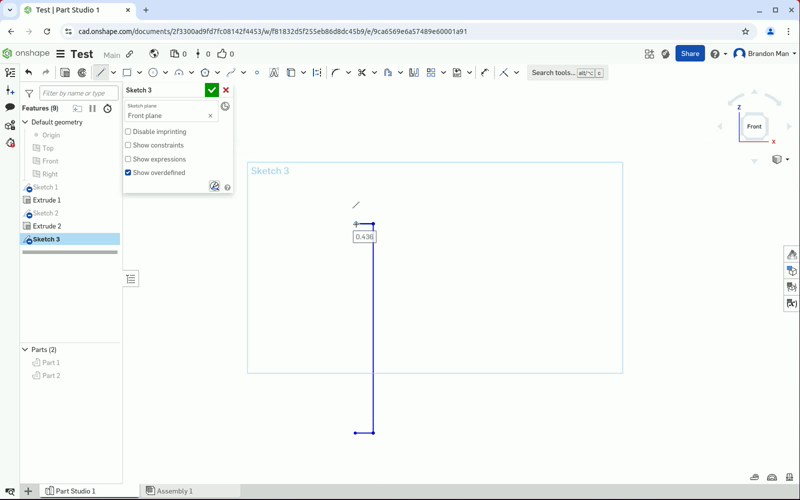
scroll(-6)
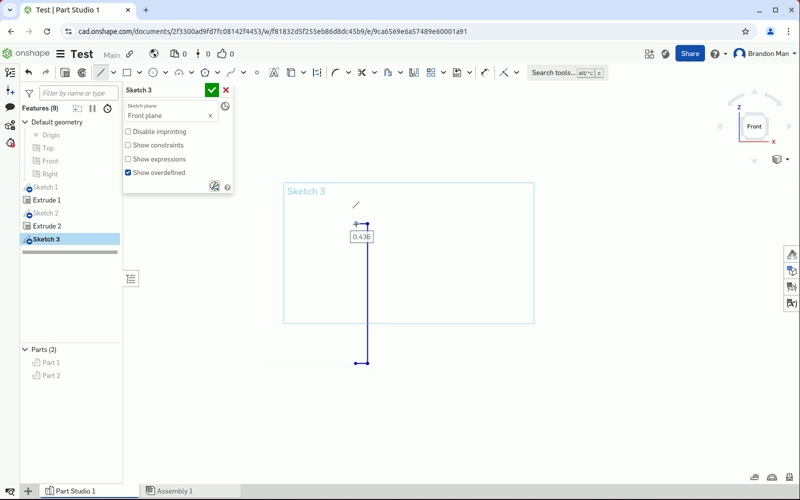
scroll(-6)
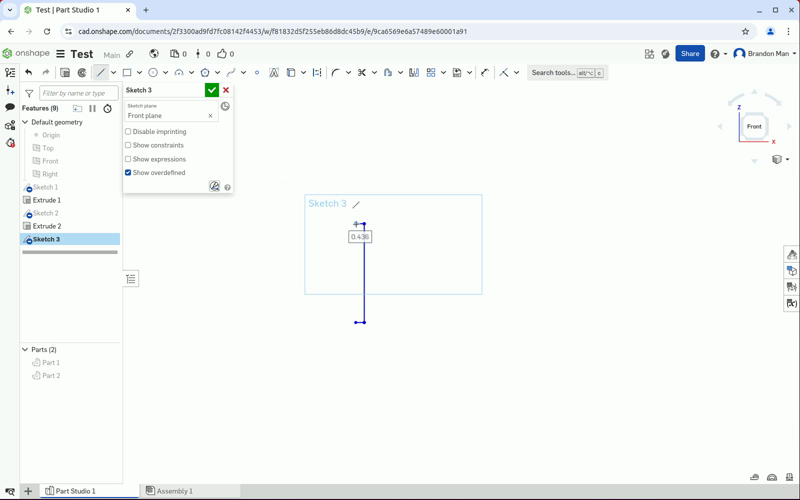
scroll(-6)
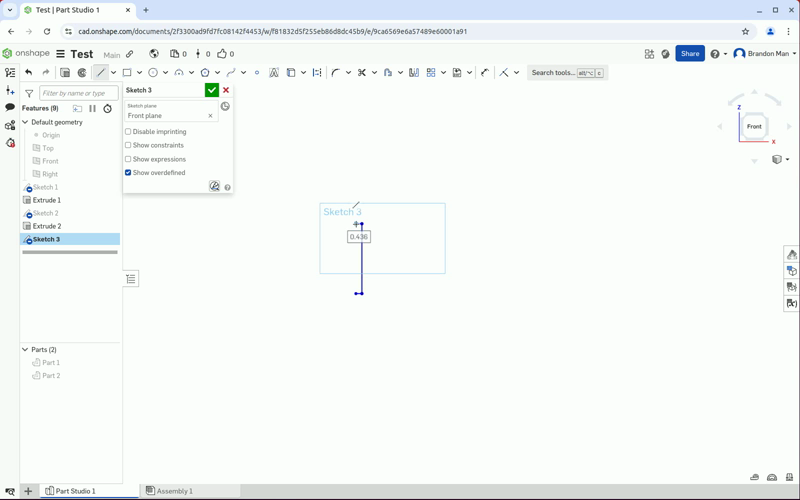
scroll(-6)
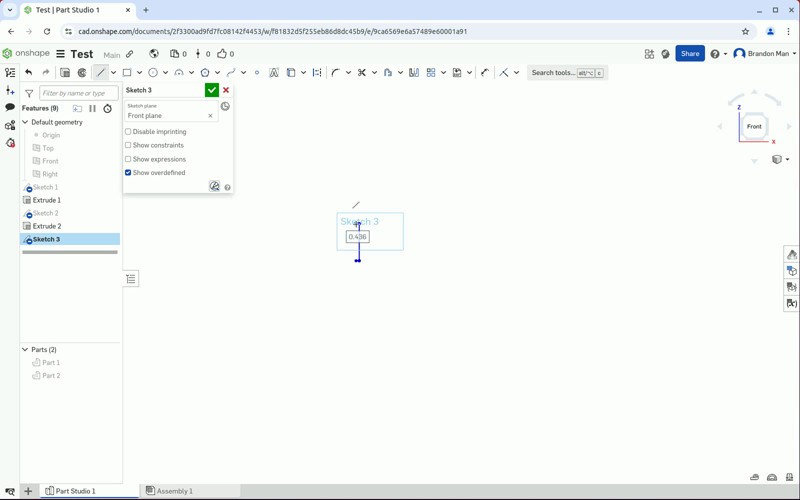
key_up(shift)
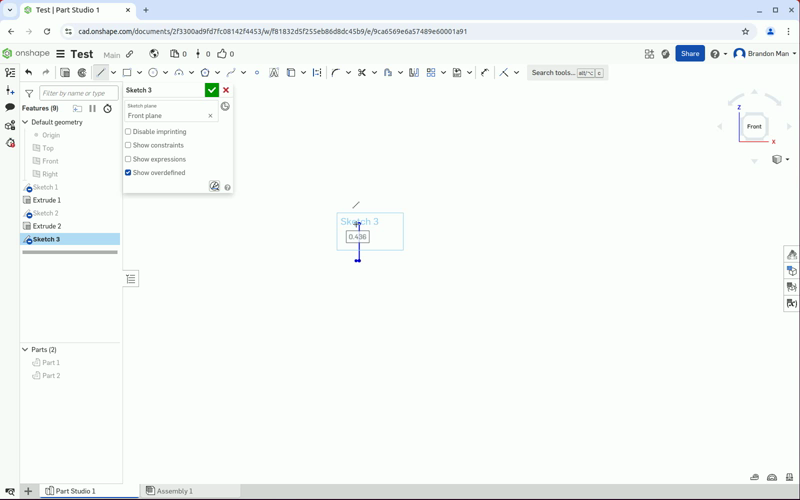
mouse_move(386, 223)
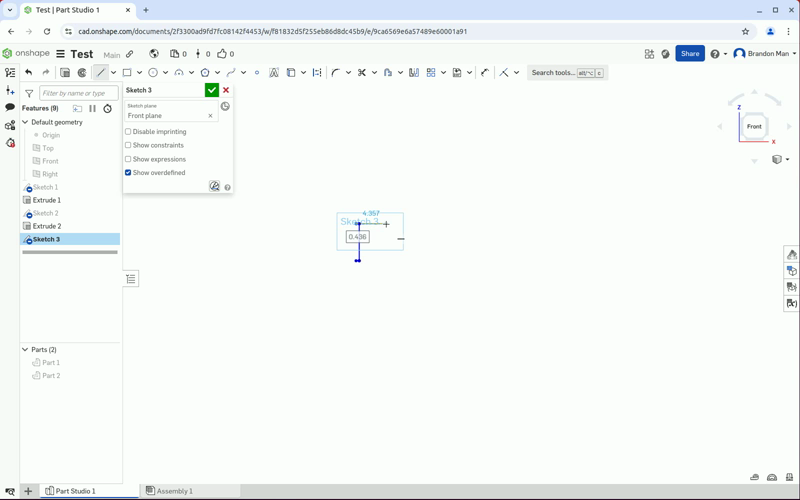
key_down(shift)
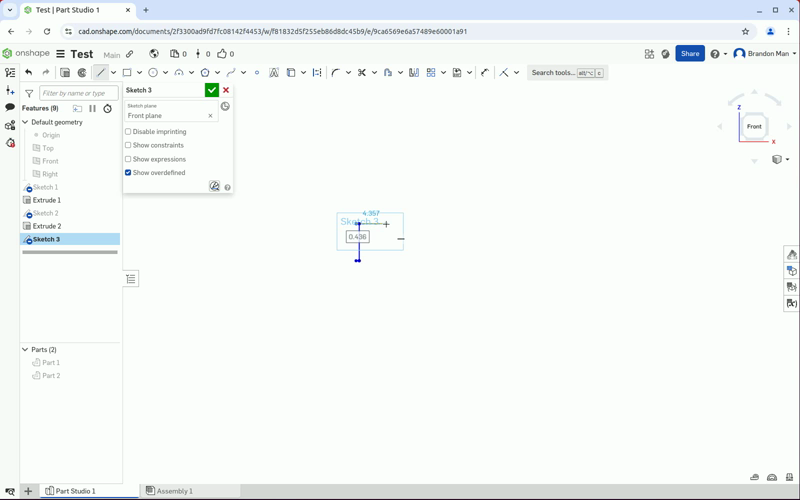
mouse_move(356, 260)
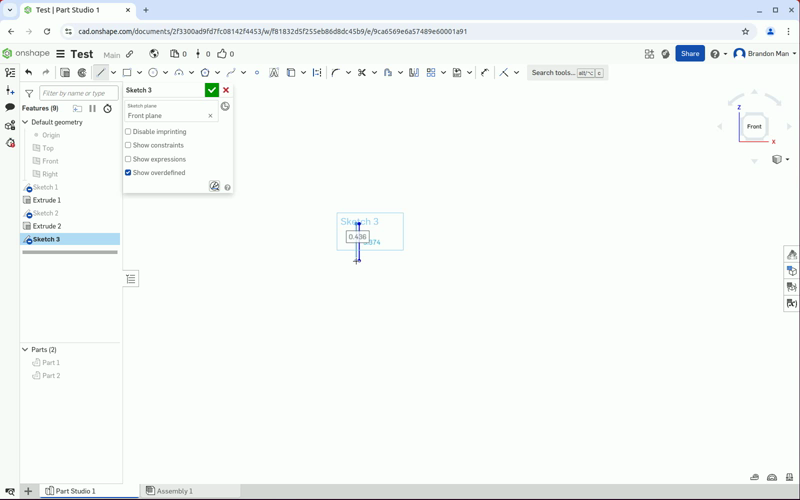
scroll(6)
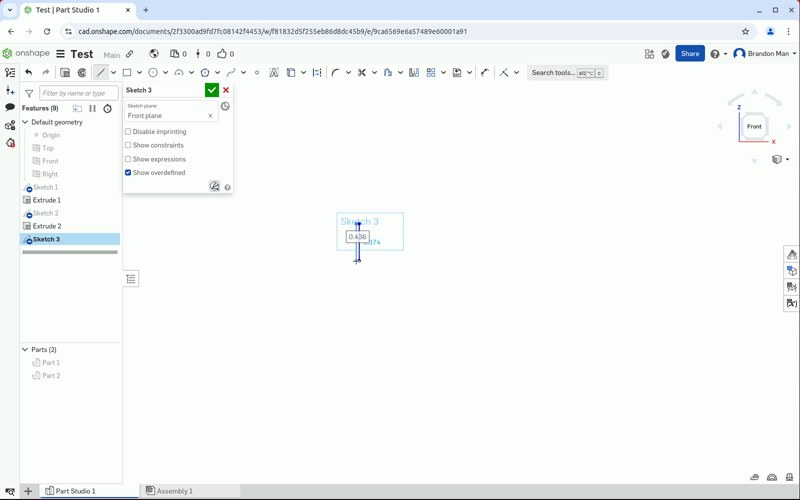
scroll(6)
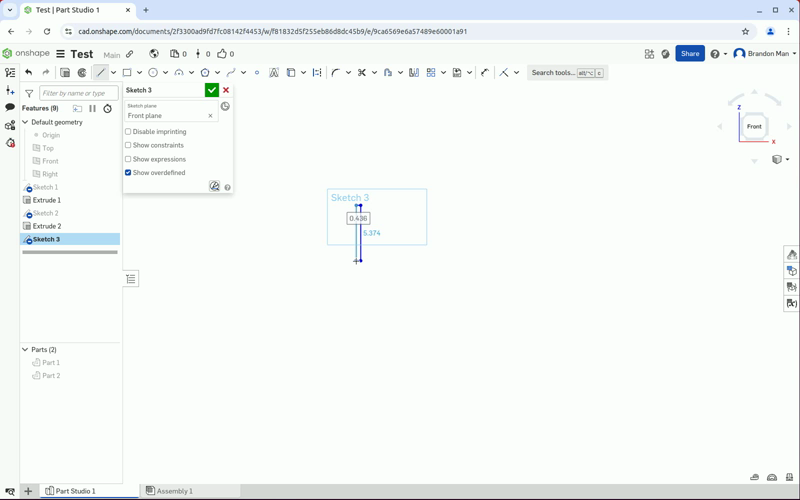
scroll(6)
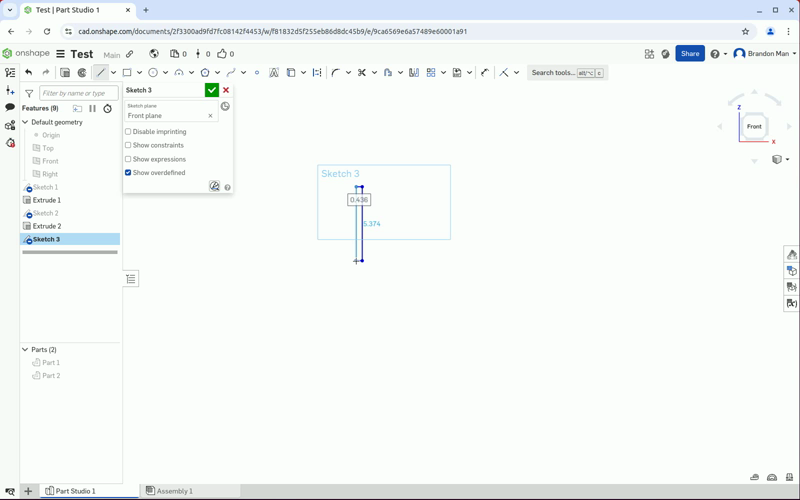
scroll(6)
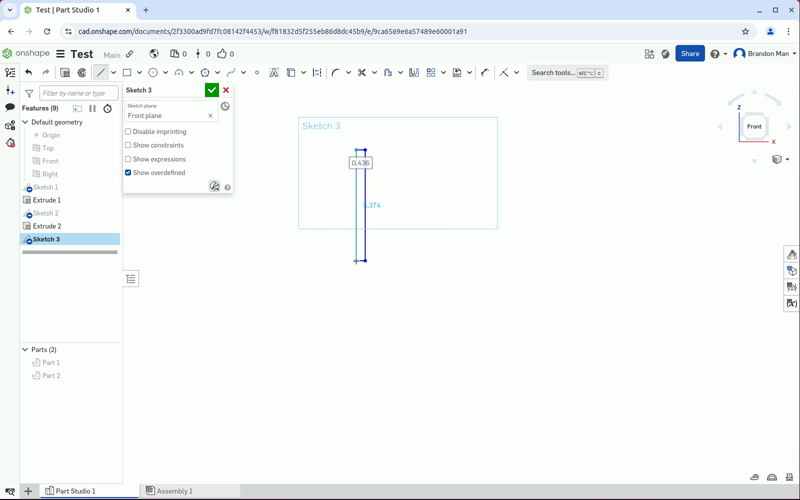
scroll(6)
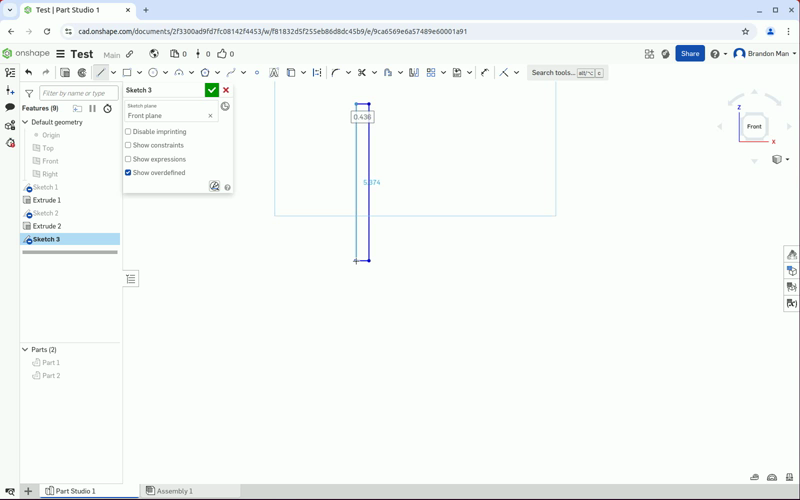
scroll(6)
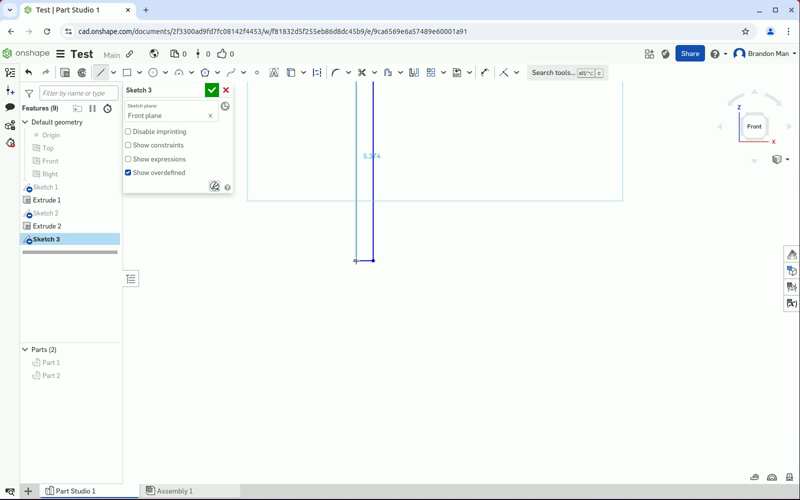
scroll(6)
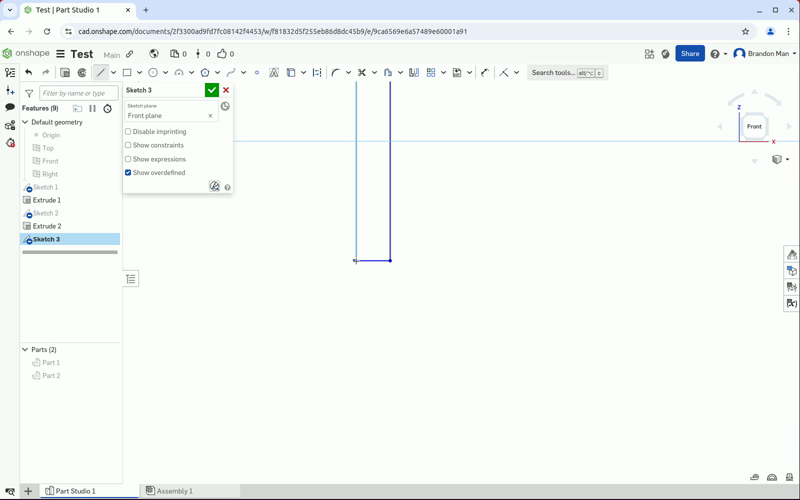
key_up(shift)
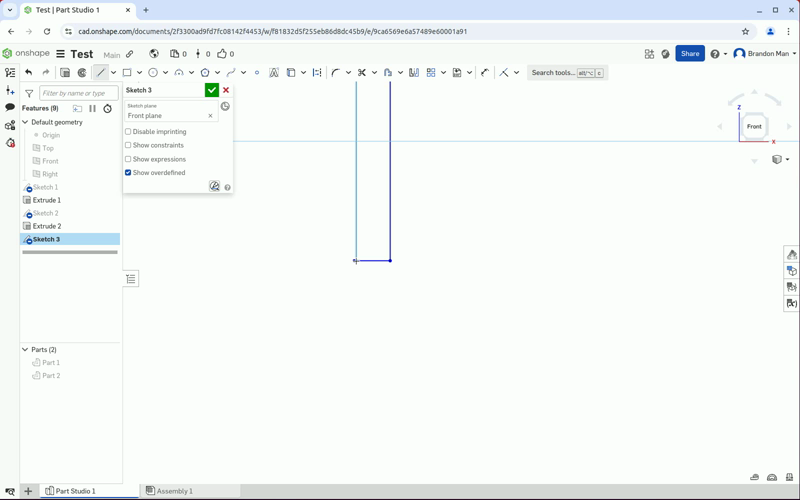
click(356, 260)
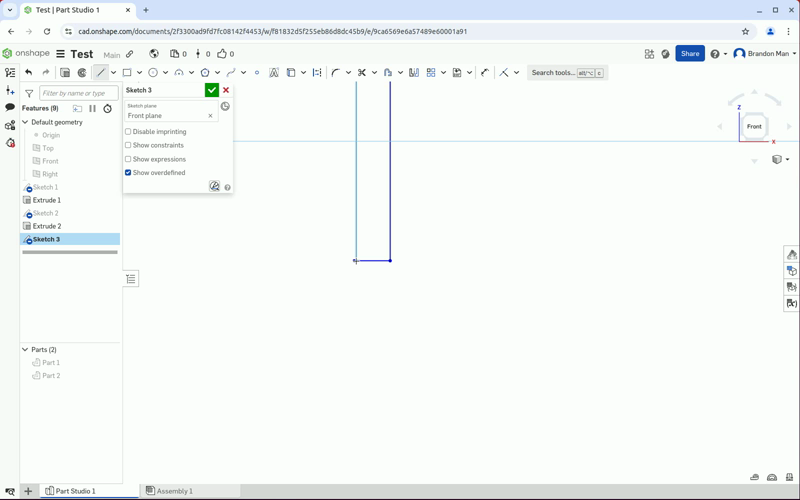
scroll(-6)
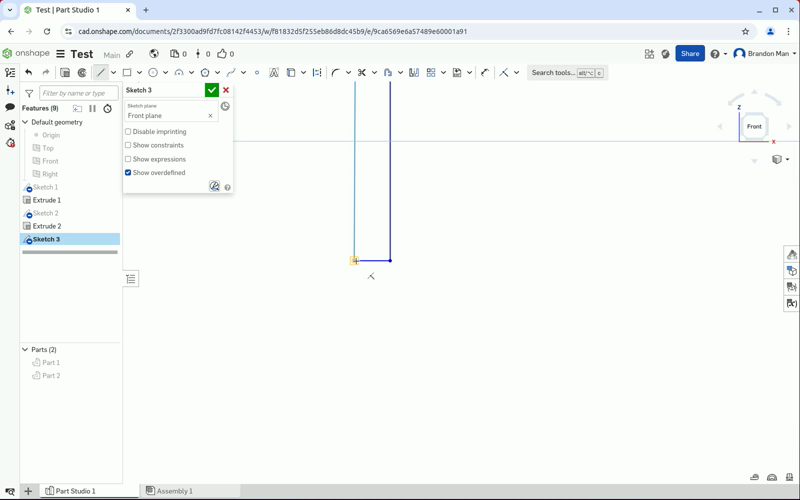
scroll(-6)
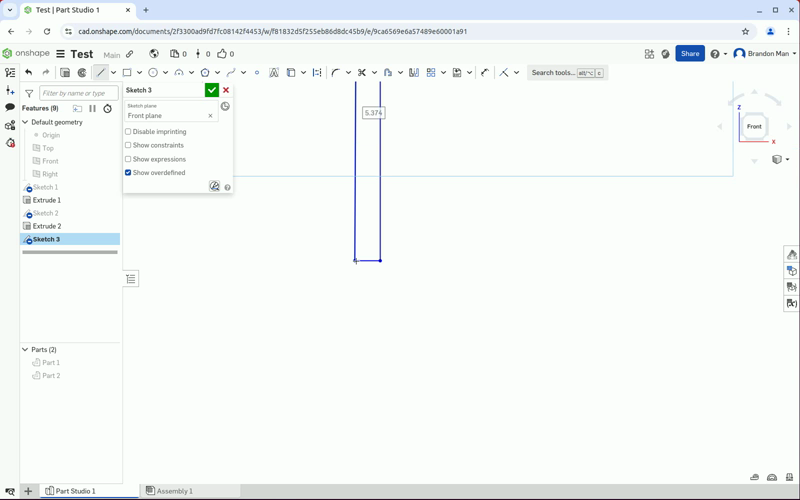
scroll(-6)
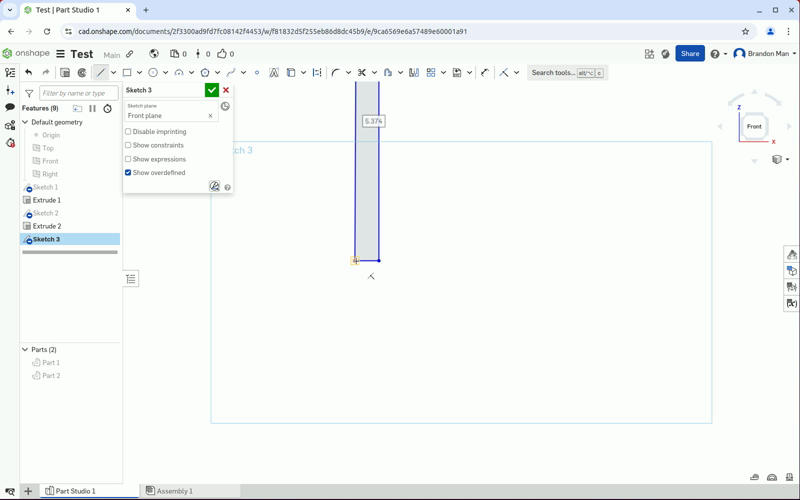
scroll(-6)
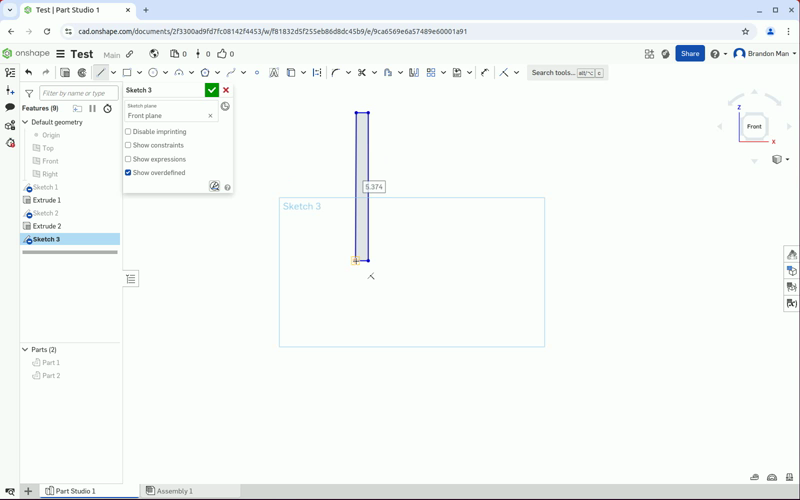
scroll(-6)
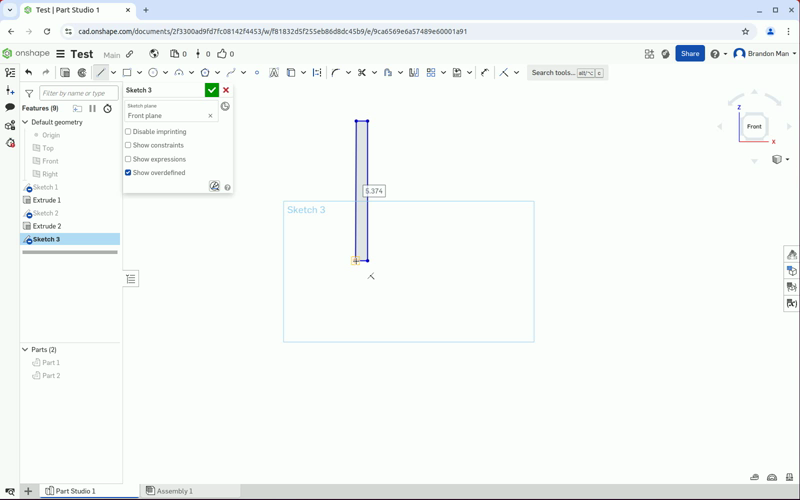
scroll(-6)
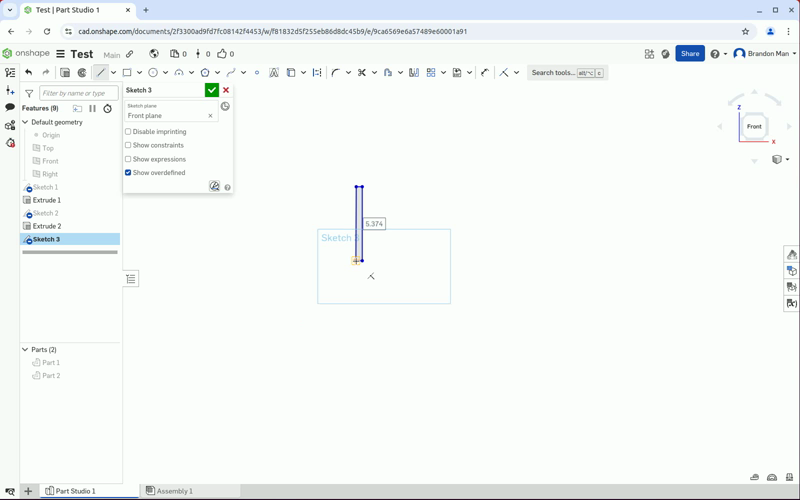
scroll(-6)
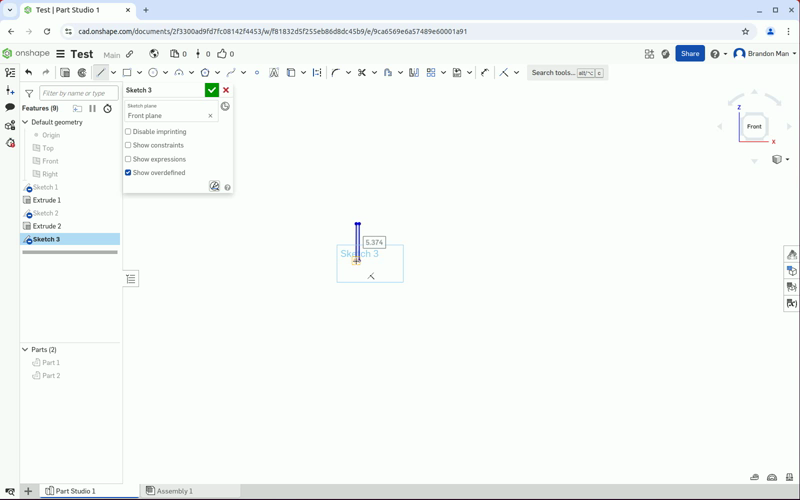
key(esc)
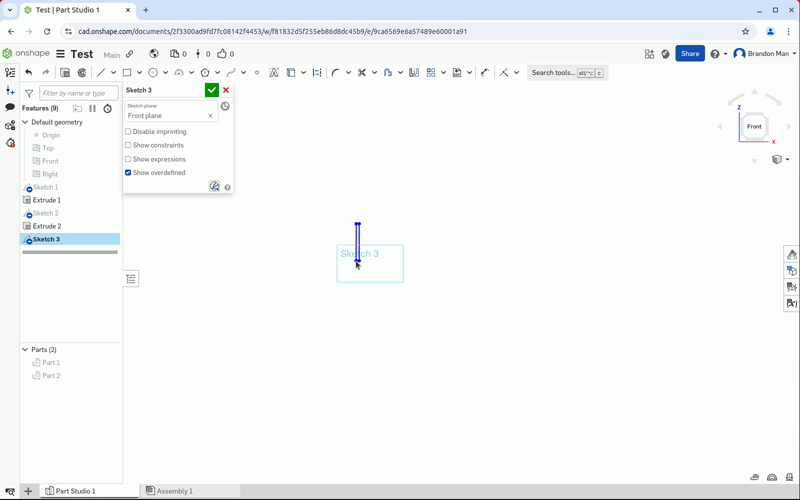
mouse_move(357, 233)
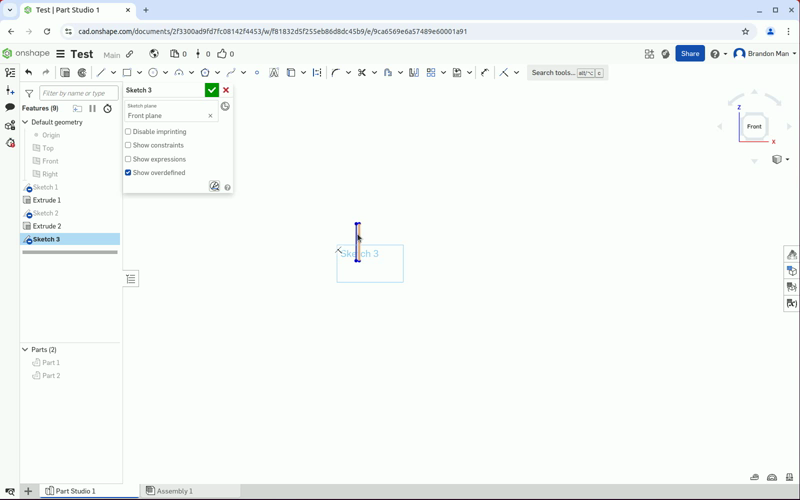
scroll(6)
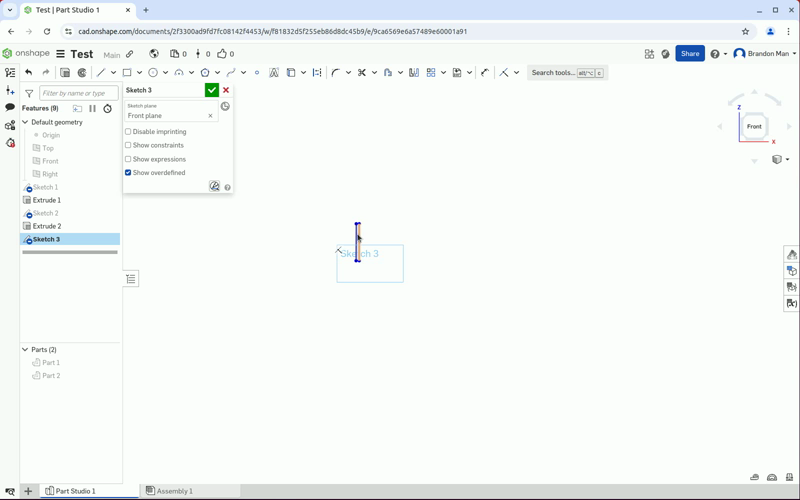
scroll(6)
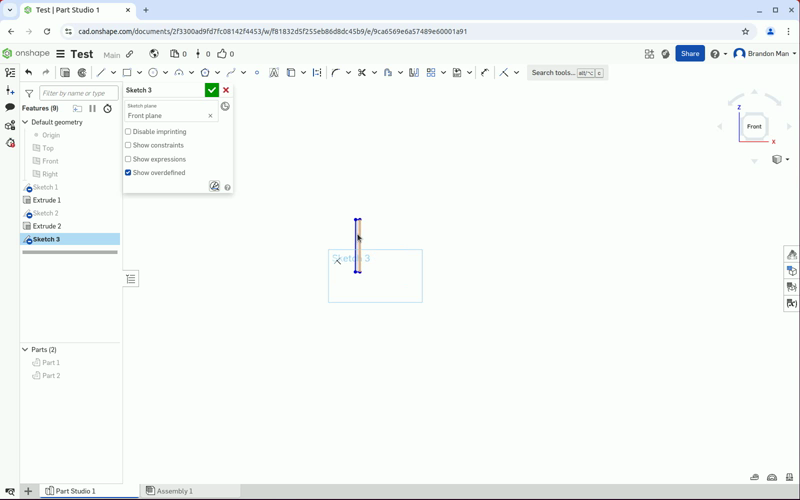
scroll(6)
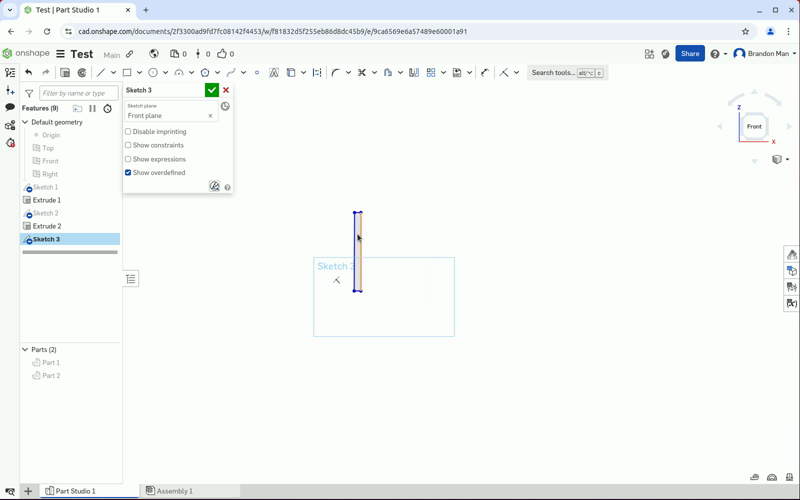
scroll(6)
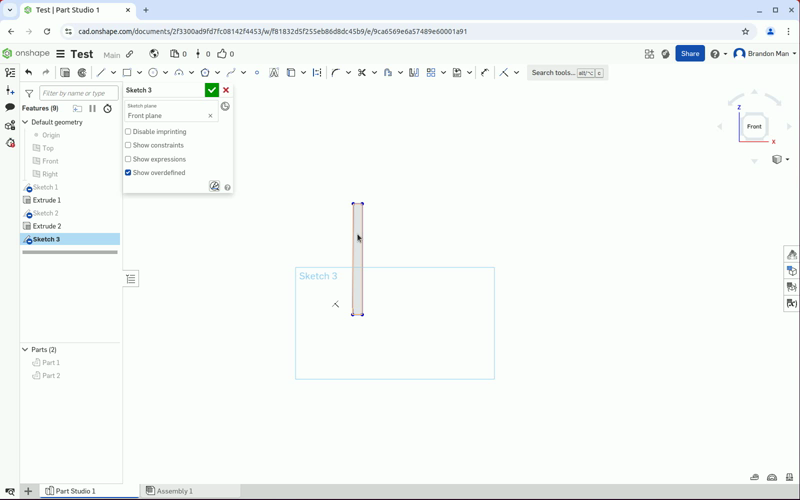
scroll(6)
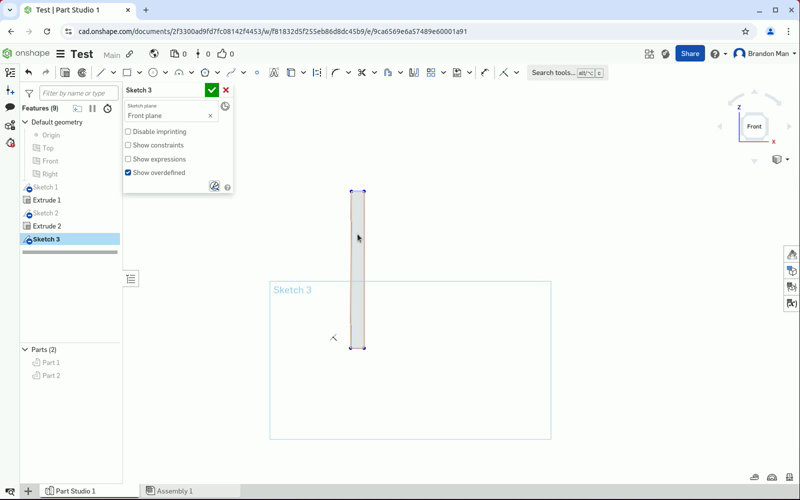
scroll(6)
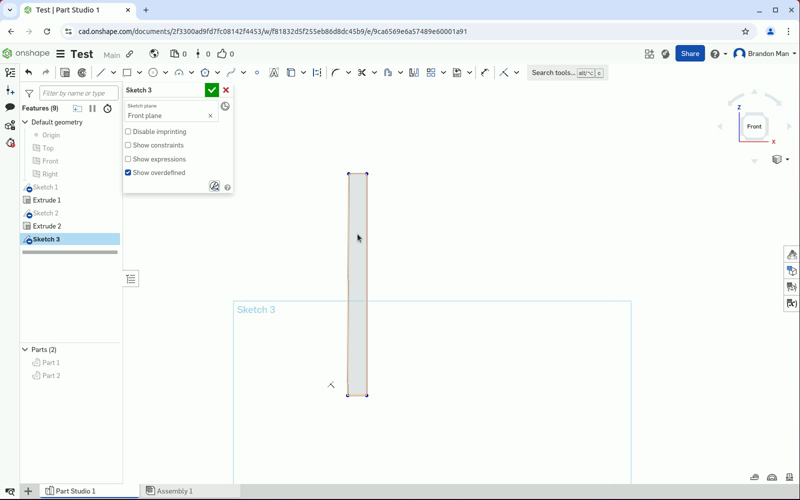
scroll(6)
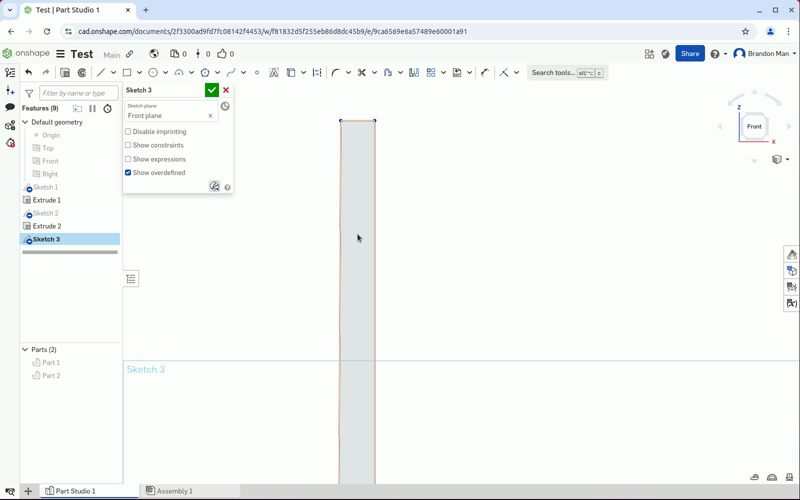
click(357, 233)
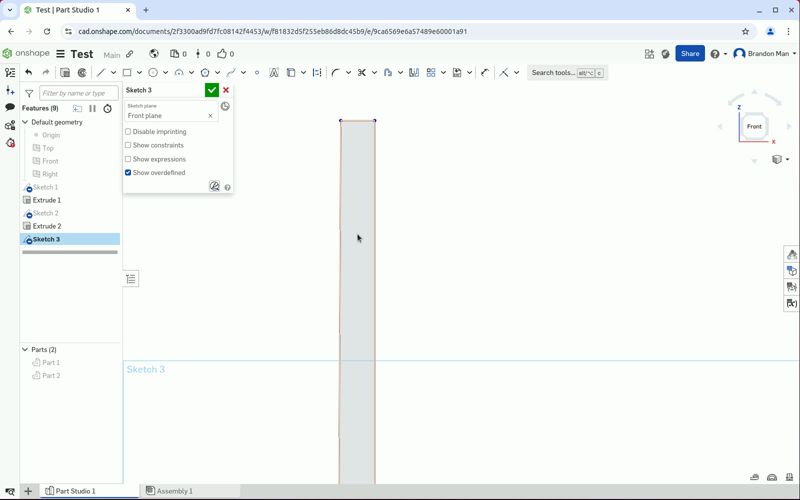
scroll(-6)
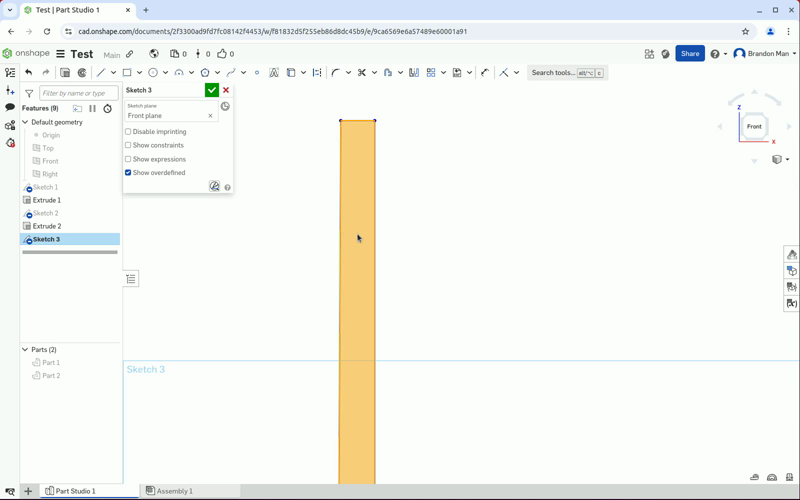
scroll(-6)
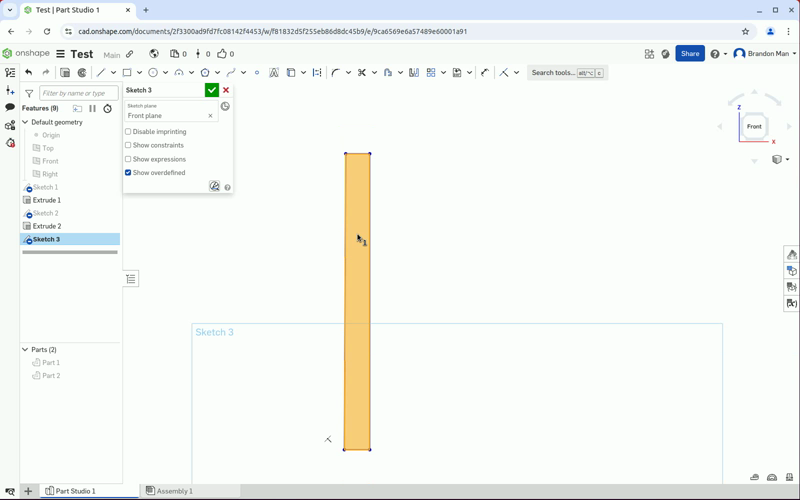
scroll(-6)
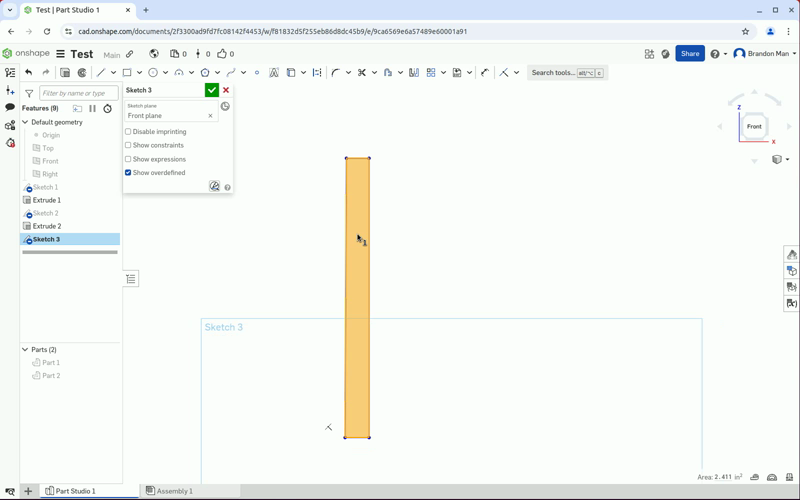
scroll(-6)
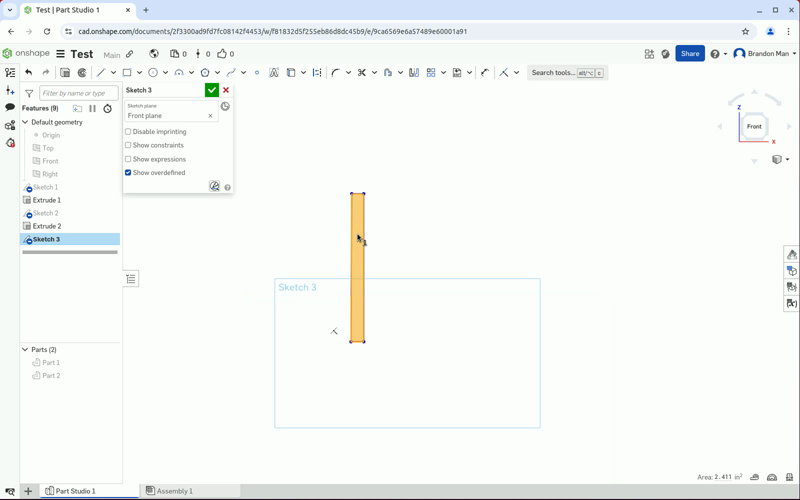
scroll(-6)
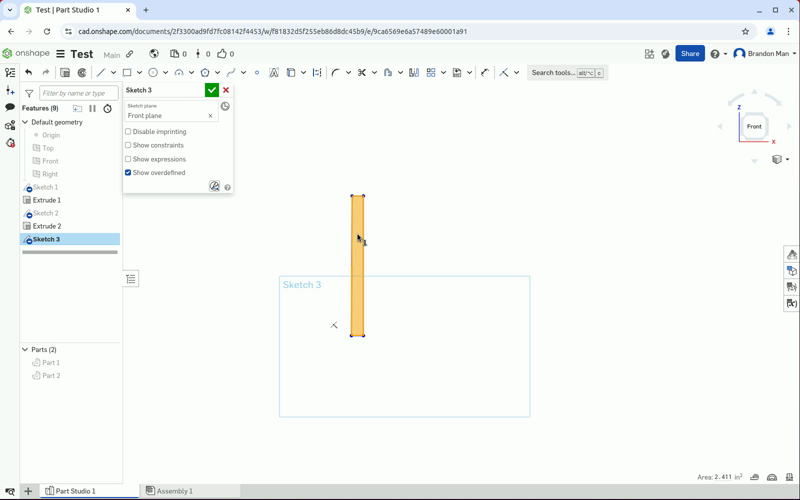
scroll(-6)
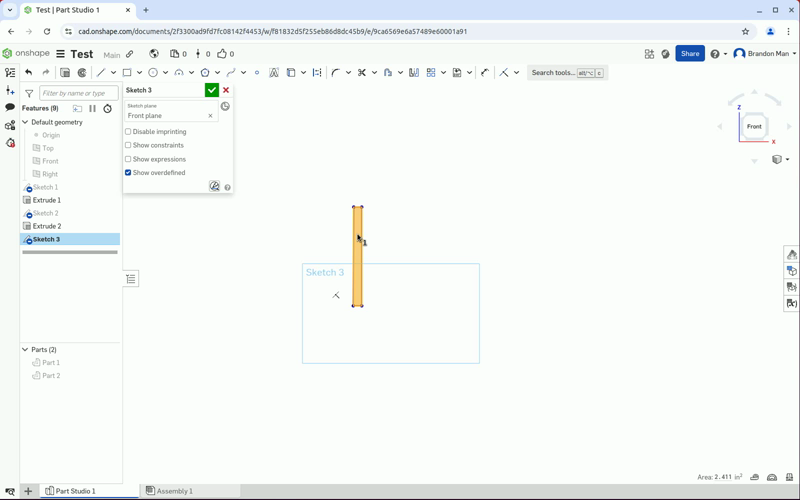
scroll(-6)
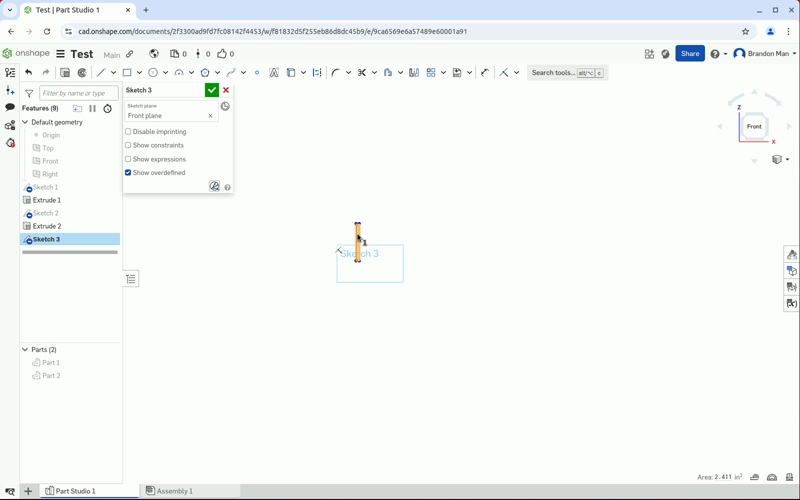
mouse_move(73, 352)
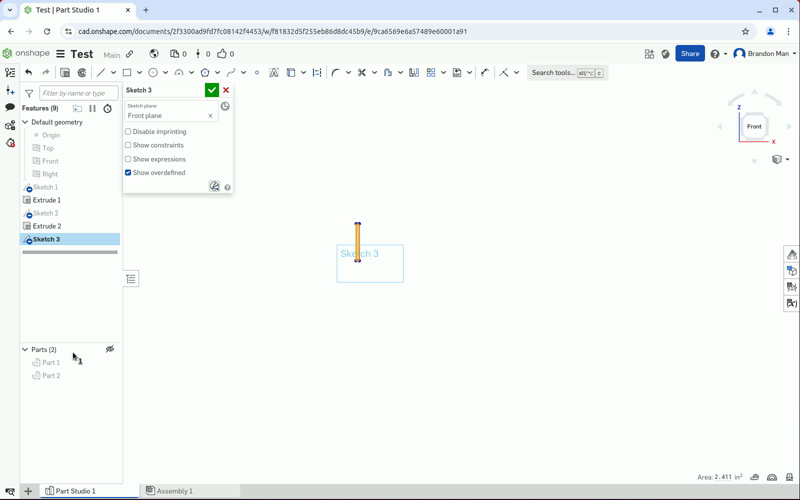
key(shift+y)
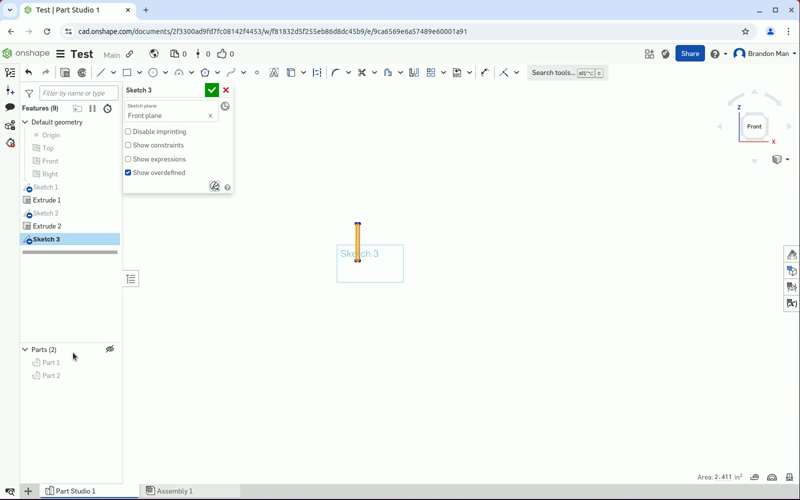
key(shift+e)
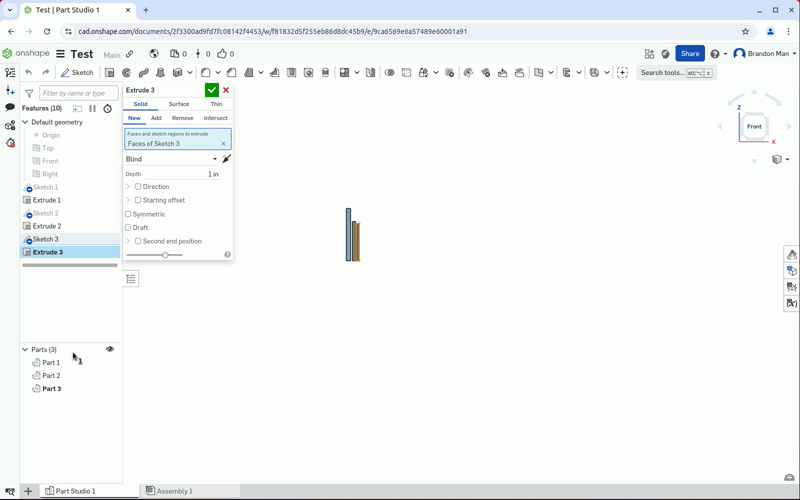
mouse_move(143, 106)
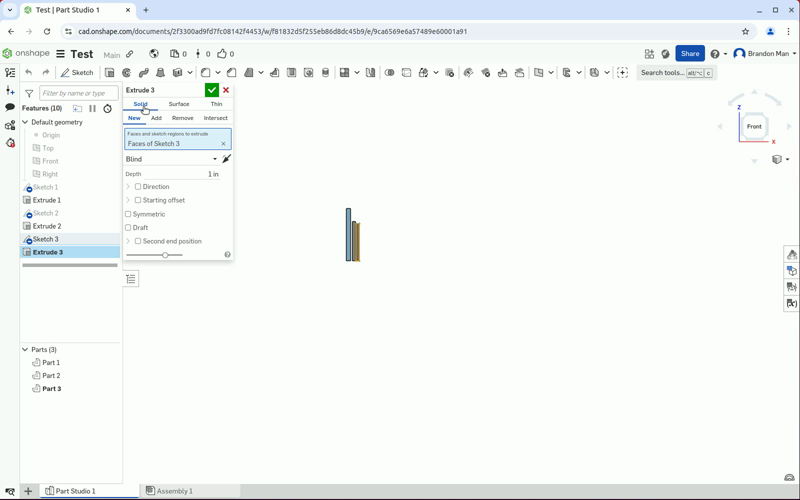
click(143, 106)
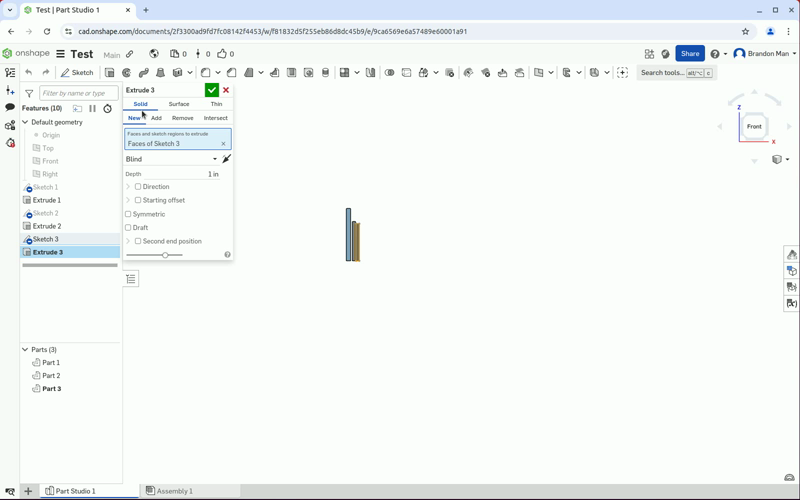
mouse_move(137, 120)
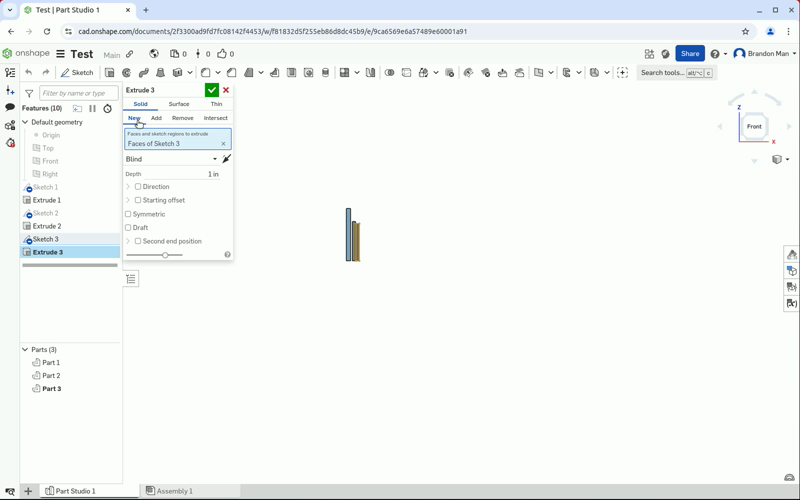
click(137, 120)
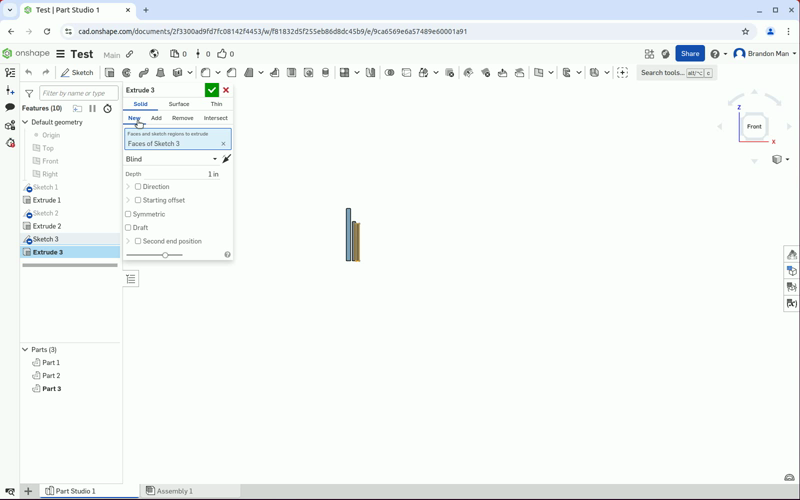
key(tab, 4)
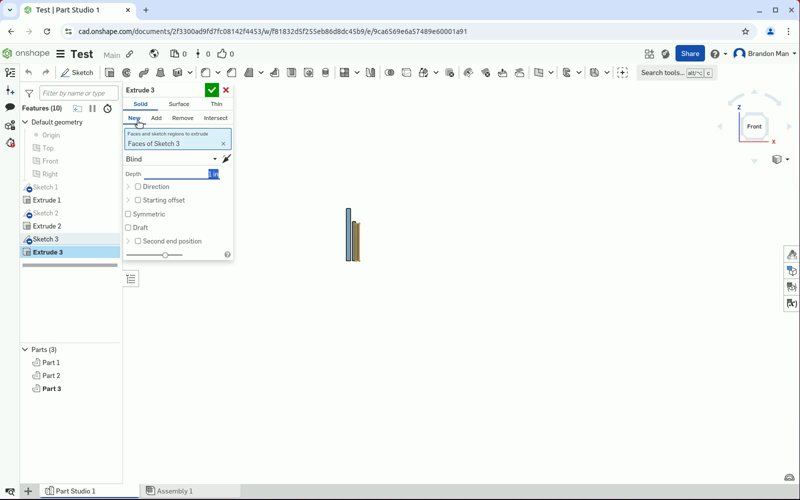
text(-0.481)
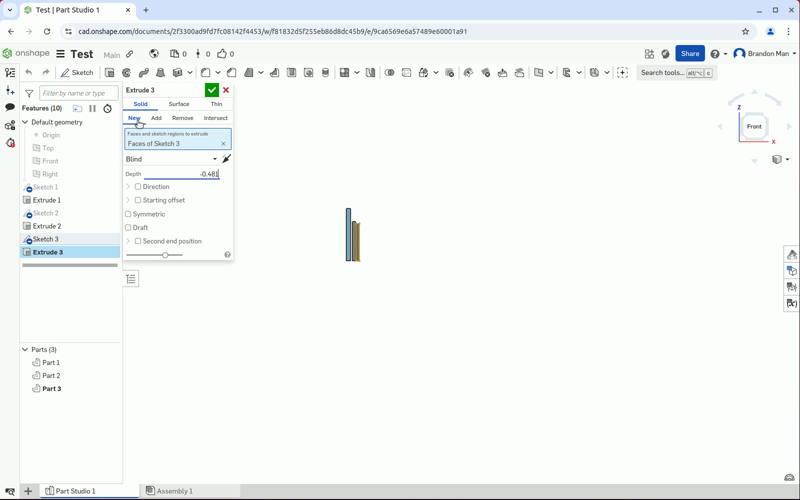
key(enter)
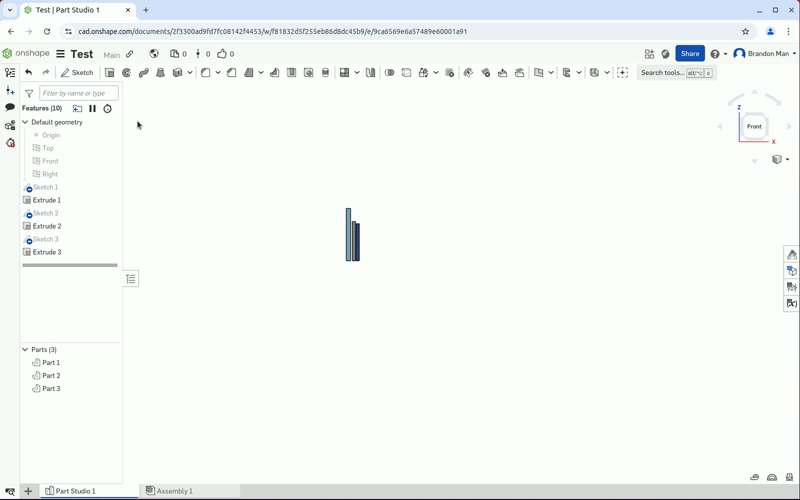
key(shift+h)
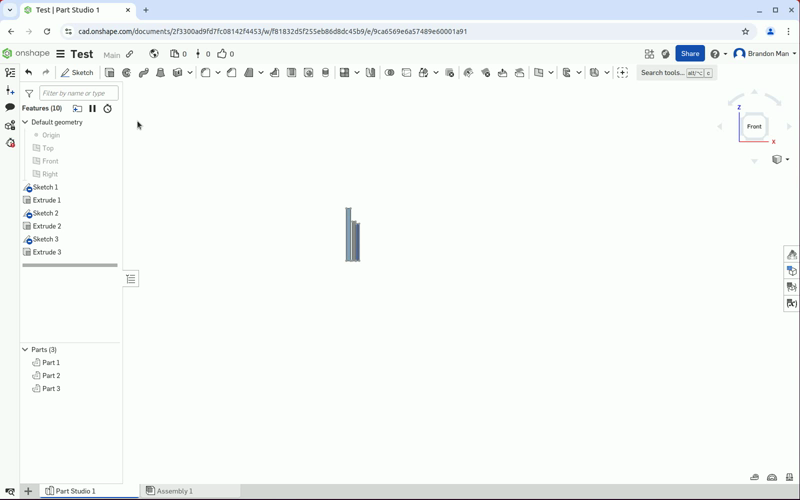
key(shift+h)
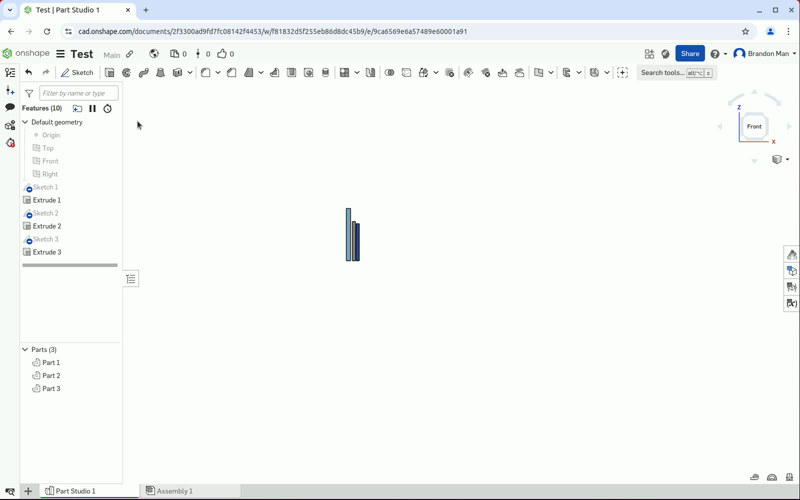
mouse_move(73, 189)
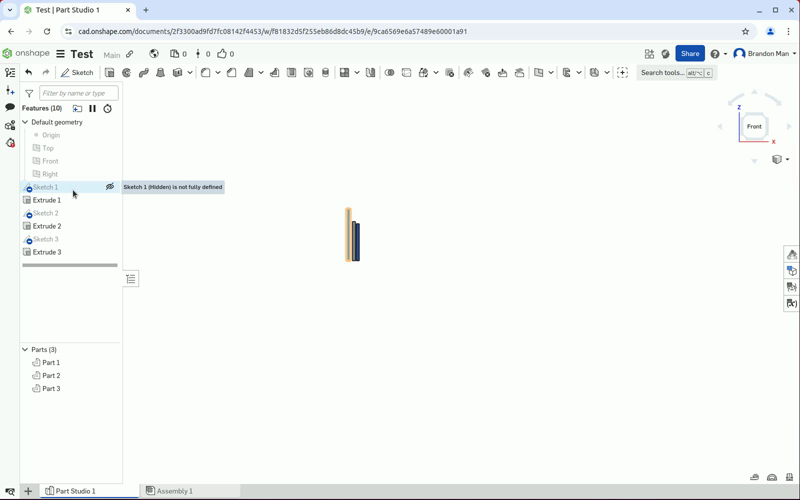
click(73, 189)
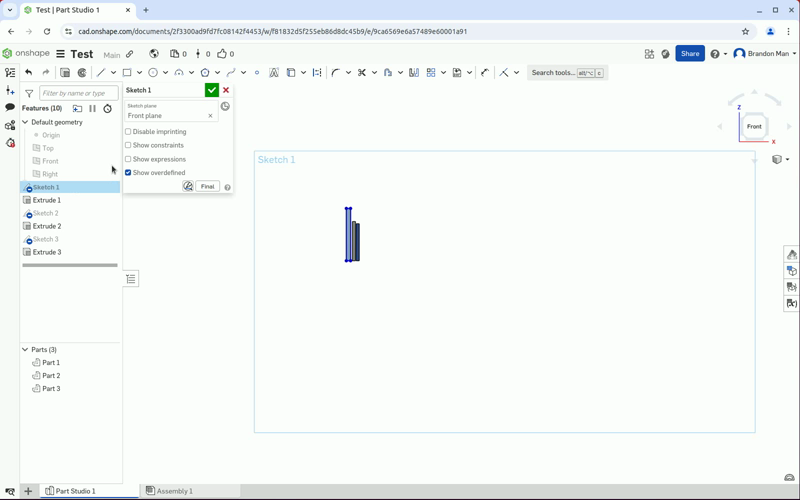
mouse_move(229, 92)
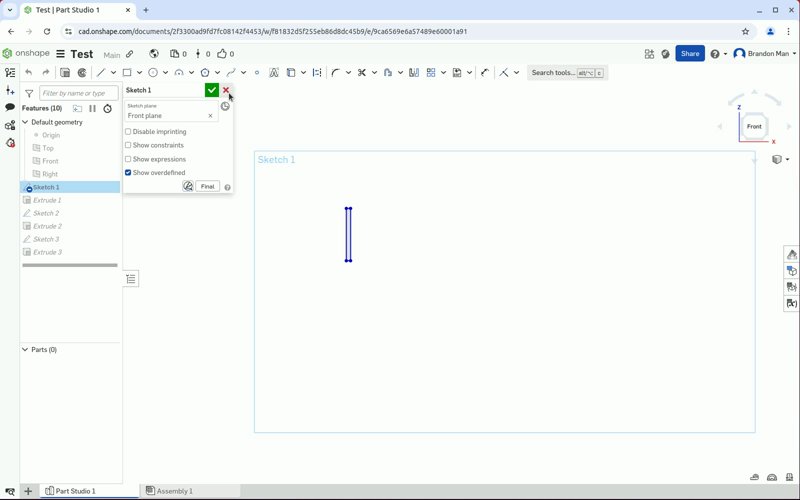
click(229, 92)
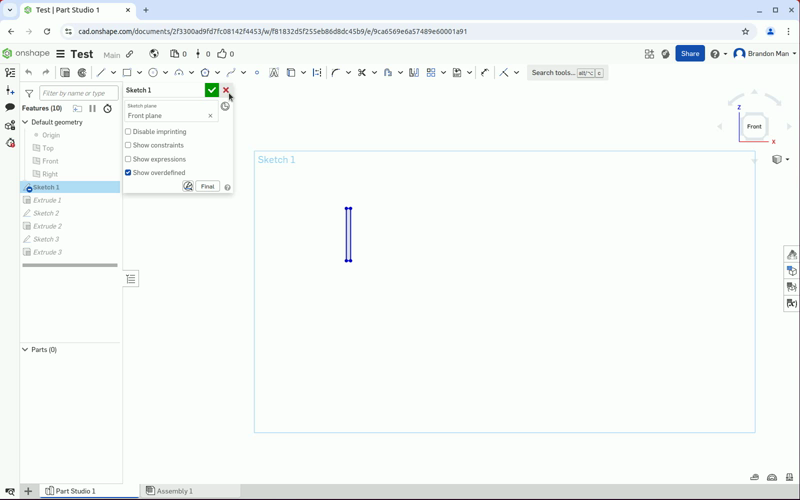
key(shift+s)
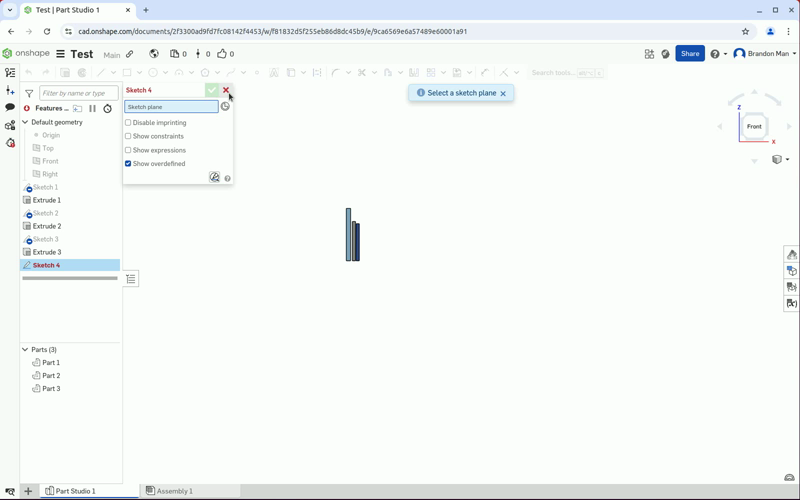
mouse_move(73, 163)
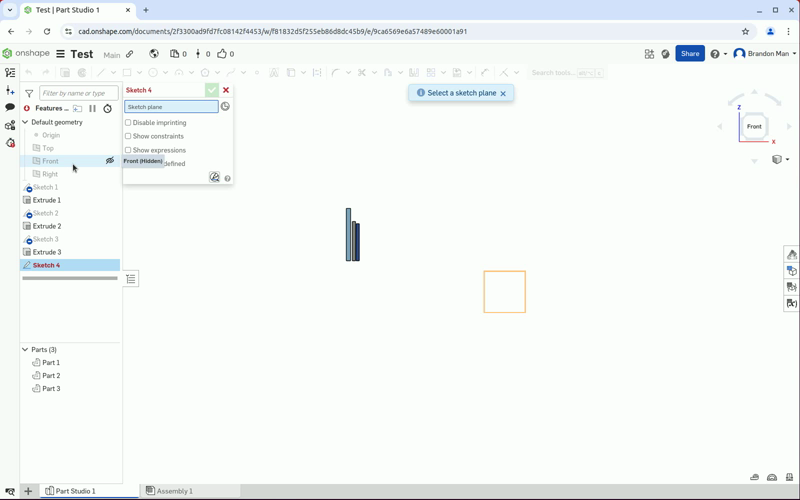
click(73, 163)
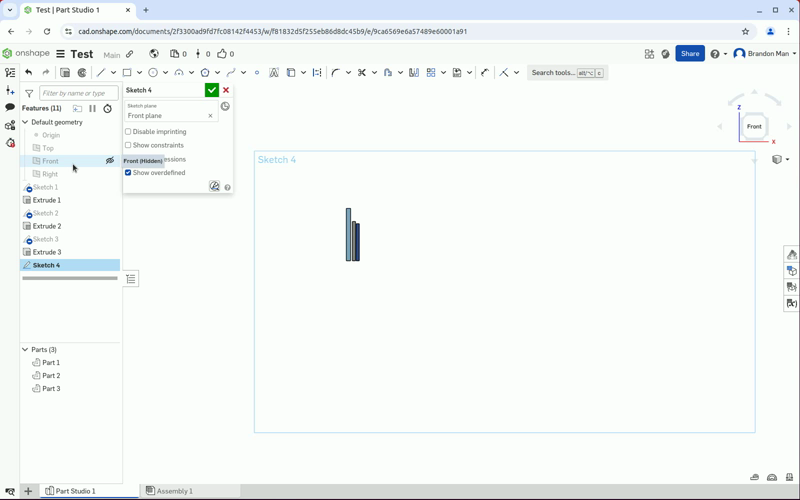
mouse_move(73, 352)
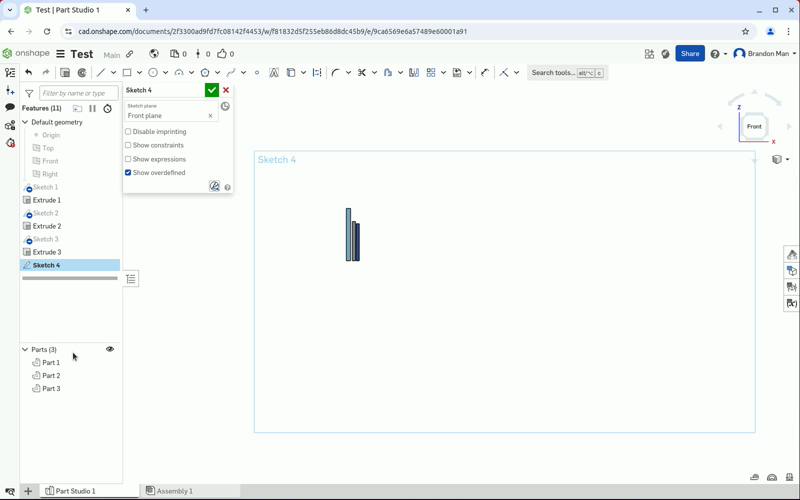
key(y)
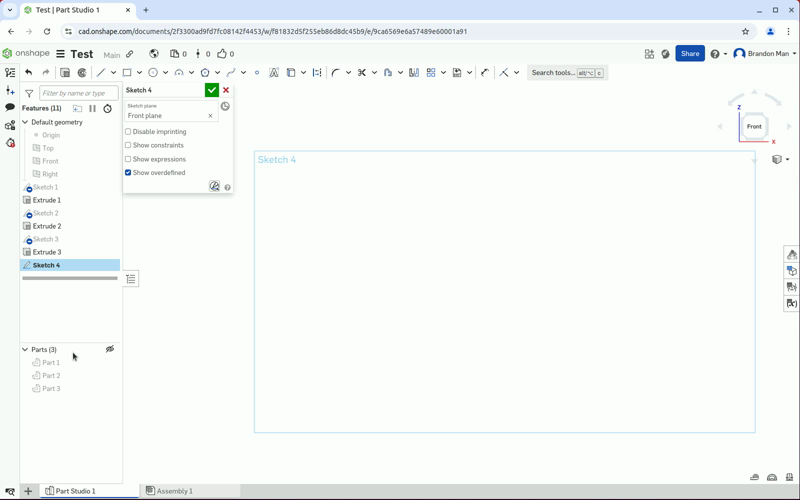
key(l)
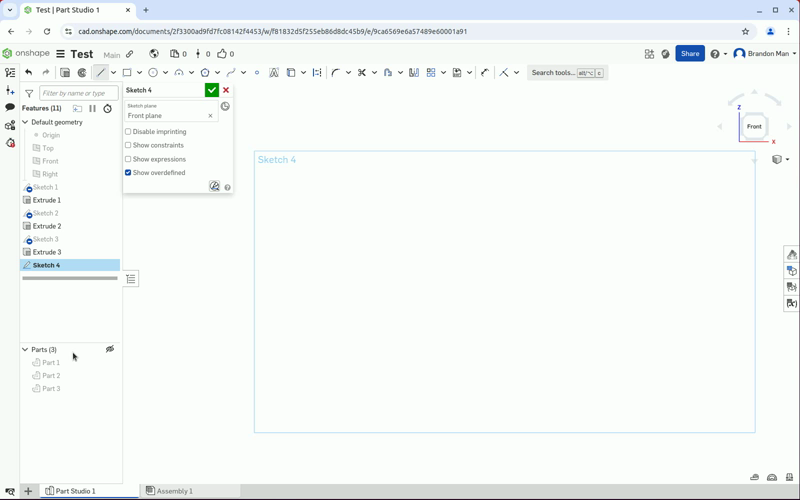
key_down(shift)
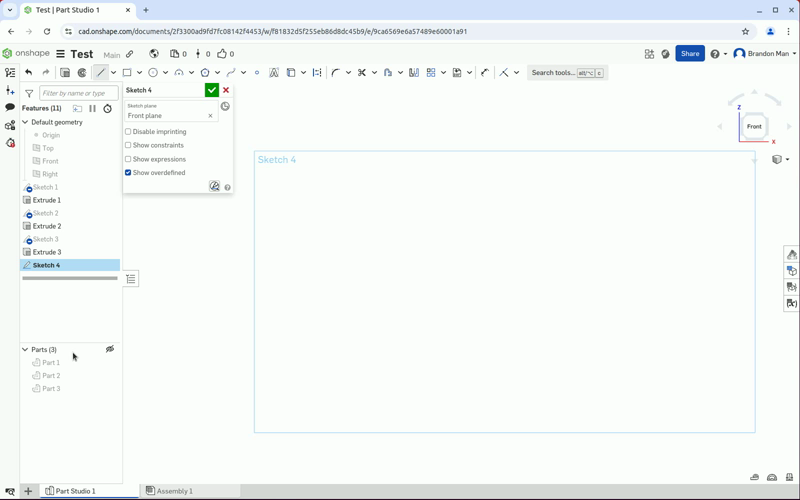
mouse_move(359, 260)
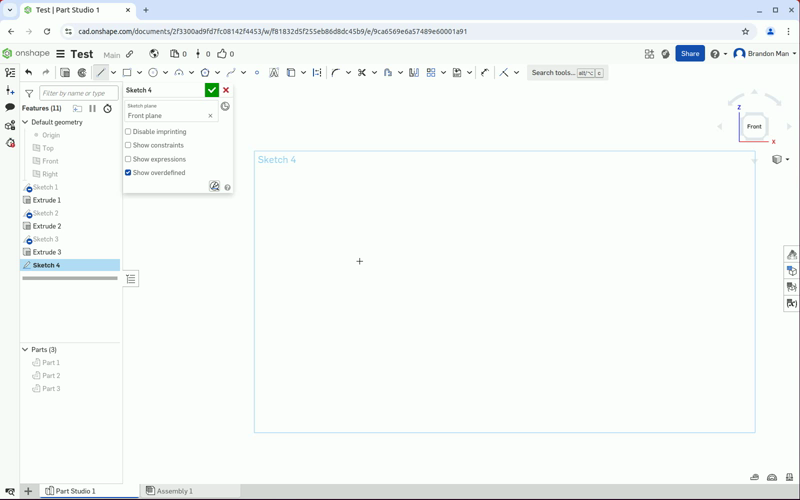
click(359, 260)
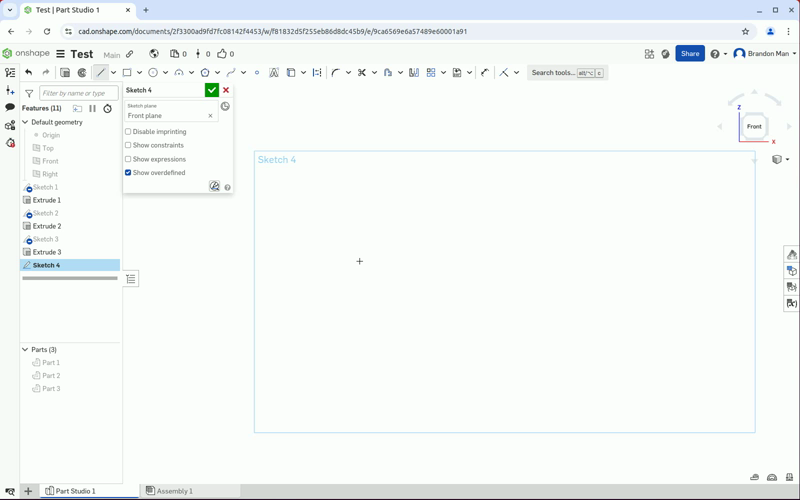
key_up(shift)
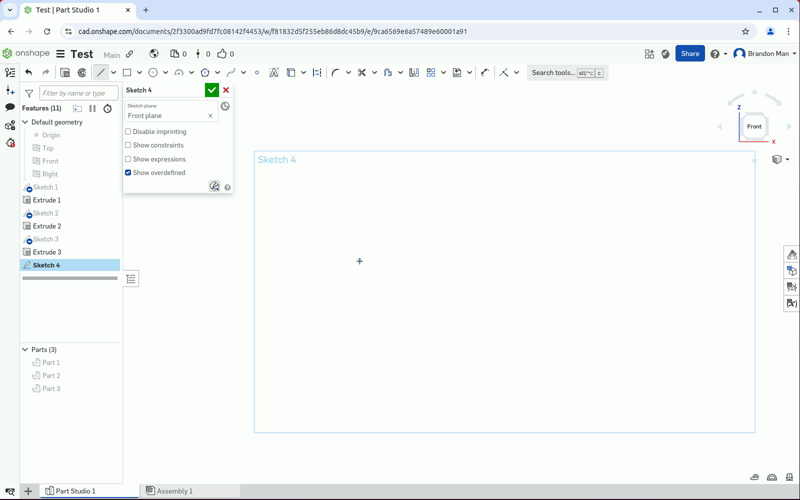
key_down(shift)
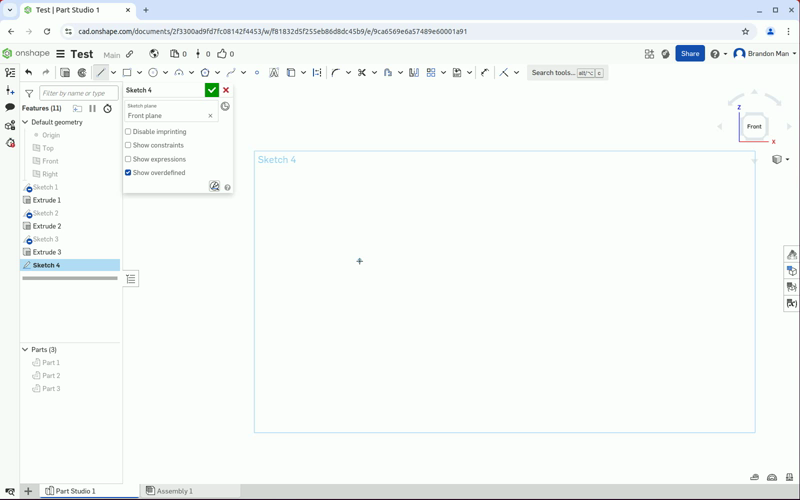
mouse_move(389, 260)
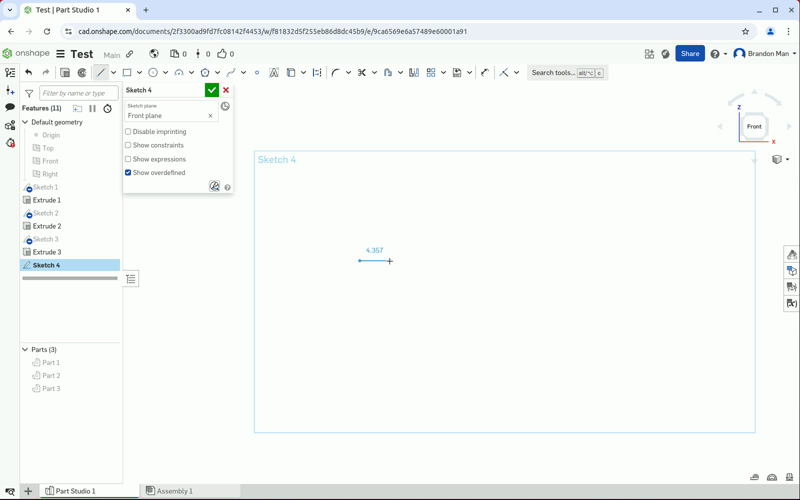
mouse_move(362, 260)
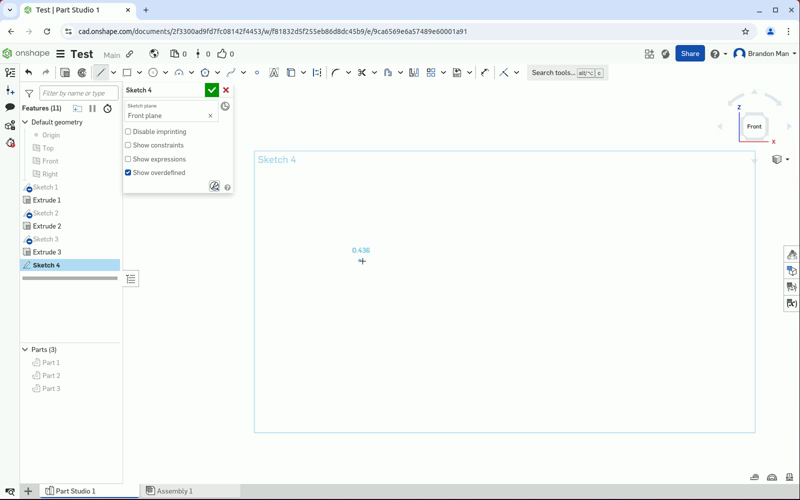
scroll(6)
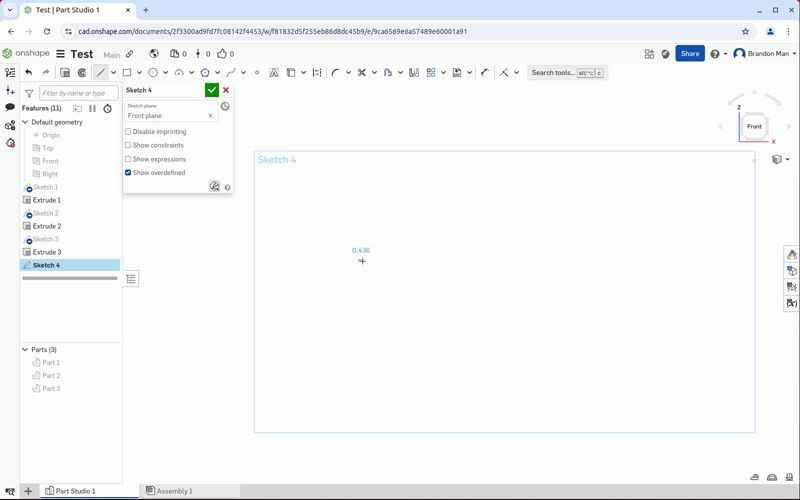
scroll(6)
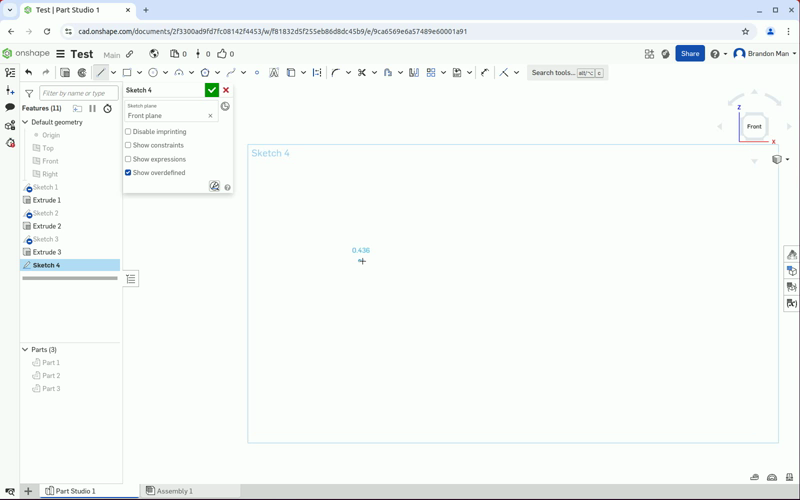
scroll(6)
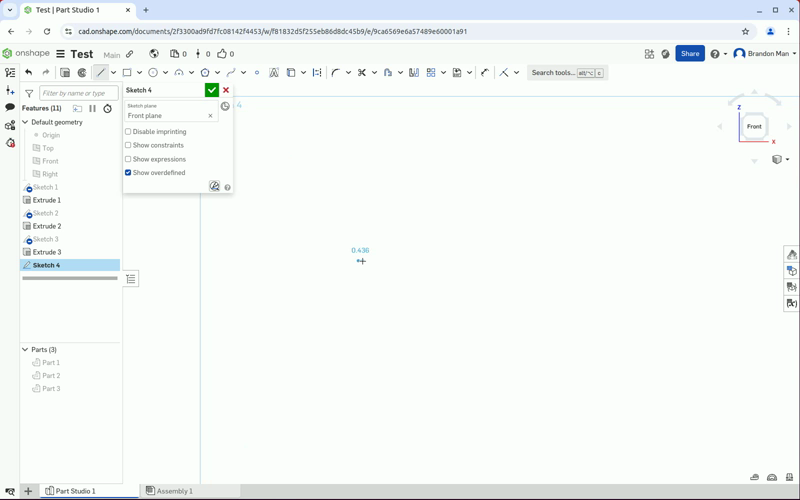
scroll(6)
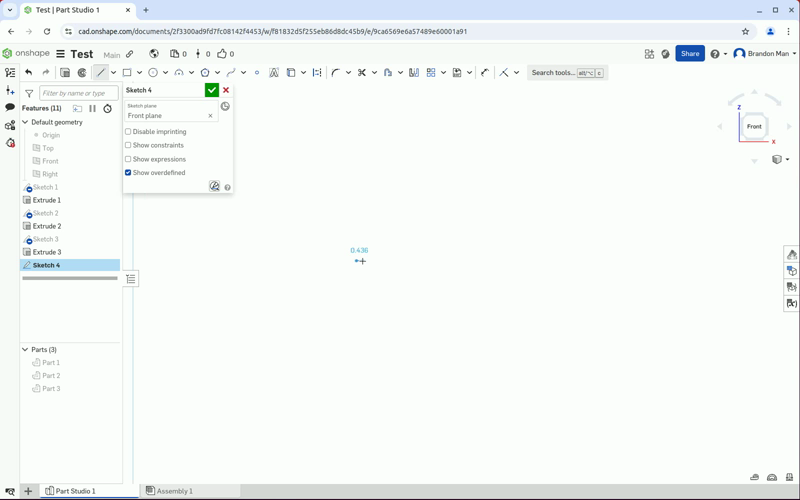
scroll(6)
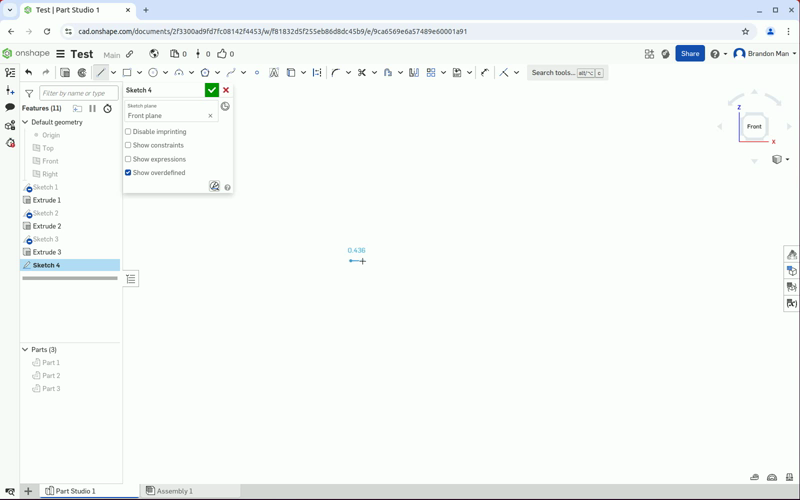
scroll(6)
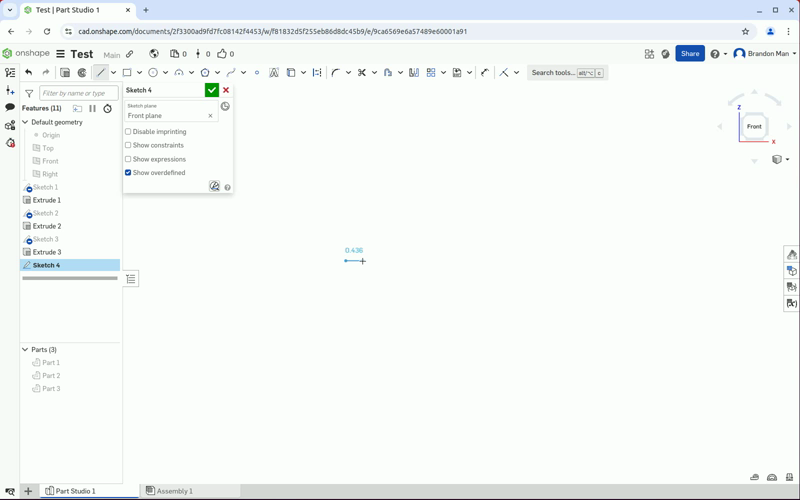
scroll(6)
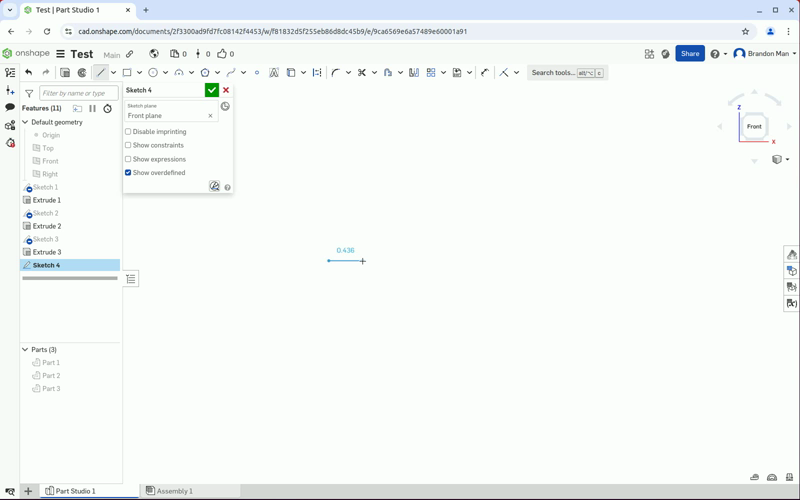
click(362, 260)
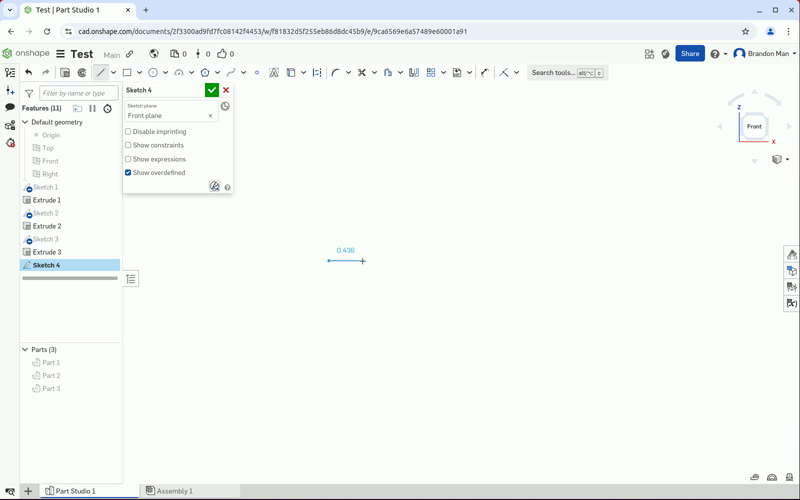
scroll(-6)
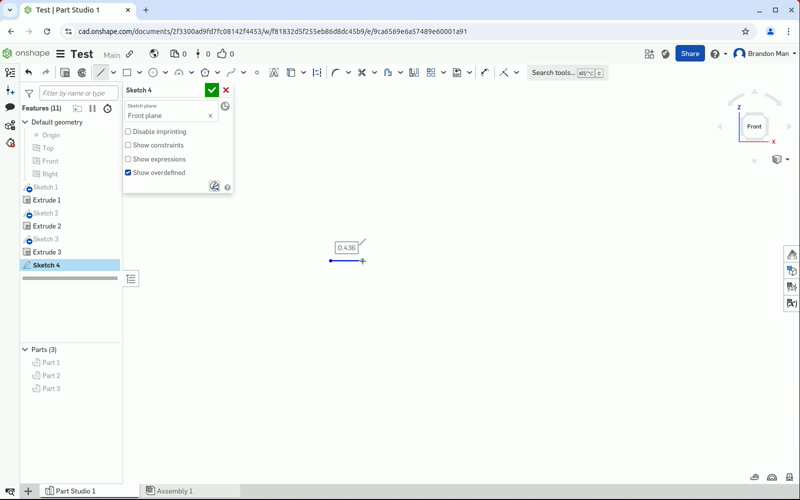
scroll(-6)
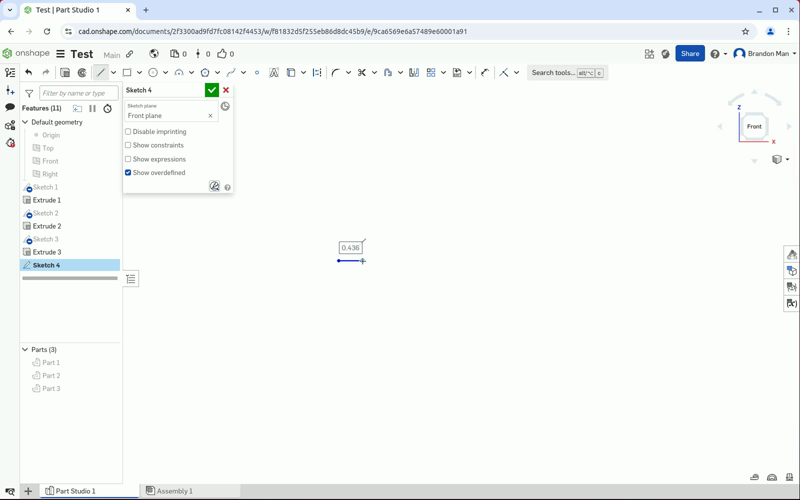
scroll(-6)
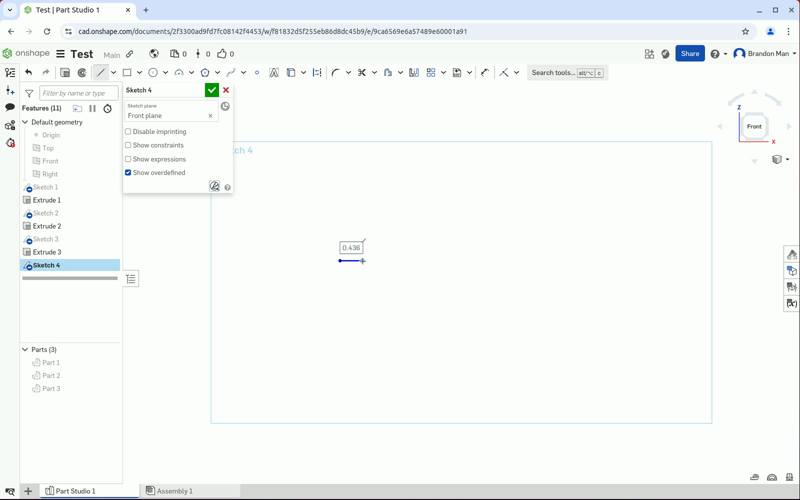
scroll(-6)
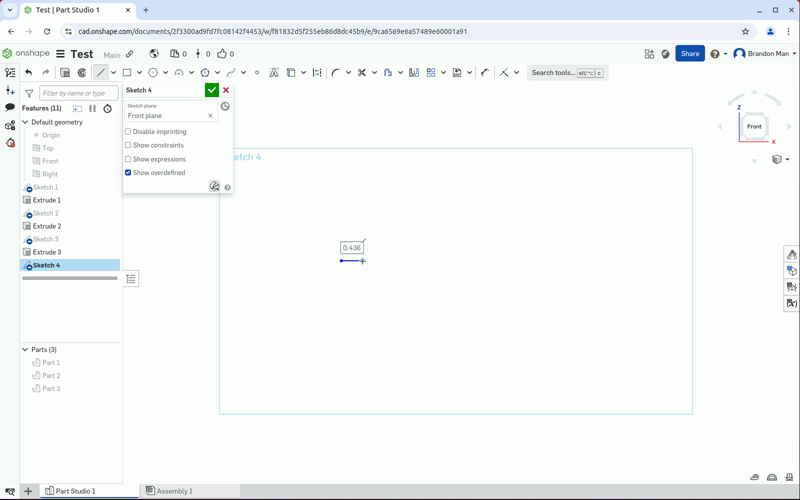
scroll(-6)
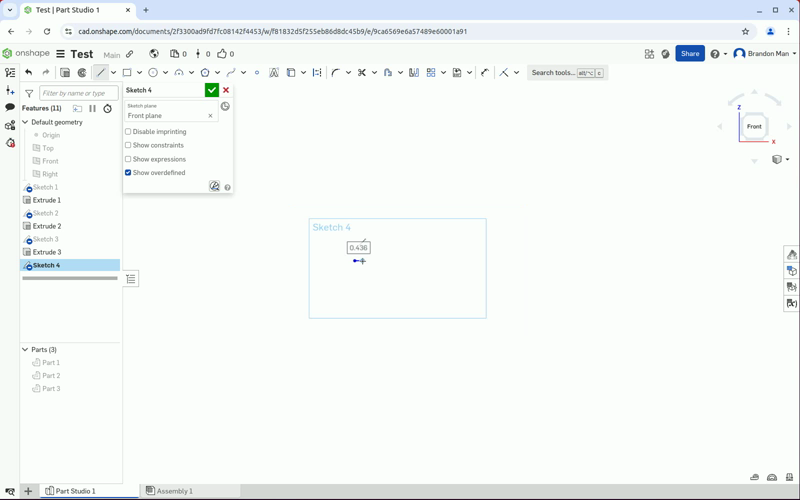
scroll(-6)
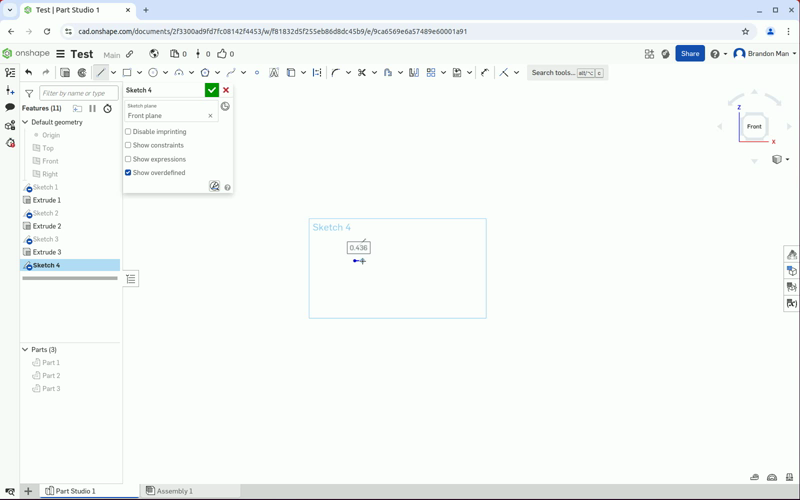
scroll(-6)
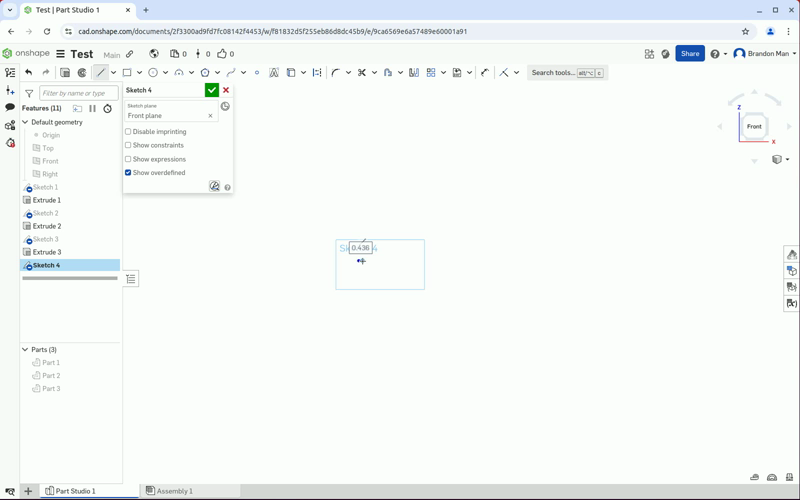
key_up(shift)
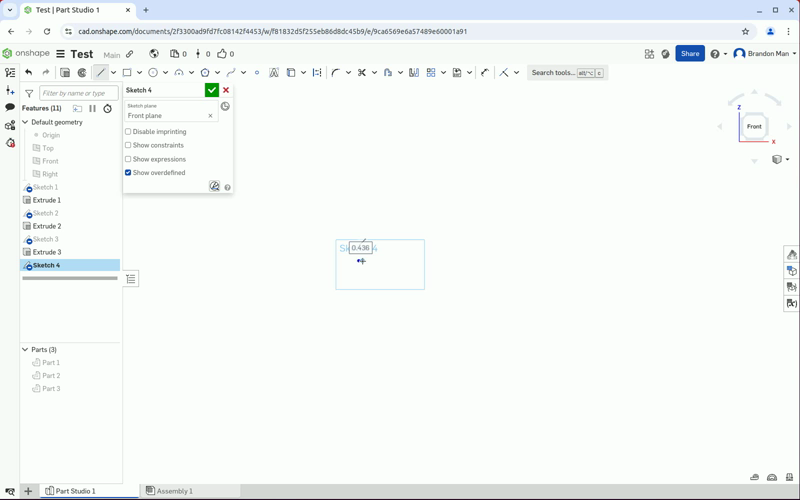
key_down(shift)
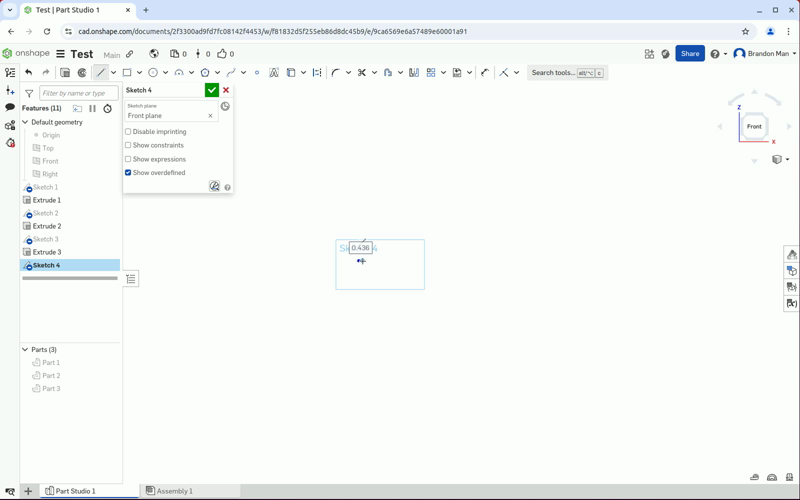
mouse_move(392, 260)
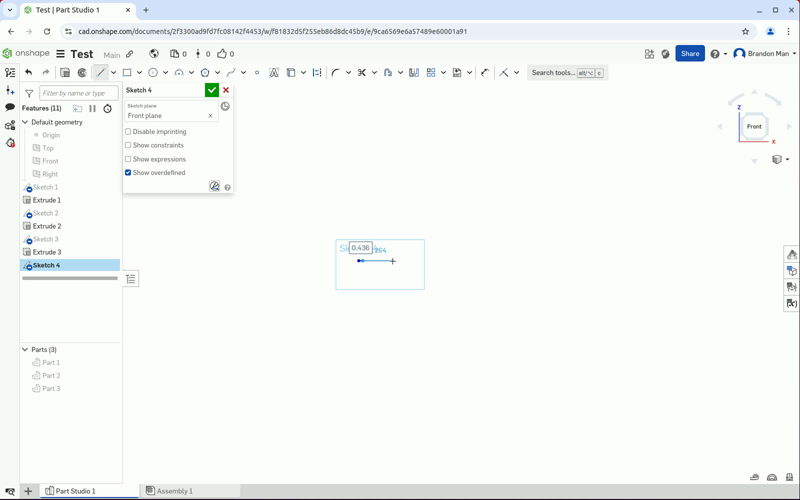
mouse_move(362, 223)
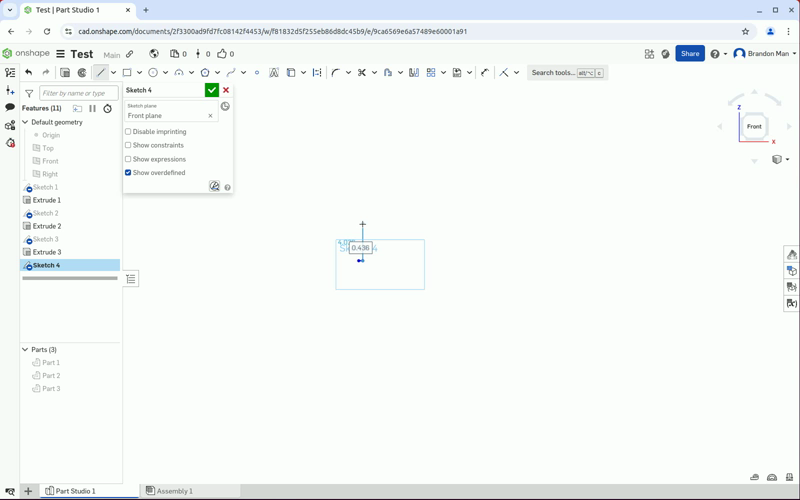
click(362, 223)
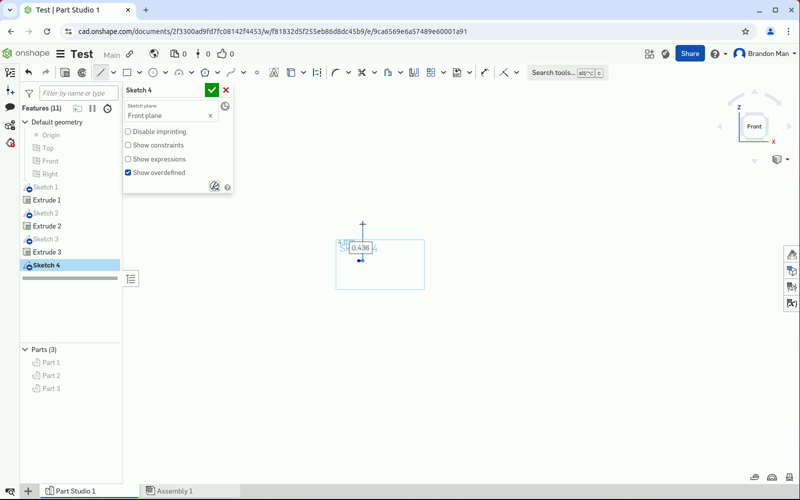
key_up(shift)
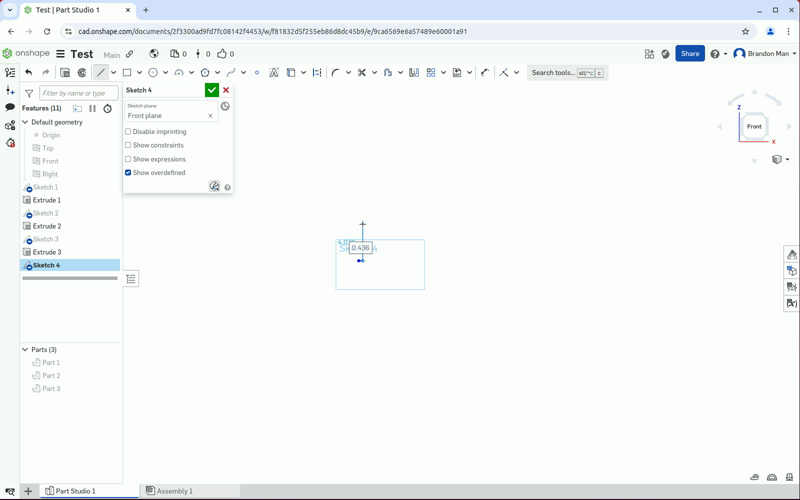
key_down(shift)
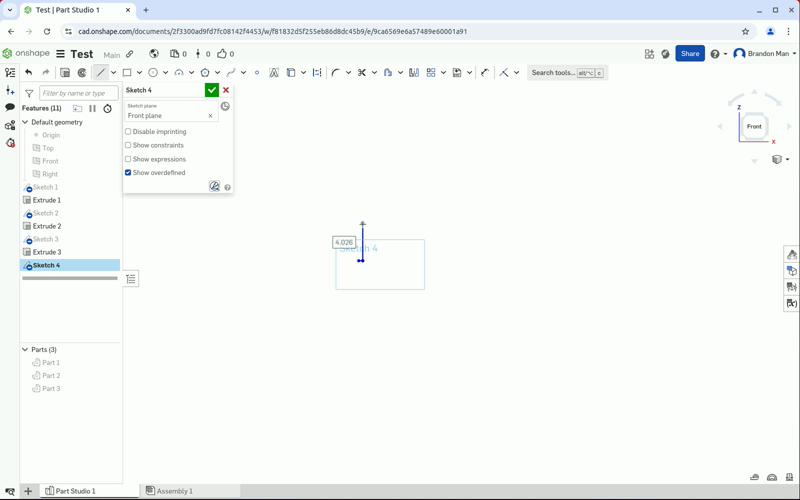
mouse_move(392, 223)
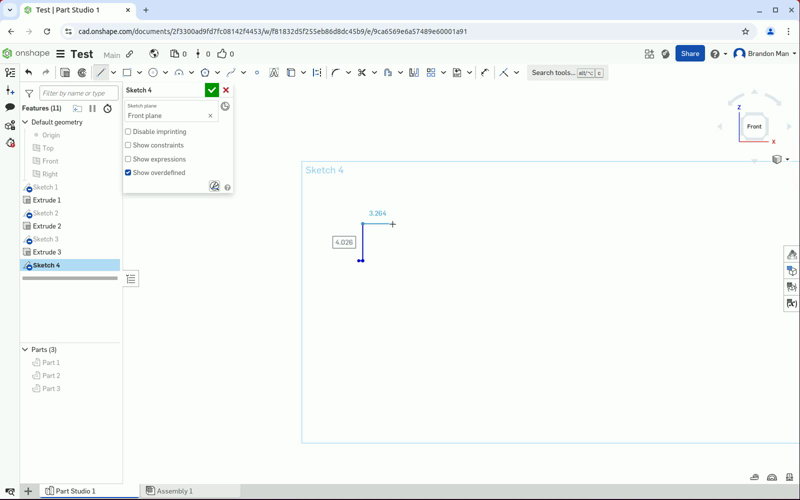
mouse_move(359, 223)
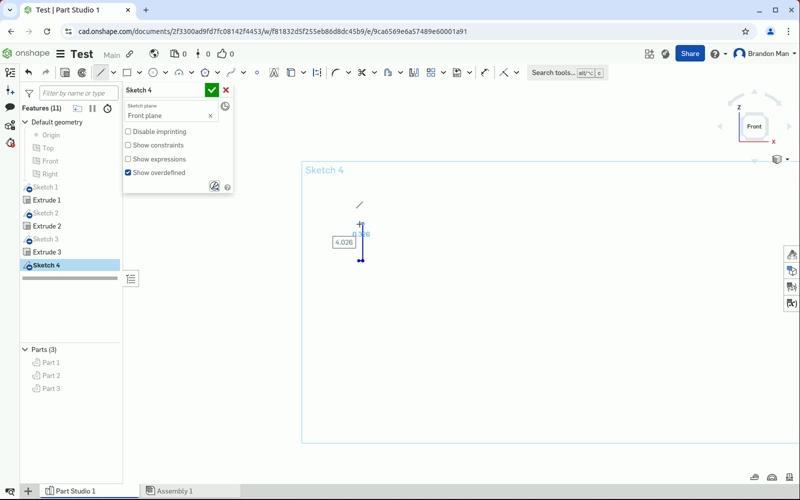
scroll(6)
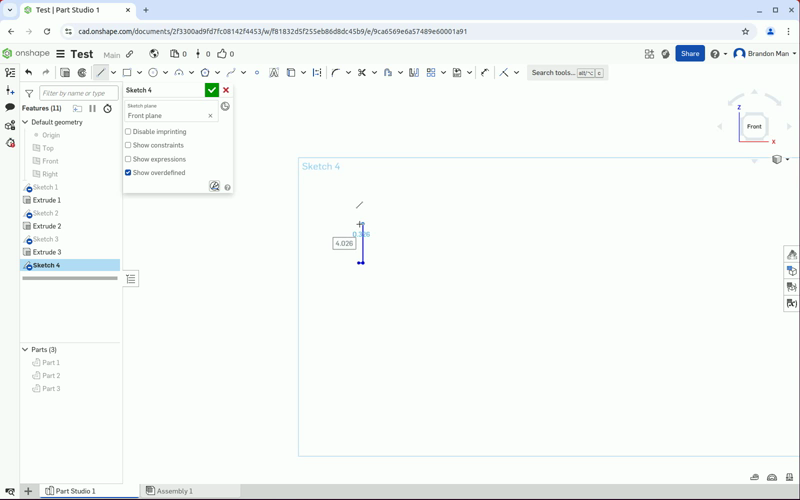
scroll(6)
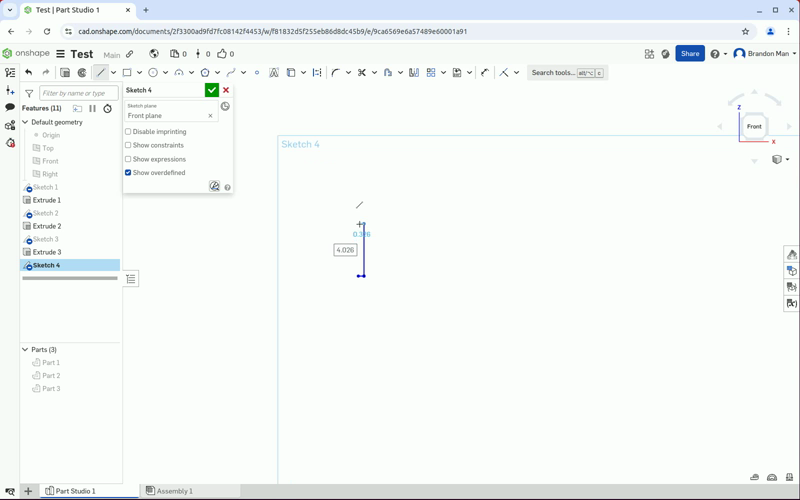
scroll(6)
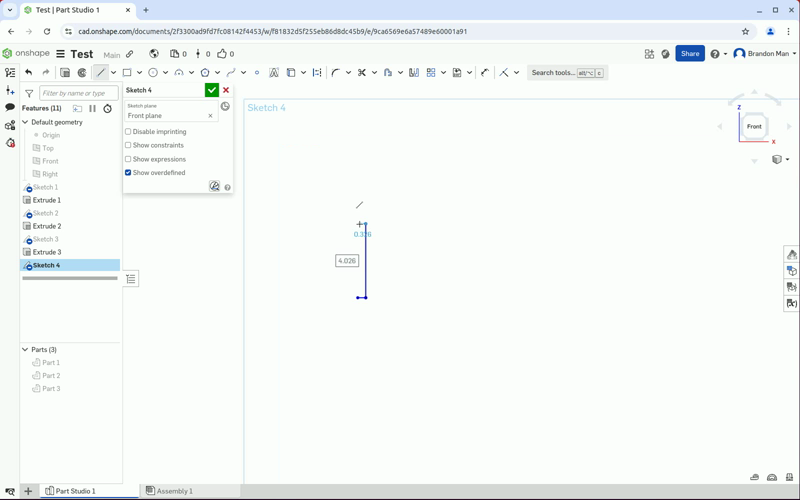
scroll(6)
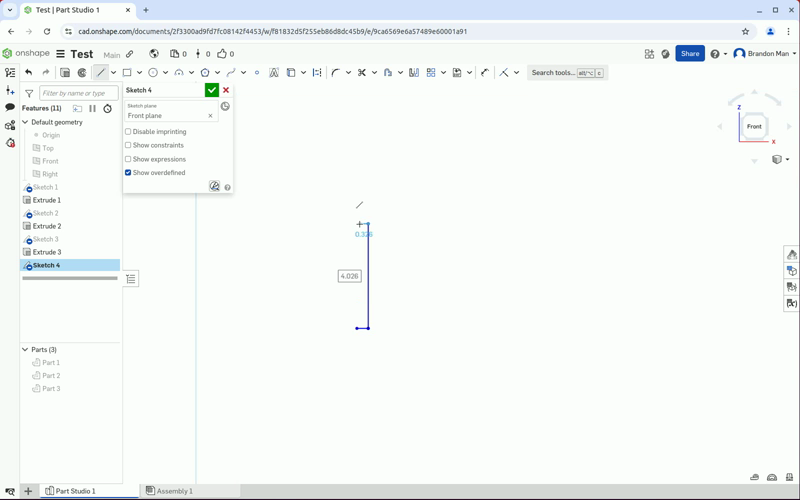
scroll(6)
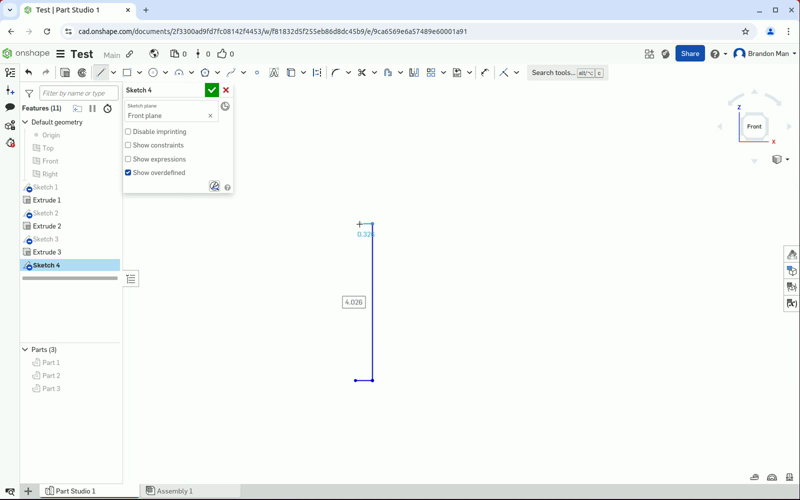
scroll(6)
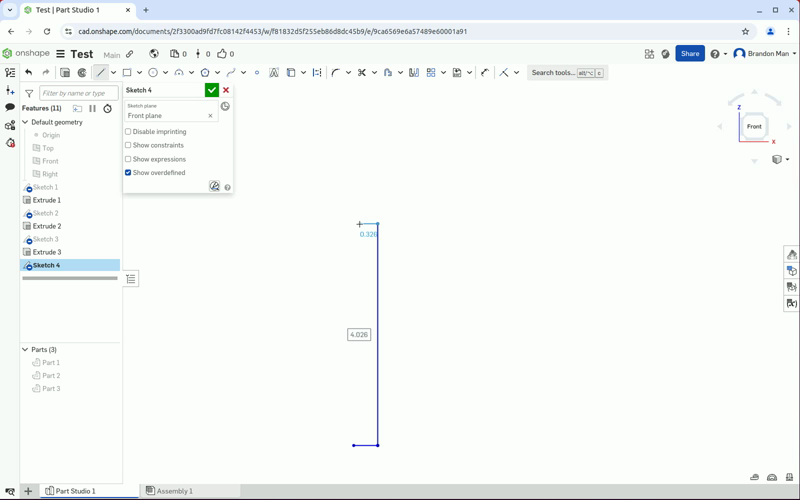
scroll(6)
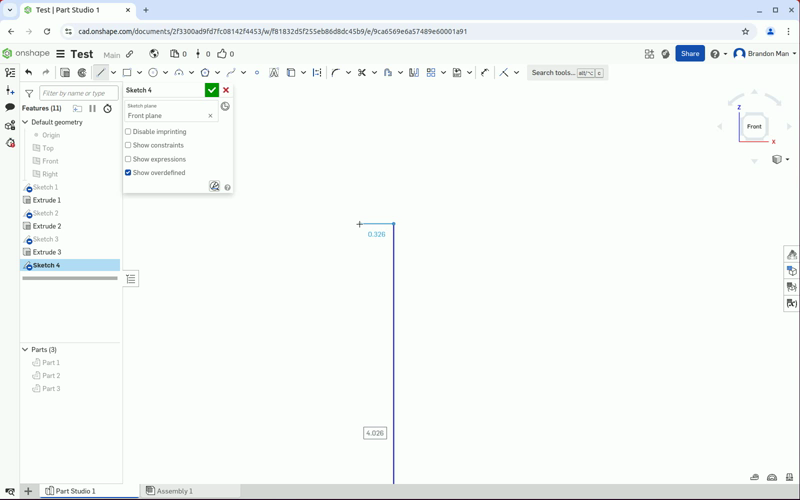
click(359, 223)
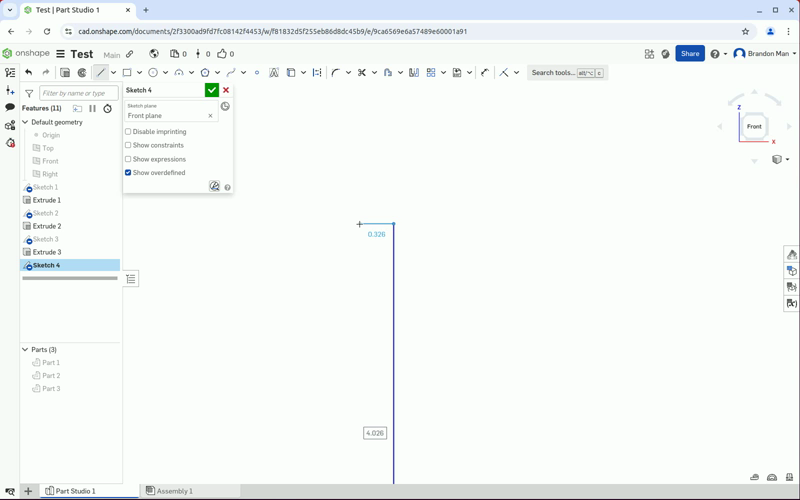
scroll(-6)
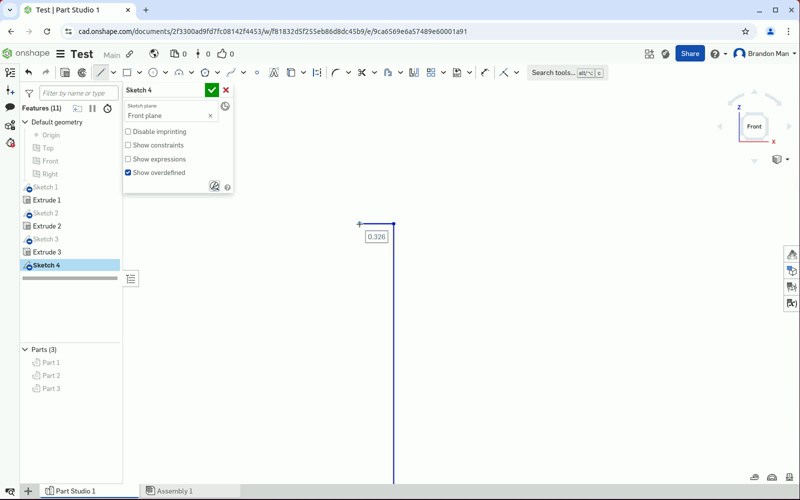
scroll(-6)
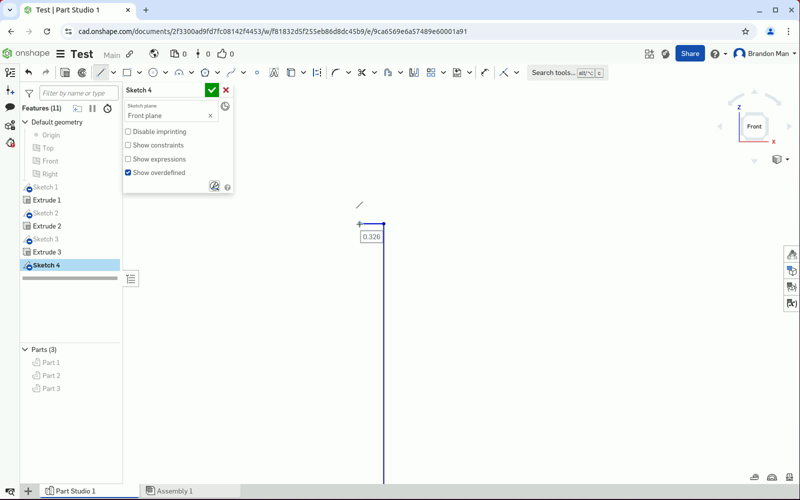
scroll(-6)
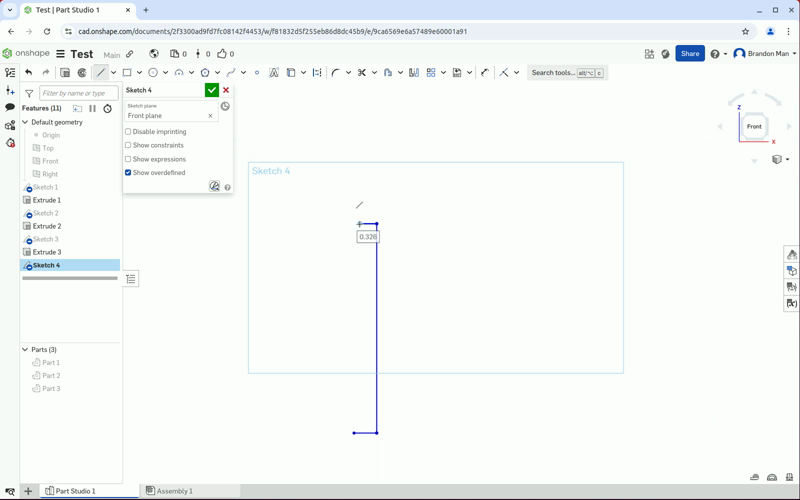
scroll(-6)
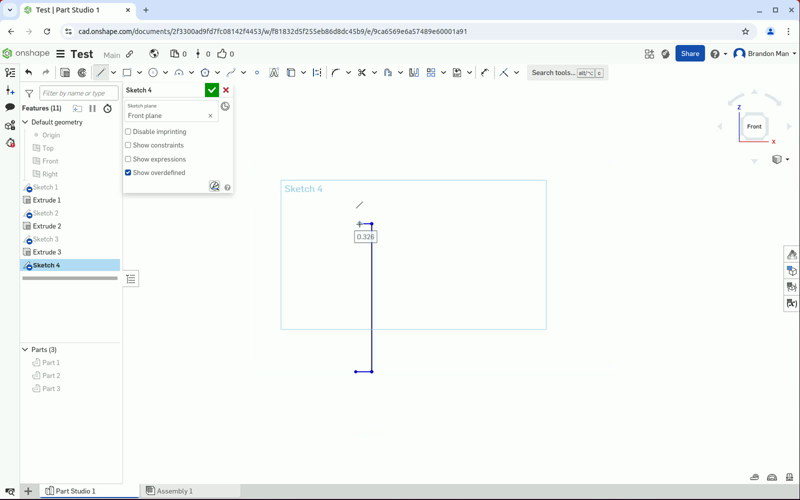
scroll(-6)
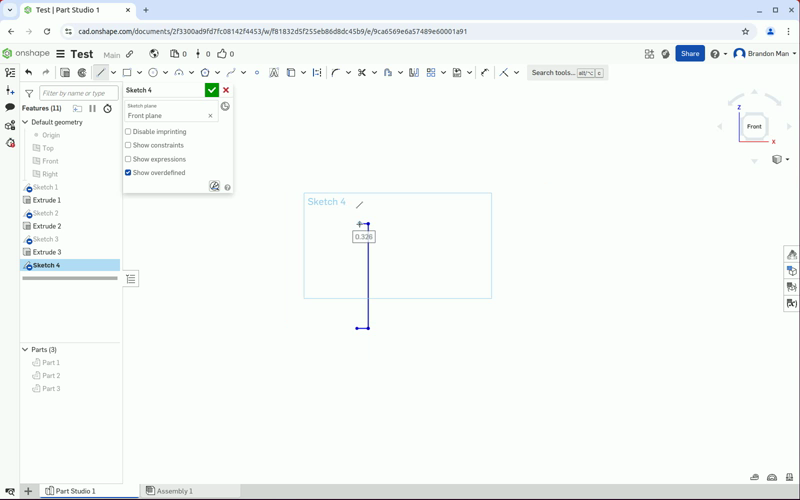
scroll(-6)
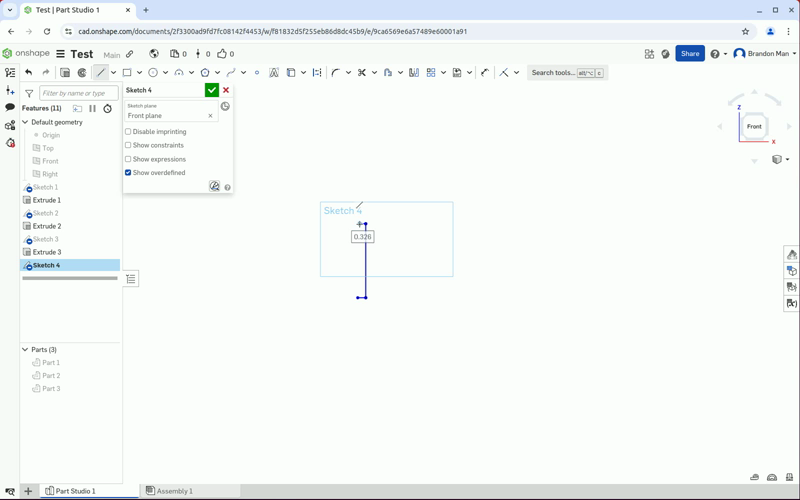
scroll(-6)
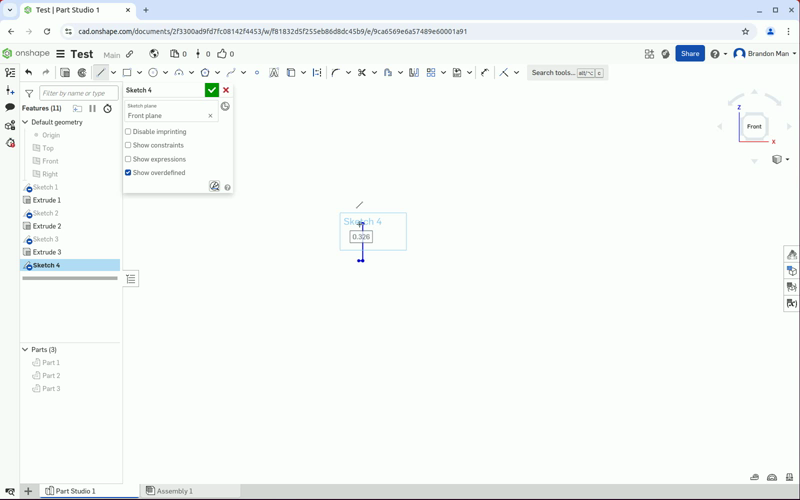
key_up(shift)
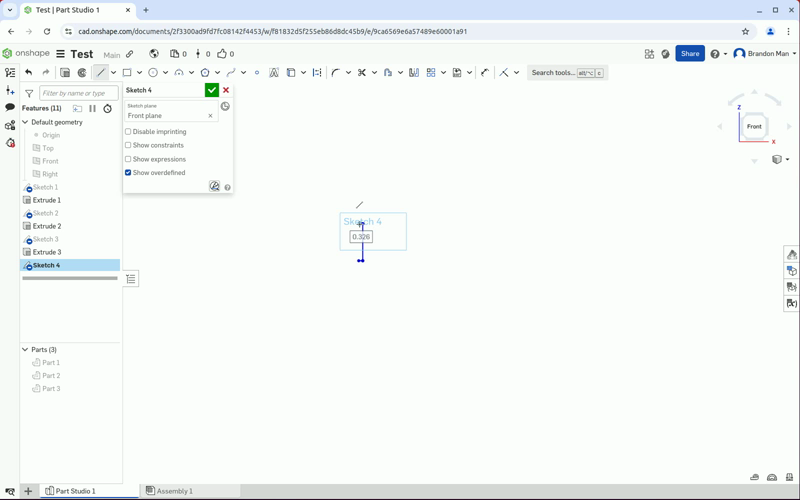
mouse_move(389, 223)
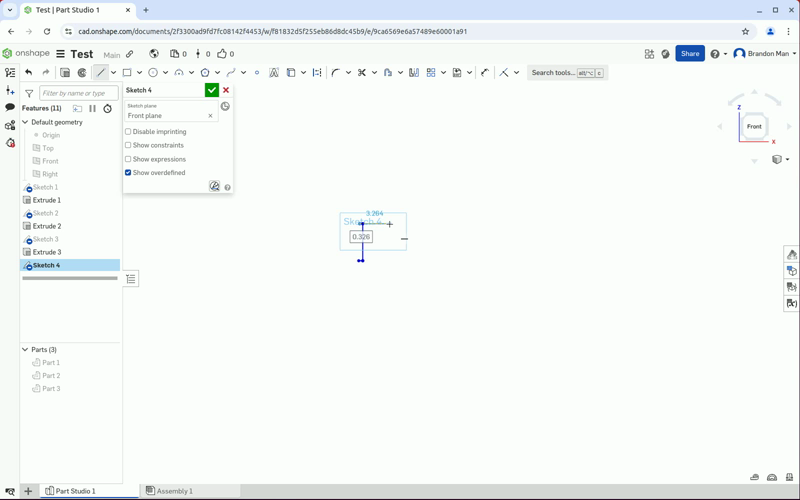
key_down(shift)
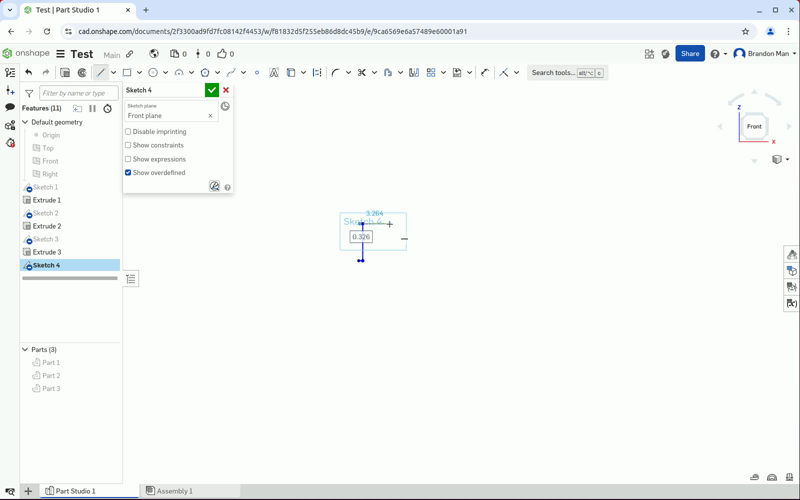
mouse_move(359, 260)
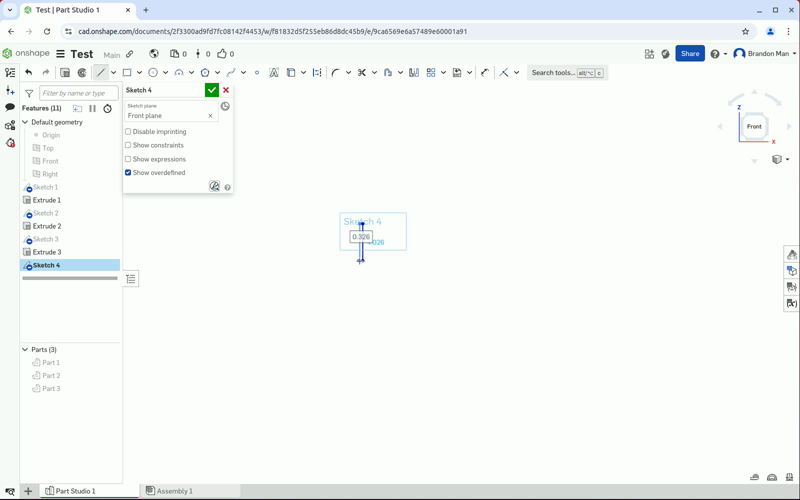
scroll(6)
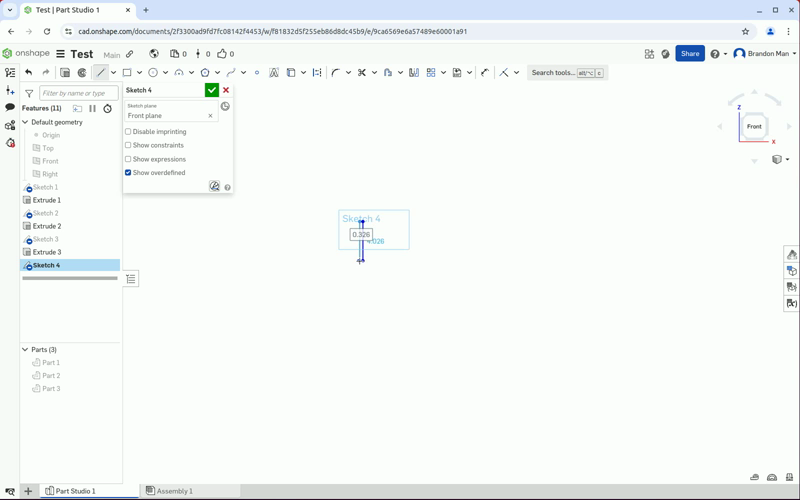
scroll(6)
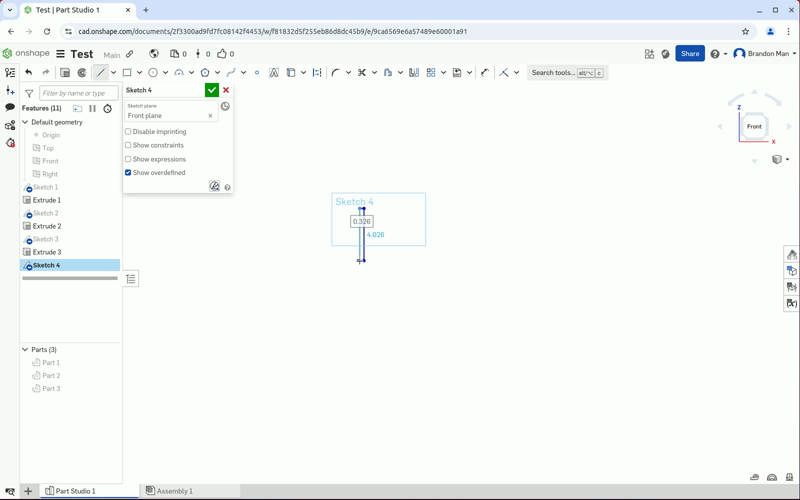
scroll(6)
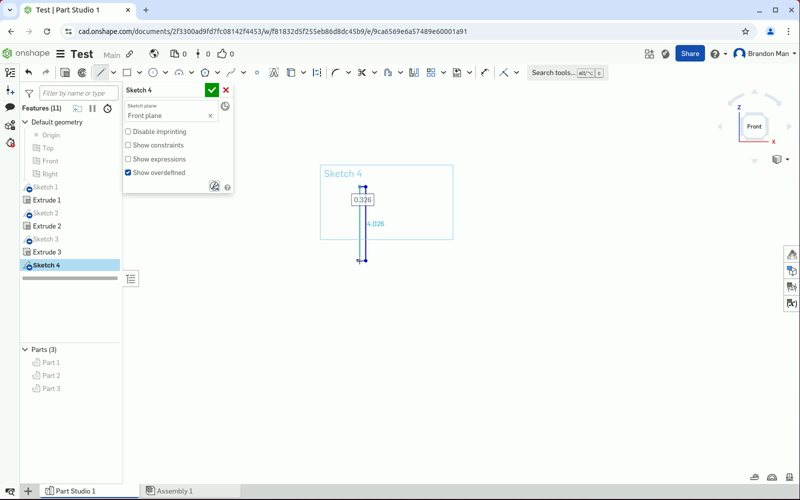
scroll(6)
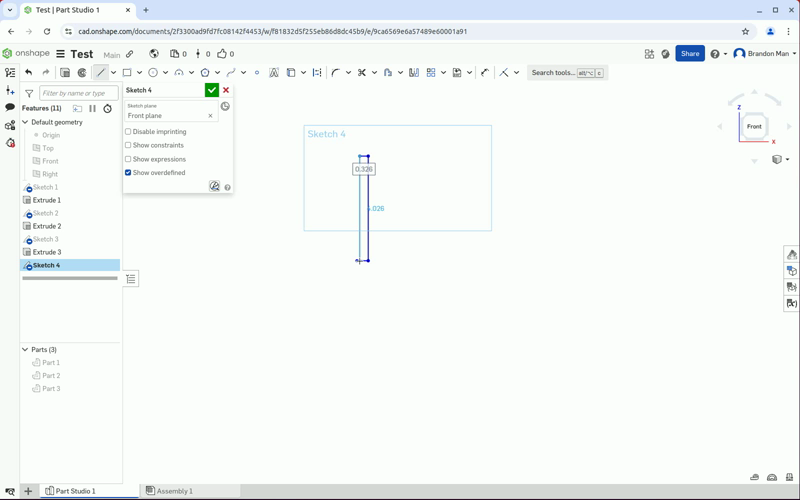
scroll(6)
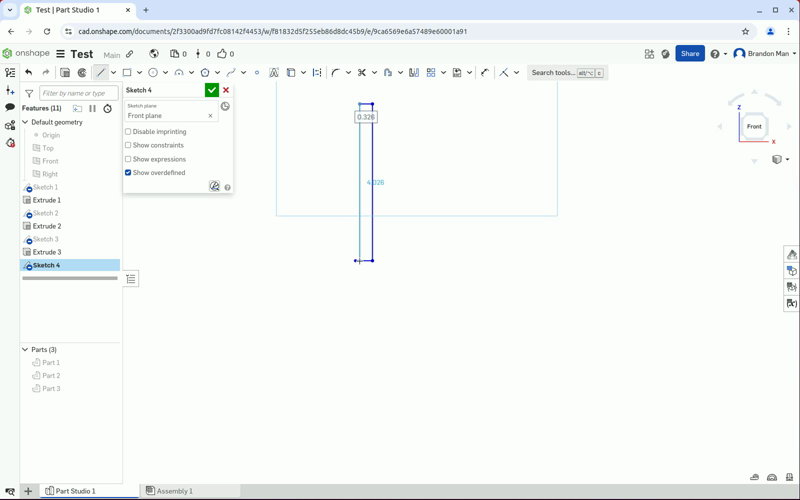
scroll(6)
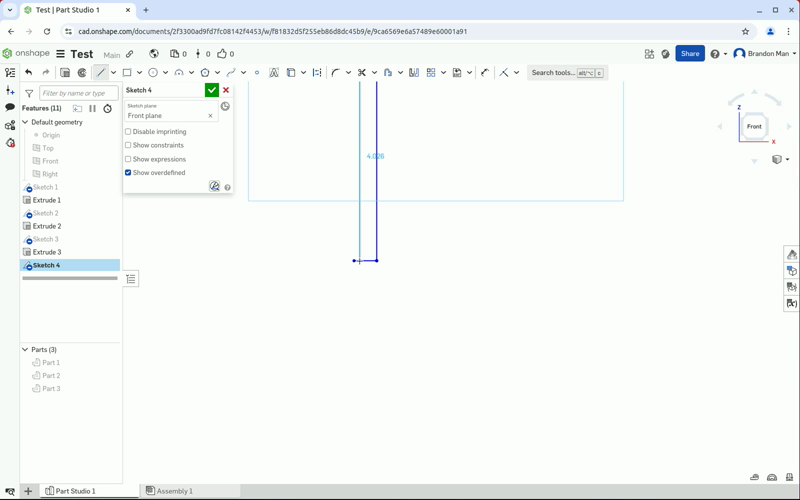
scroll(6)
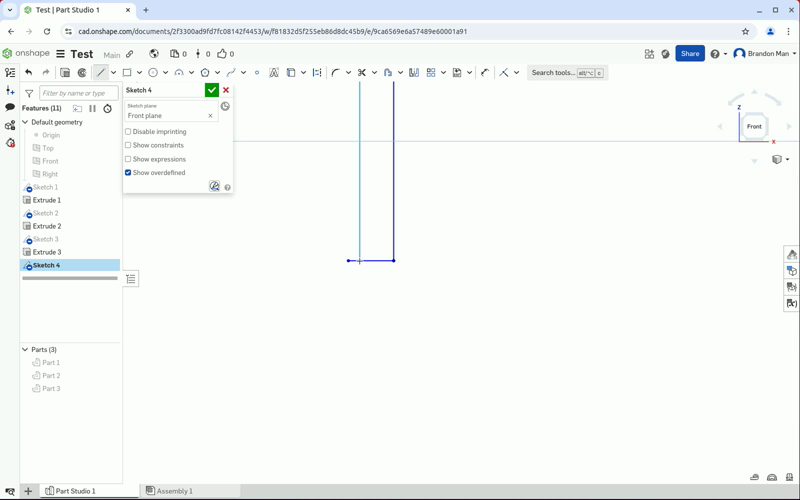
key_up(shift)
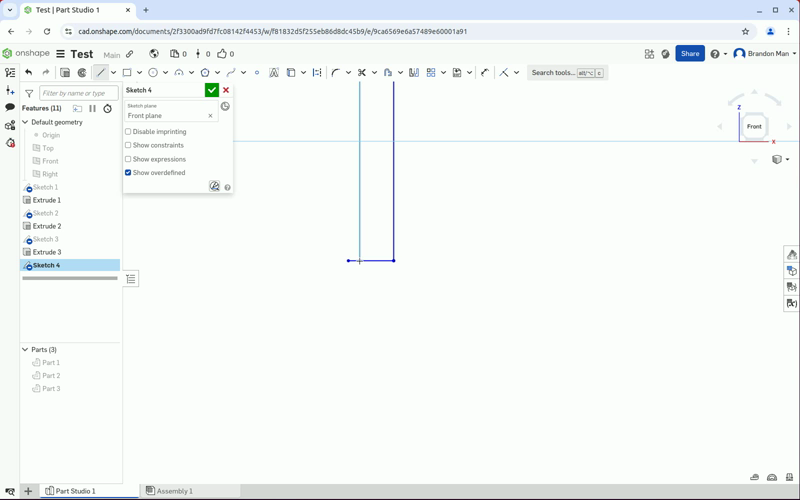
click(359, 260)
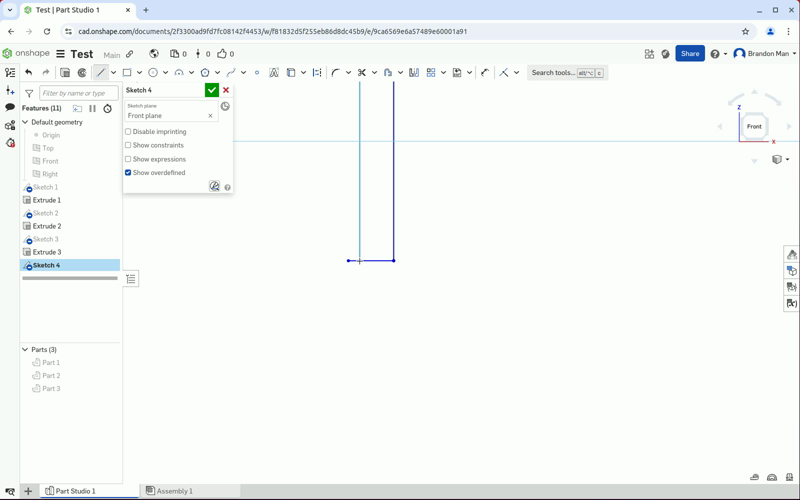
scroll(-6)
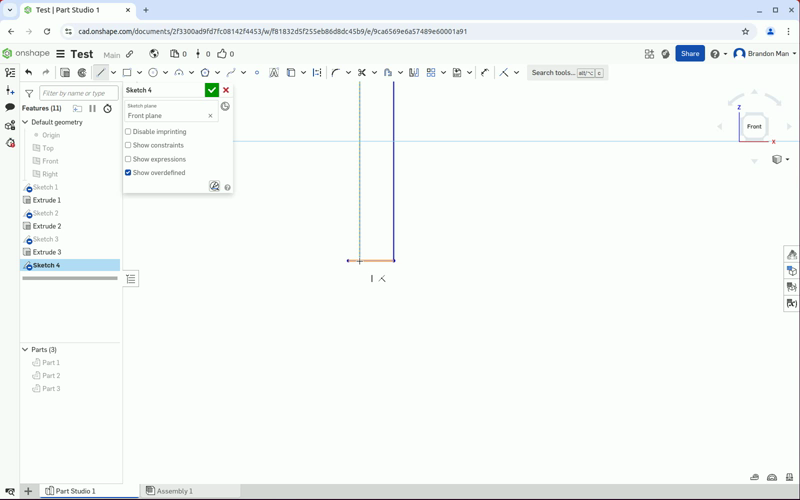
scroll(-6)
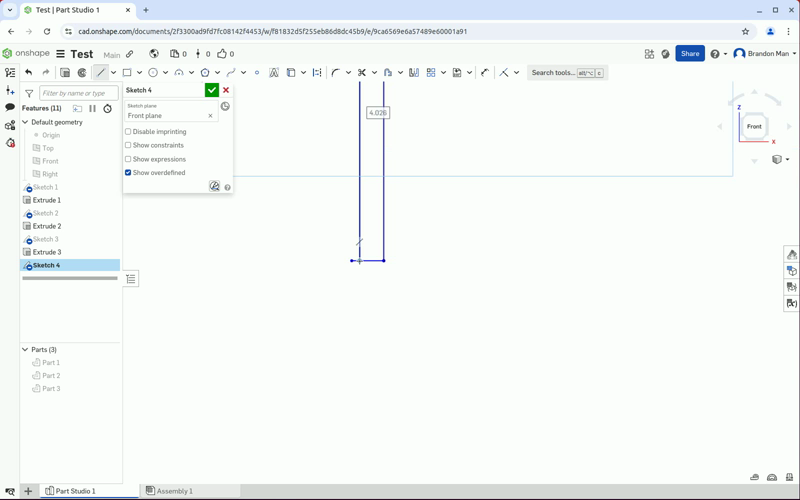
scroll(-6)
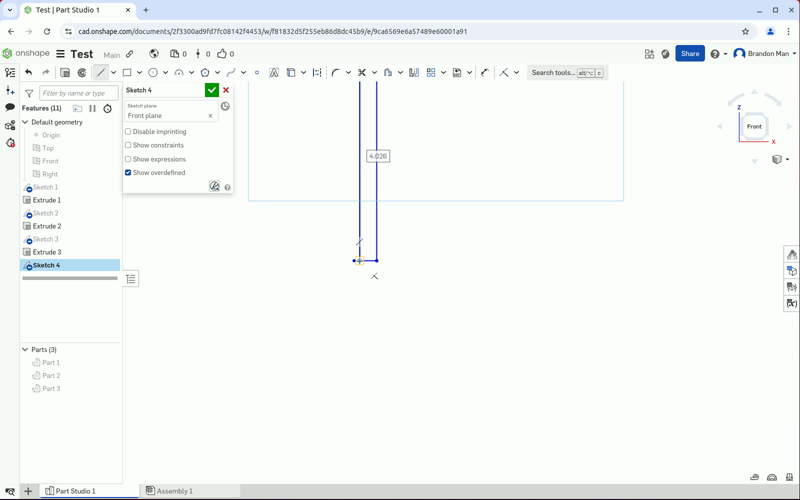
scroll(-6)
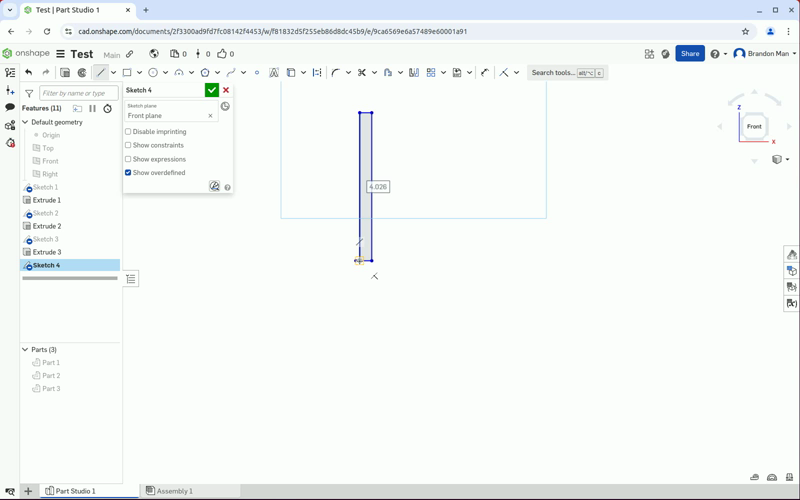
scroll(-6)
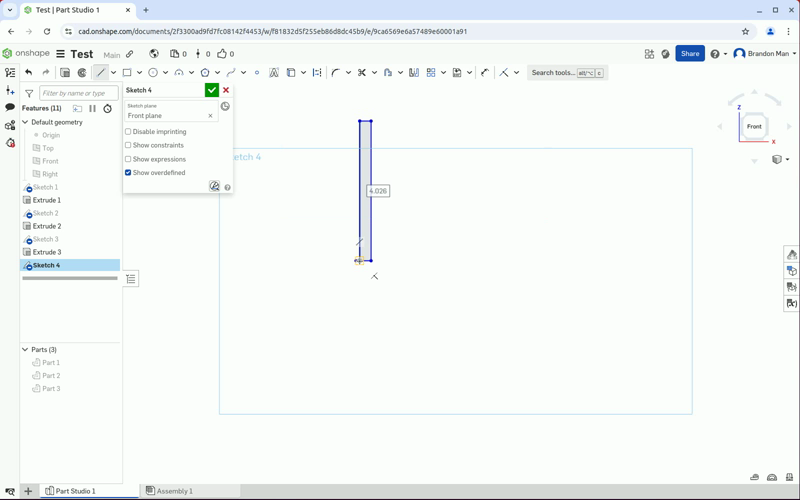
scroll(-6)
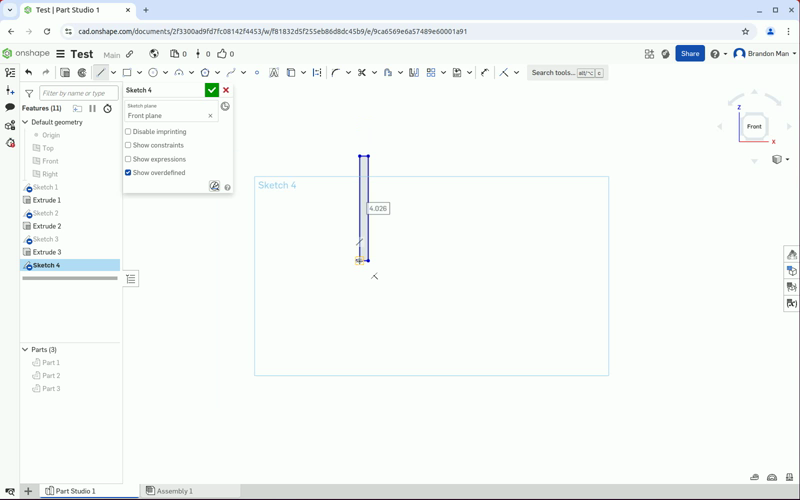
scroll(-6)
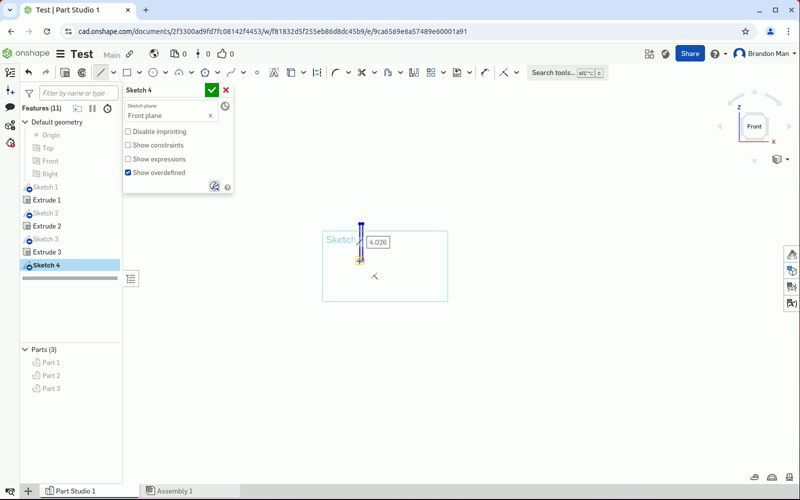
key(esc)
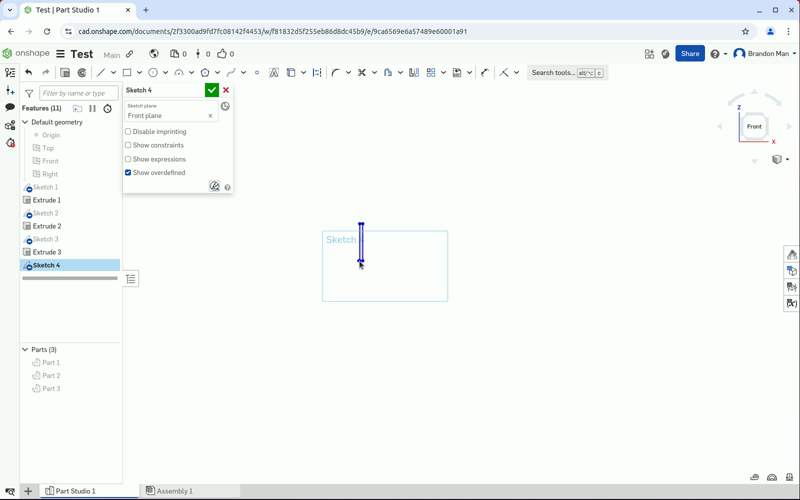
mouse_move(362, 250)
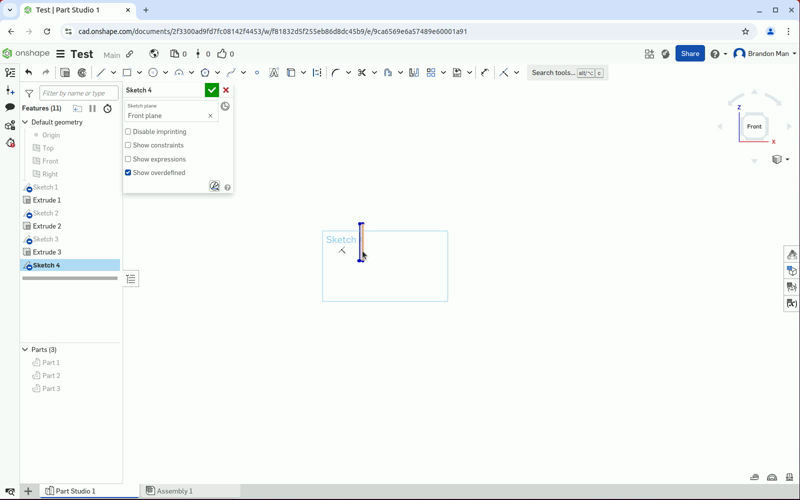
scroll(6)
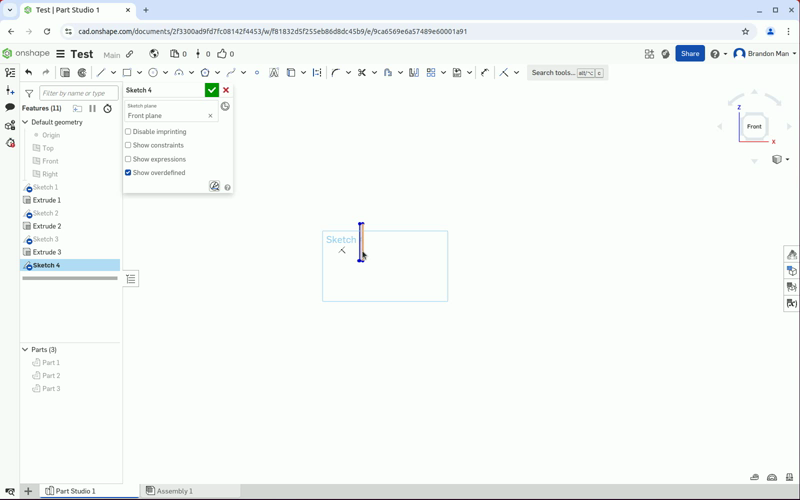
scroll(6)
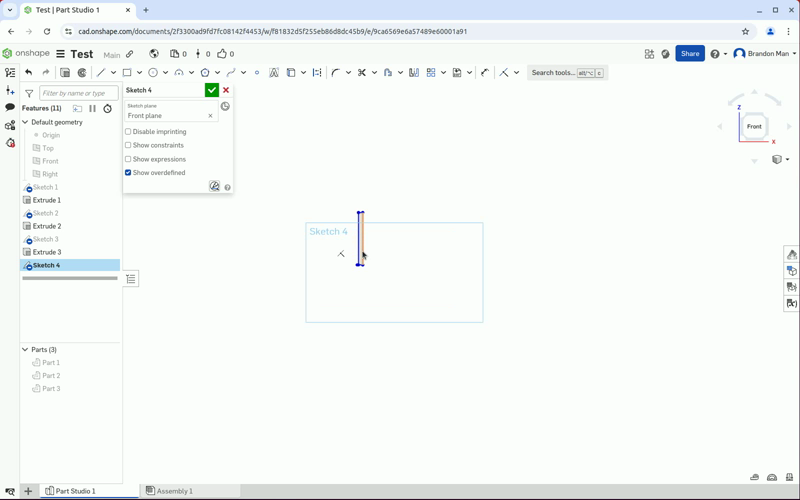
scroll(6)
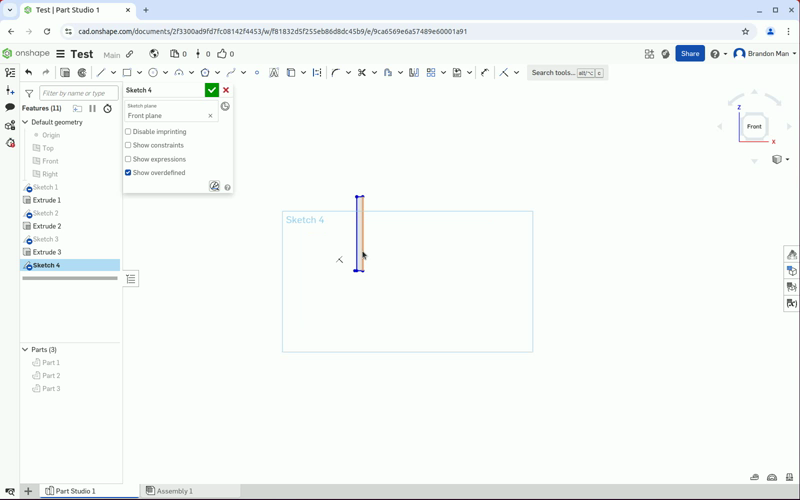
scroll(6)
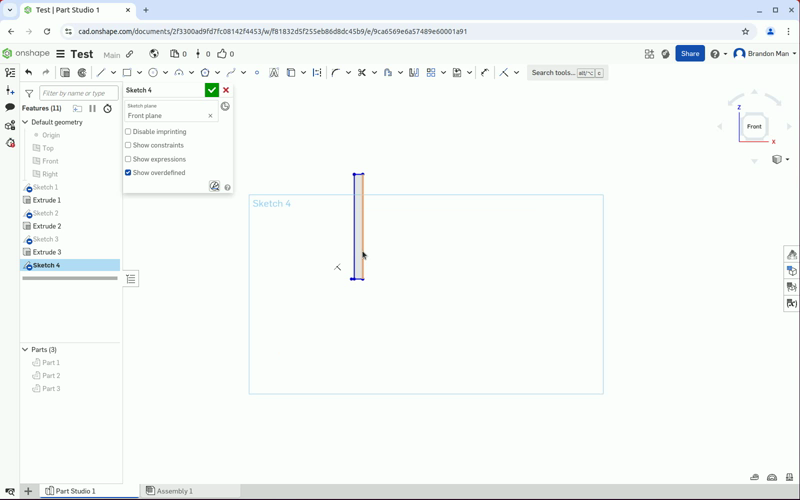
scroll(6)
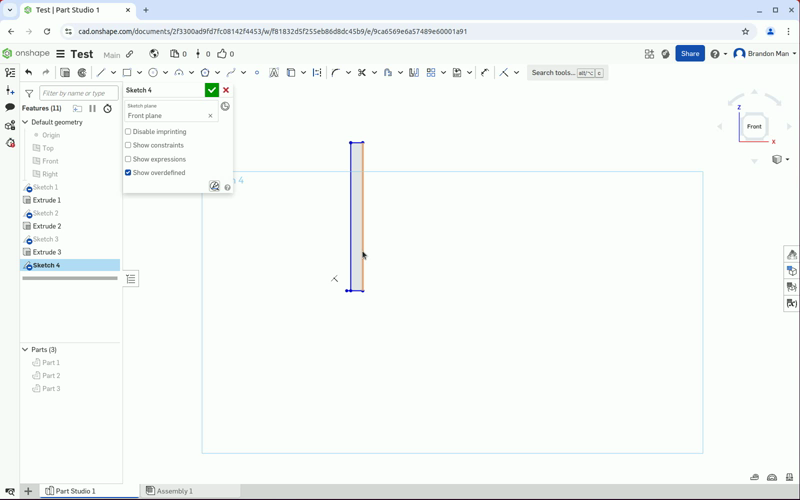
scroll(6)
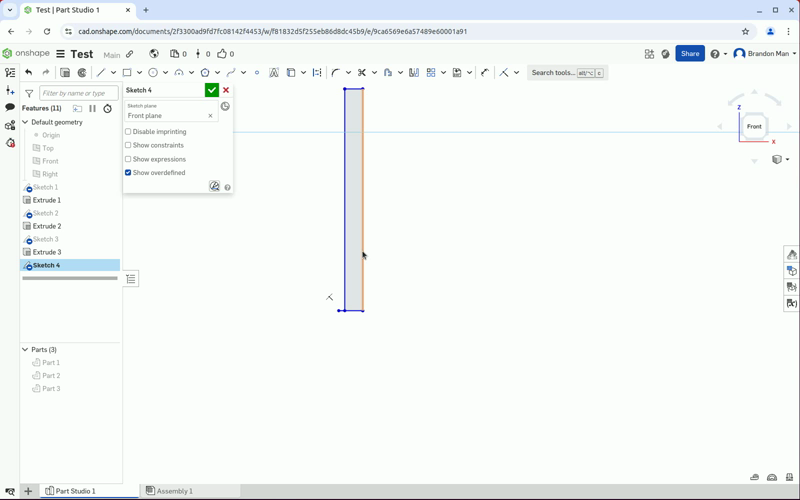
scroll(6)
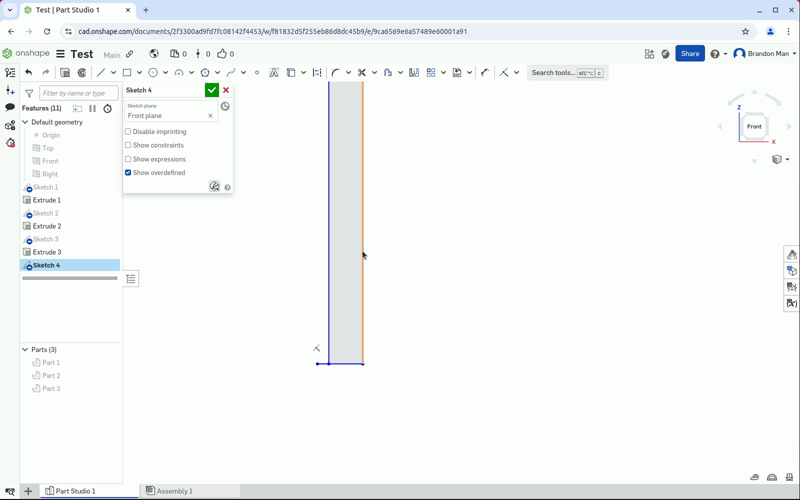
click(362, 250)
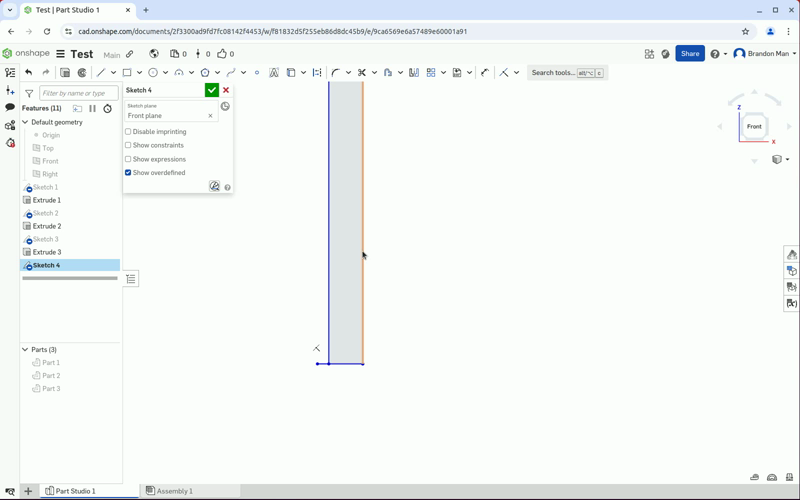
scroll(-6)
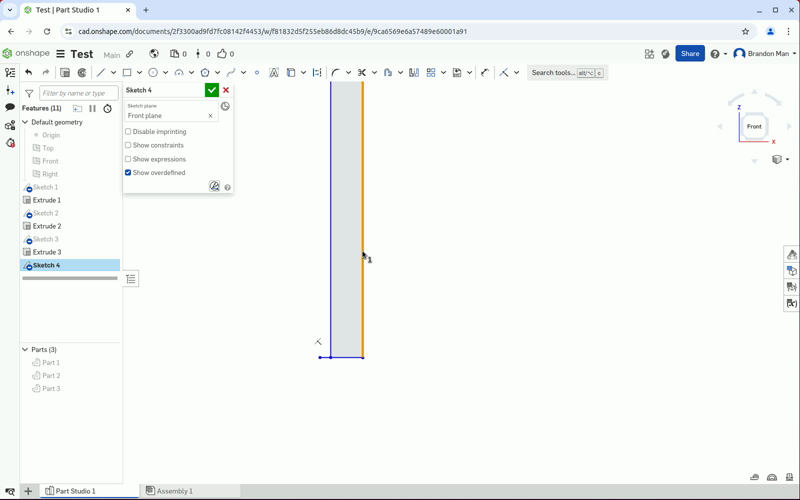
scroll(-6)
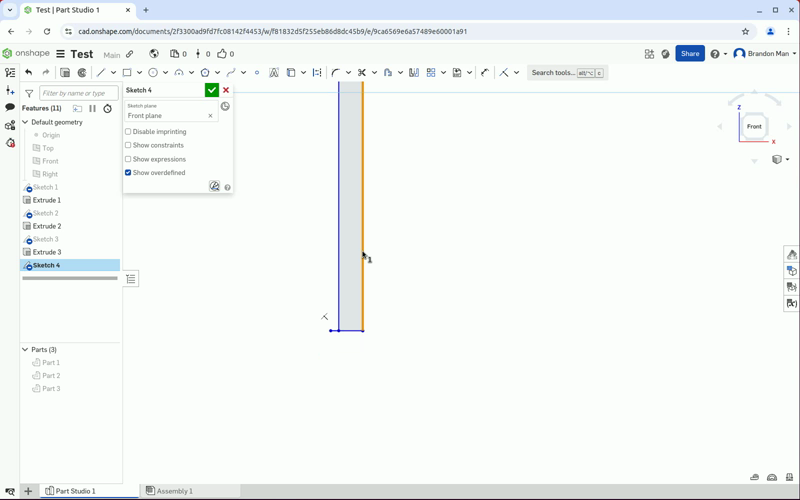
scroll(-6)
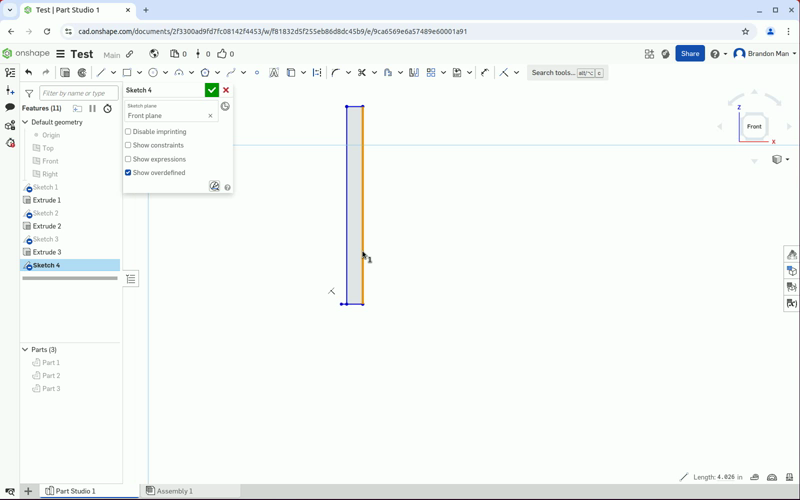
scroll(-6)
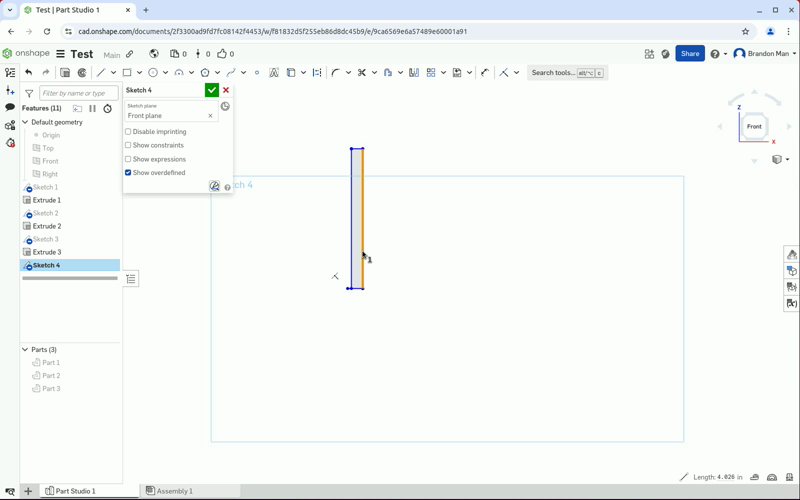
scroll(-6)
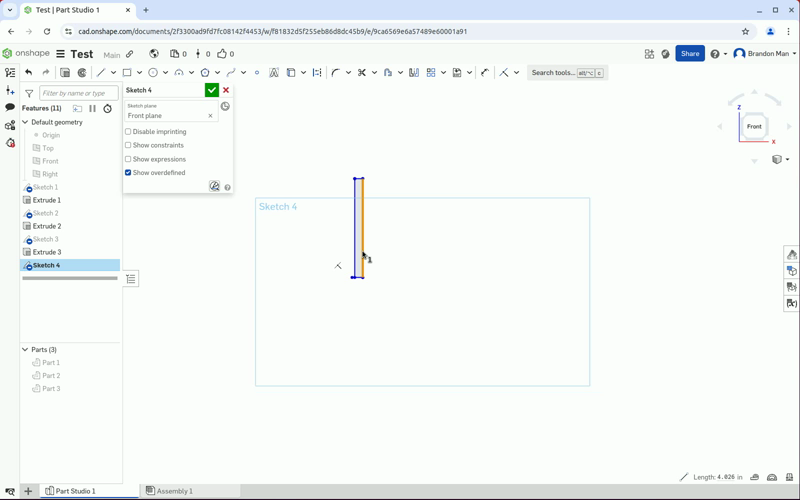
scroll(-6)
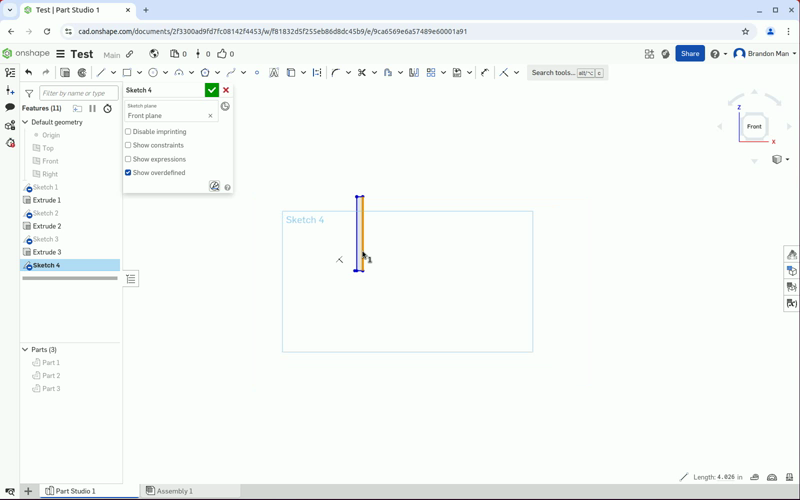
scroll(-6)
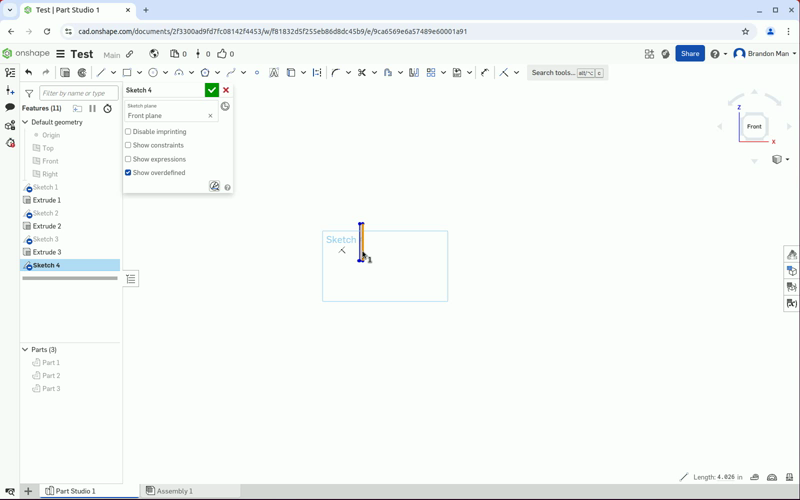
mouse_move(73, 352)
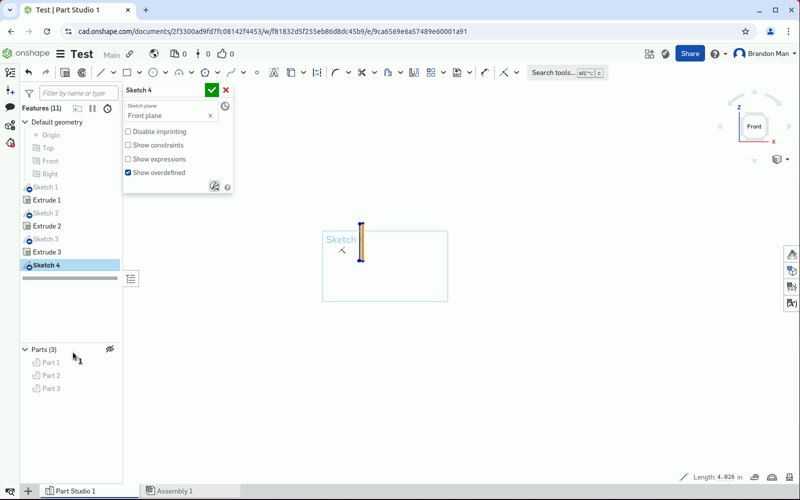
key(shift+y)
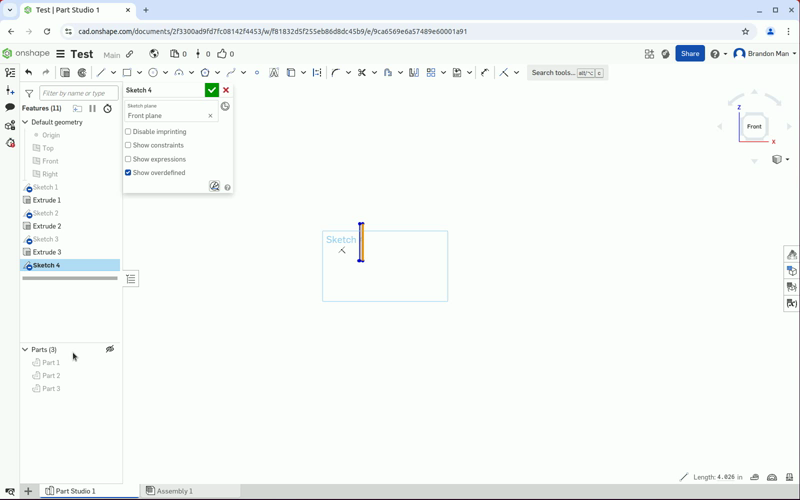
key(shift+e)
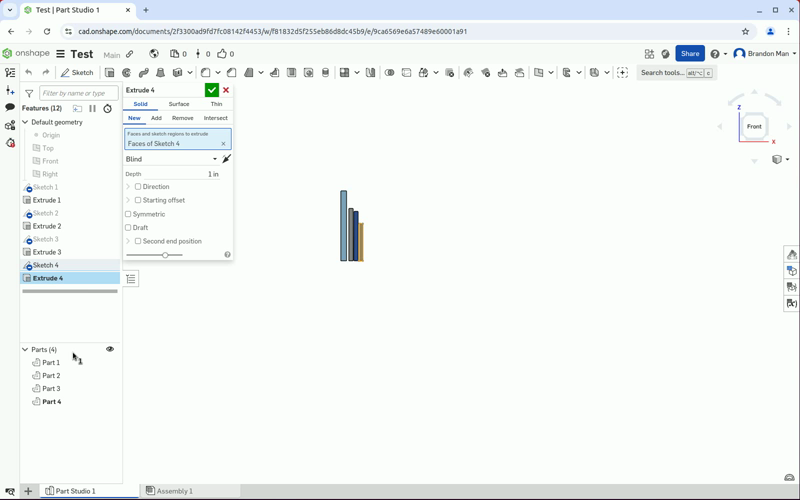
mouse_move(143, 106)
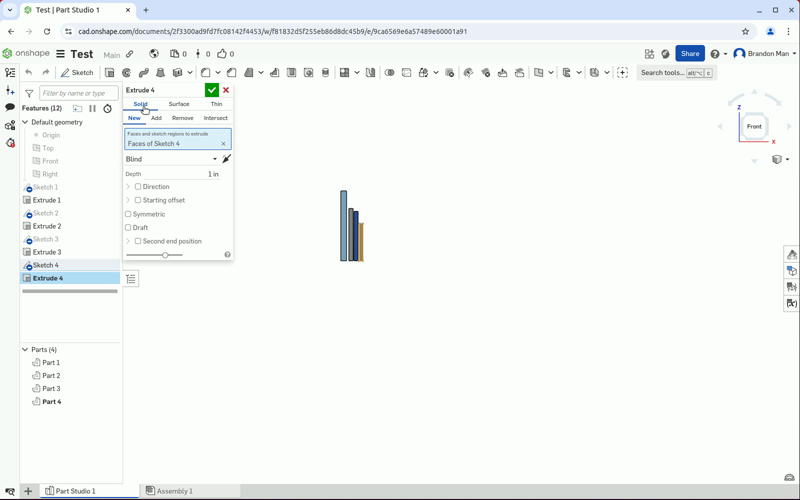
click(143, 106)
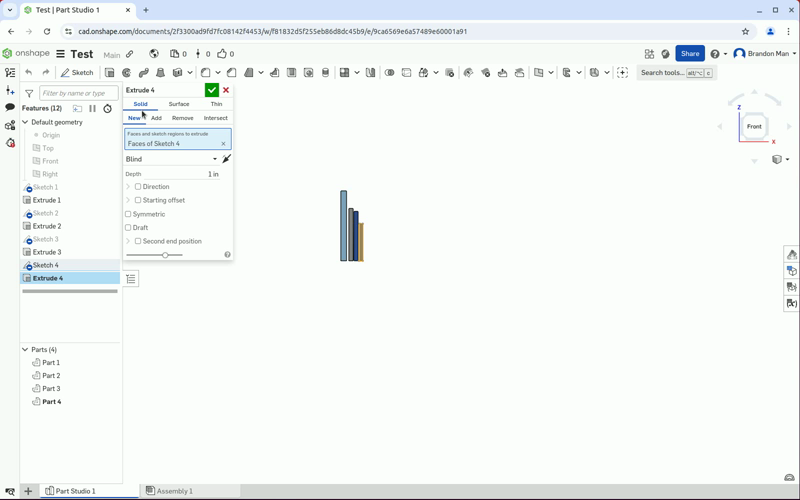
mouse_move(137, 120)
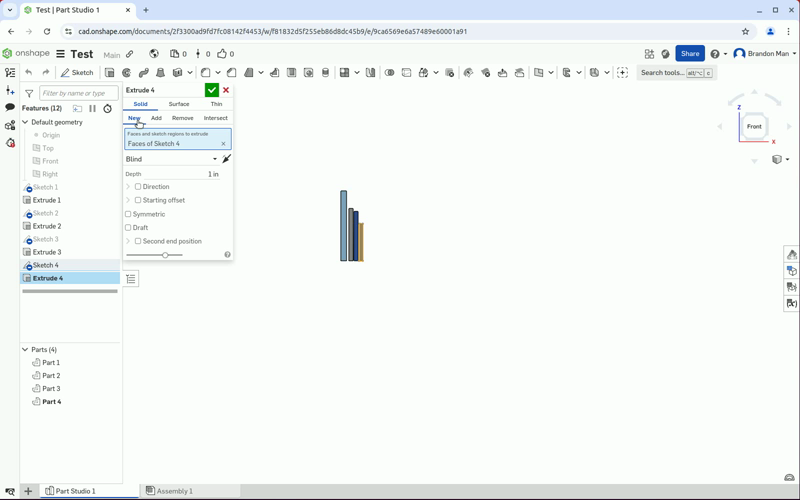
click(137, 120)
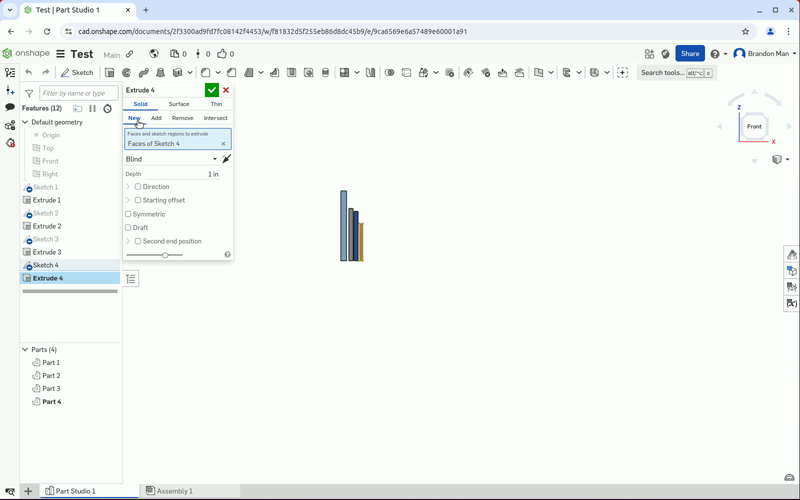
key(tab, 4)
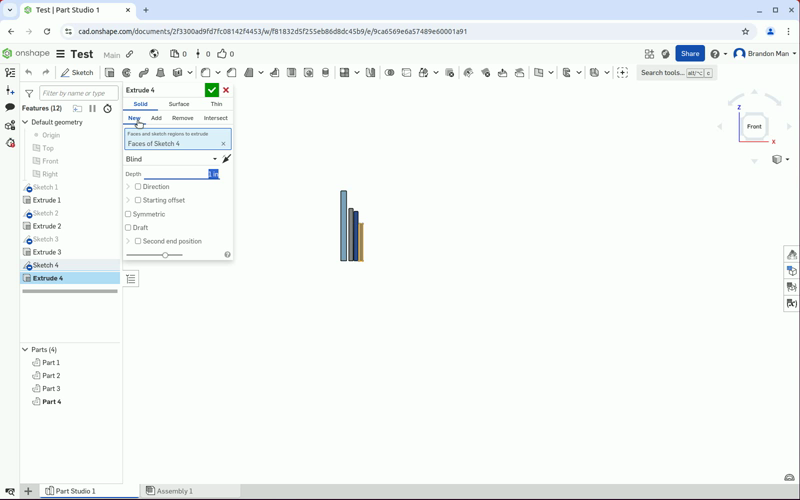
text(-0.481)
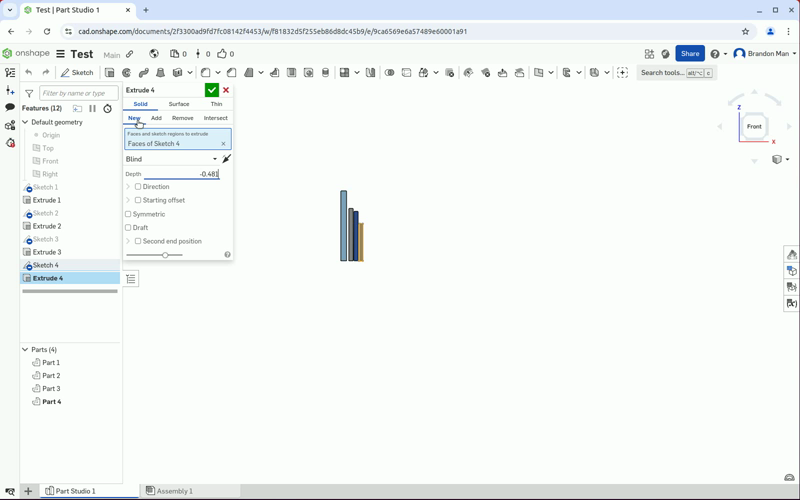
key(enter)
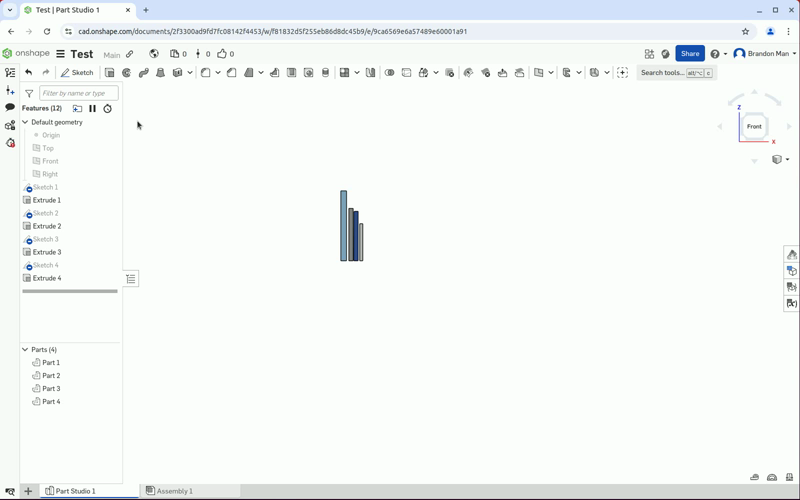
key(shift+h)
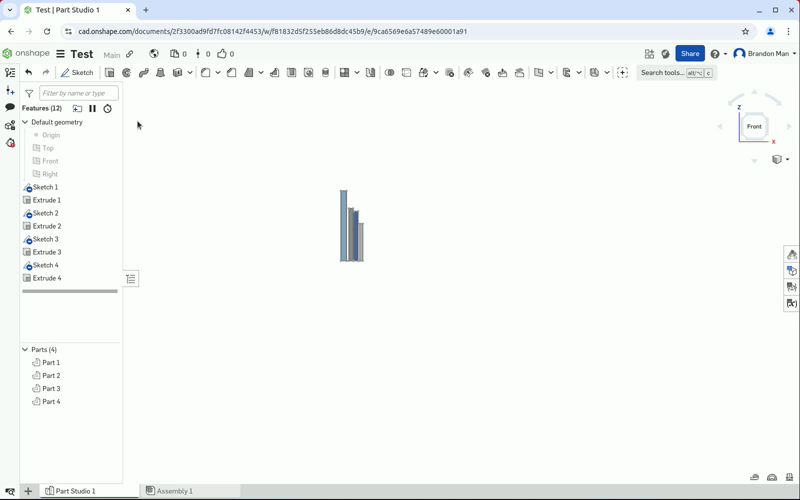
key(shift+h)
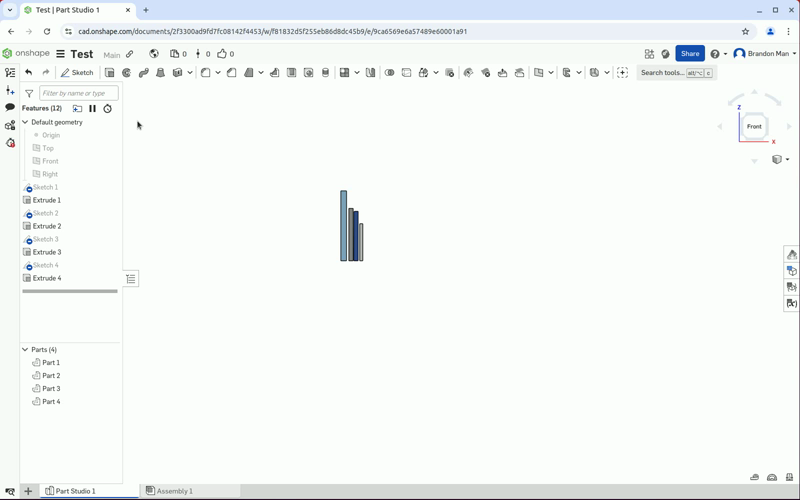
mouse_move(73, 189)
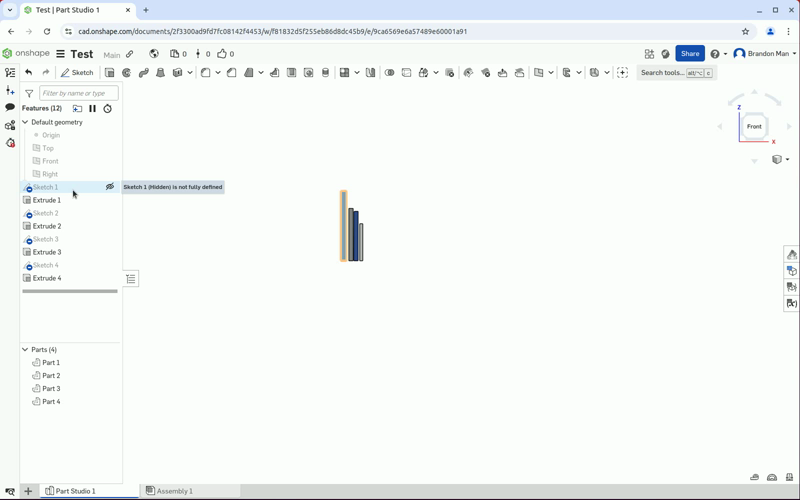
click(73, 189)
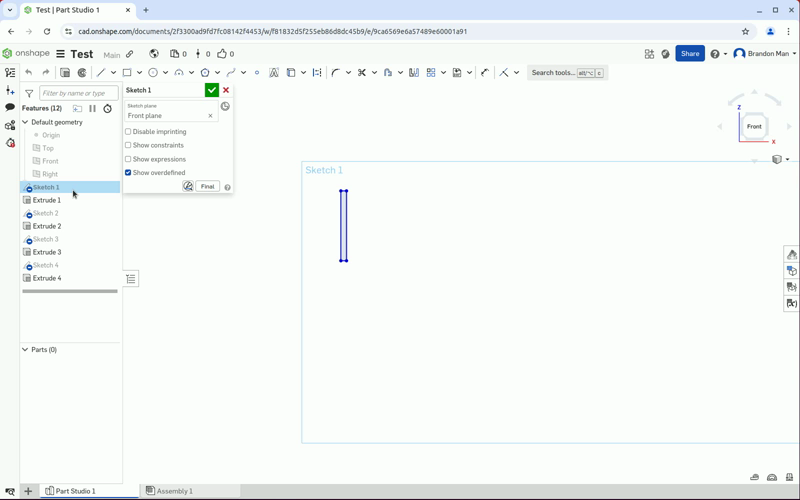
mouse_move(229, 92)
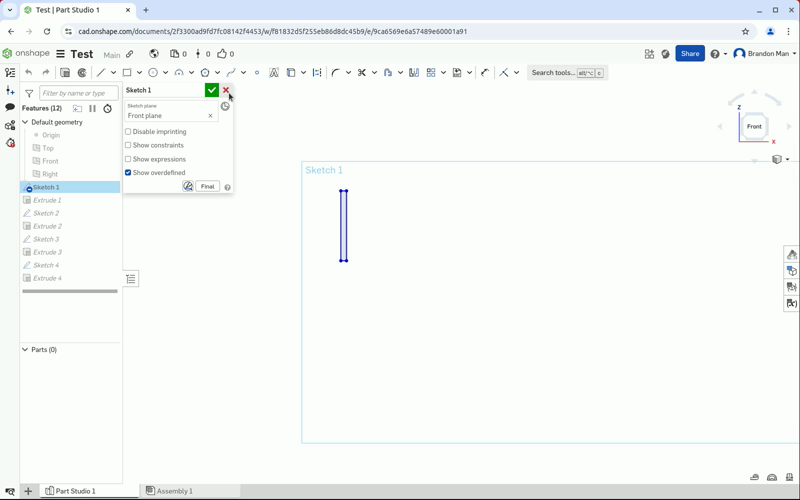
click(229, 92)
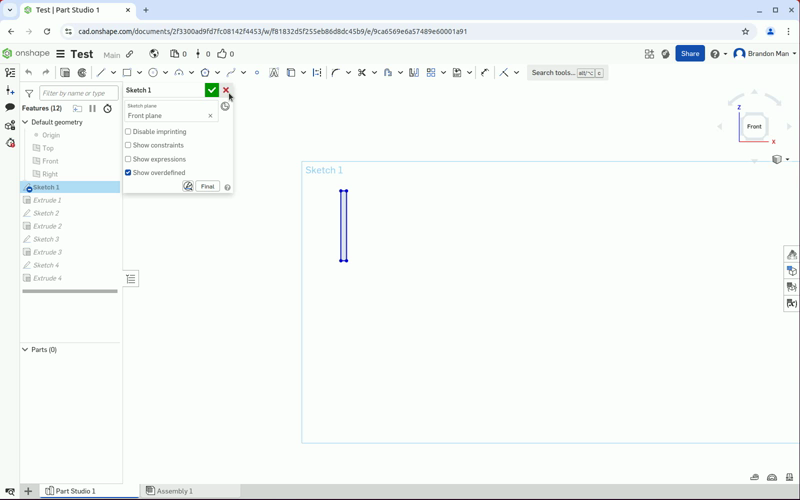
key(shift+s)
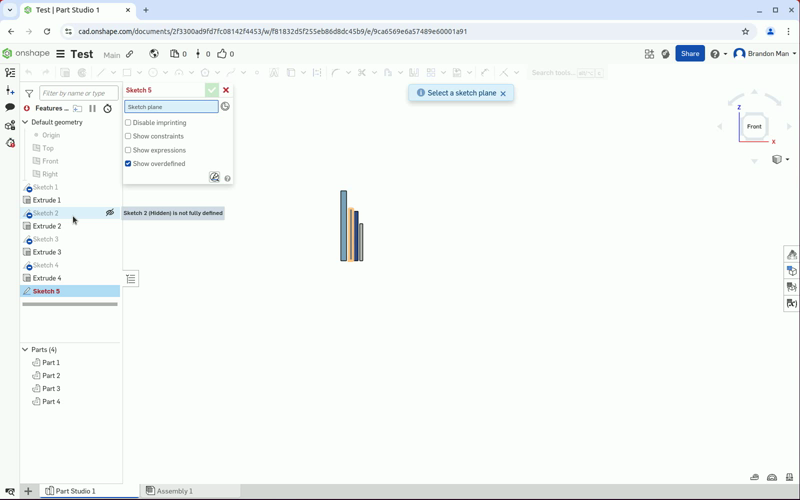
scroll(3)
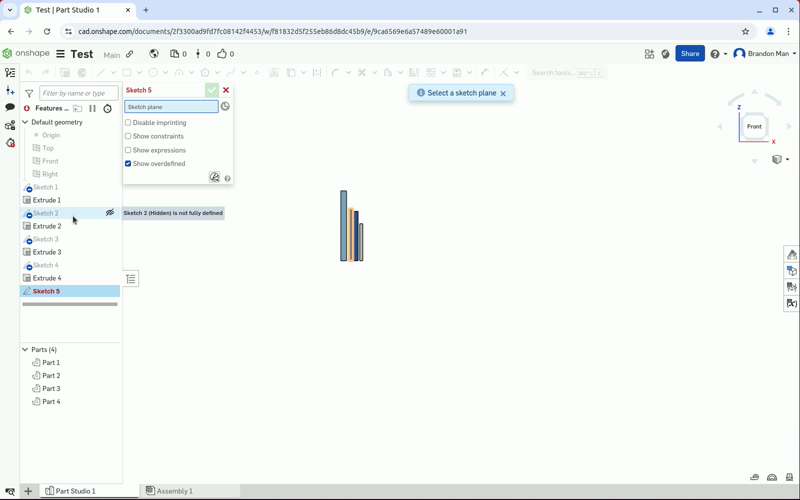
mouse_move(73, 163)
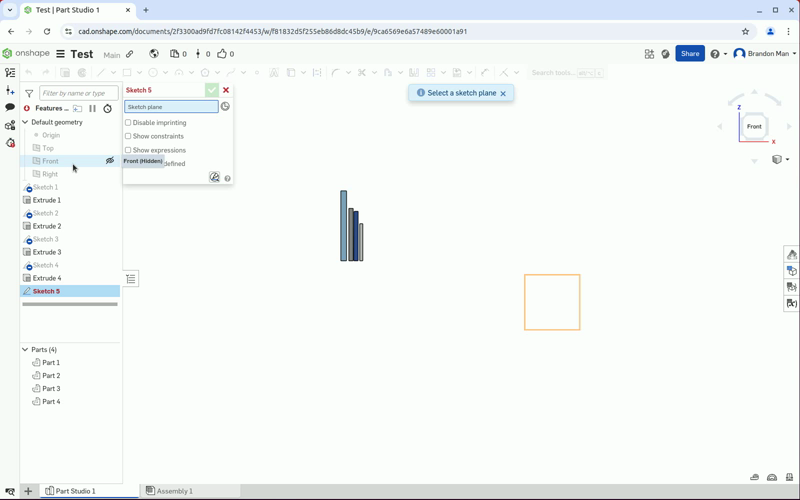
click(73, 163)
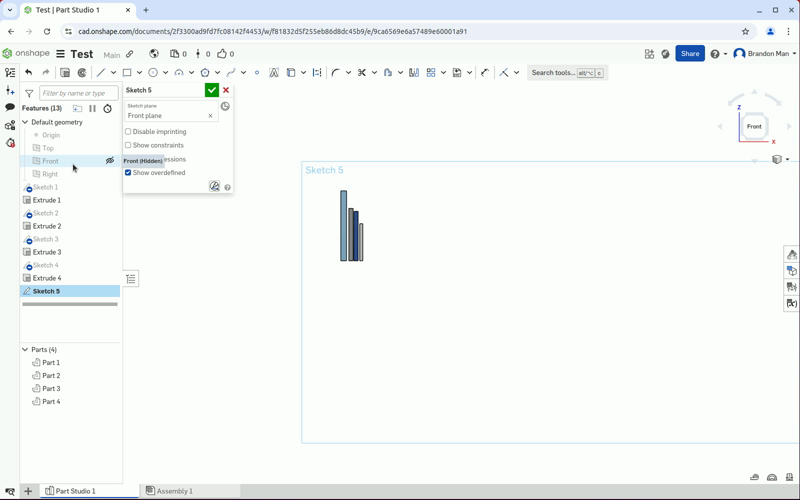
mouse_move(73, 352)
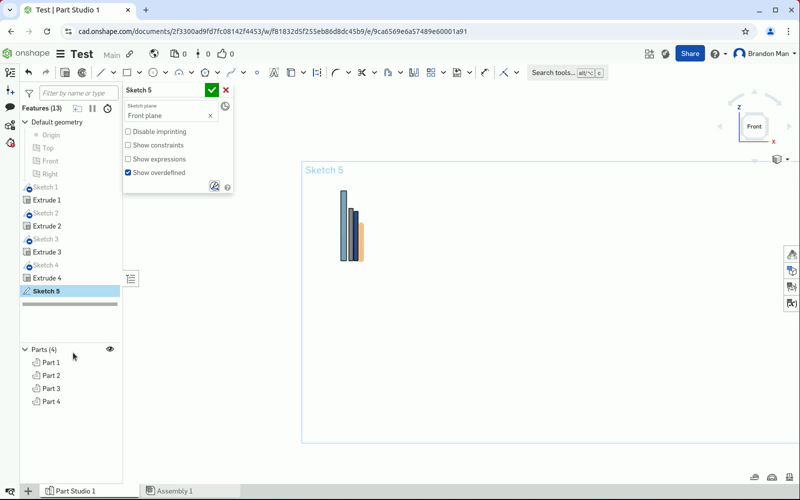
key(y)
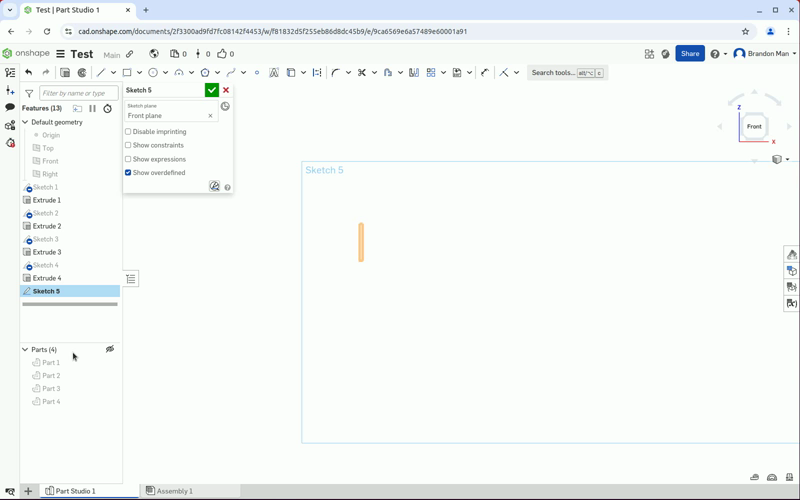
key(l)
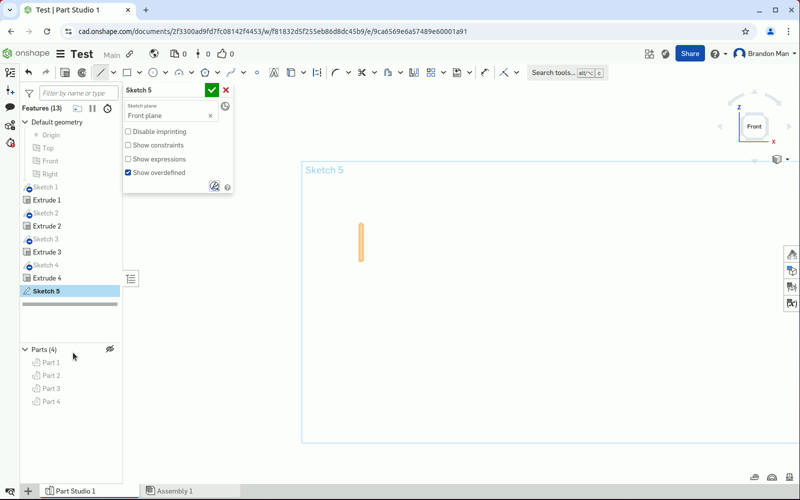
key_down(shift)
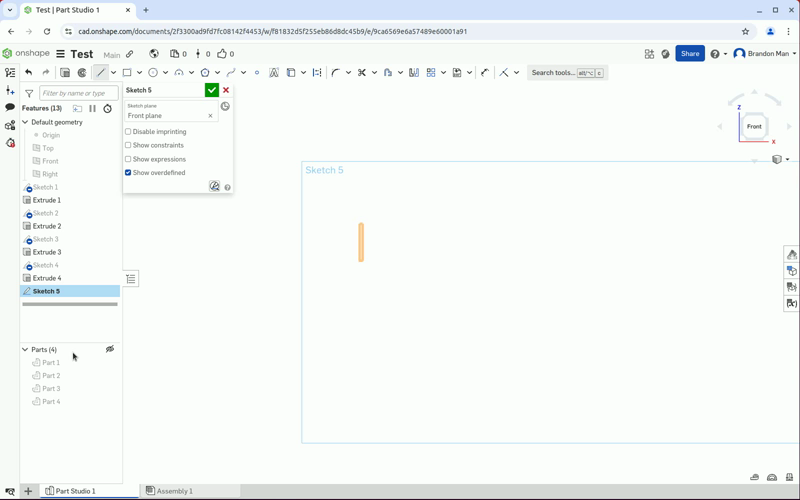
mouse_move(364, 260)
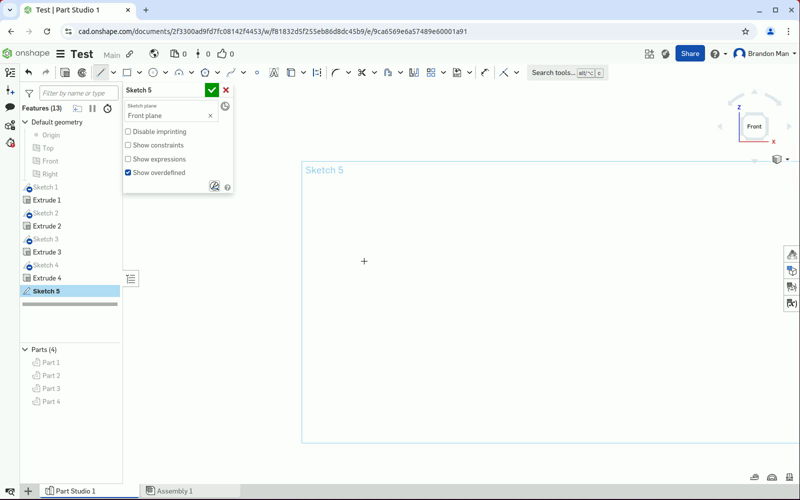
click(364, 260)
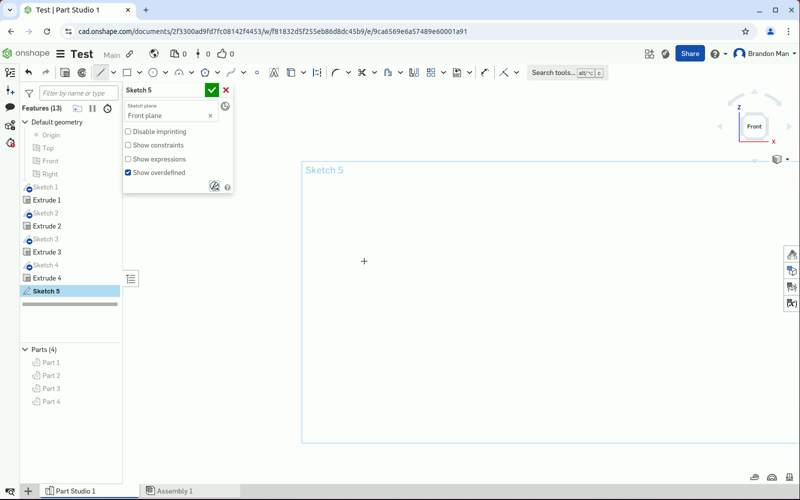
key_up(shift)
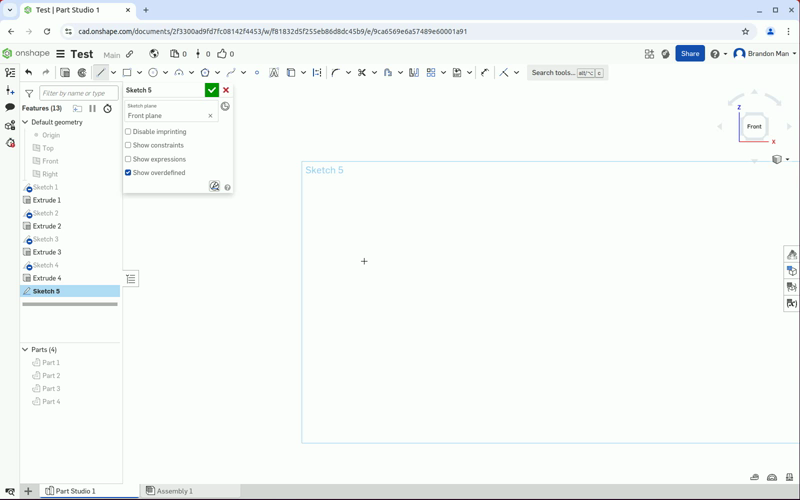
key_down(shift)
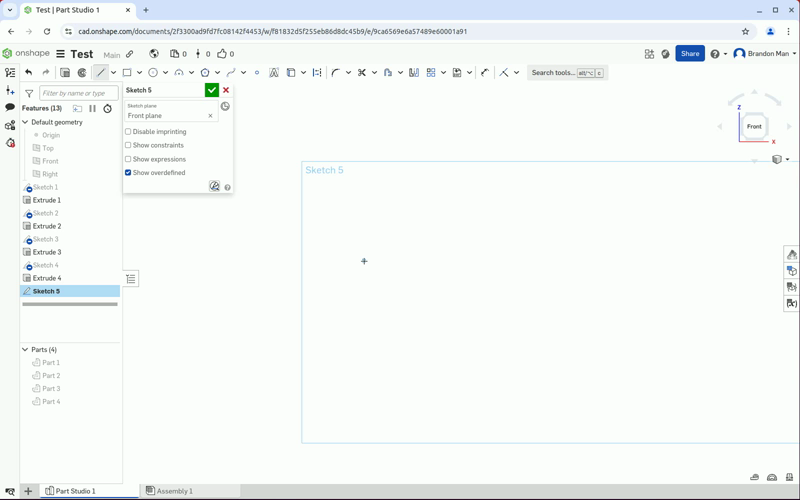
mouse_move(394, 260)
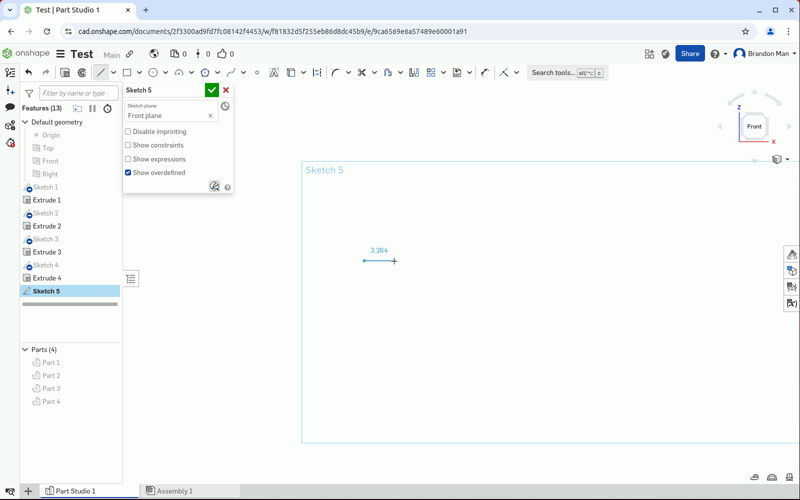
mouse_move(367, 260)
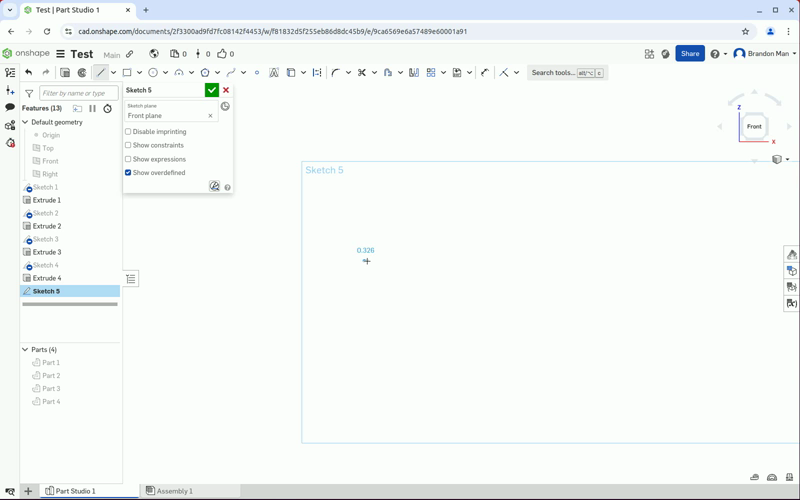
scroll(6)
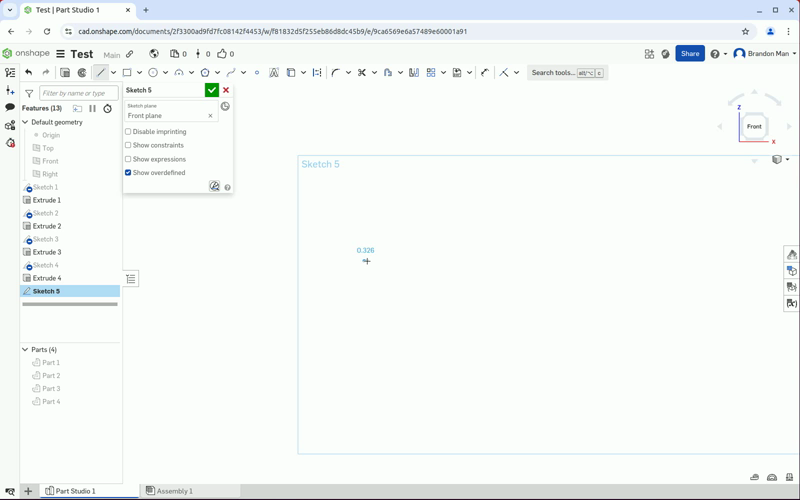
scroll(6)
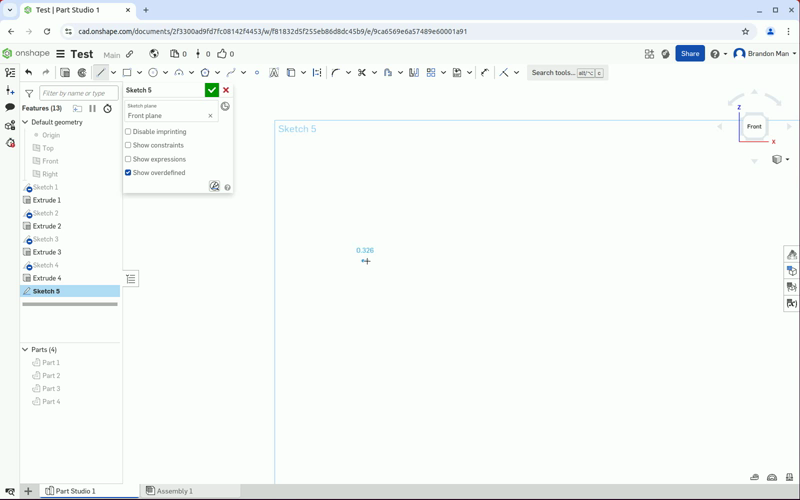
scroll(6)
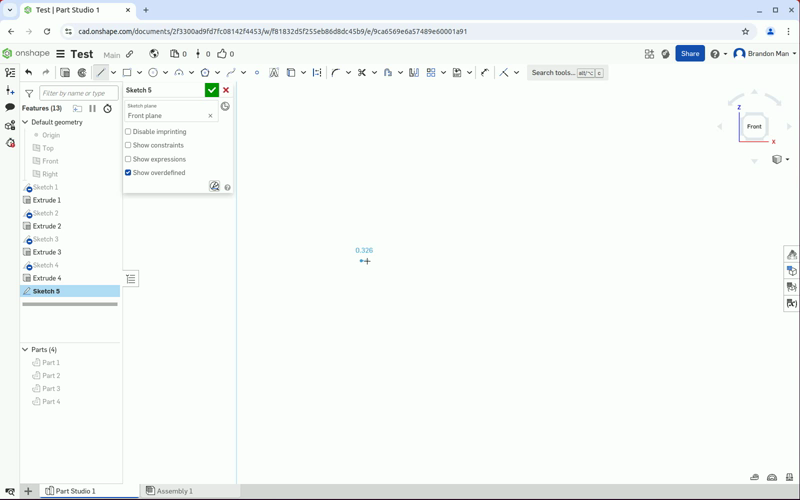
scroll(6)
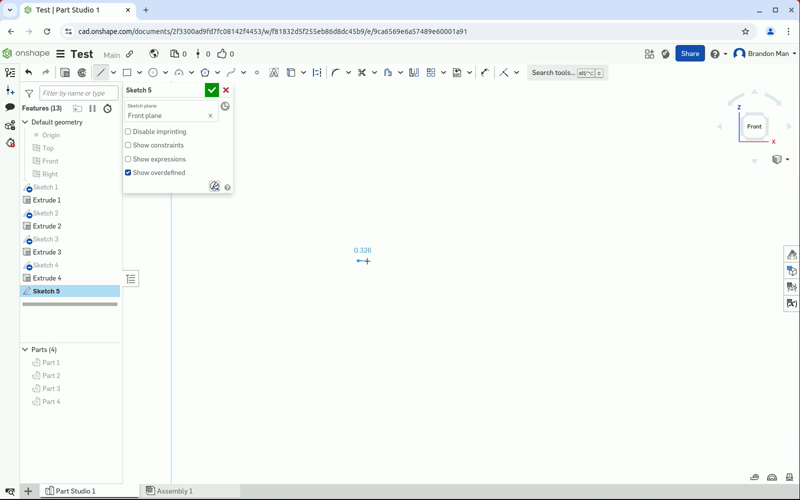
scroll(6)
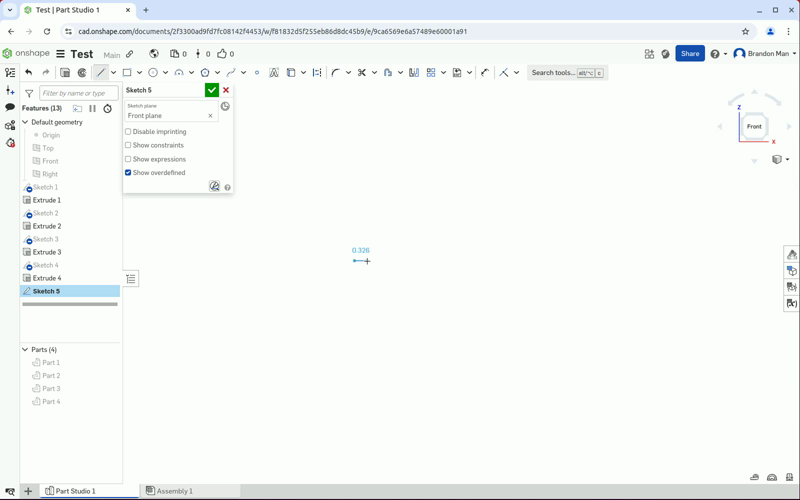
scroll(6)
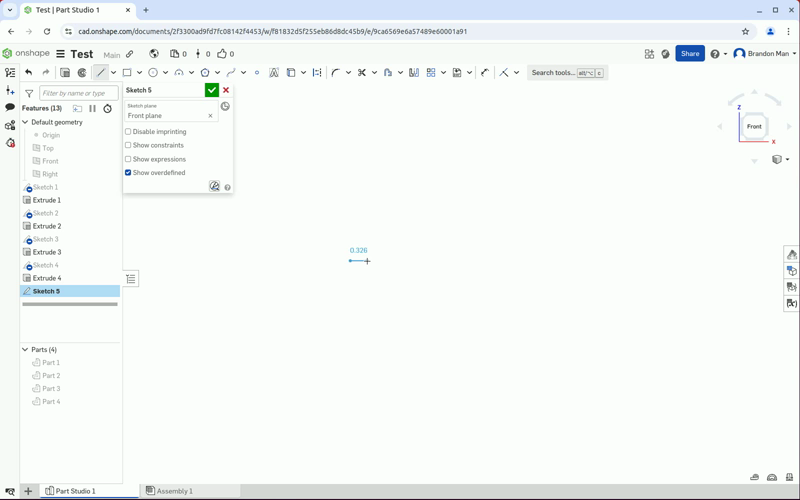
scroll(6)
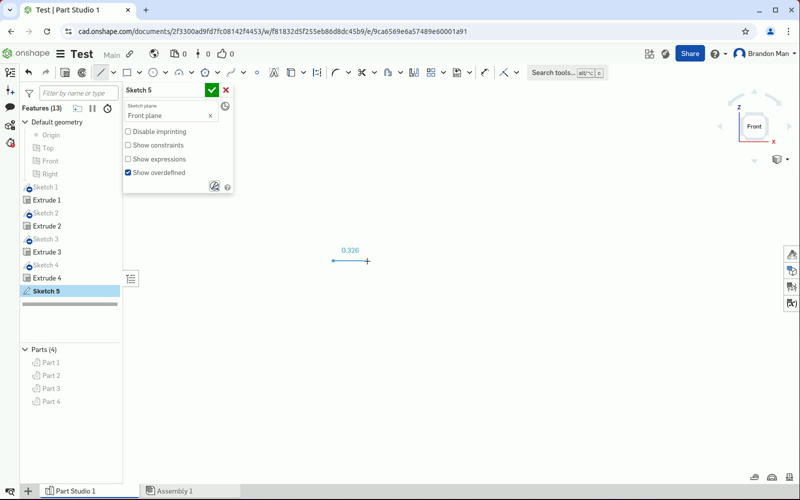
click(367, 260)
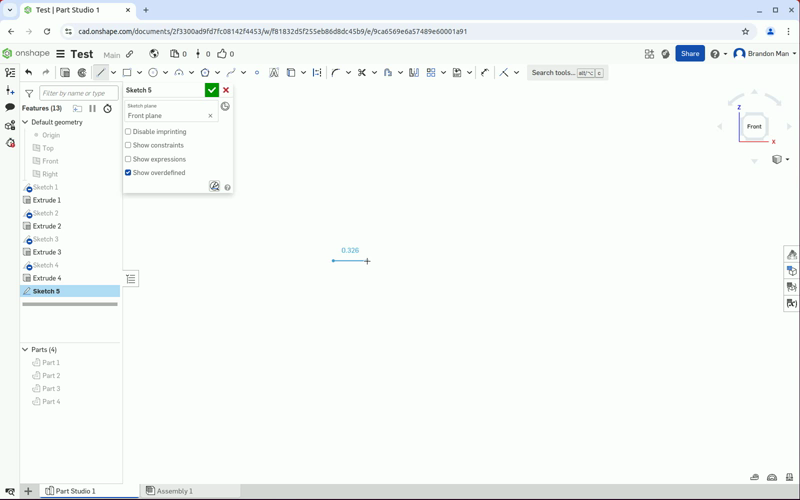
scroll(-6)
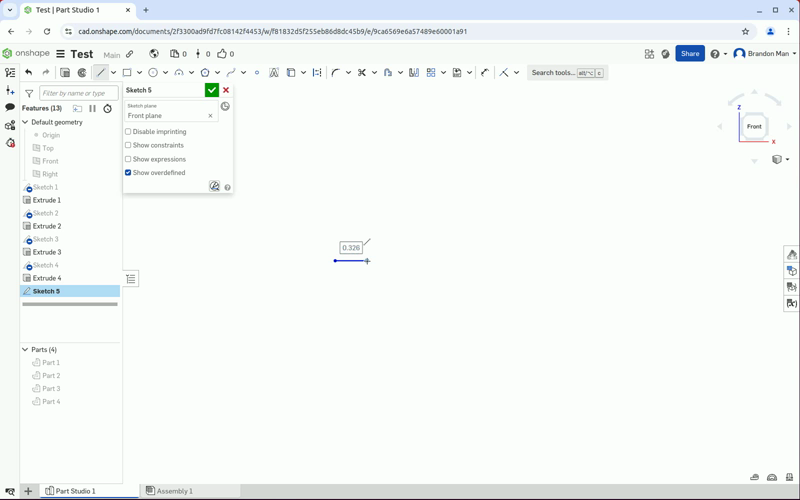
scroll(-6)
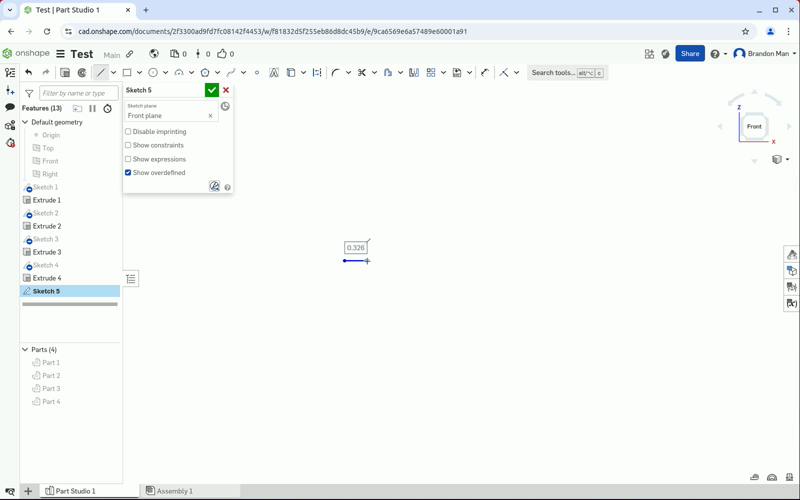
scroll(-6)
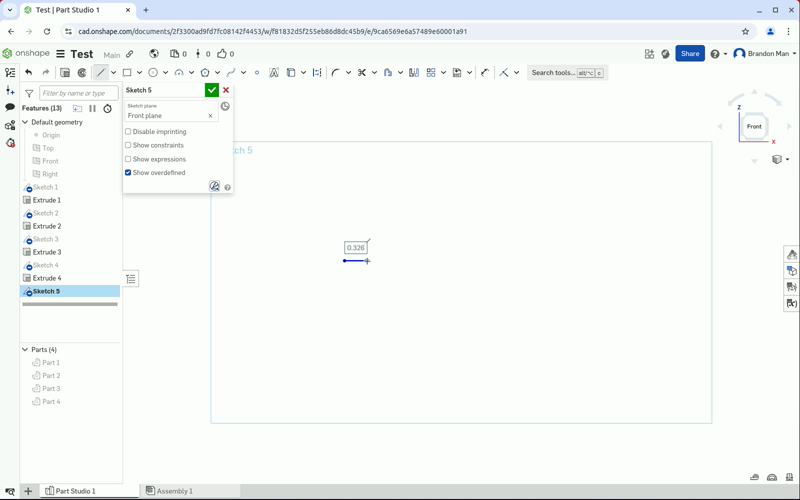
scroll(-6)
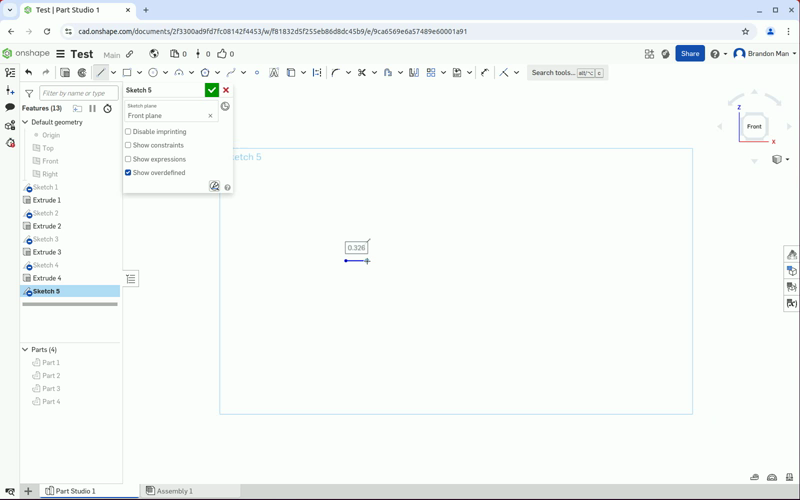
scroll(-6)
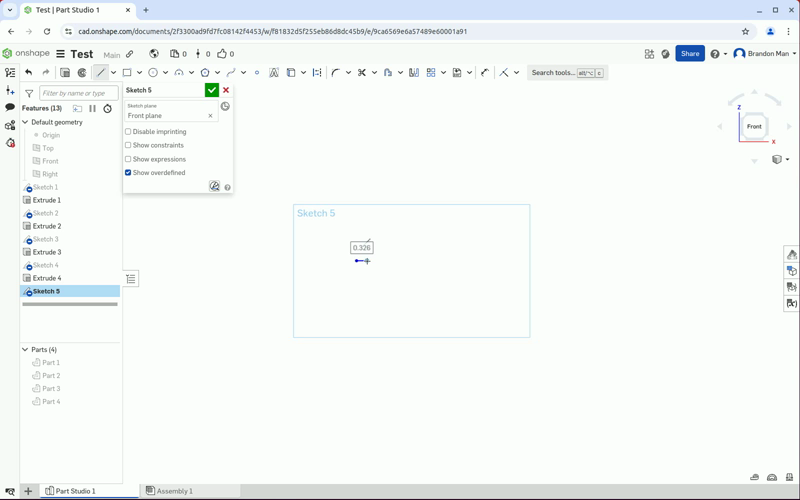
scroll(-6)
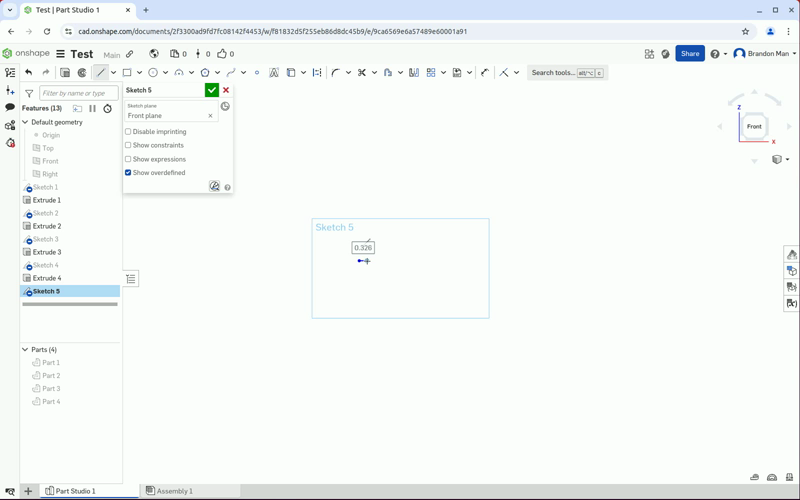
scroll(-6)
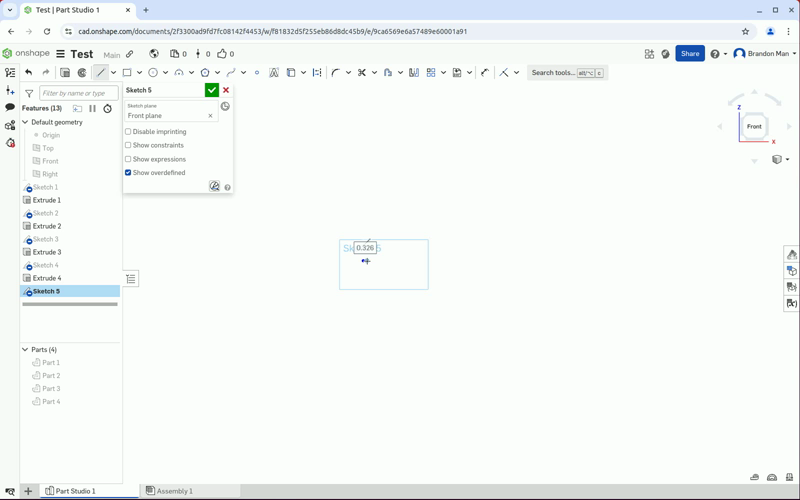
key_up(shift)
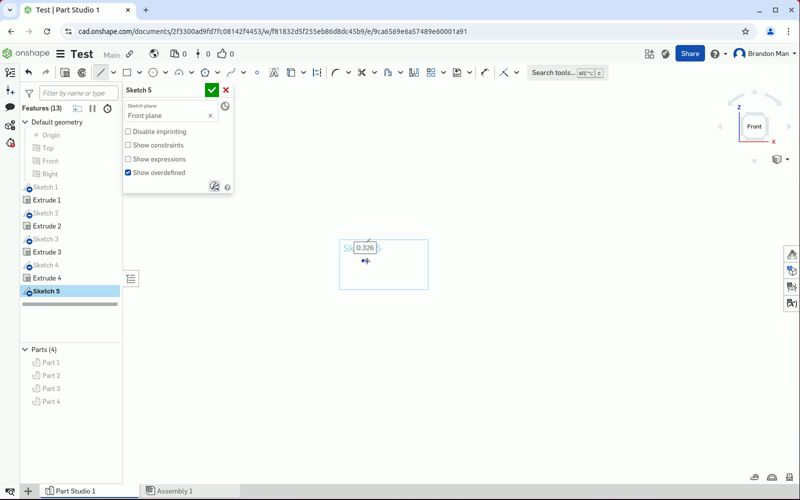
key_down(shift)
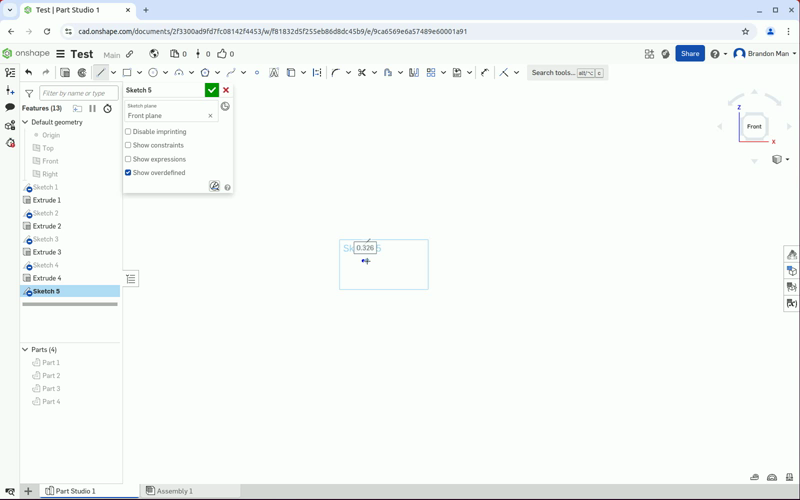
mouse_move(397, 260)
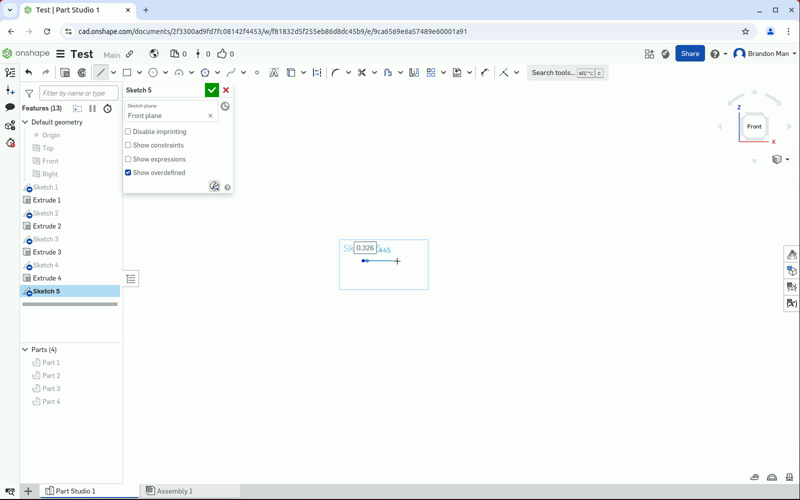
mouse_move(367, 223)
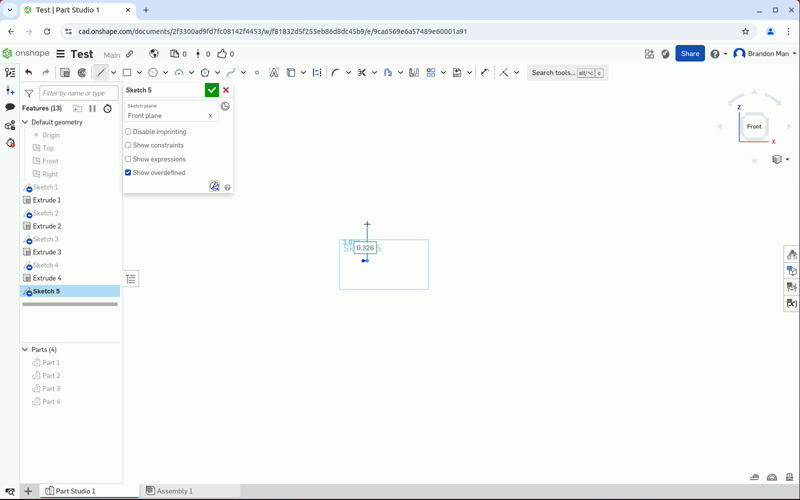
click(367, 223)
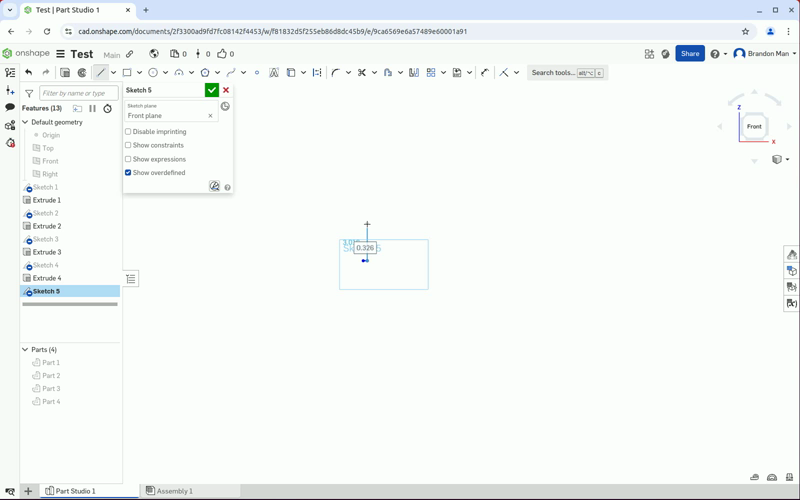
key_up(shift)
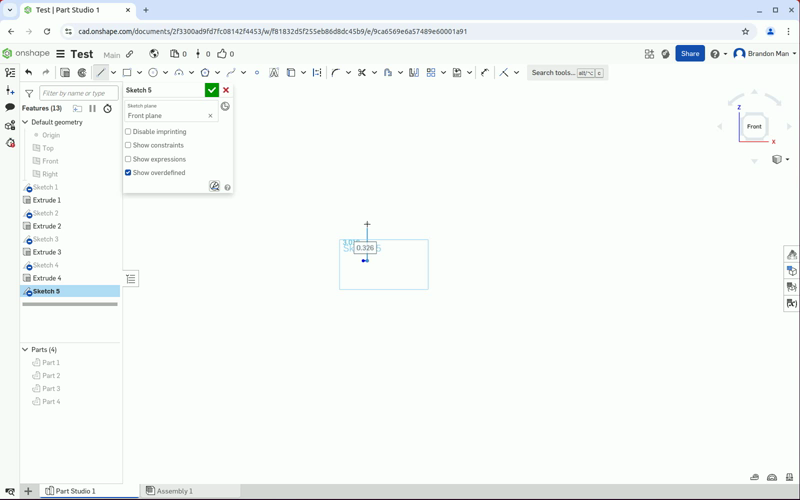
key_down(shift)
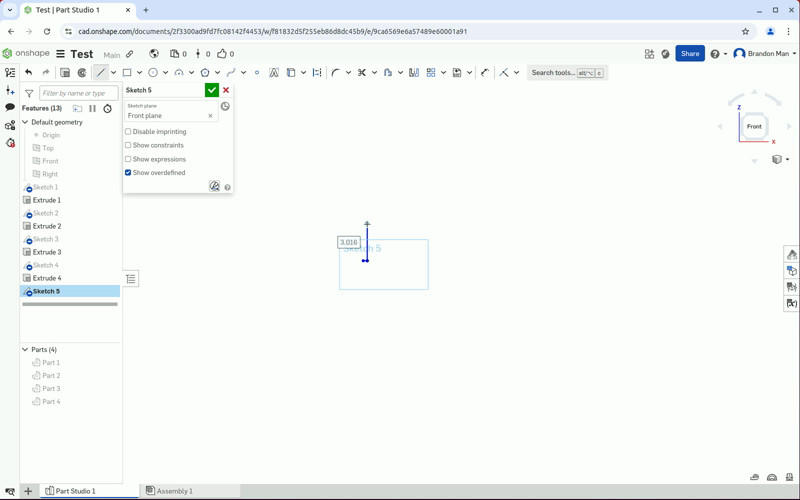
mouse_move(397, 223)
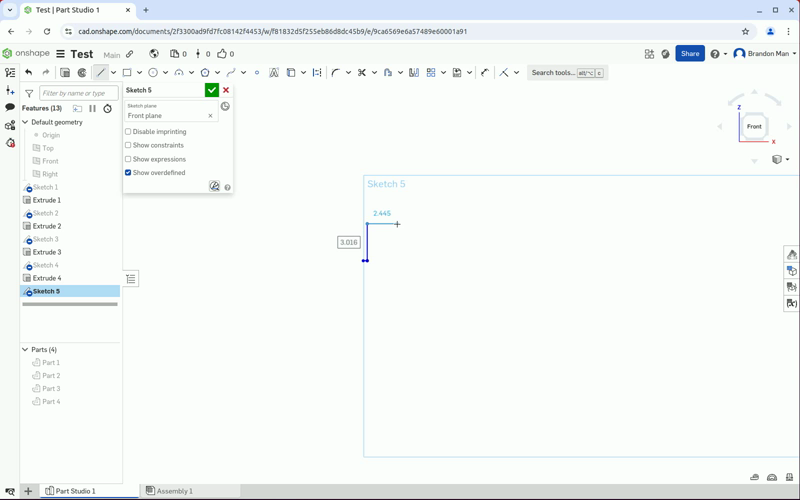
mouse_move(364, 223)
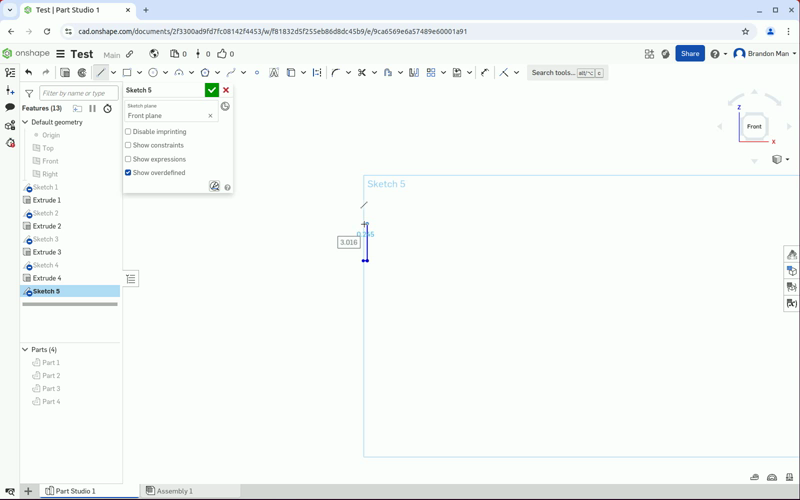
scroll(6)
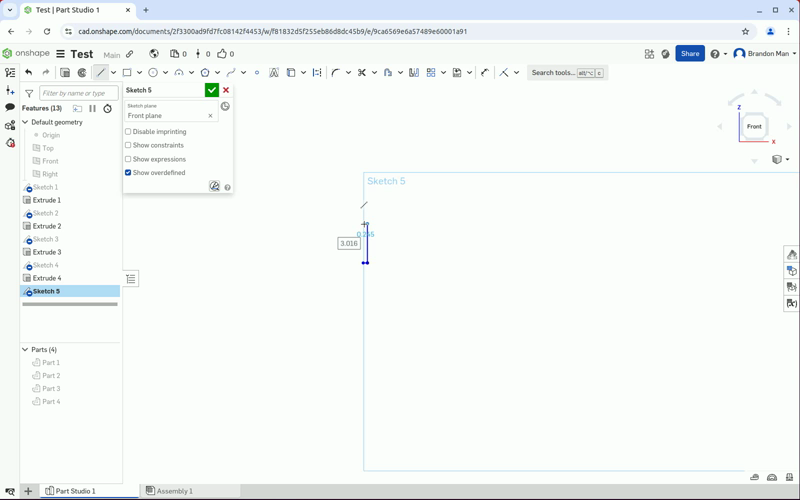
scroll(6)
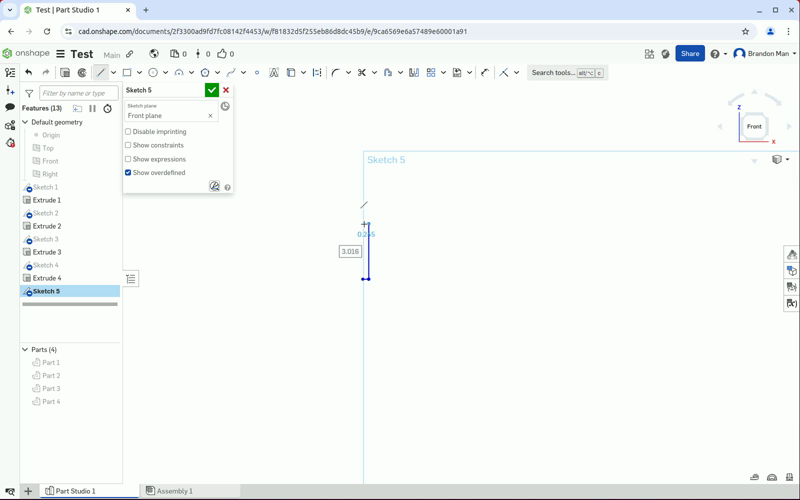
scroll(6)
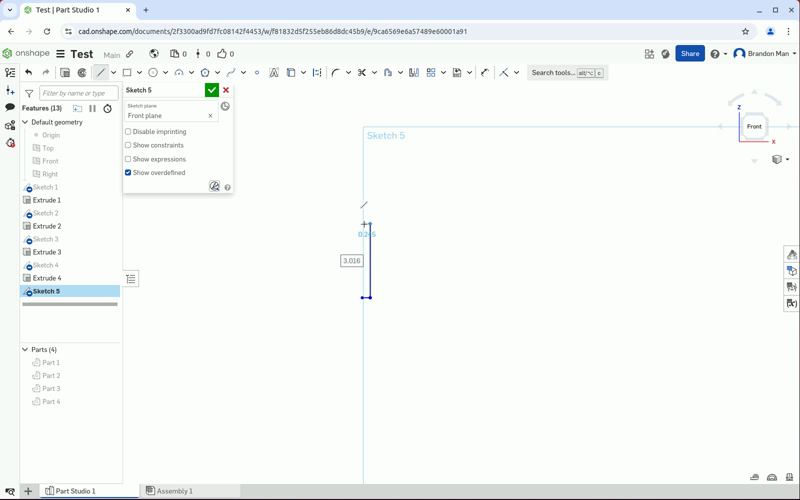
scroll(6)
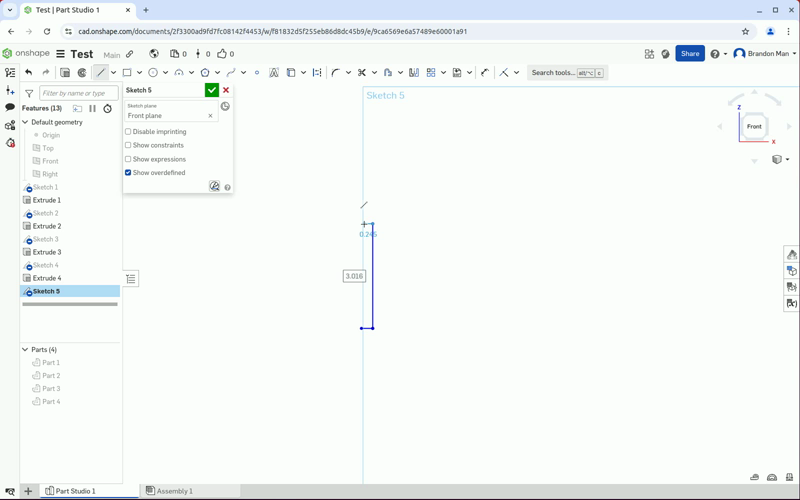
scroll(6)
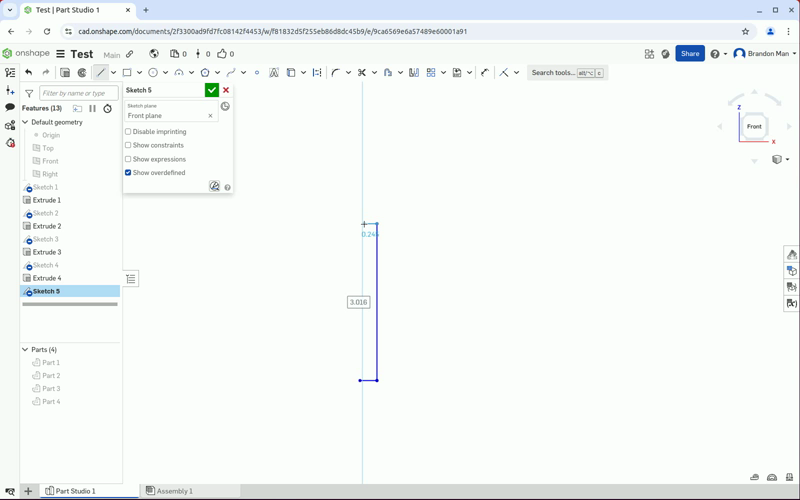
scroll(6)
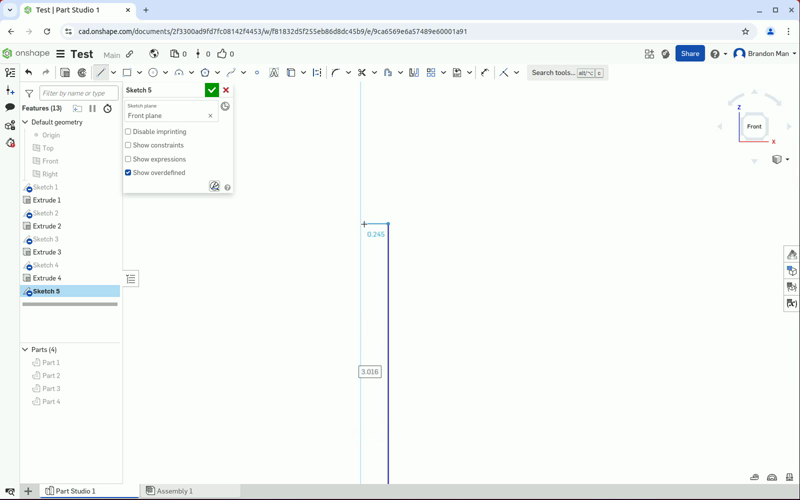
scroll(6)
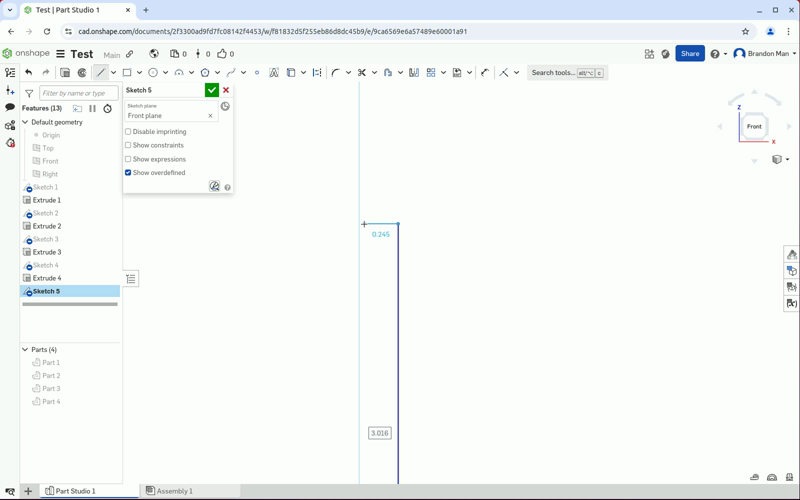
click(364, 223)
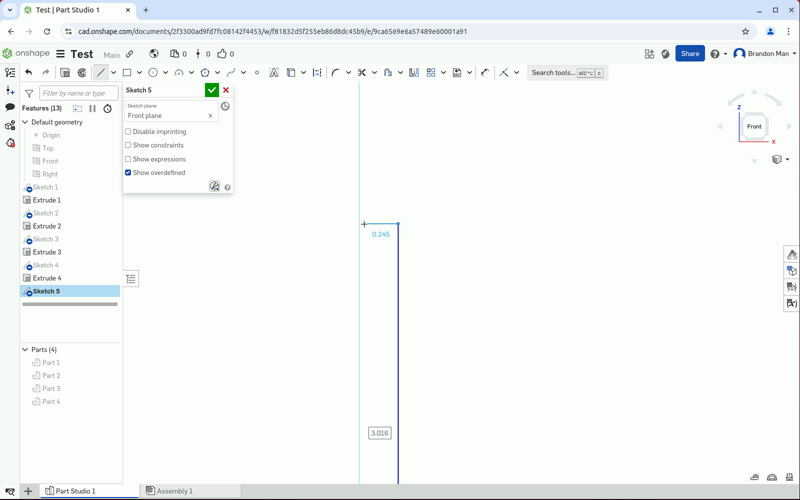
scroll(-6)
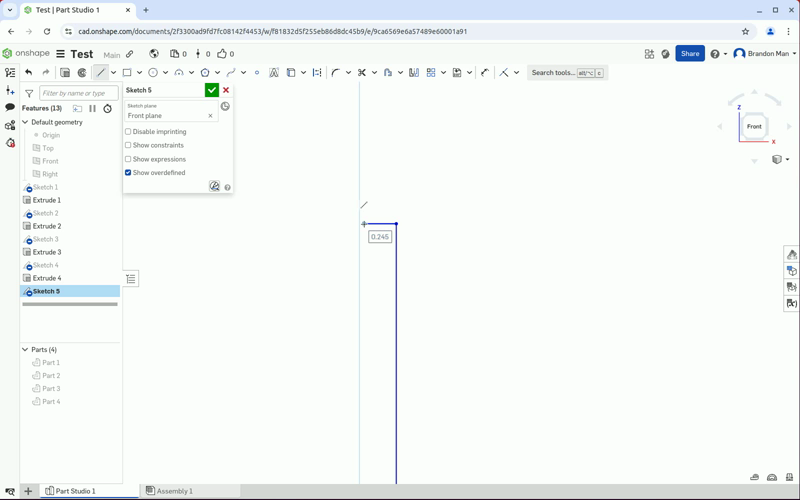
scroll(-6)
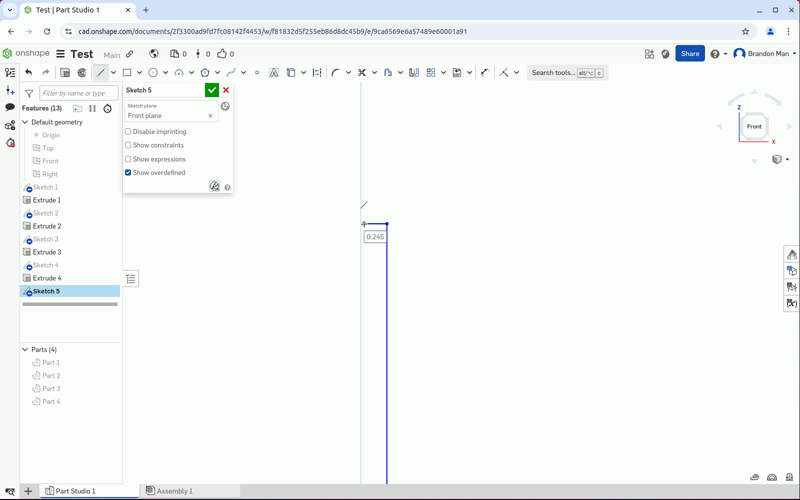
scroll(-6)
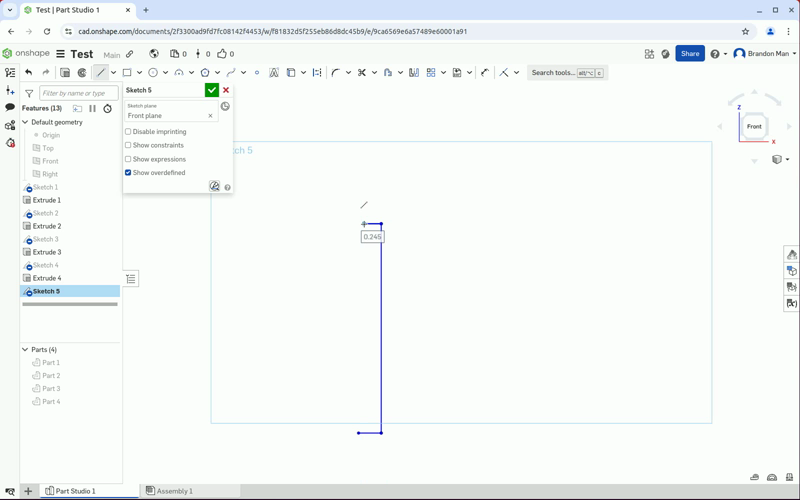
scroll(-6)
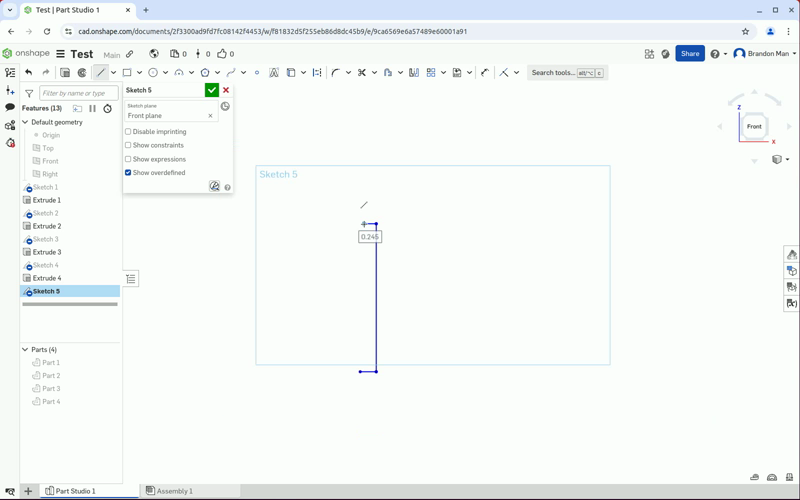
scroll(-6)
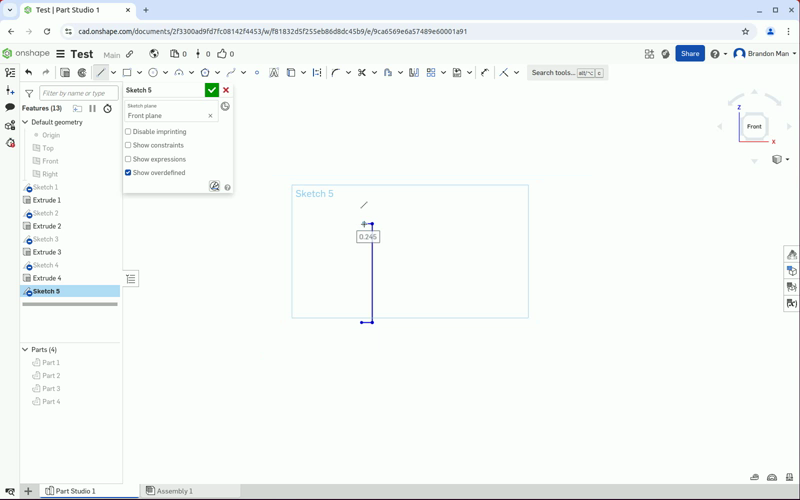
scroll(-6)
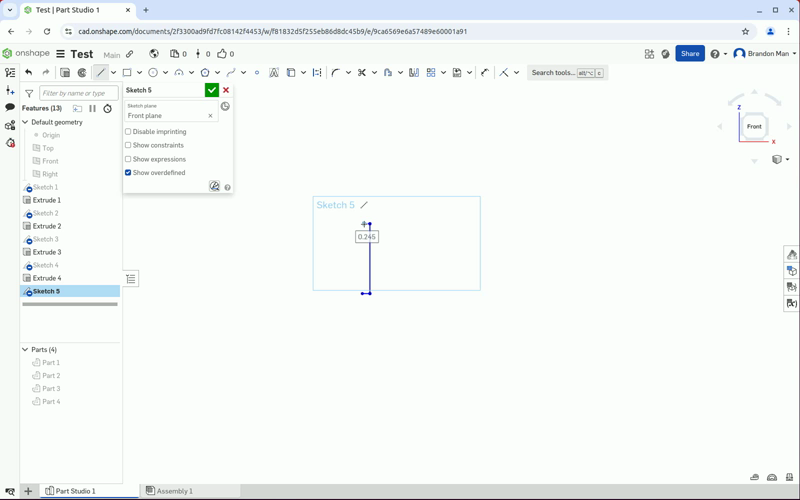
scroll(-6)
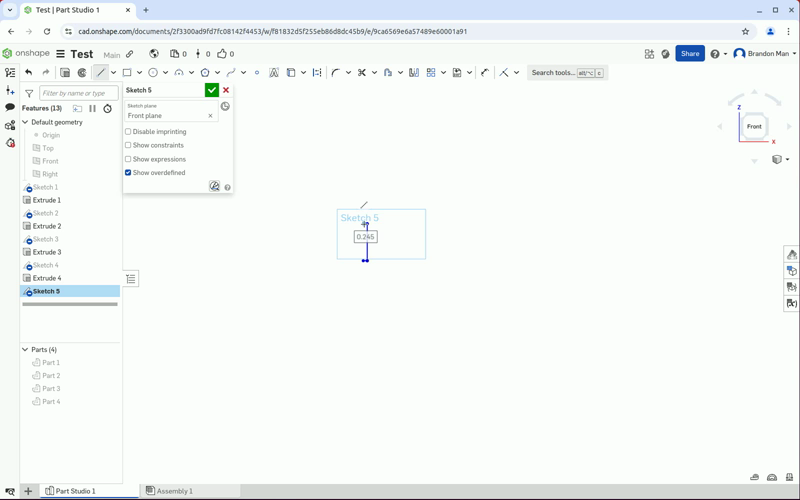
key_up(shift)
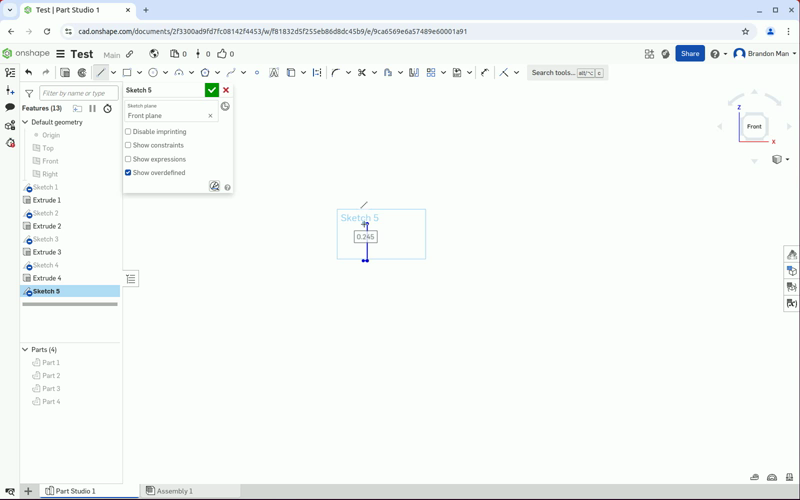
mouse_move(394, 223)
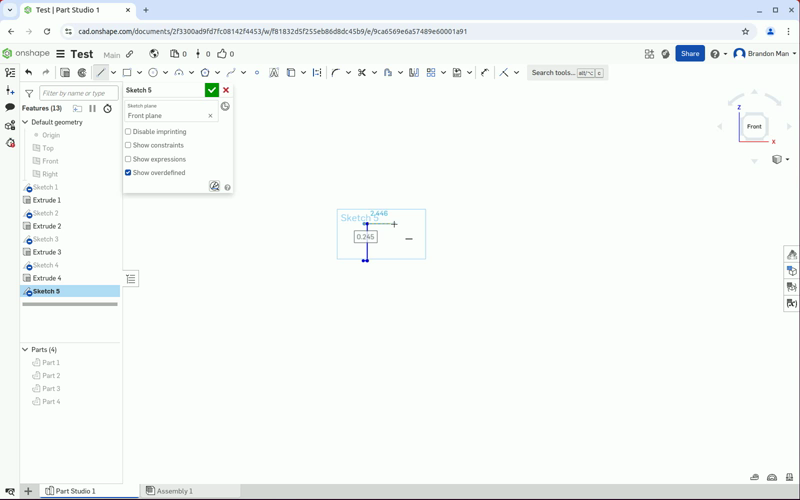
key_down(shift)
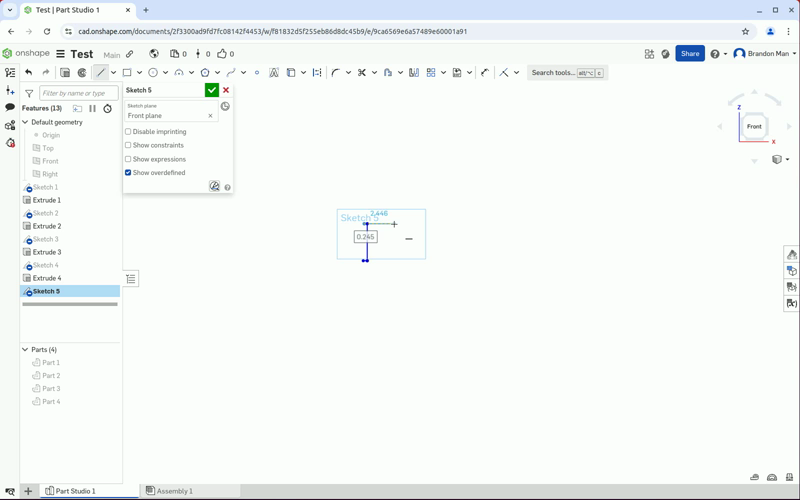
mouse_move(364, 260)
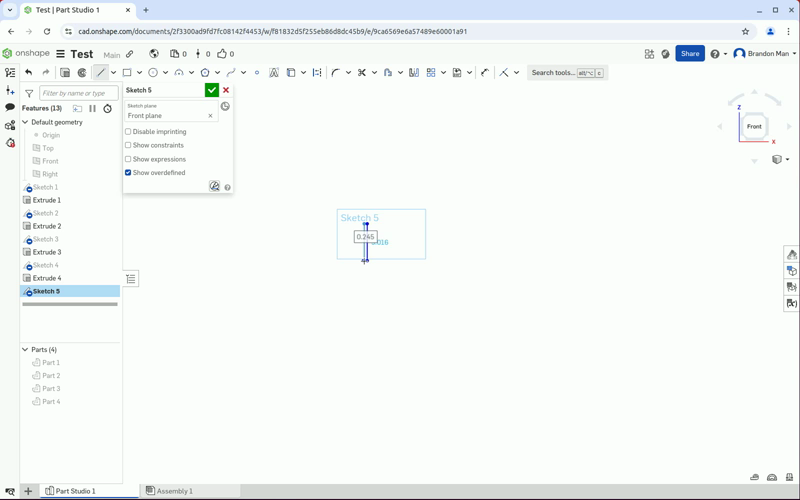
scroll(6)
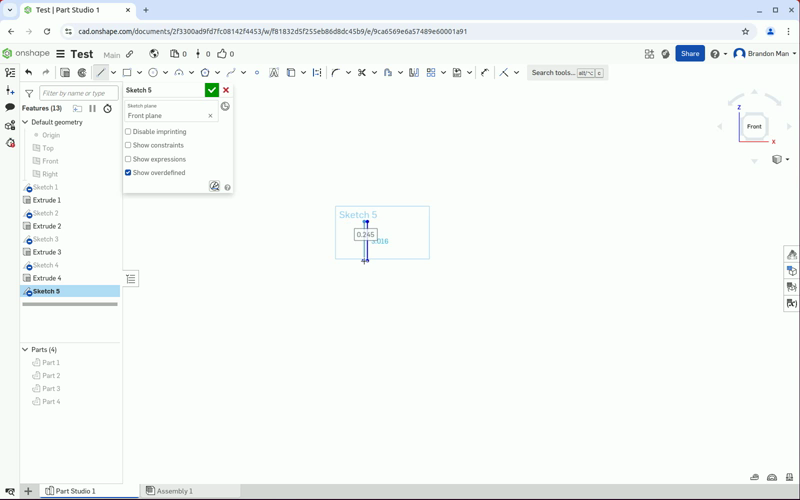
scroll(6)
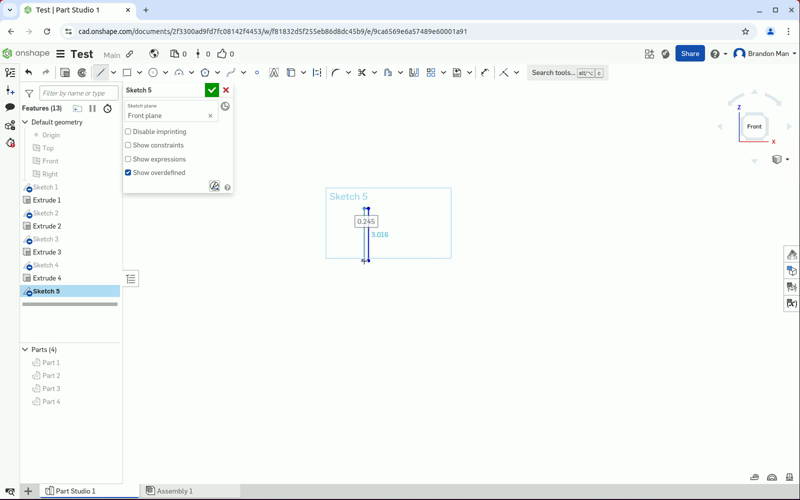
scroll(6)
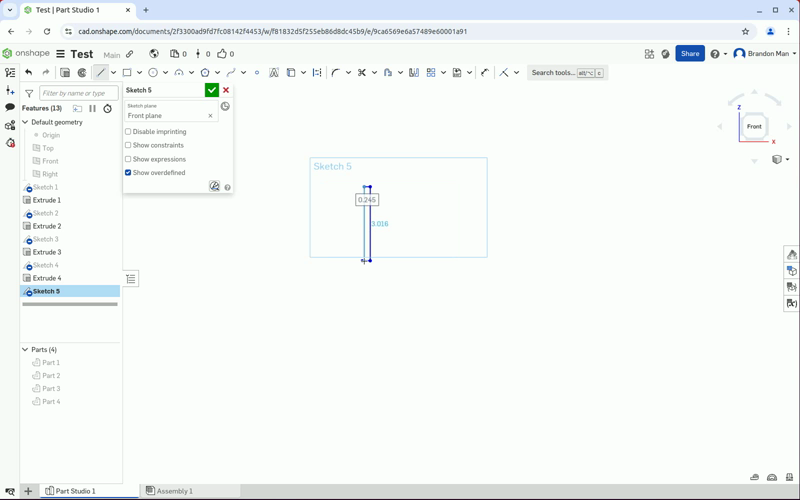
scroll(6)
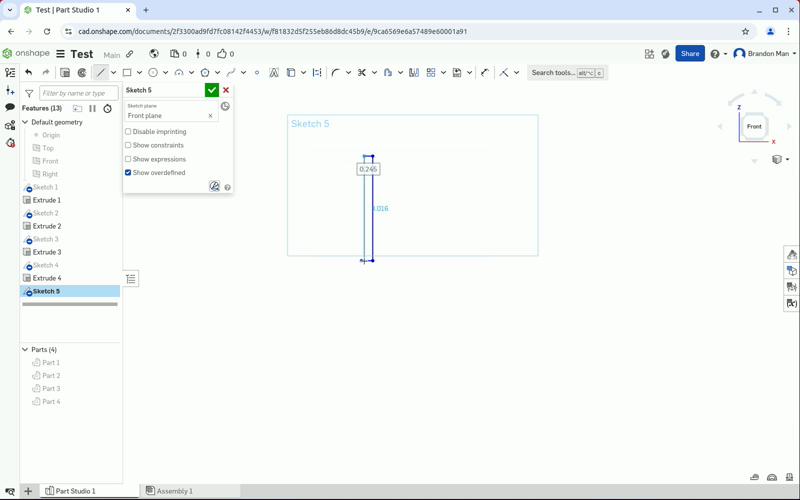
scroll(6)
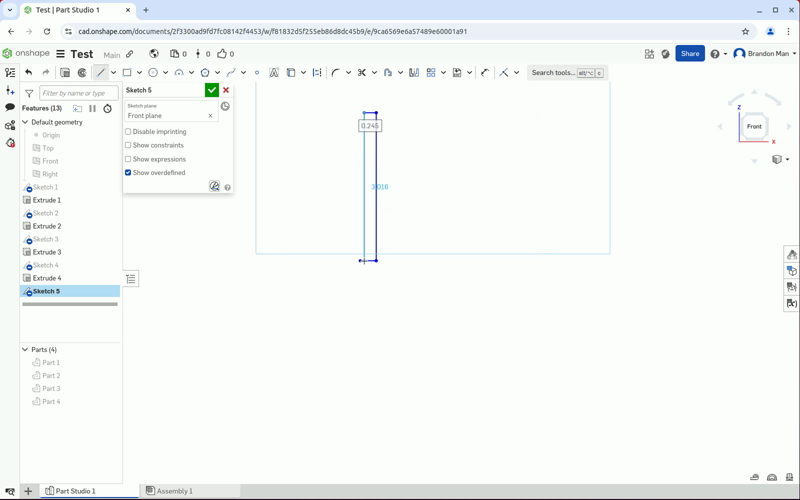
scroll(6)
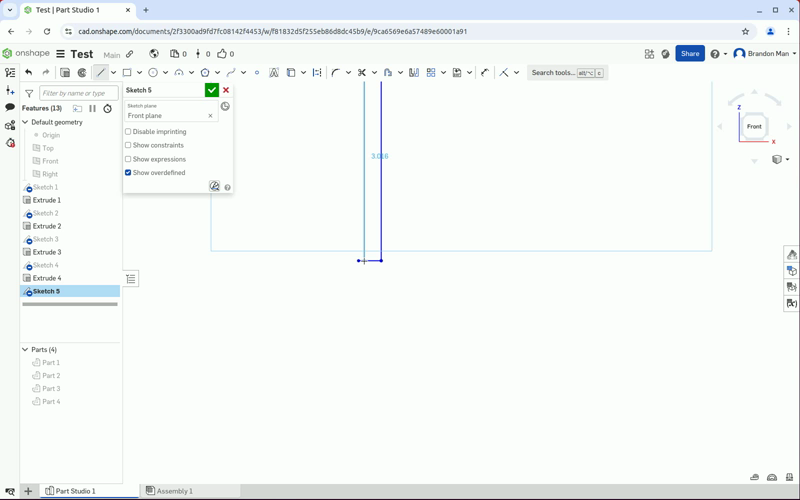
scroll(6)
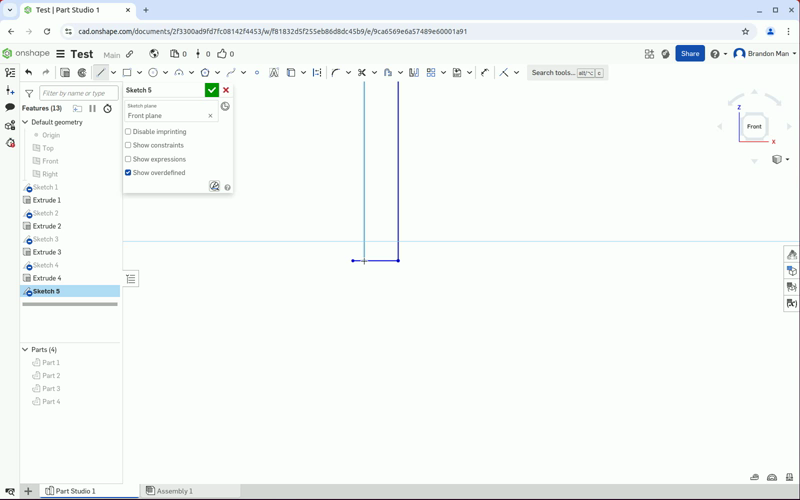
key_up(shift)
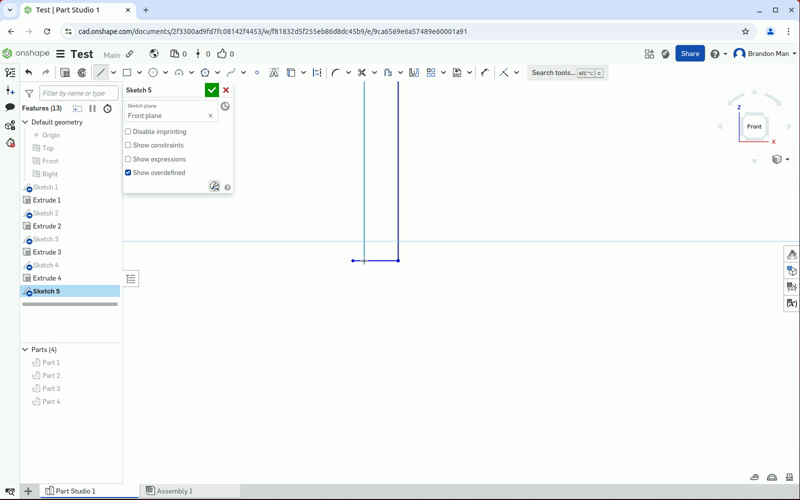
click(364, 260)
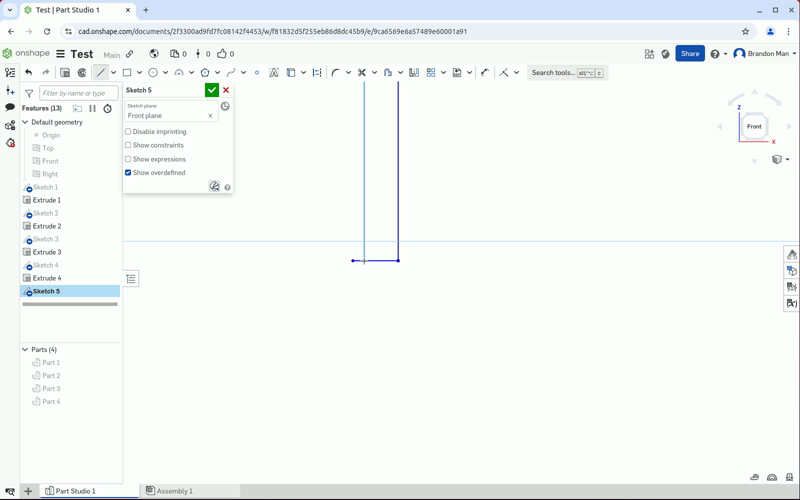
scroll(-6)
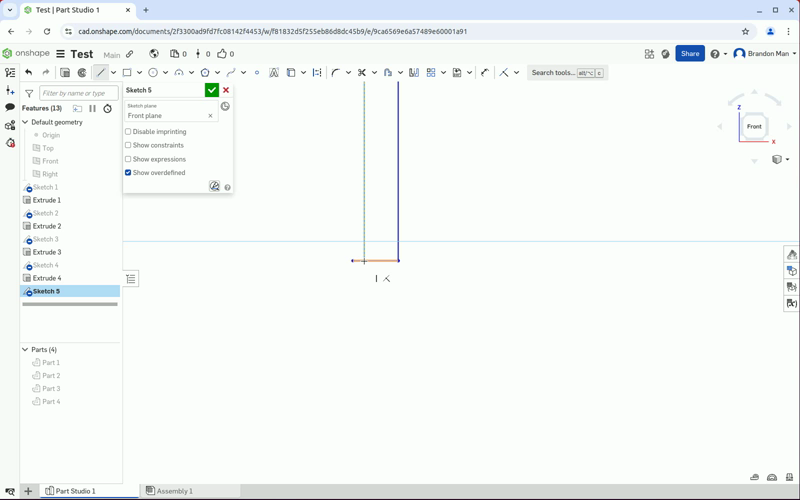
scroll(-6)
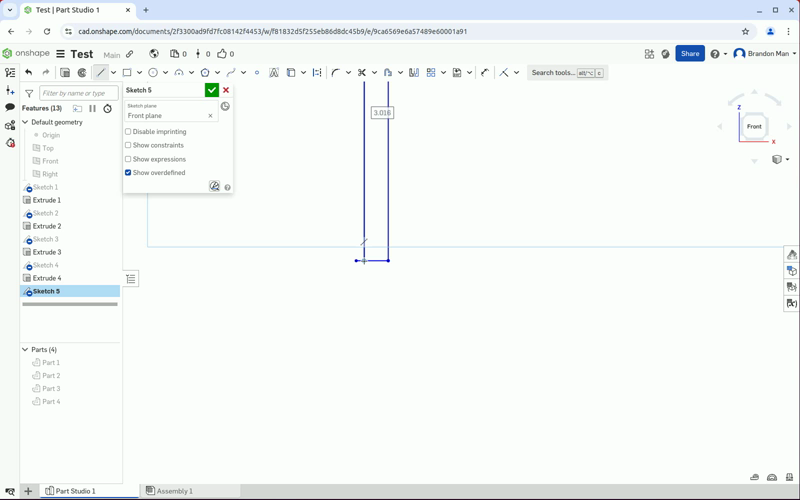
scroll(-6)
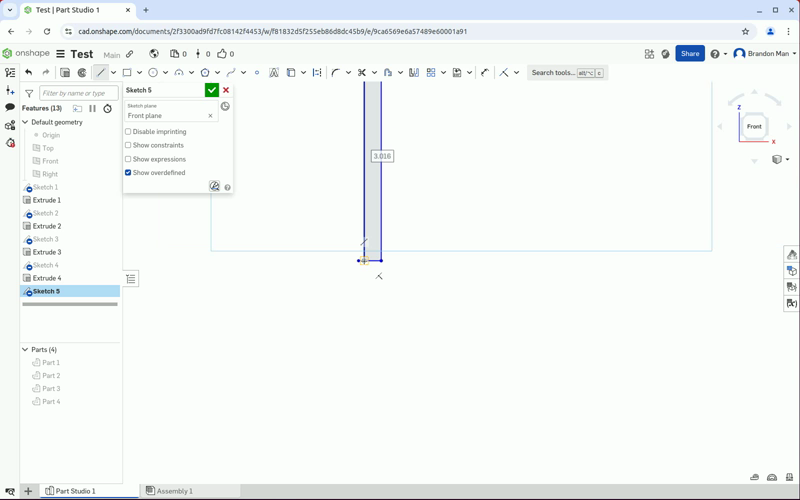
scroll(-6)
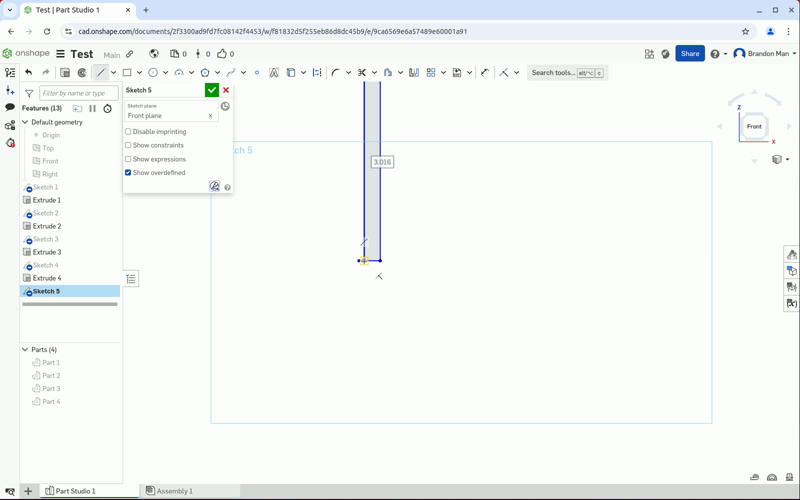
scroll(-6)
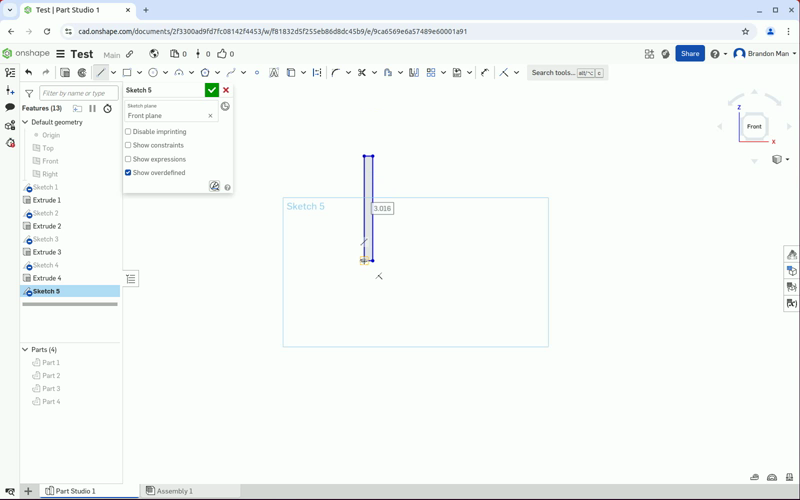
scroll(-6)
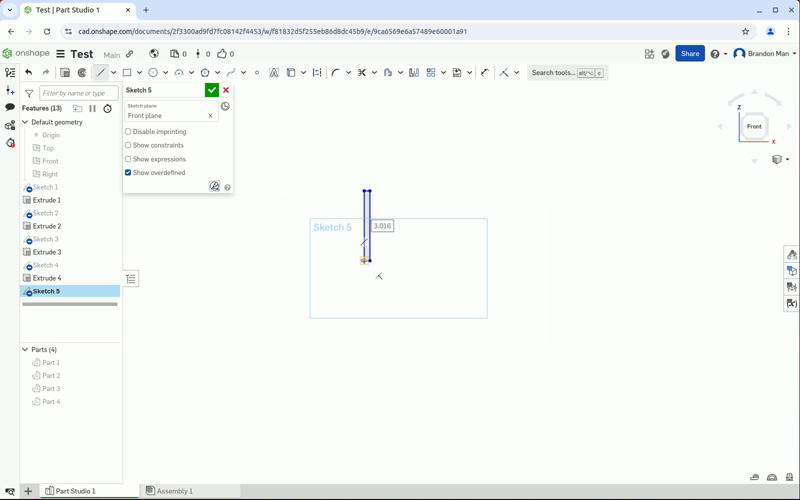
scroll(-6)
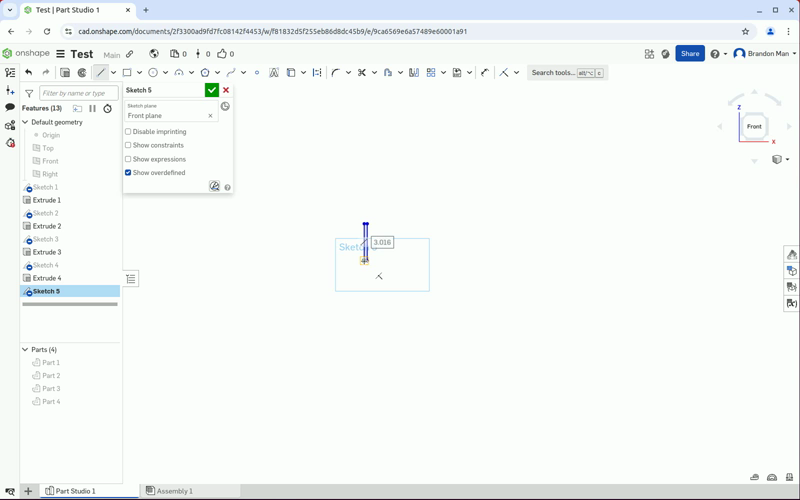
key(esc)
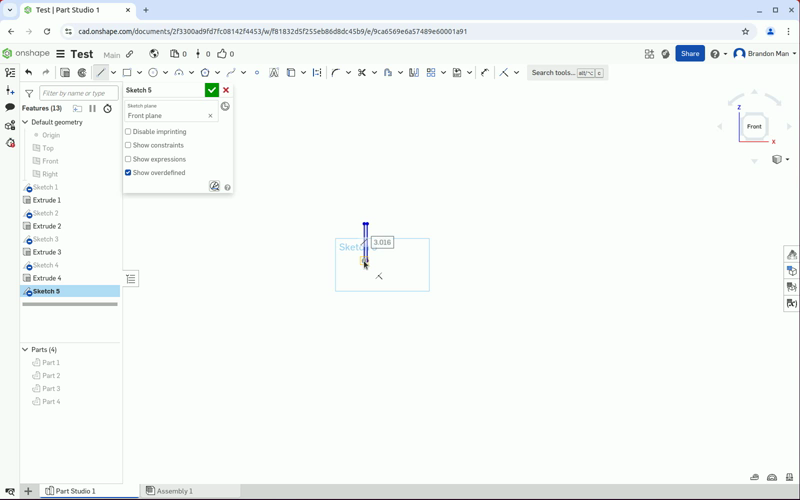
mouse_move(366, 233)
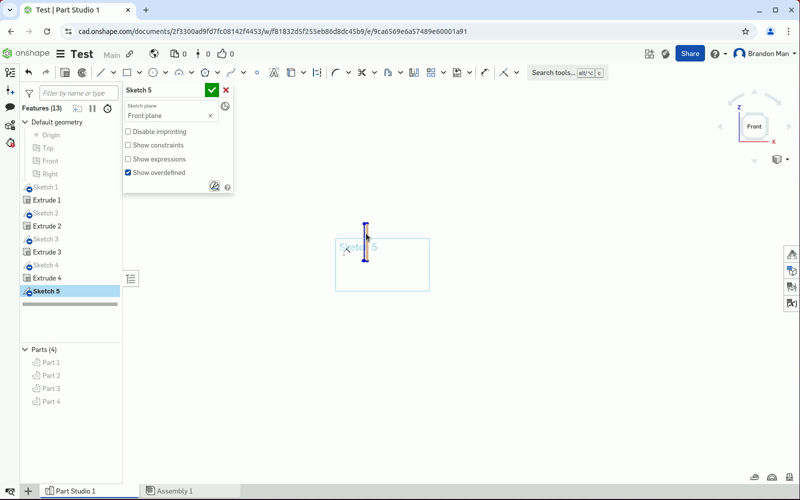
scroll(6)
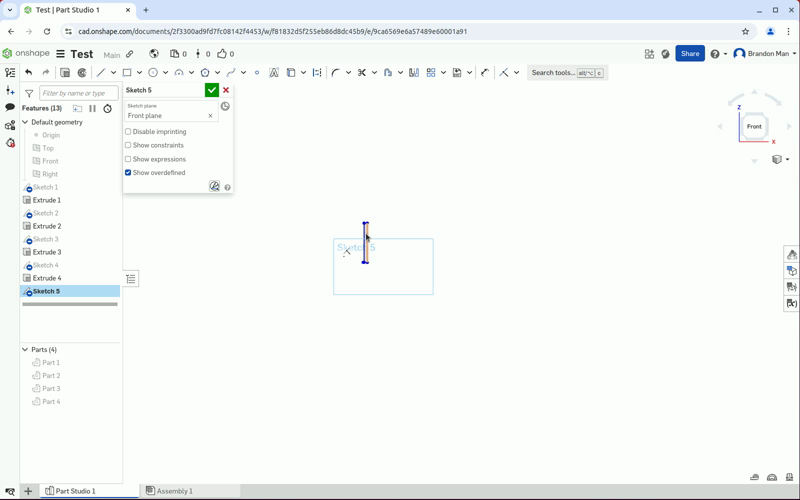
scroll(6)
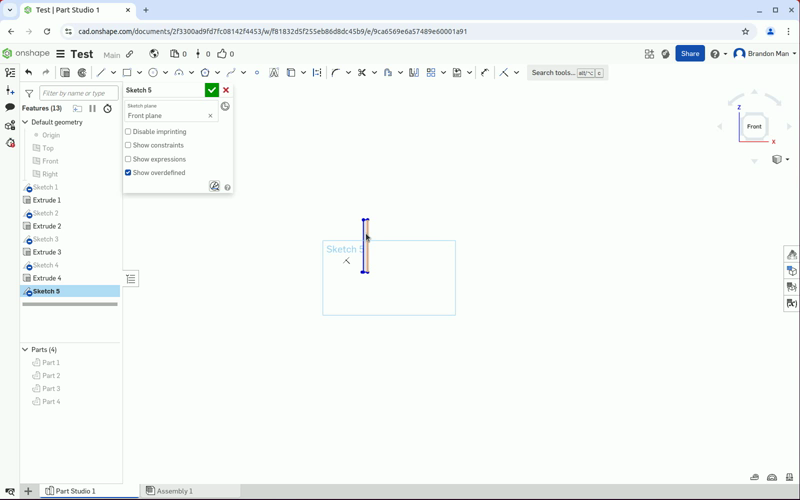
scroll(6)
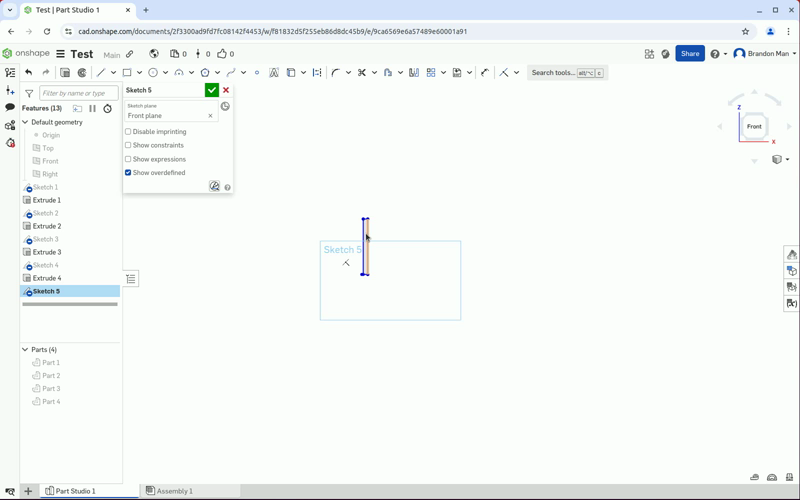
scroll(6)
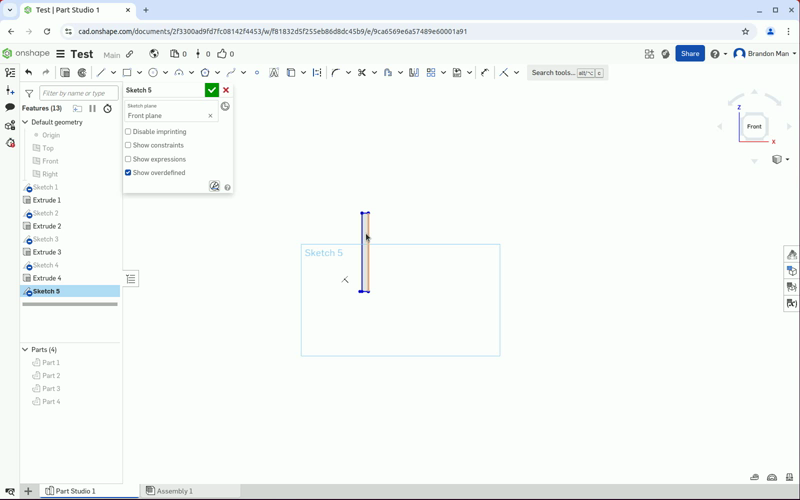
scroll(6)
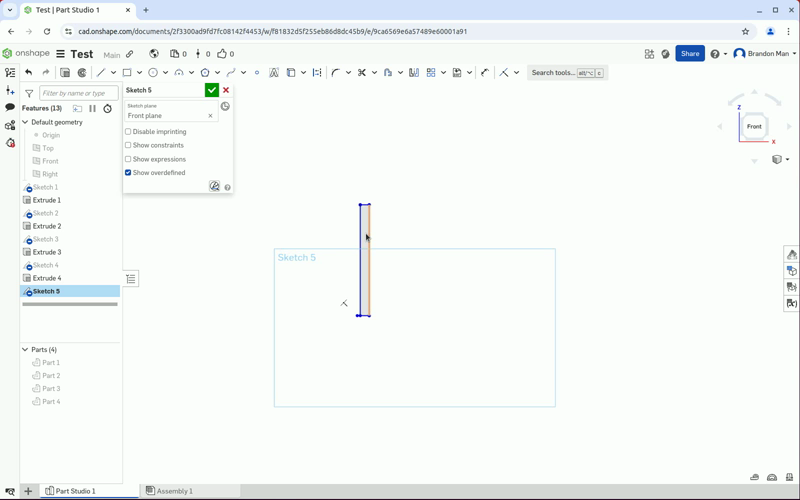
scroll(6)
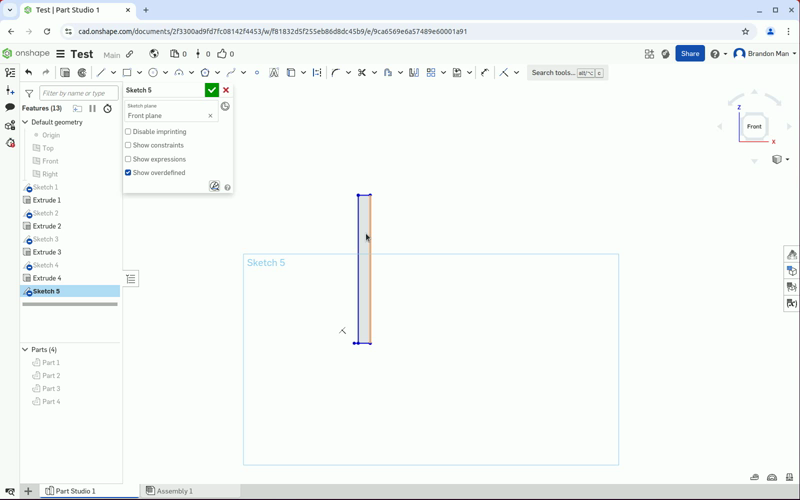
scroll(6)
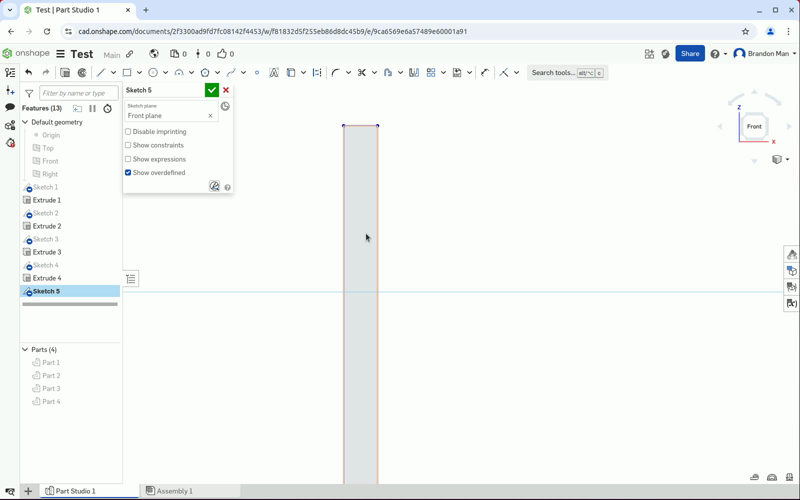
click(366, 233)
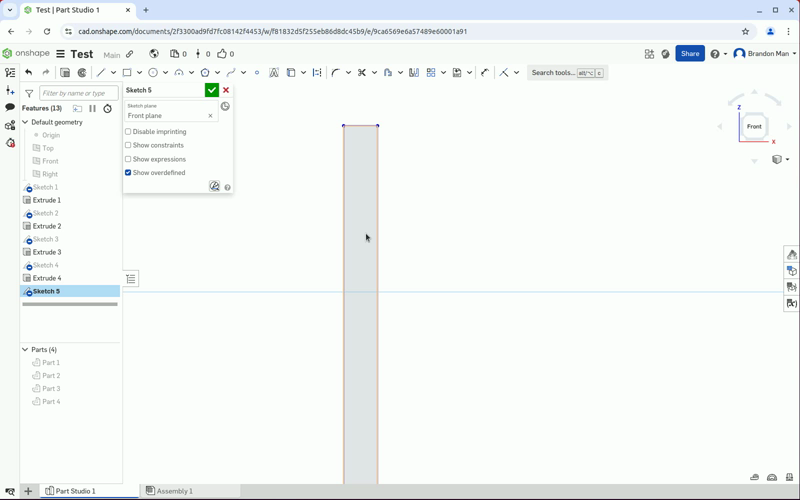
scroll(-6)
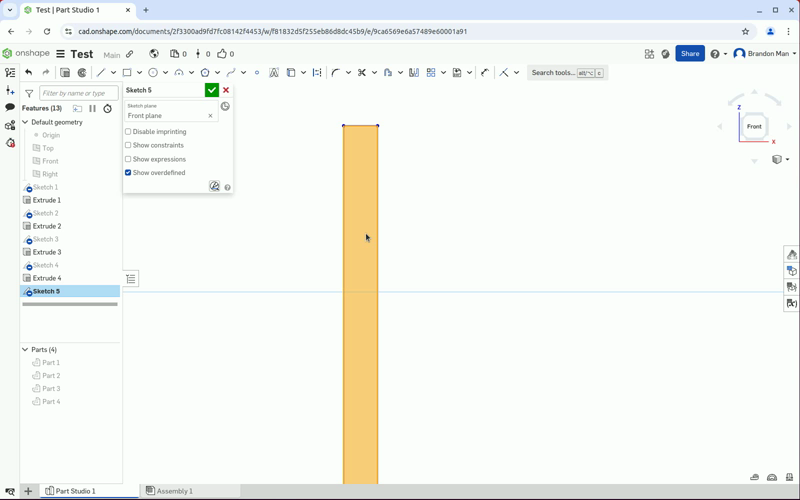
scroll(-6)
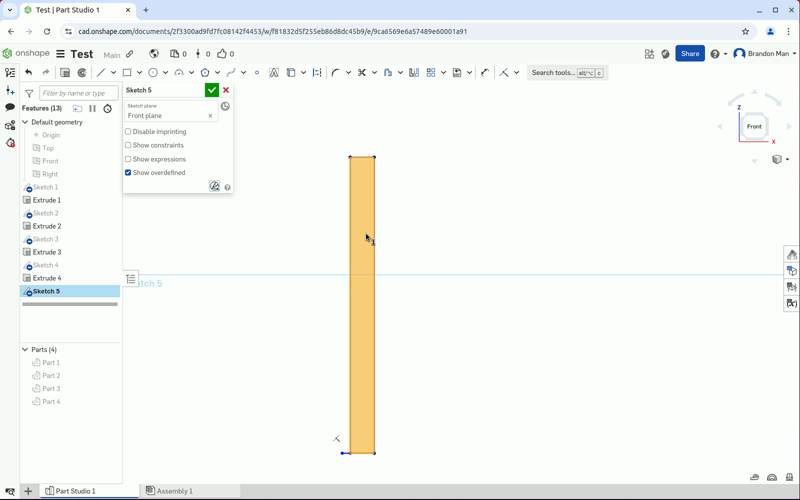
scroll(-6)
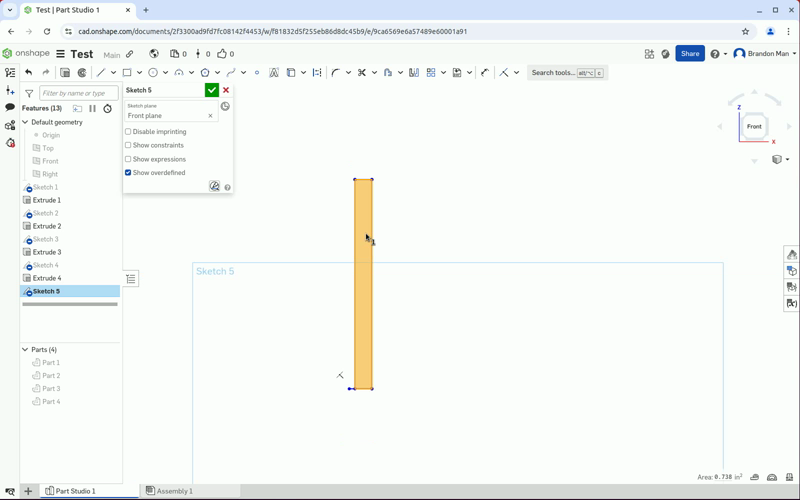
scroll(-6)
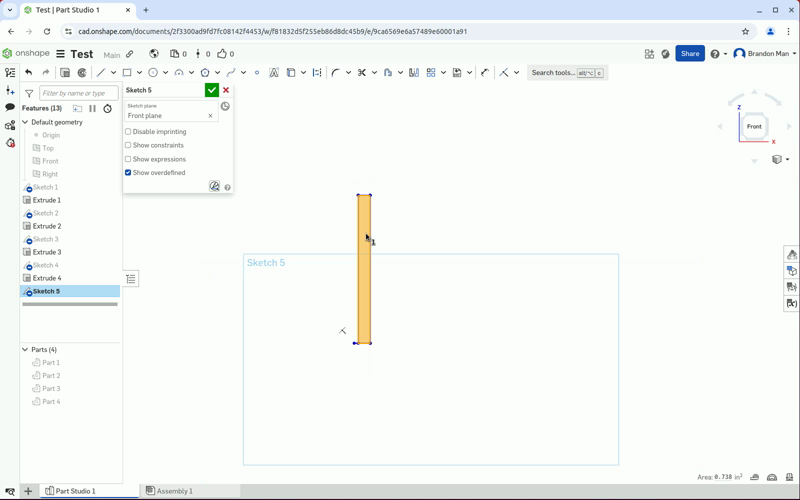
scroll(-6)
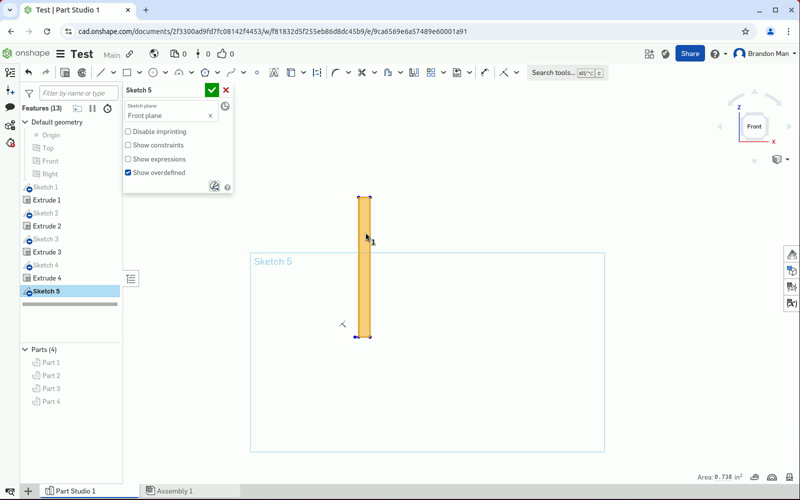
scroll(-6)
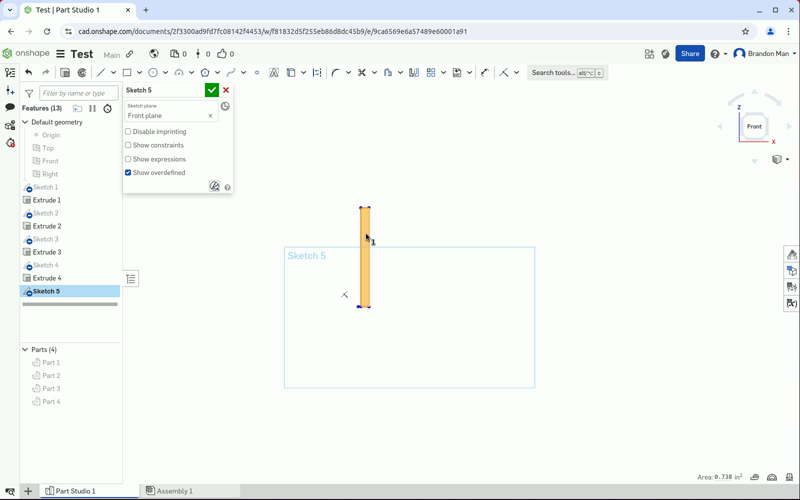
scroll(-6)
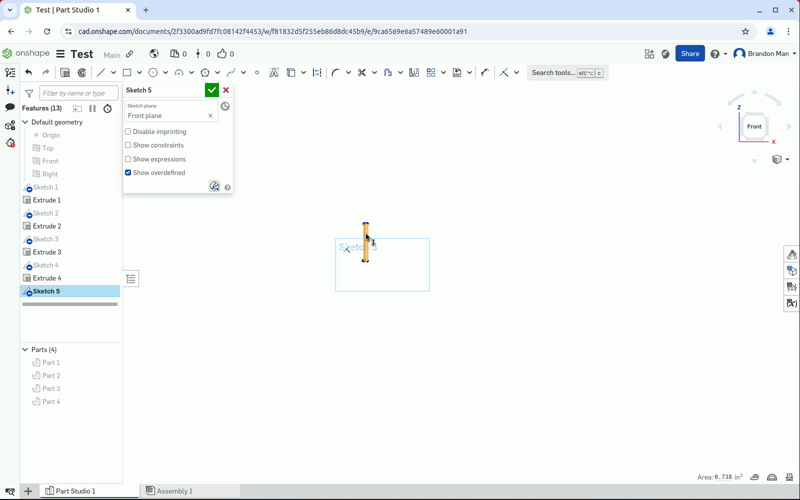
mouse_move(73, 352)
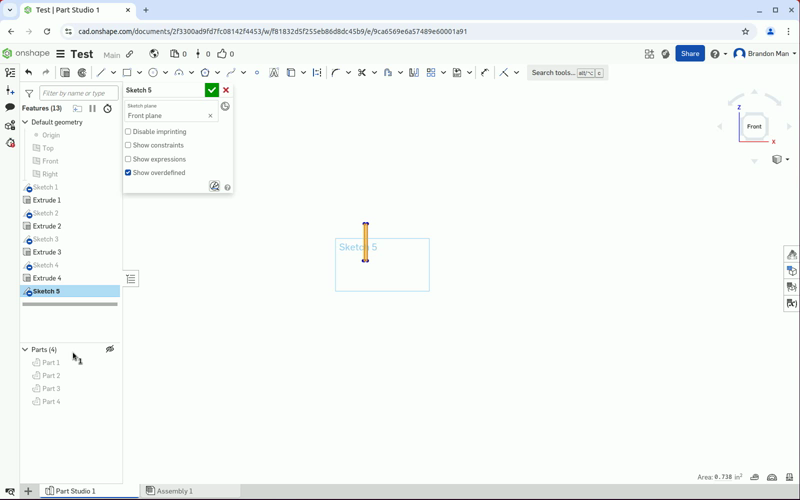
key(shift+y)
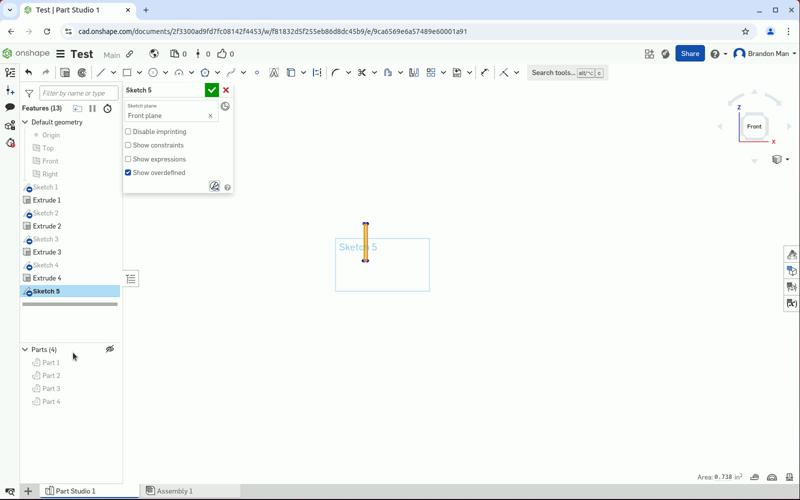
key(shift+e)
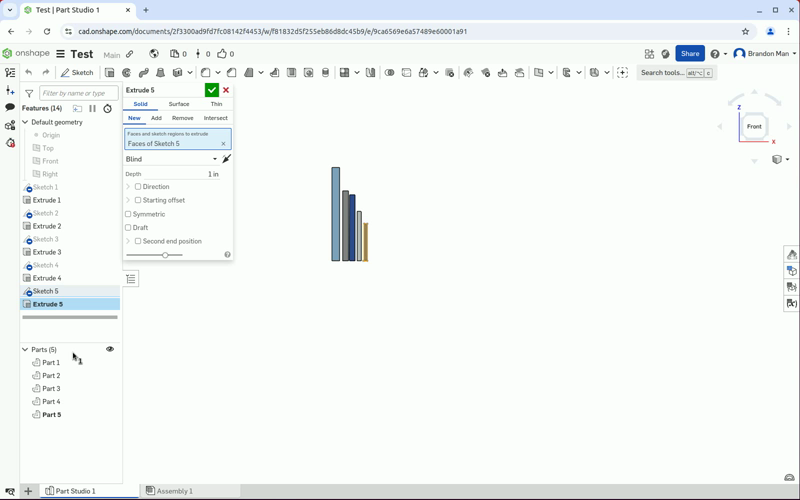
mouse_move(143, 106)
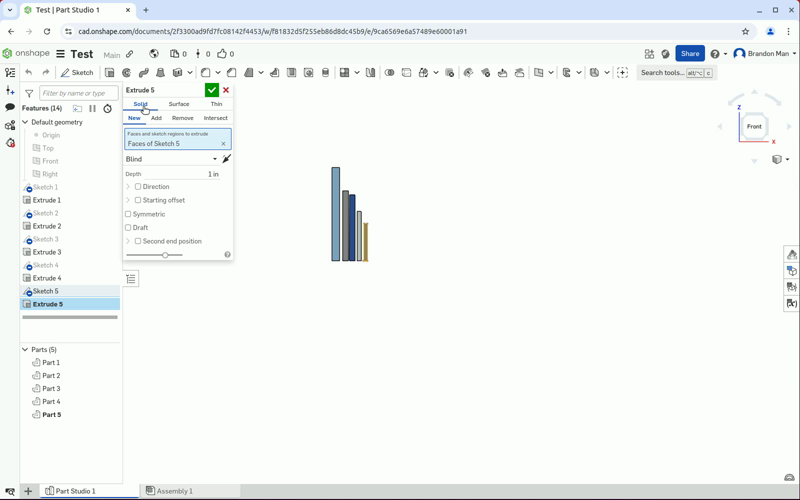
click(143, 106)
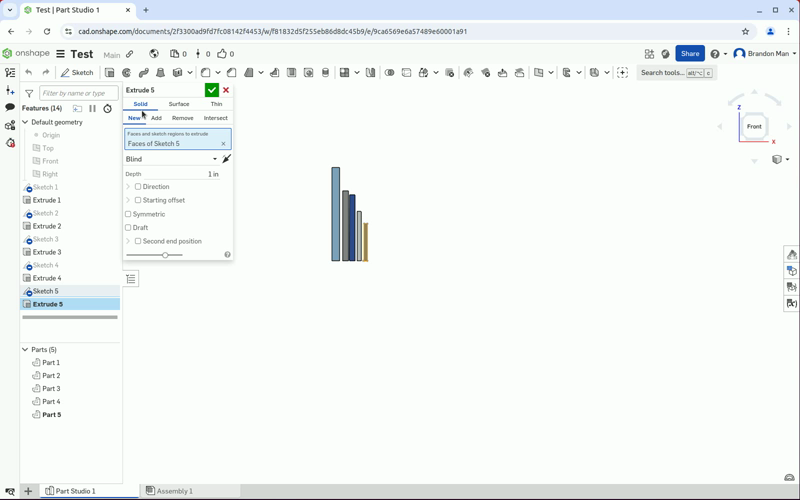
mouse_move(137, 120)
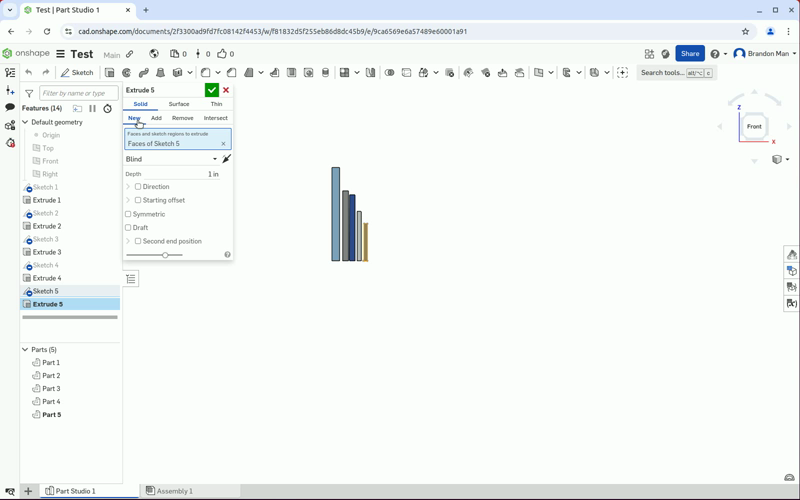
click(137, 120)
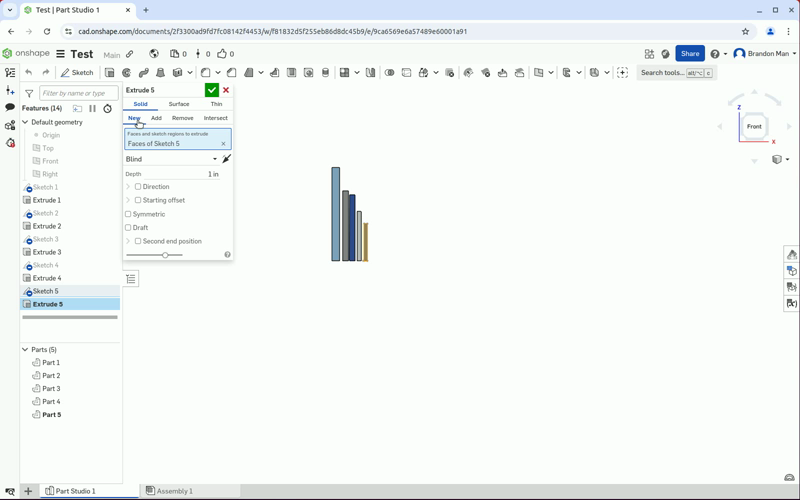
key(tab, 4)
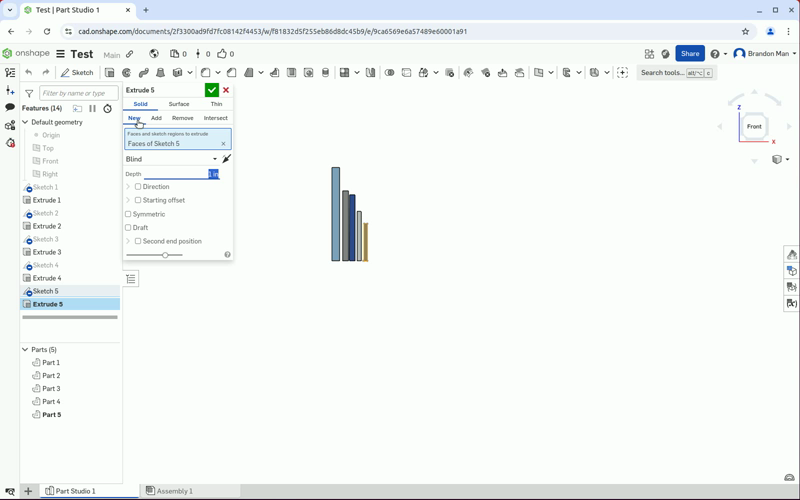
text(-0.481)
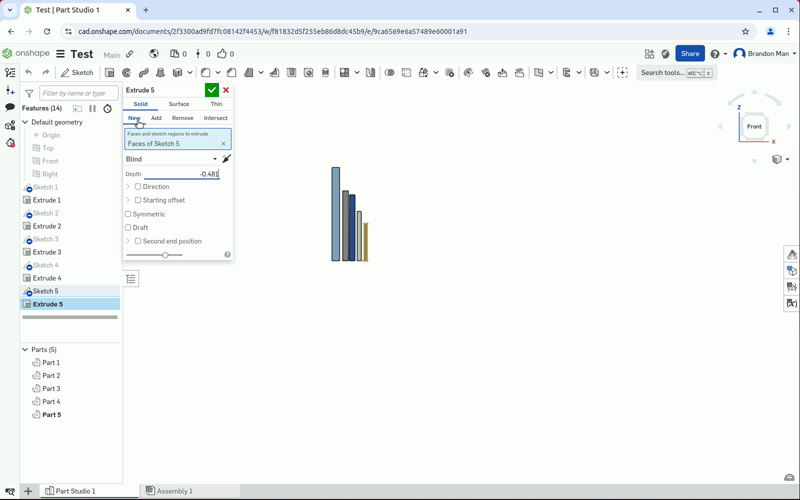
key(enter)
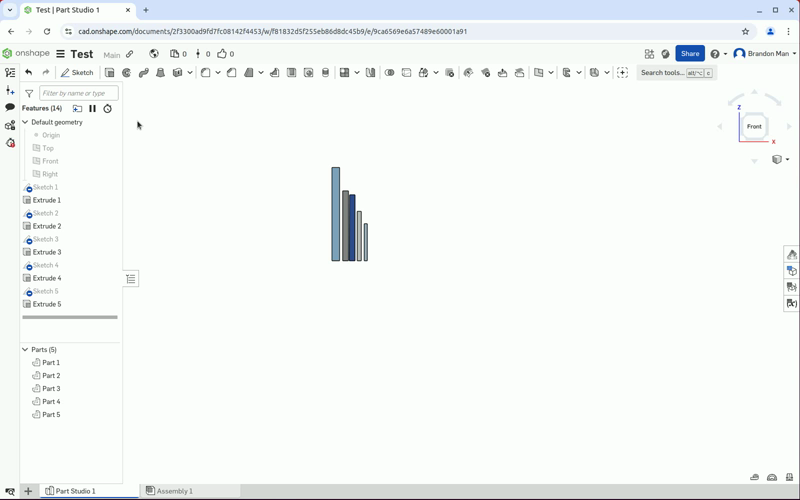
key(shift+h)
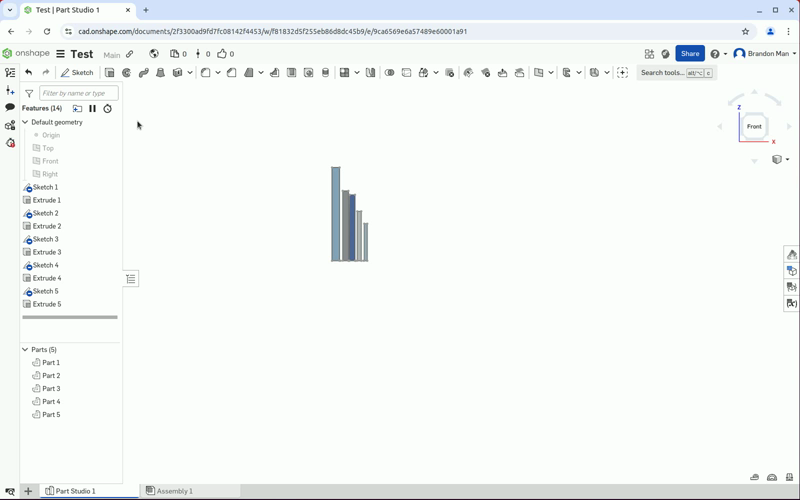
key(shift+h)
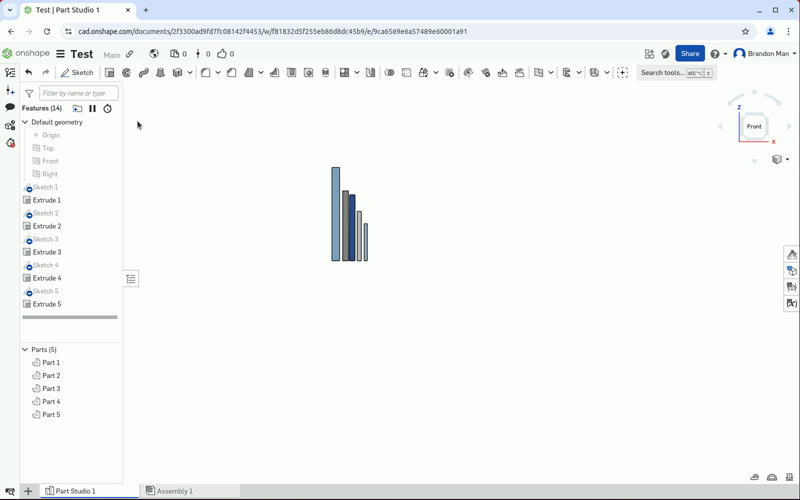
mouse_move(73, 189)
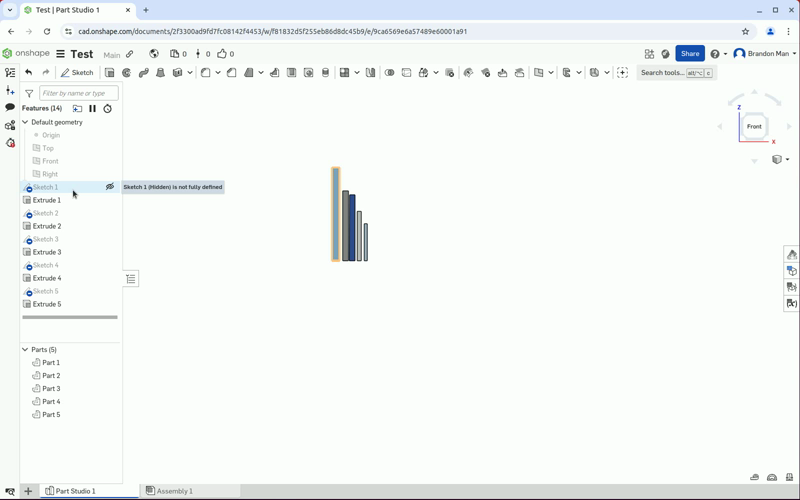
click(73, 189)
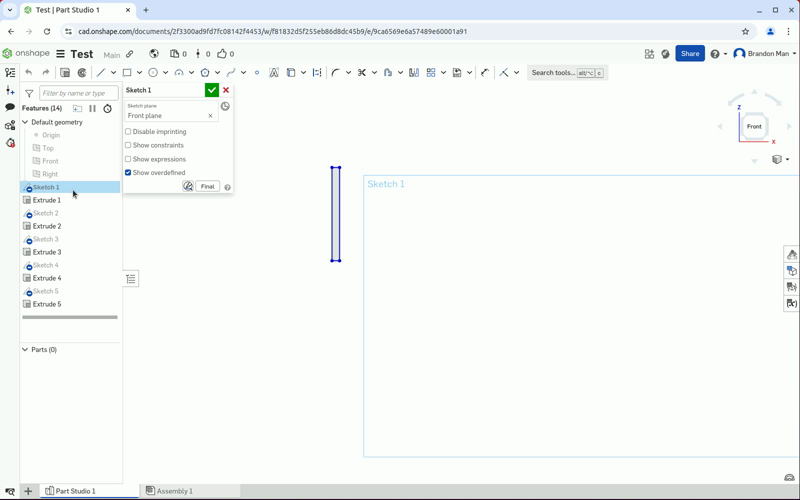
mouse_move(229, 92)
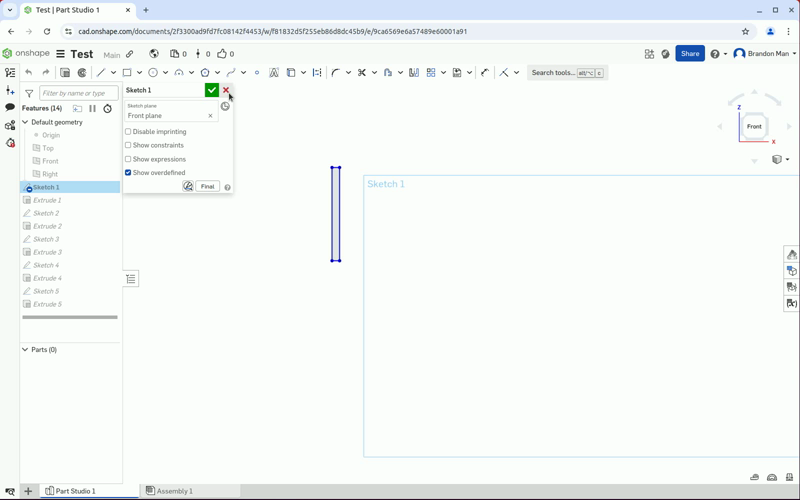
click(229, 92)
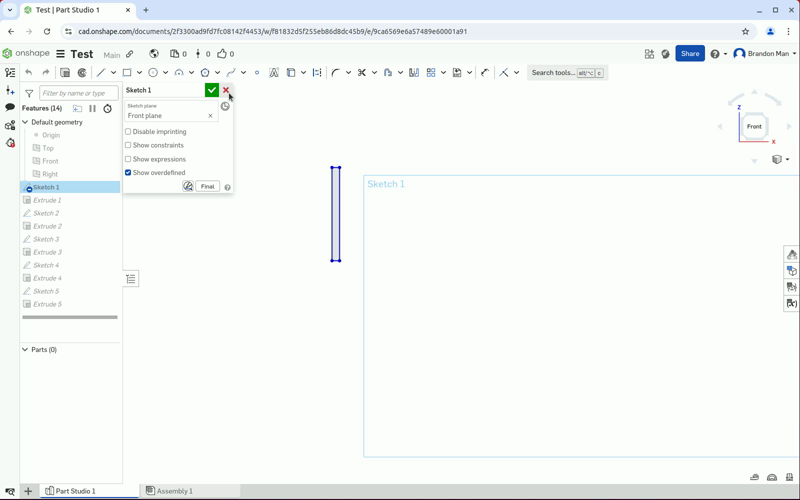
key(shift+s)
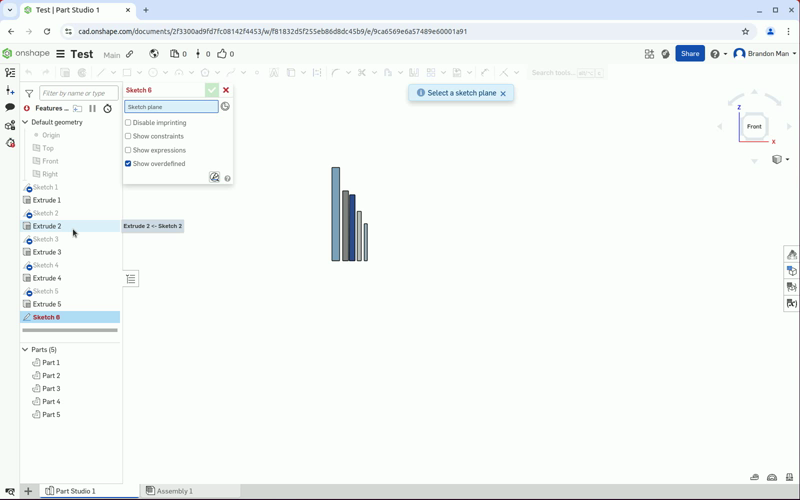
scroll(3)
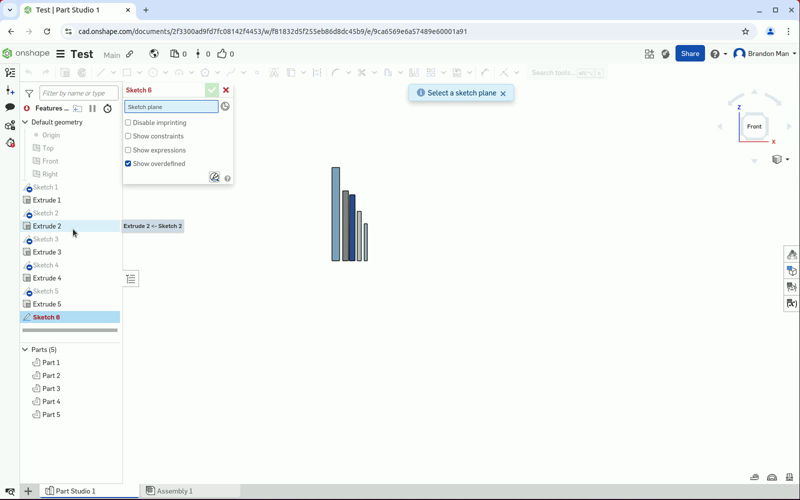
mouse_move(73, 163)
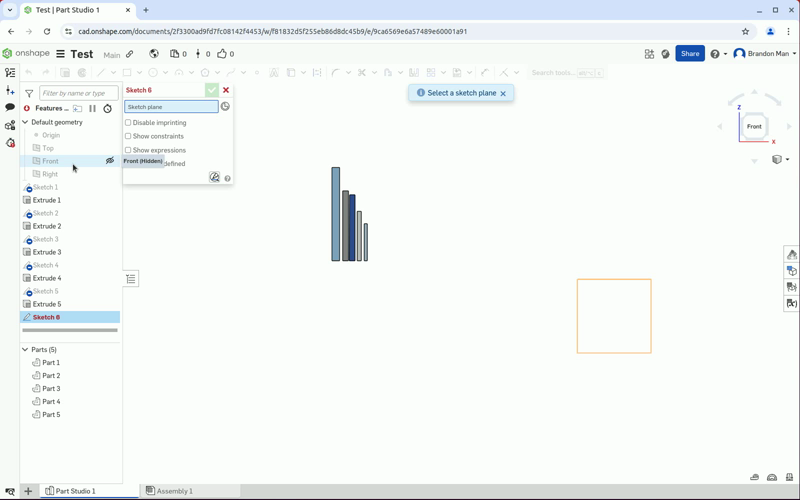
click(73, 163)
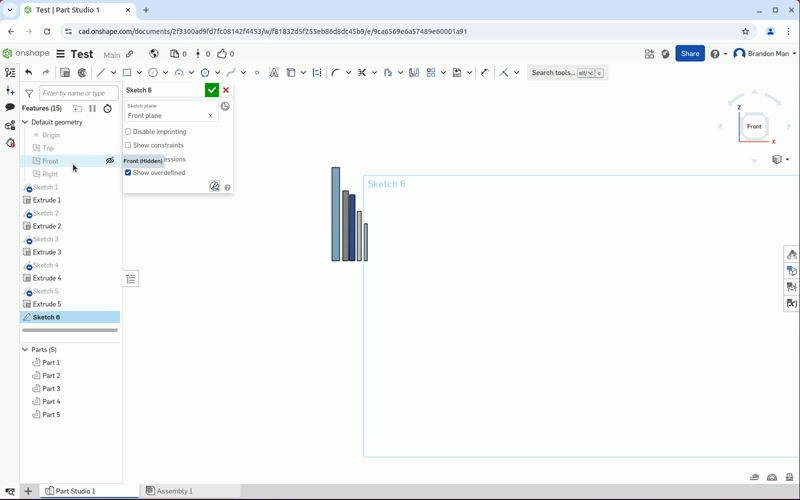
mouse_move(73, 352)
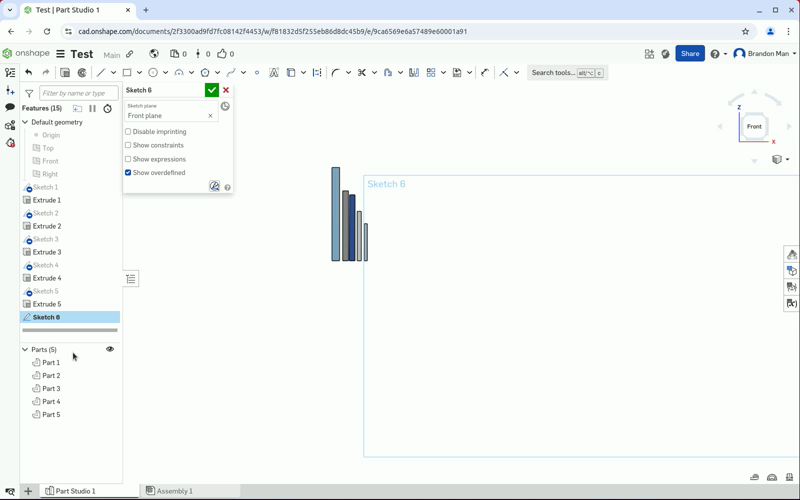
key(y)
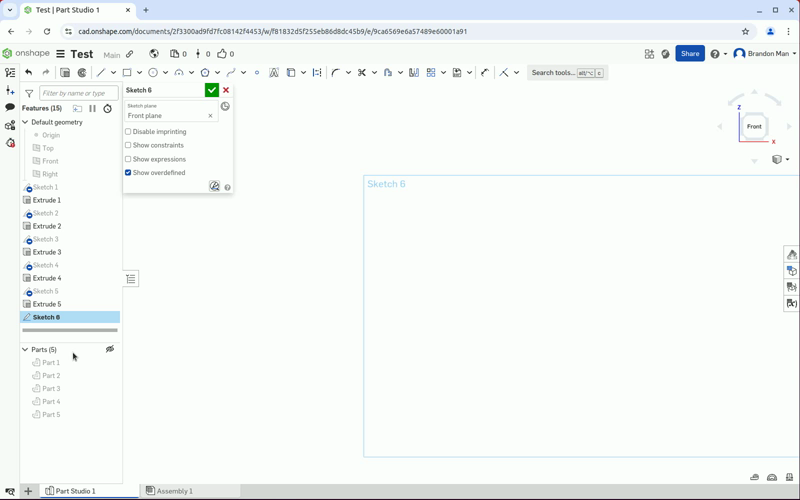
key(l)
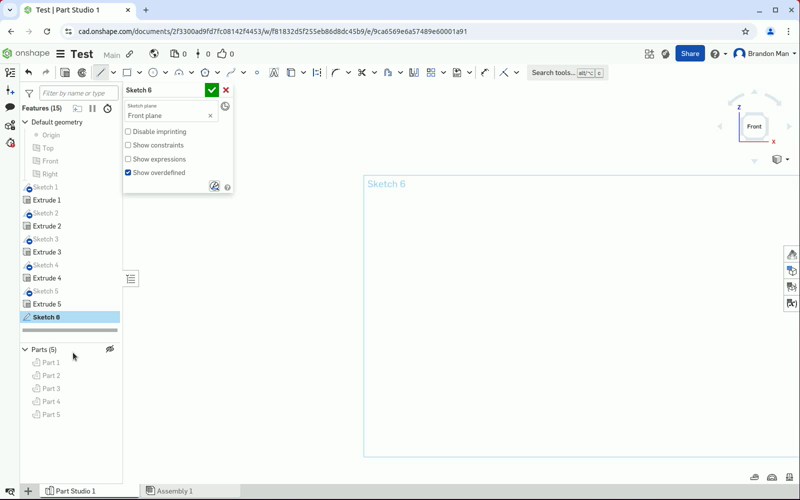
key_down(shift)
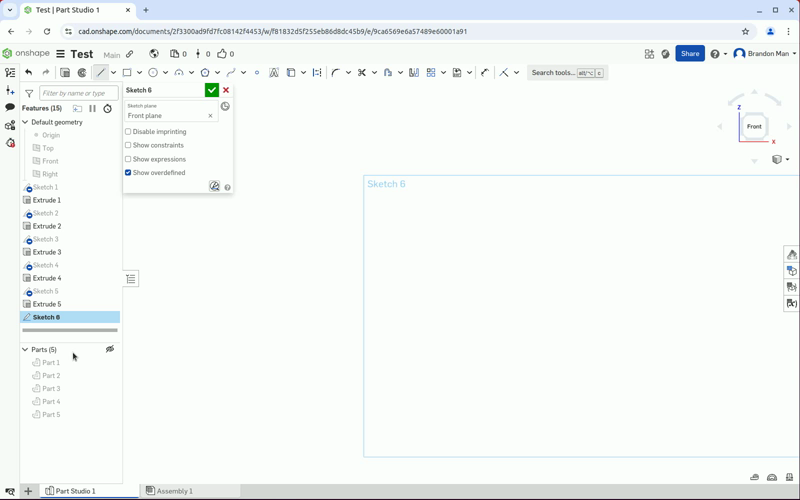
mouse_move(368, 260)
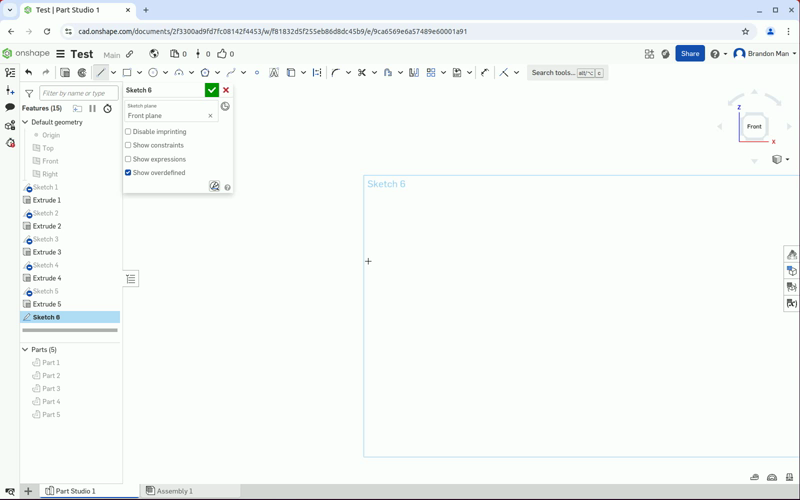
click(368, 260)
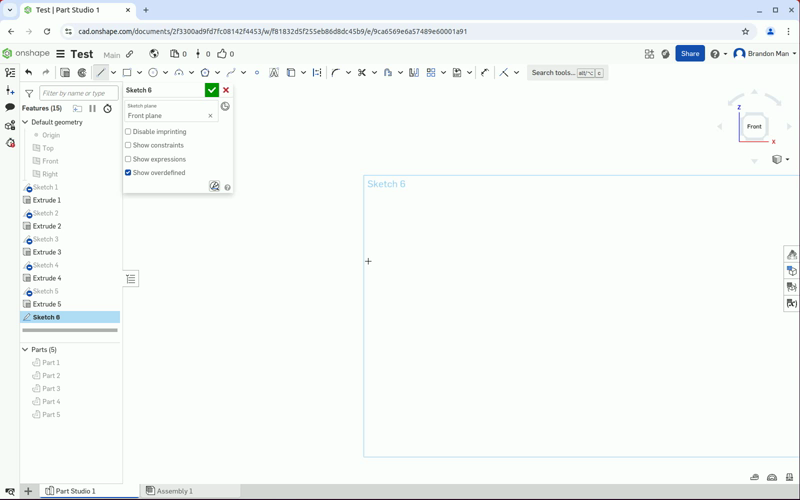
key_up(shift)
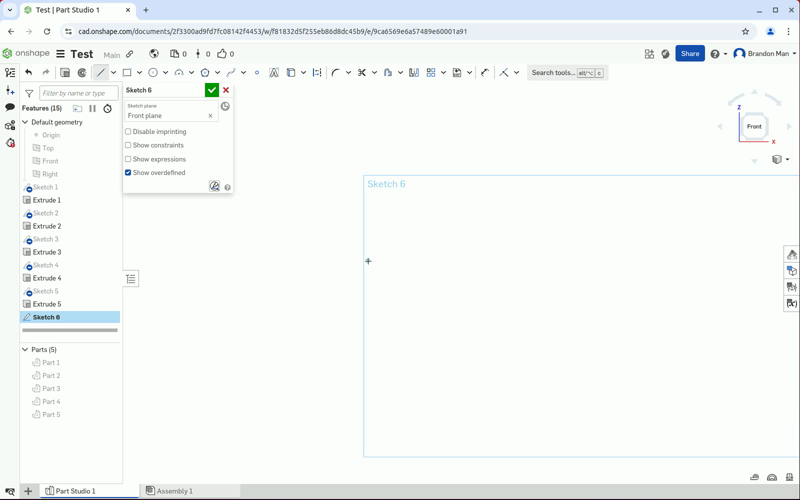
key_down(shift)
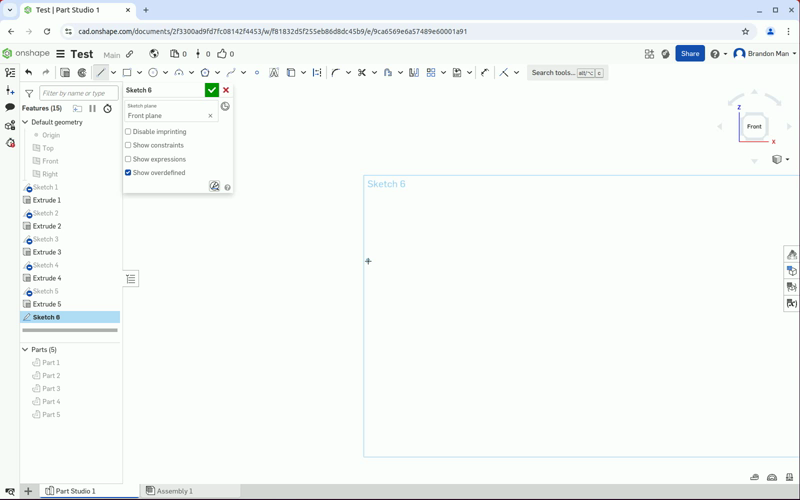
mouse_move(398, 260)
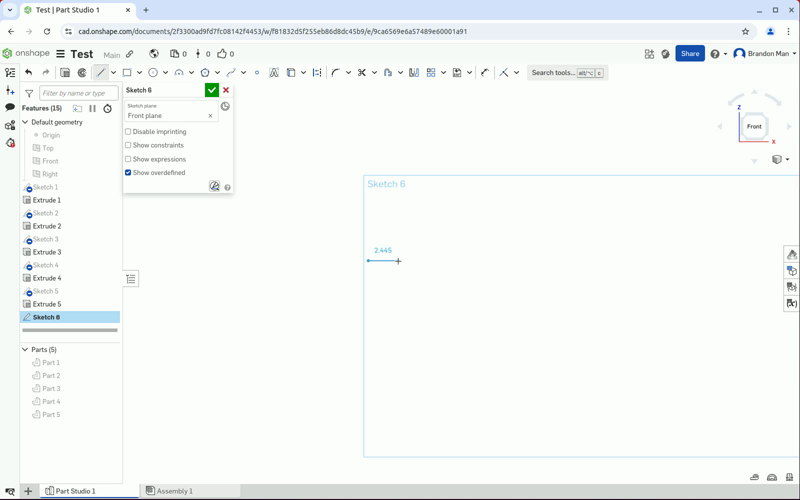
mouse_move(371, 260)
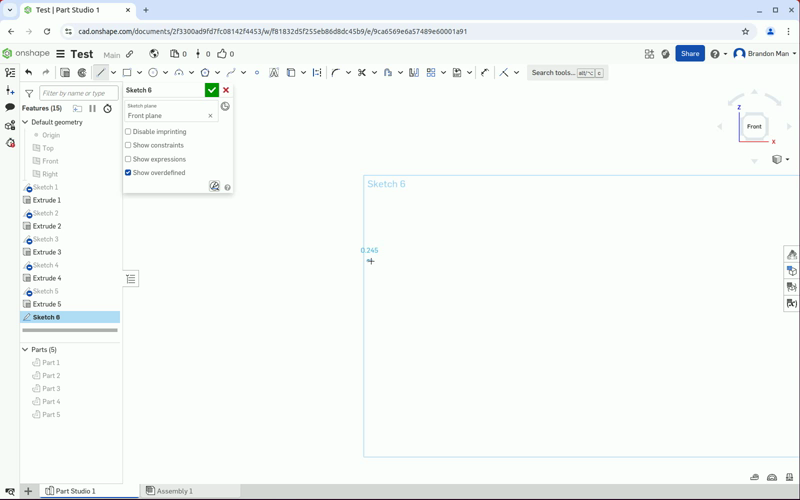
scroll(6)
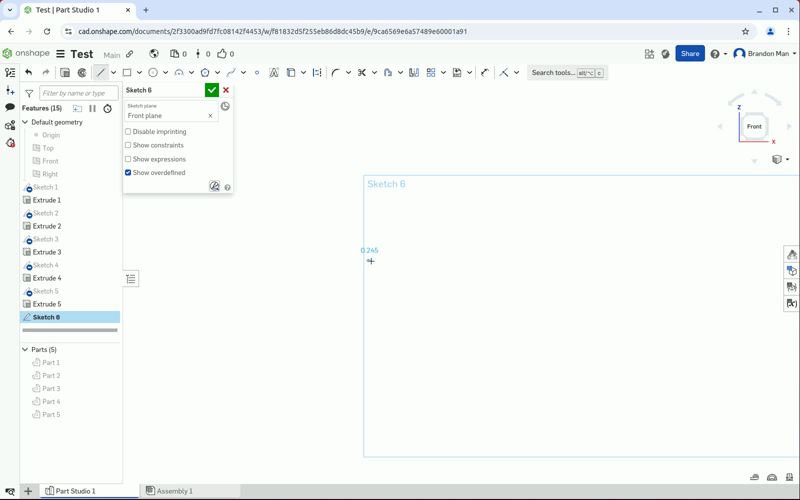
scroll(6)
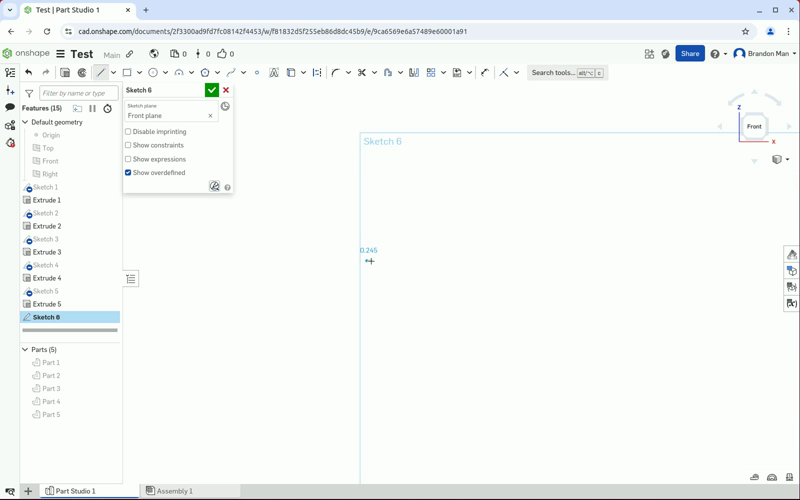
scroll(6)
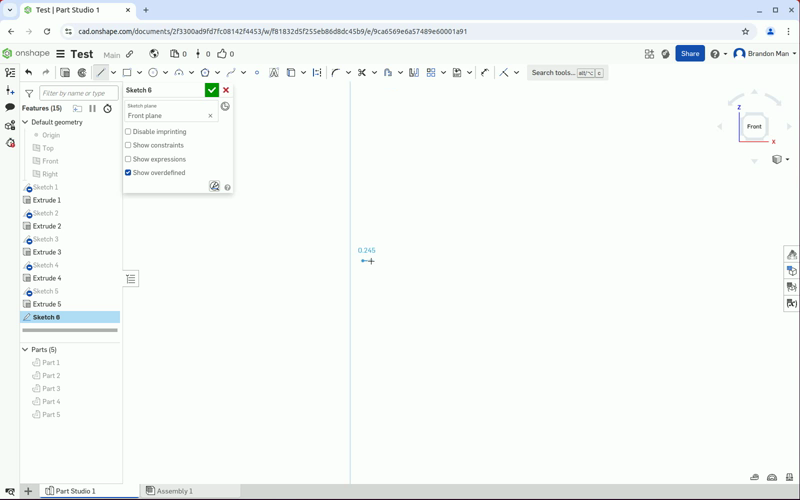
scroll(6)
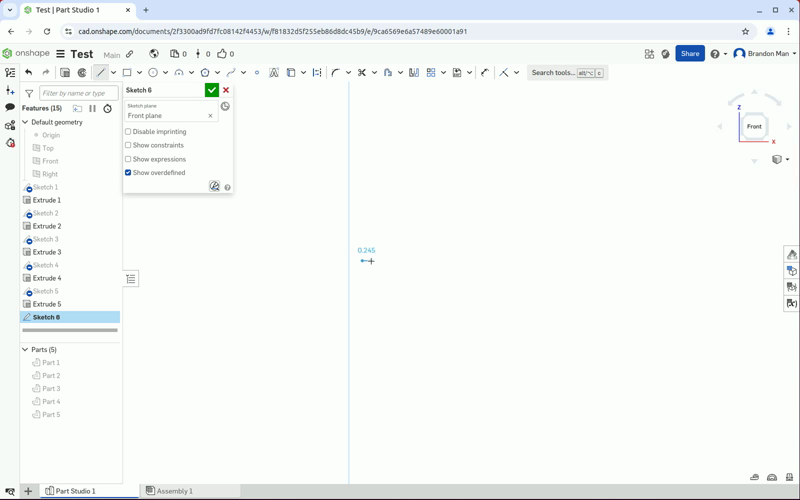
scroll(6)
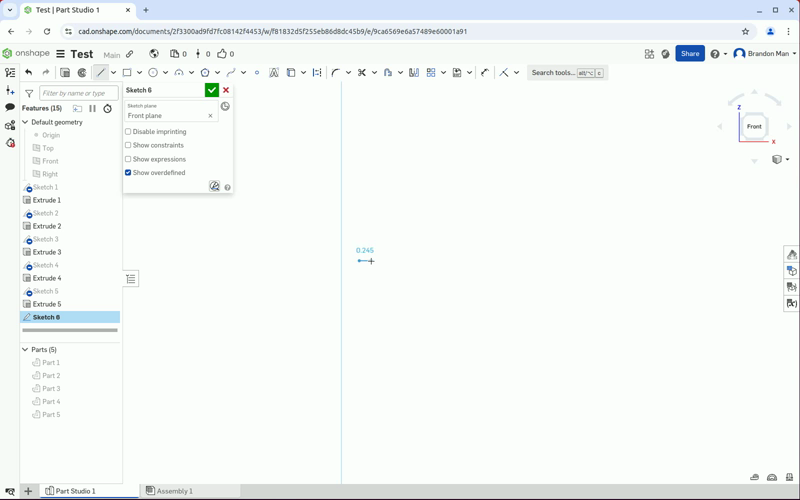
scroll(6)
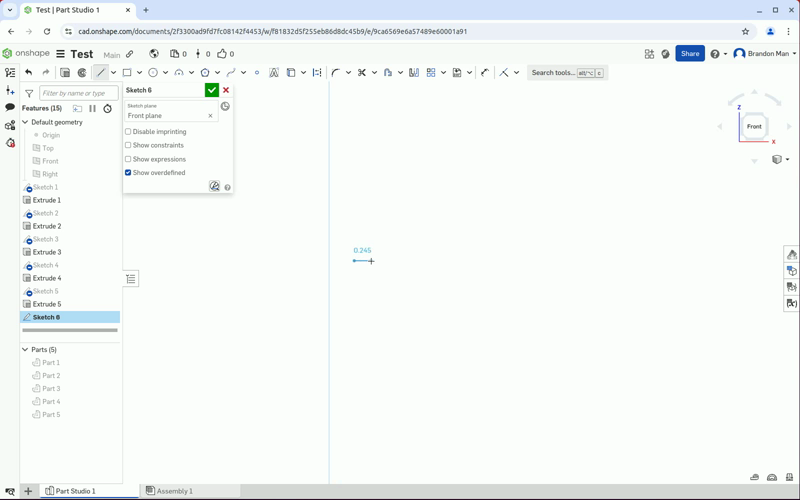
scroll(6)
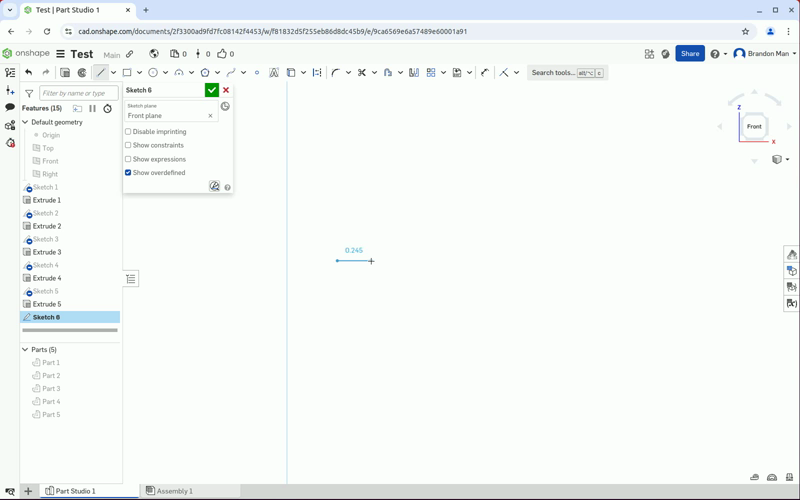
click(371, 260)
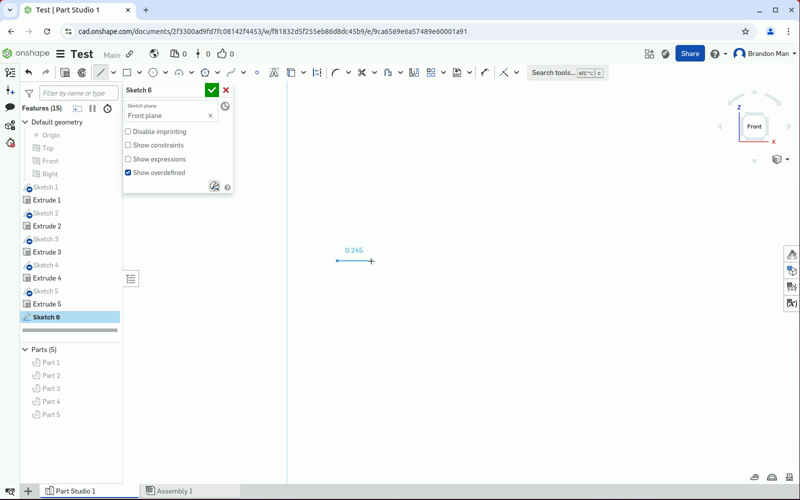
scroll(-6)
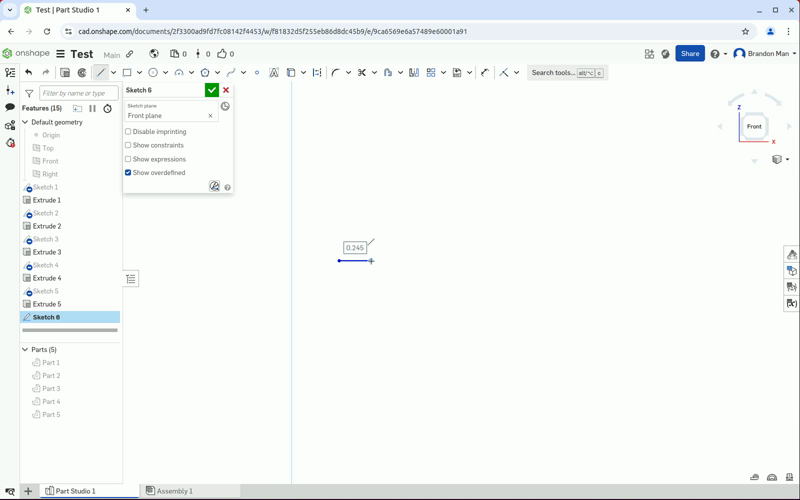
scroll(-6)
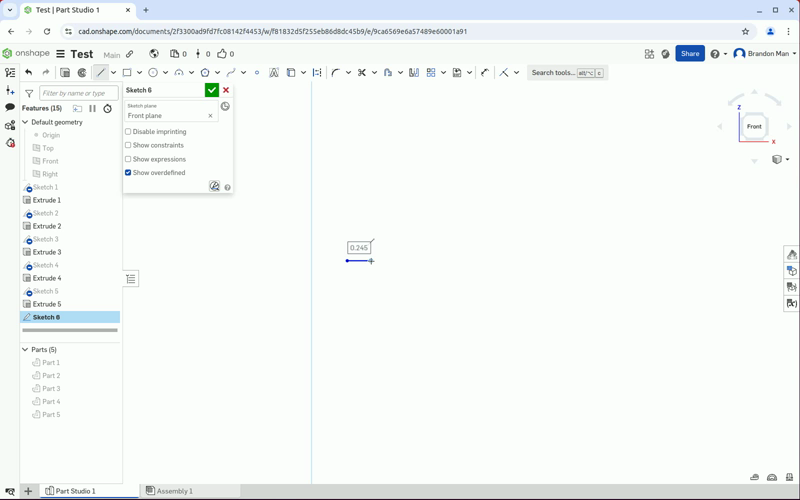
scroll(-6)
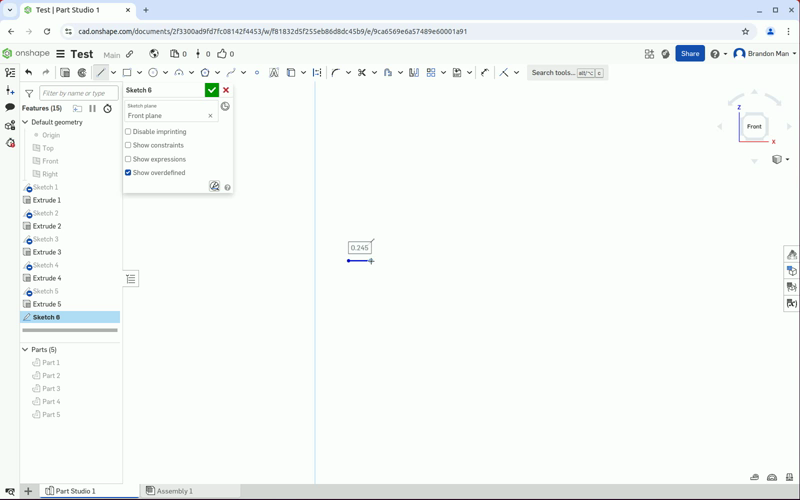
scroll(-6)
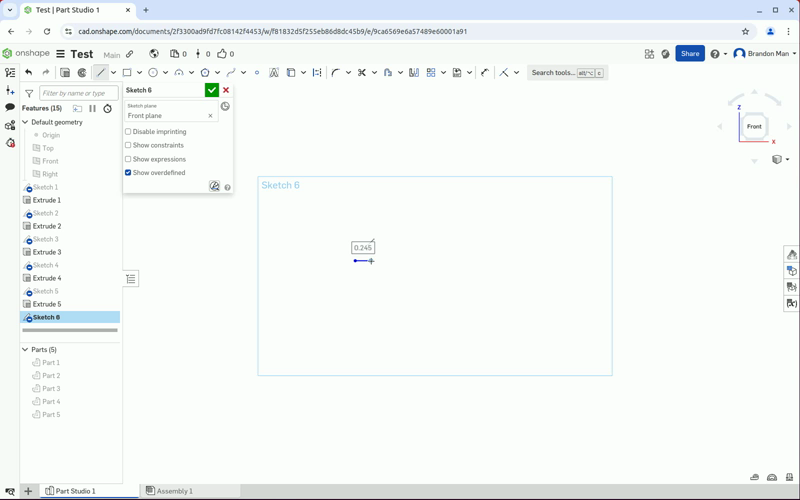
scroll(-6)
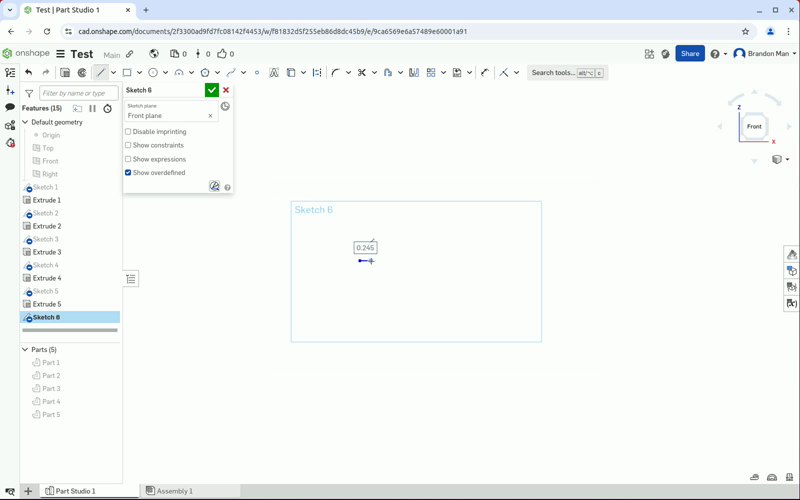
scroll(-6)
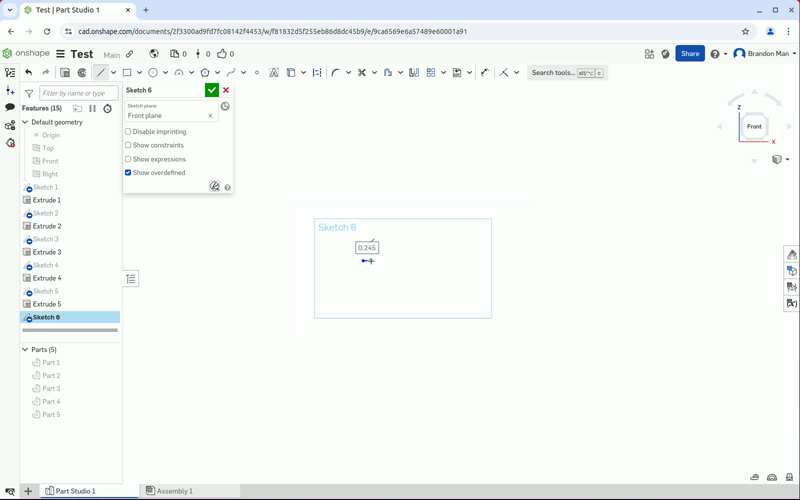
scroll(-6)
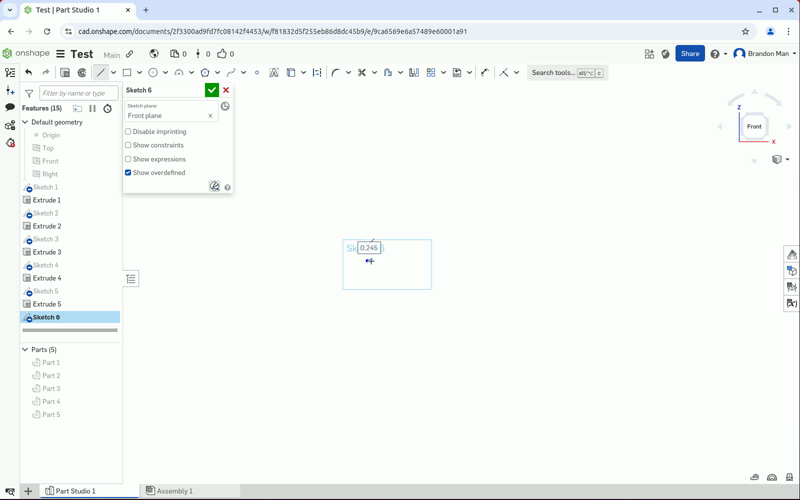
key_up(shift)
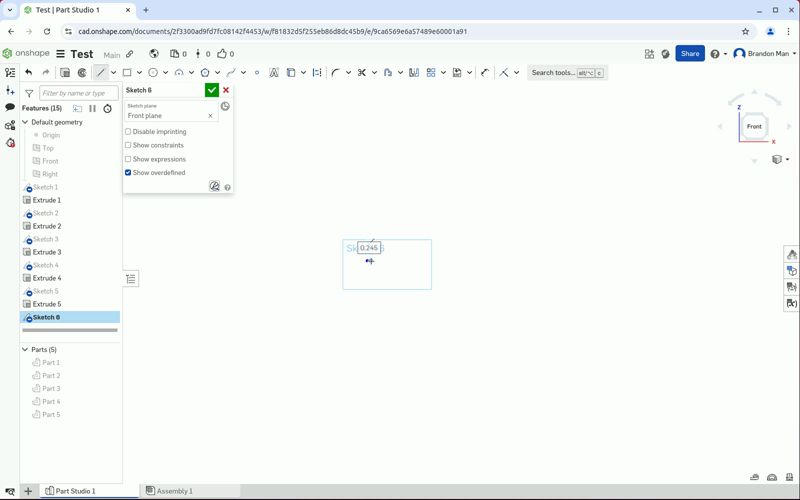
key_down(shift)
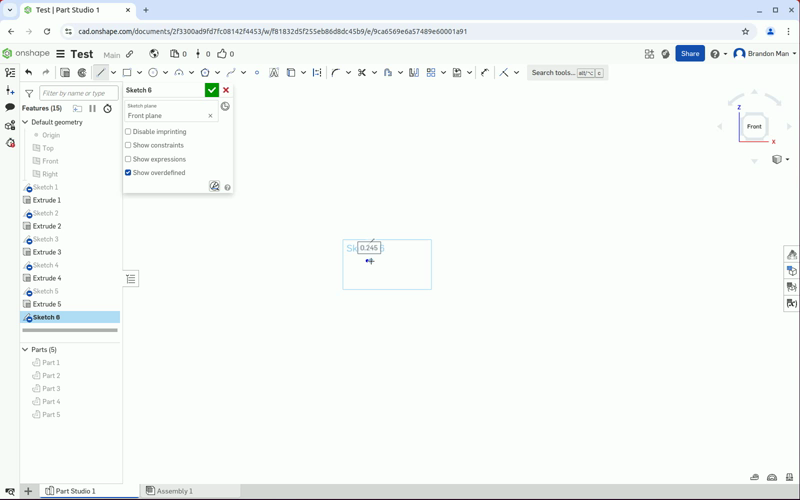
mouse_move(401, 260)
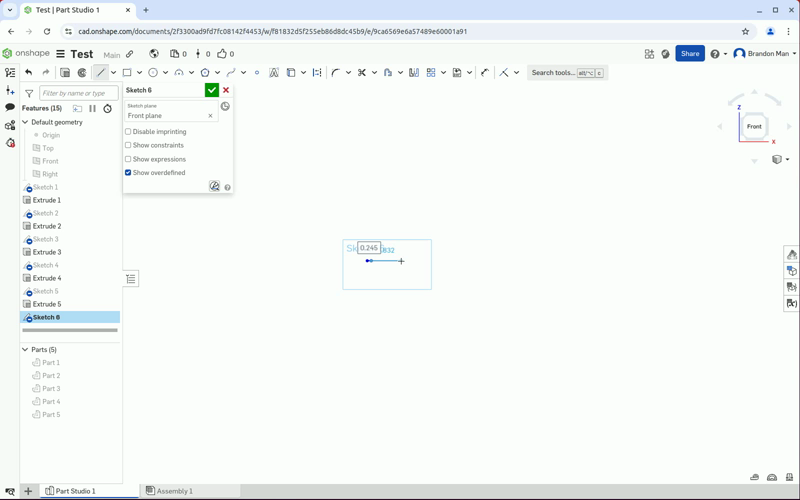
mouse_move(371, 223)
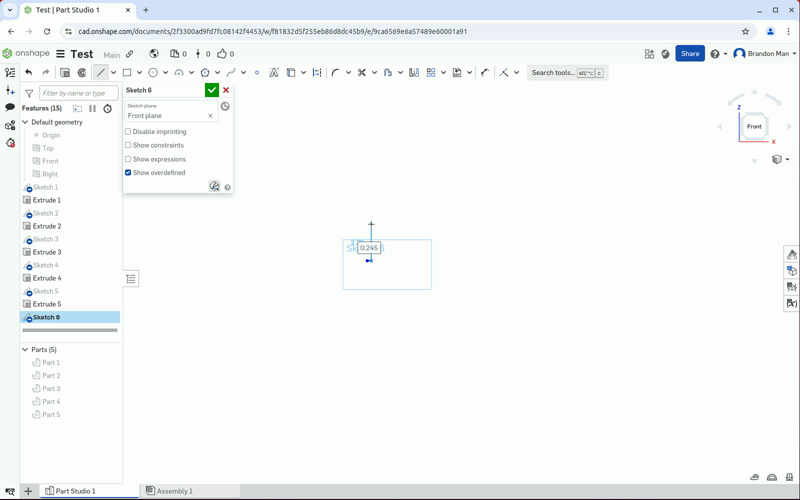
click(371, 223)
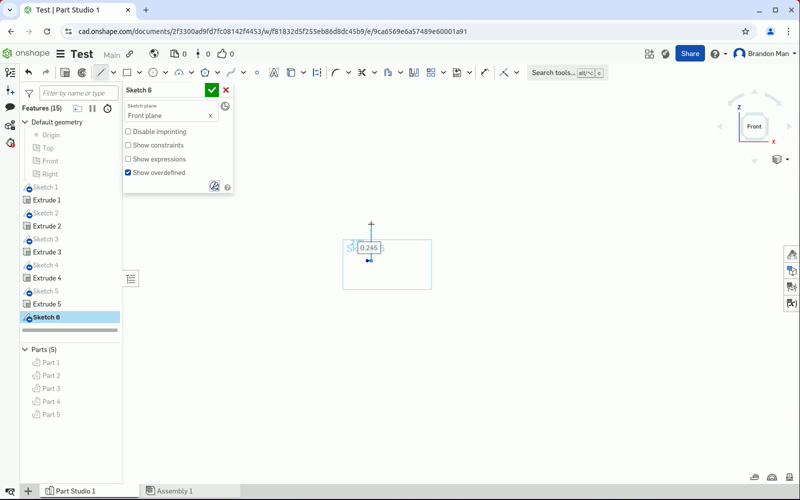
key_up(shift)
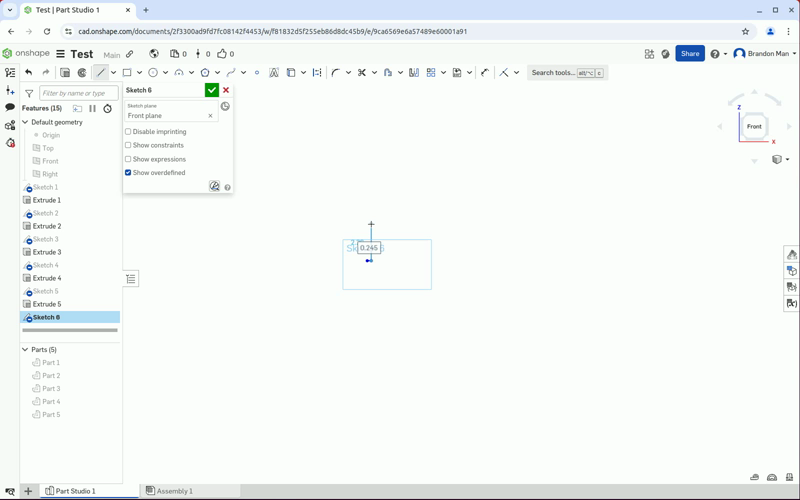
key_down(shift)
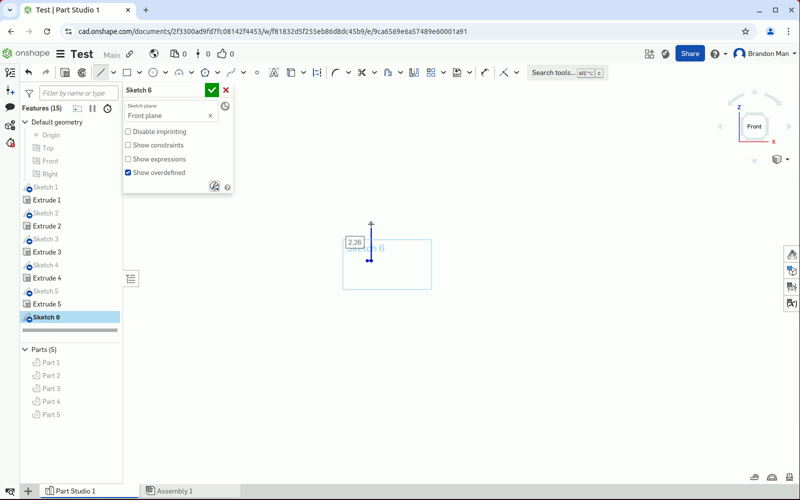
mouse_move(401, 223)
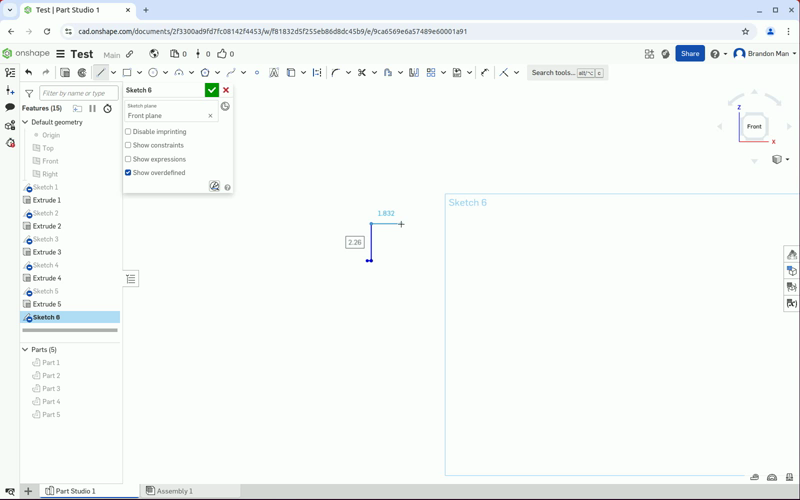
mouse_move(368, 223)
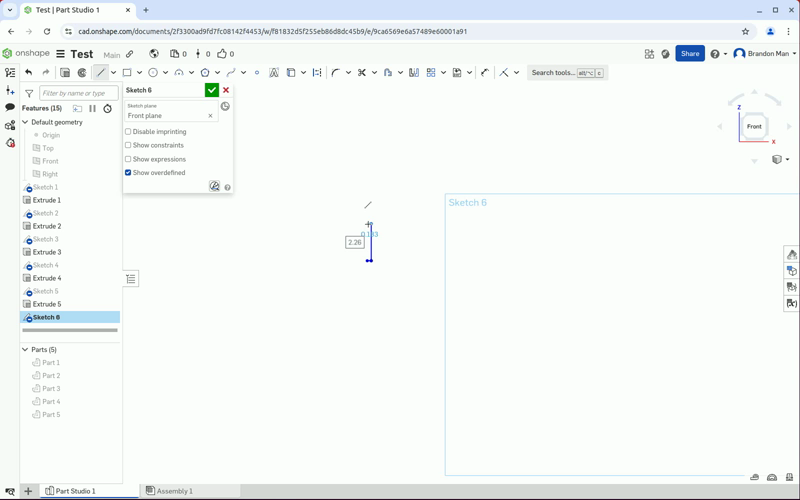
scroll(6)
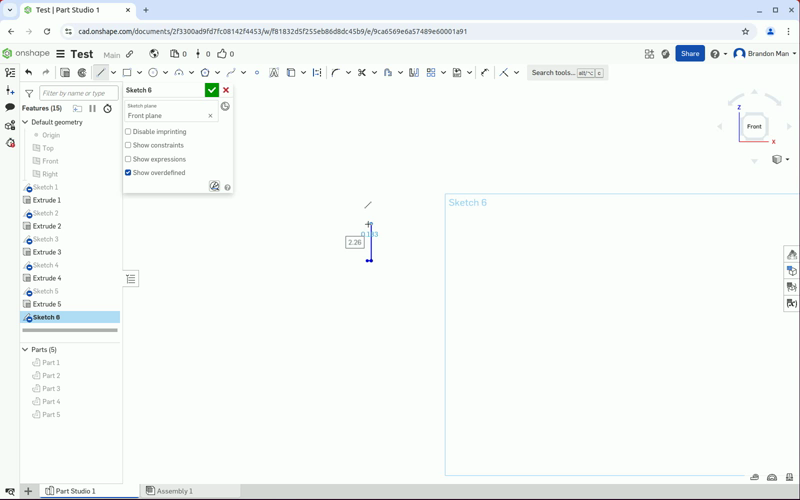
scroll(6)
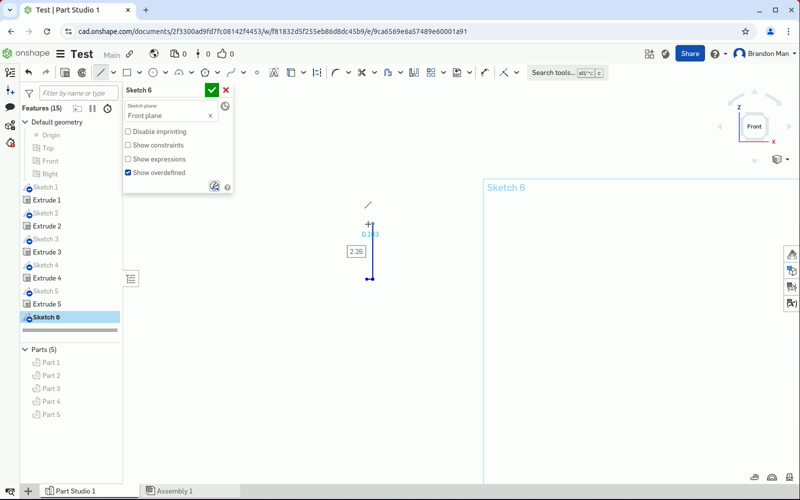
scroll(6)
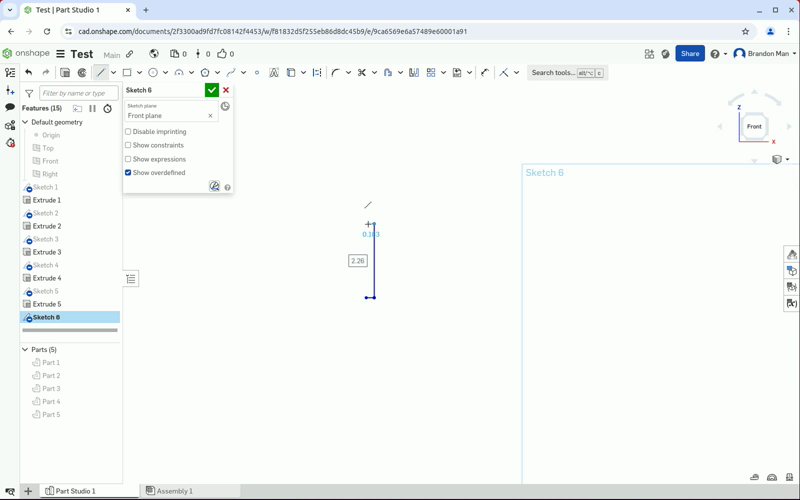
scroll(6)
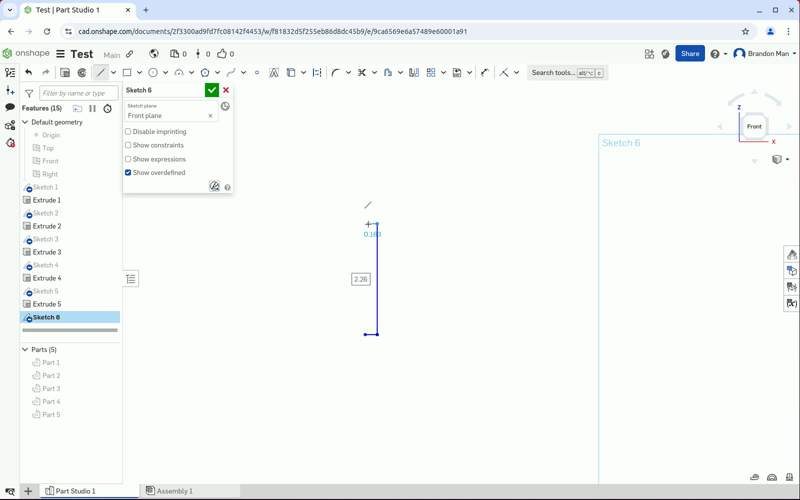
scroll(6)
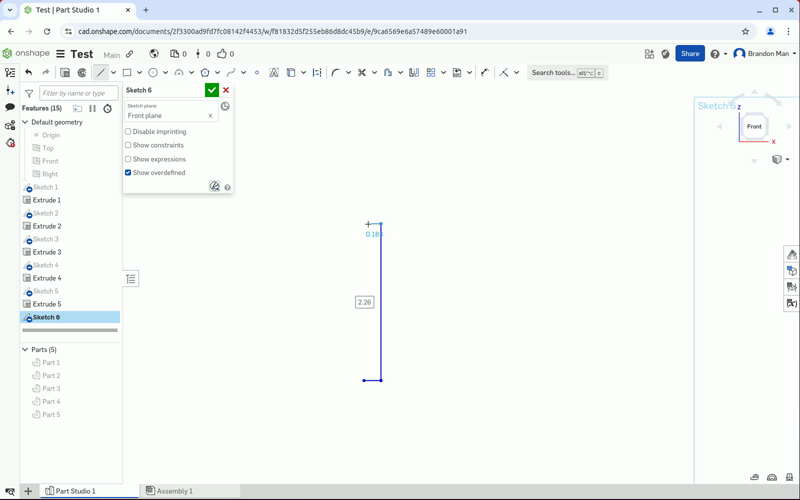
scroll(6)
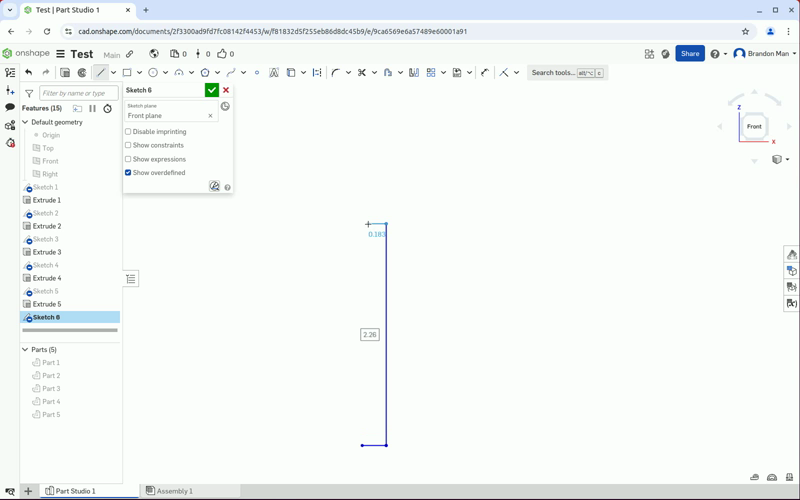
scroll(6)
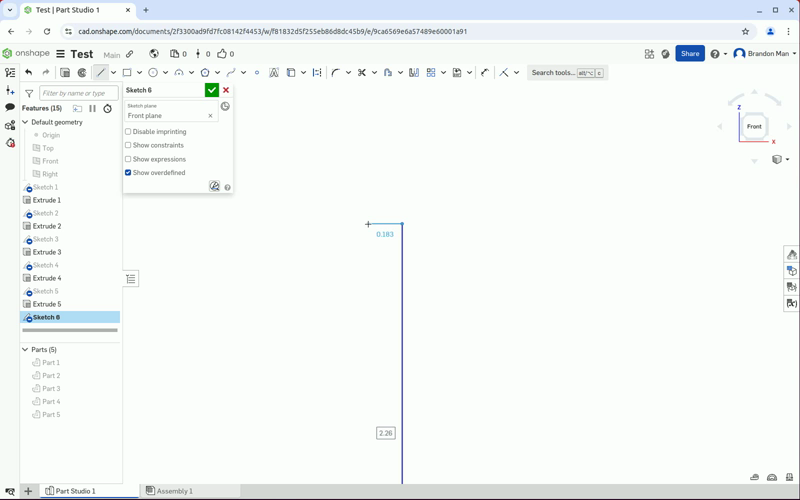
click(368, 223)
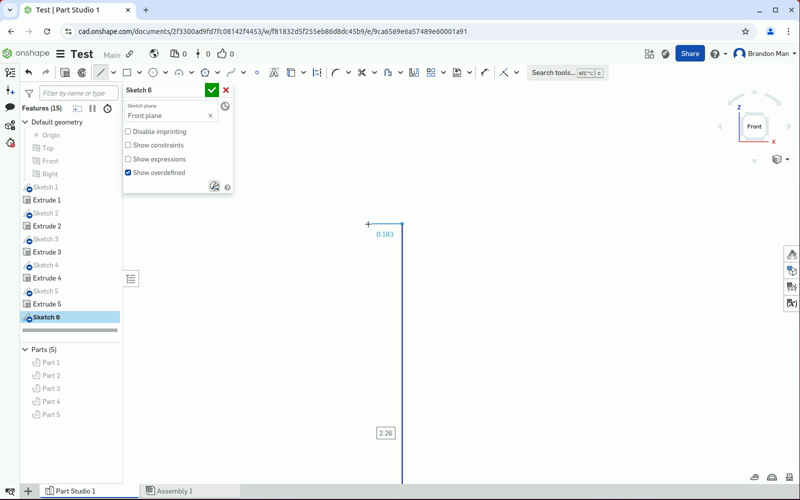
scroll(-6)
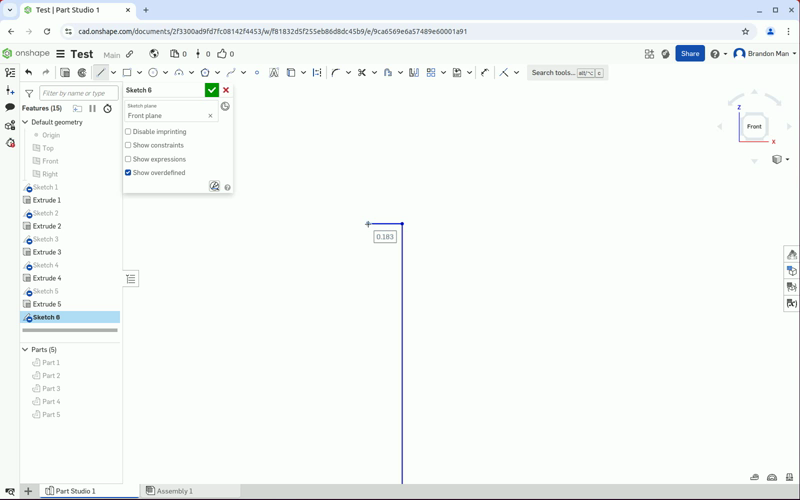
scroll(-6)
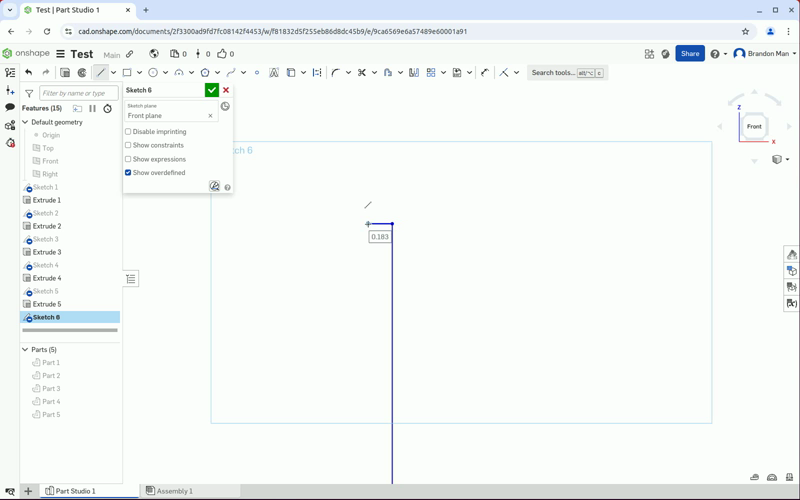
scroll(-6)
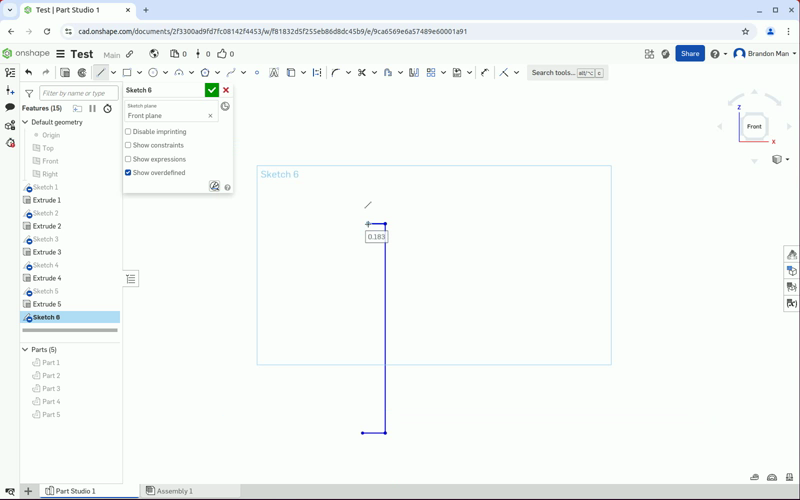
scroll(-6)
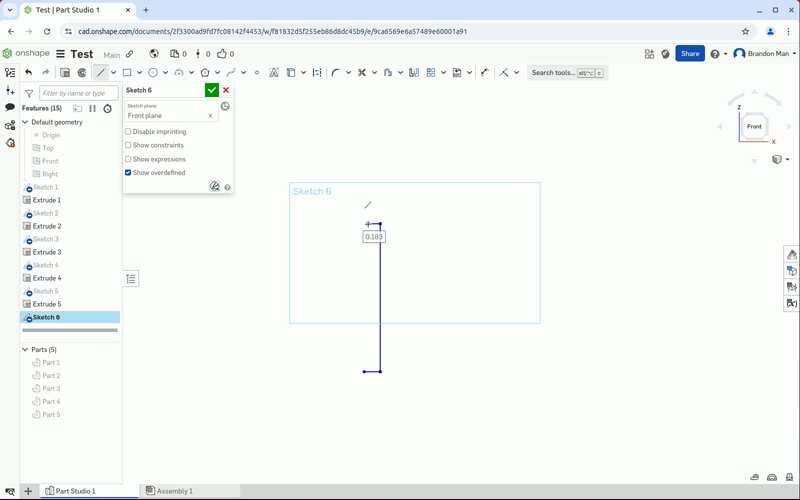
scroll(-6)
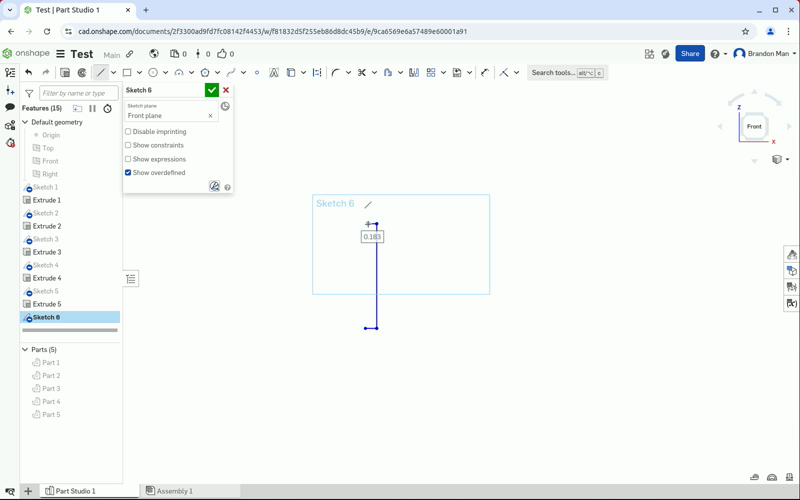
scroll(-6)
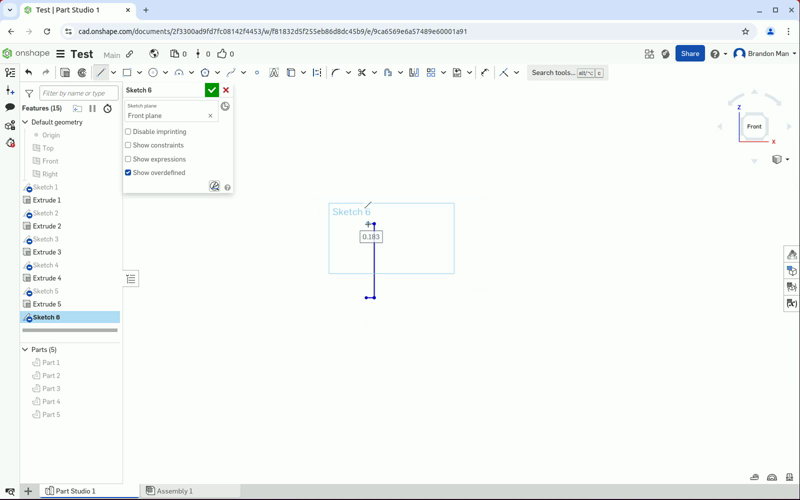
scroll(-6)
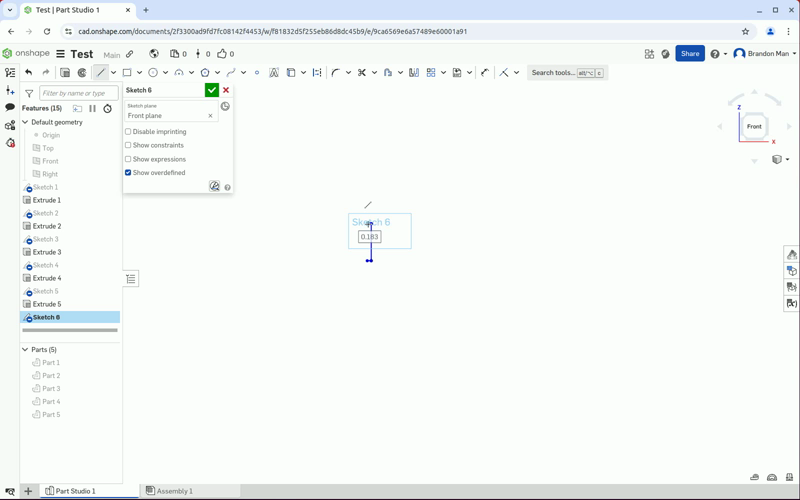
key_up(shift)
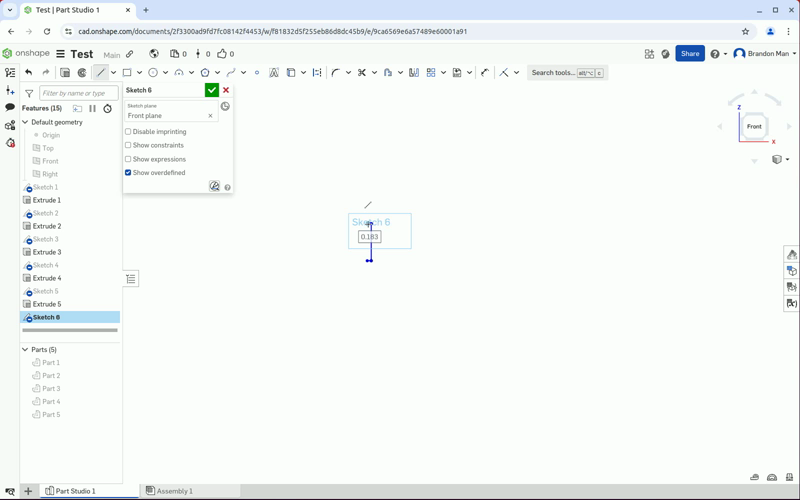
mouse_move(398, 223)
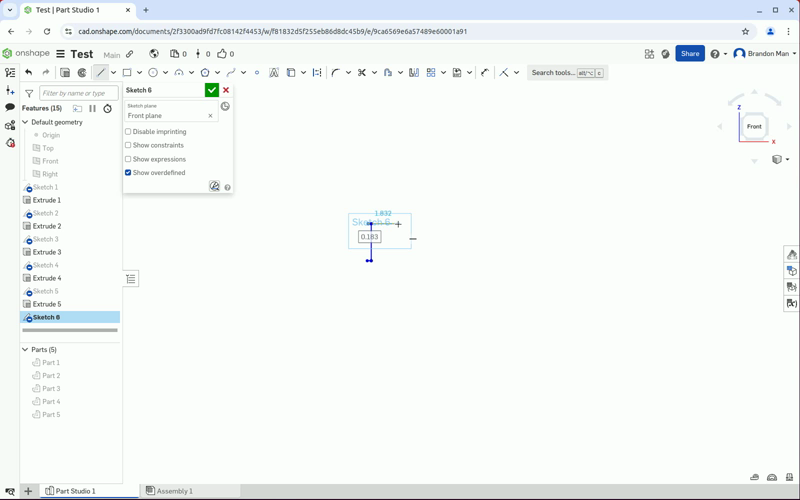
key_down(shift)
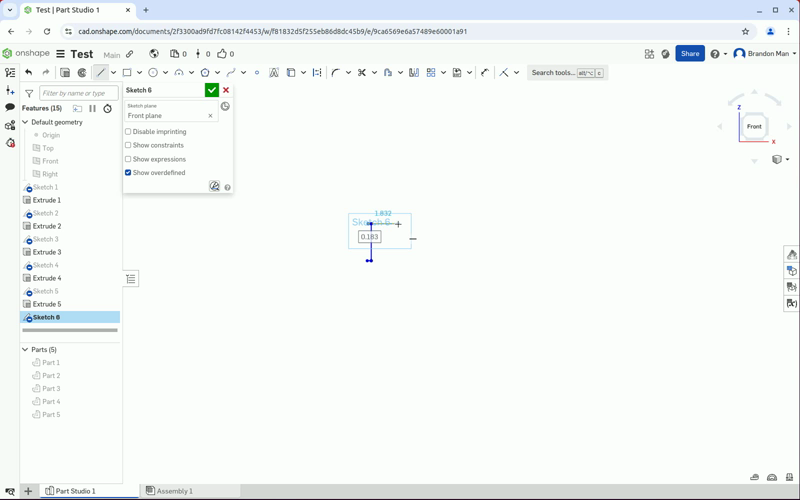
mouse_move(368, 260)
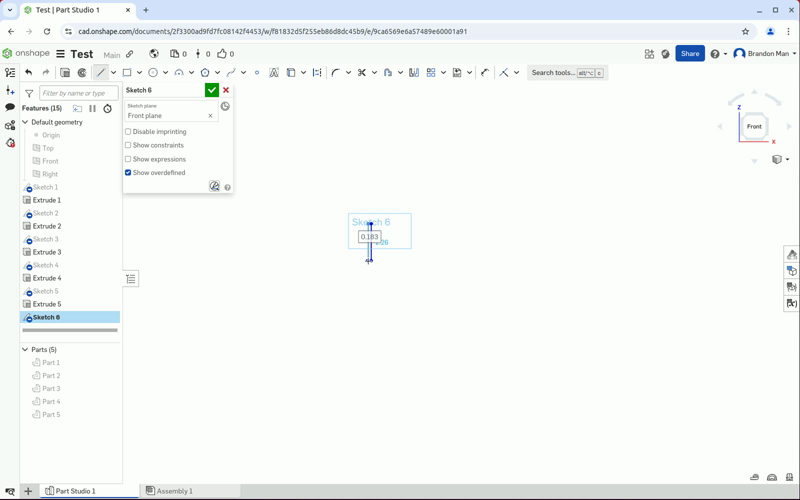
scroll(6)
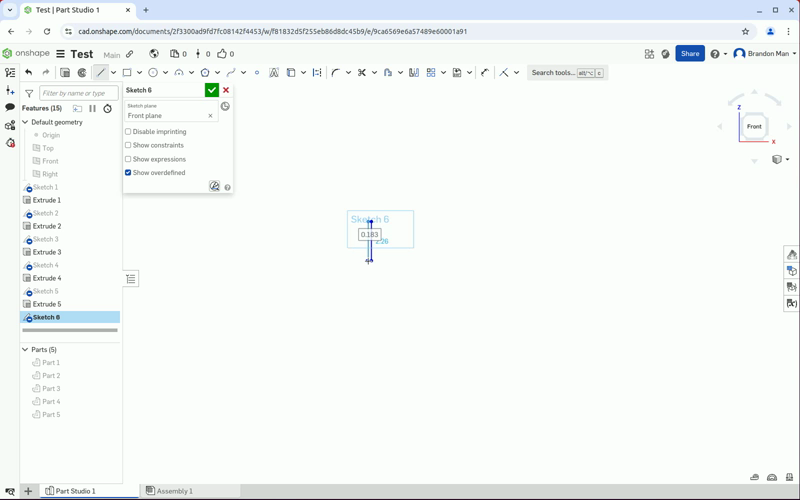
scroll(6)
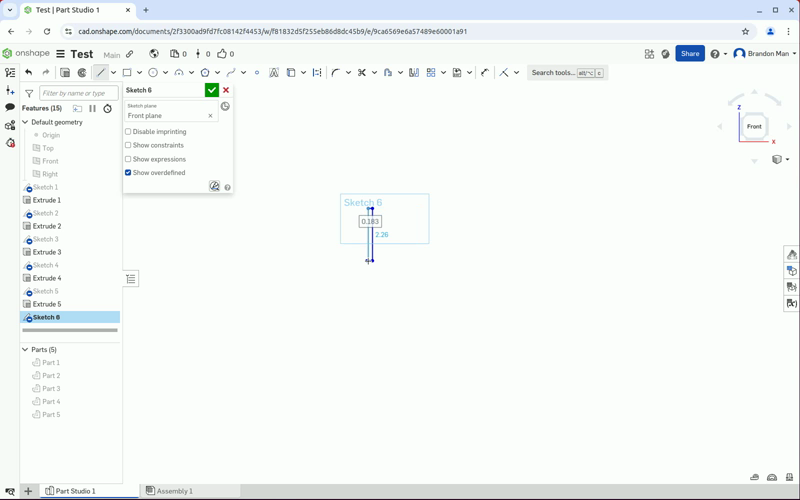
scroll(6)
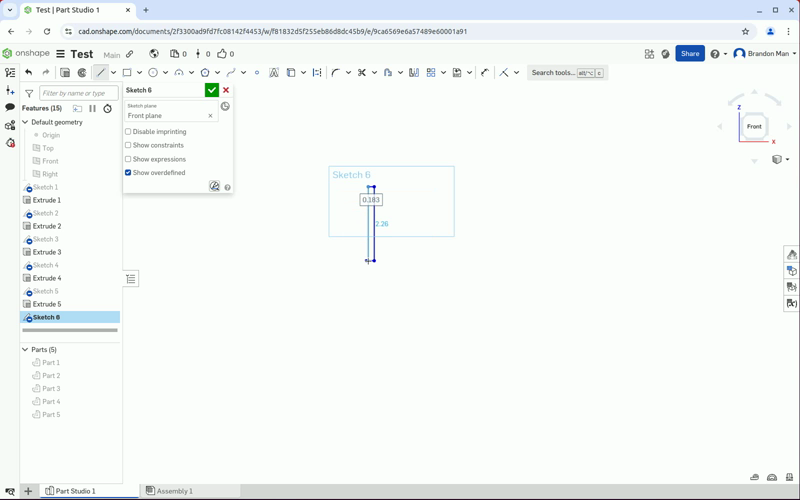
scroll(6)
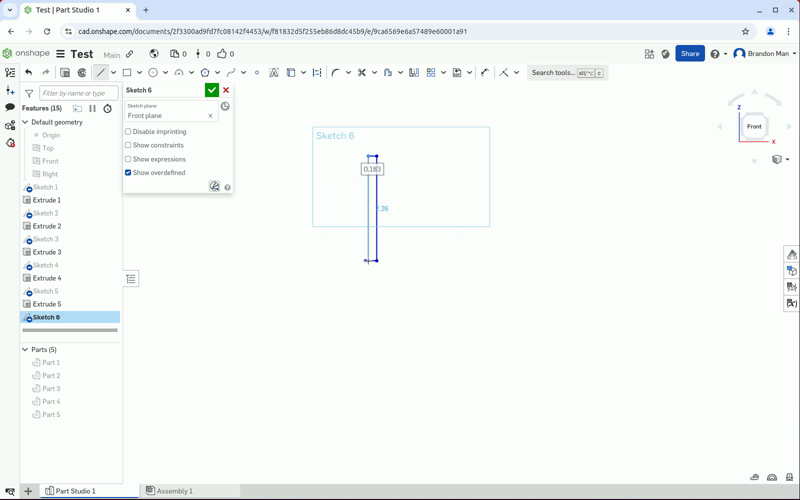
scroll(6)
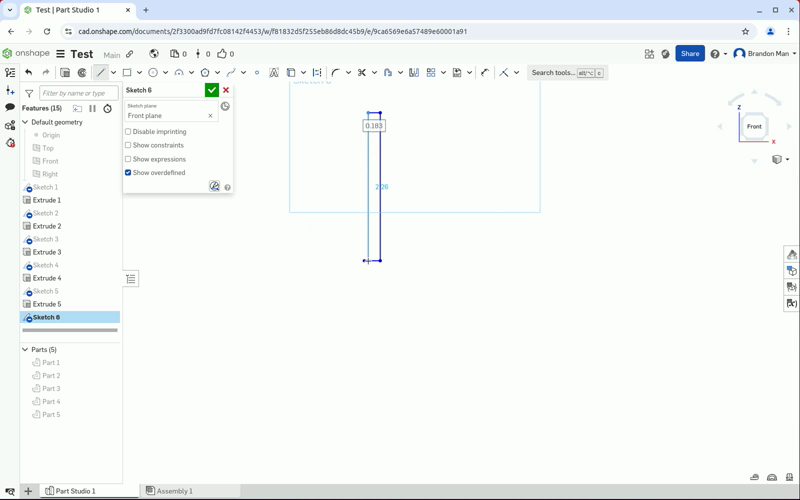
scroll(6)
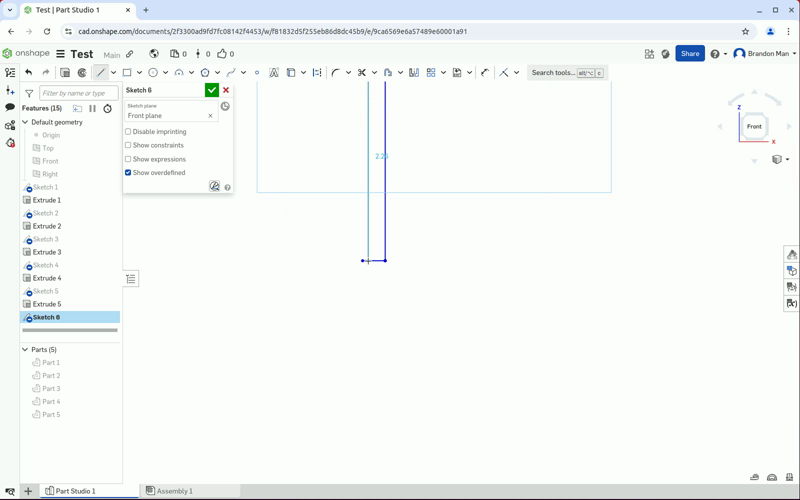
scroll(6)
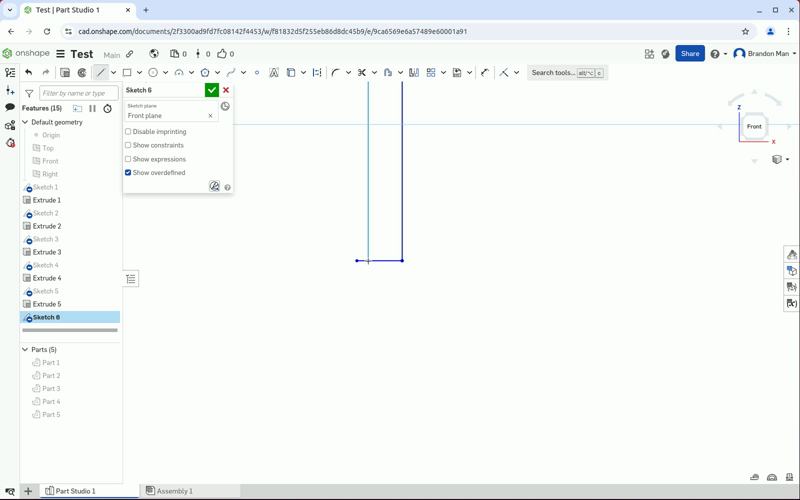
key_up(shift)
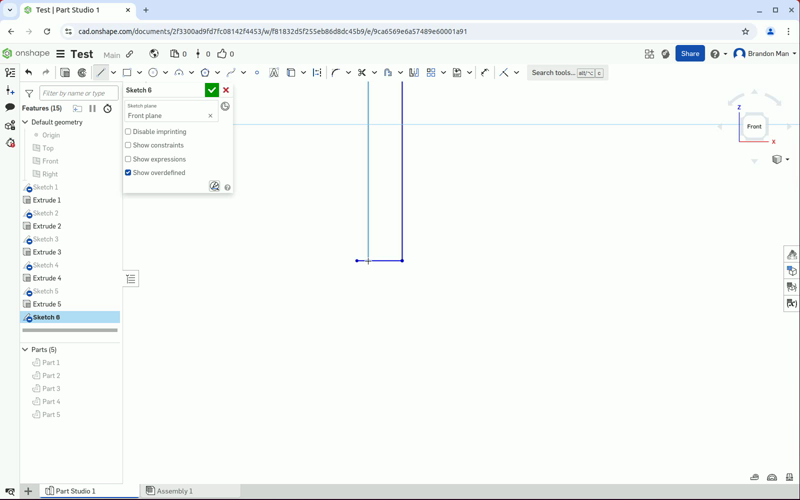
click(368, 260)
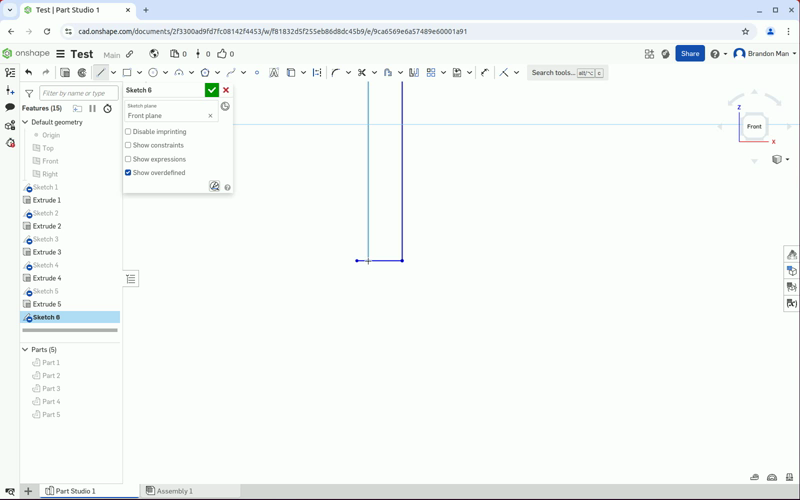
scroll(-6)
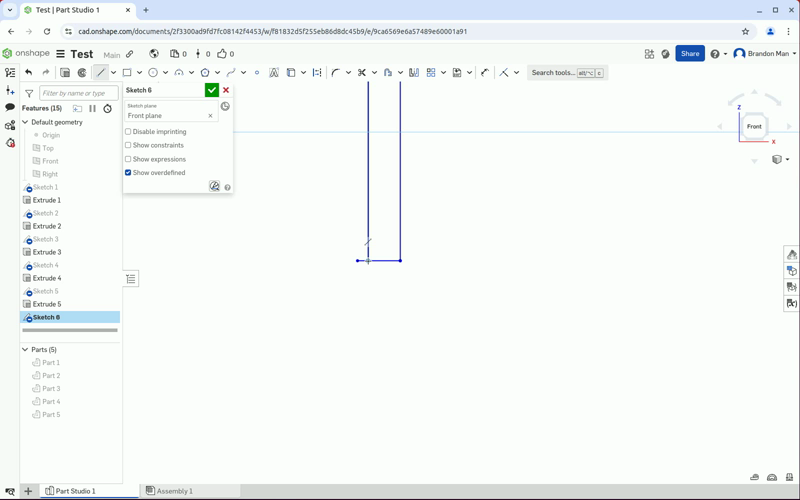
scroll(-6)
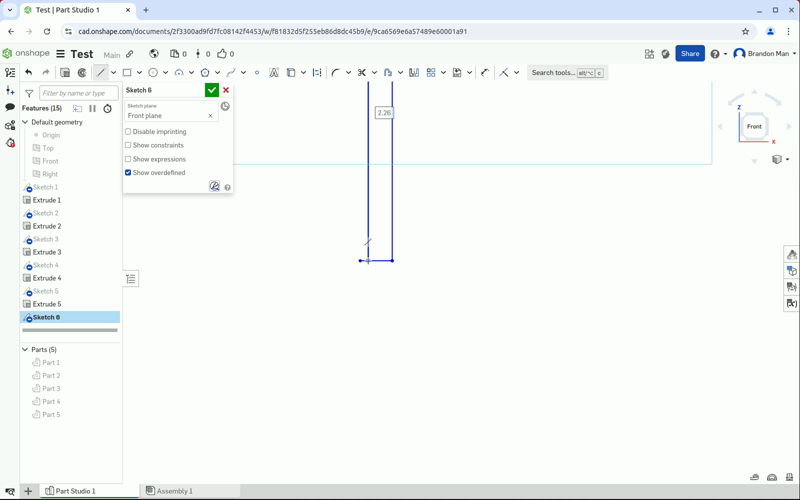
scroll(-6)
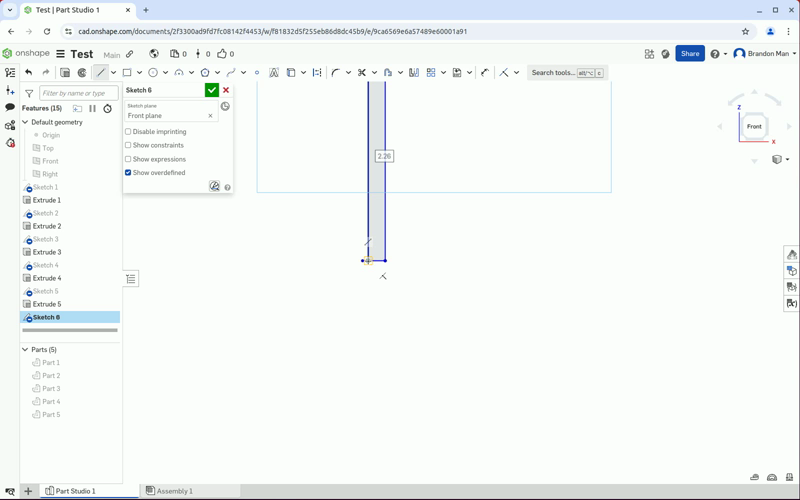
scroll(-6)
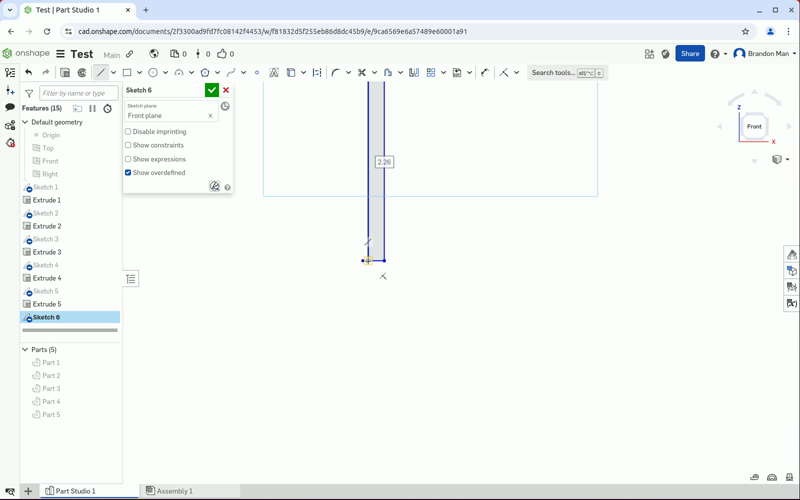
scroll(-6)
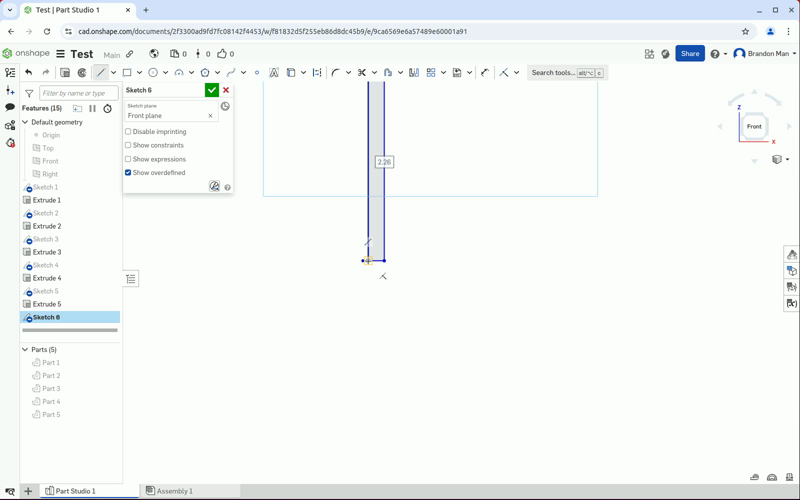
scroll(-6)
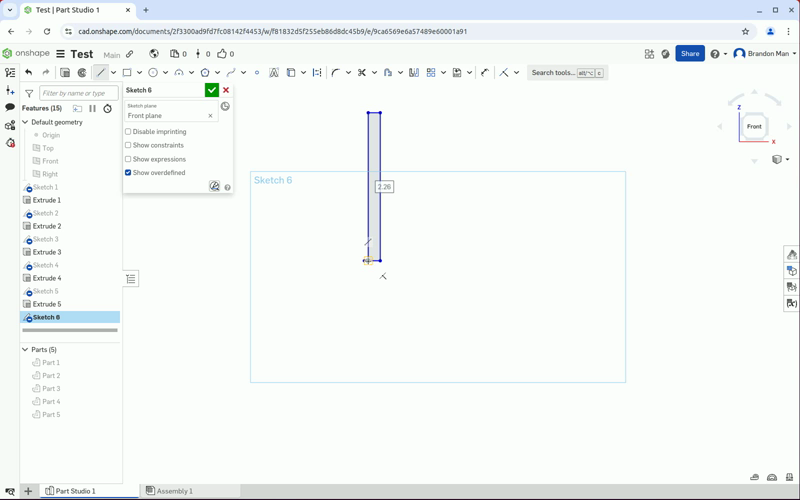
scroll(-6)
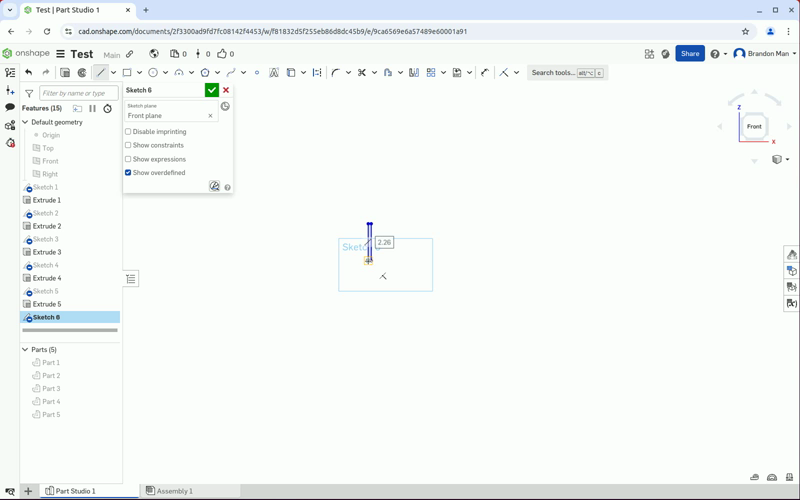
key(esc)
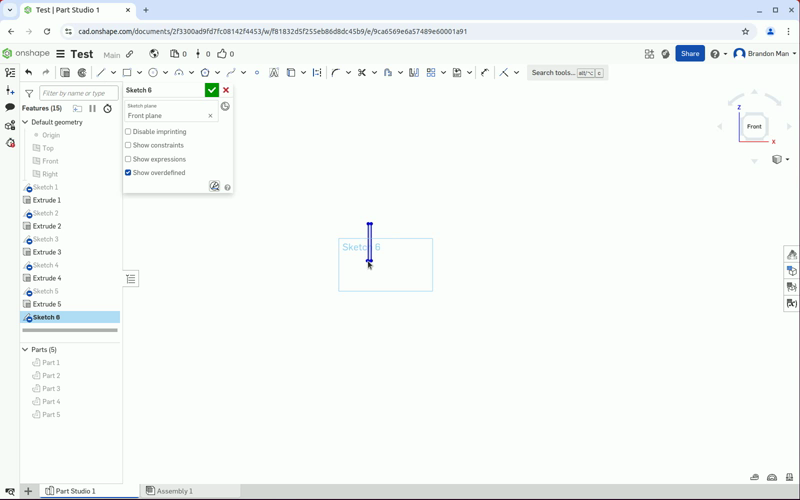
mouse_move(369, 235)
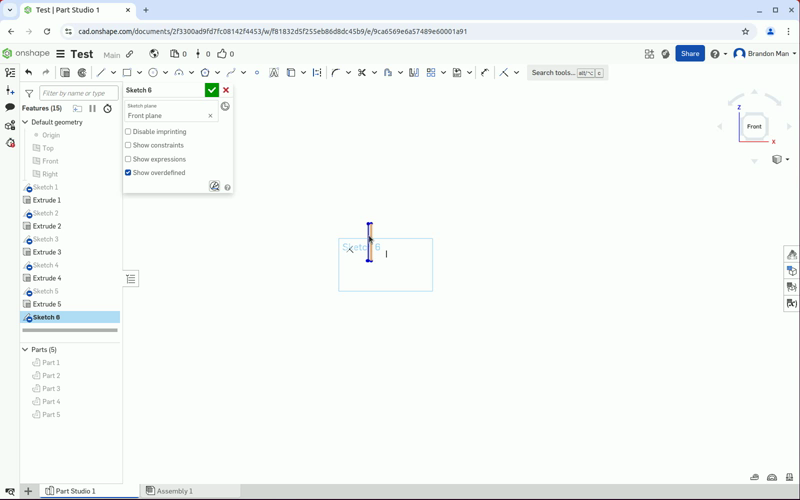
scroll(6)
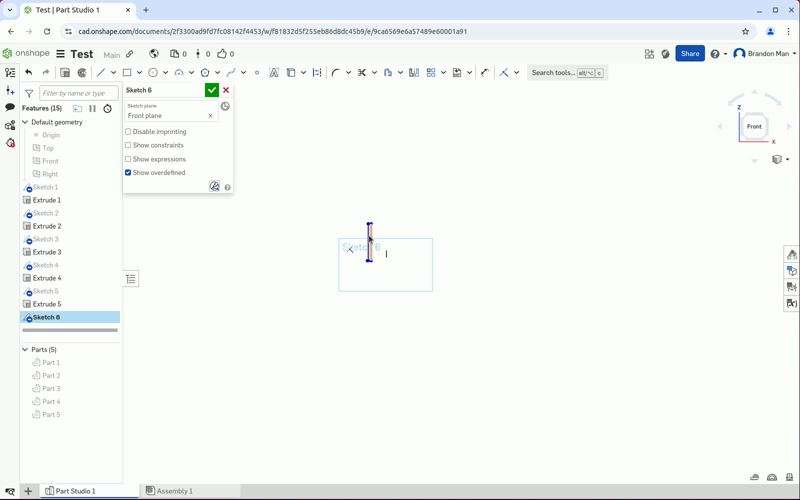
scroll(6)
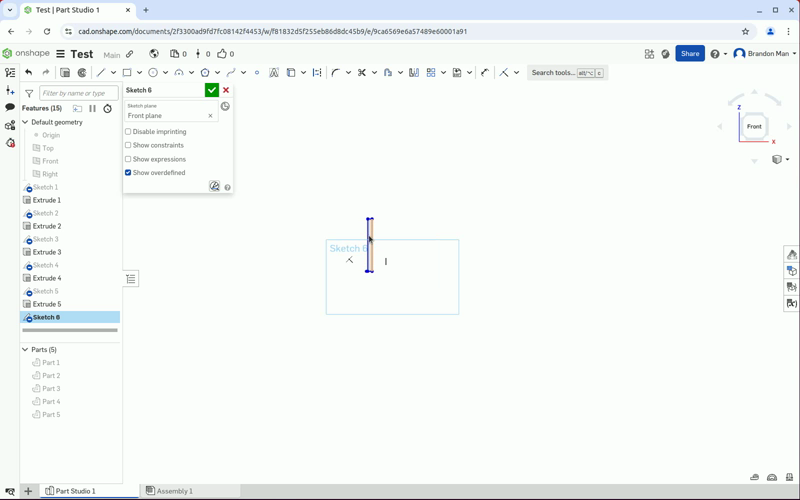
scroll(6)
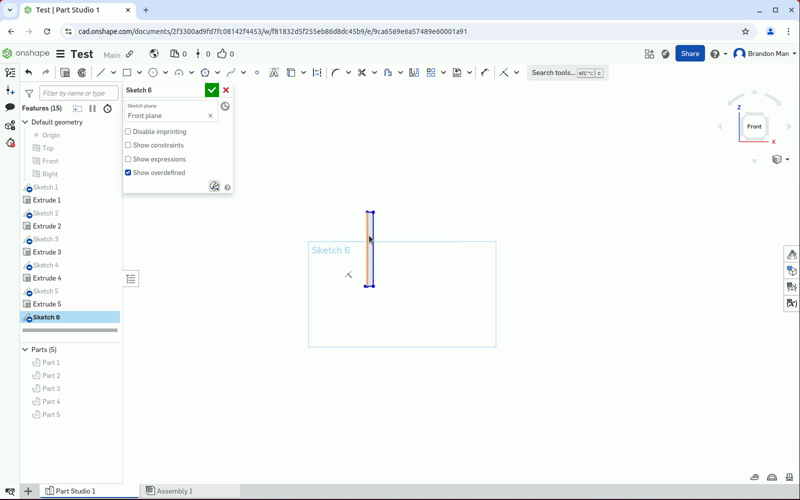
scroll(6)
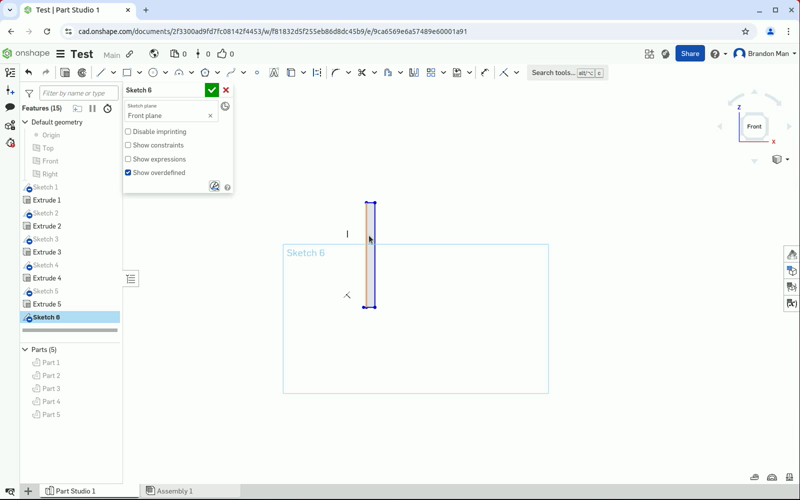
scroll(6)
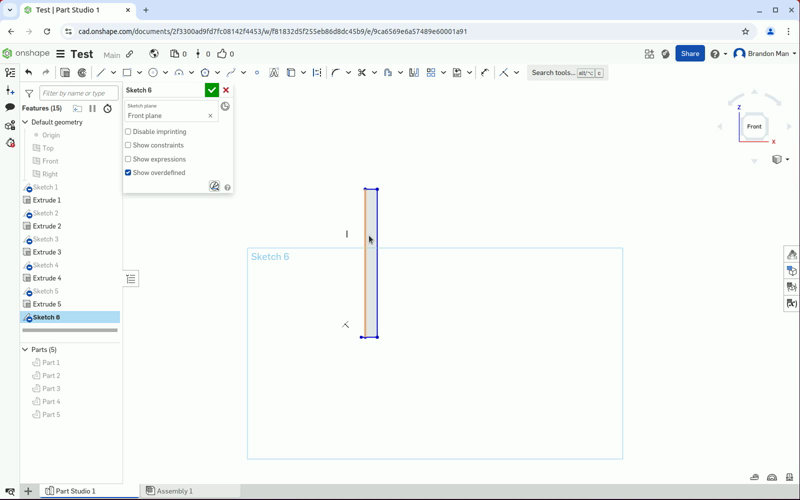
scroll(6)
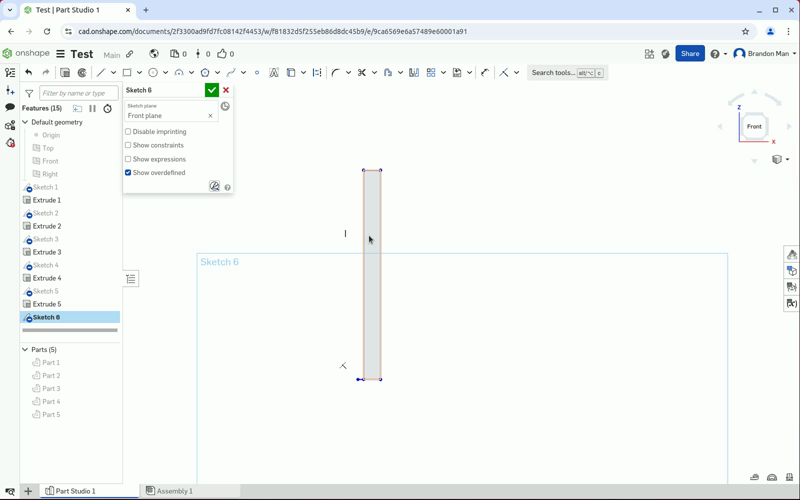
scroll(6)
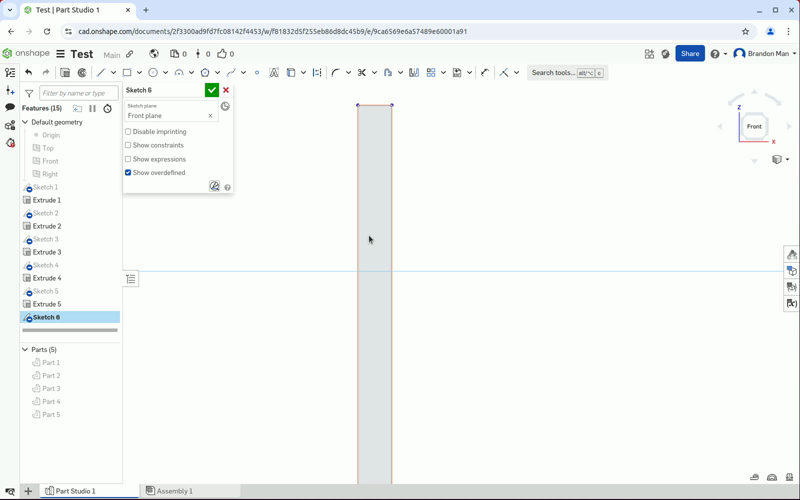
click(369, 235)
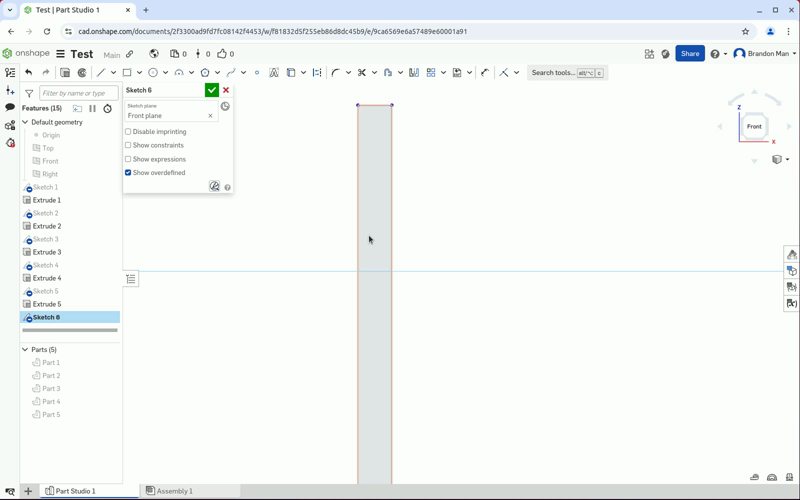
scroll(-6)
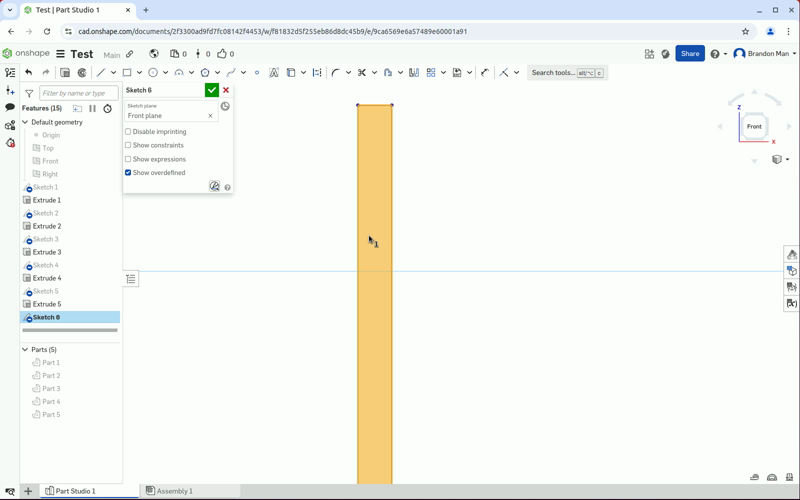
scroll(-6)
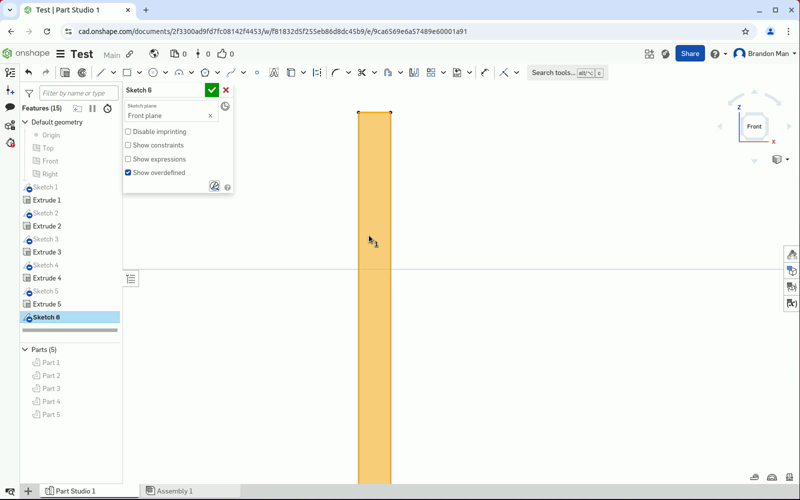
scroll(-6)
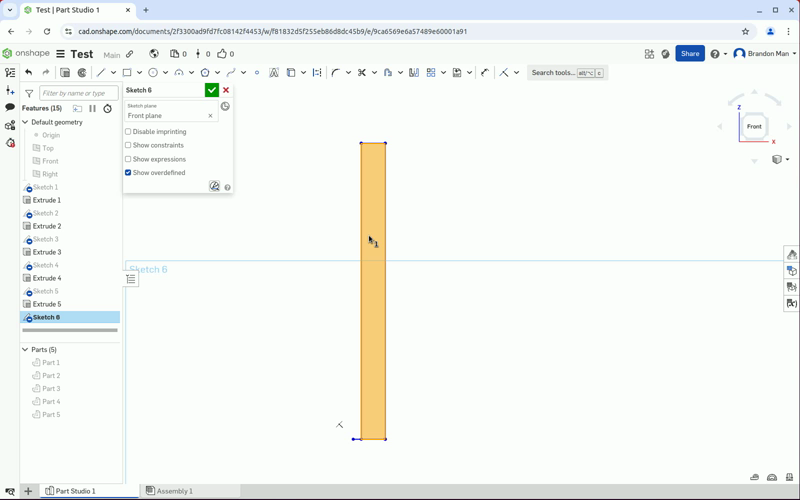
scroll(-6)
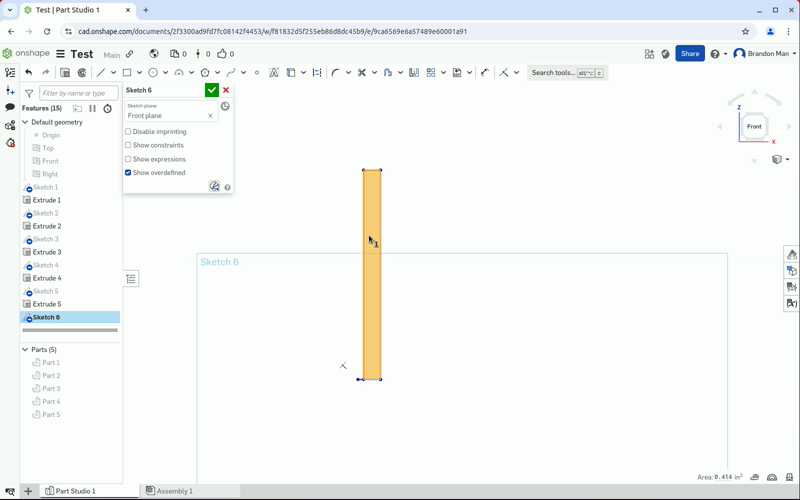
scroll(-6)
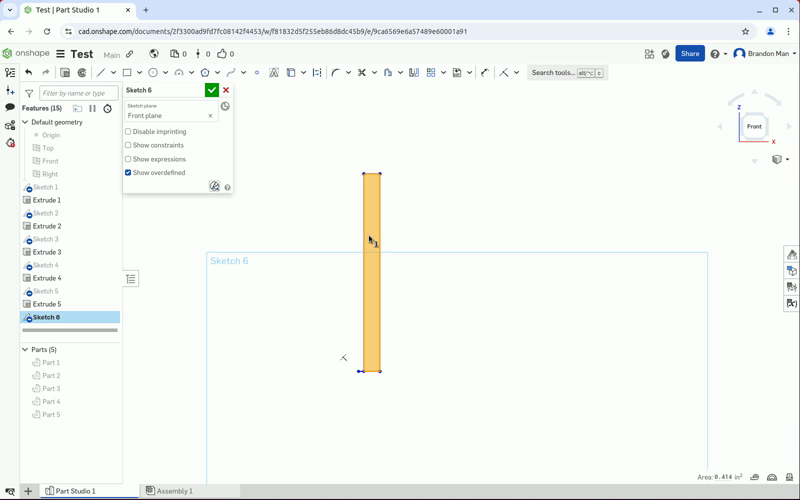
scroll(-6)
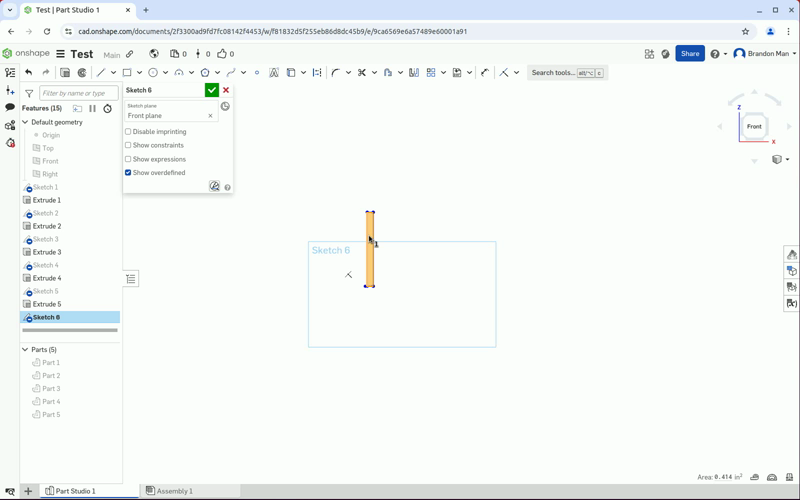
scroll(-6)
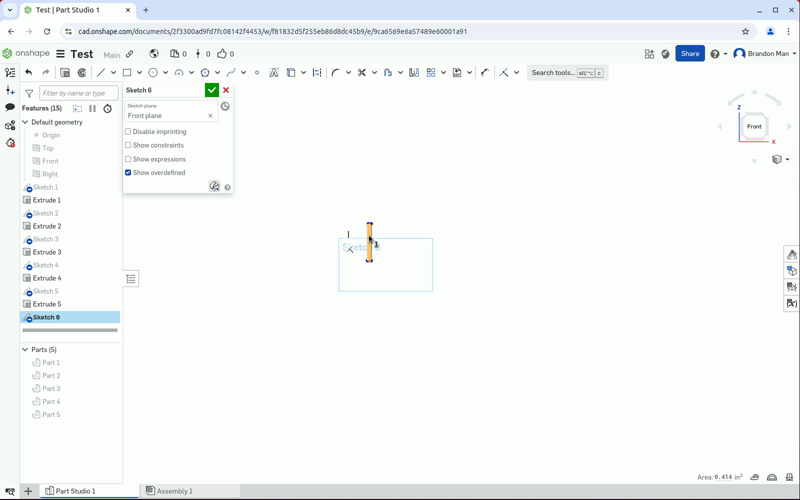
mouse_move(73, 352)
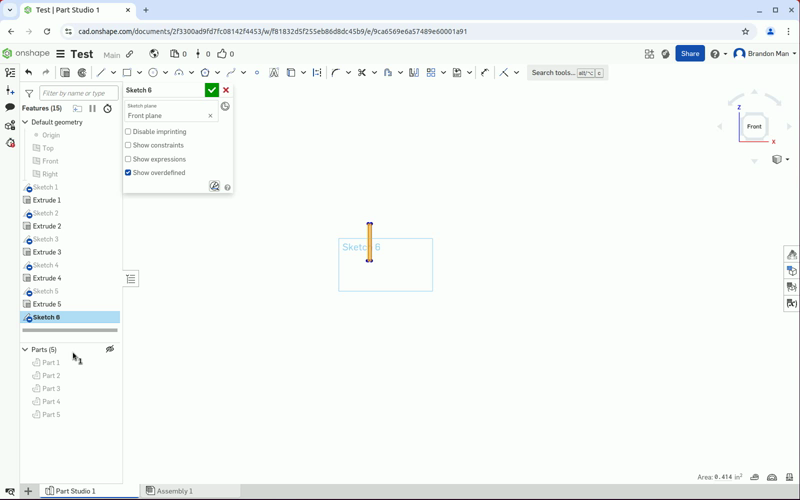
key(shift+y)
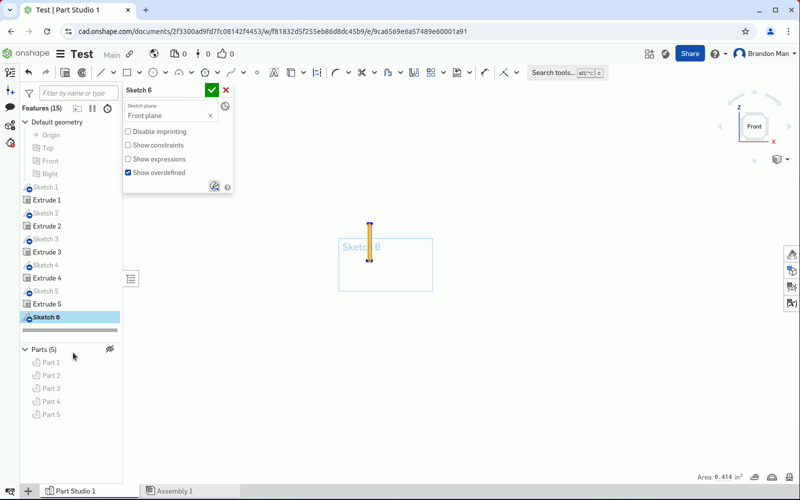
key(shift+e)
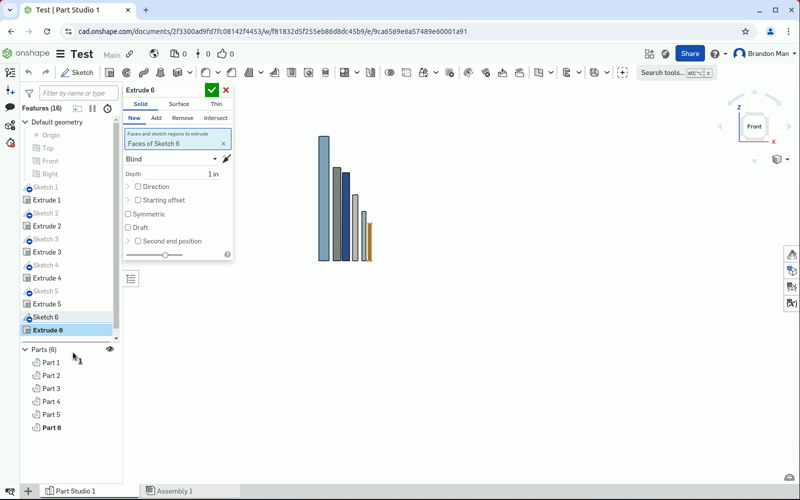
mouse_move(143, 106)
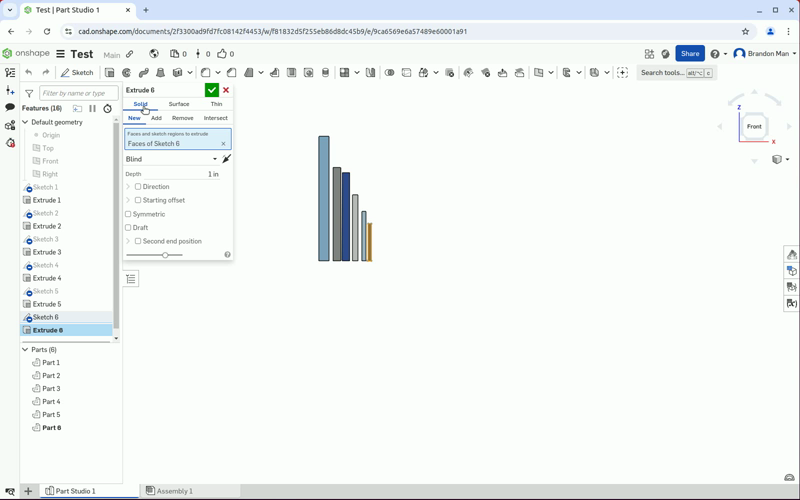
click(143, 106)
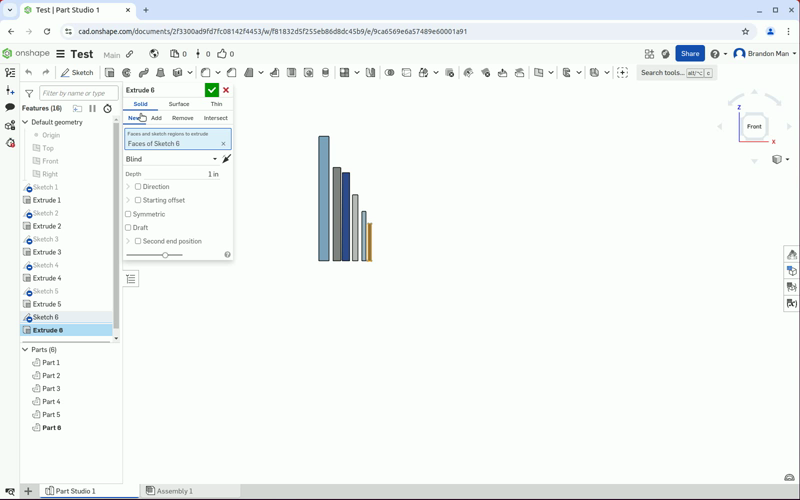
mouse_move(137, 120)
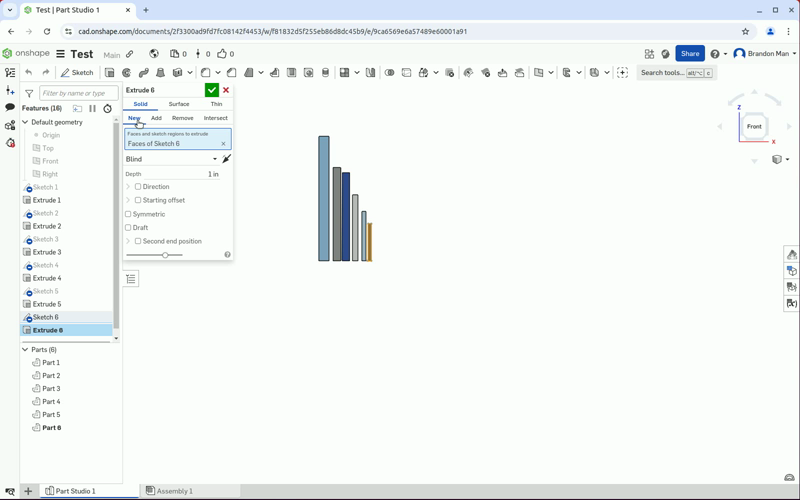
click(137, 120)
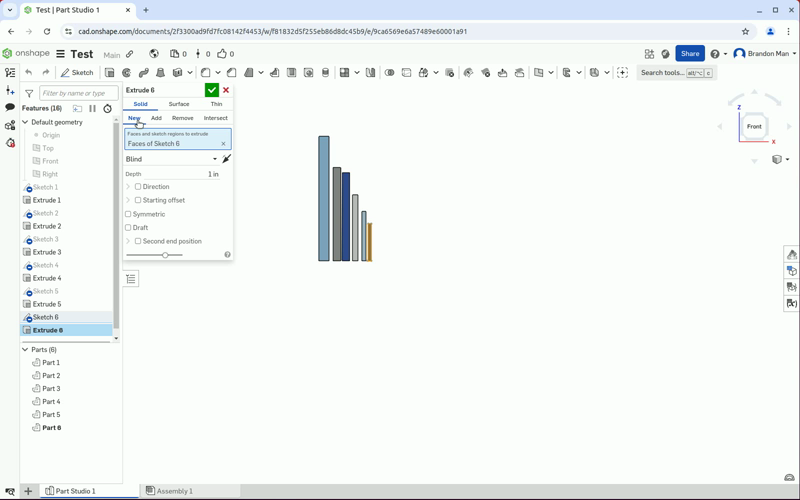
key(tab, 4)
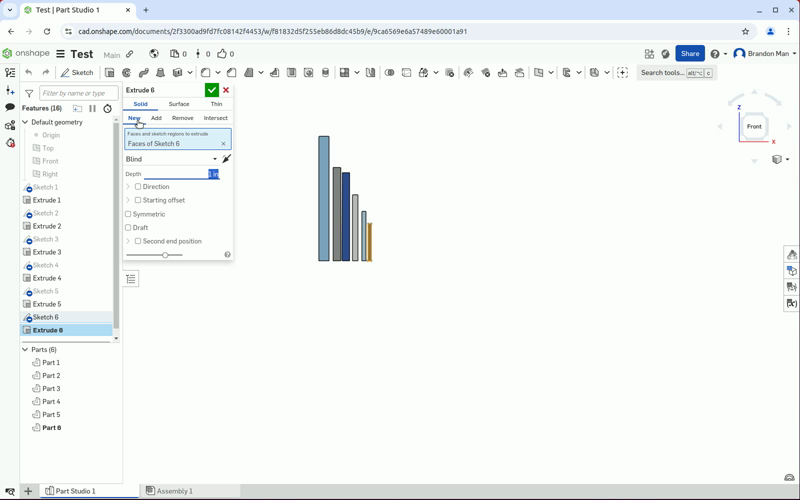
text(-0.481)
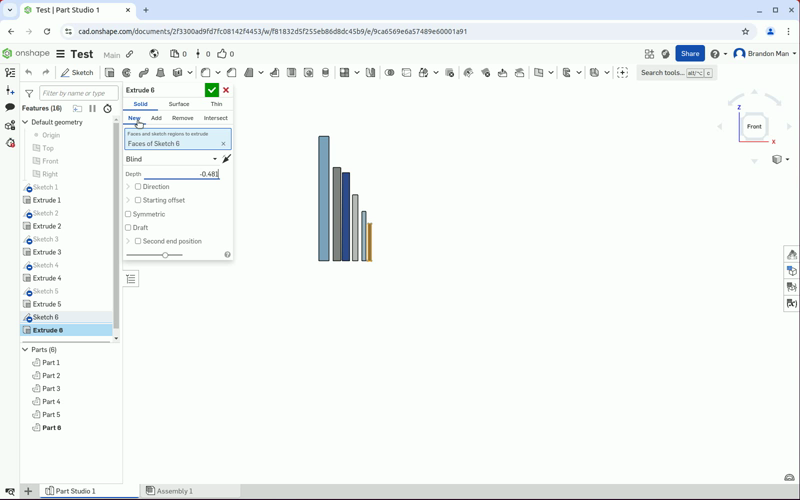
key(enter)
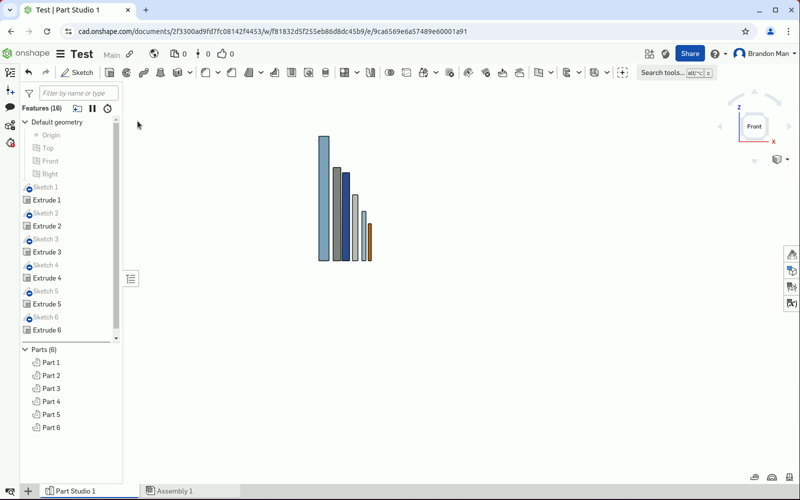
key(shift+h)
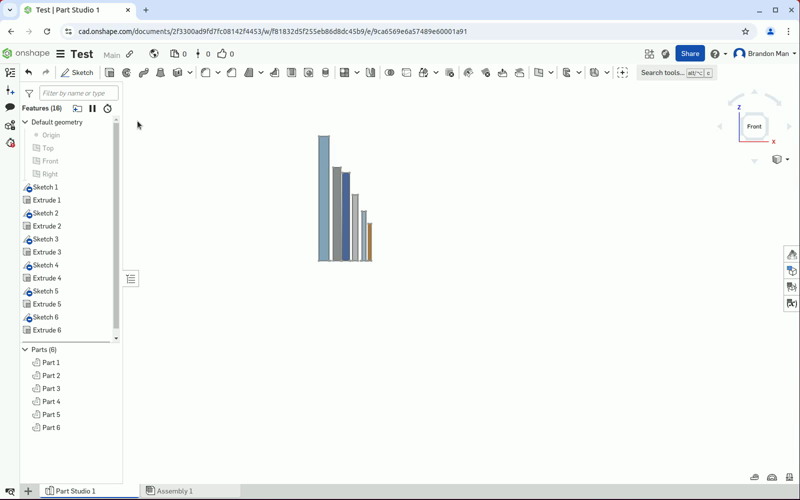
key(shift+h)
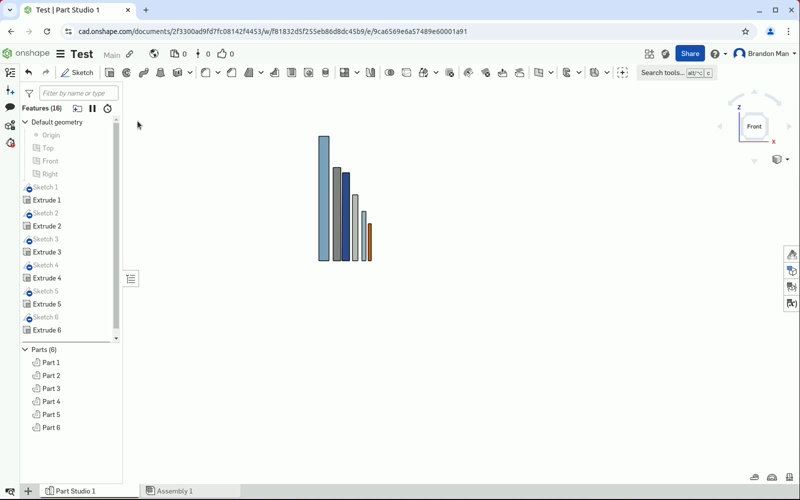
mouse_move(69, 189)
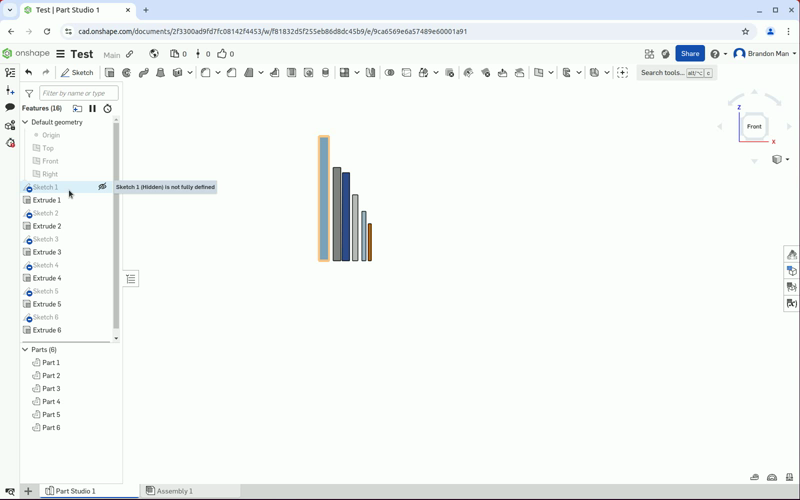
click(69, 189)
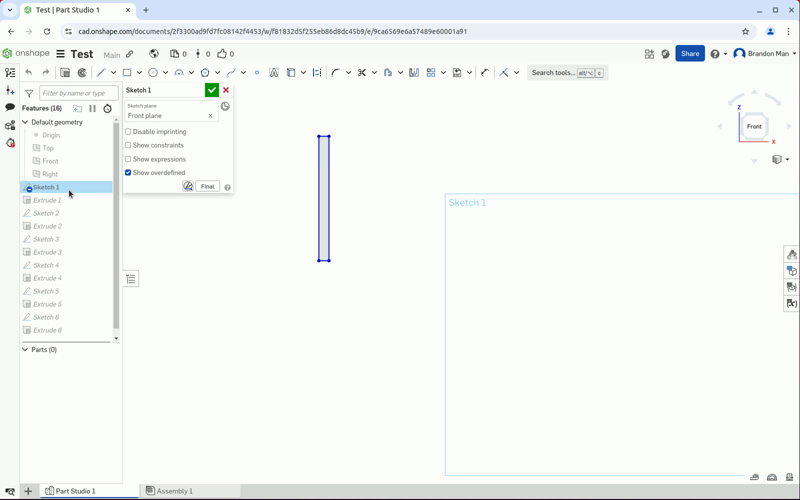
mouse_move(229, 92)
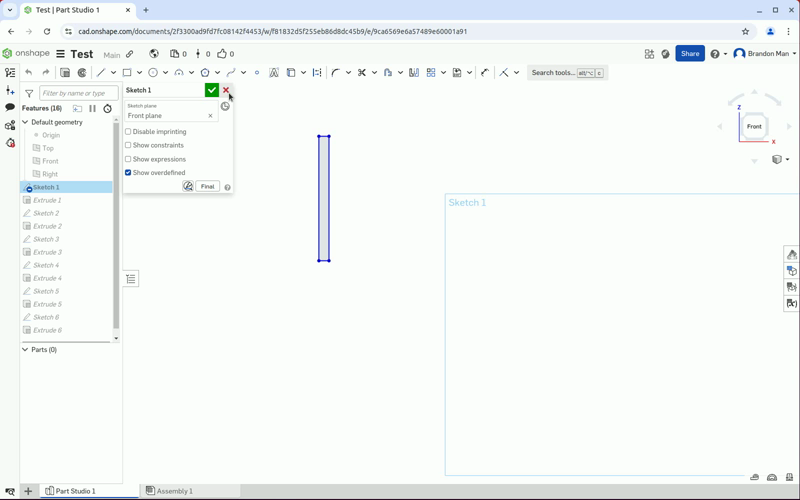
click(229, 92)
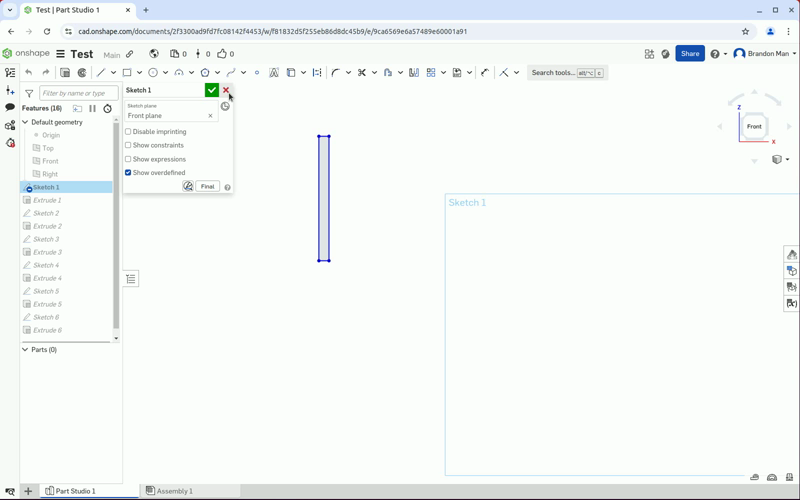
key(shift+s)
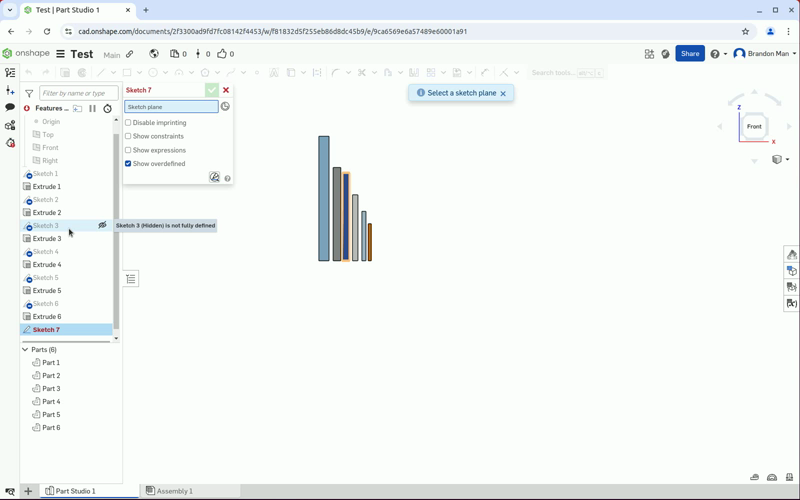
scroll(3)
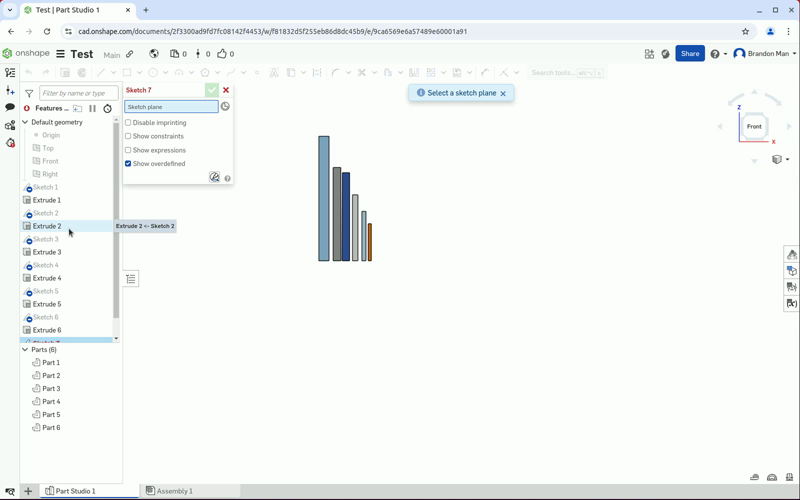
mouse_move(69, 163)
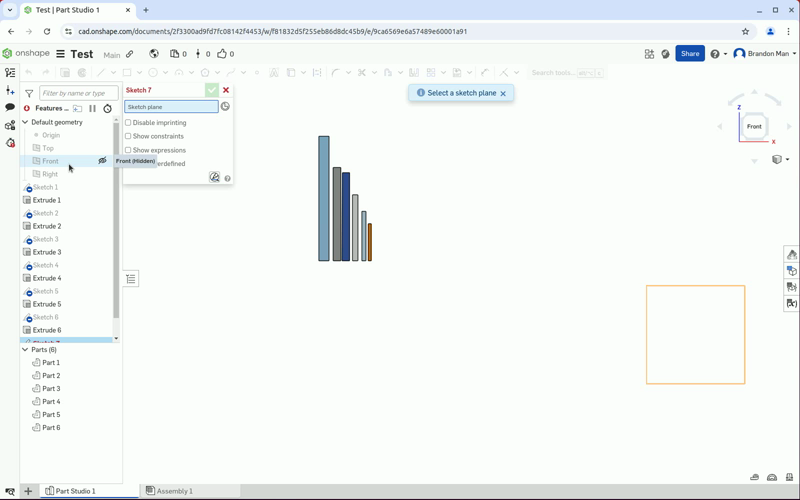
click(69, 163)
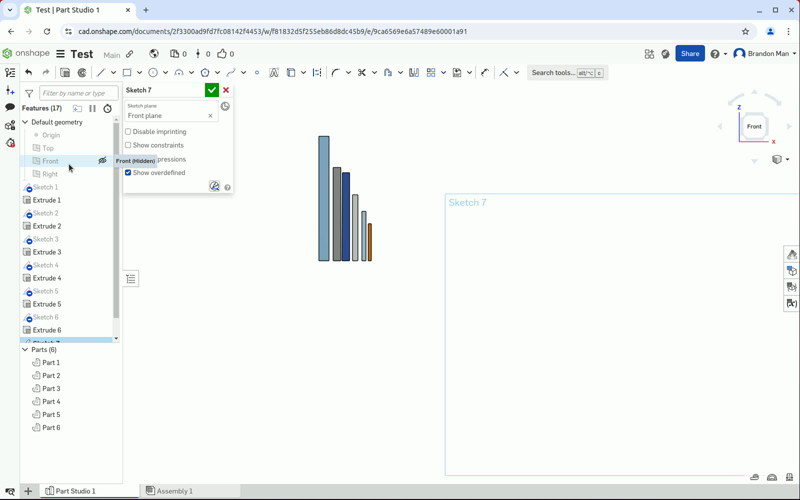
mouse_move(73, 352)
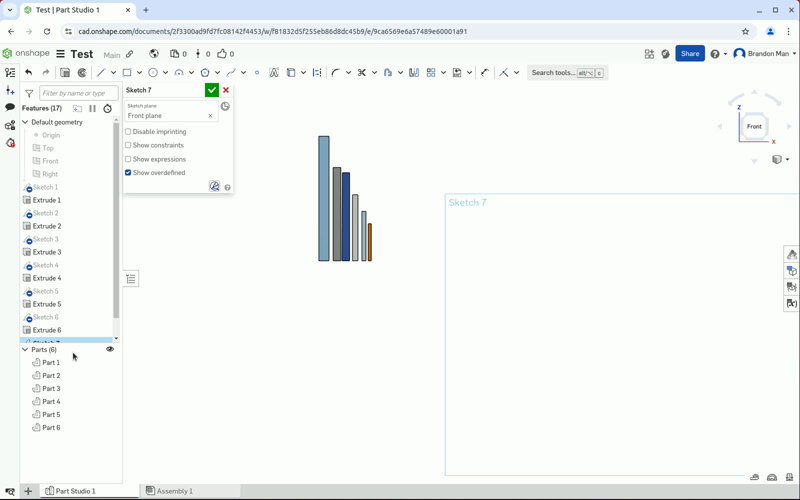
key(y)
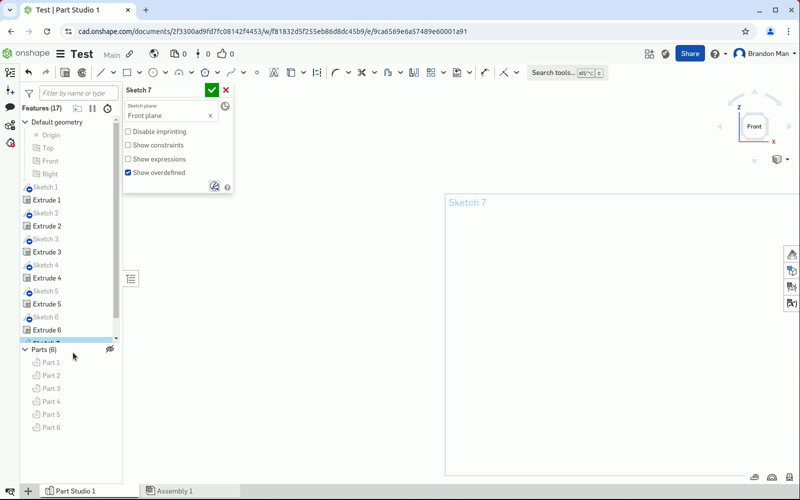
key(l)
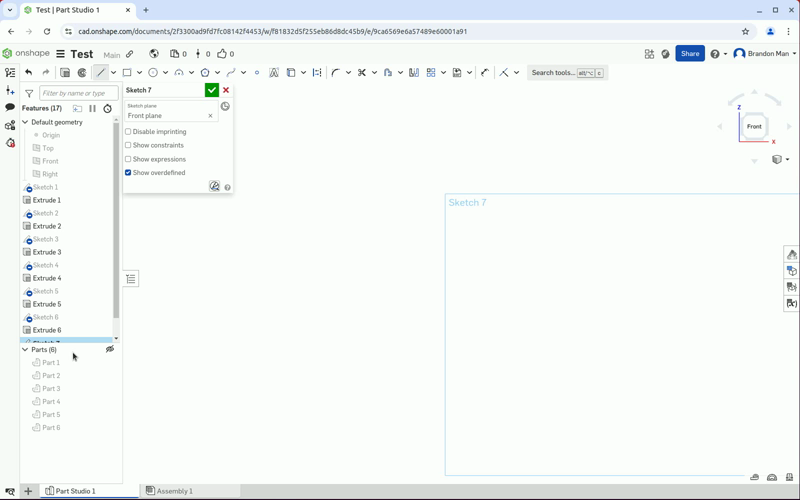
key_down(shift)
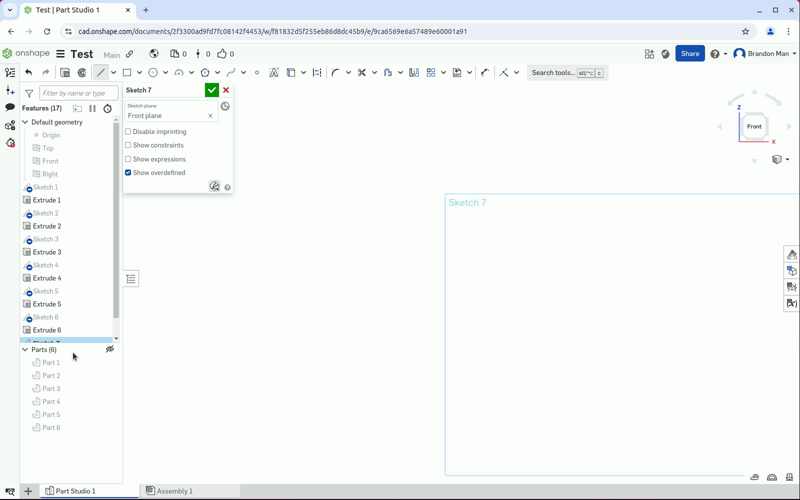
mouse_move(348, 261)
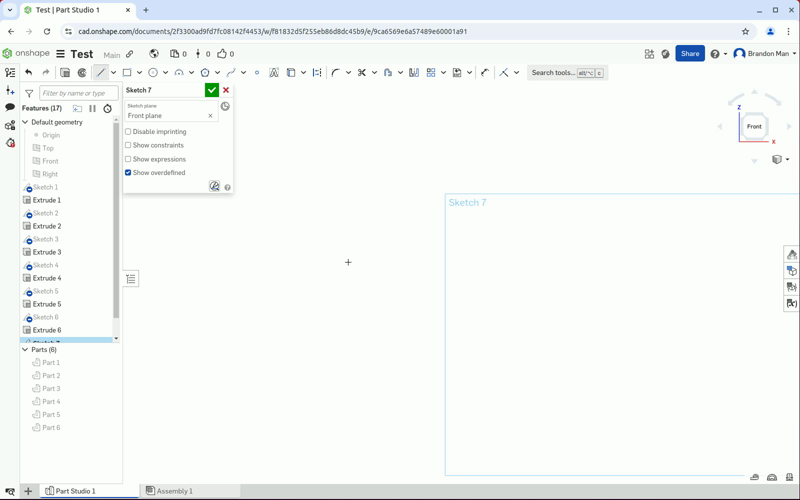
click(348, 261)
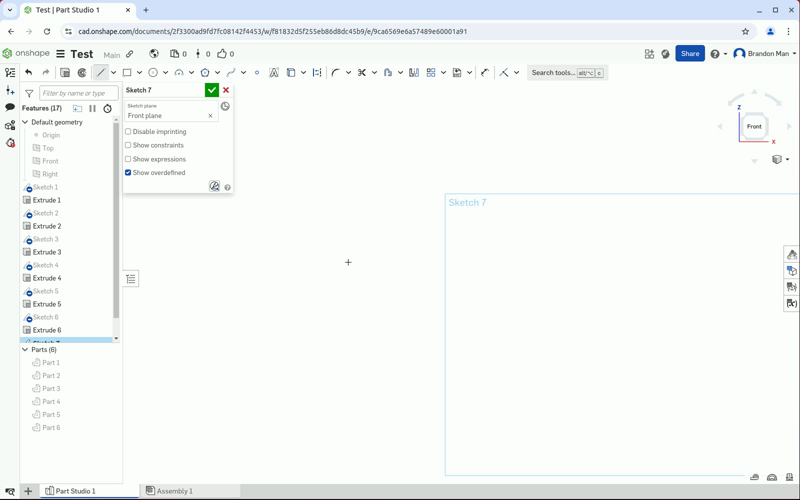
key_up(shift)
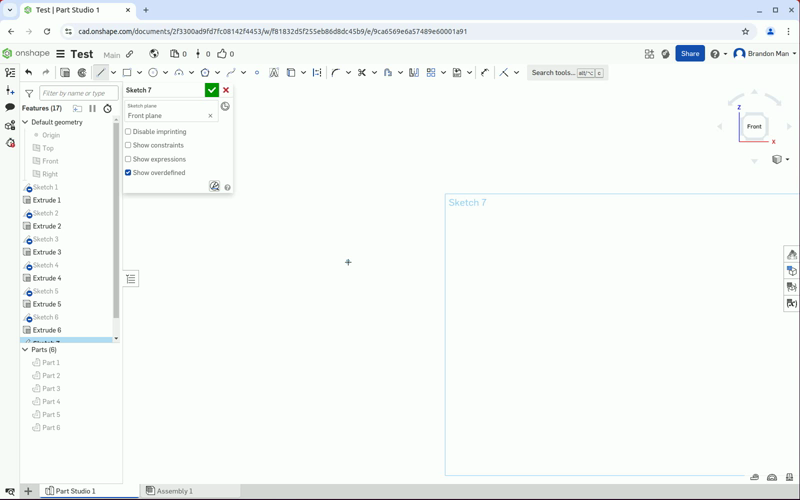
key_down(shift)
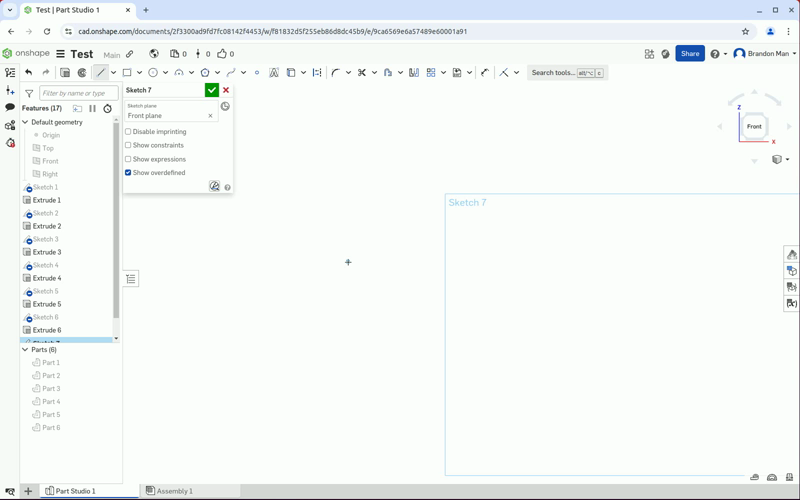
mouse_move(378, 261)
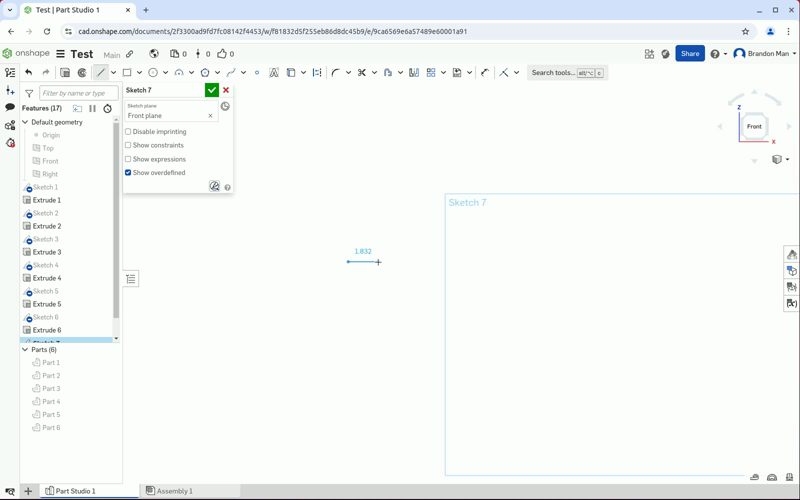
mouse_move(371, 261)
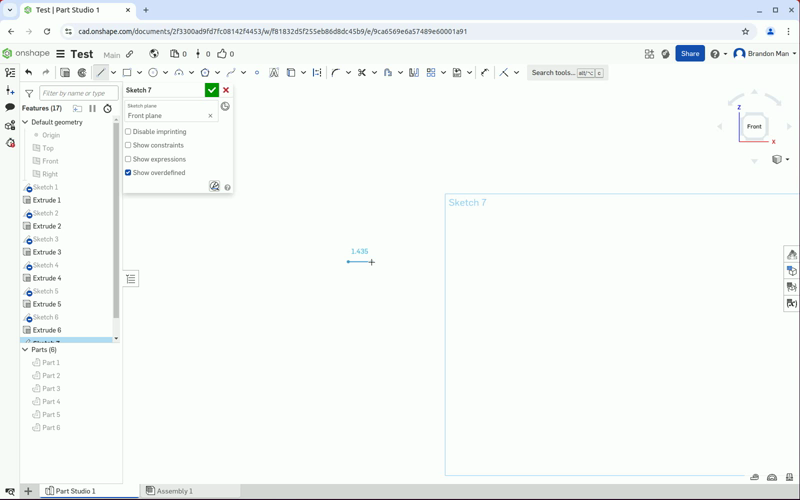
click(371, 261)
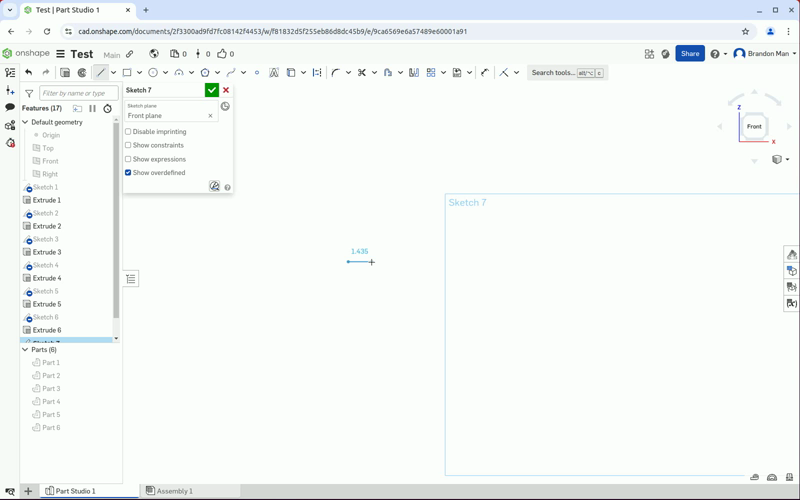
key_up(shift)
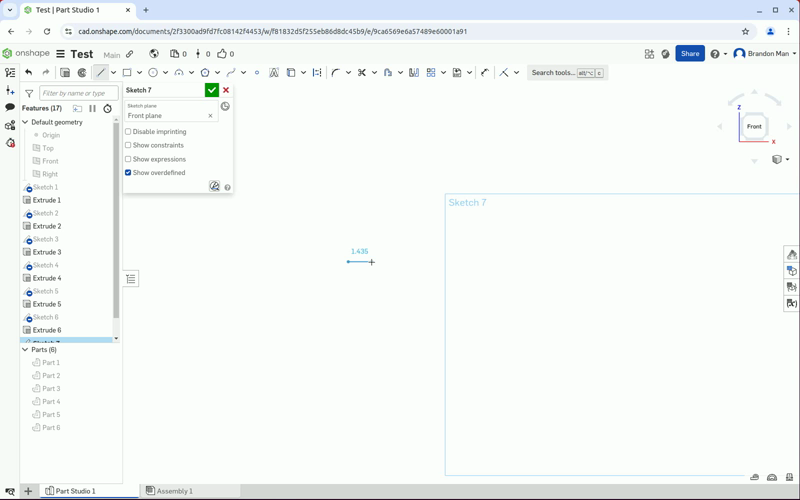
key_down(shift)
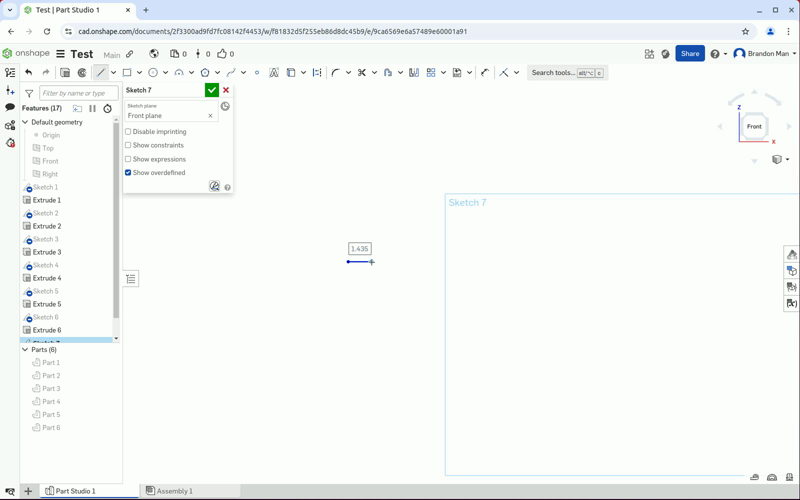
mouse_move(401, 261)
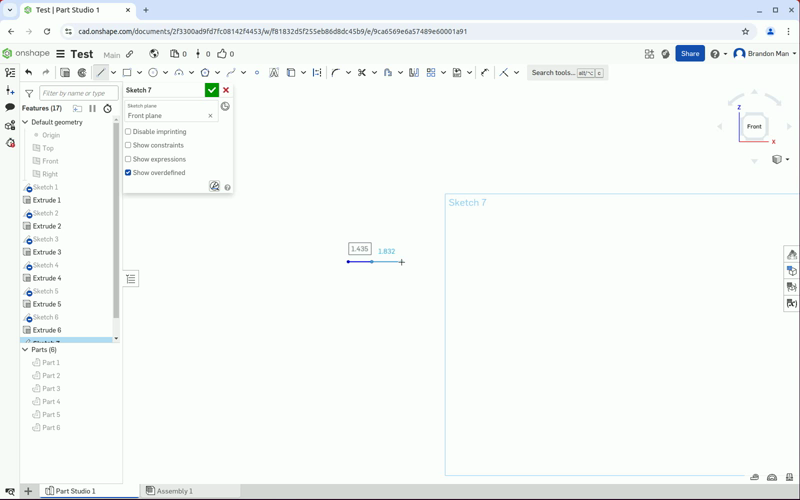
mouse_move(371, 222)
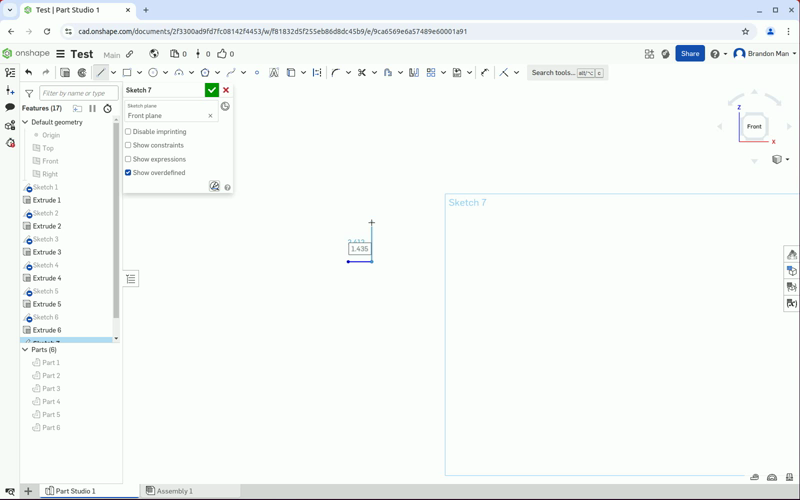
click(371, 222)
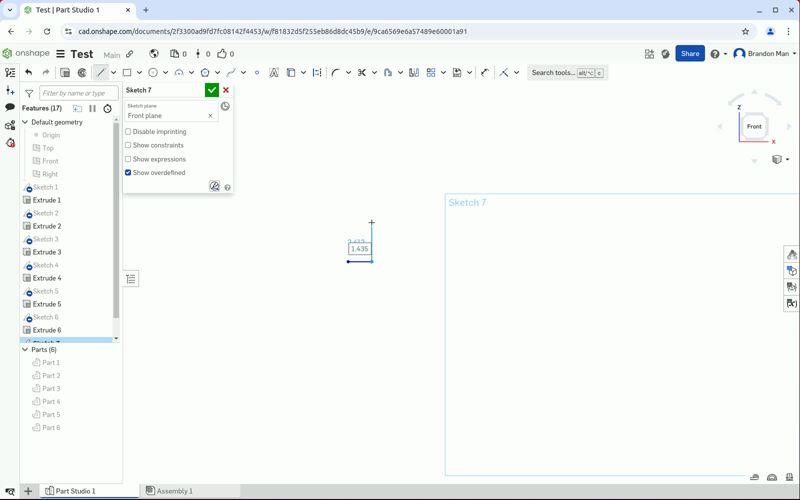
key_up(shift)
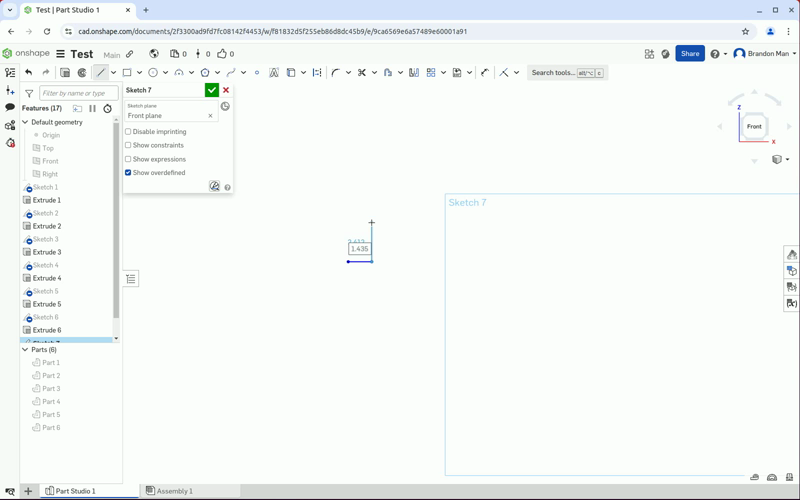
key_down(shift)
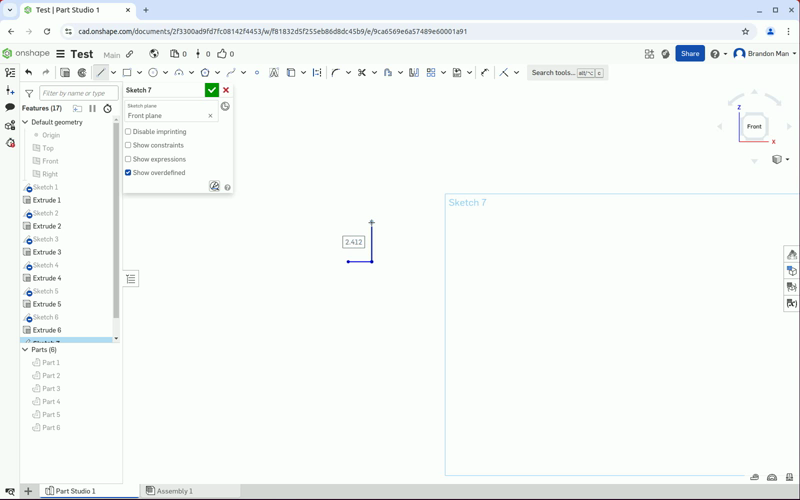
mouse_move(401, 222)
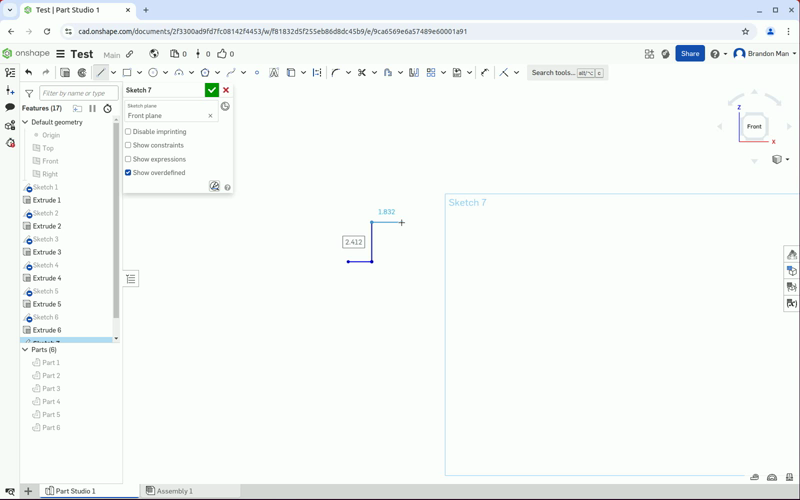
mouse_move(348, 222)
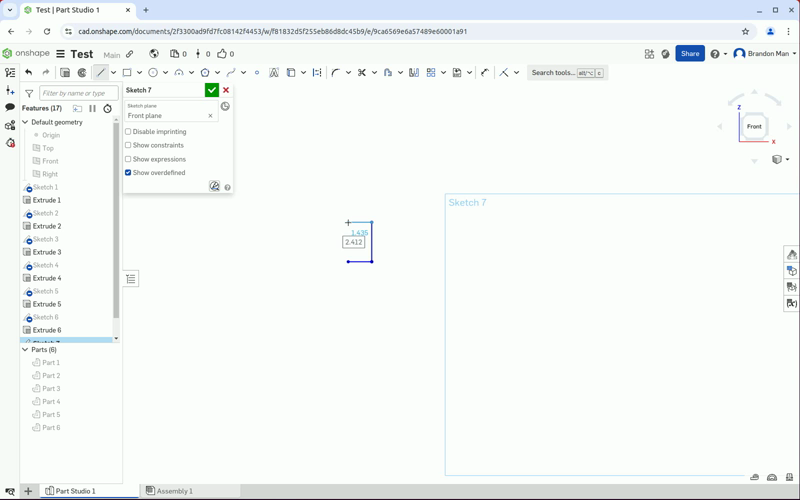
click(348, 222)
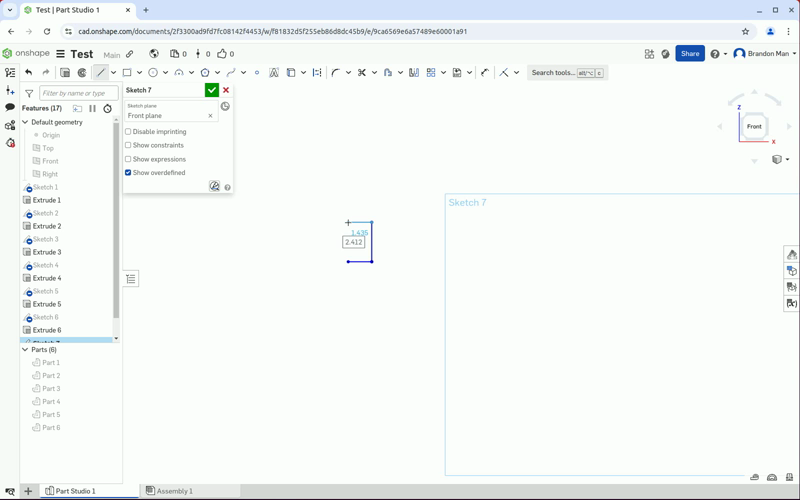
key_up(shift)
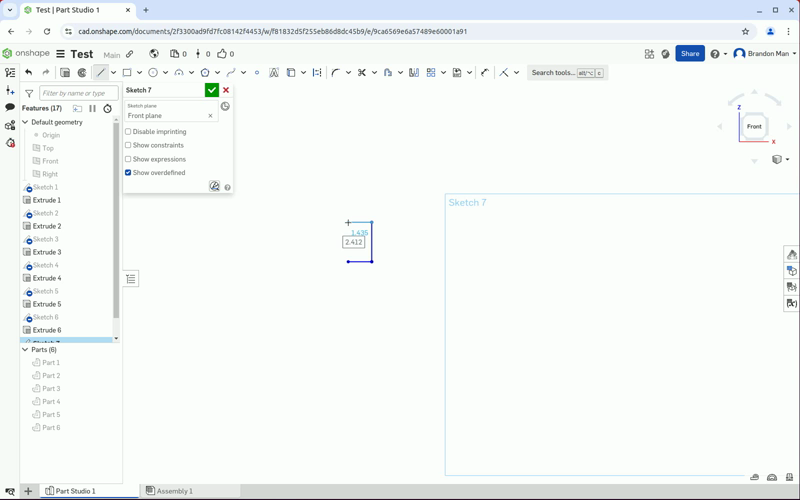
mouse_move(378, 222)
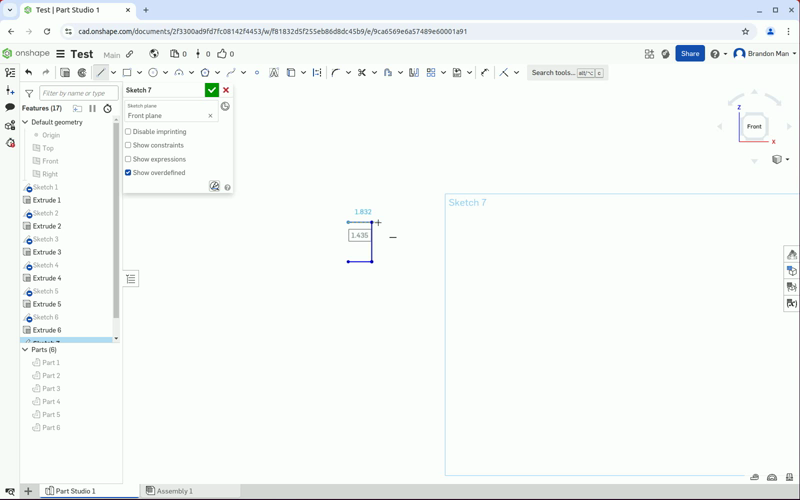
key_down(shift)
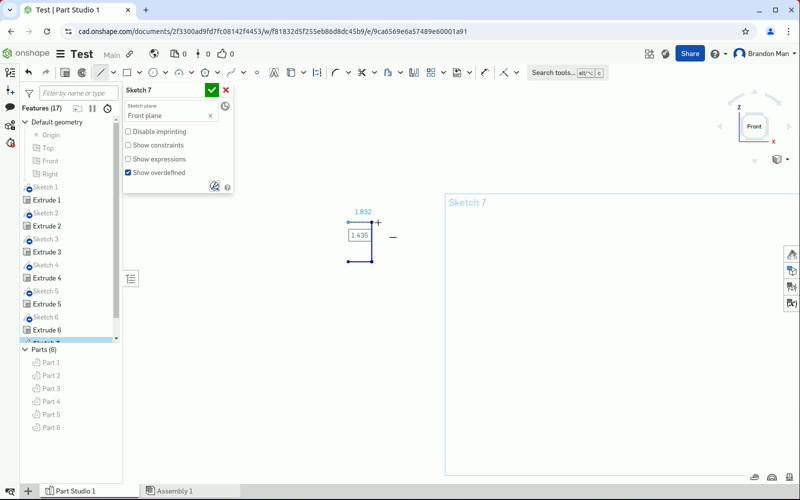
mouse_move(348, 261)
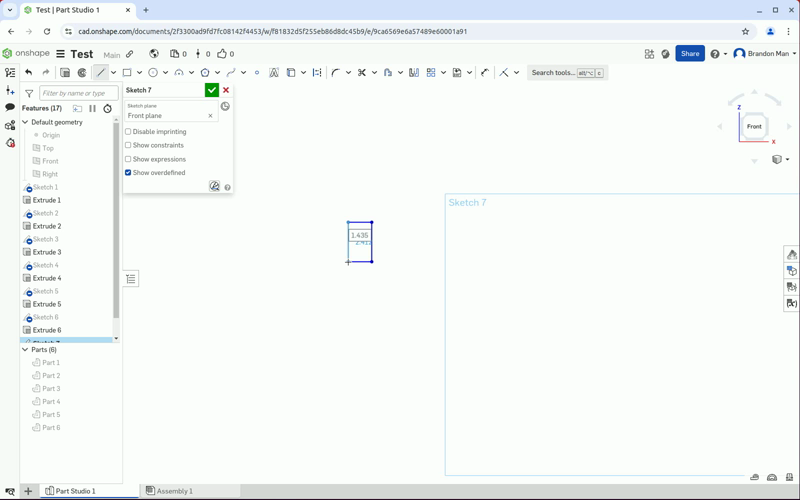
key_up(shift)
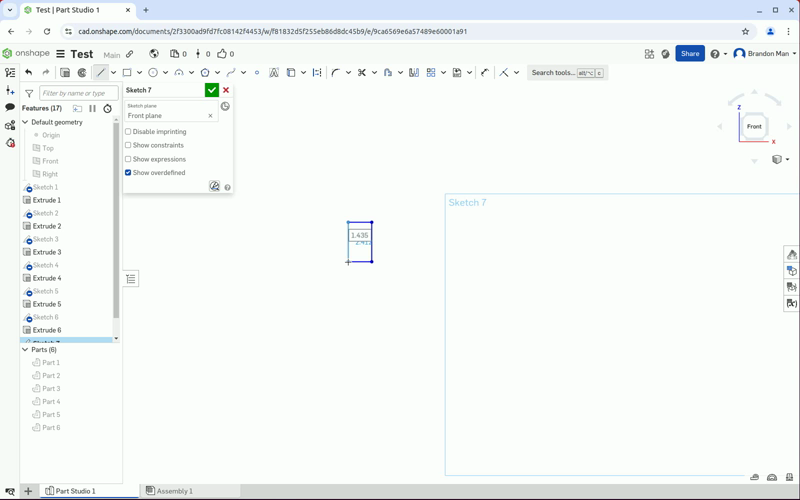
click(348, 261)
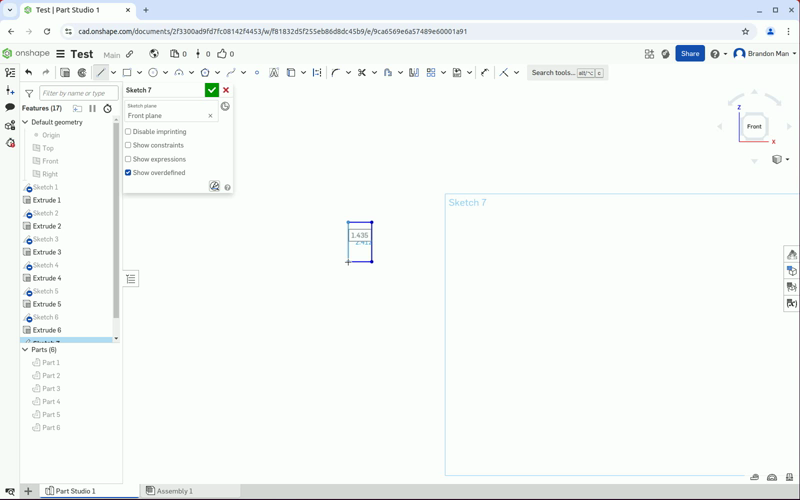
key(esc)
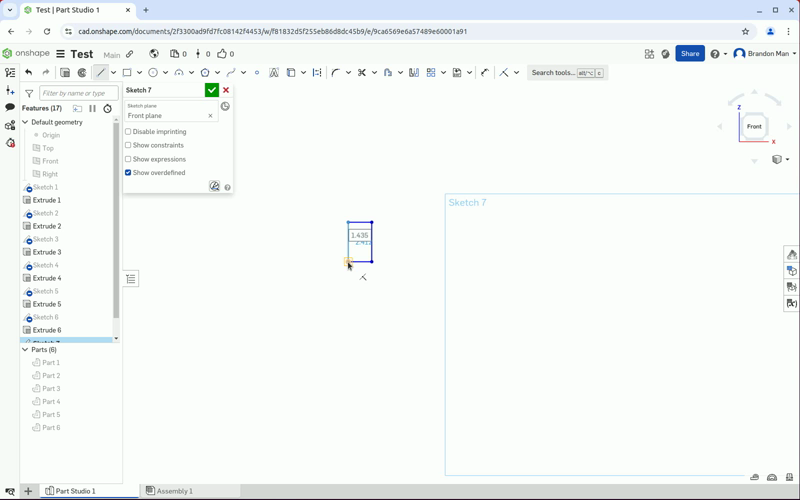
mouse_move(367, 227)
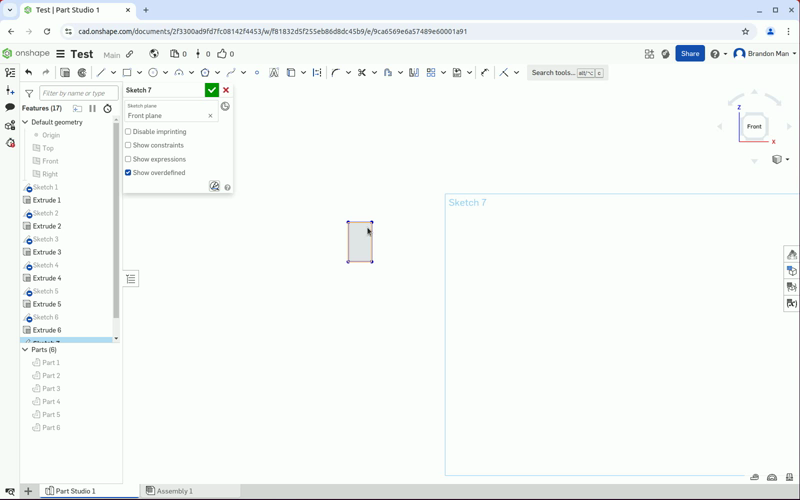
scroll(6)
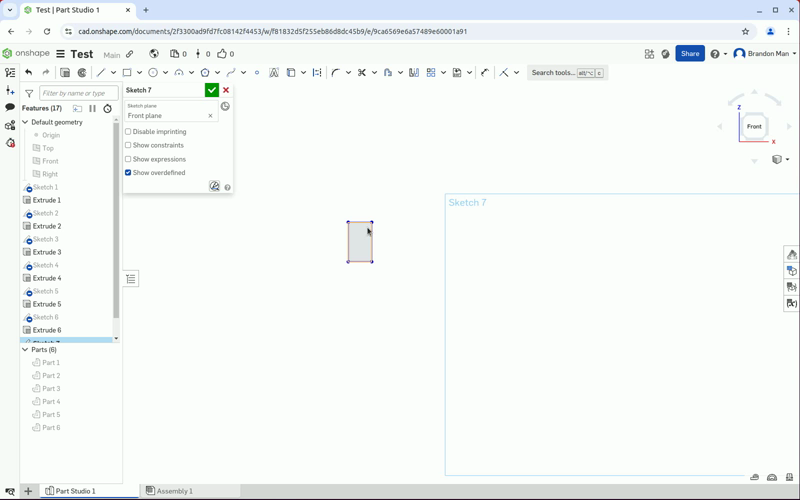
scroll(6)
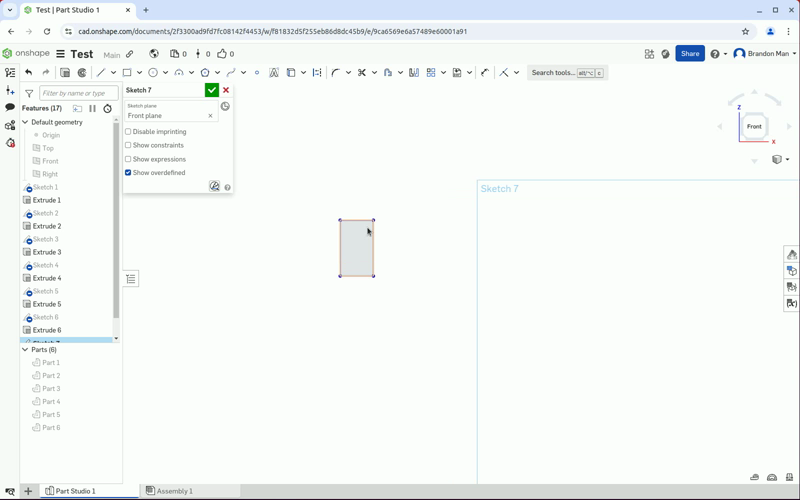
scroll(6)
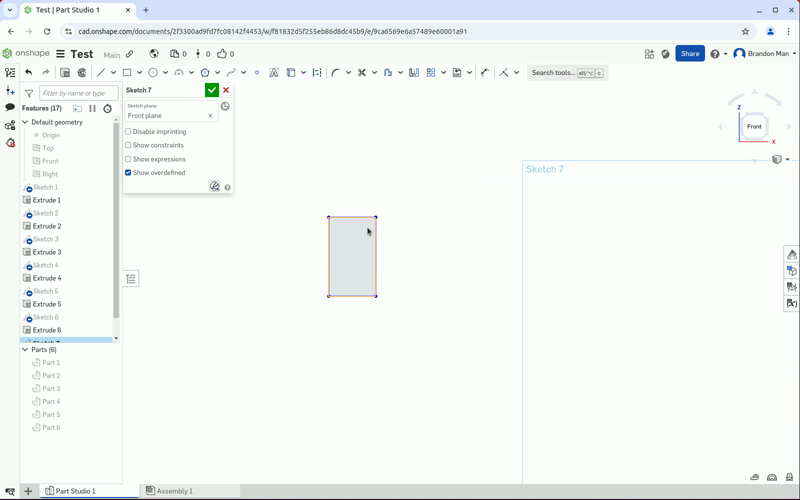
scroll(6)
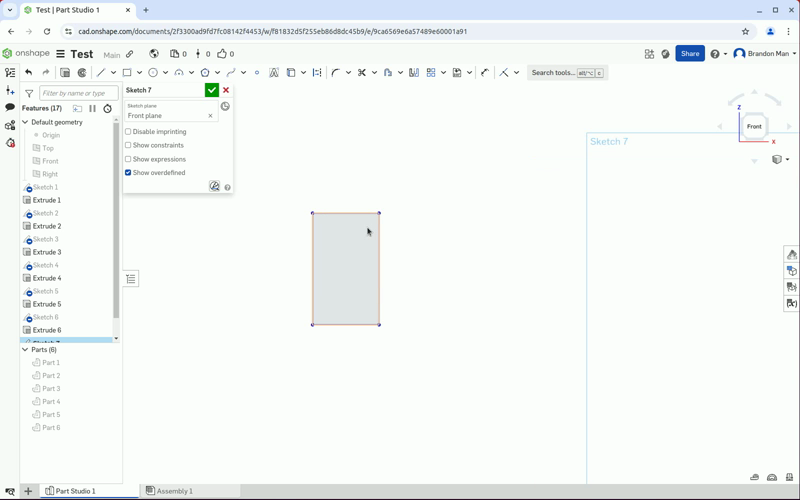
scroll(6)
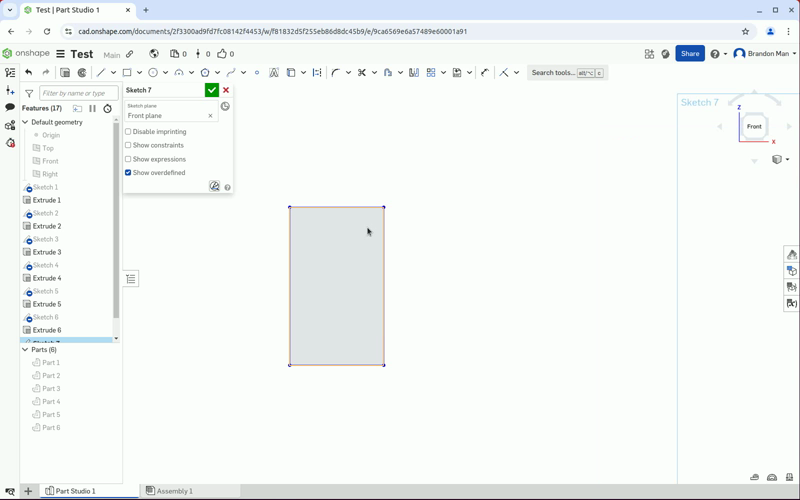
scroll(6)
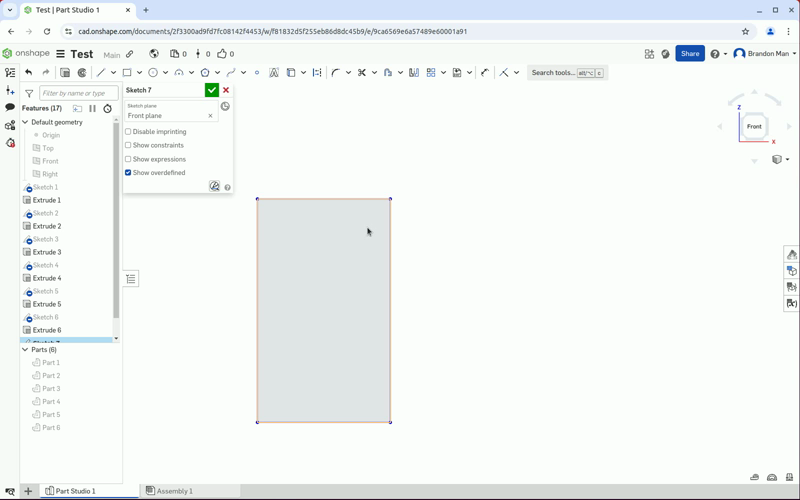
scroll(6)
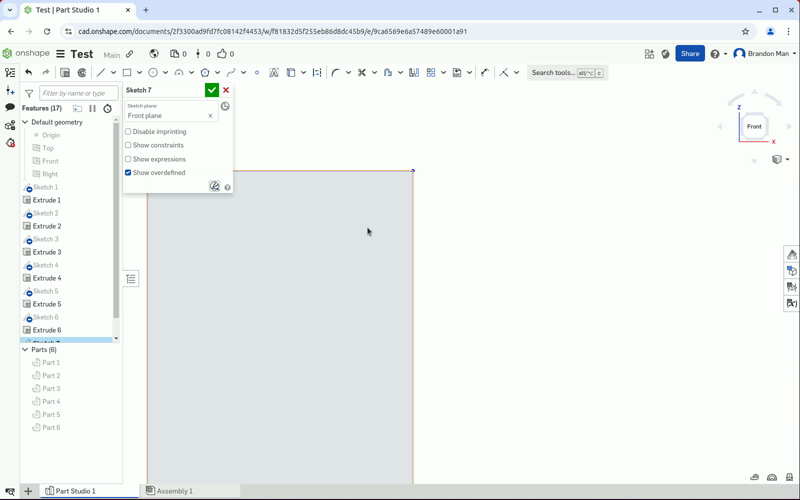
click(367, 227)
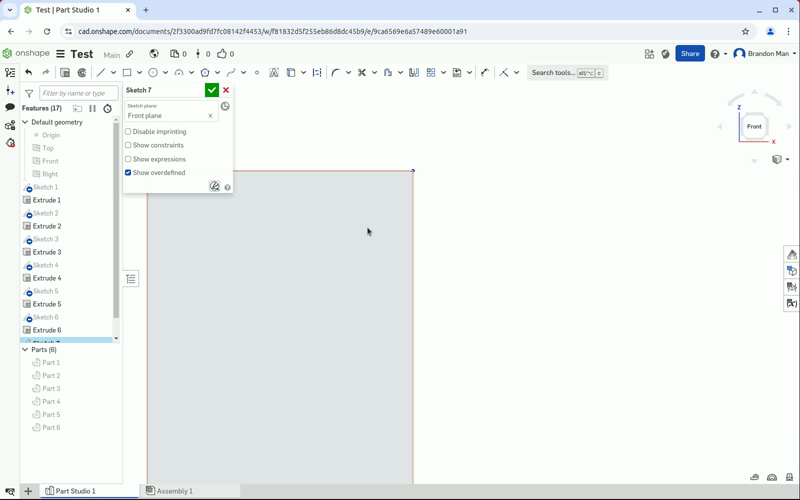
scroll(-6)
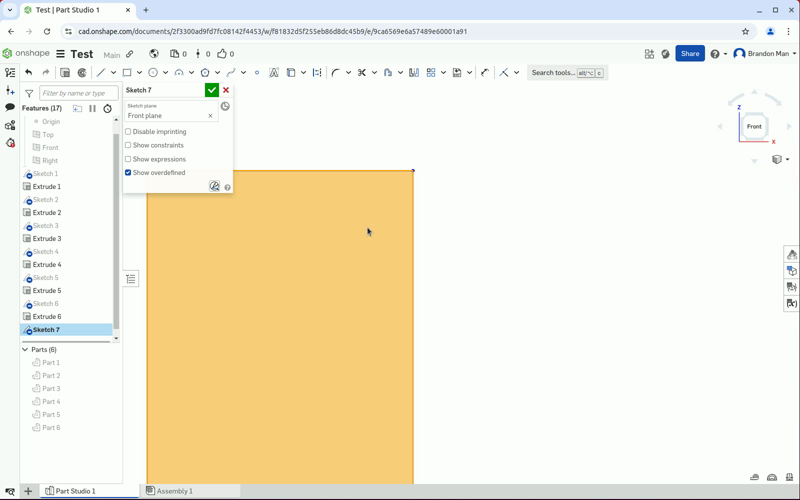
scroll(-6)
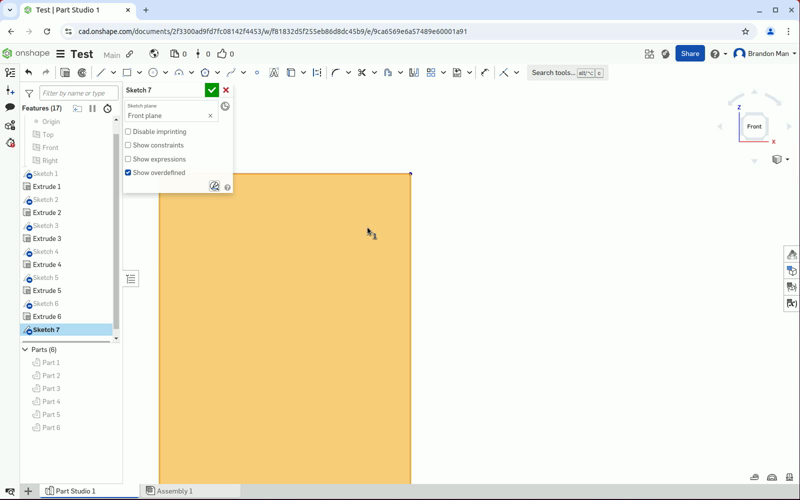
scroll(-6)
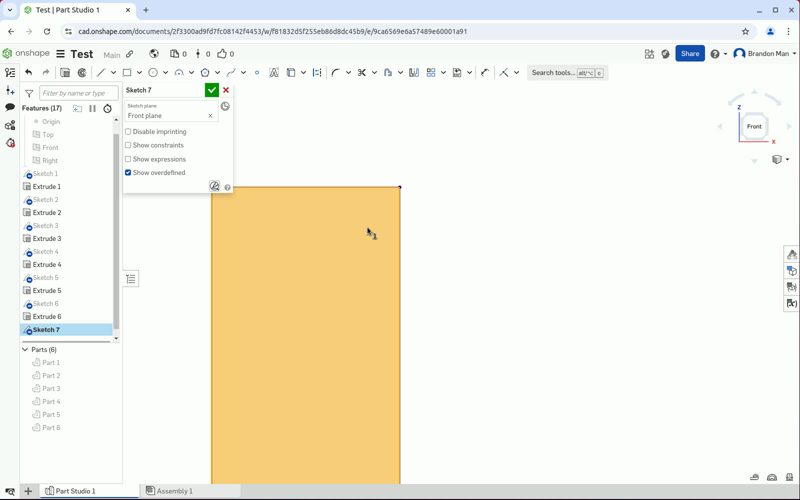
scroll(-6)
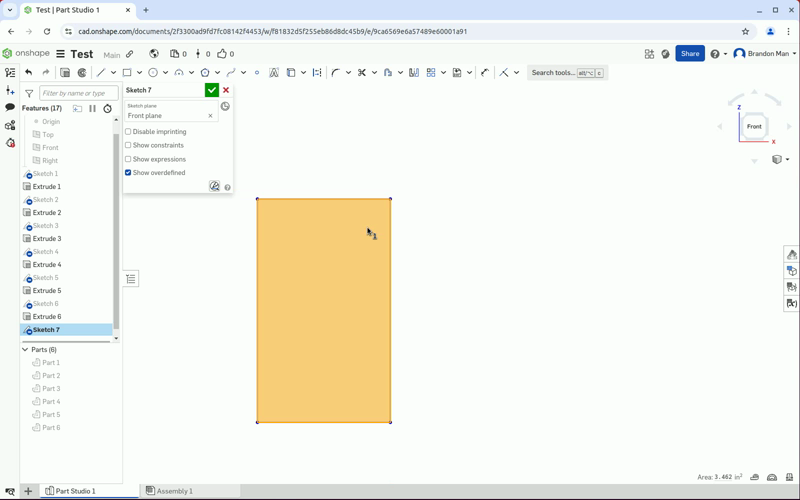
scroll(-6)
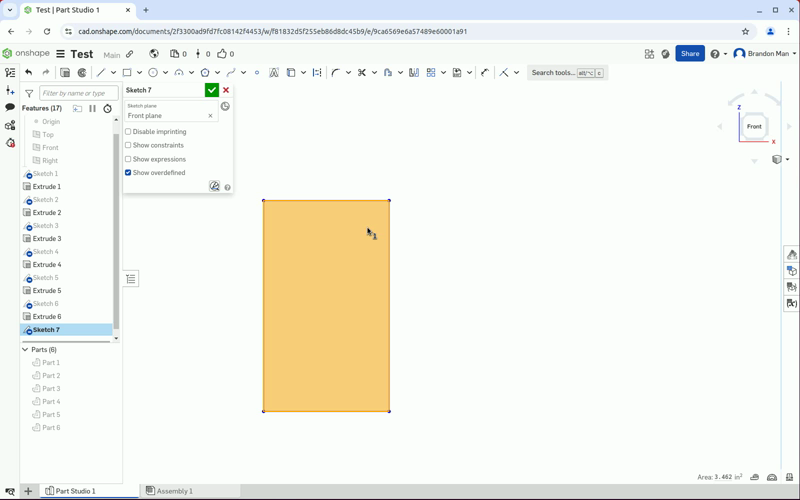
scroll(-6)
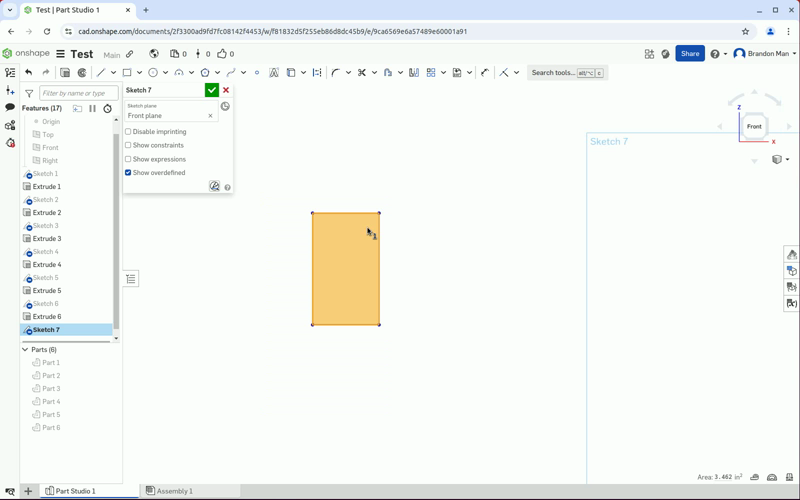
scroll(-6)
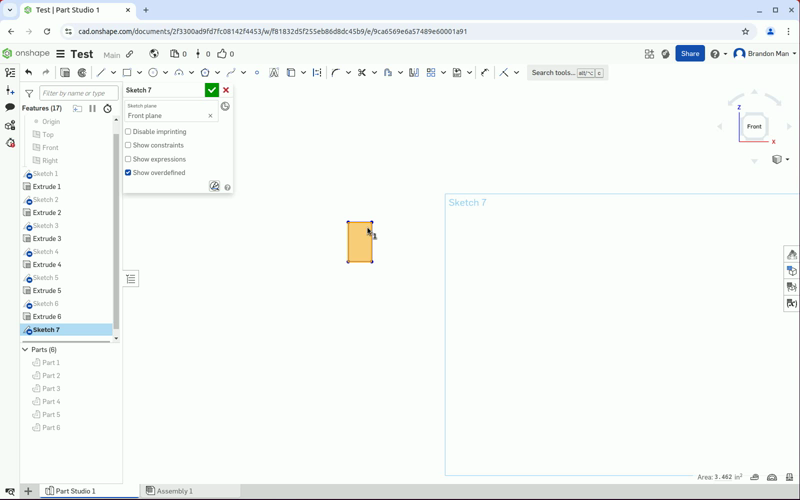
mouse_move(73, 352)
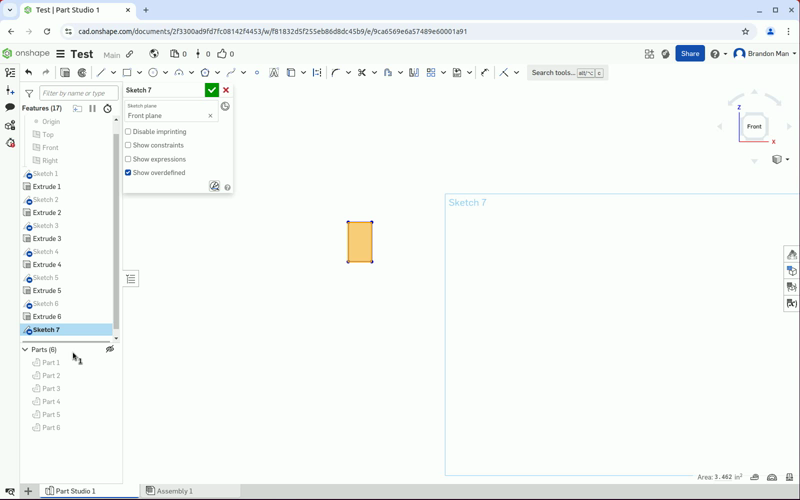
key(shift+y)
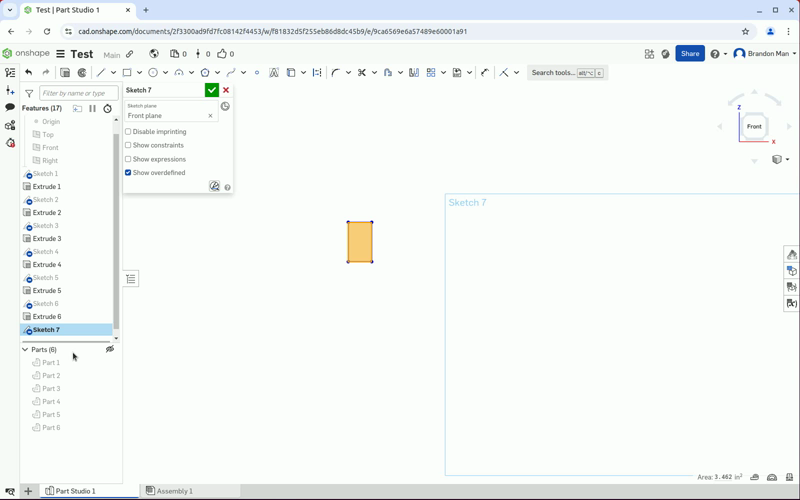
key(shift+e)
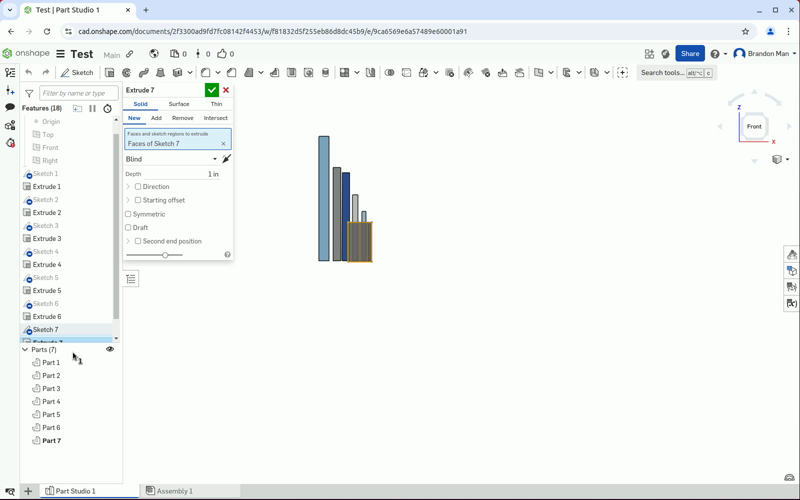
mouse_move(143, 106)
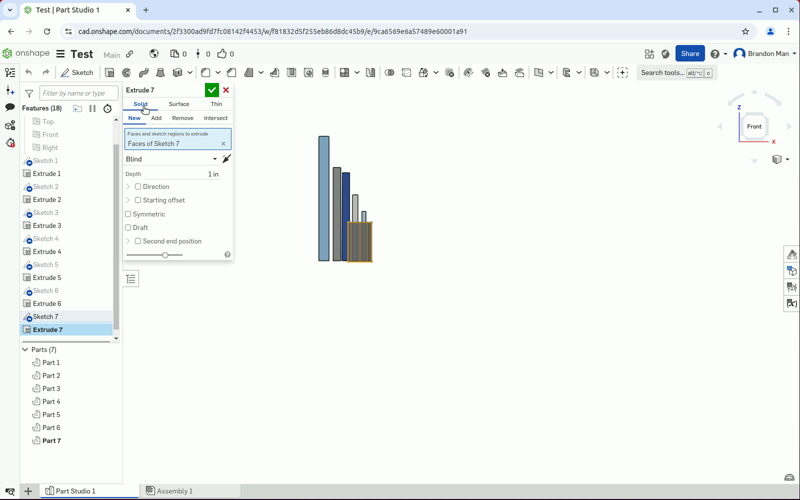
click(143, 106)
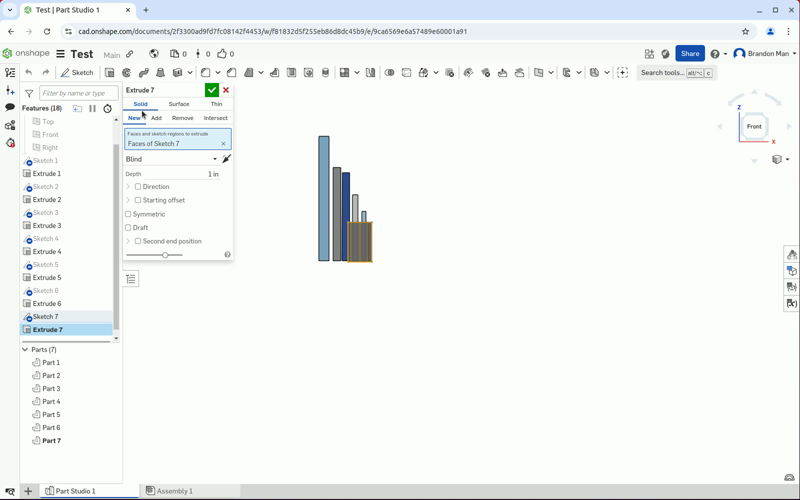
mouse_move(137, 120)
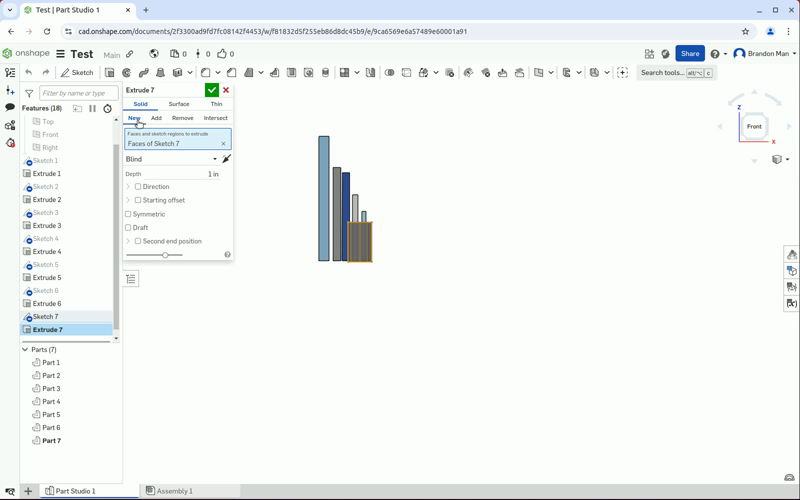
click(137, 120)
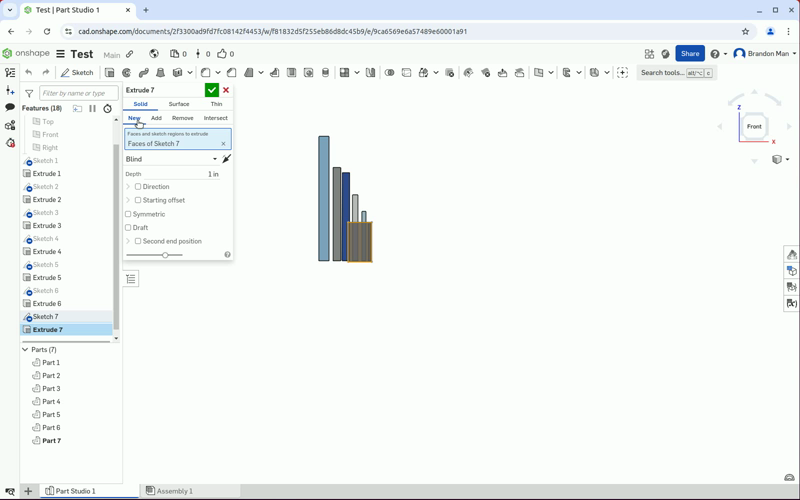
key(tab, 4)
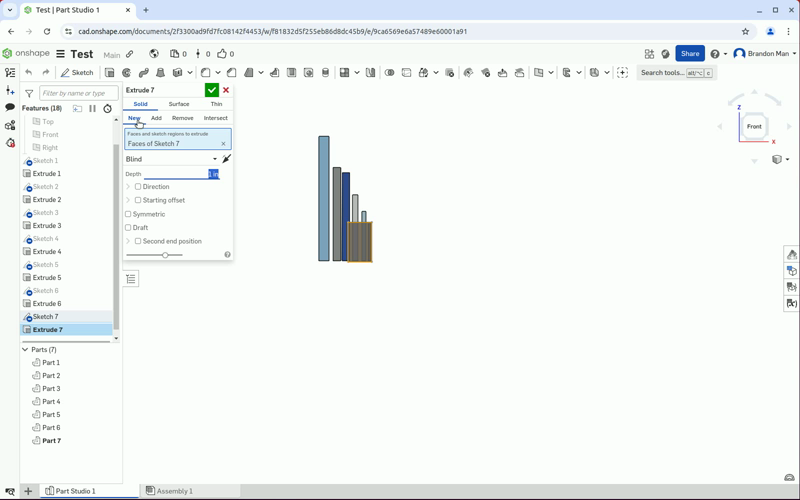
text(-0.241)
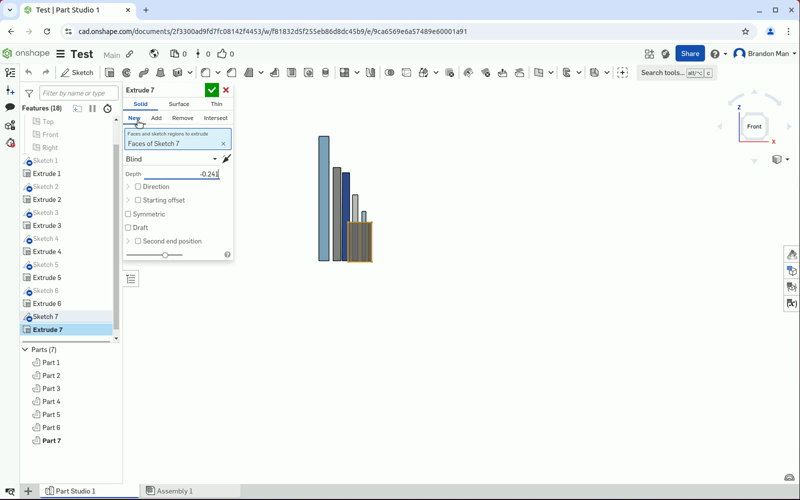
key(enter)
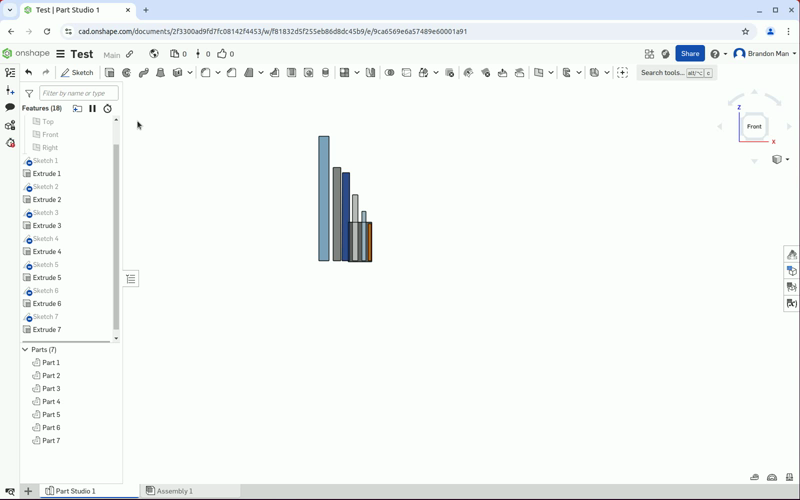
key(shift+h)
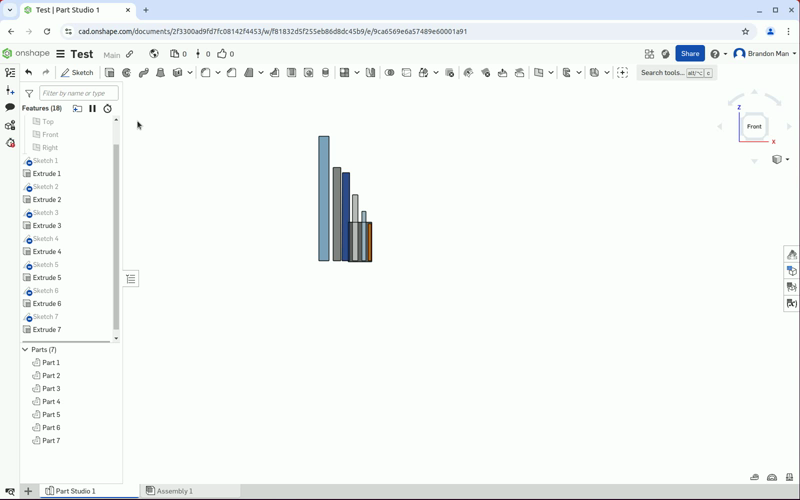
key(shift+h)
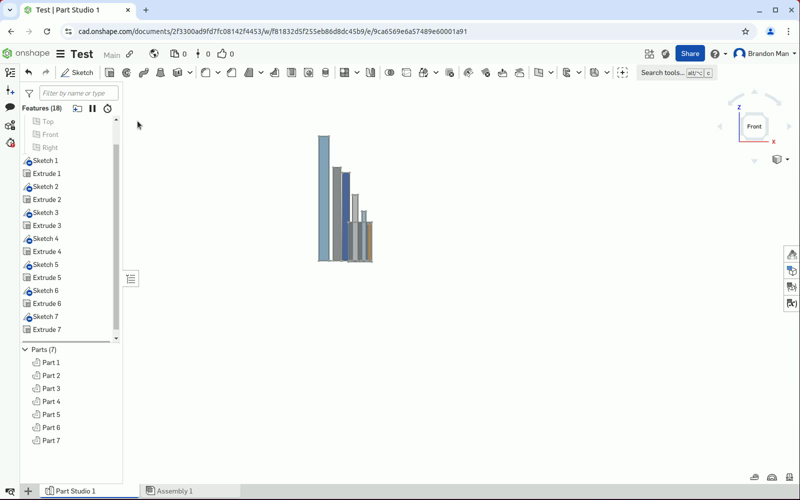
key(shift+7)
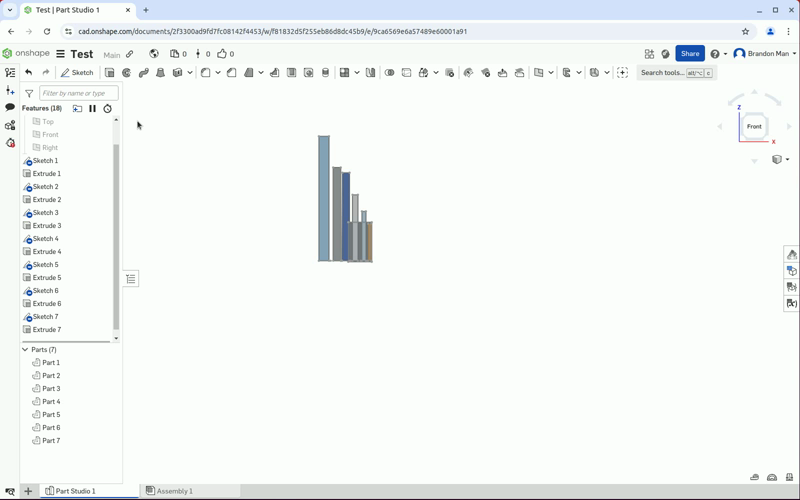
key(left, 2)
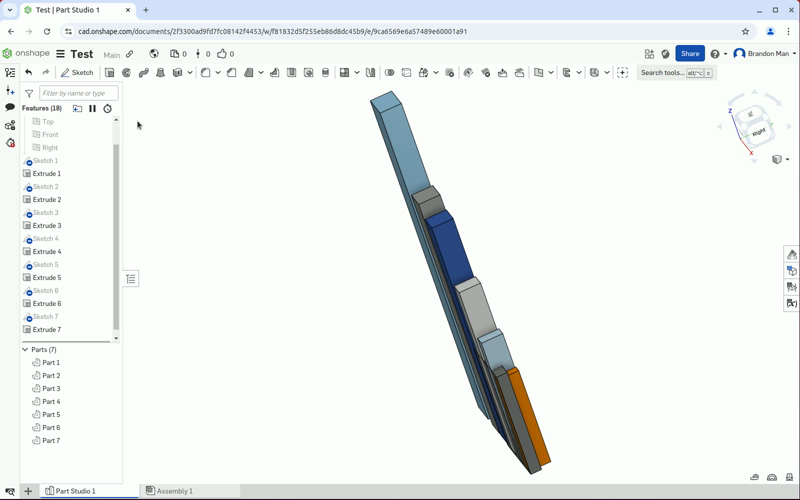
key(down, 2)
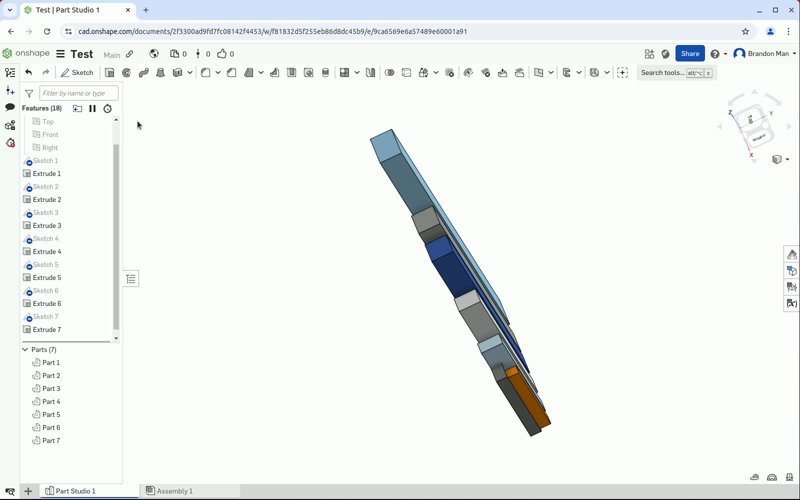
key(up, 2)
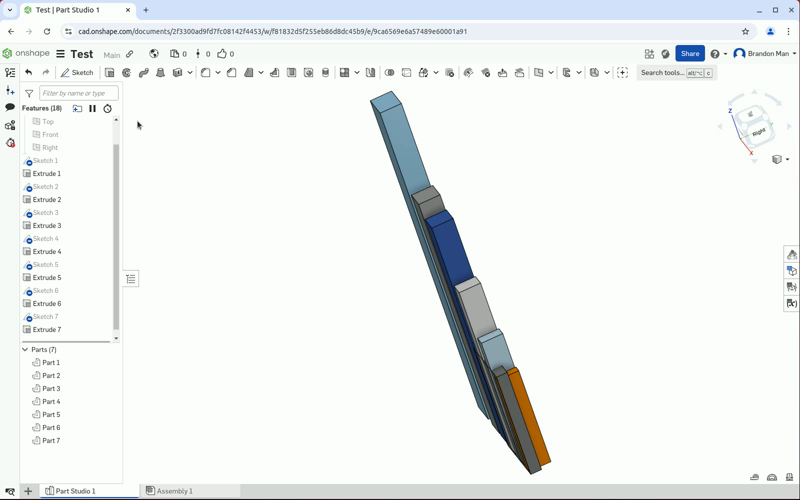
key(right, 2)
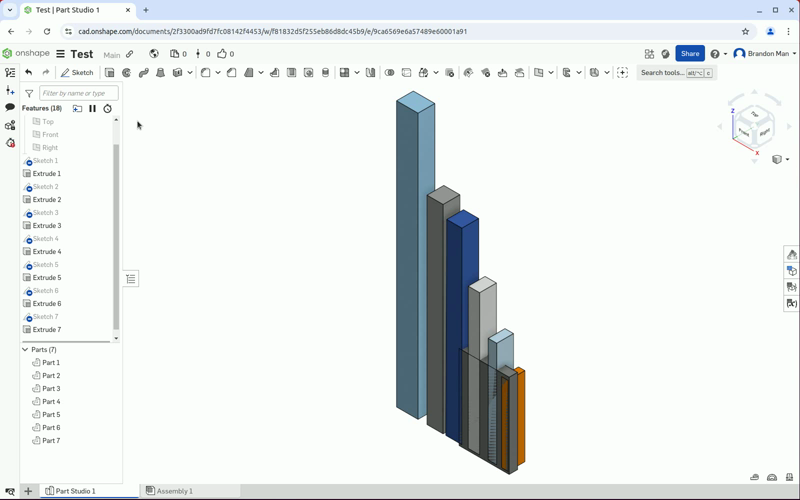
mouse_move(69, 163)
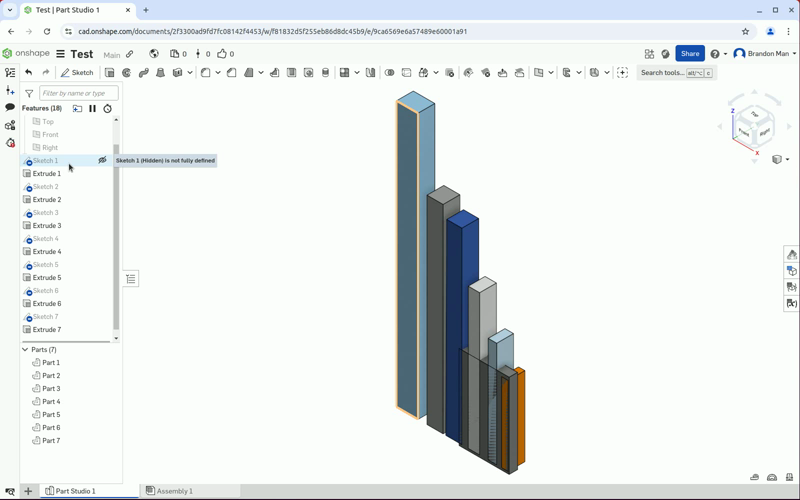
click(69, 163)